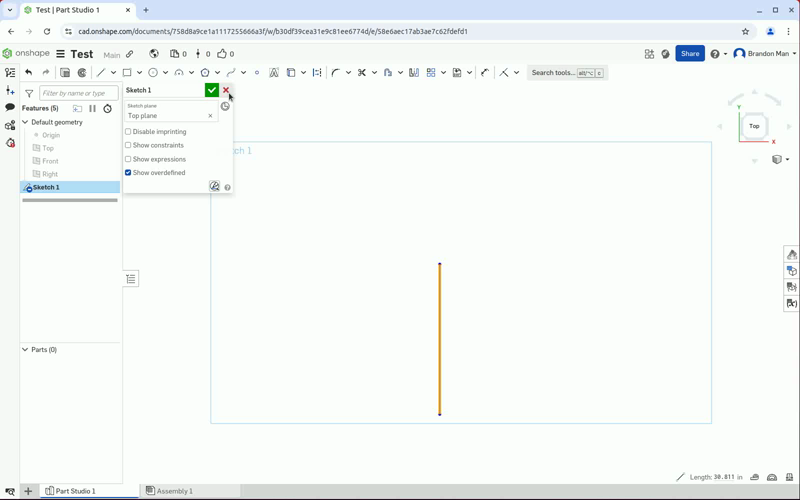
key(shift+h)
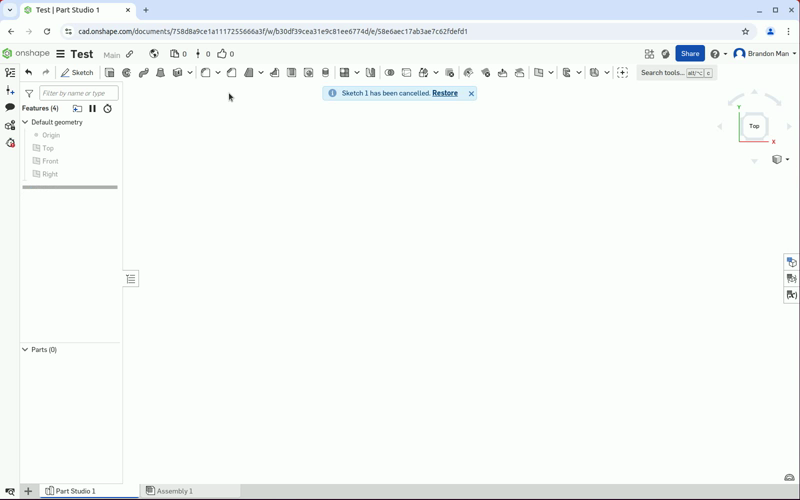
mouse_move(73, 352)
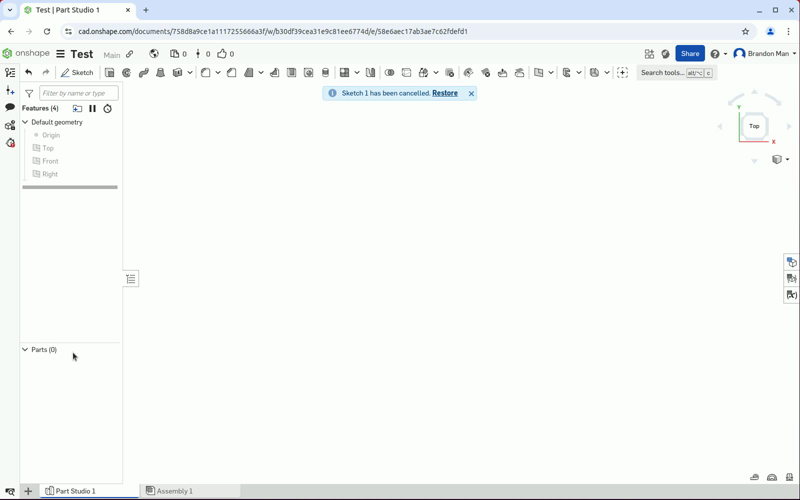
key(y)
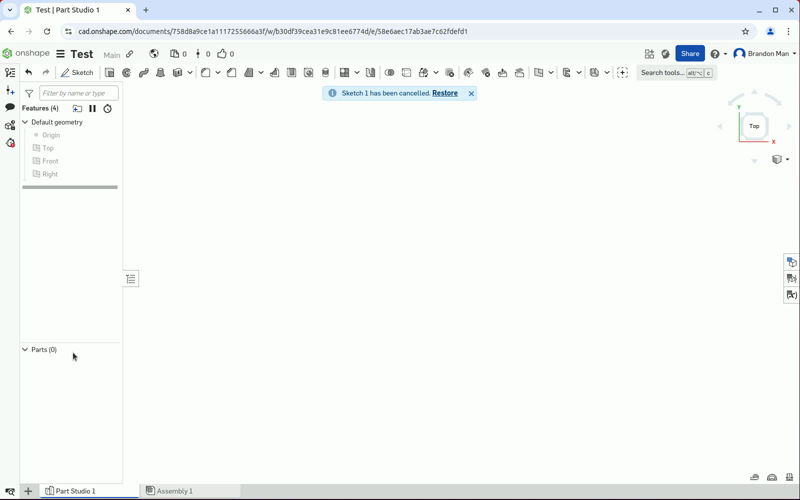
key(shift+p)
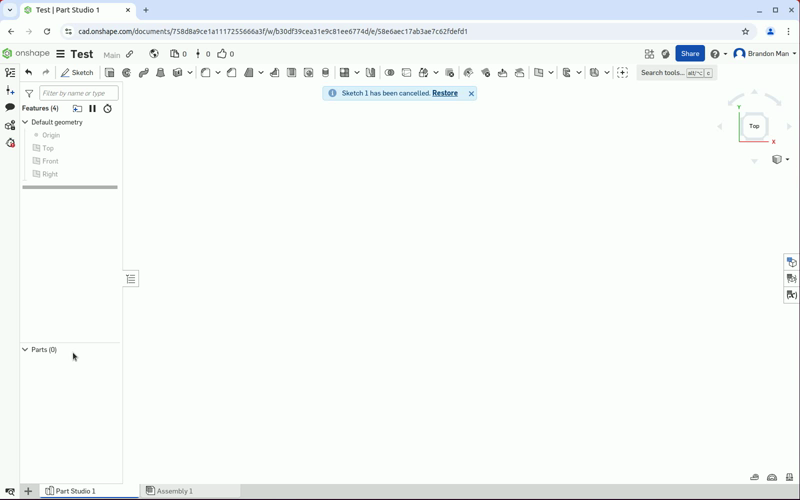
key(space)
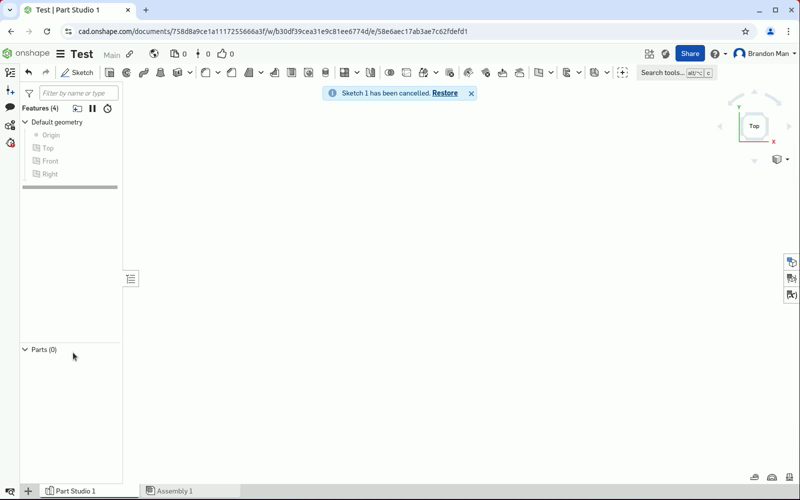
key_down(shift)
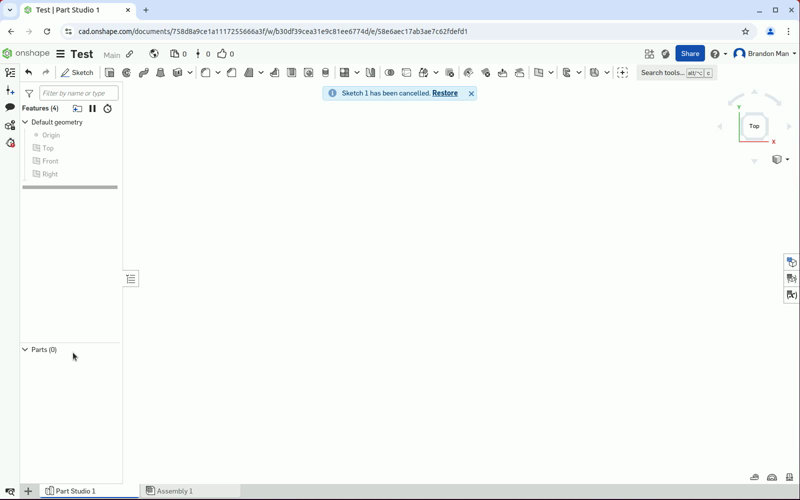
key(up)
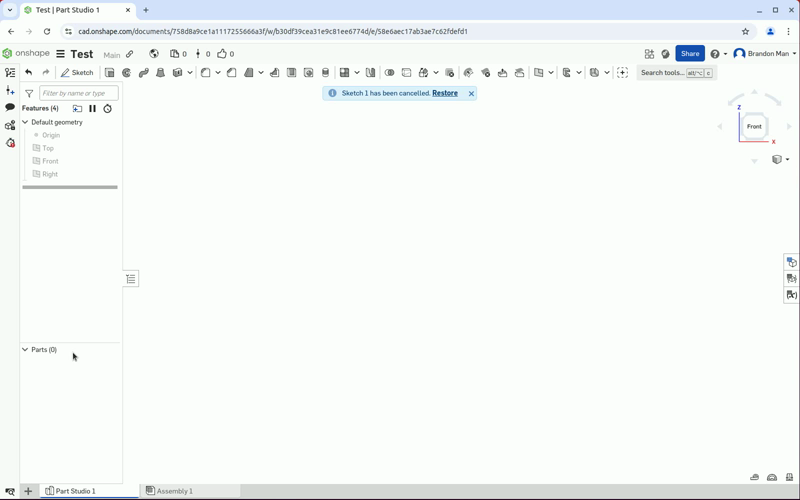
key_up(shift)
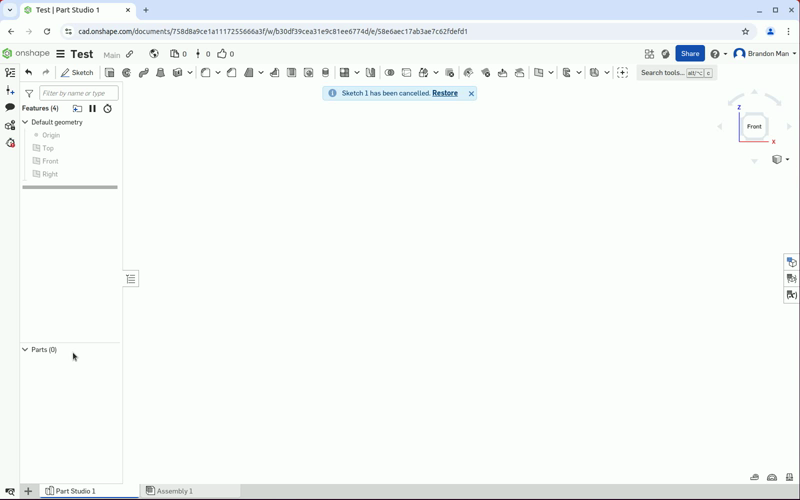
mouse_move(73, 352)
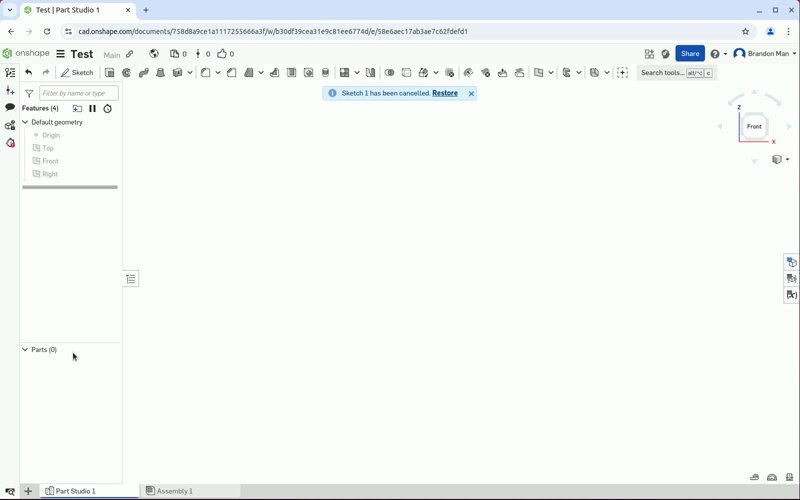
key(shift+y)
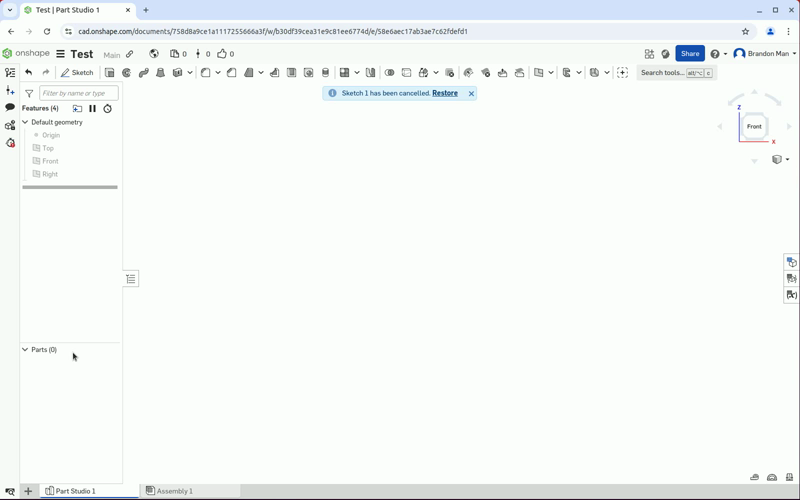
key(shift+s)
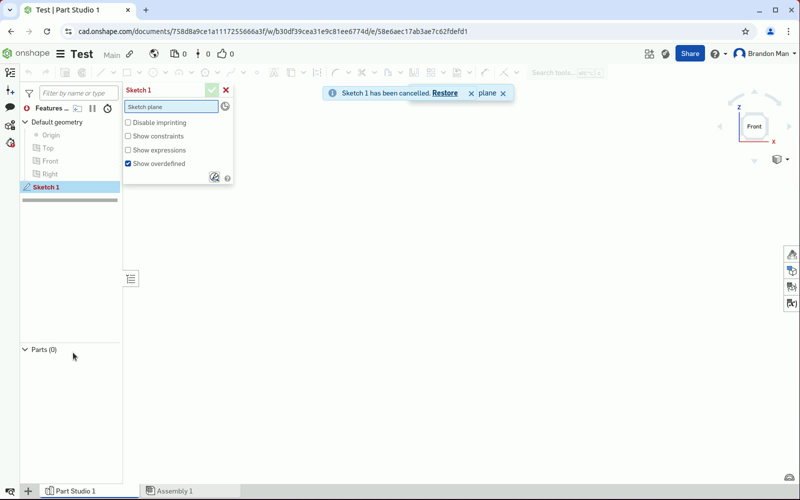
mouse_move(73, 163)
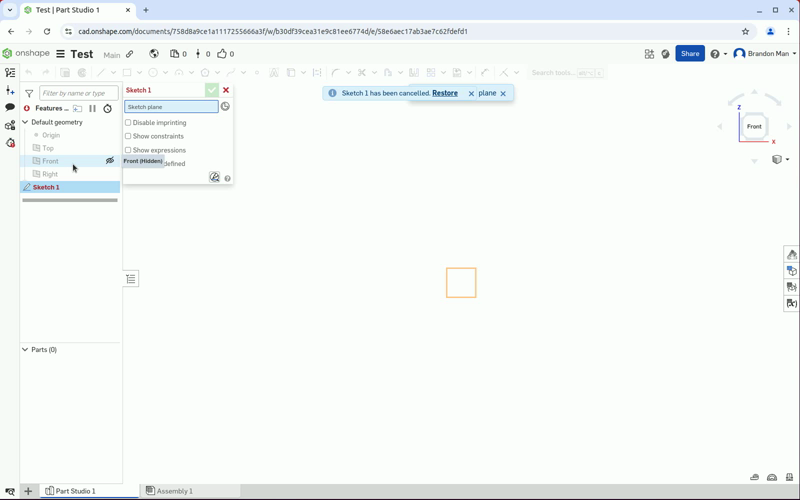
click(73, 163)
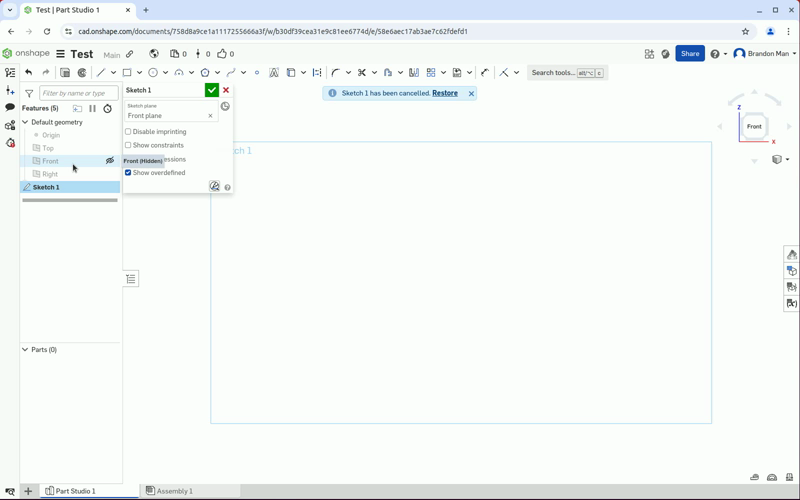
mouse_move(73, 352)
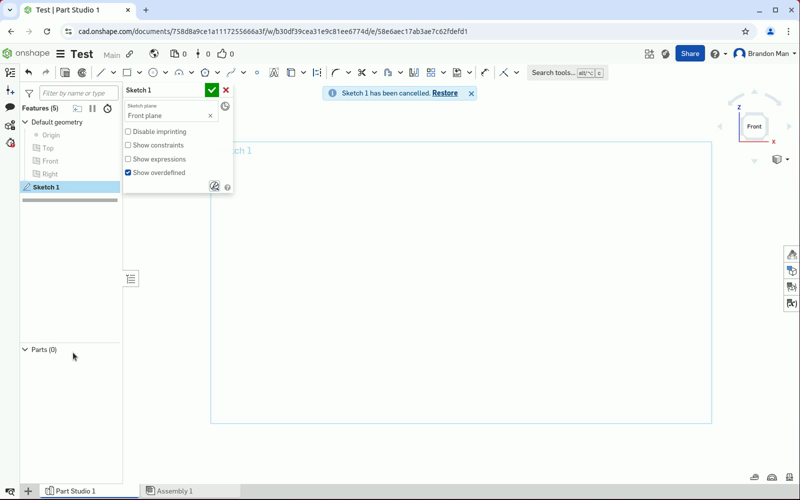
key(y)
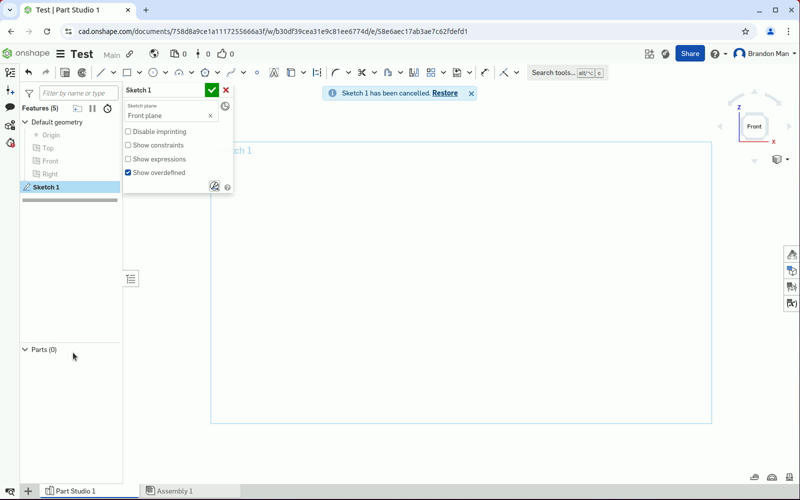
key(l)
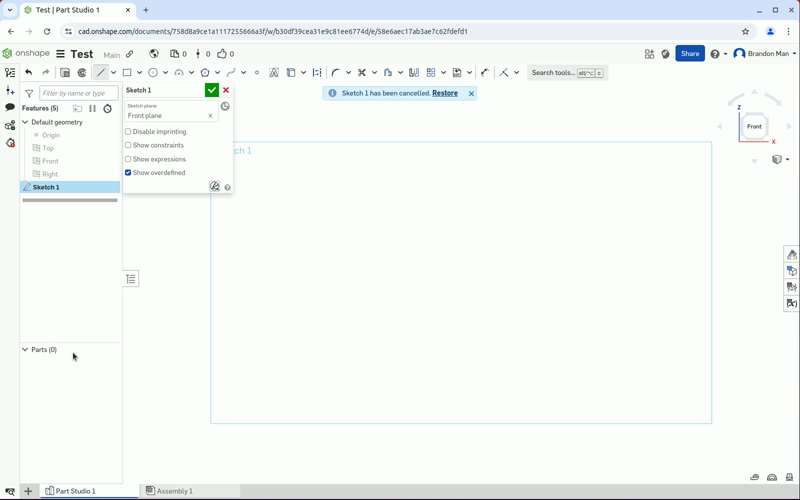
key_down(shift)
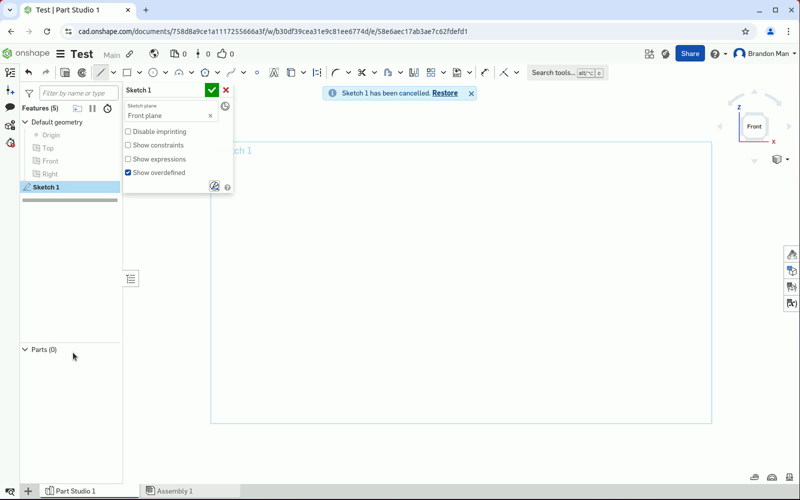
mouse_move(456, 395)
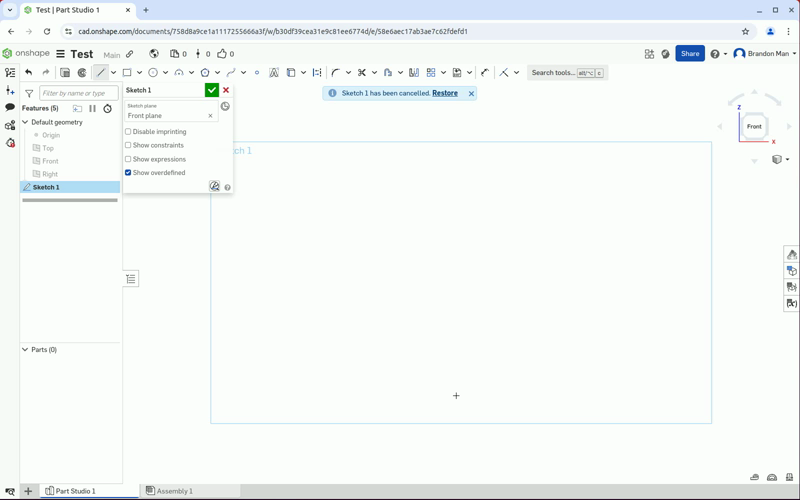
click(456, 395)
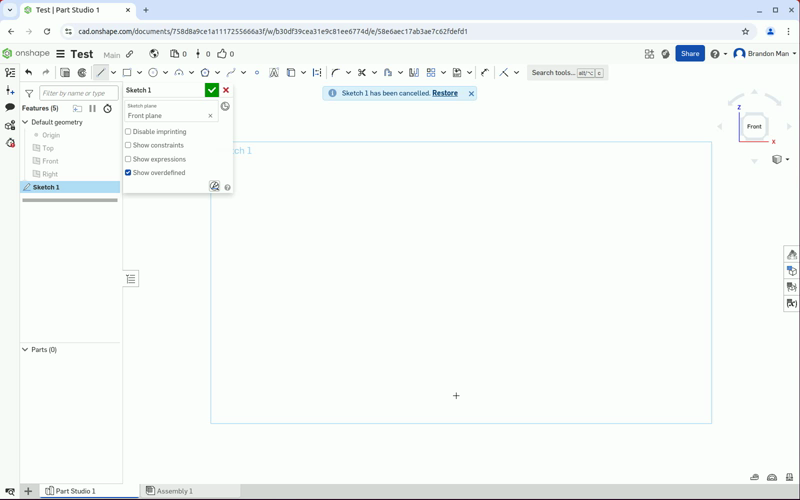
key_up(shift)
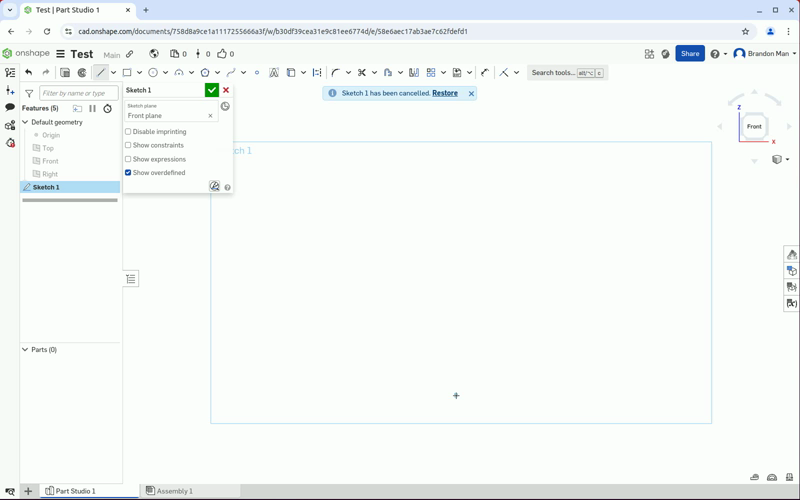
key_down(shift)
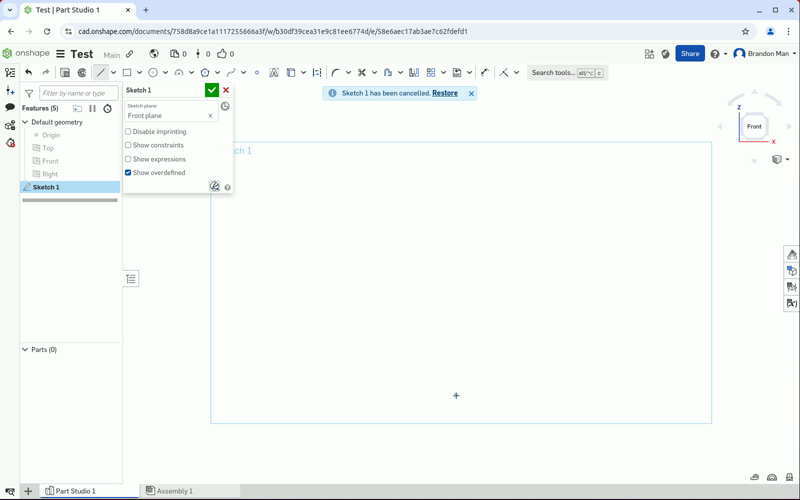
mouse_move(486, 395)
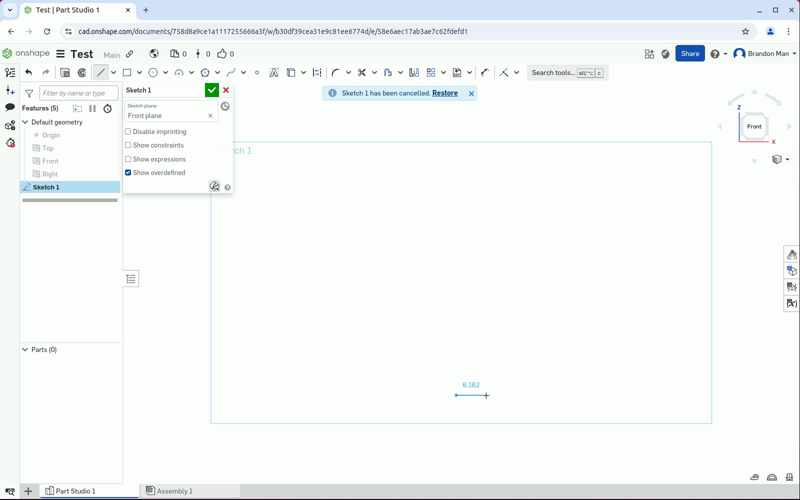
mouse_move(465, 395)
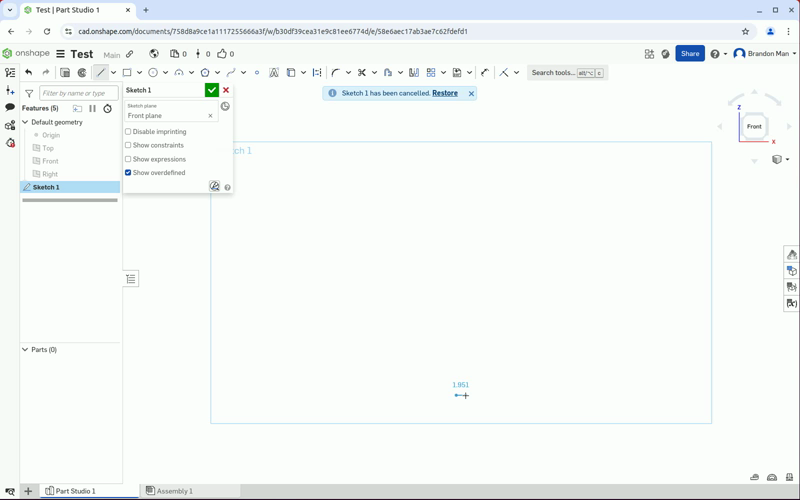
click(465, 395)
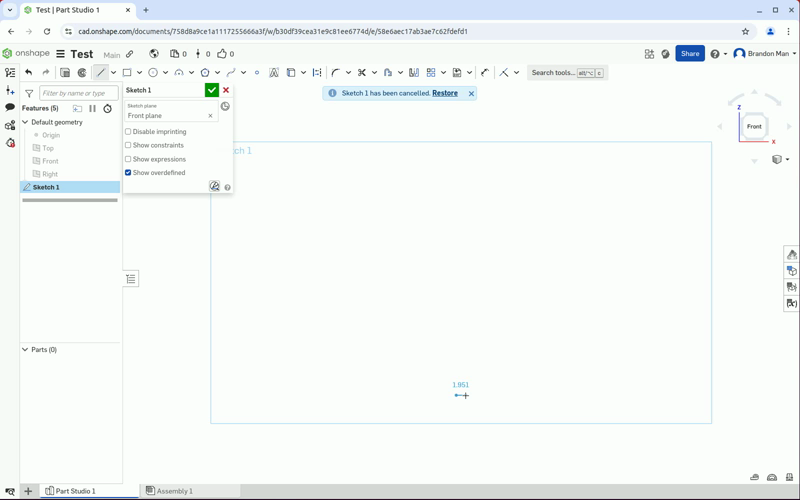
key_up(shift)
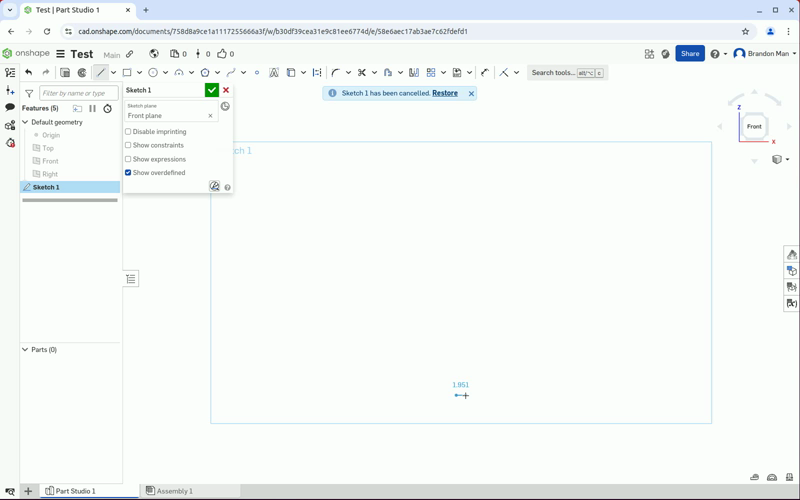
key_down(shift)
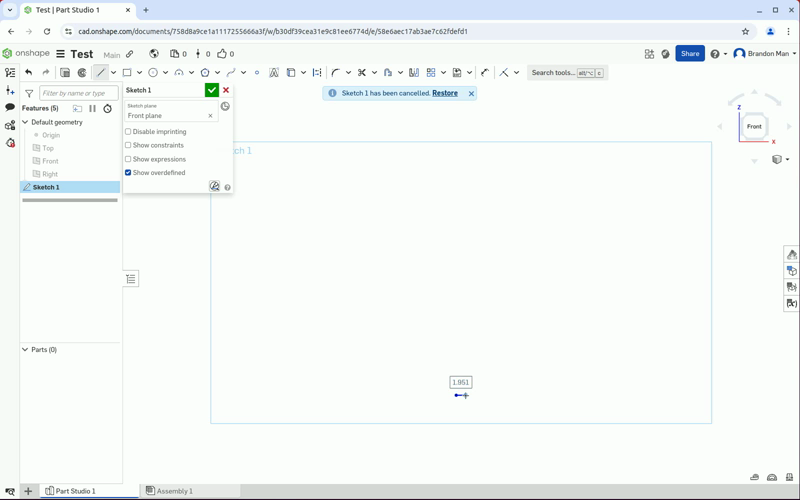
mouse_move(465, 171)
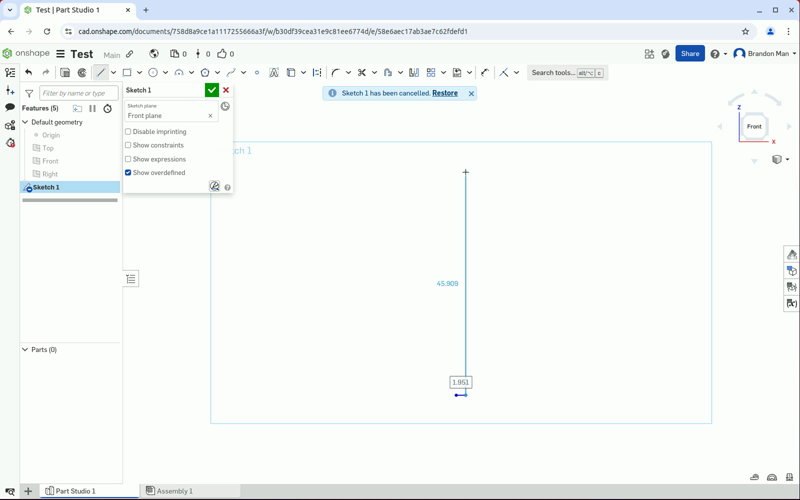
click(465, 171)
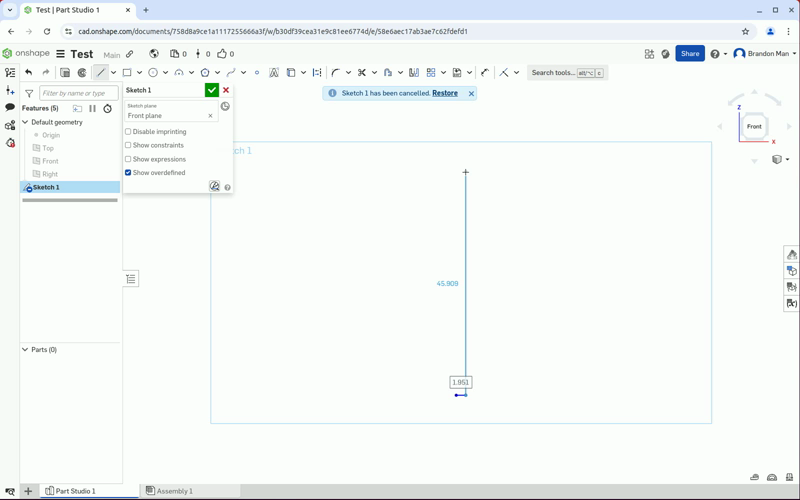
key_up(shift)
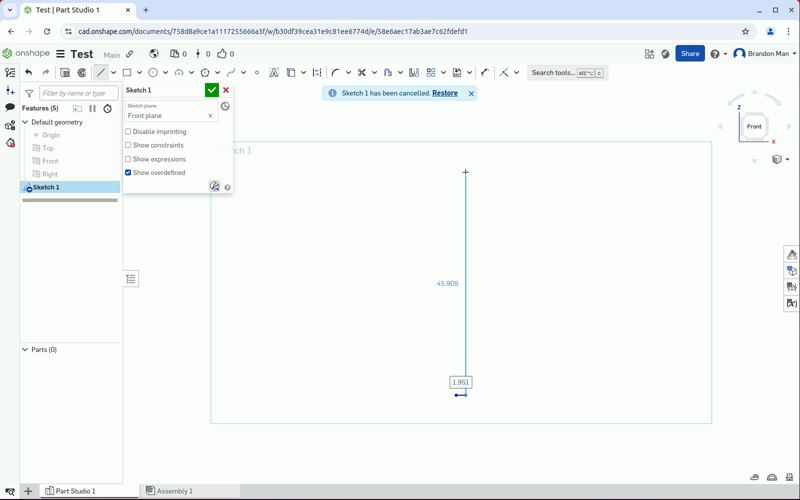
key_down(shift)
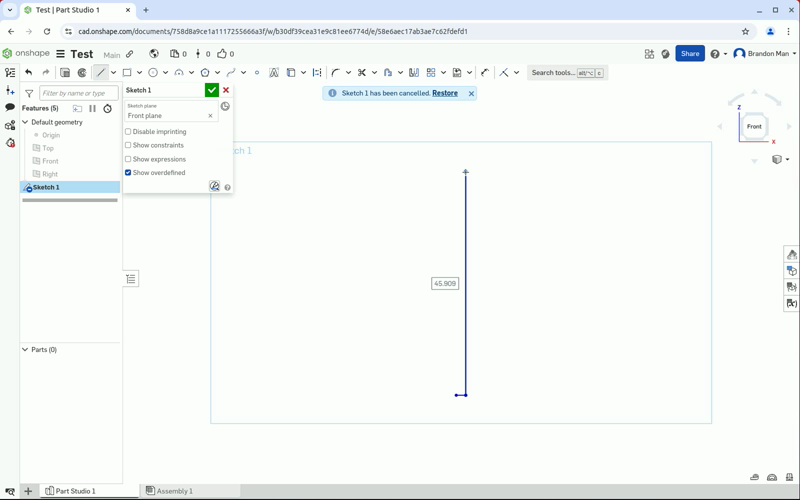
mouse_move(495, 171)
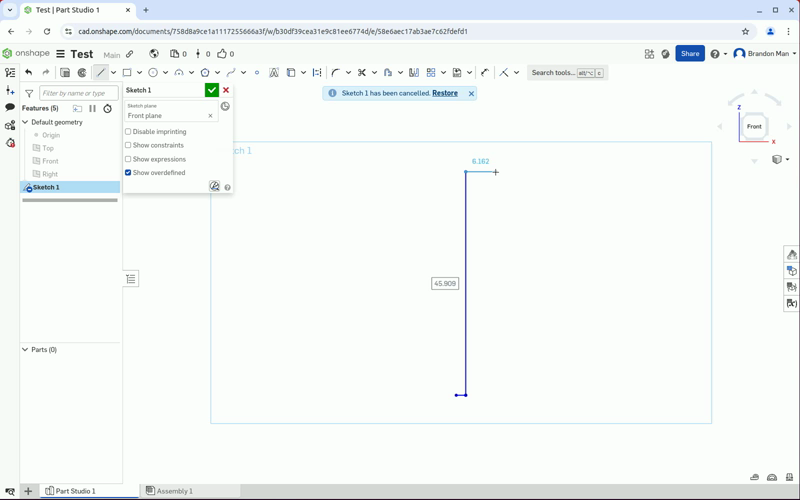
mouse_move(456, 171)
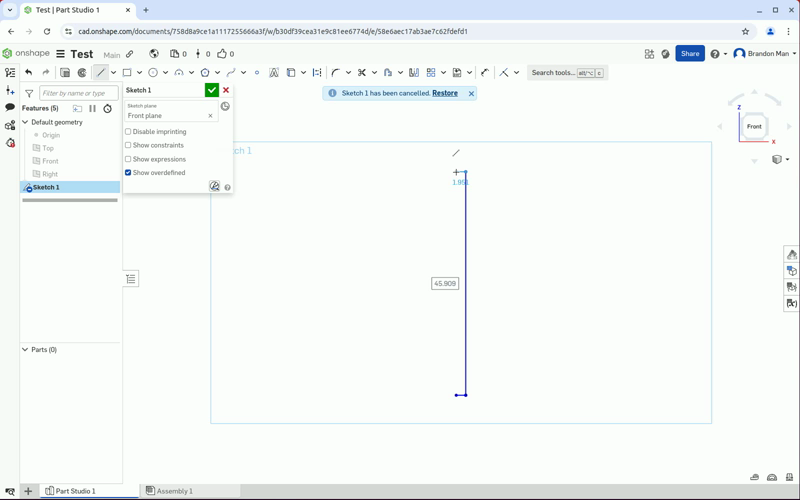
click(456, 171)
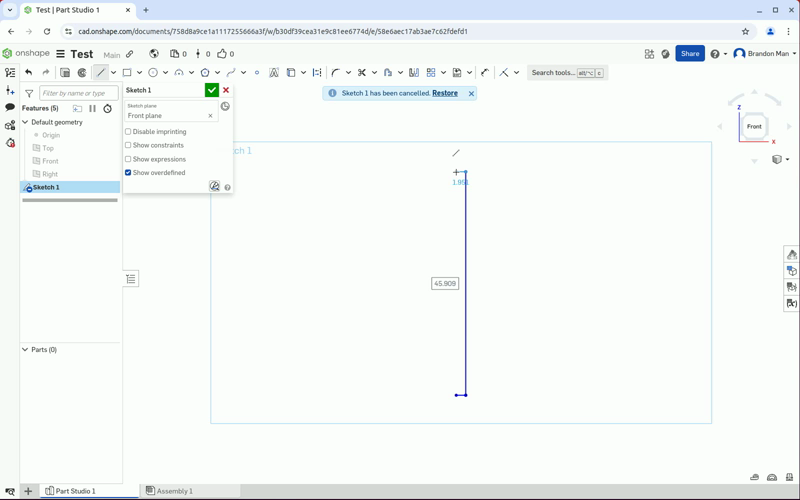
key_up(shift)
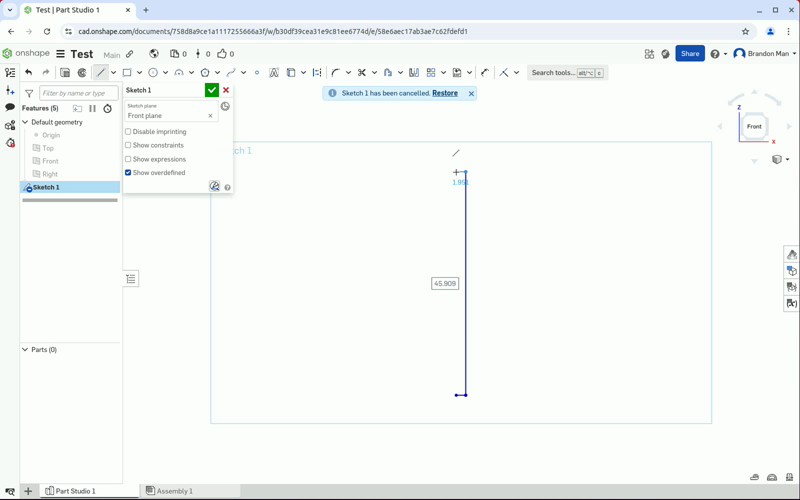
key_down(shift)
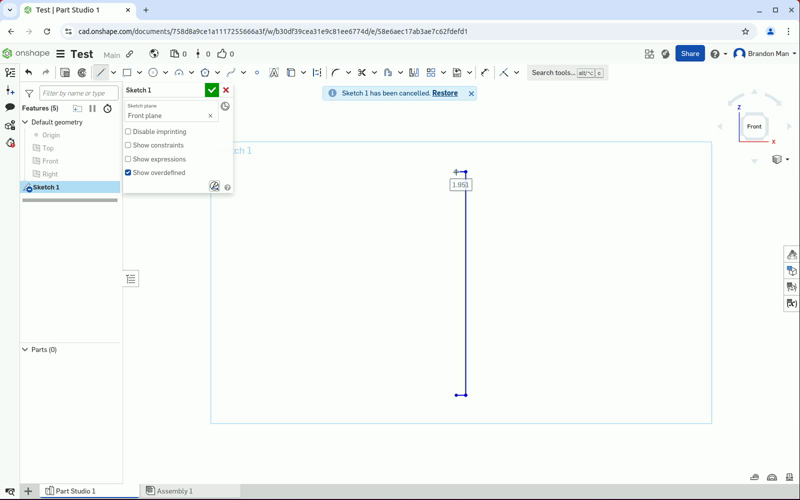
mouse_move(456, 395)
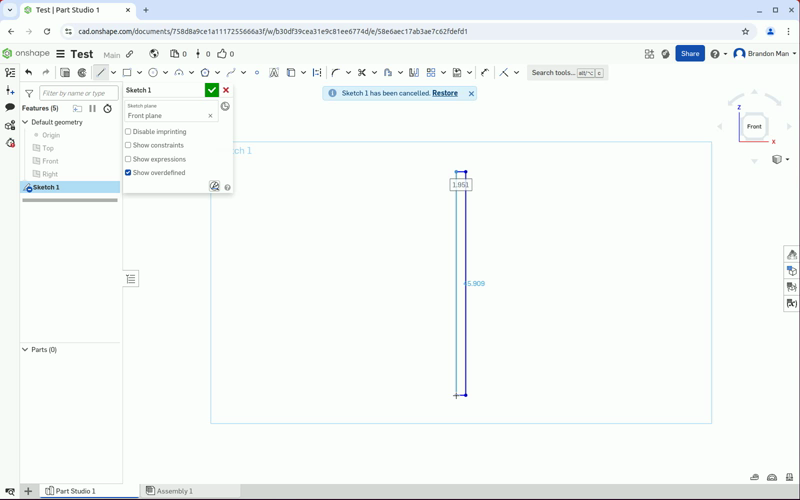
key_up(shift)
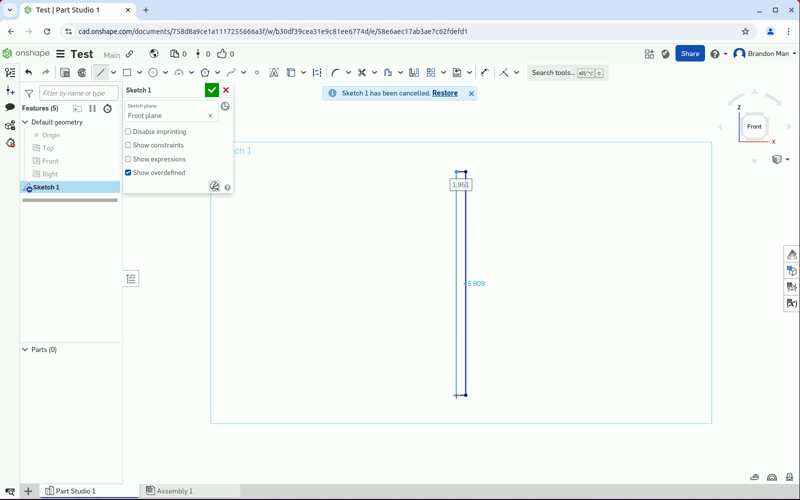
click(456, 395)
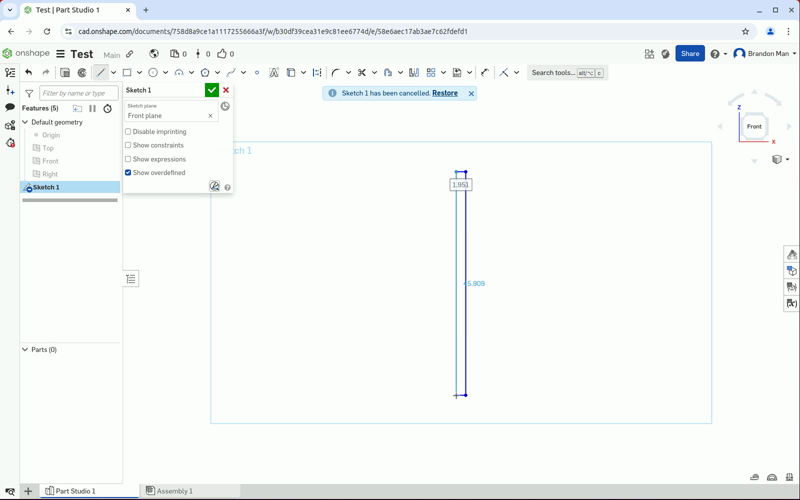
key(esc)
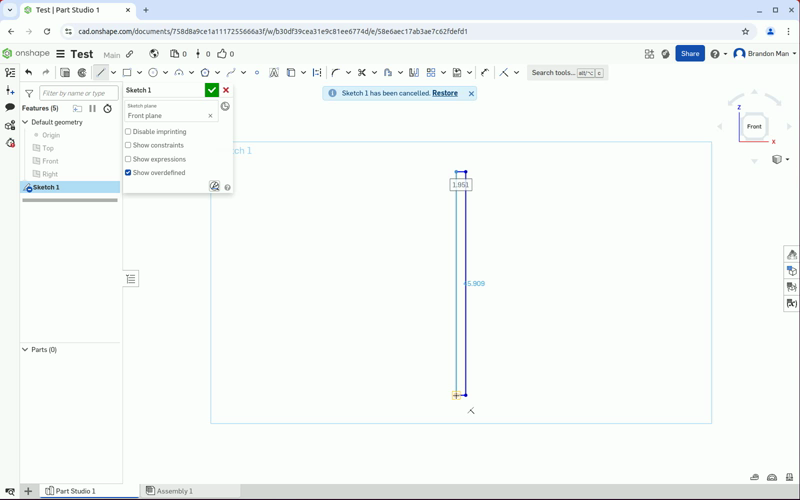
mouse_move(457, 195)
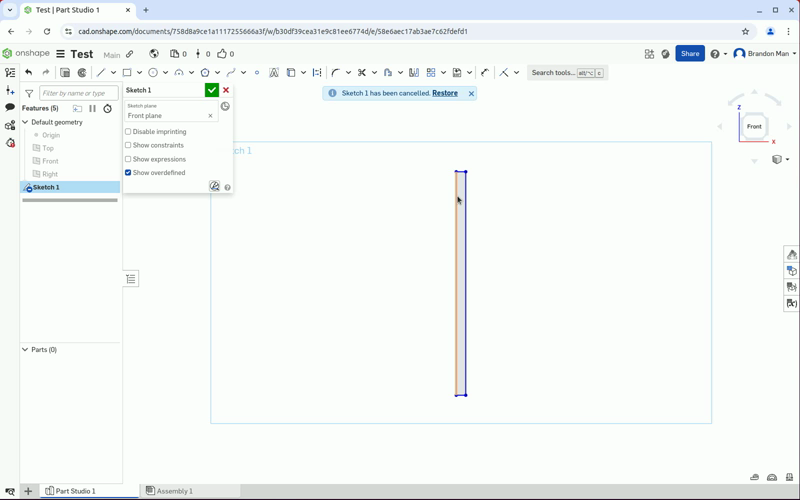
click(457, 195)
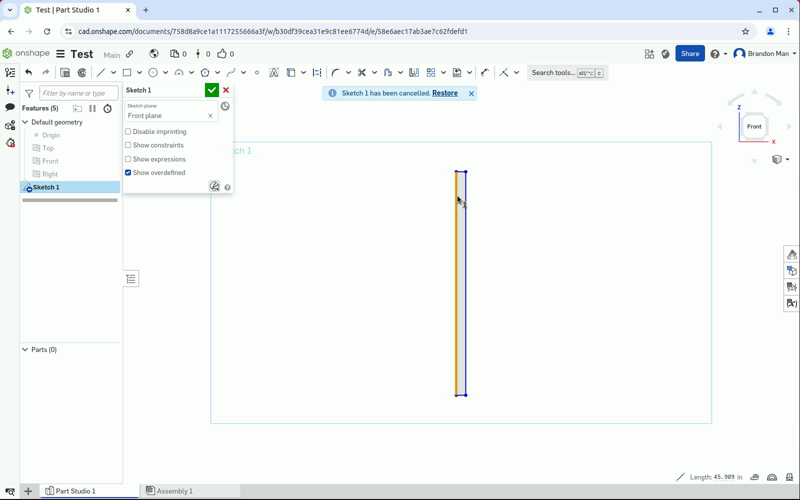
mouse_move(73, 352)
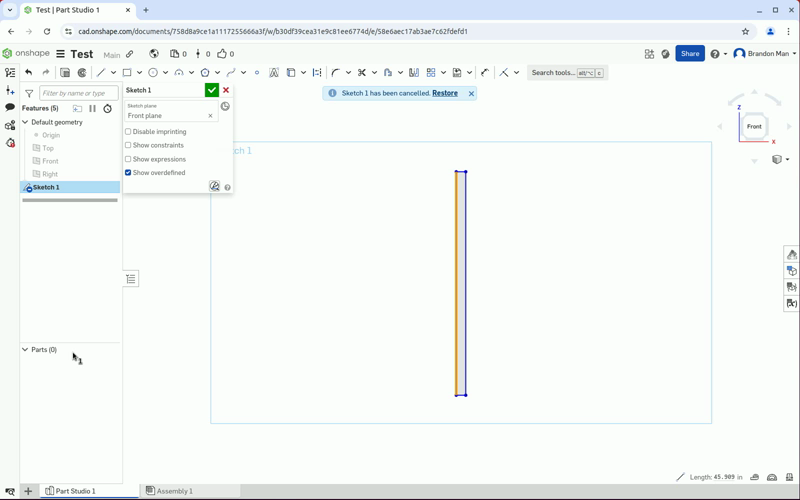
key(shift+y)
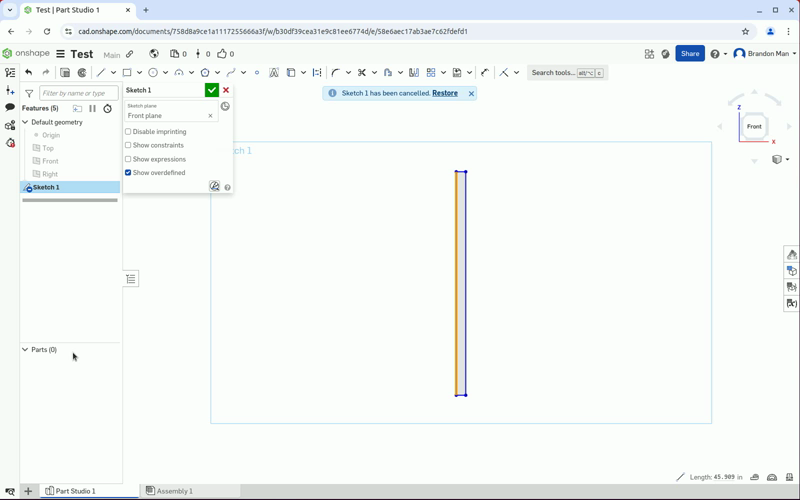
key(shift+e)
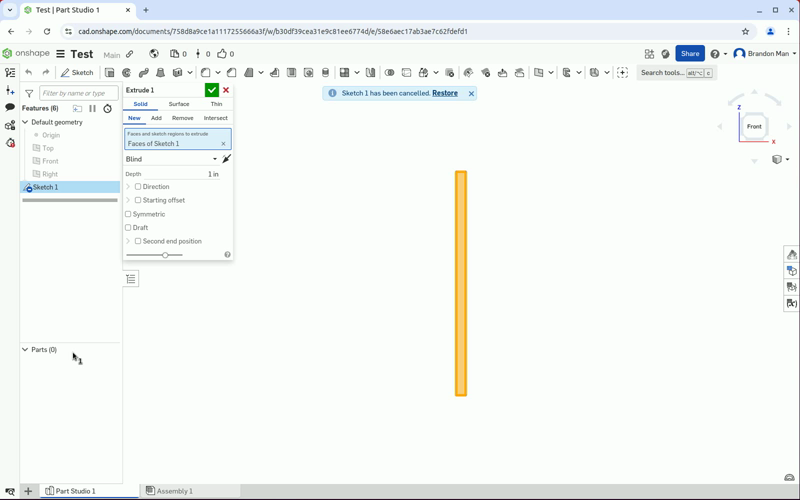
mouse_move(143, 106)
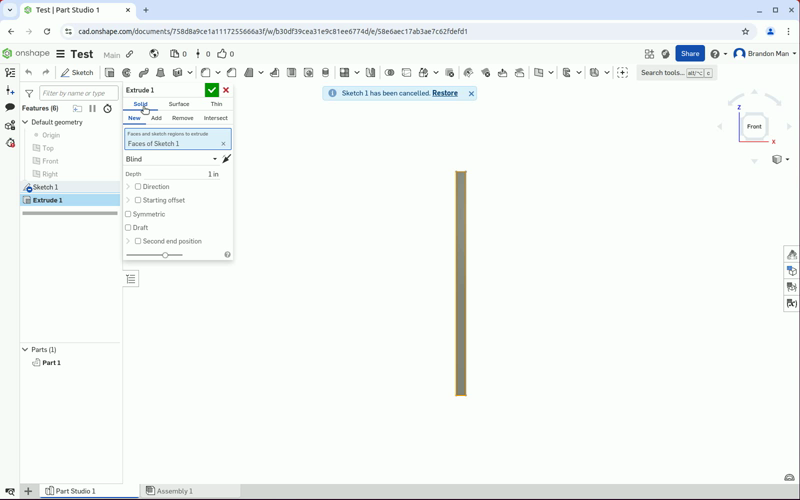
click(143, 106)
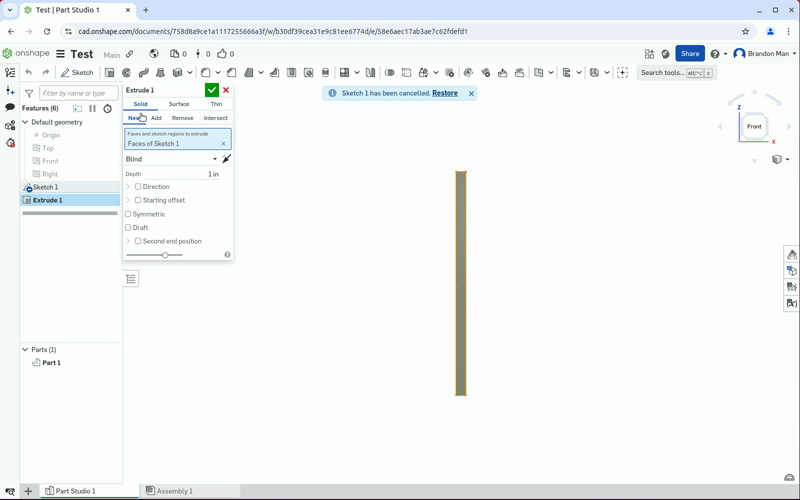
mouse_move(137, 120)
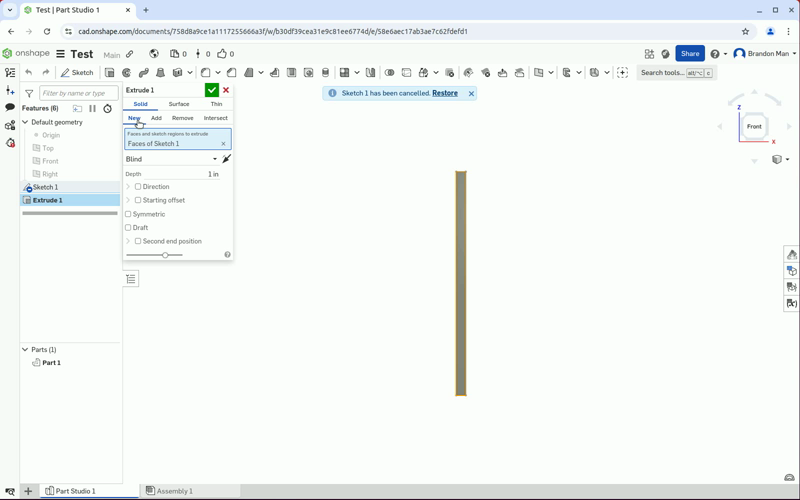
click(137, 120)
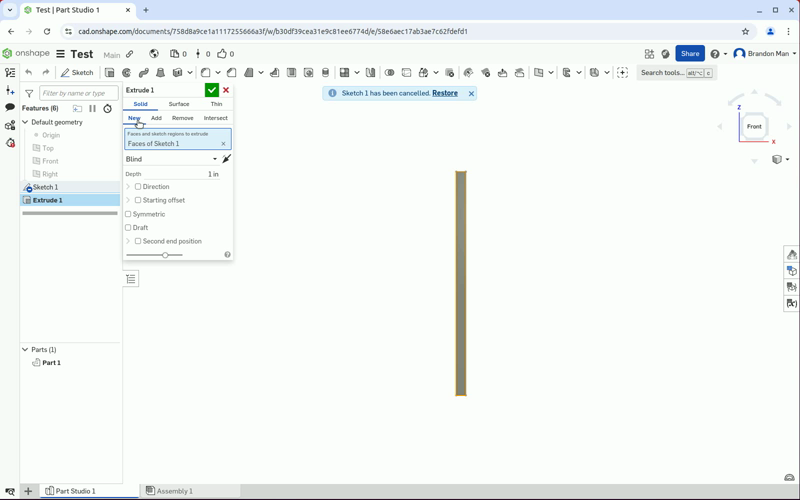
key(tab, 4)
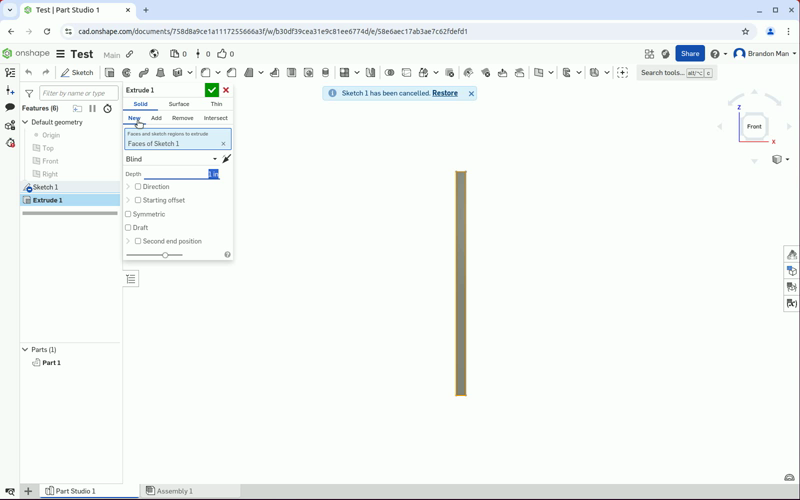
text(2.408)
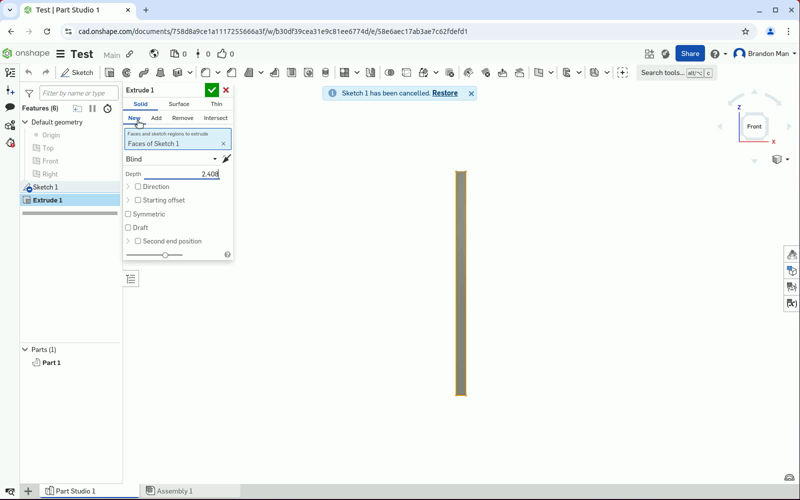
key(tab, 3)
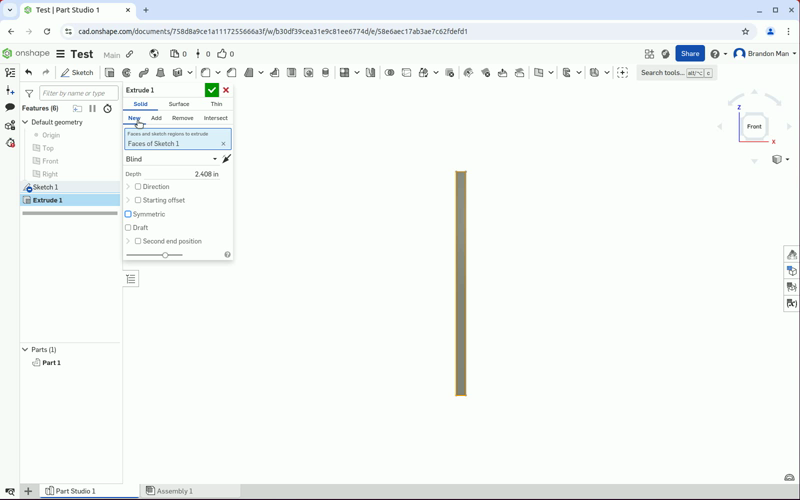
key(space)
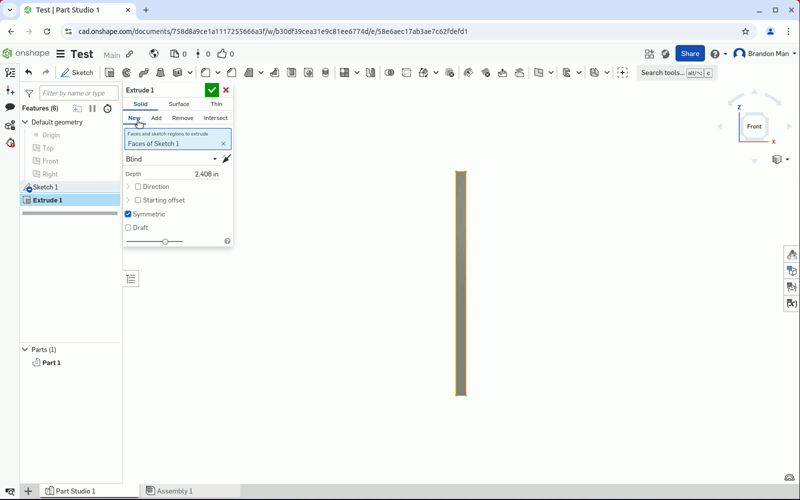
key(enter)
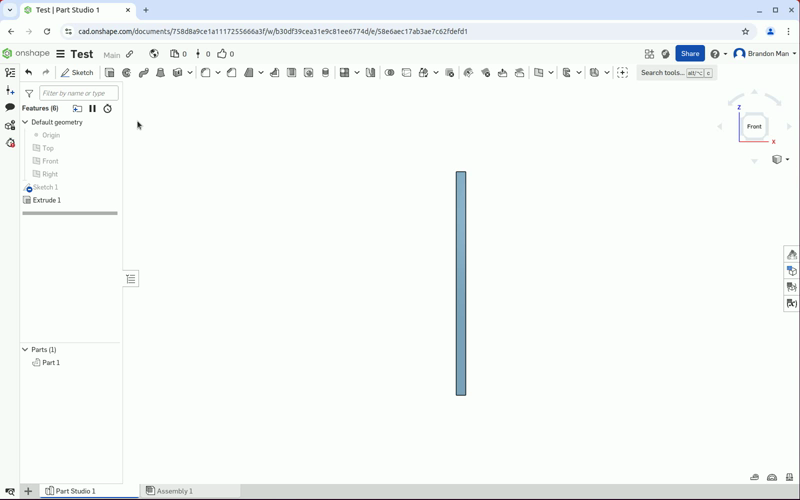
key(shift+h)
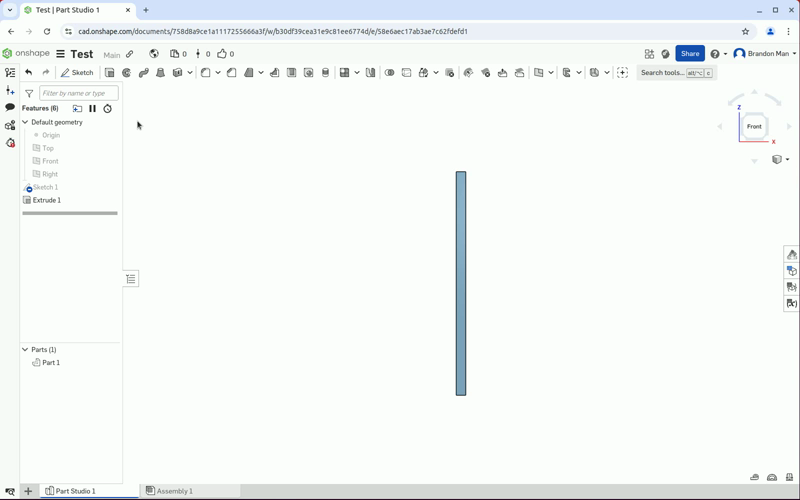
key(shift+h)
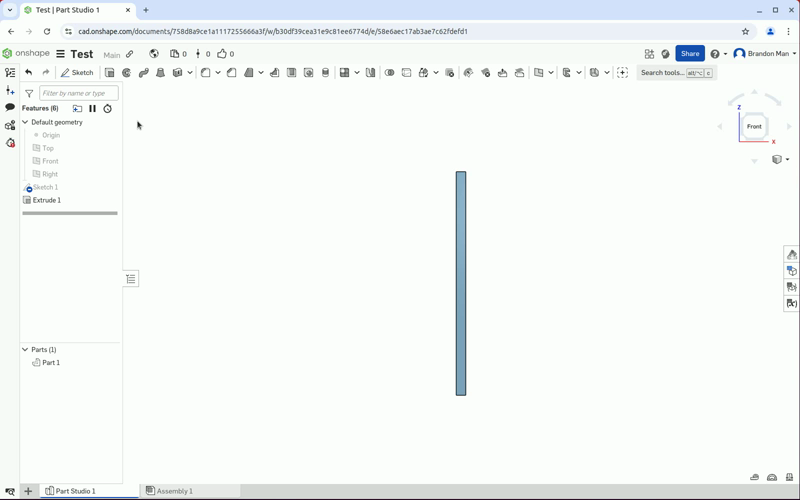
mouse_move(73, 189)
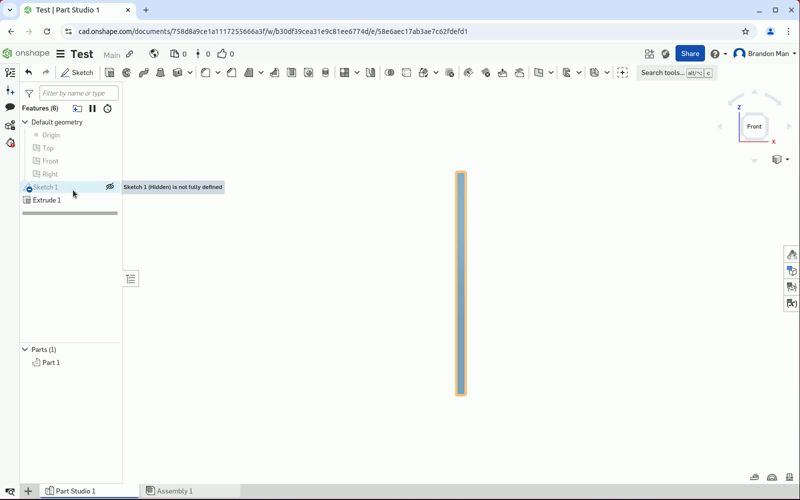
click(73, 189)
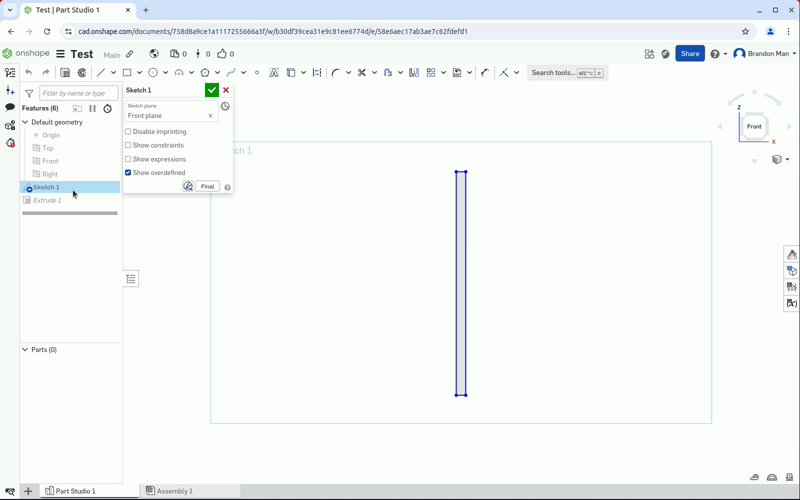
mouse_move(229, 92)
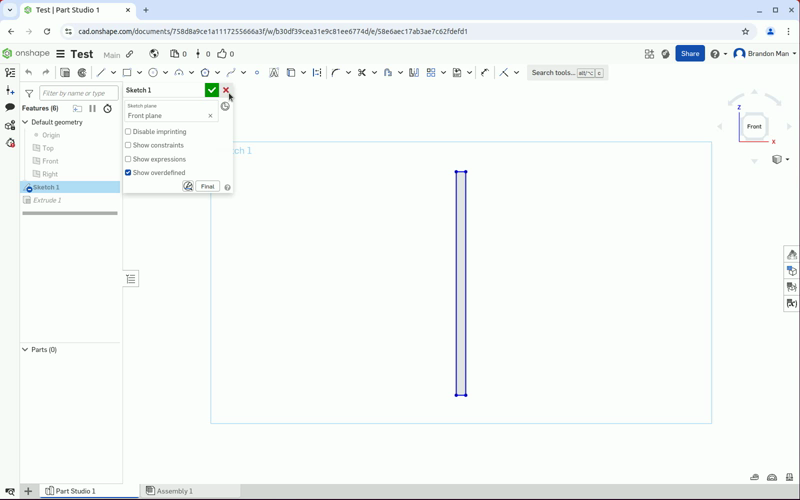
click(229, 92)
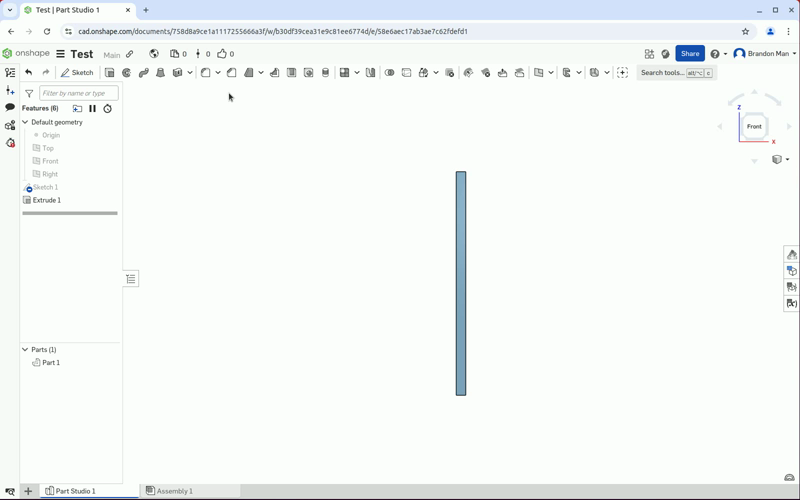
mouse_move(541, 75)
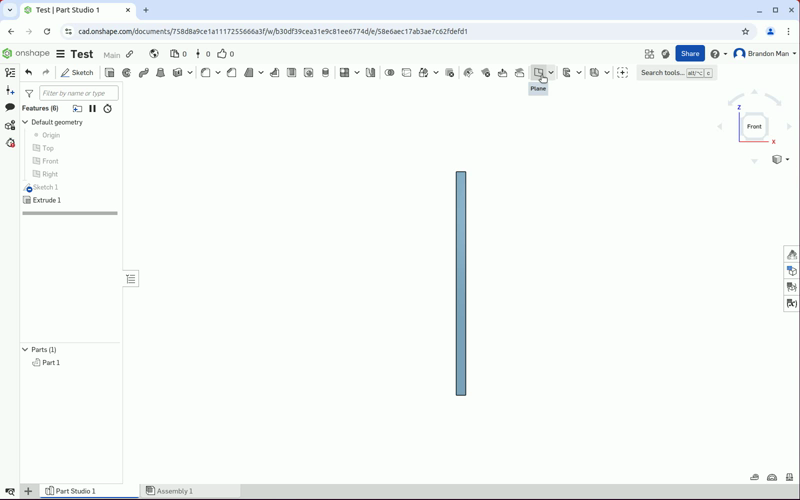
click(541, 75)
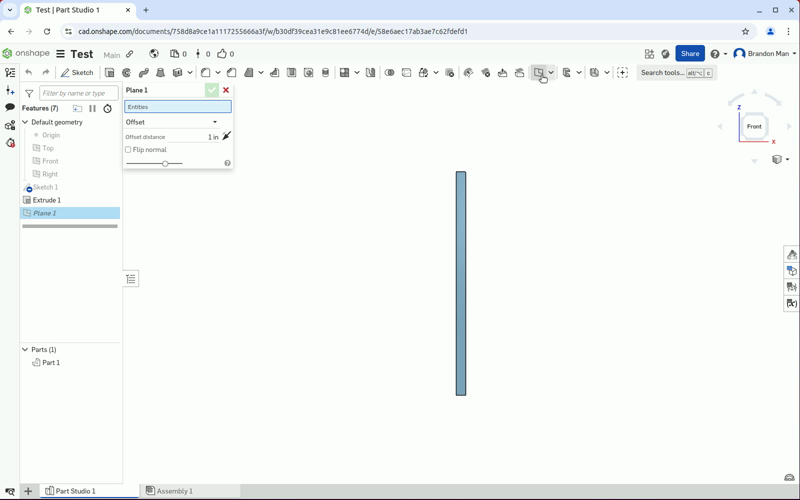
mouse_move(73, 163)
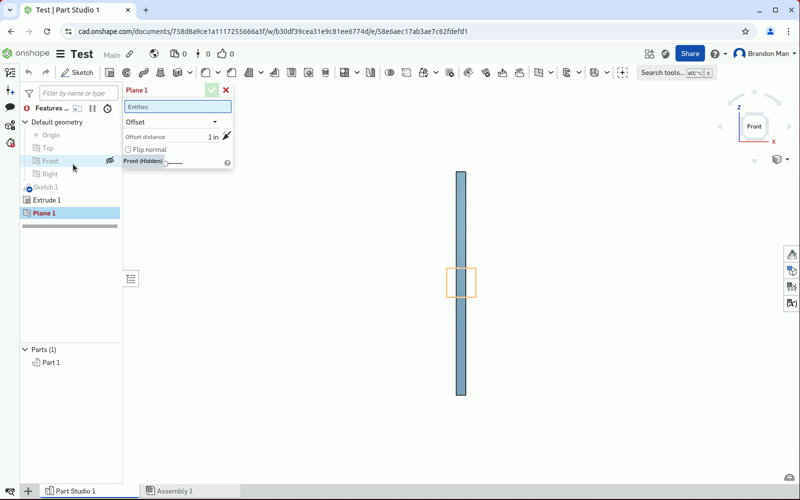
click(73, 163)
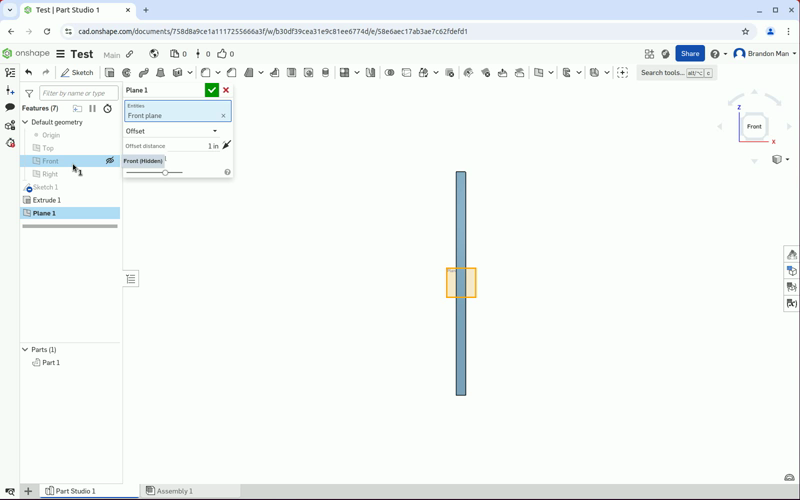
key(tab, 2)
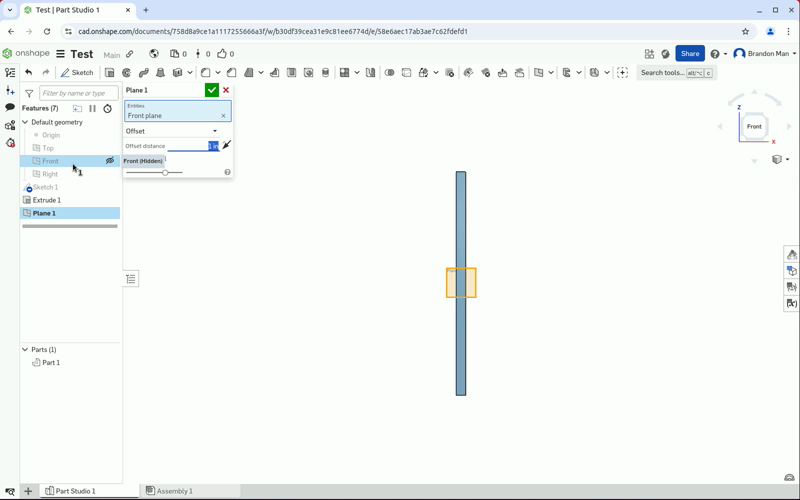
text(1.202)
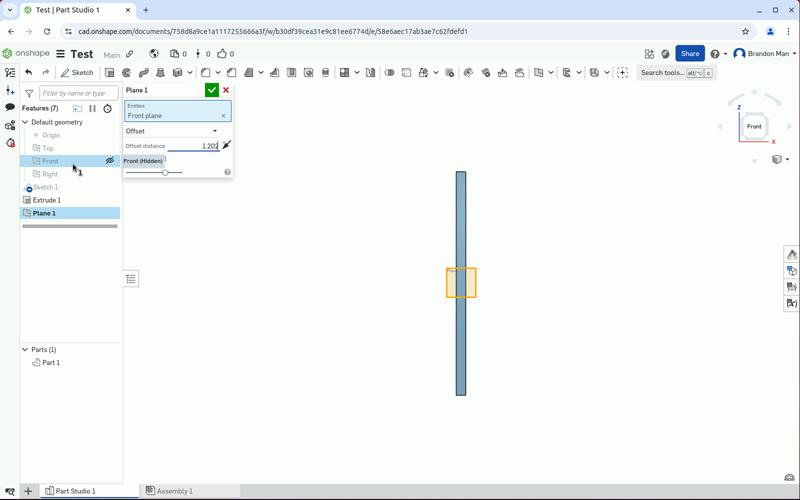
key(enter, 2)
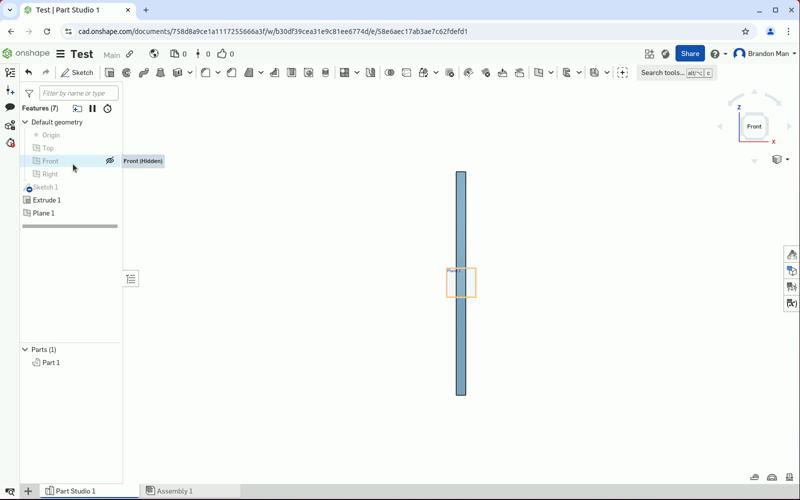
key(shift+s)
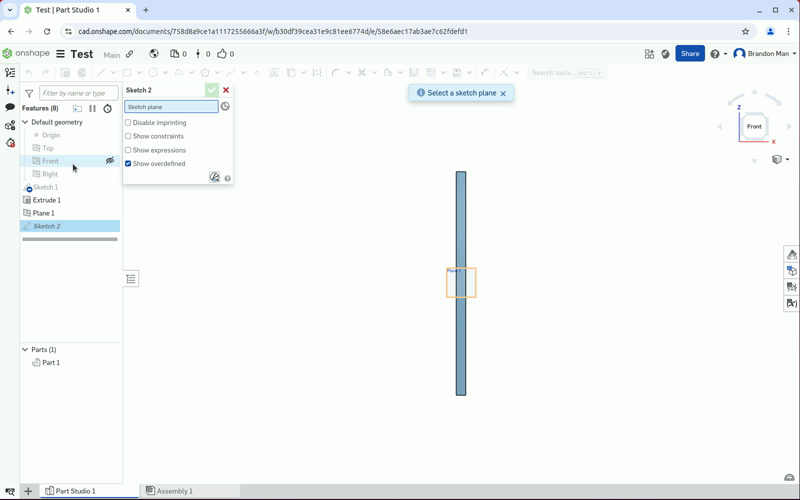
mouse_move(73, 215)
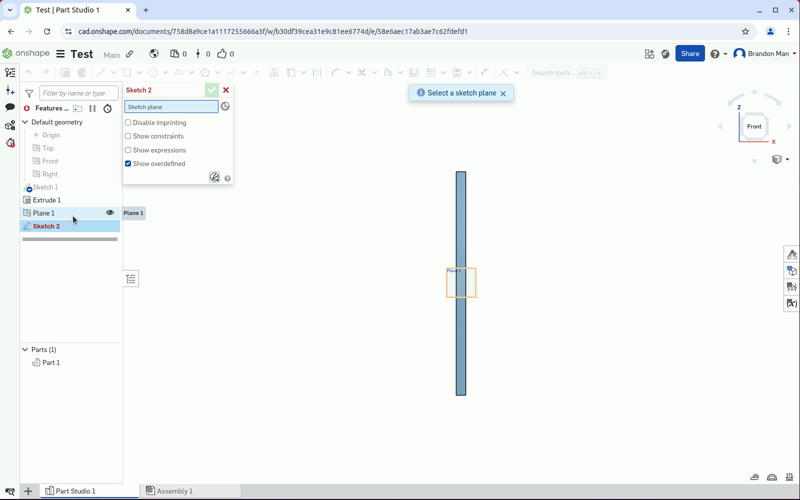
click(73, 215)
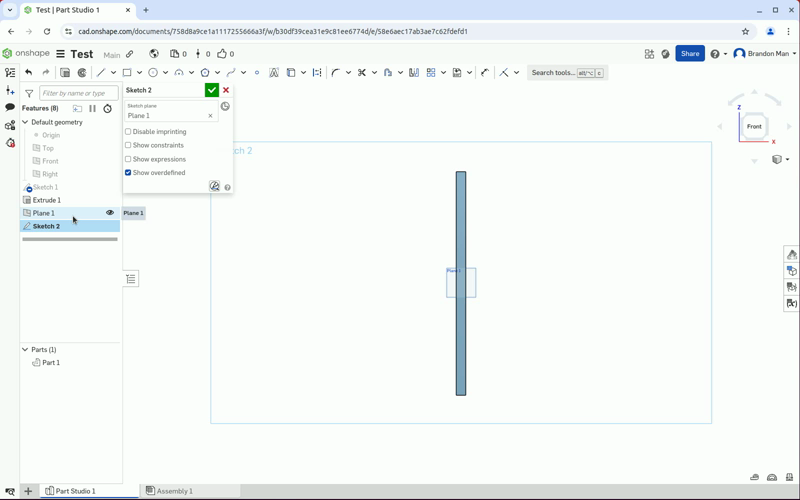
mouse_move(73, 352)
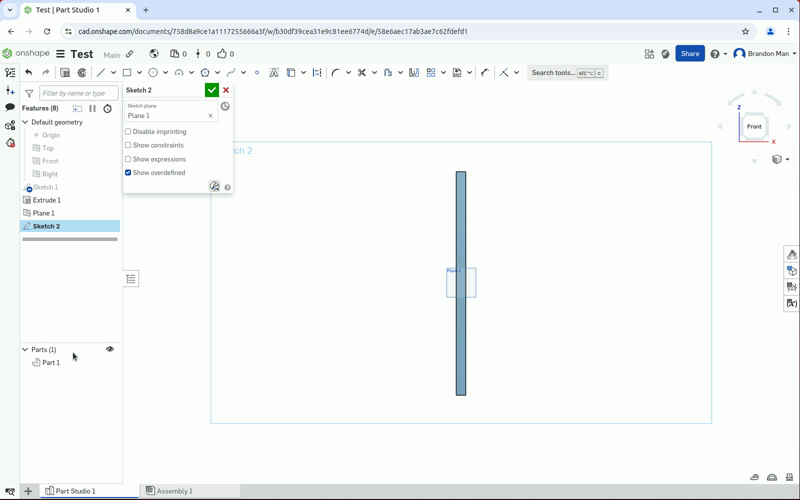
key(y)
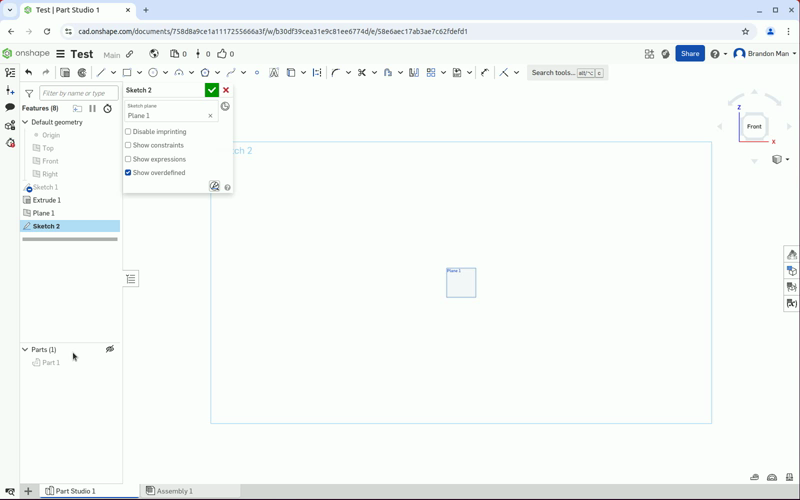
key(l)
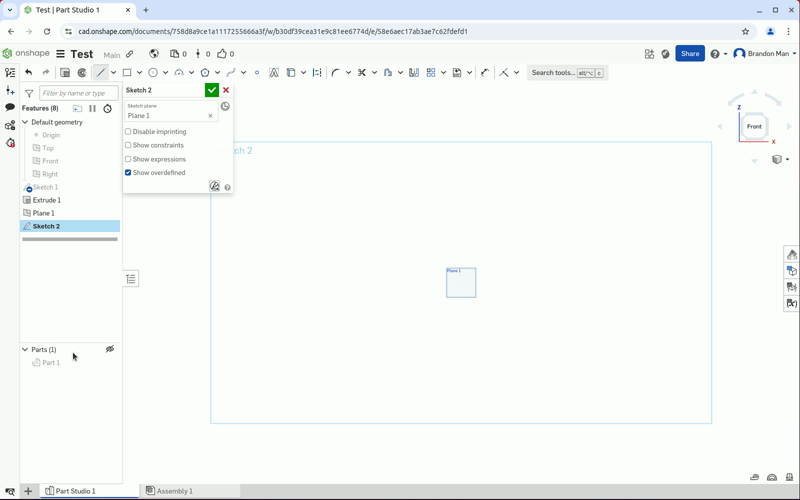
key_down(shift)
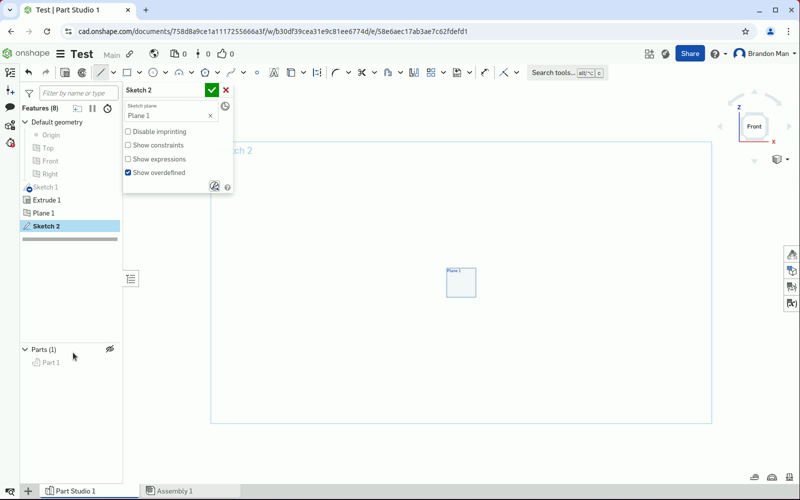
mouse_move(459, 177)
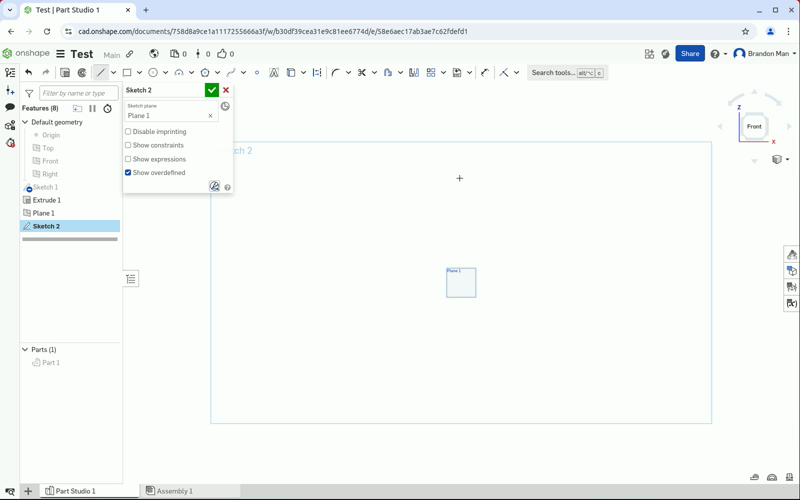
click(459, 177)
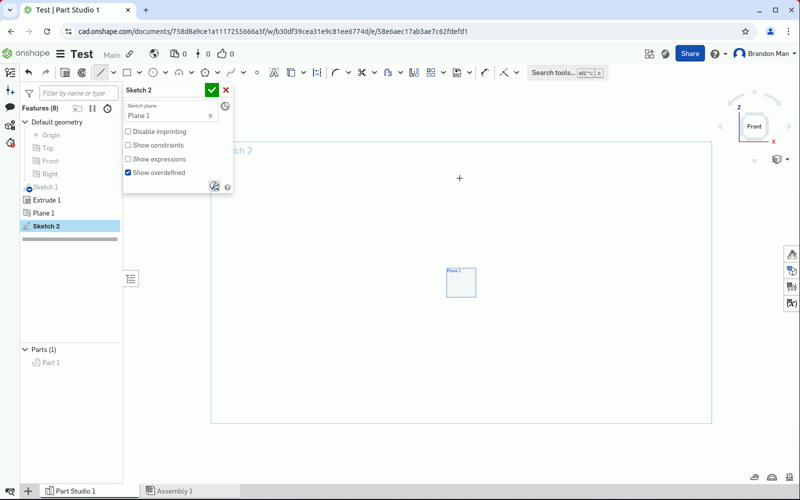
key_up(shift)
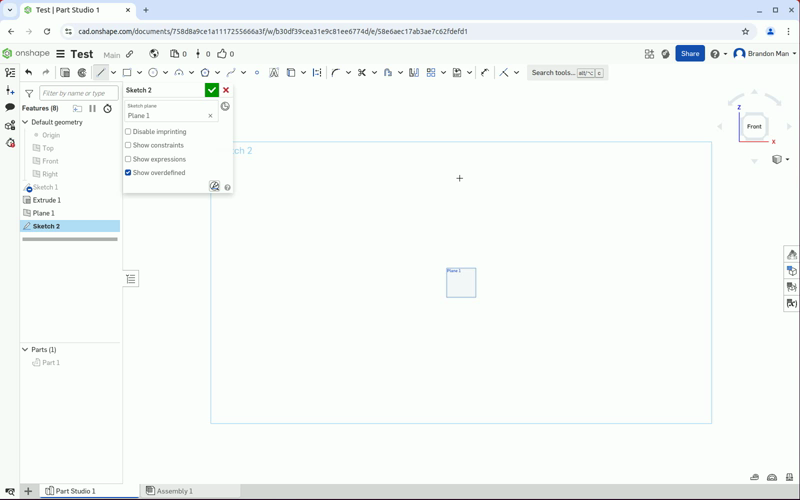
key_down(shift)
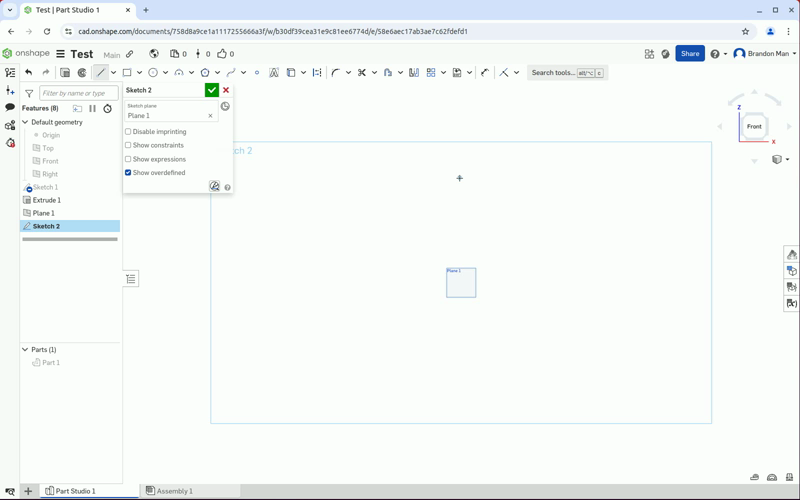
mouse_move(489, 177)
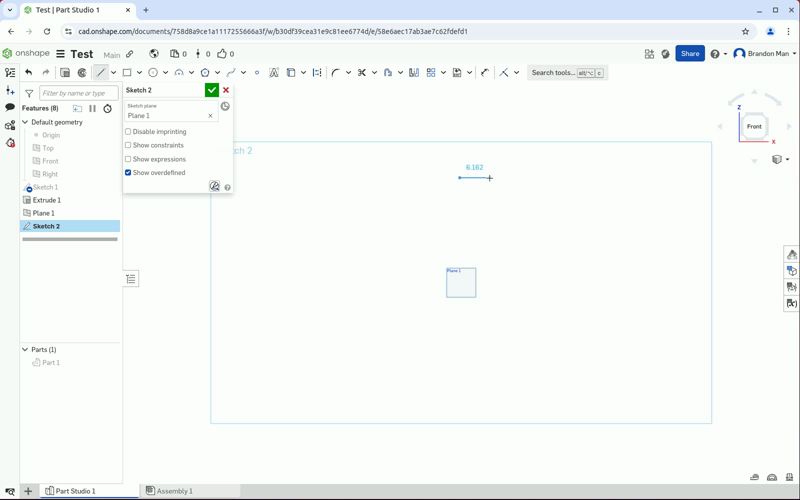
mouse_move(462, 177)
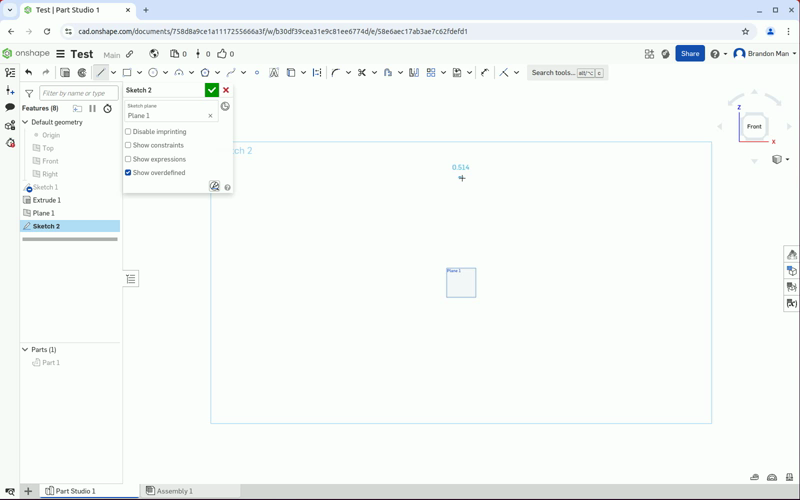
scroll(6)
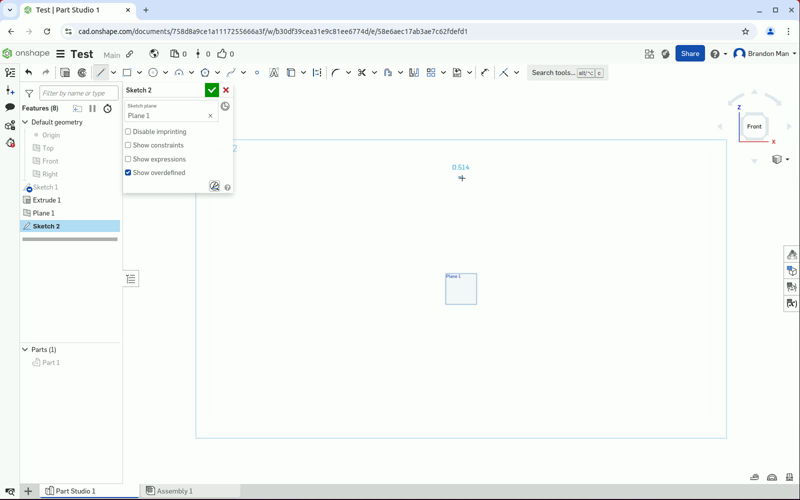
scroll(6)
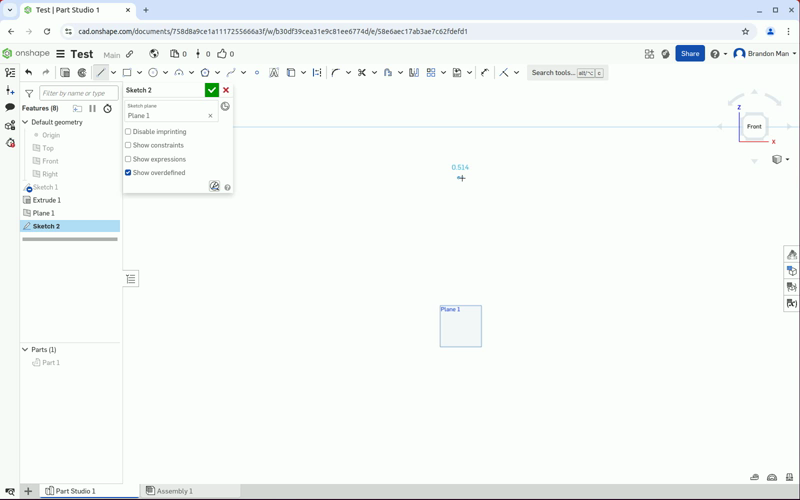
scroll(6)
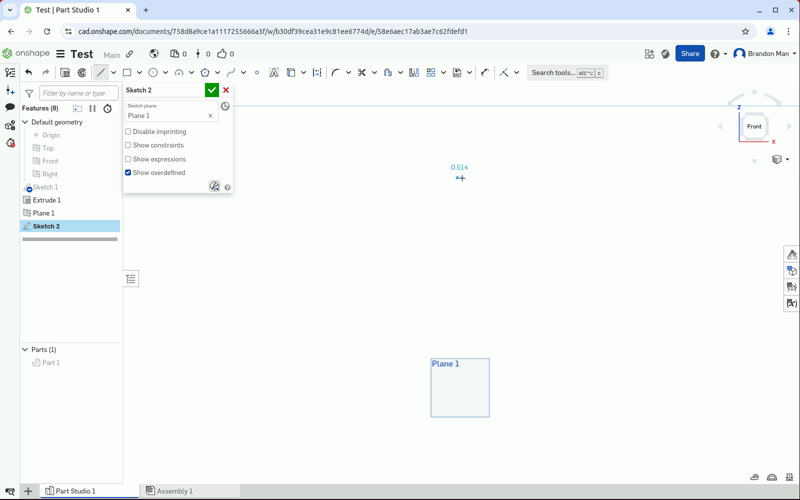
scroll(6)
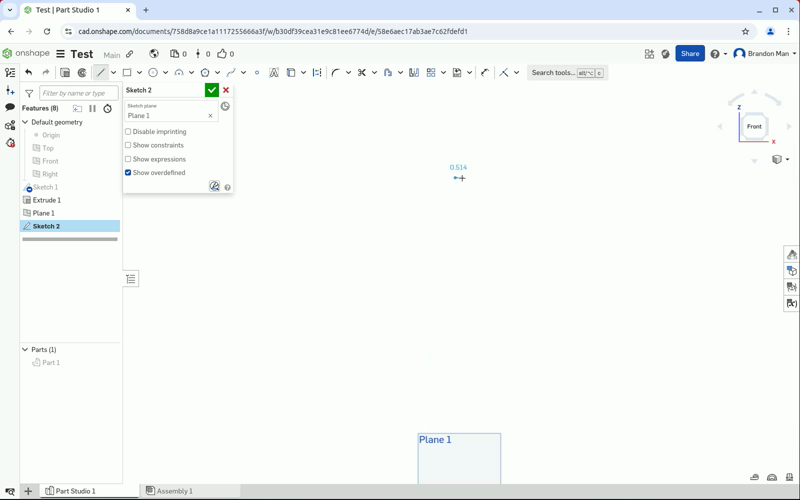
scroll(6)
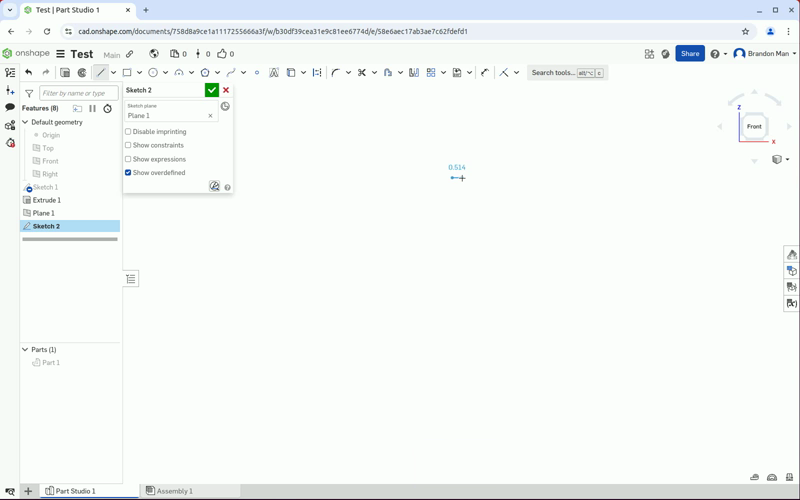
scroll(6)
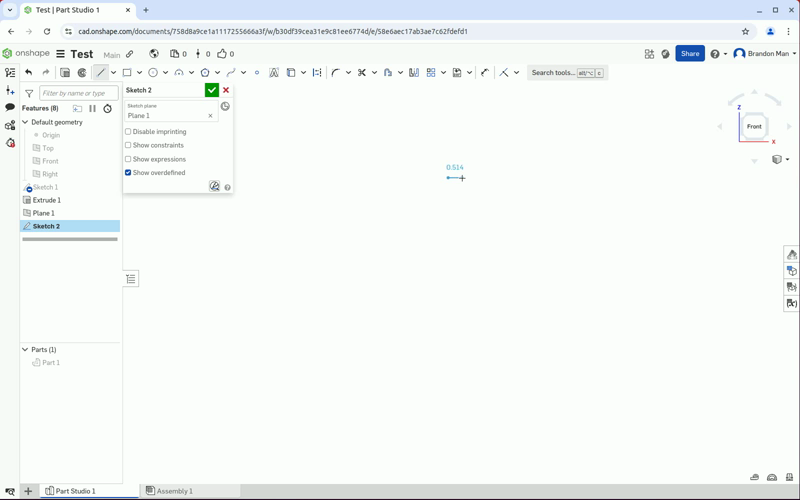
scroll(6)
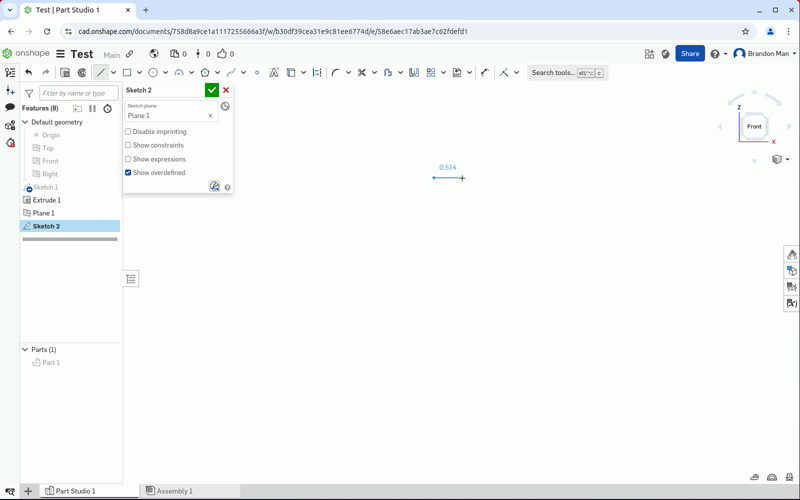
click(462, 177)
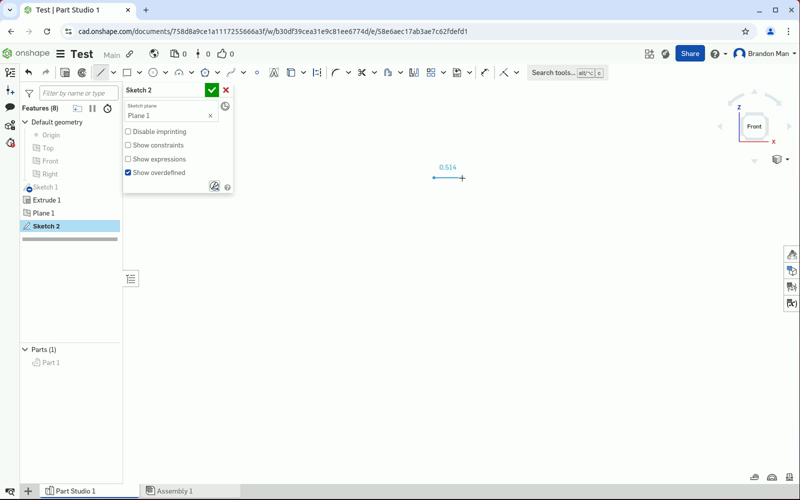
scroll(-6)
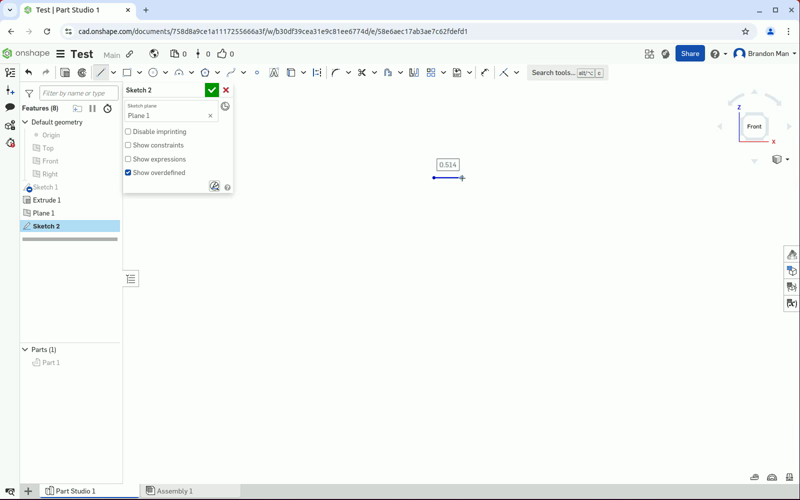
scroll(-6)
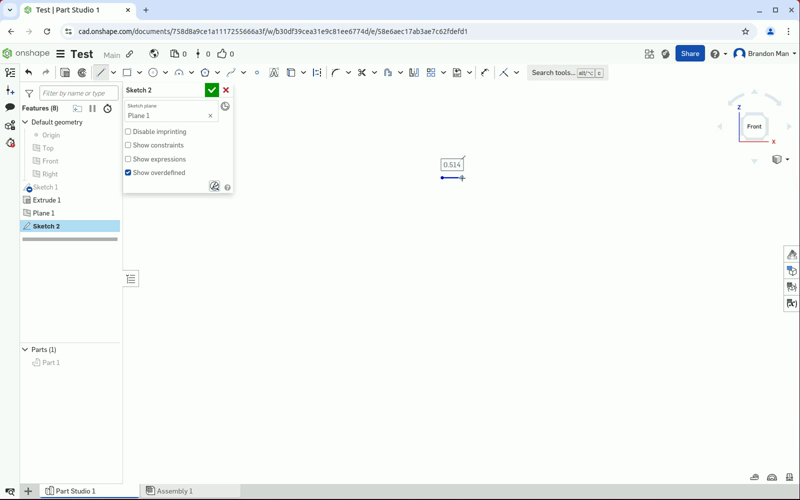
scroll(-6)
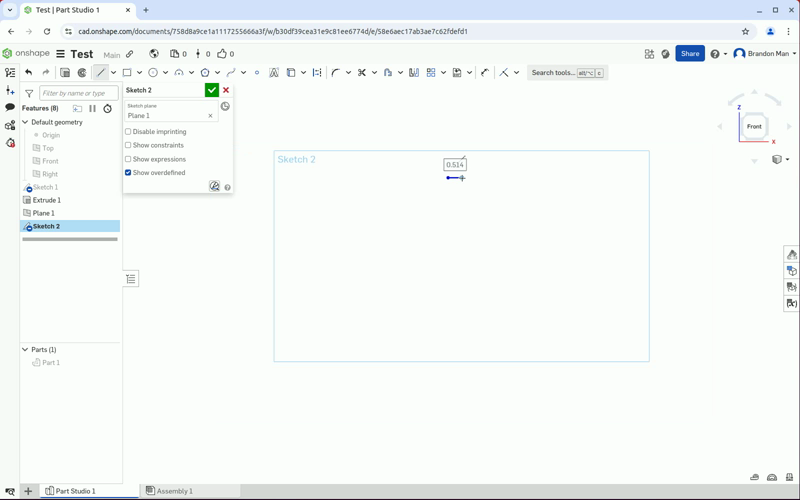
scroll(-6)
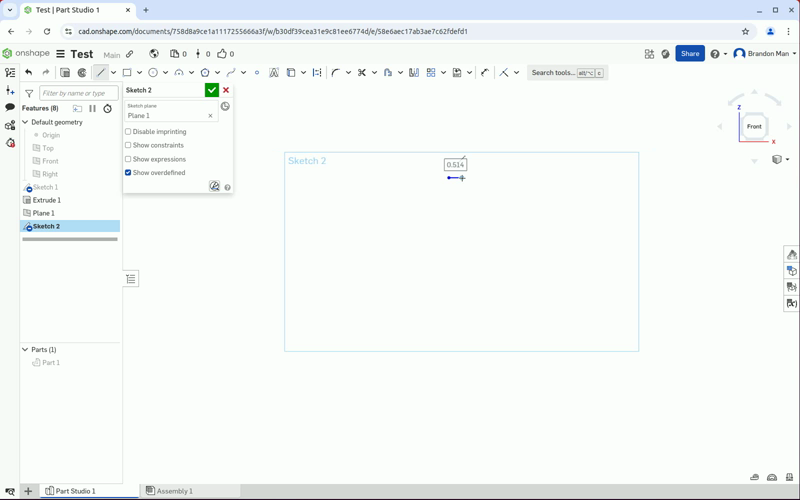
scroll(-6)
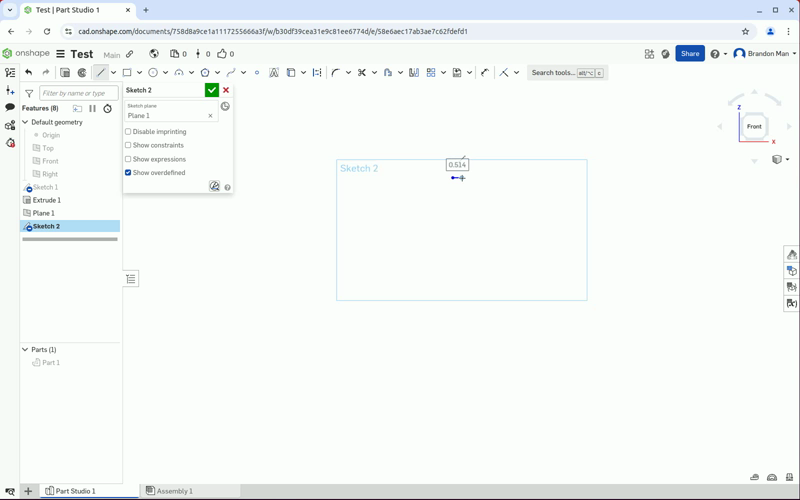
scroll(-6)
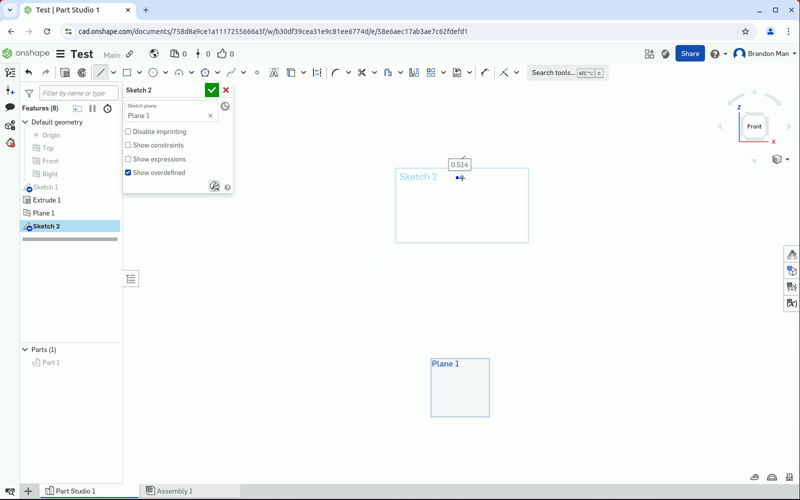
scroll(-6)
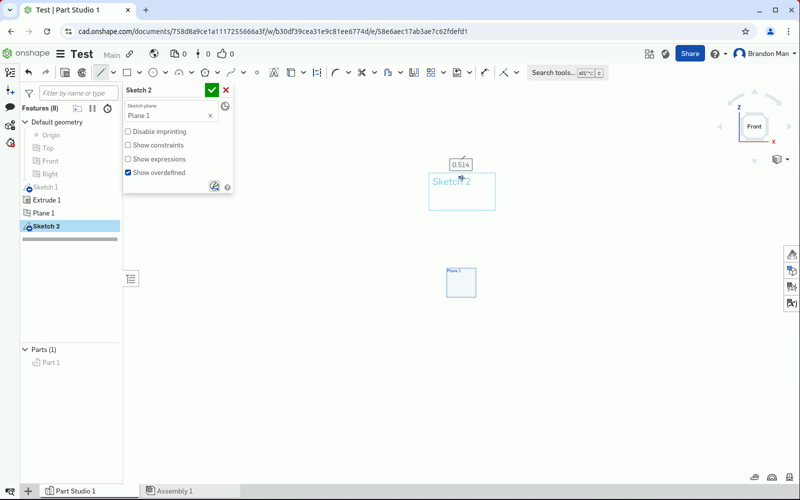
key_up(shift)
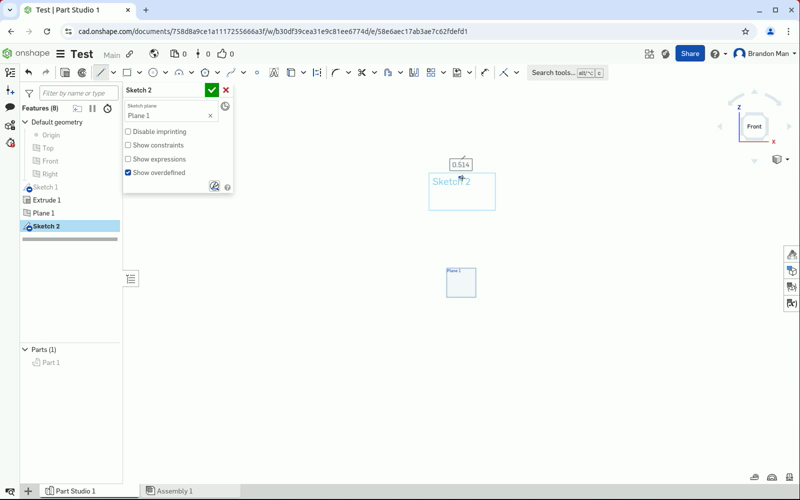
key_down(shift)
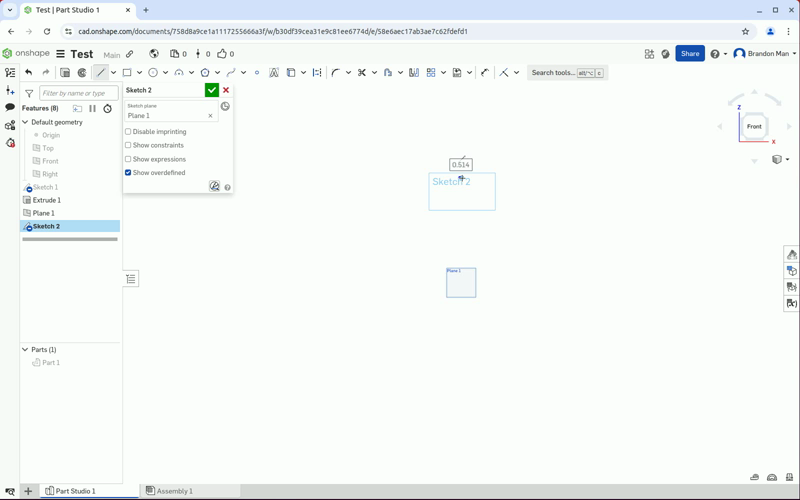
mouse_move(492, 177)
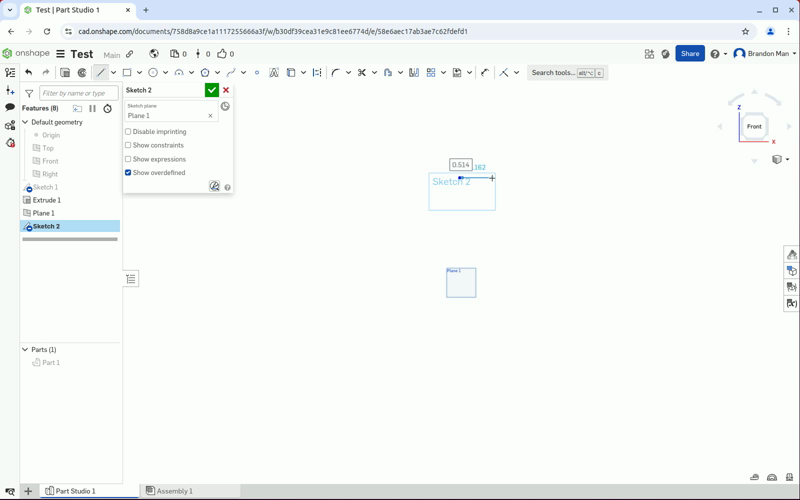
mouse_move(462, 169)
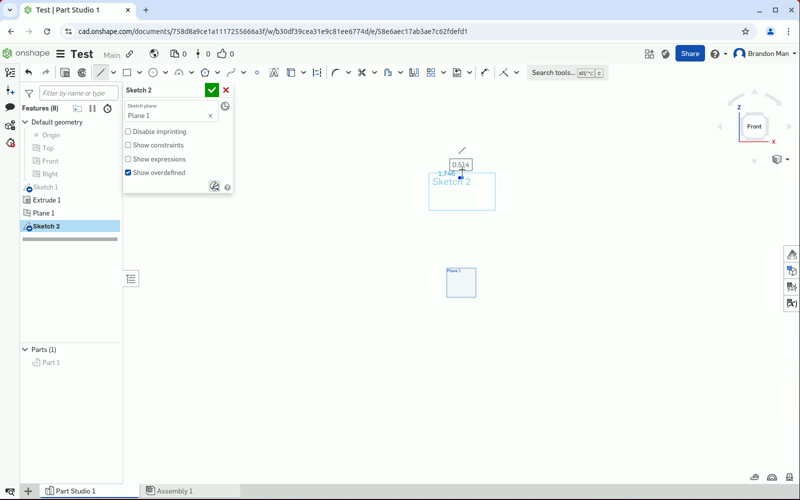
click(462, 169)
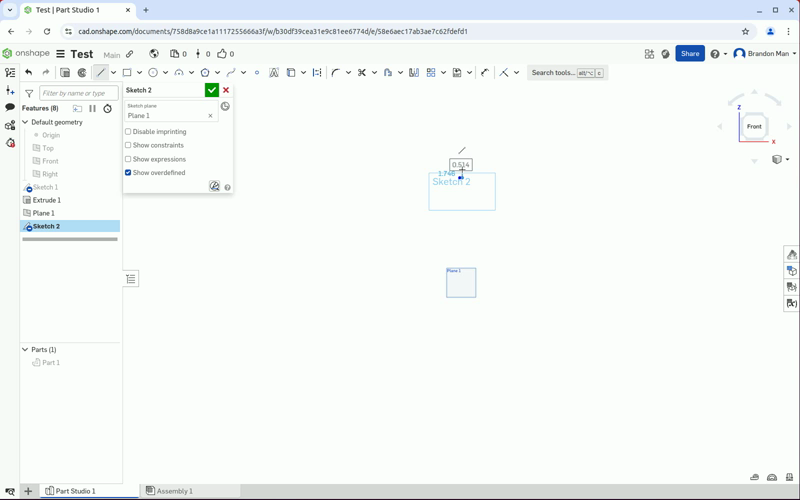
key_up(shift)
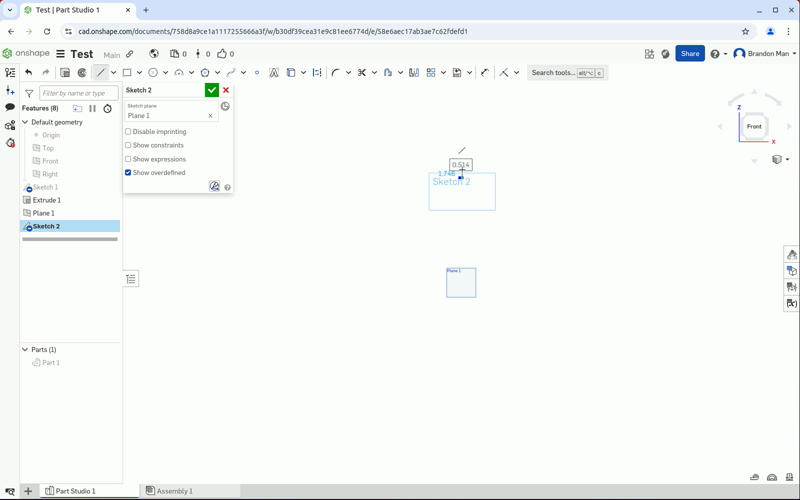
key_down(shift)
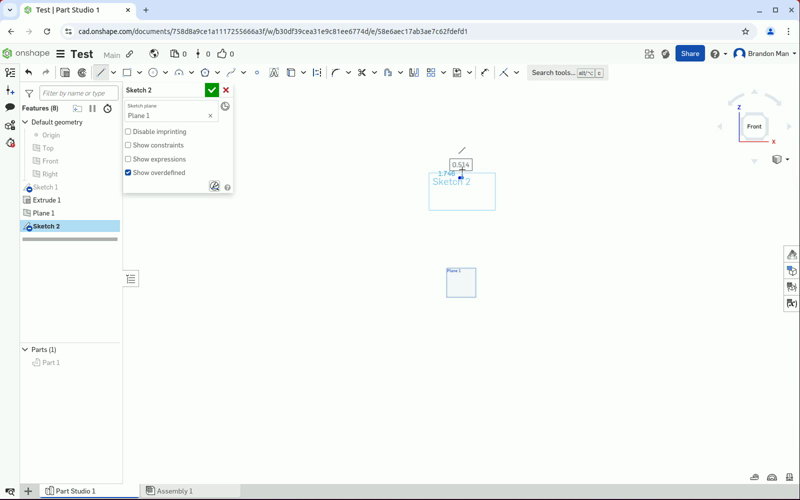
mouse_move(492, 169)
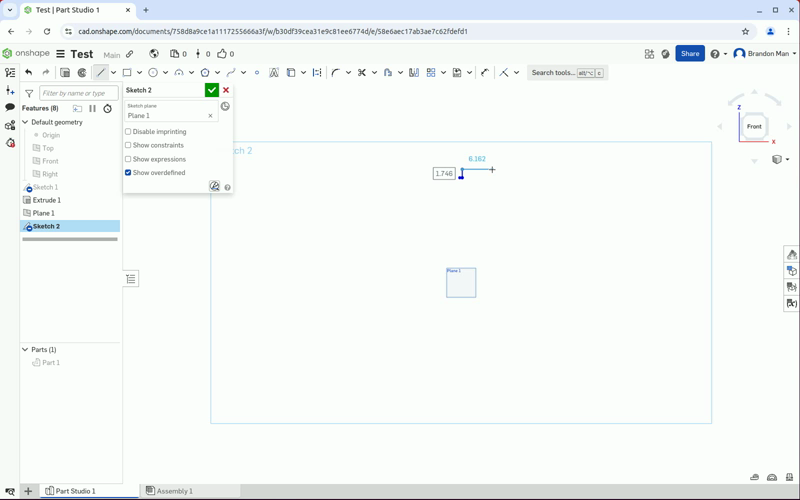
mouse_move(459, 169)
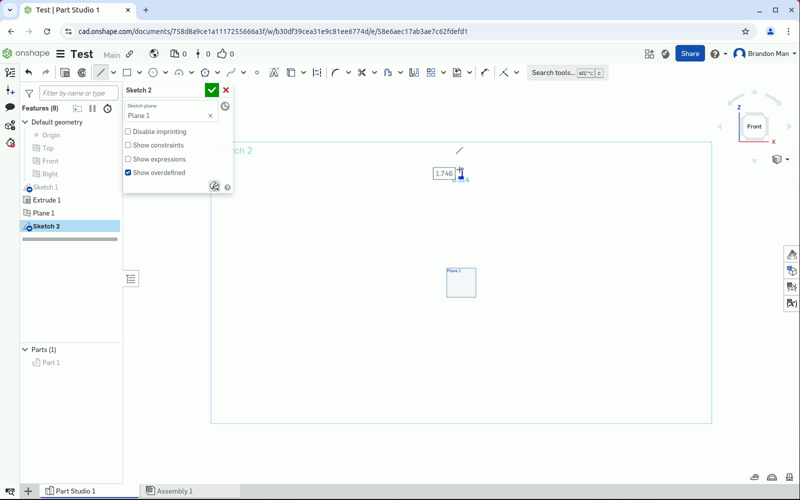
scroll(6)
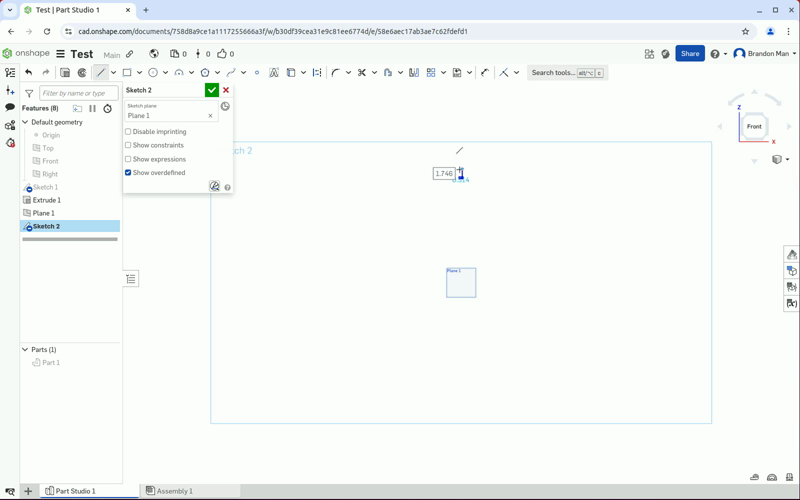
scroll(6)
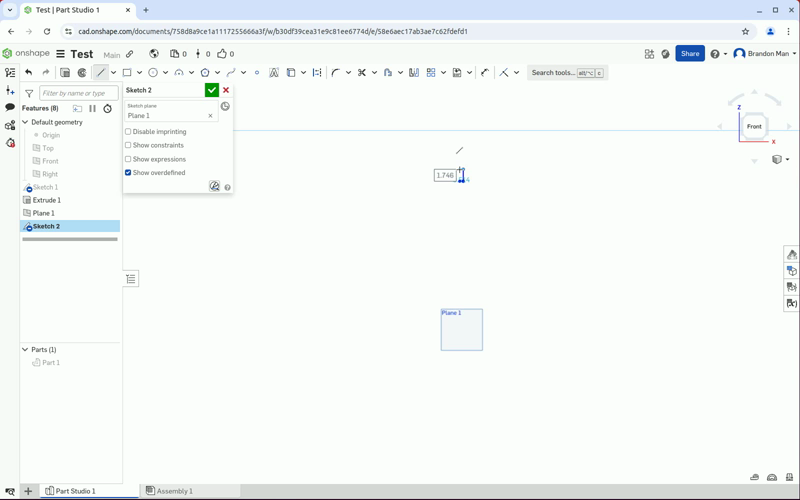
scroll(6)
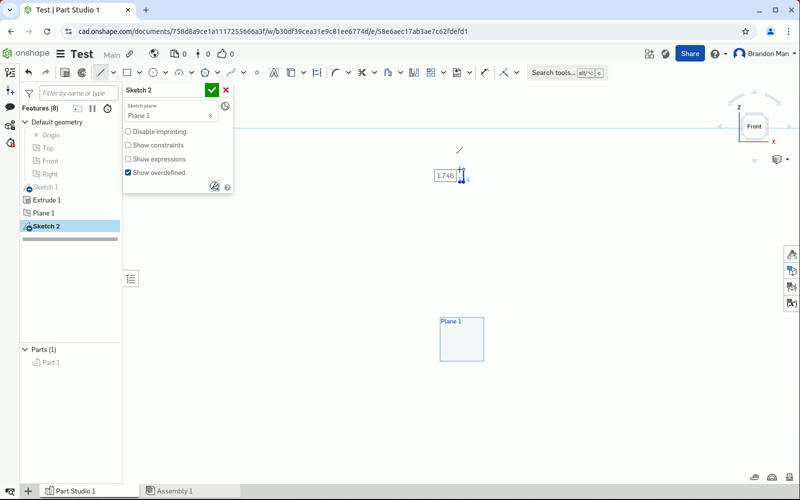
scroll(6)
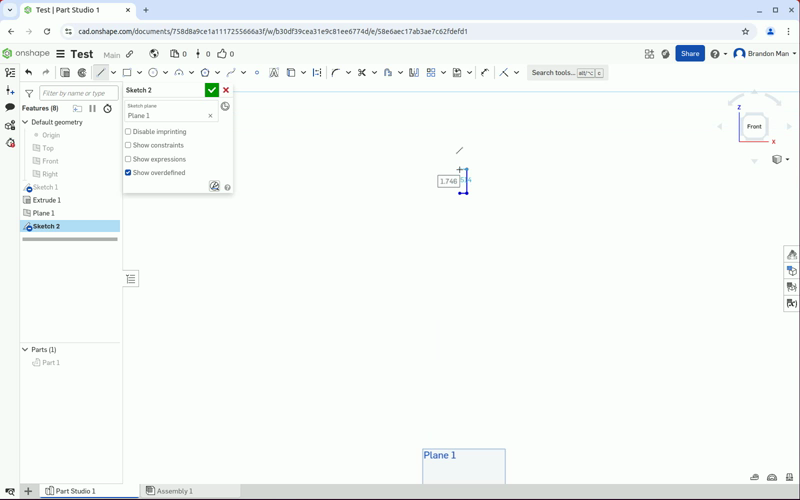
scroll(6)
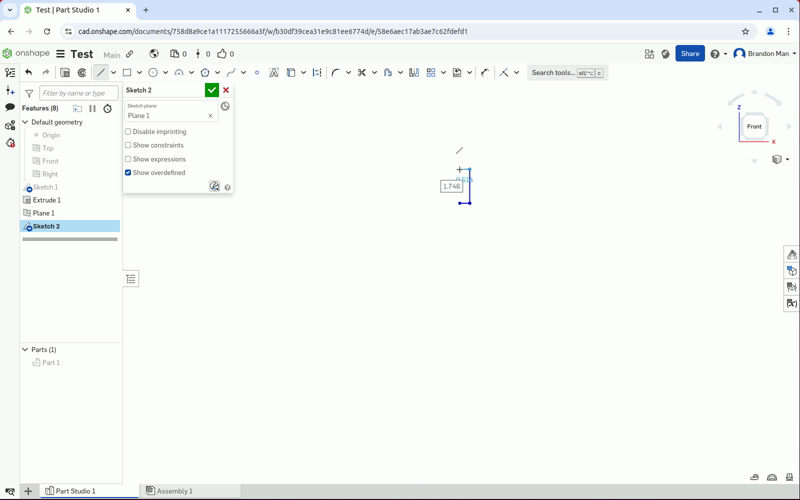
scroll(6)
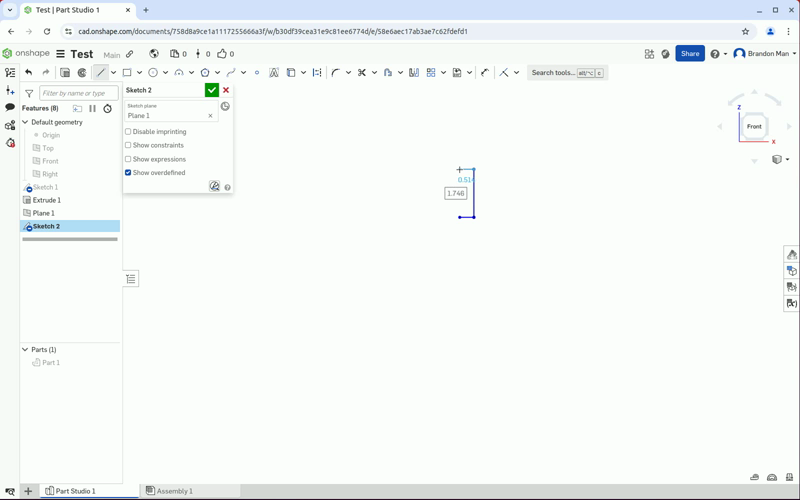
scroll(6)
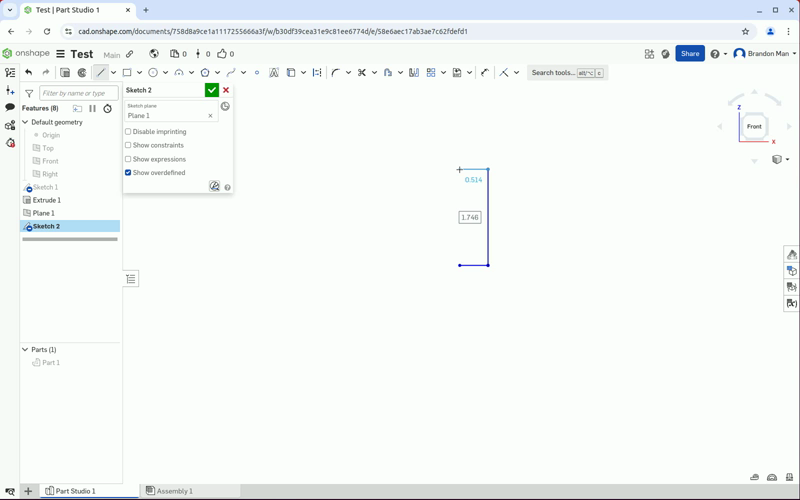
click(459, 169)
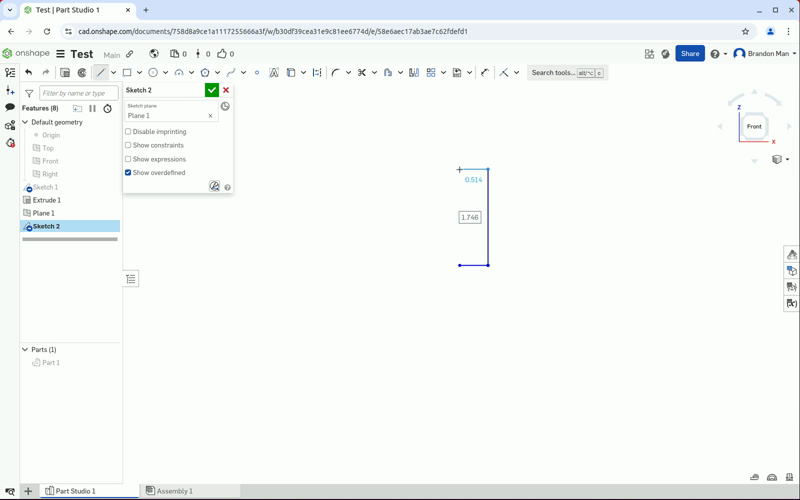
scroll(-6)
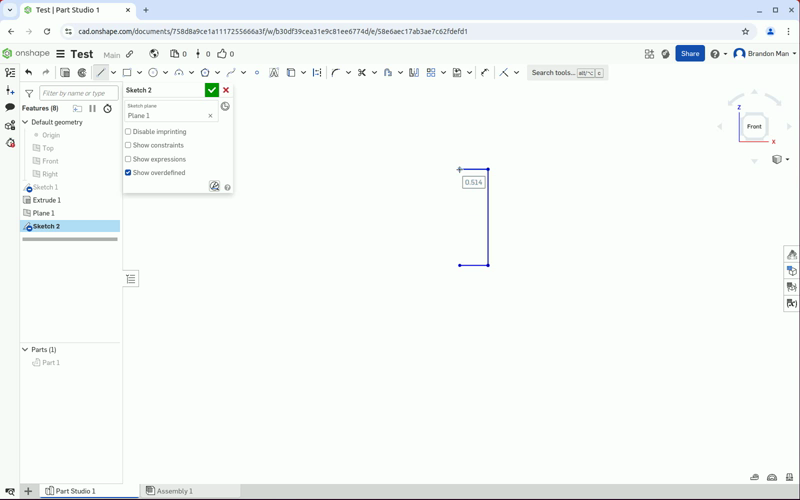
scroll(-6)
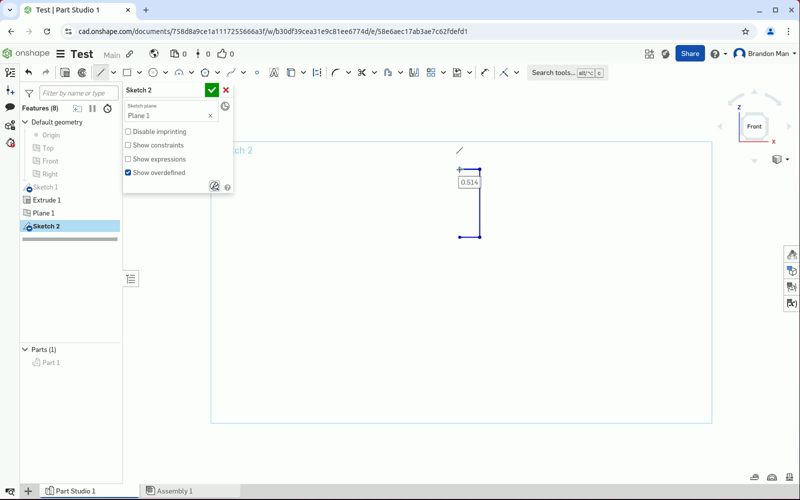
scroll(-6)
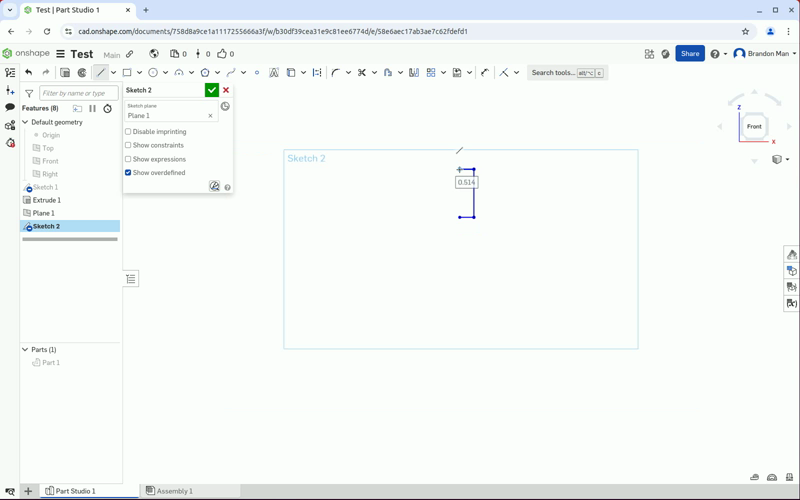
scroll(-6)
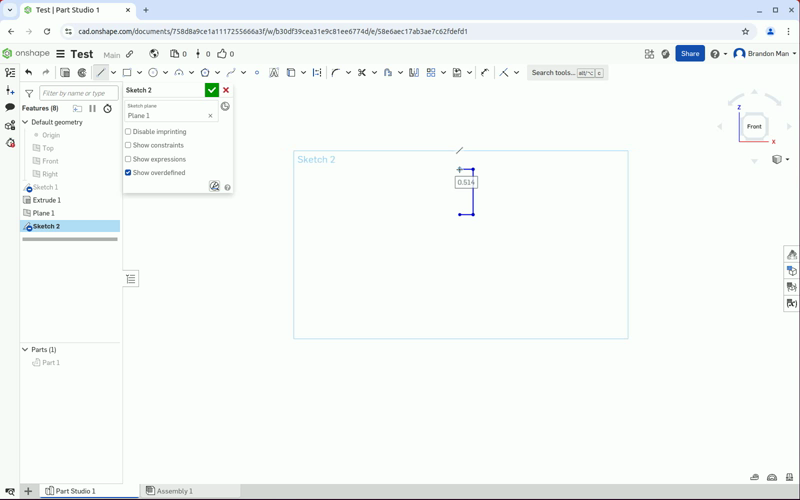
scroll(-6)
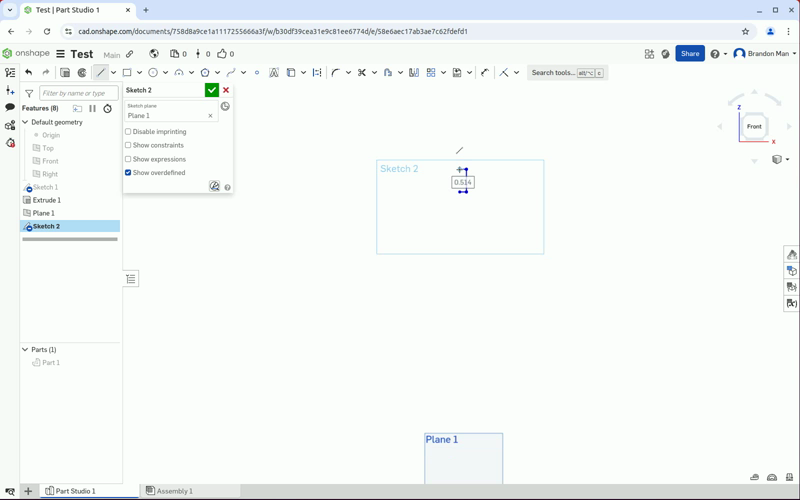
scroll(-6)
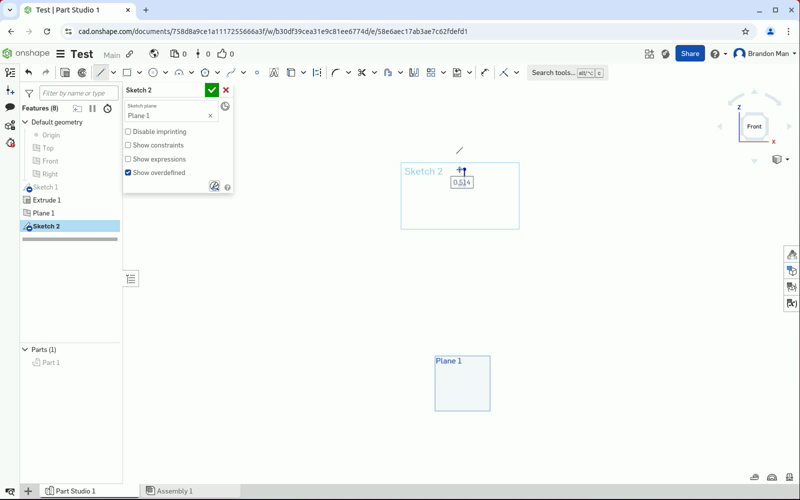
scroll(-6)
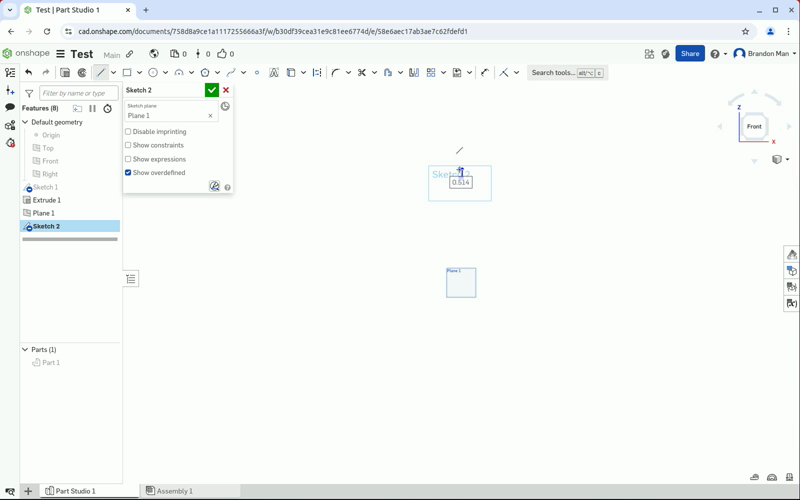
key_up(shift)
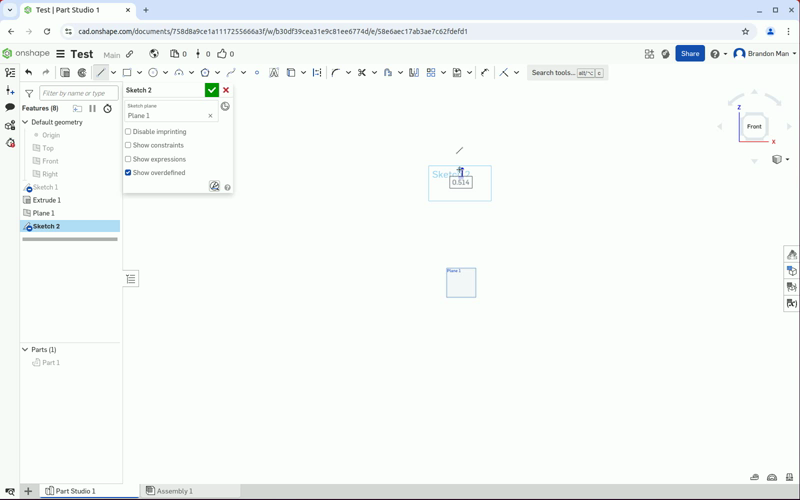
mouse_move(489, 169)
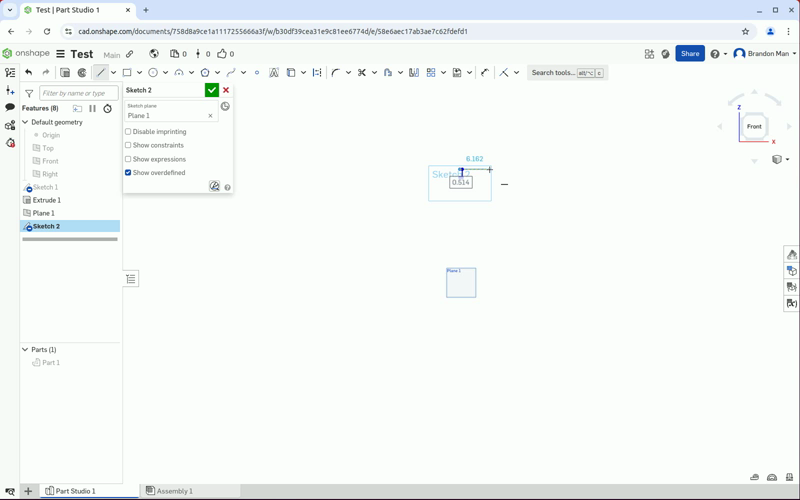
key_down(shift)
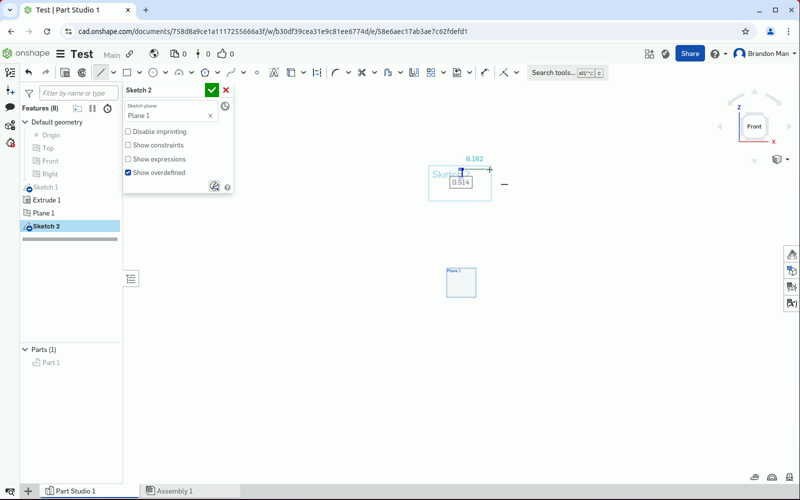
mouse_move(459, 177)
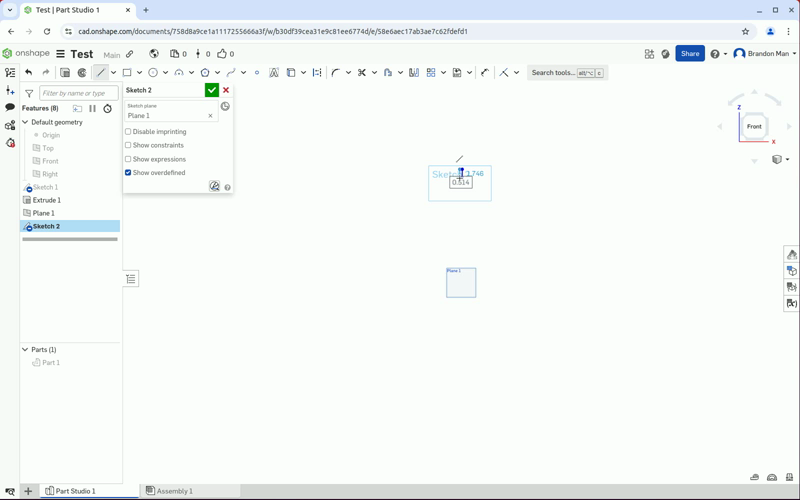
scroll(6)
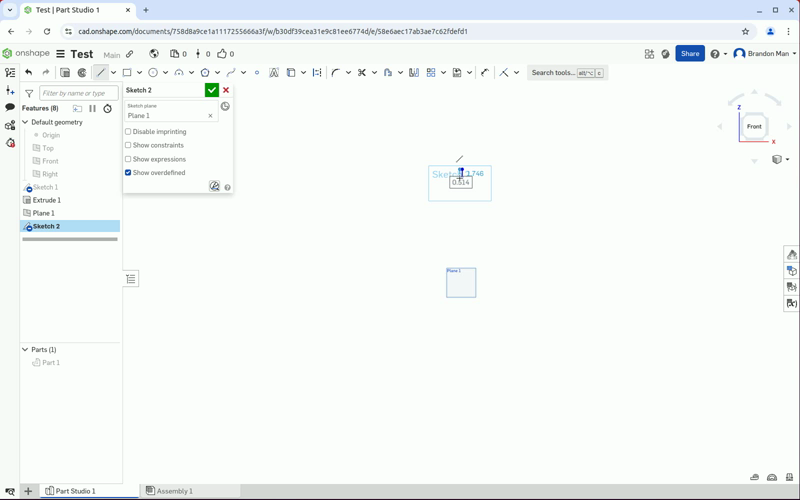
scroll(6)
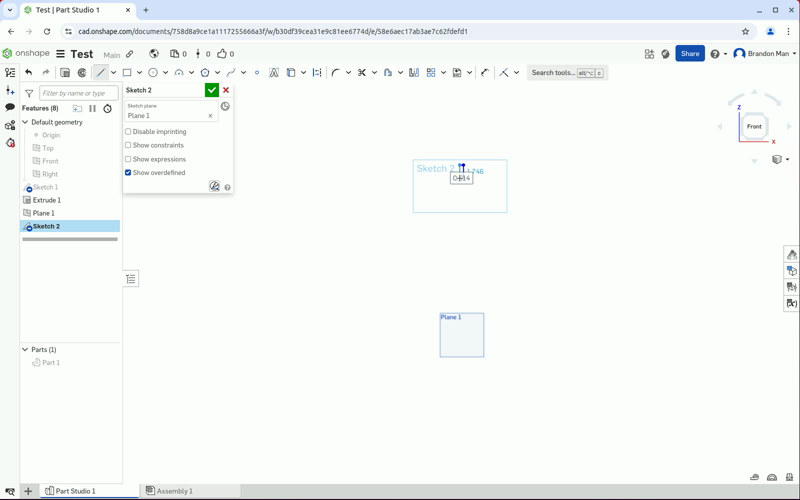
scroll(6)
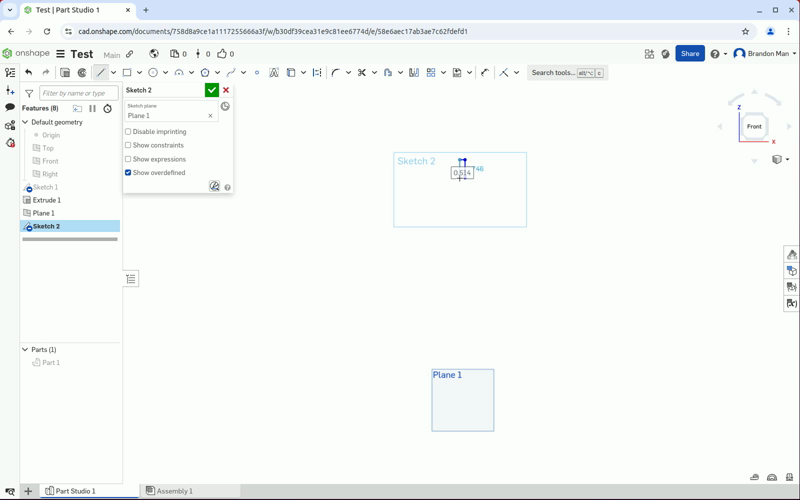
scroll(6)
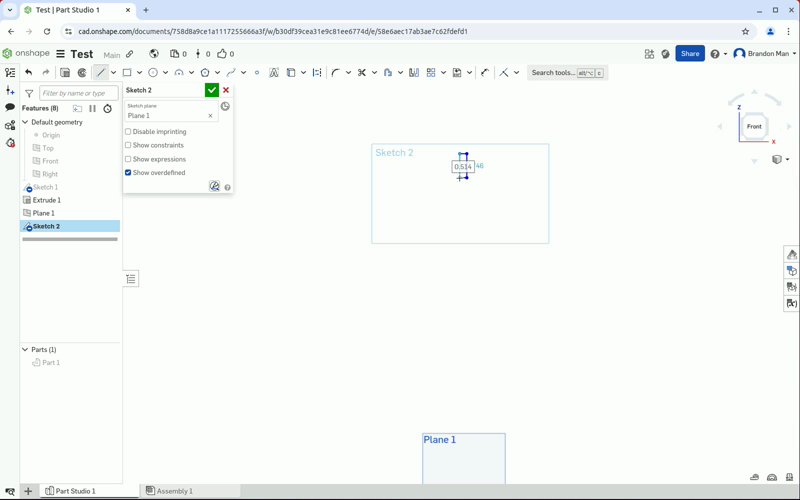
scroll(6)
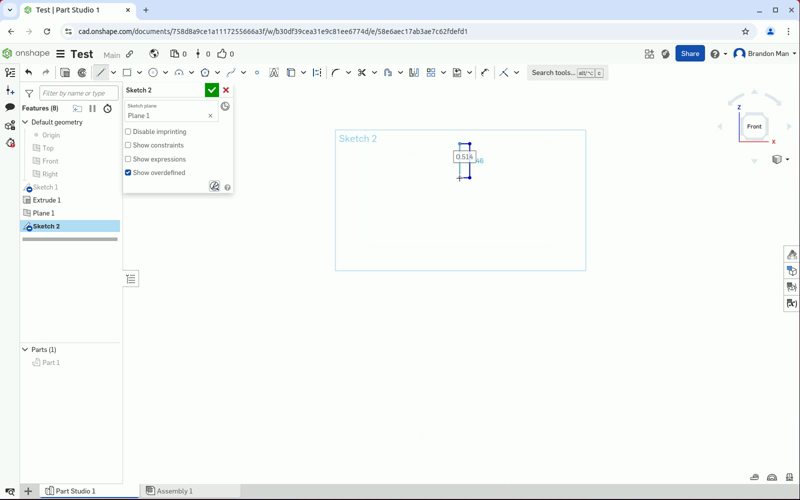
scroll(6)
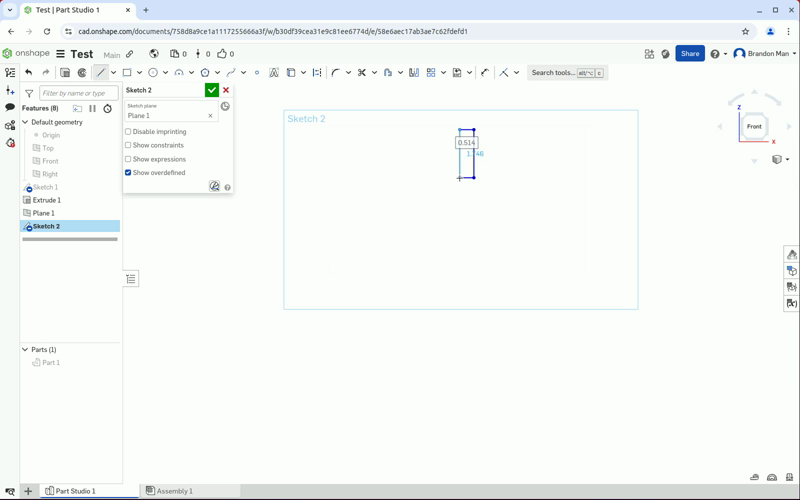
scroll(6)
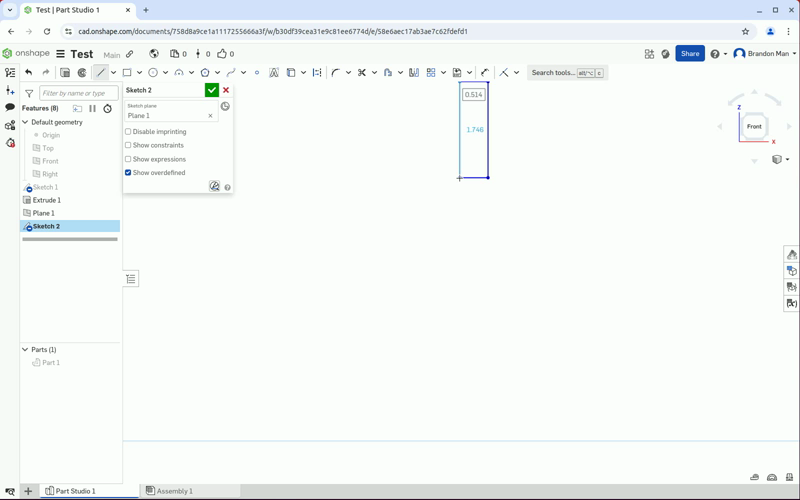
key_up(shift)
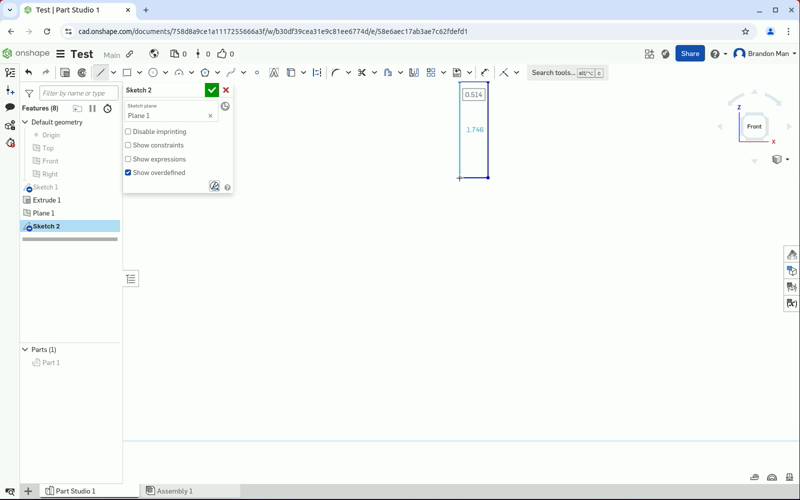
click(459, 177)
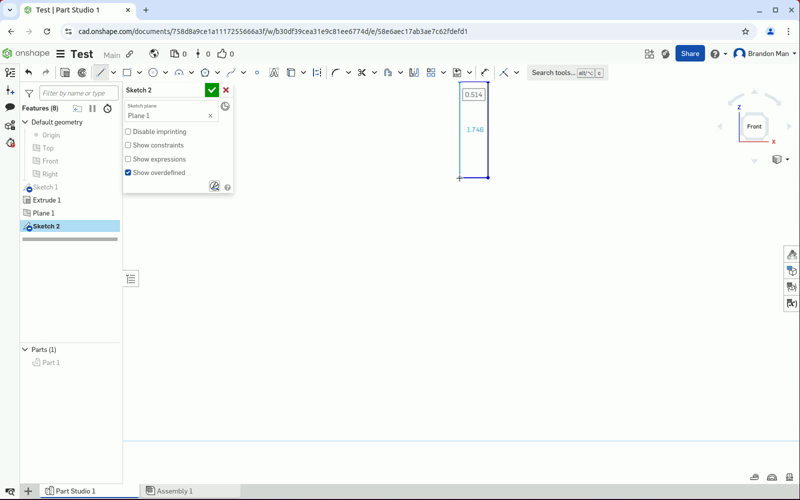
scroll(-6)
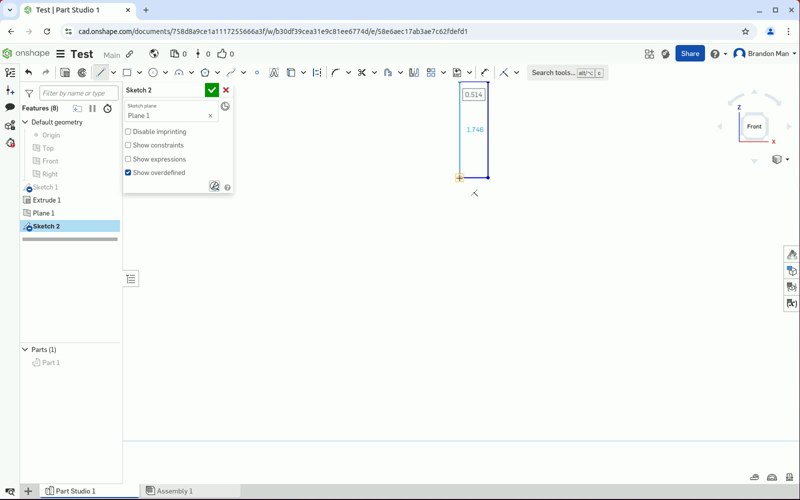
scroll(-6)
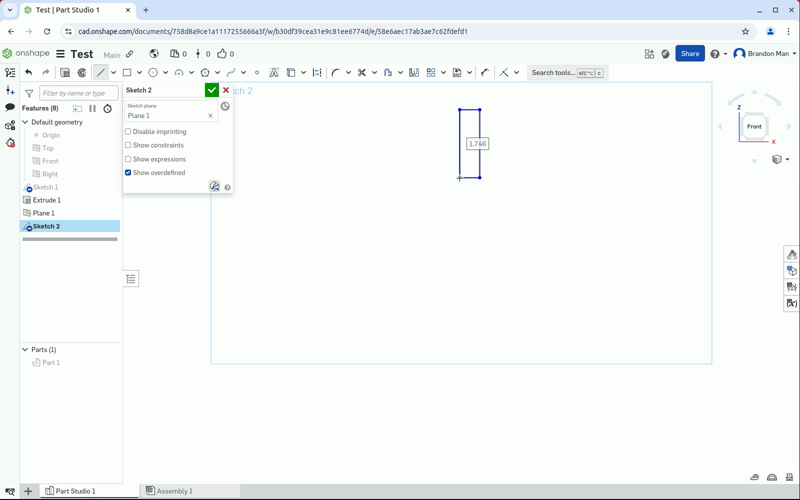
scroll(-6)
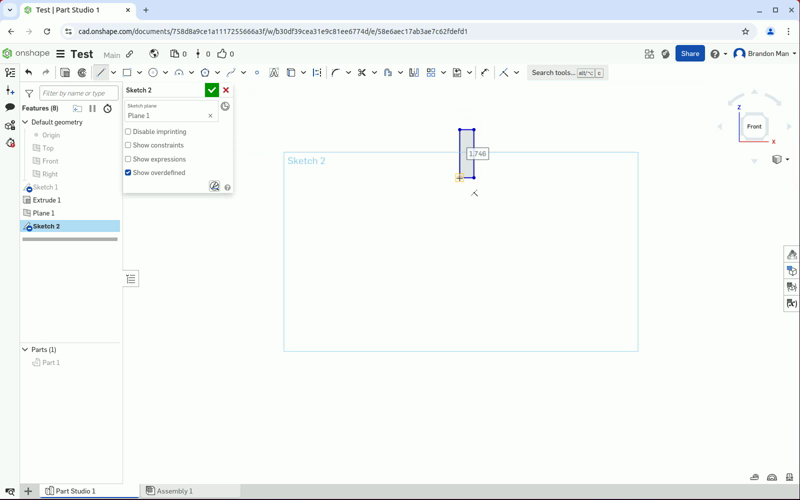
scroll(-6)
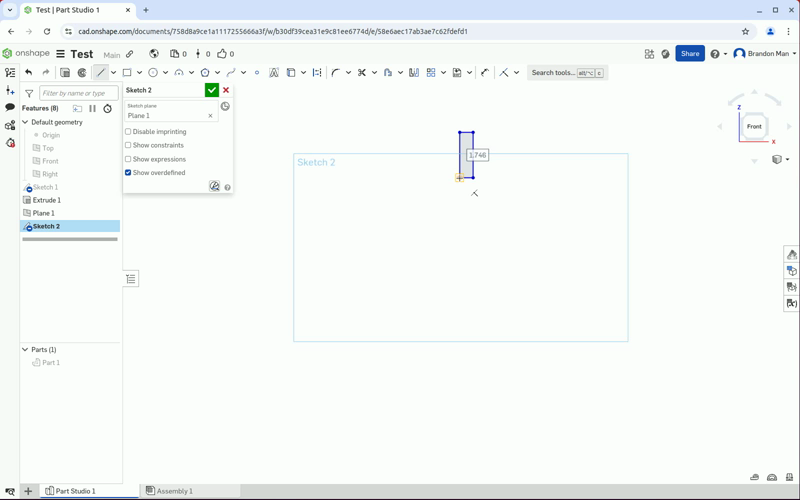
scroll(-6)
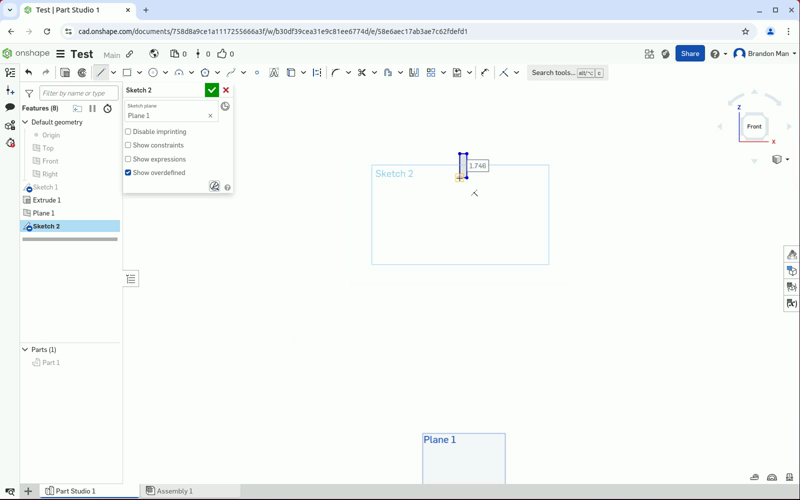
scroll(-6)
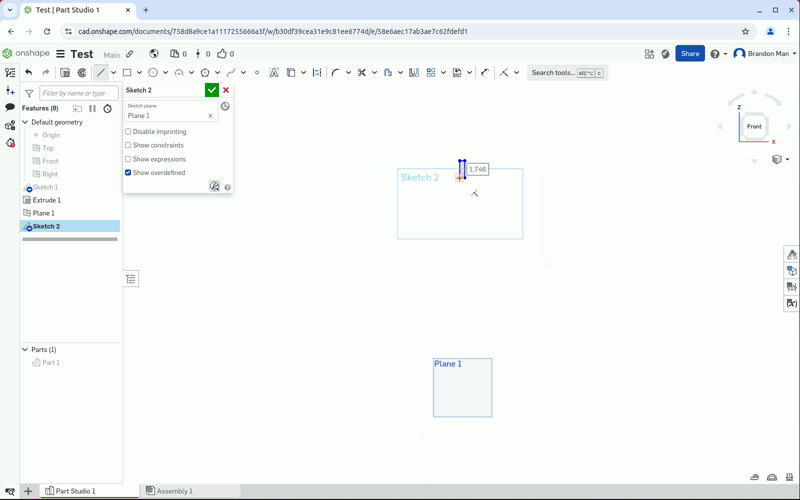
scroll(-6)
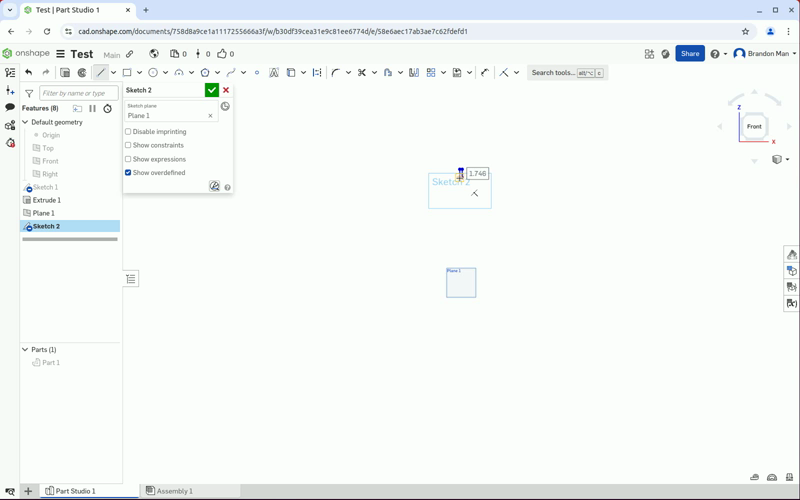
key(esc)
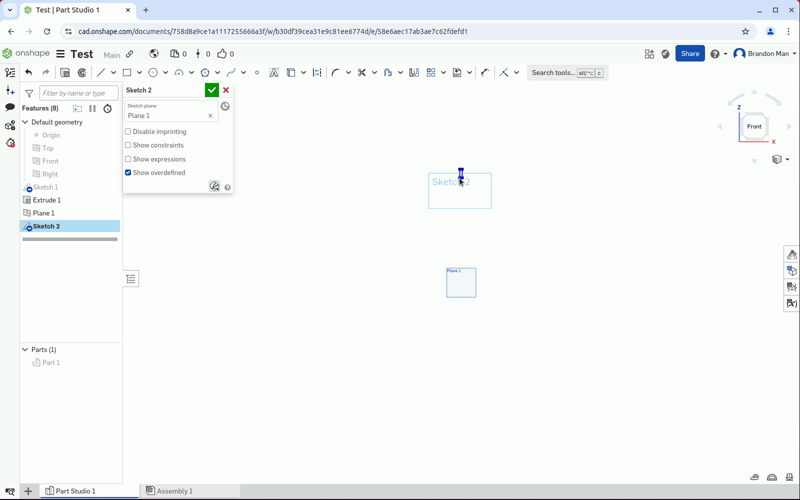
mouse_move(460, 172)
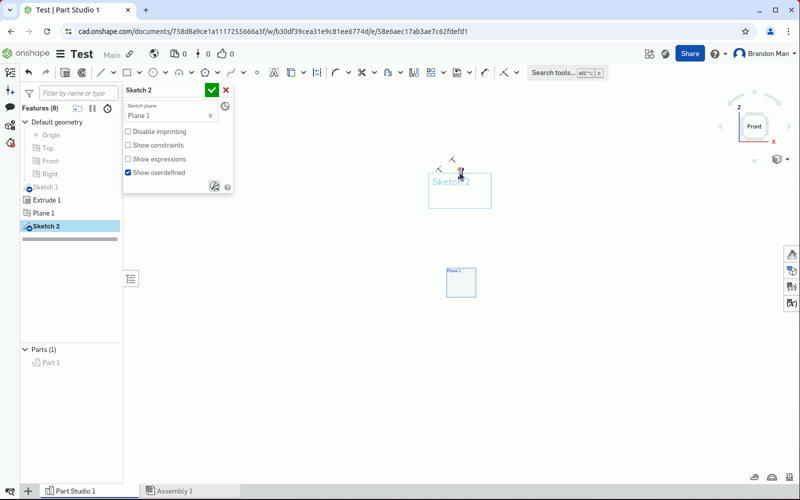
scroll(6)
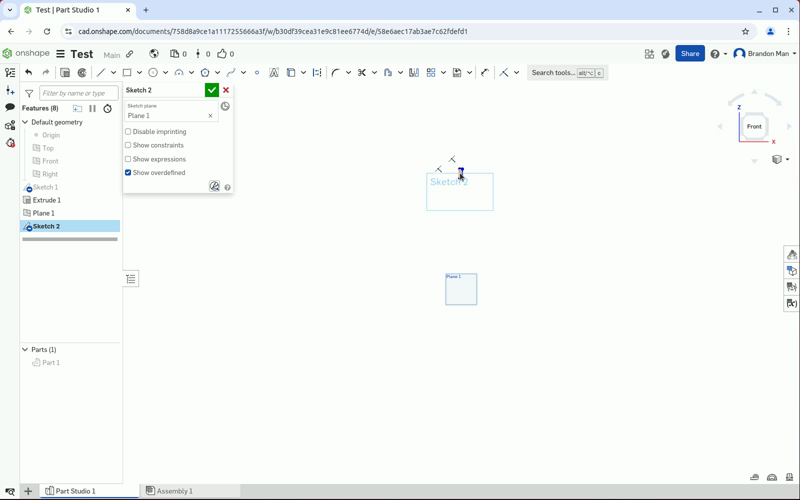
scroll(6)
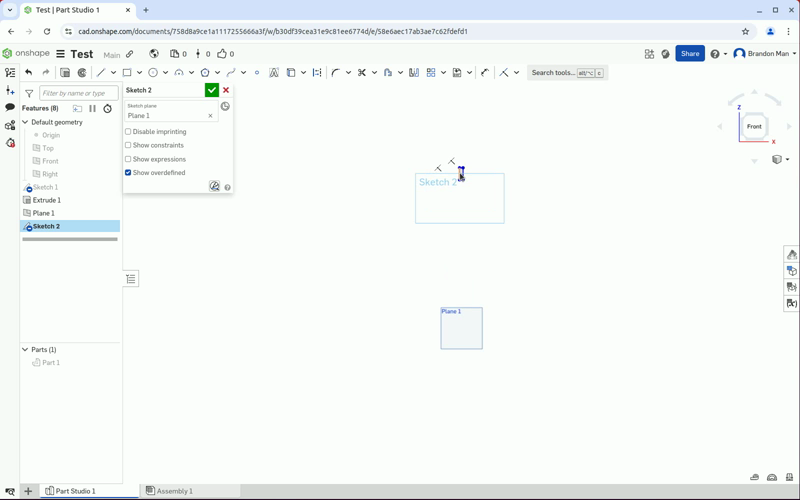
scroll(6)
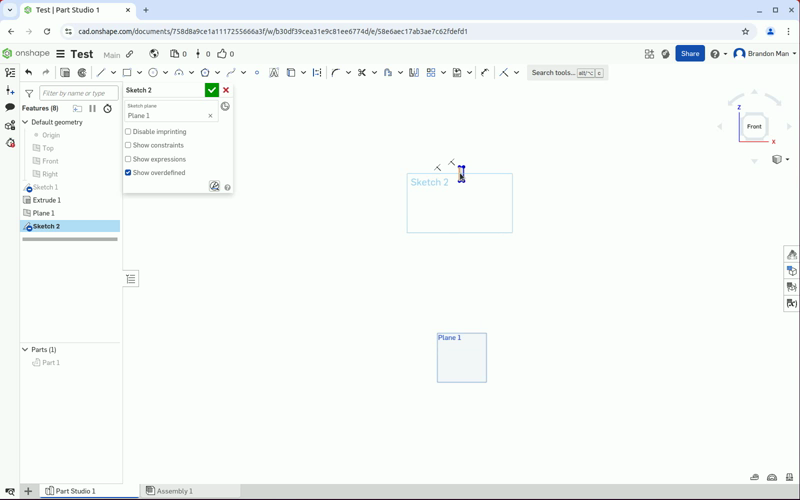
scroll(6)
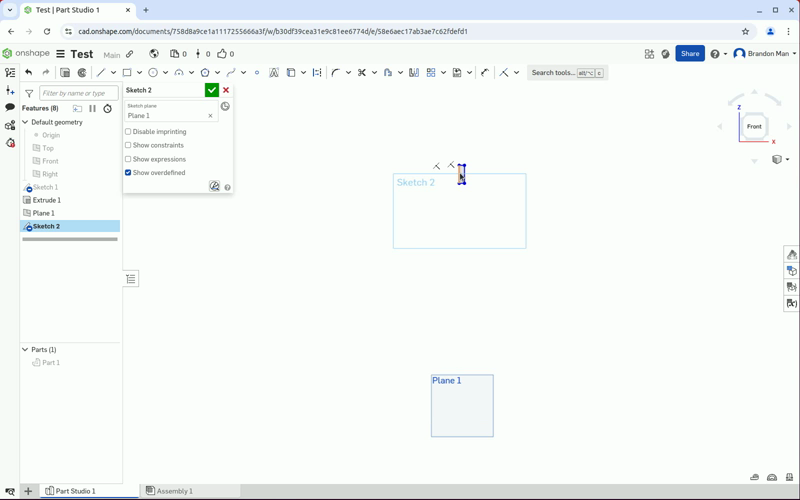
scroll(6)
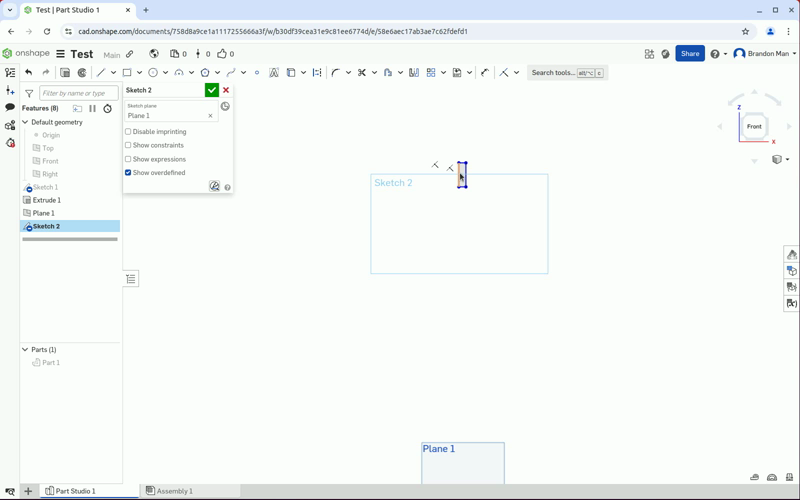
scroll(6)
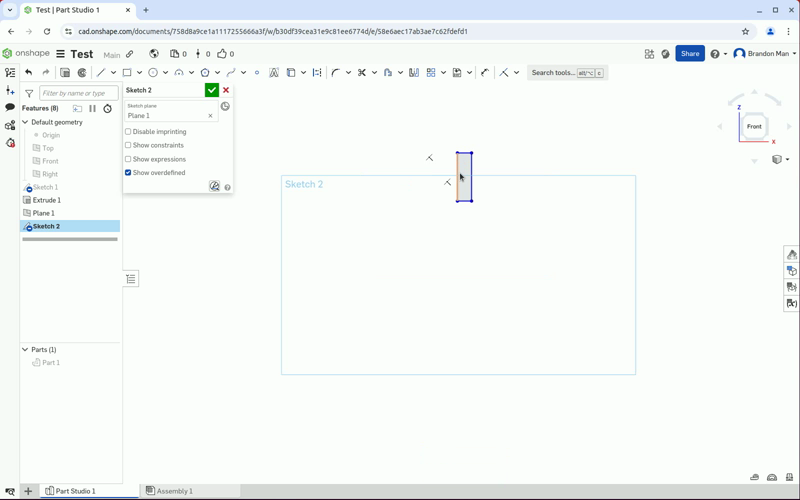
scroll(6)
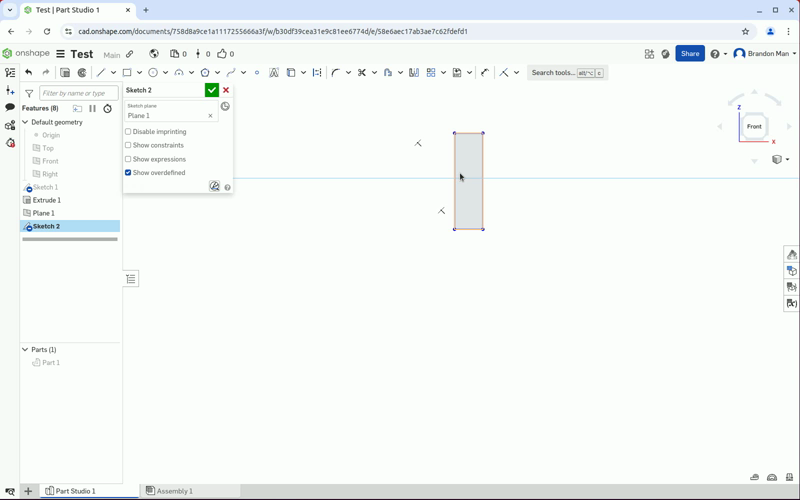
click(460, 172)
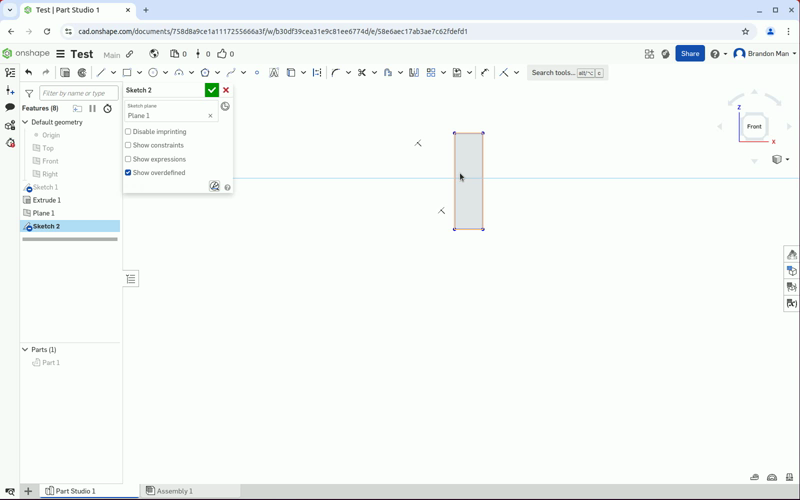
scroll(-6)
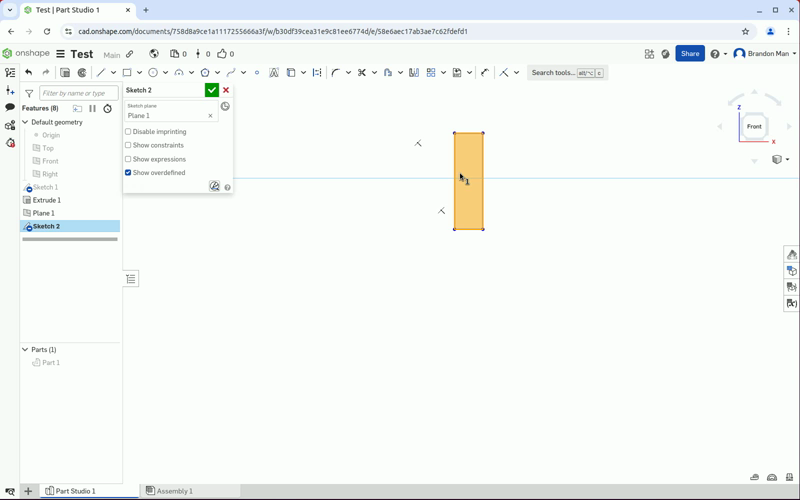
scroll(-6)
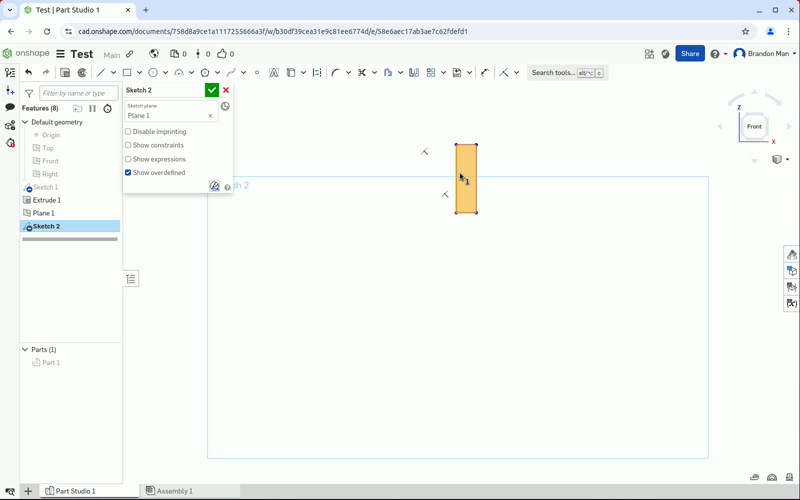
scroll(-6)
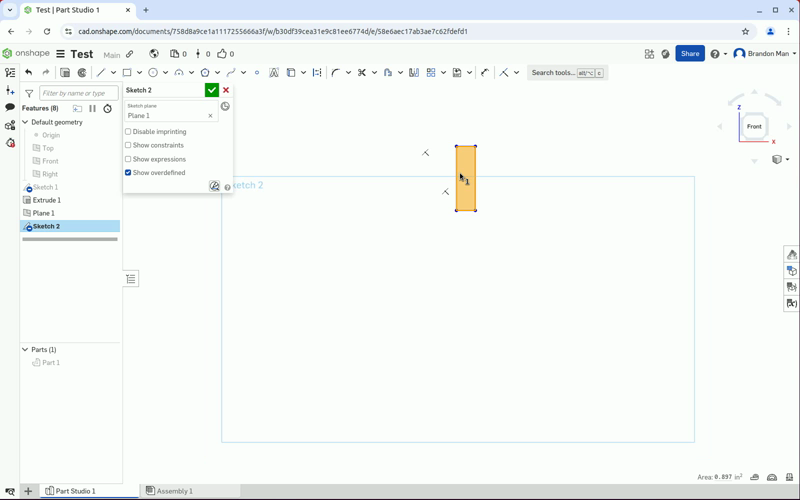
scroll(-6)
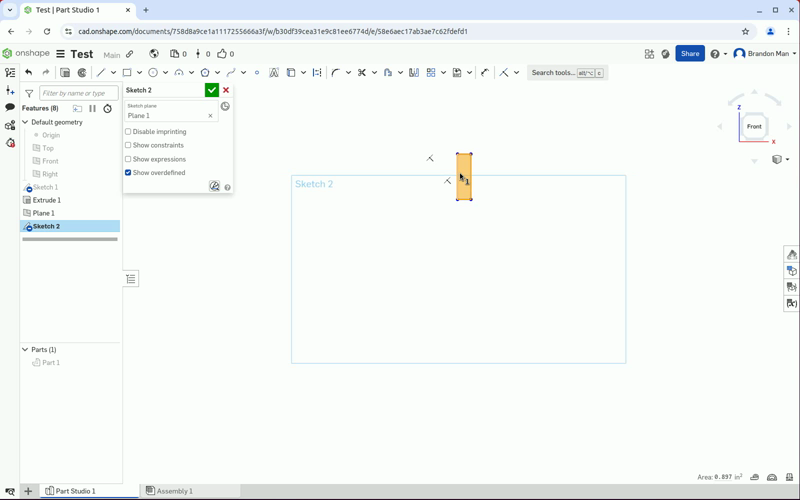
scroll(-6)
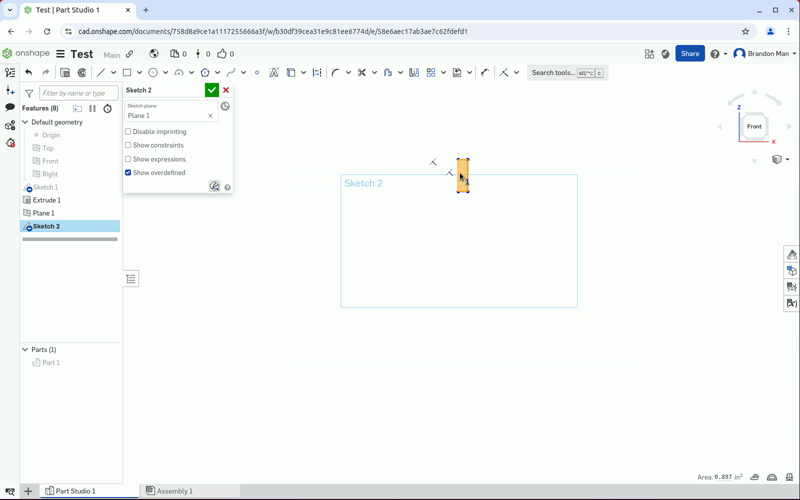
scroll(-6)
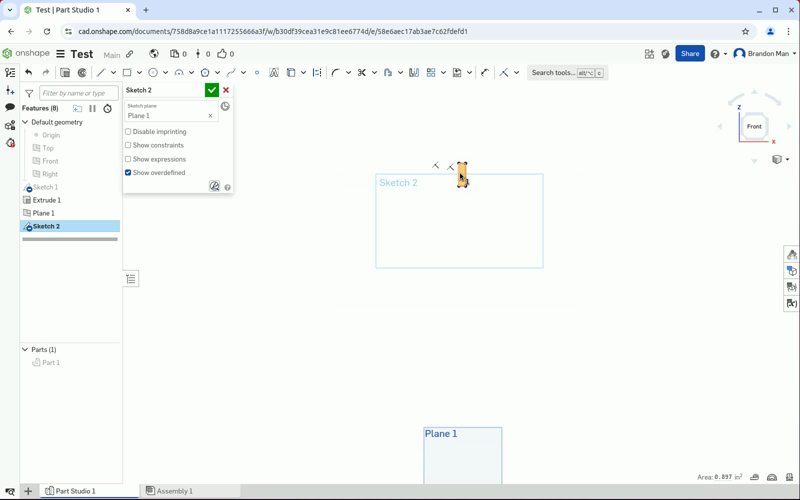
scroll(-6)
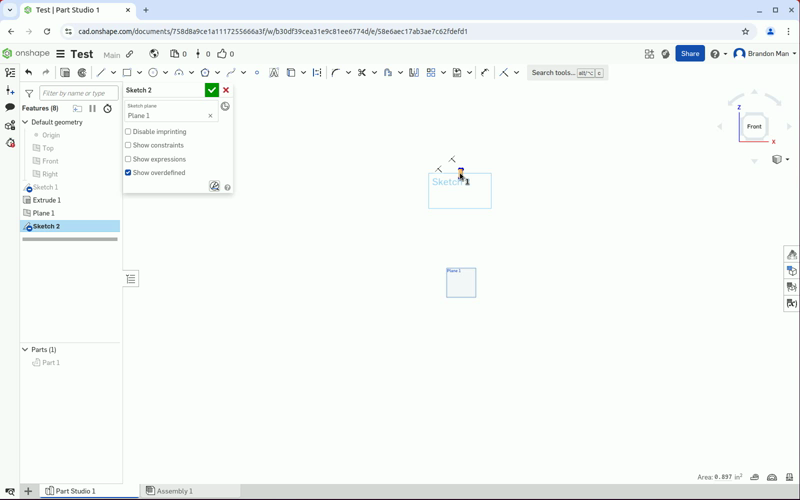
mouse_move(73, 352)
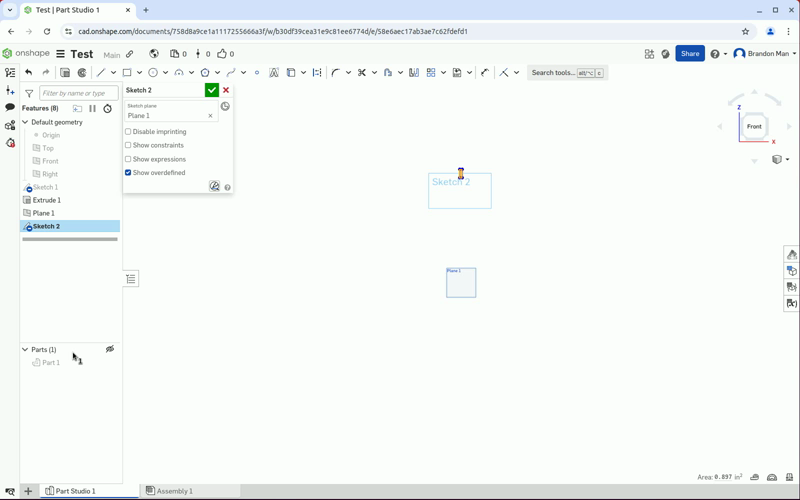
key(shift+y)
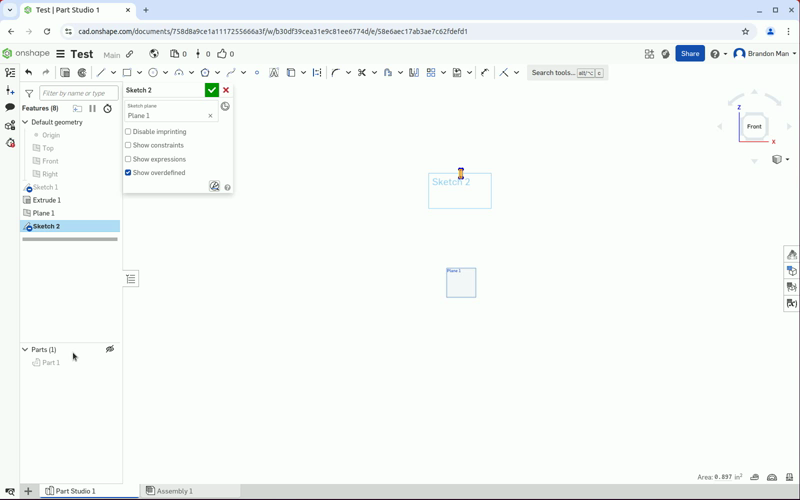
key(shift+e)
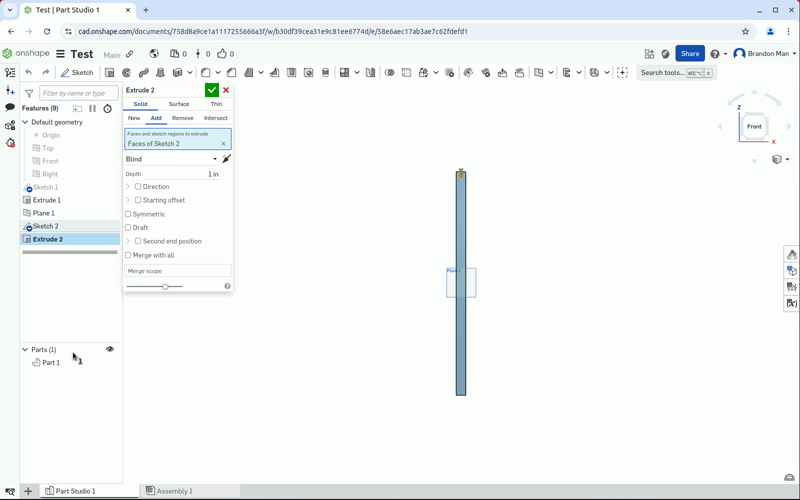
mouse_move(143, 106)
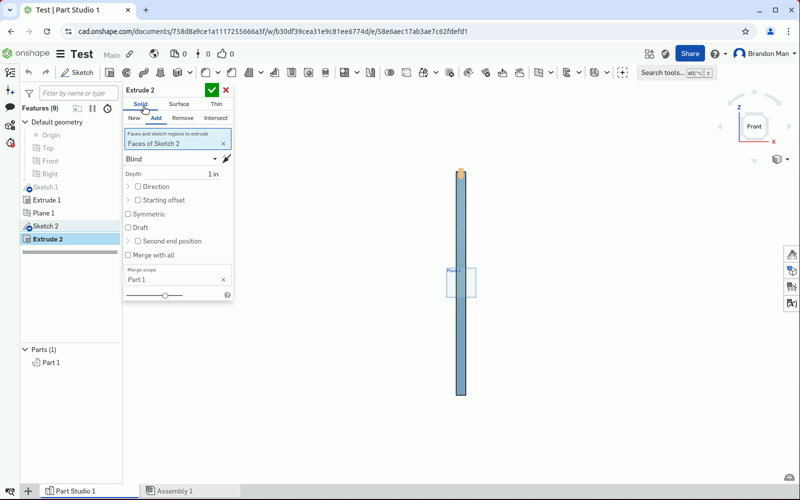
click(143, 106)
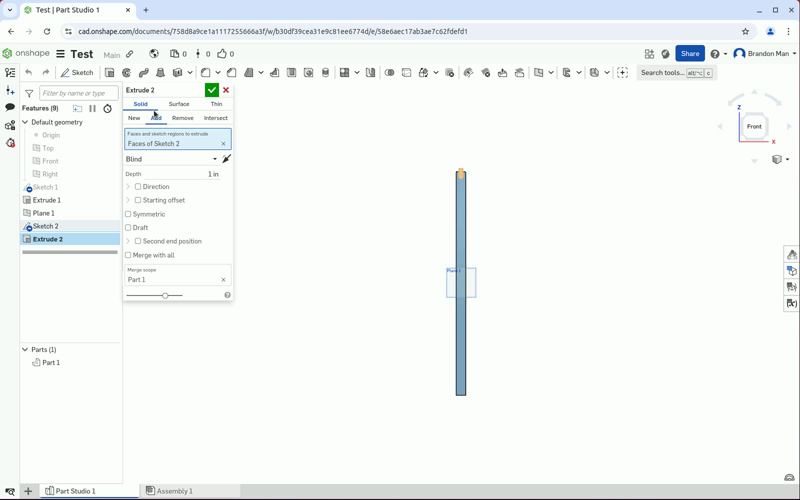
mouse_move(186, 120)
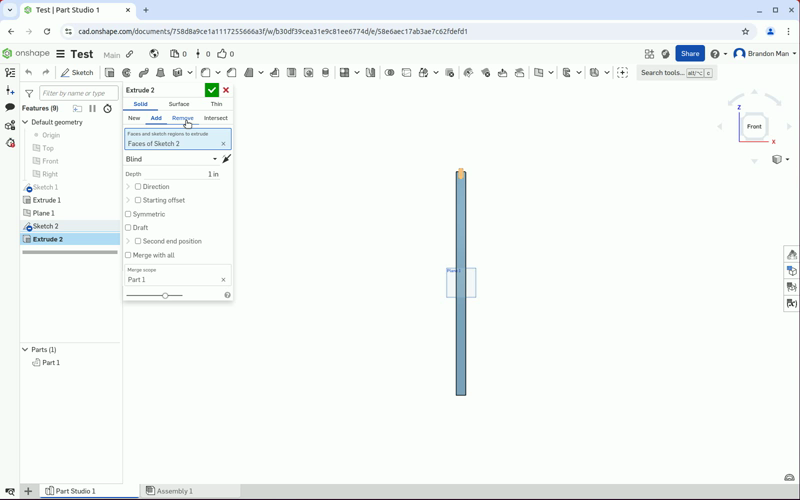
click(186, 120)
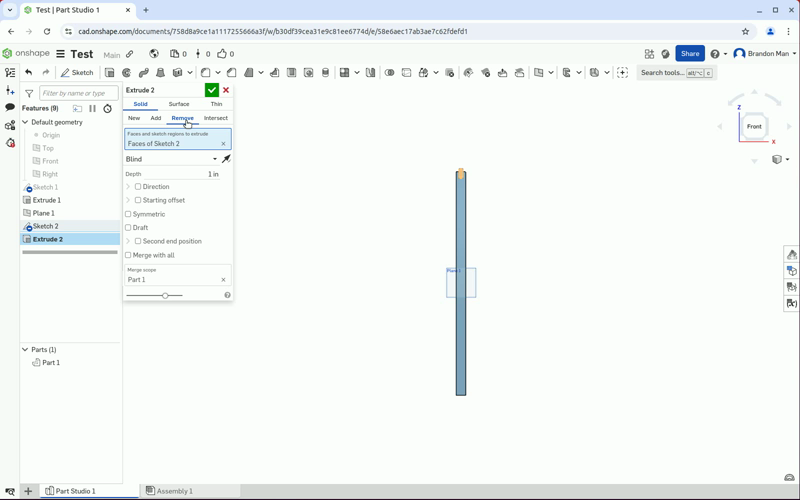
key(tab, 4)
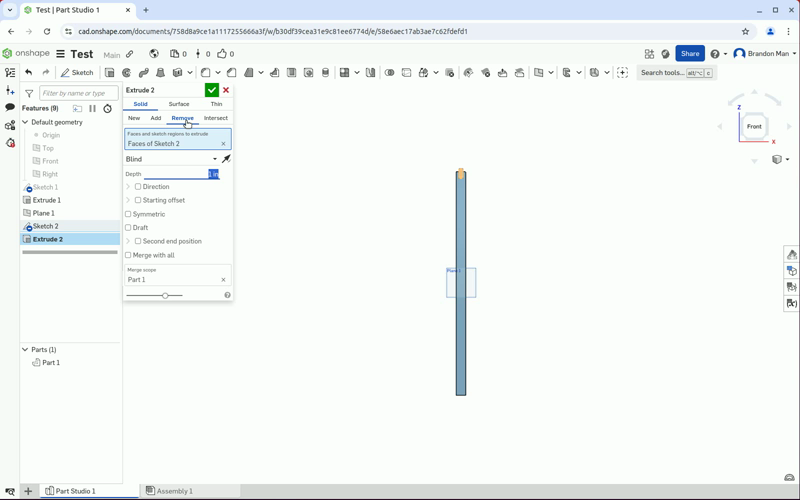
text(0.722)
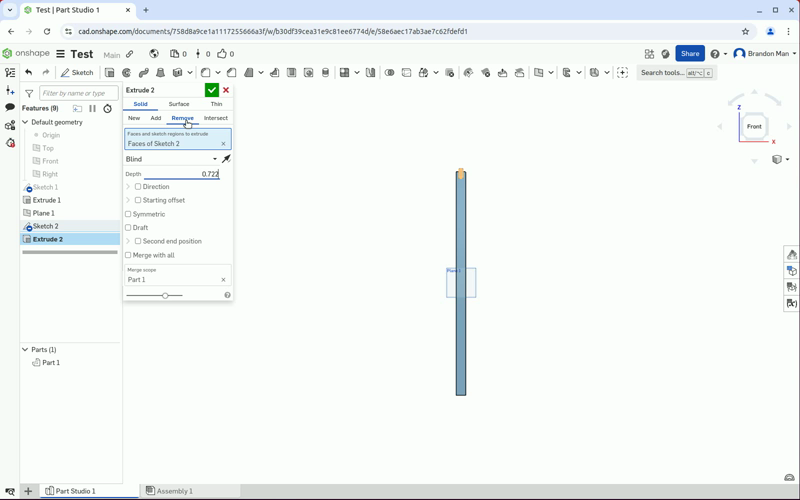
key(tab, 6)
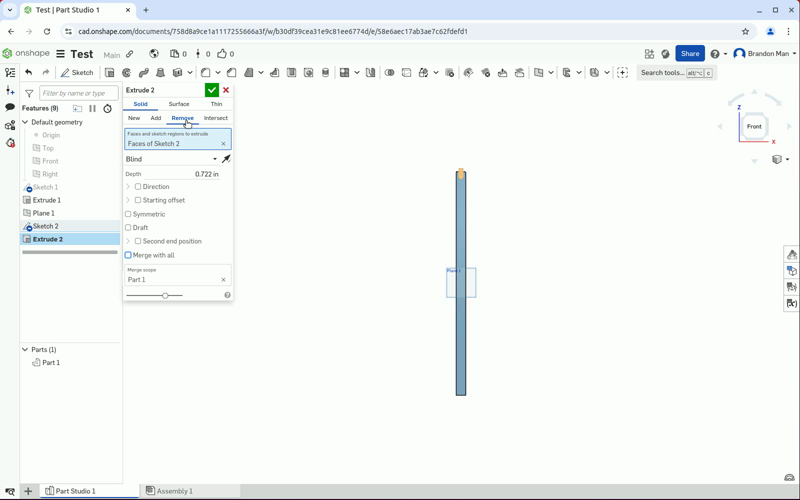
key(space)
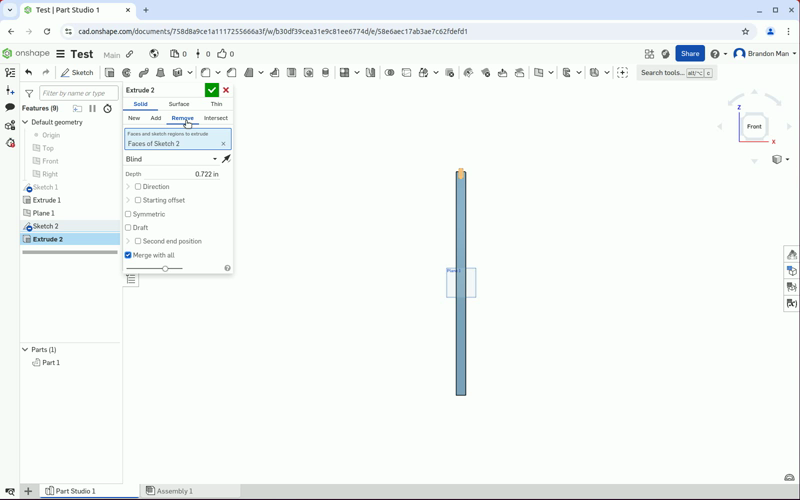
key(enter)
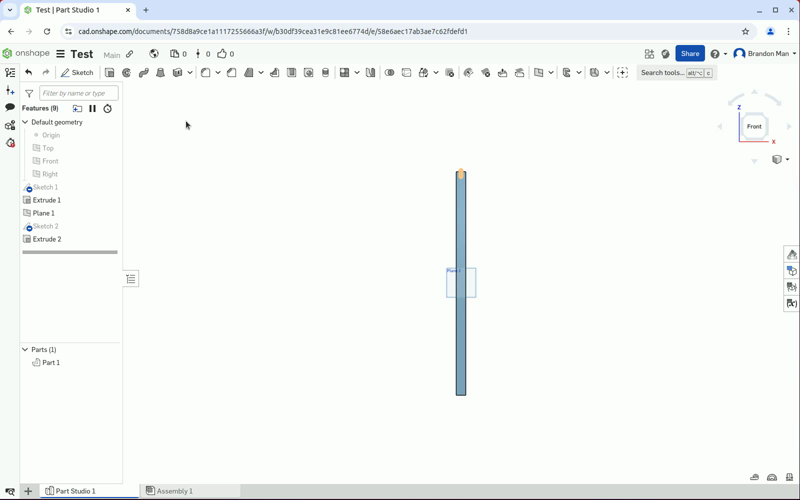
key(shift+h)
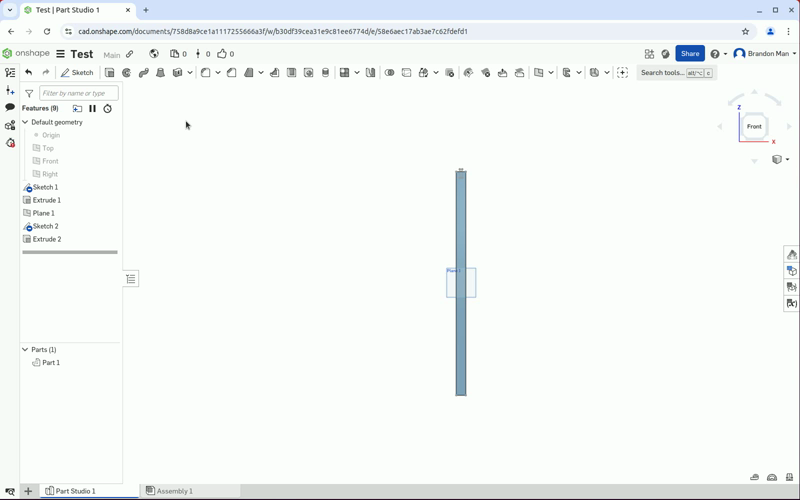
key(shift+h)
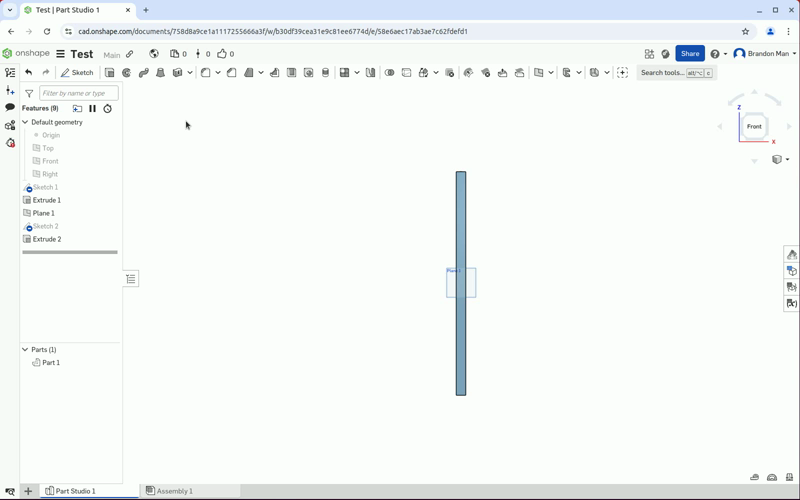
mouse_move(73, 189)
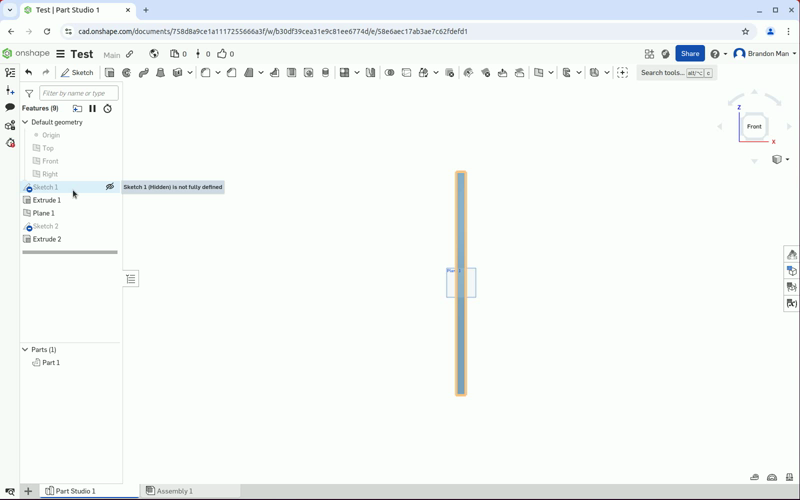
click(73, 189)
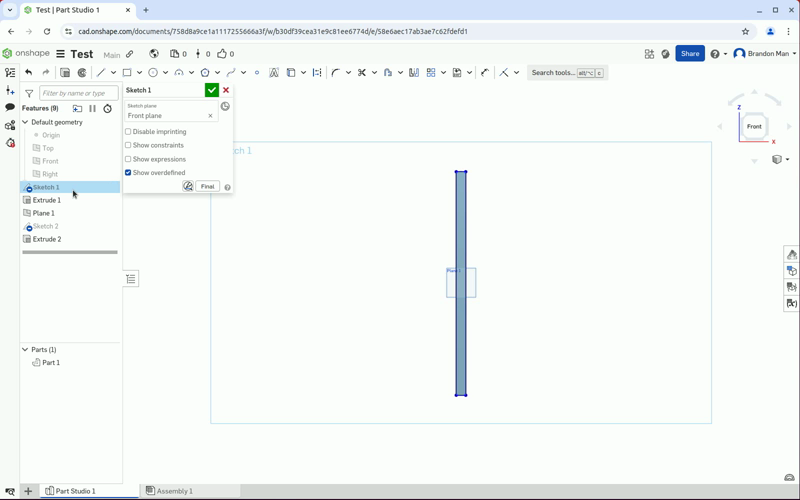
mouse_move(229, 92)
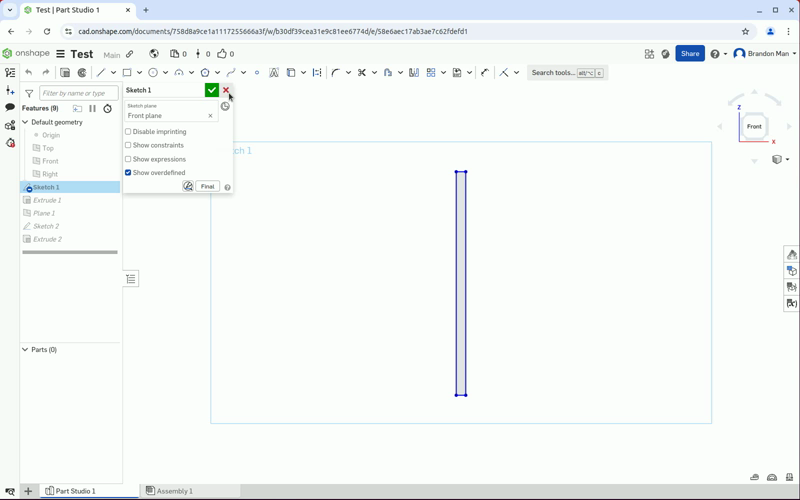
click(229, 92)
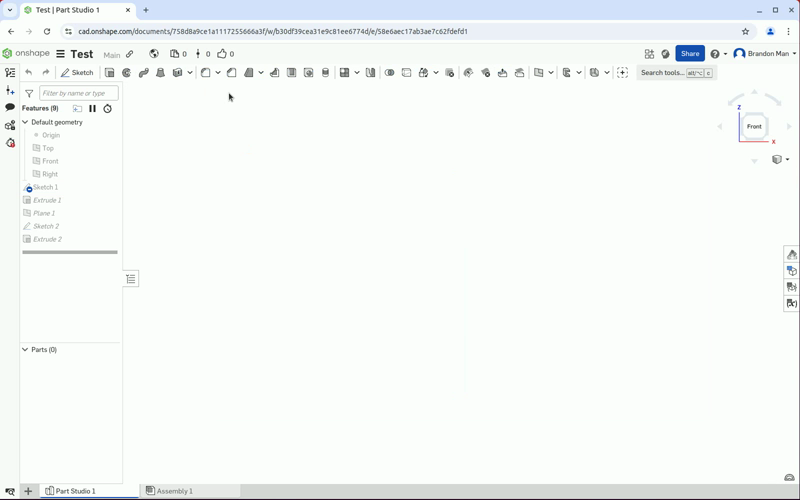
key(shift+s)
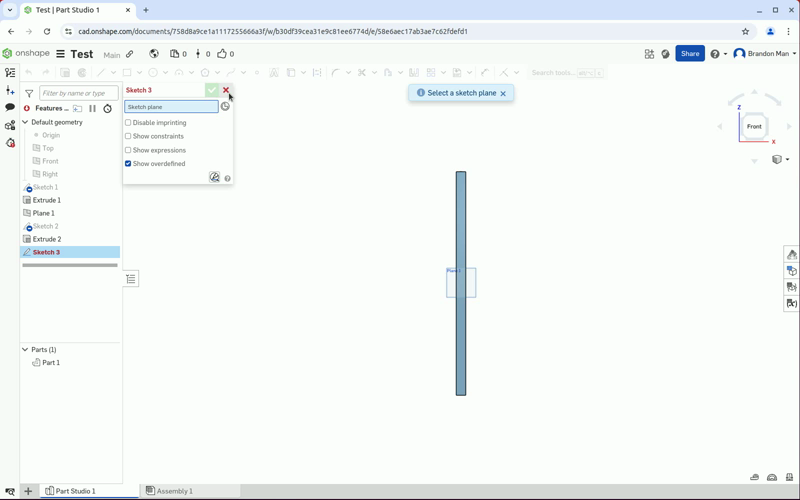
mouse_move(73, 215)
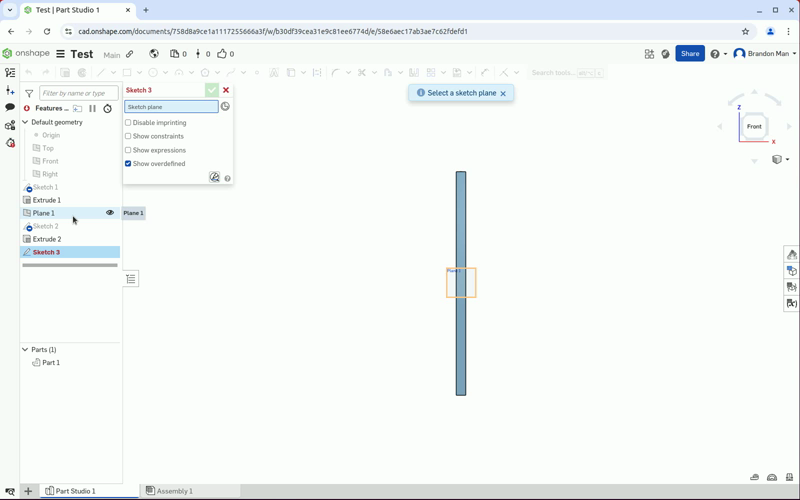
click(73, 215)
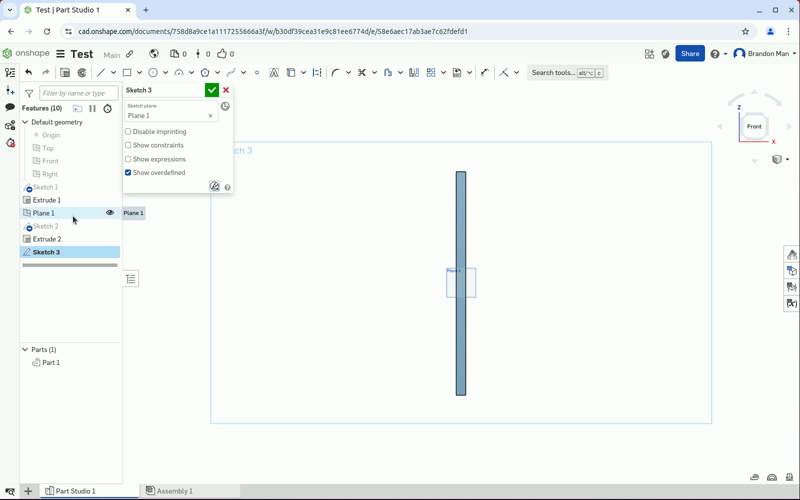
mouse_move(73, 352)
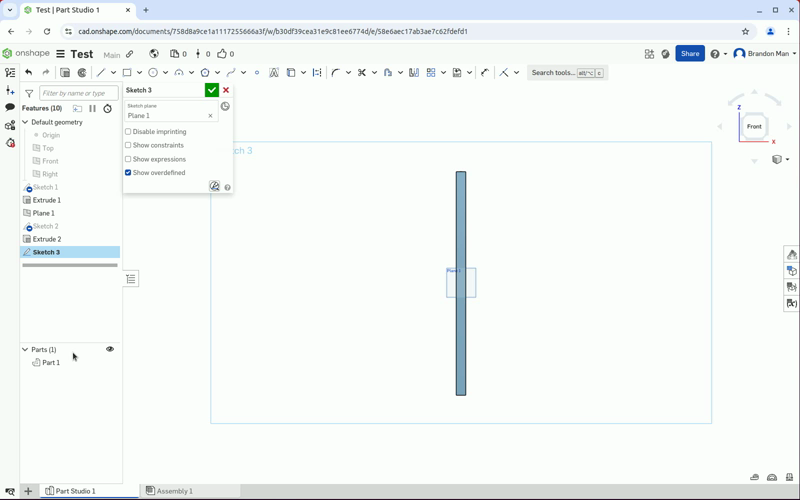
key(y)
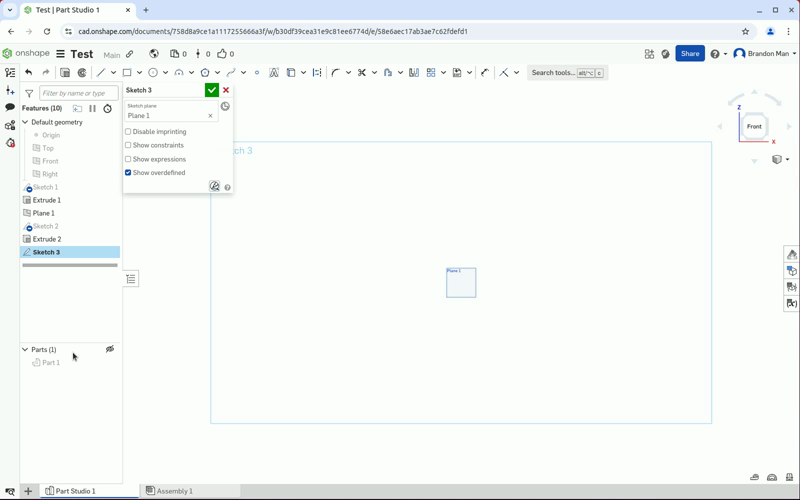
key(l)
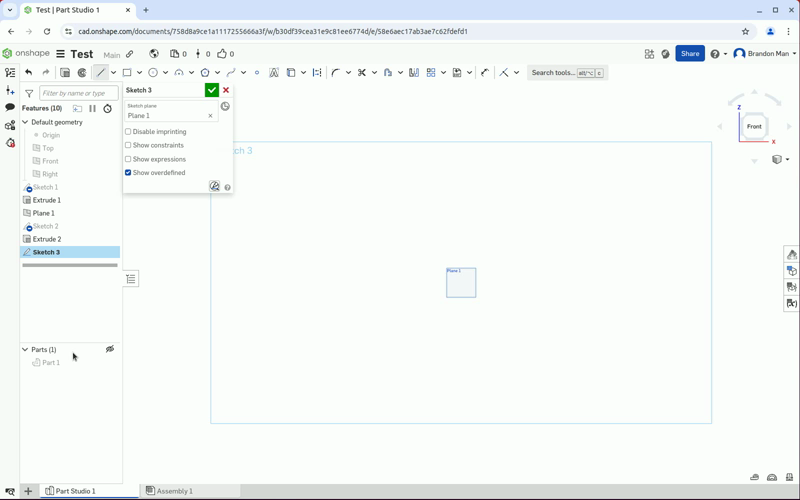
key_down(shift)
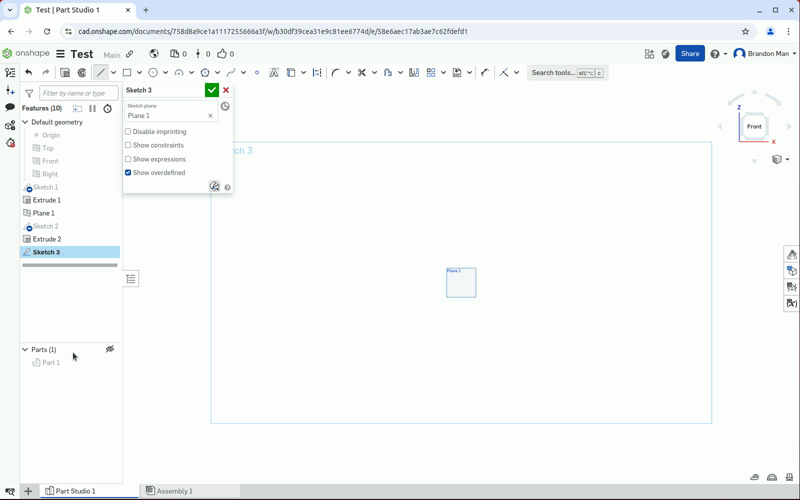
mouse_move(459, 354)
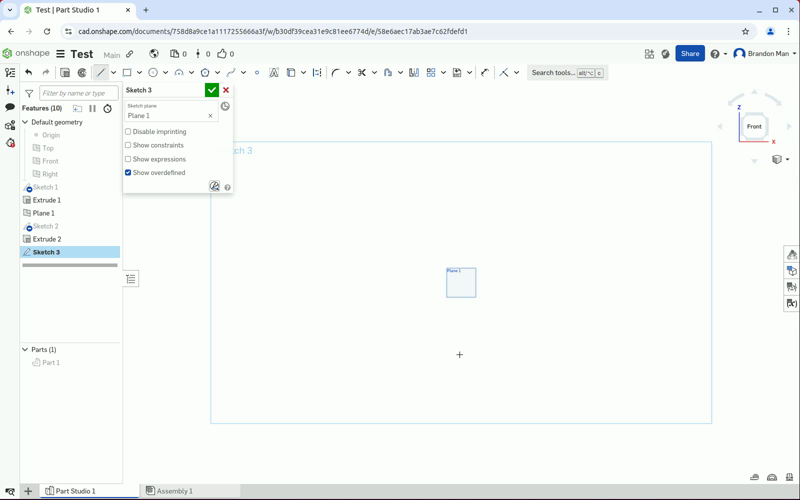
click(459, 354)
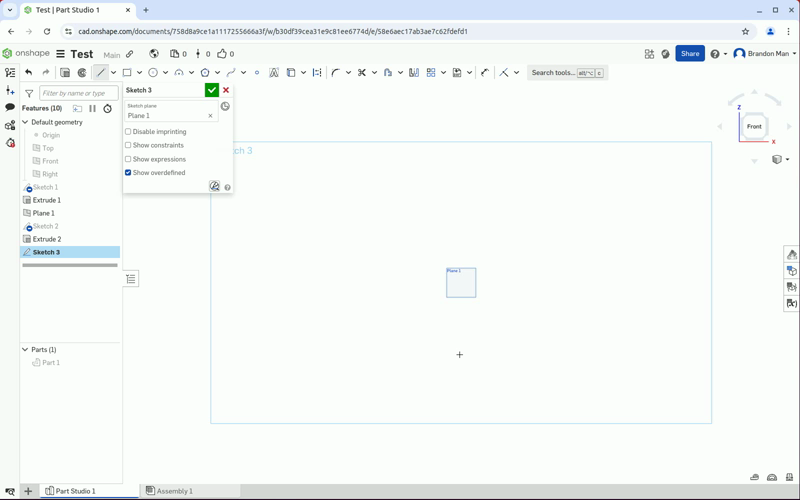
key_up(shift)
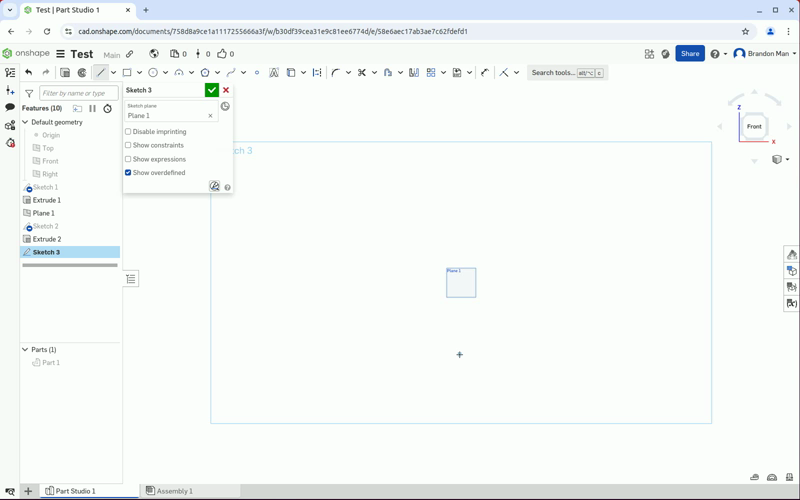
key_down(shift)
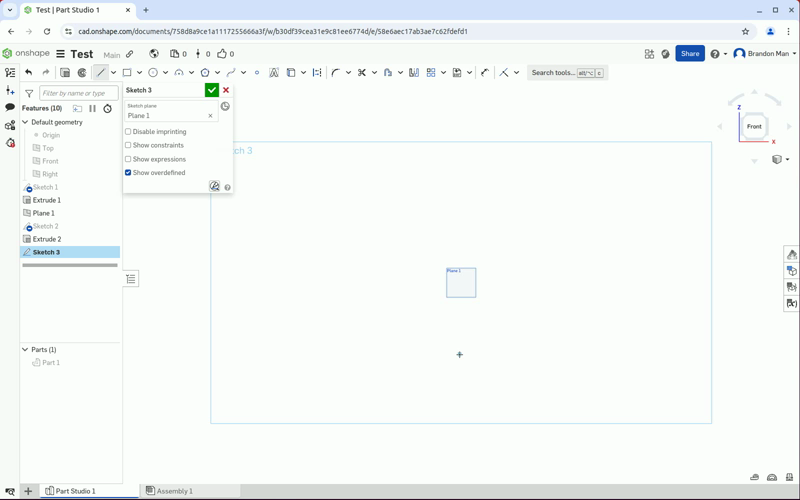
mouse_move(489, 354)
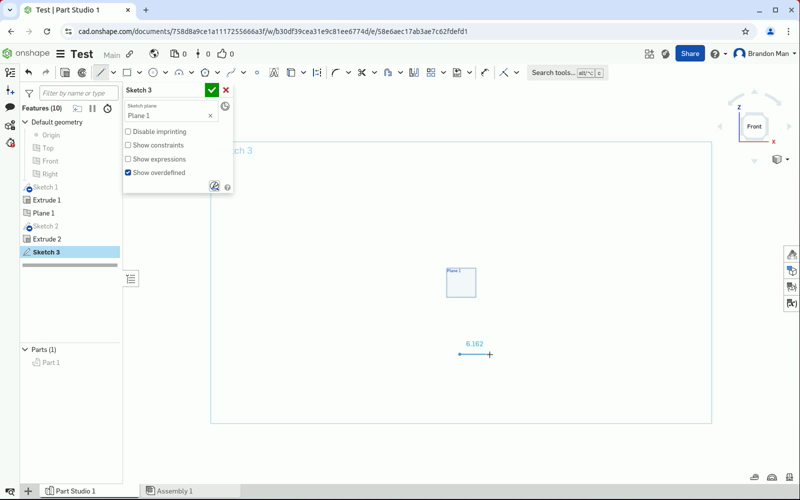
mouse_move(462, 354)
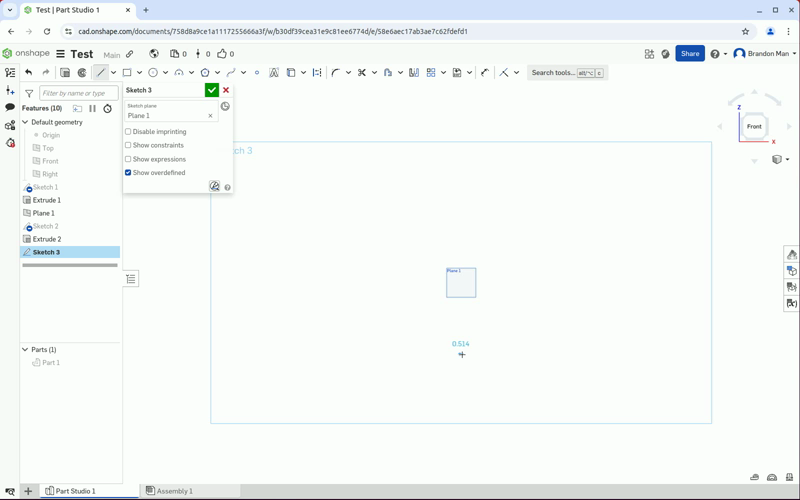
scroll(6)
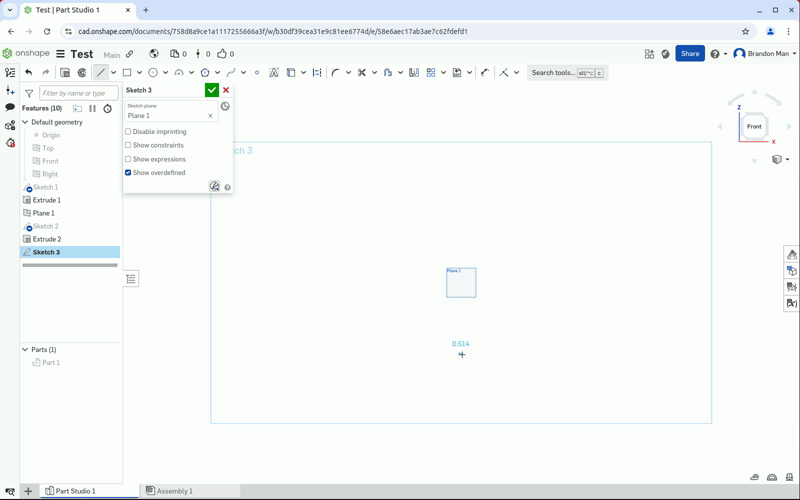
scroll(6)
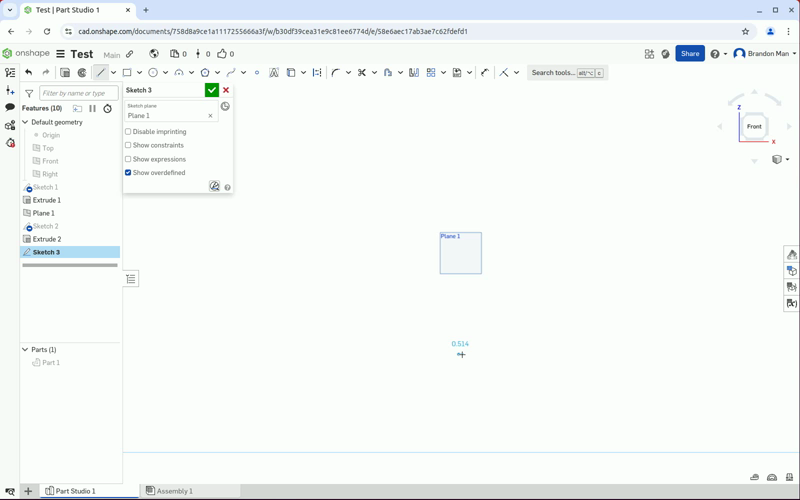
scroll(6)
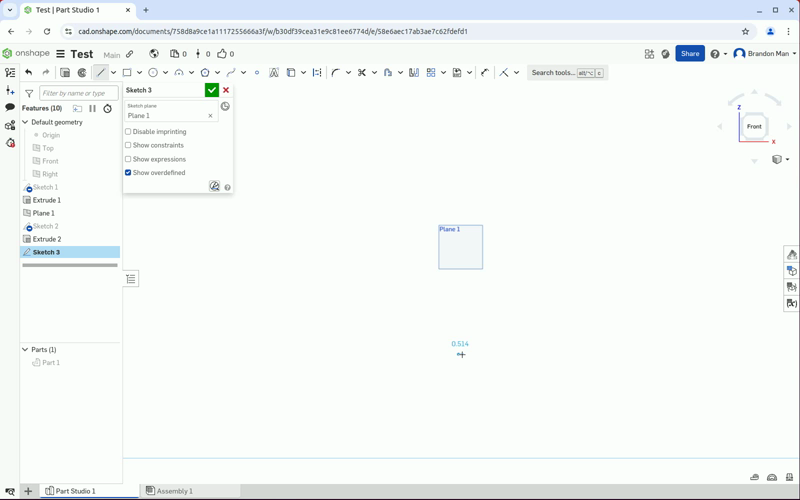
scroll(6)
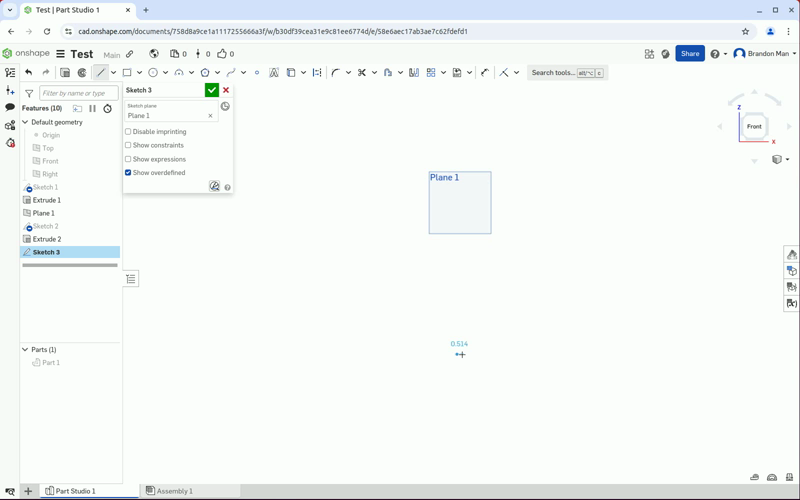
scroll(6)
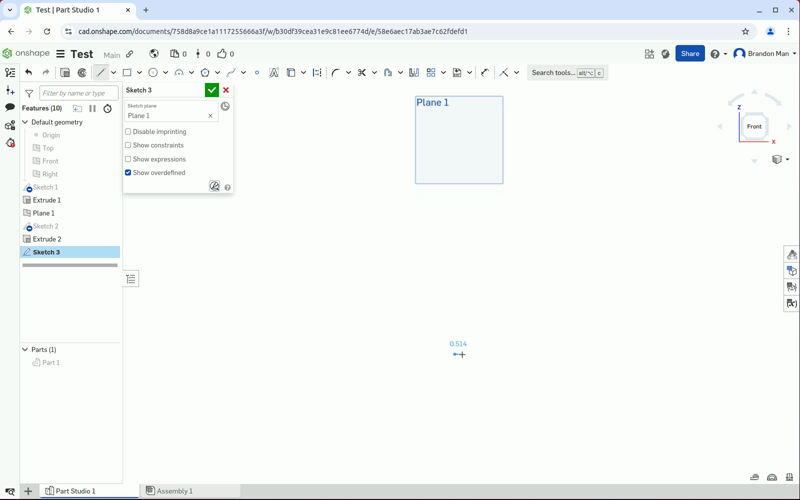
scroll(6)
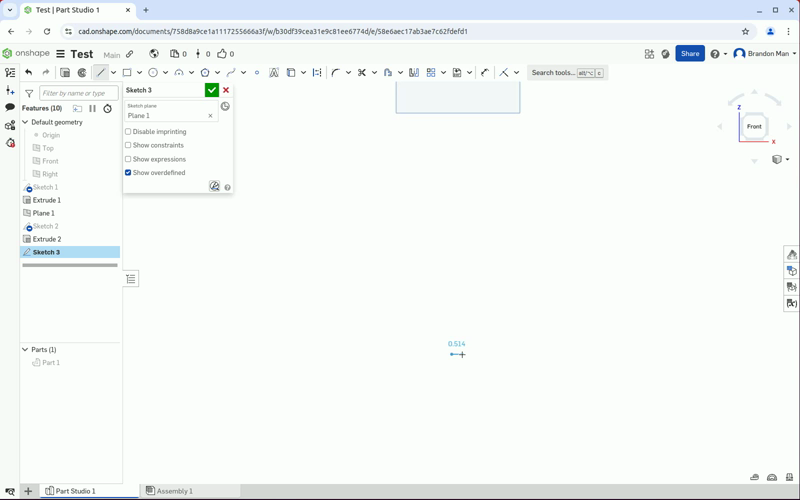
scroll(6)
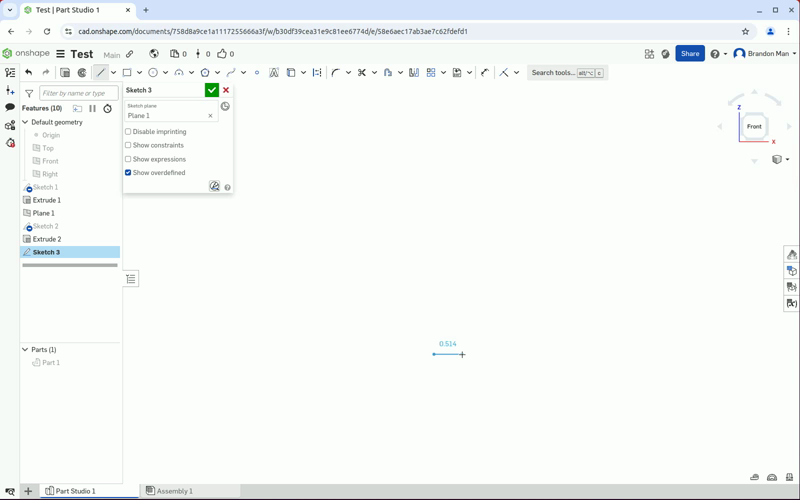
click(462, 354)
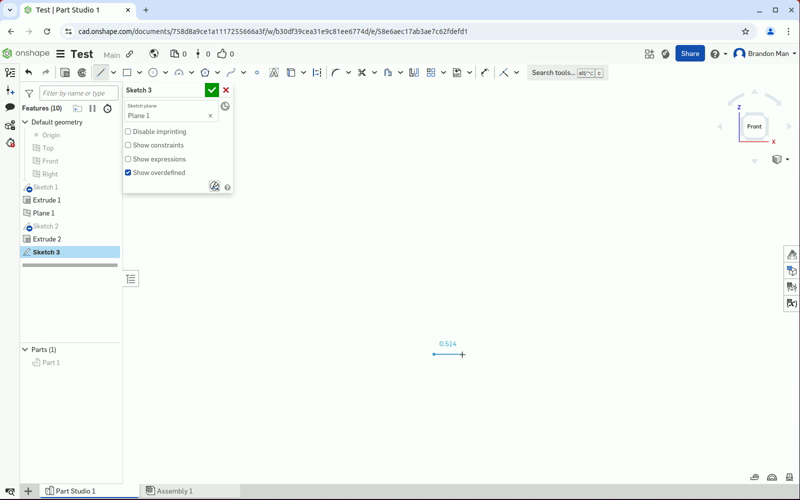
scroll(-6)
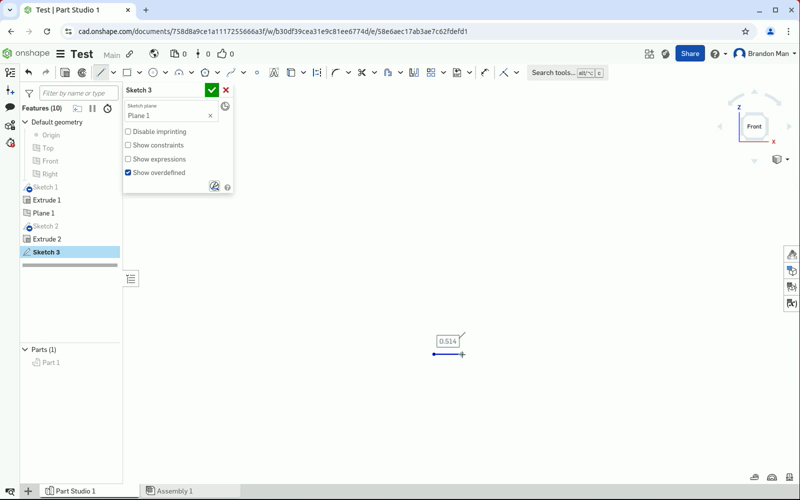
scroll(-6)
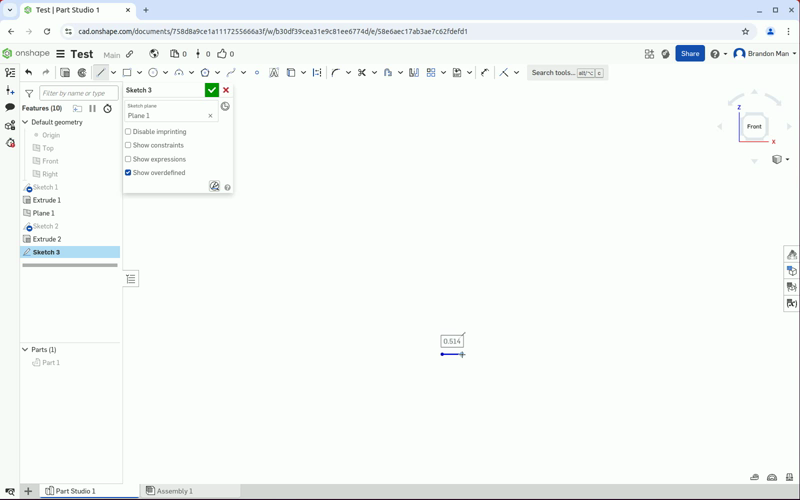
scroll(-6)
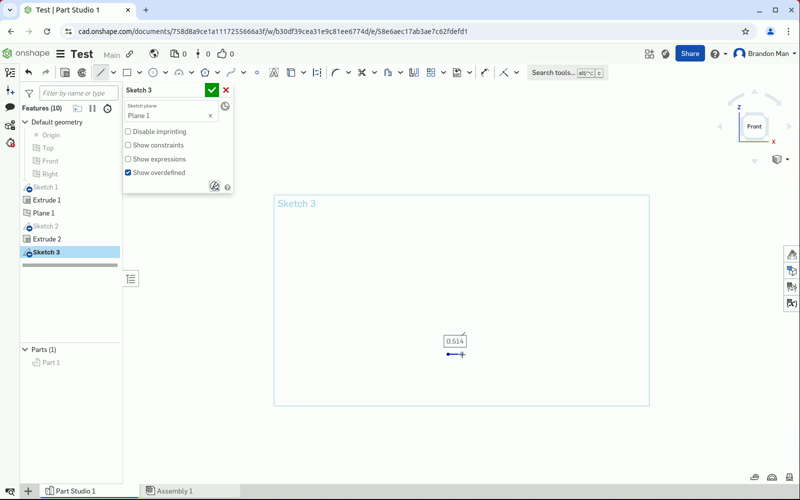
scroll(-6)
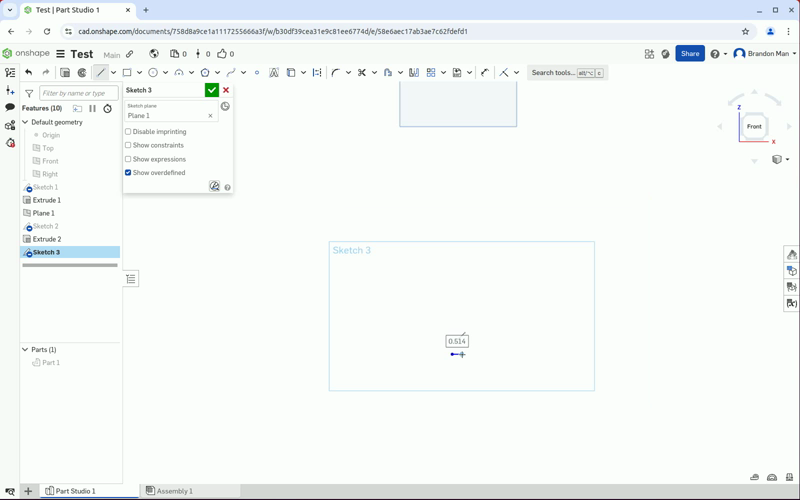
scroll(-6)
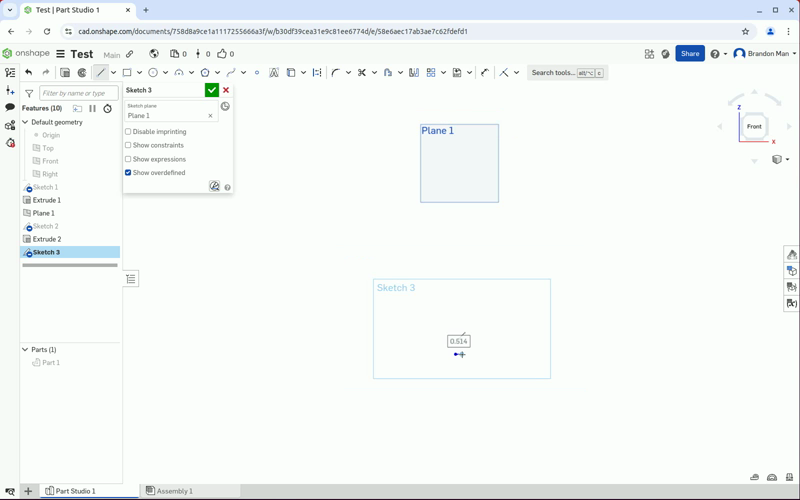
scroll(-6)
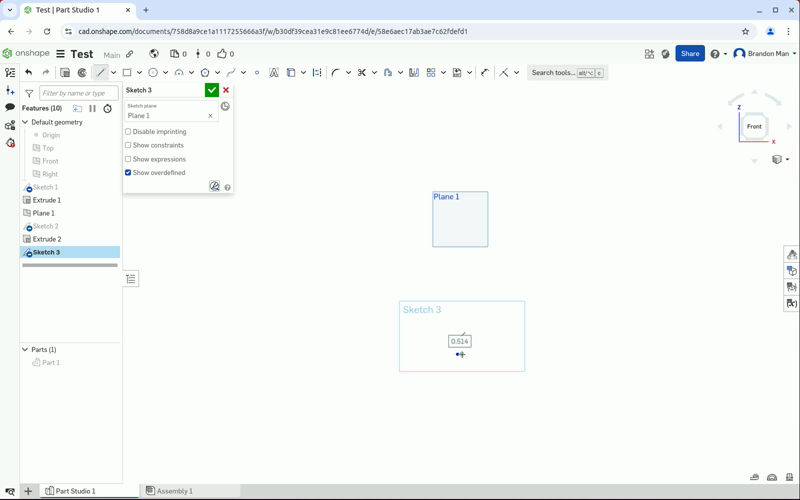
scroll(-6)
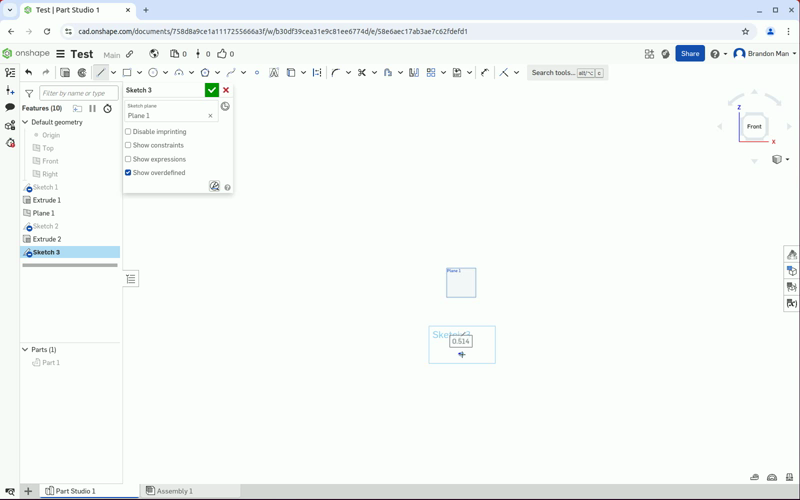
key_up(shift)
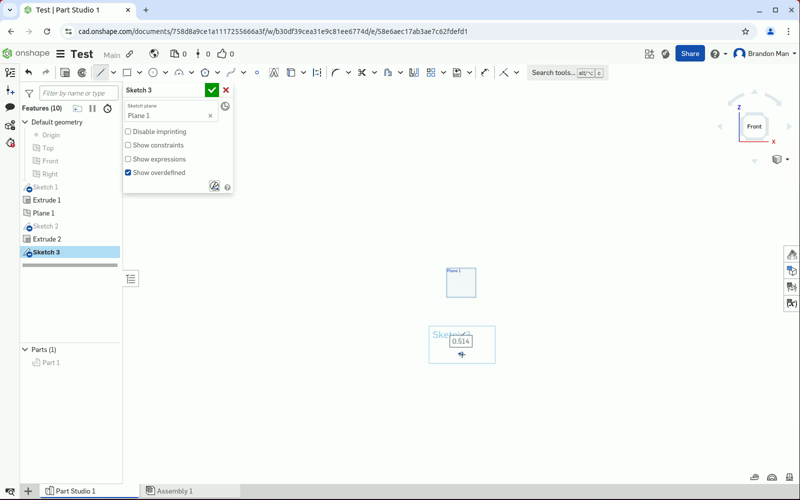
key_down(shift)
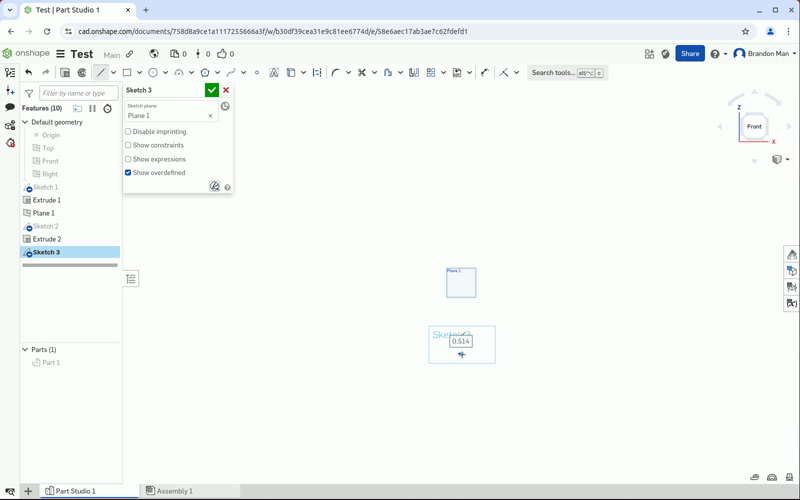
mouse_move(492, 354)
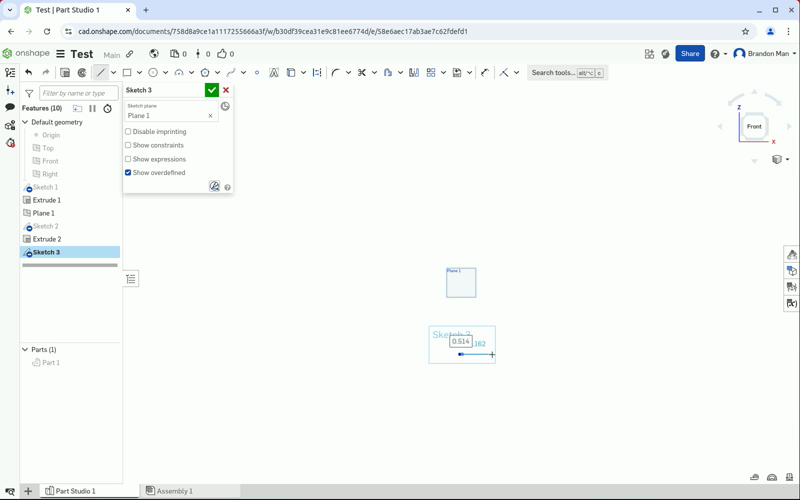
mouse_move(462, 346)
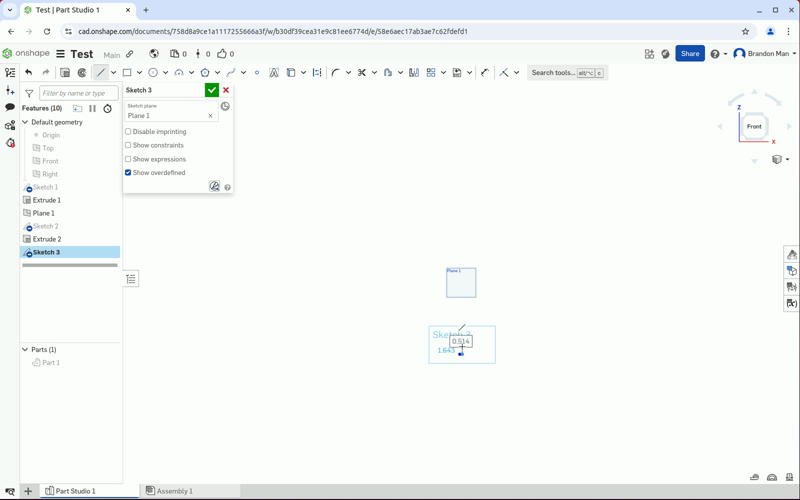
click(462, 346)
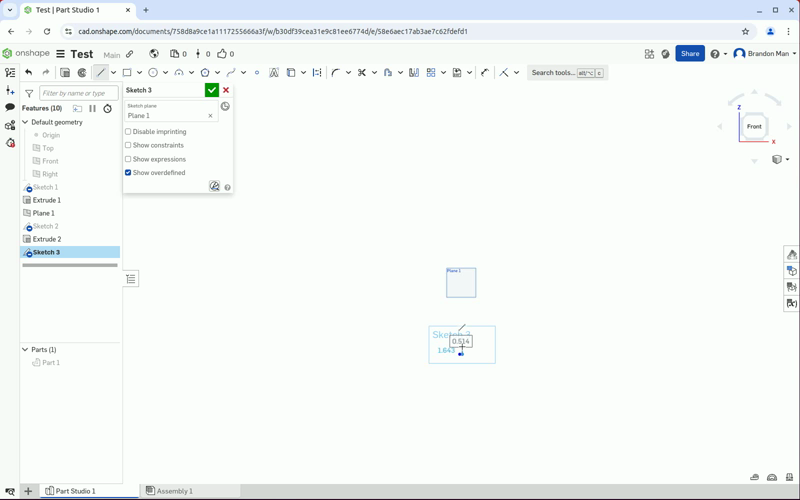
key_up(shift)
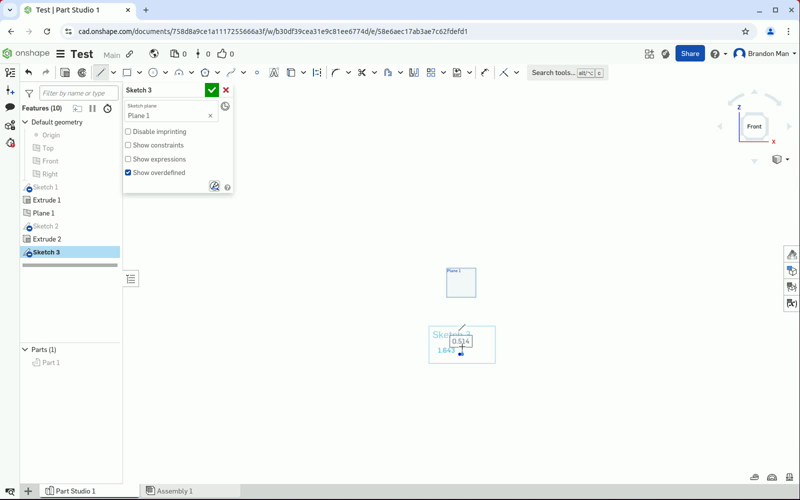
key_down(shift)
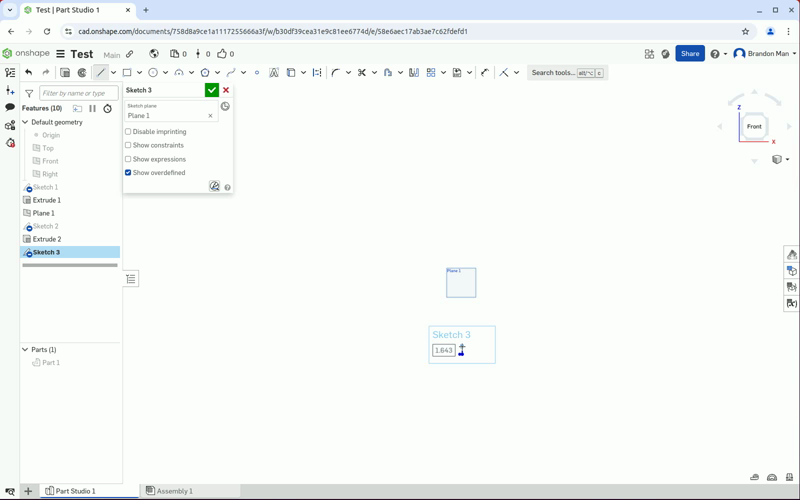
mouse_move(492, 346)
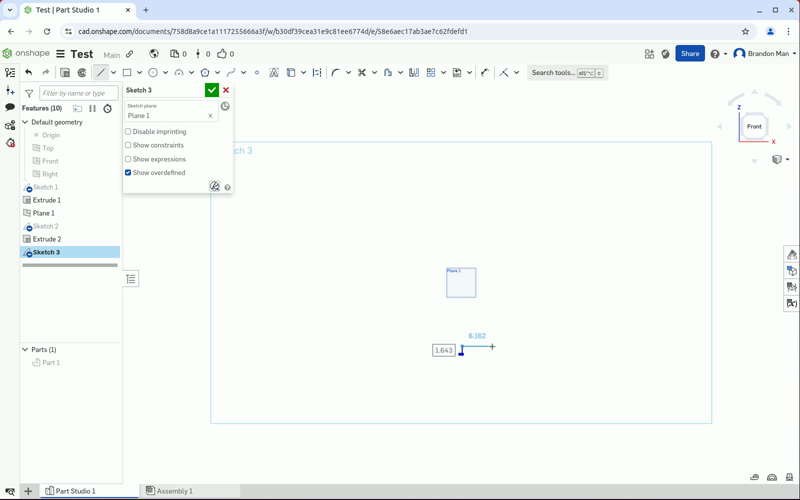
mouse_move(459, 346)
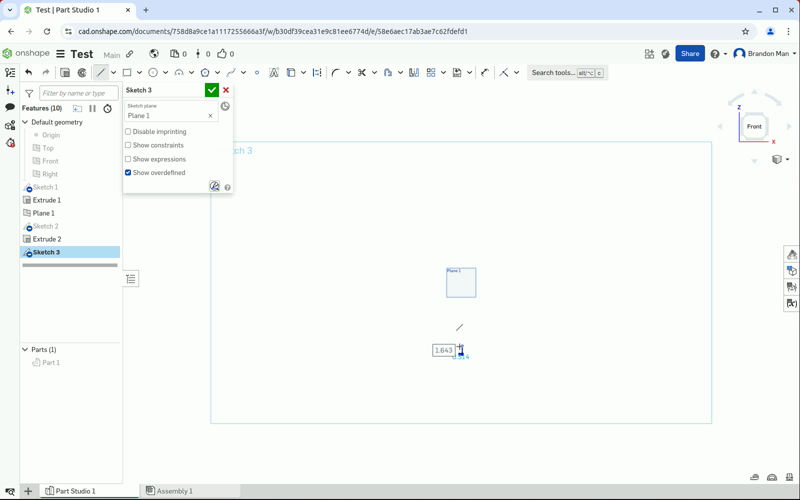
scroll(6)
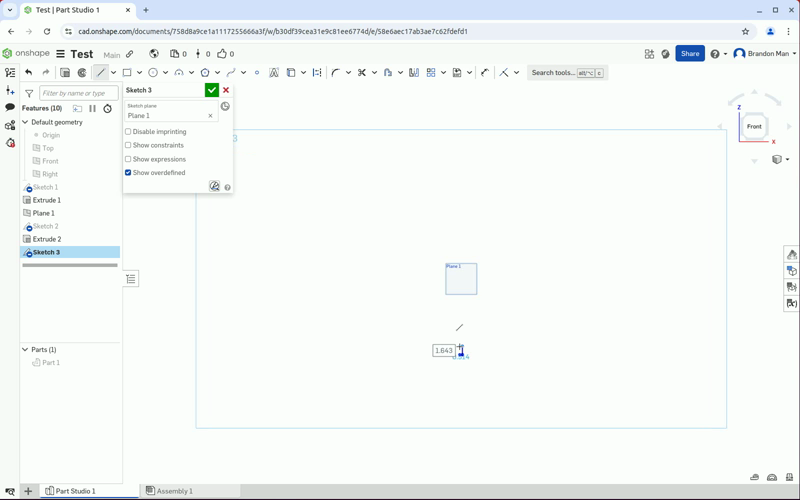
scroll(6)
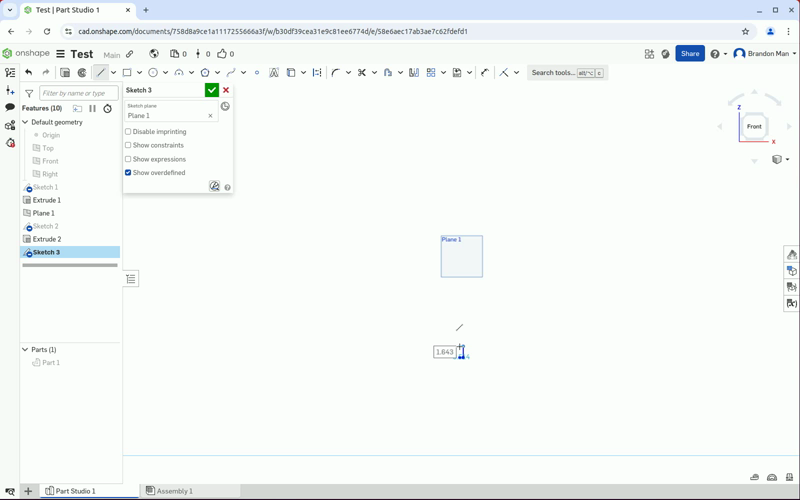
scroll(6)
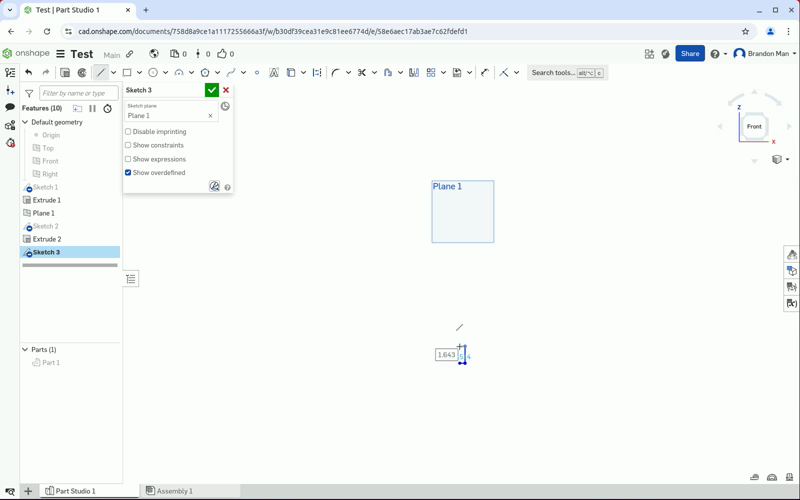
scroll(6)
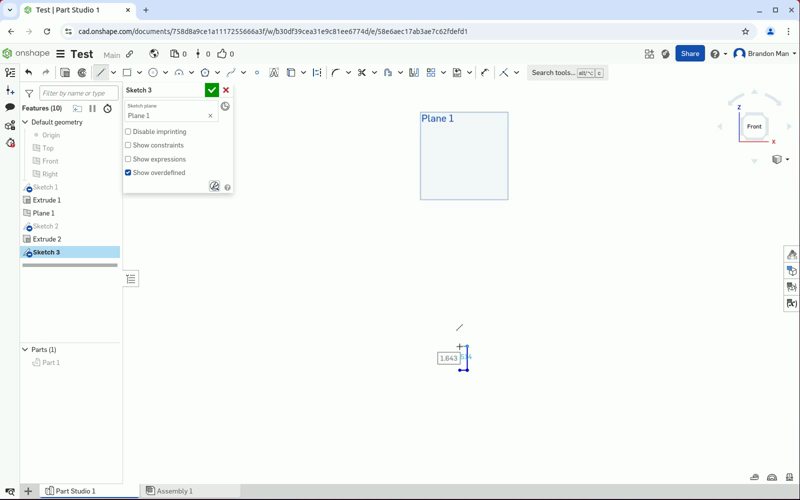
scroll(6)
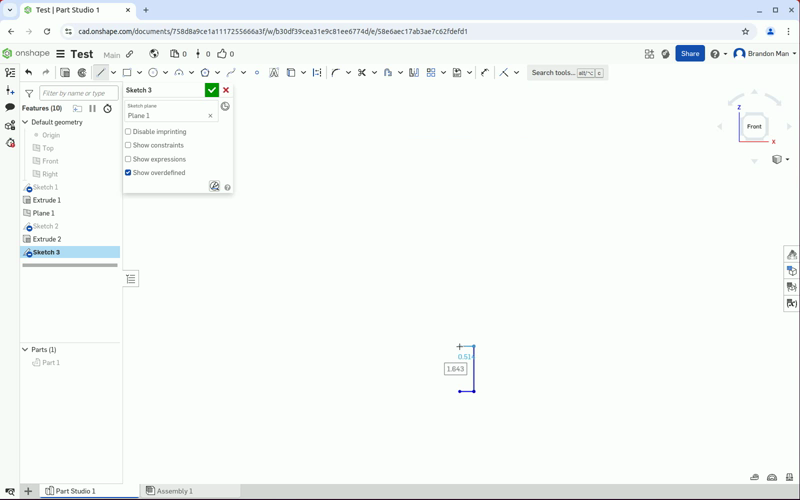
scroll(6)
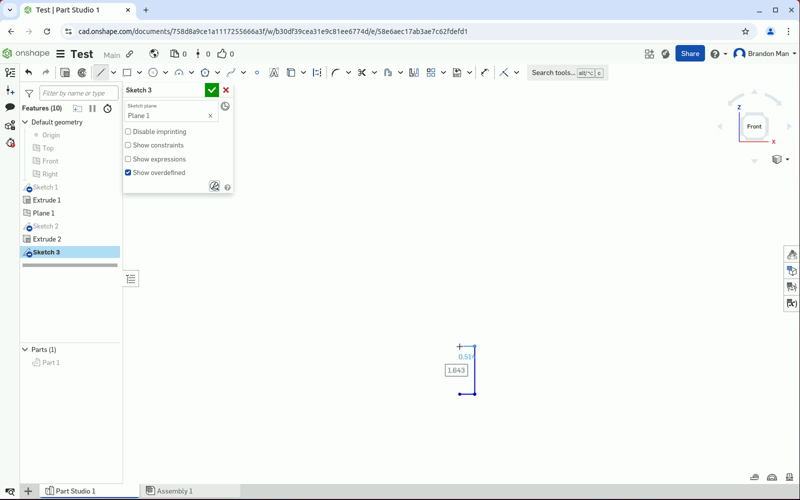
scroll(6)
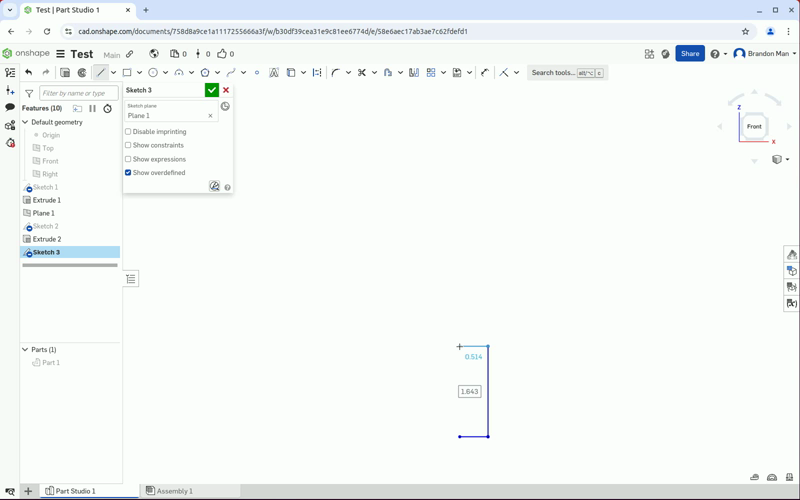
click(459, 346)
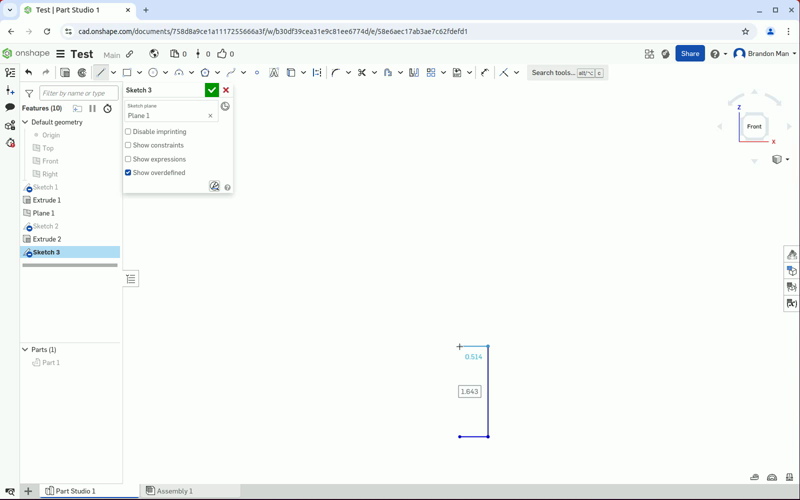
scroll(-6)
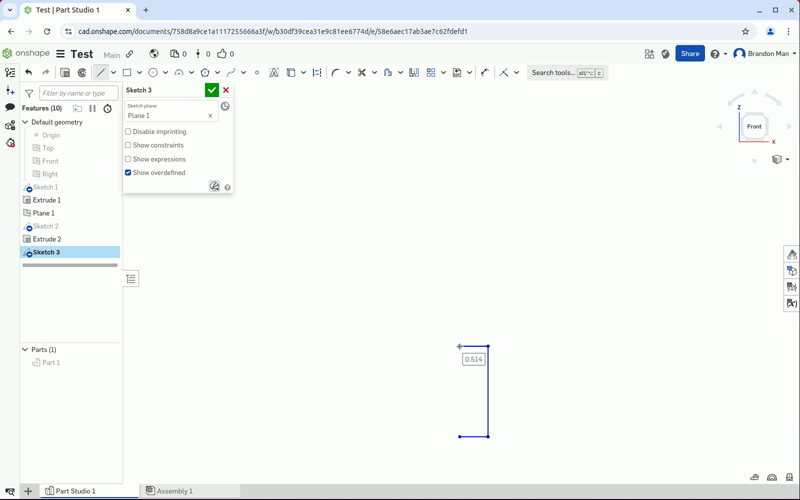
scroll(-6)
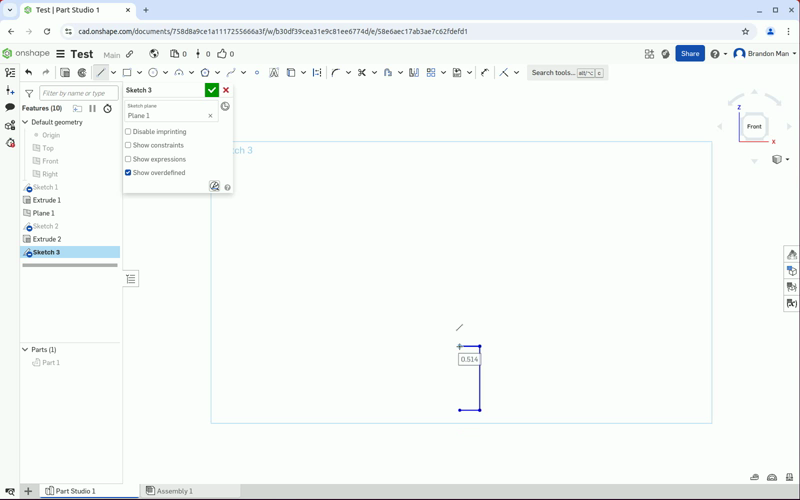
scroll(-6)
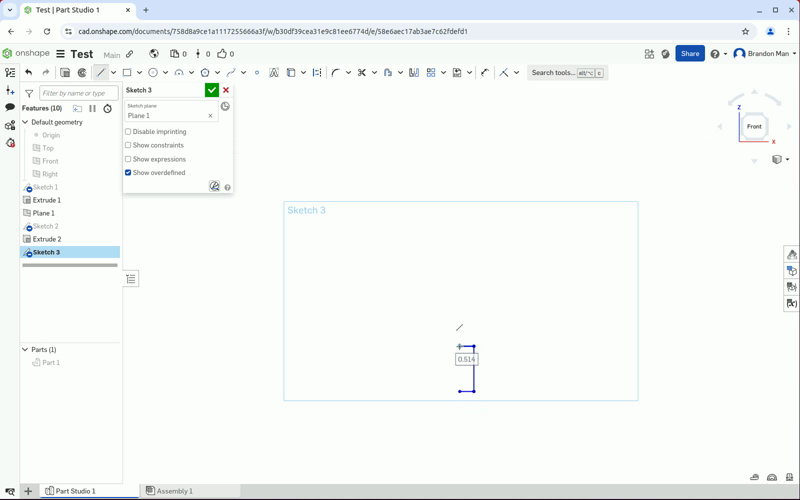
scroll(-6)
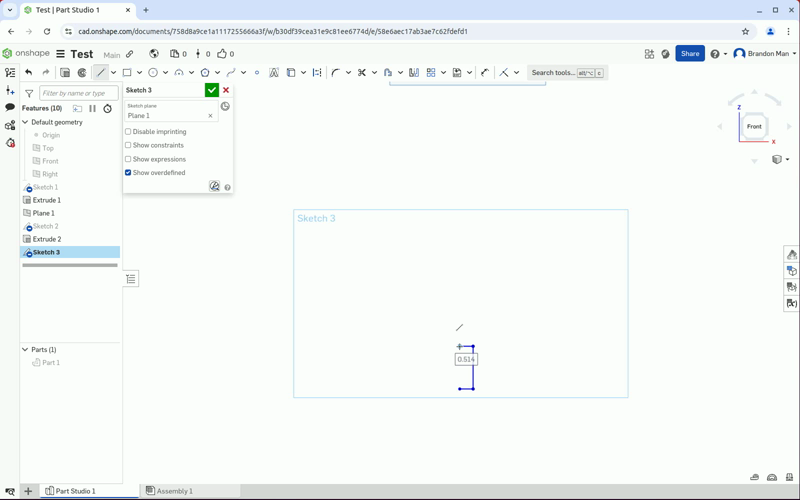
scroll(-6)
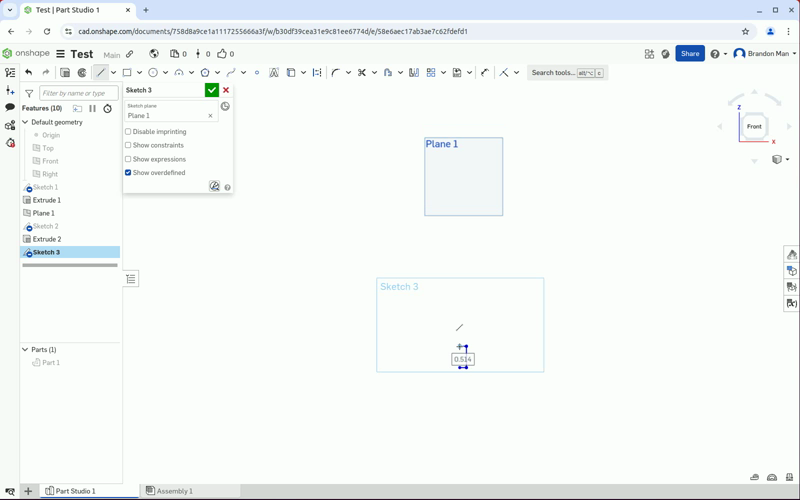
scroll(-6)
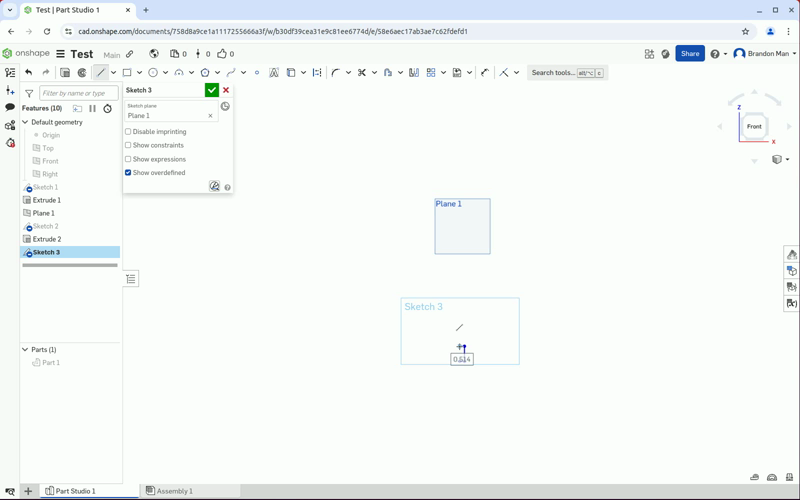
scroll(-6)
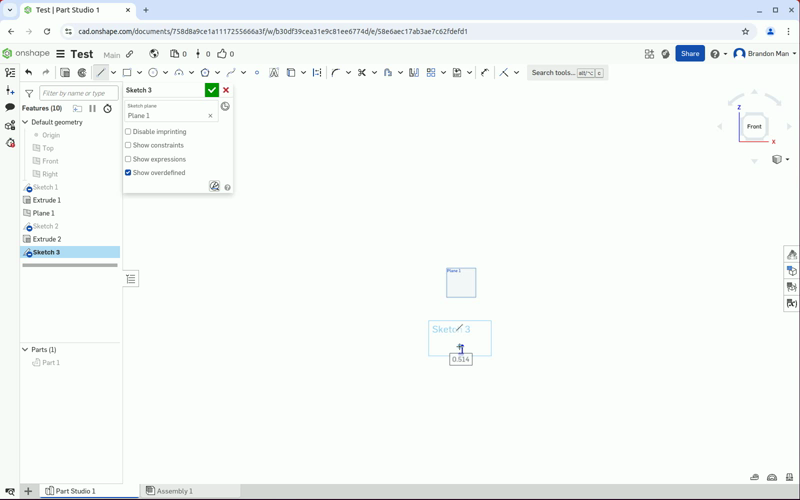
key_up(shift)
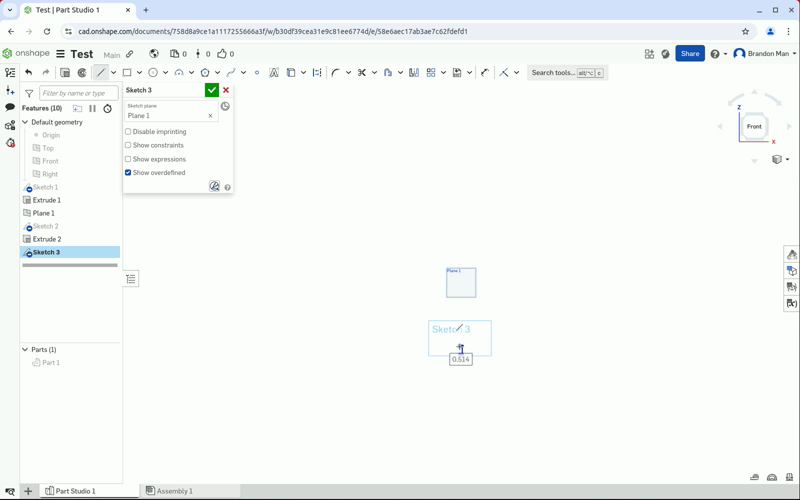
mouse_move(489, 346)
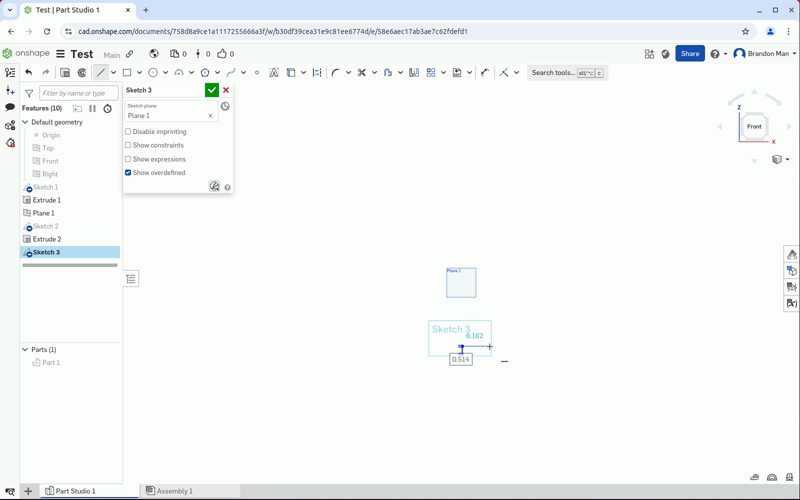
key_down(shift)
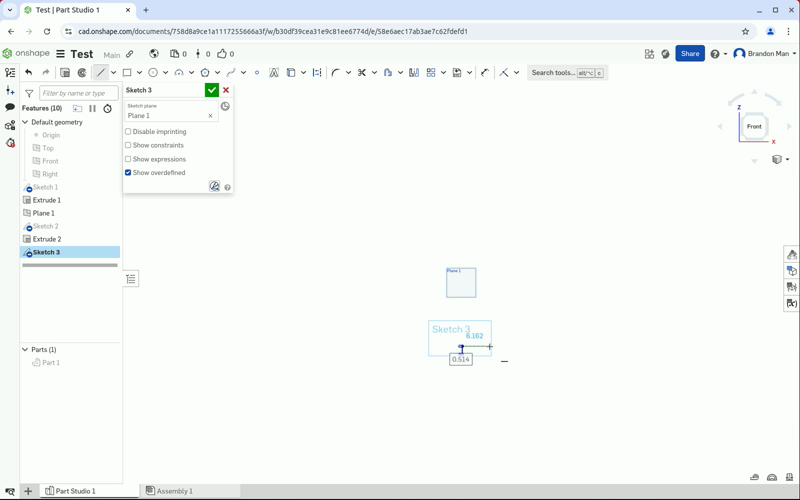
mouse_move(459, 354)
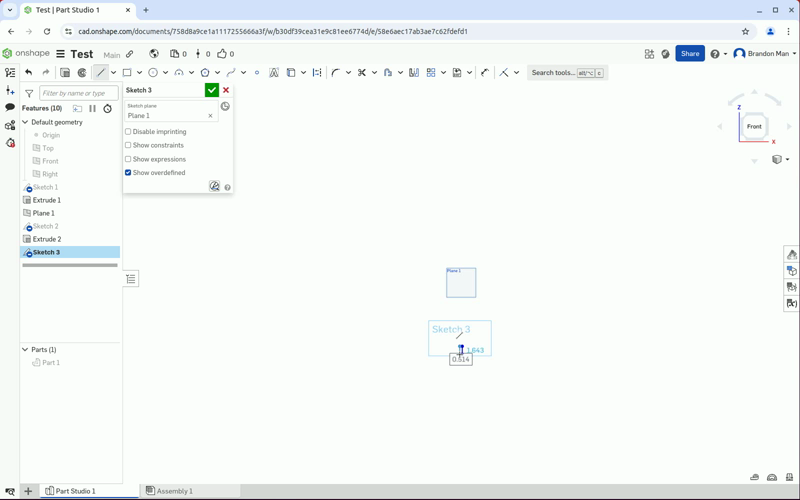
scroll(6)
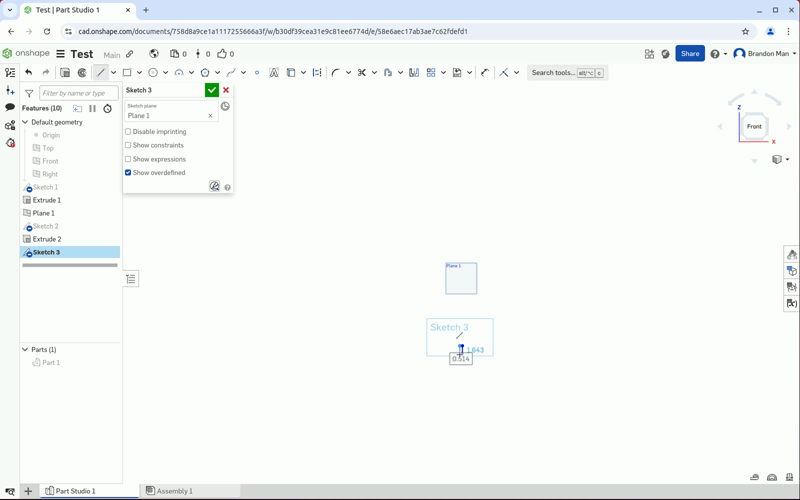
scroll(6)
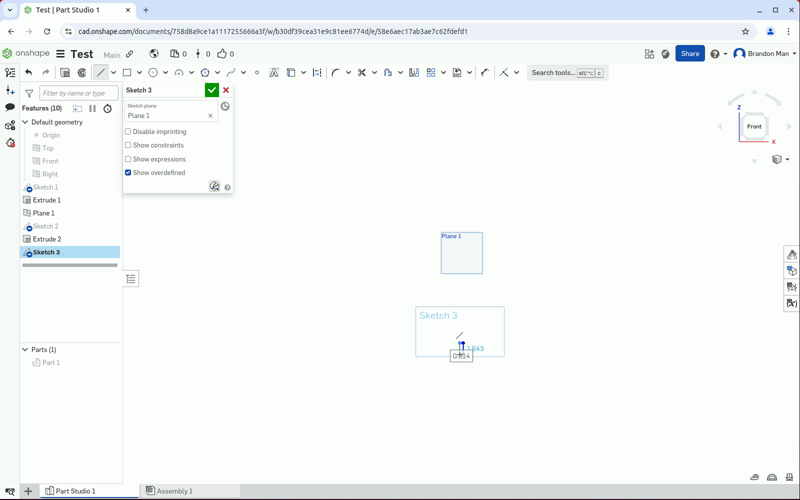
scroll(6)
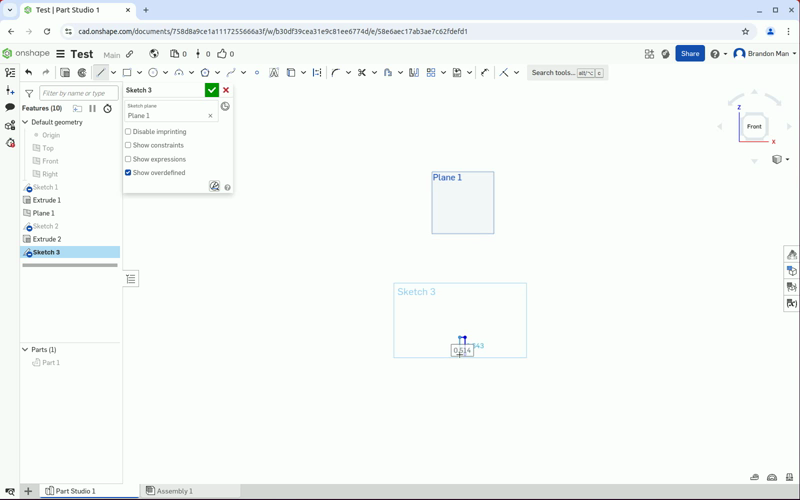
scroll(6)
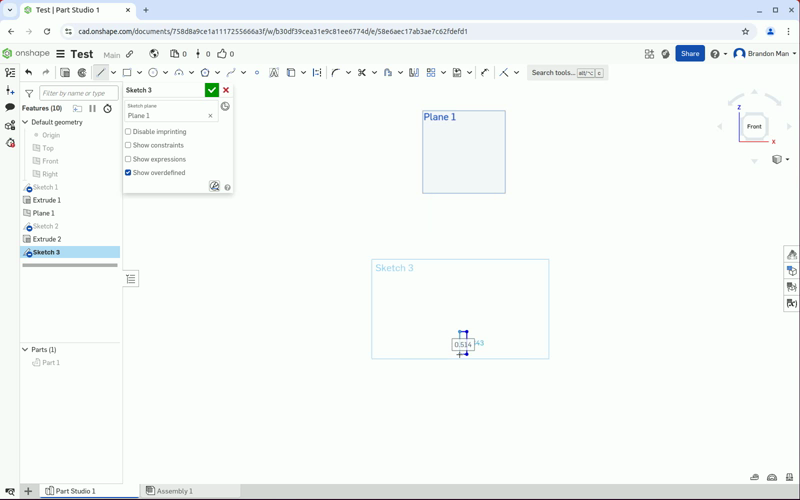
scroll(6)
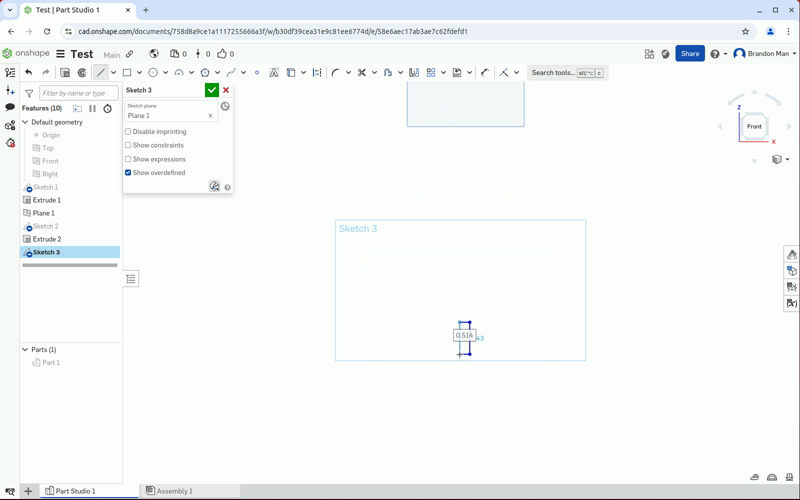
scroll(6)
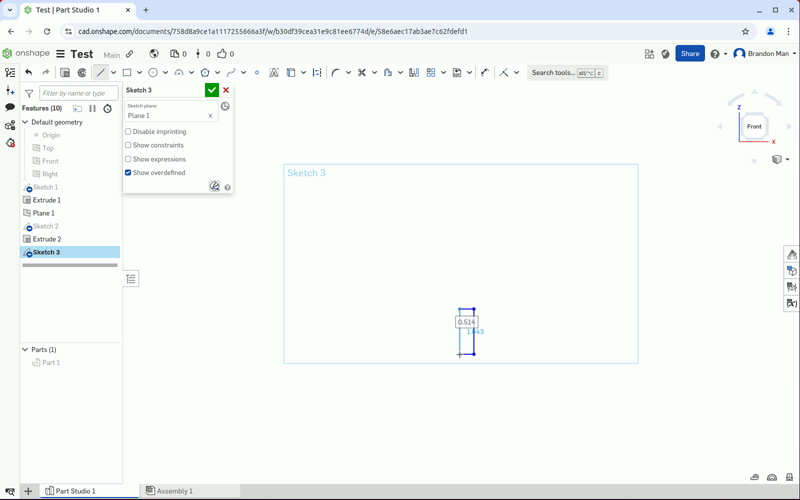
scroll(6)
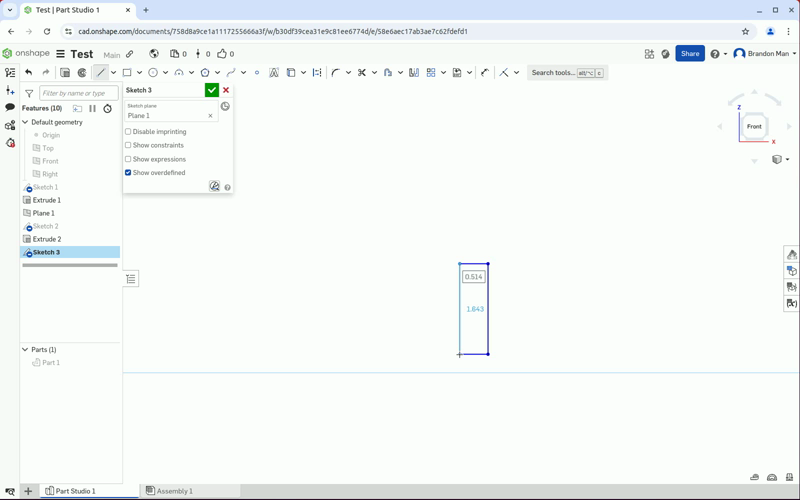
key_up(shift)
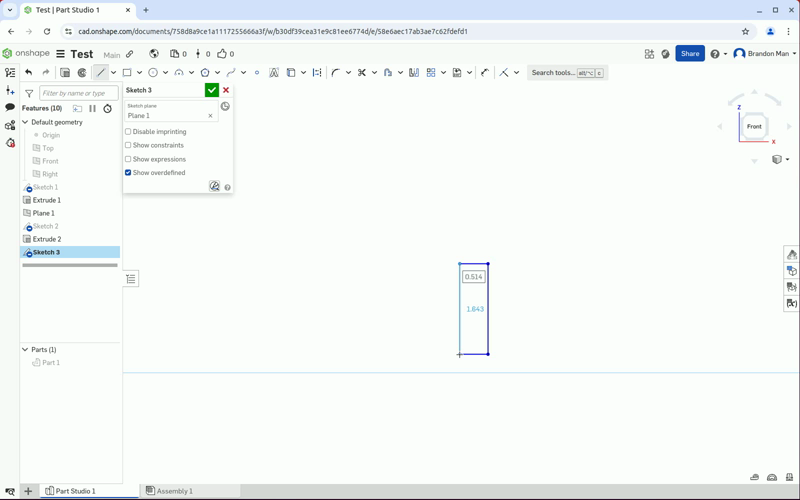
click(459, 354)
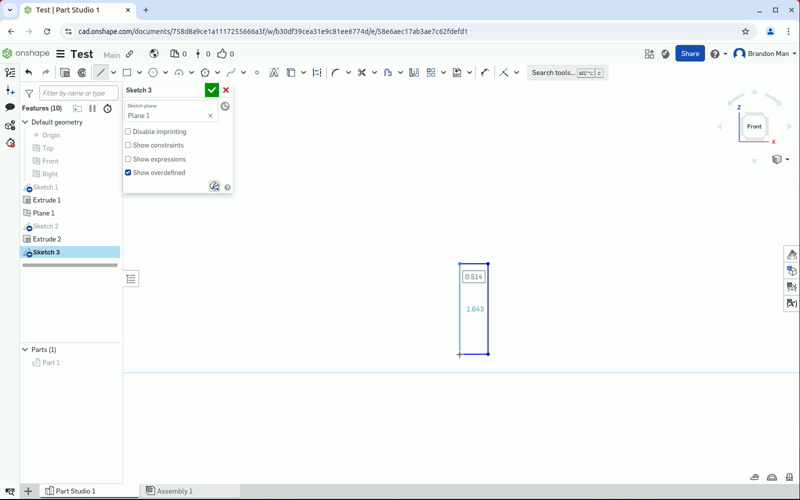
scroll(-6)
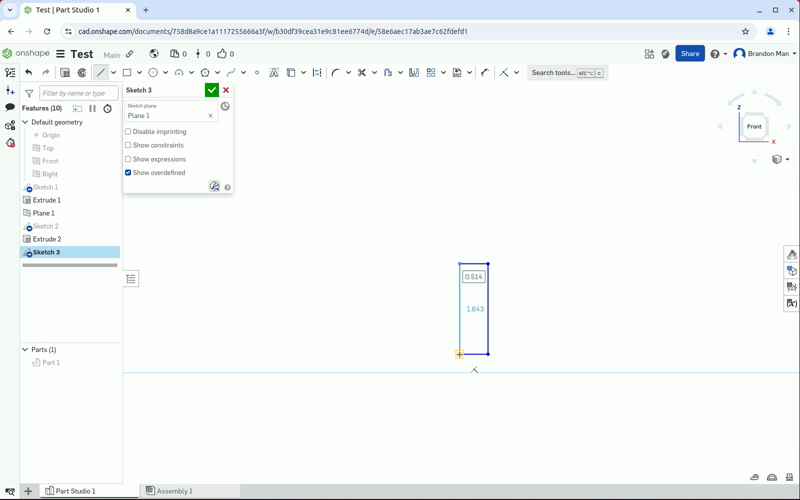
scroll(-6)
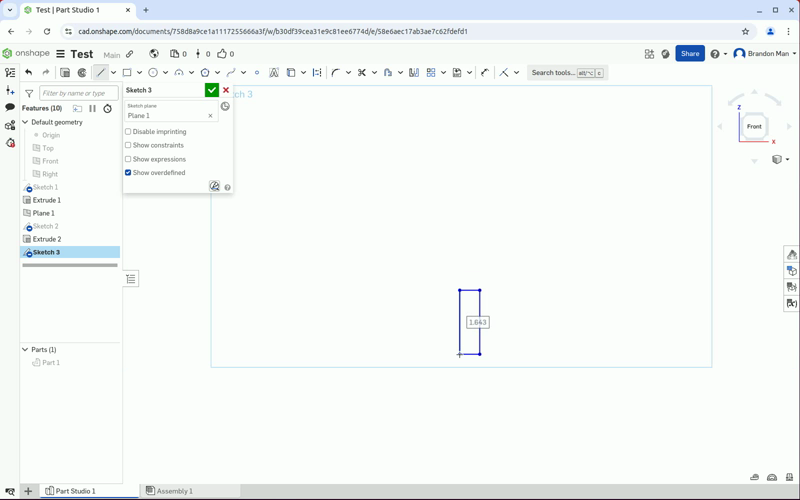
scroll(-6)
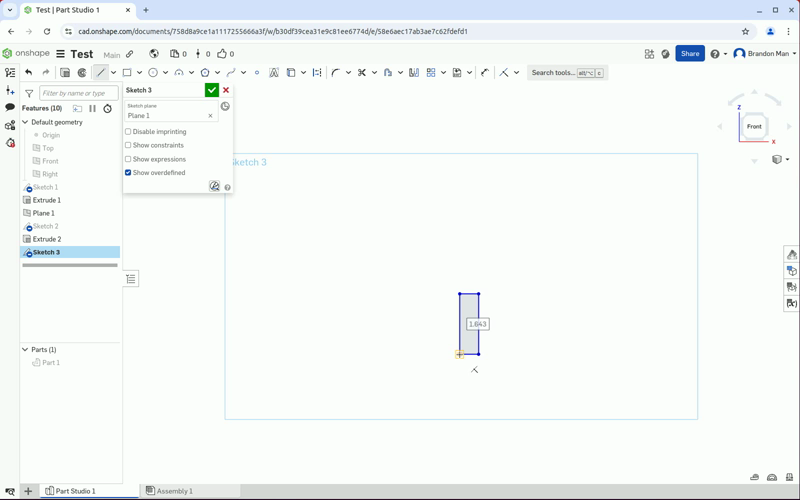
scroll(-6)
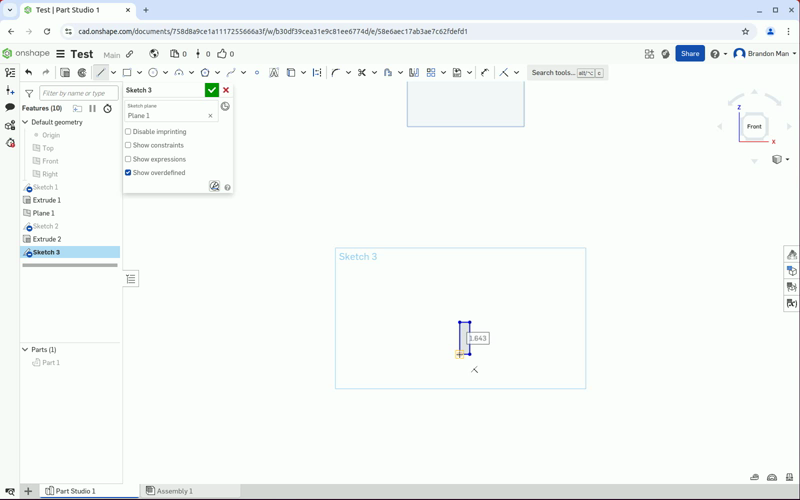
scroll(-6)
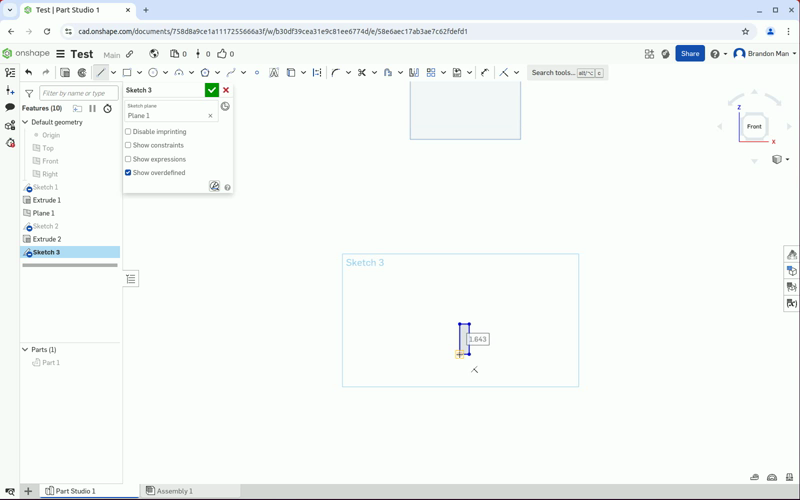
scroll(-6)
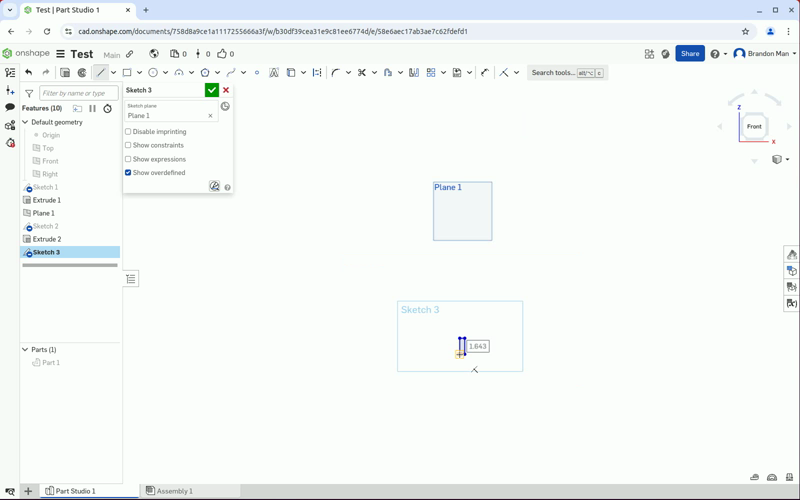
scroll(-6)
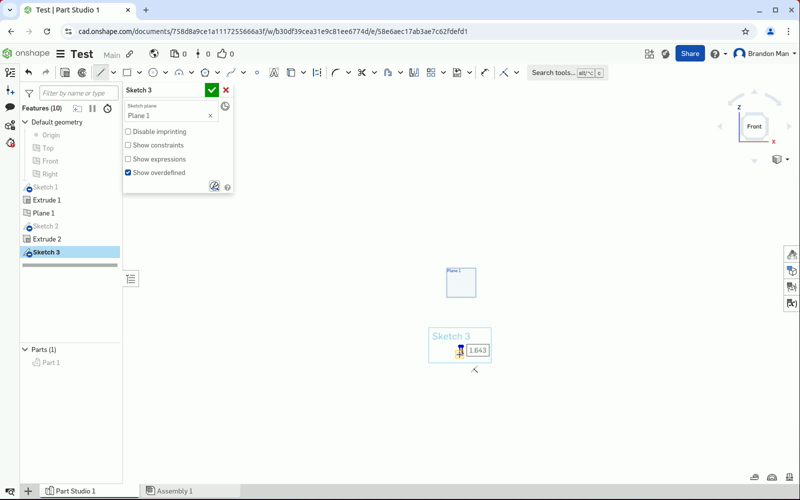
key(esc)
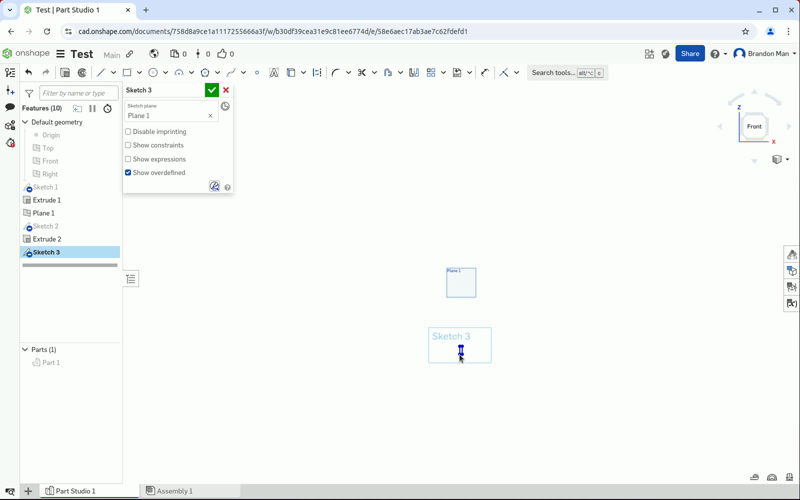
mouse_move(460, 348)
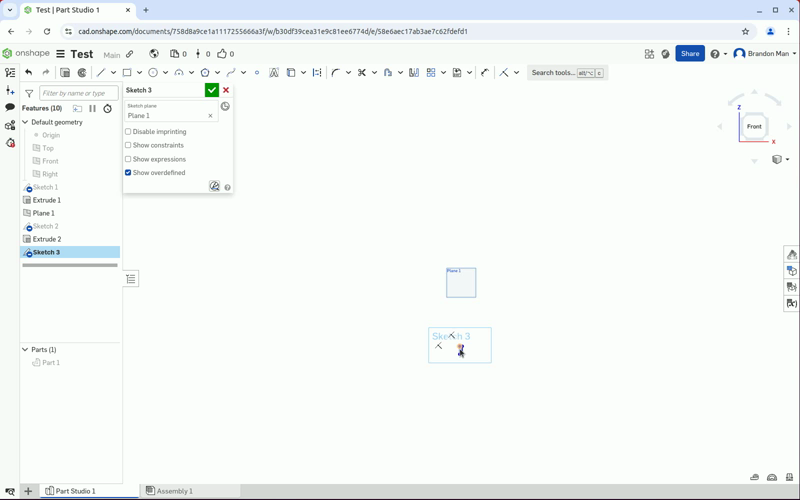
scroll(6)
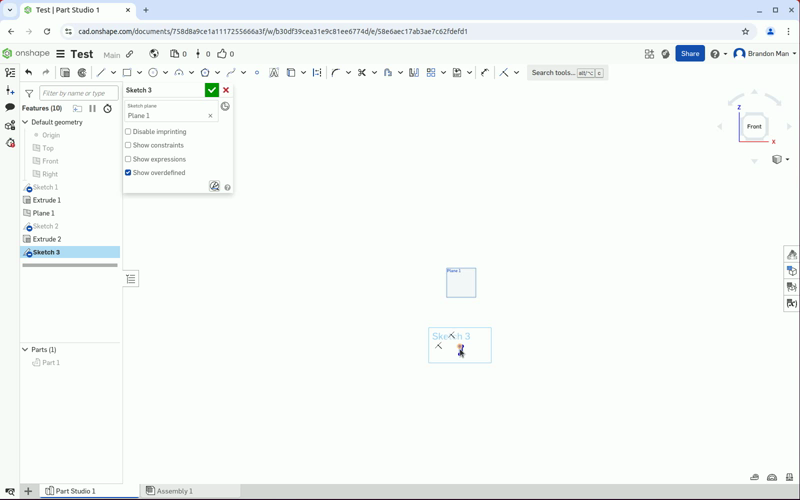
scroll(6)
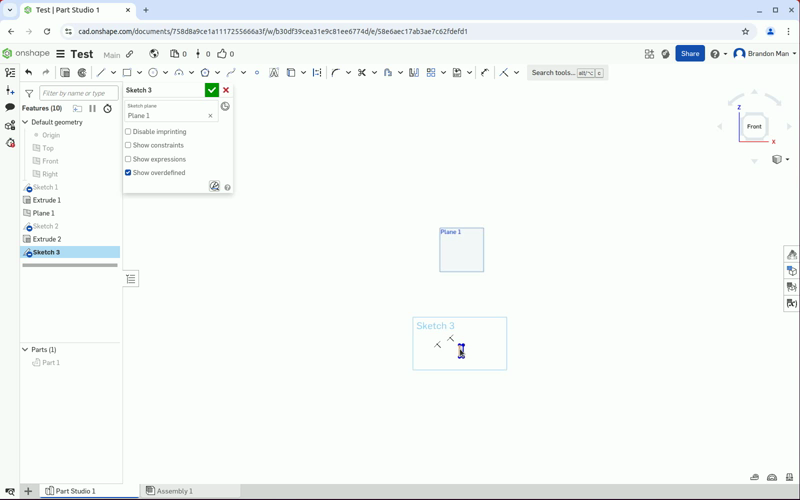
scroll(6)
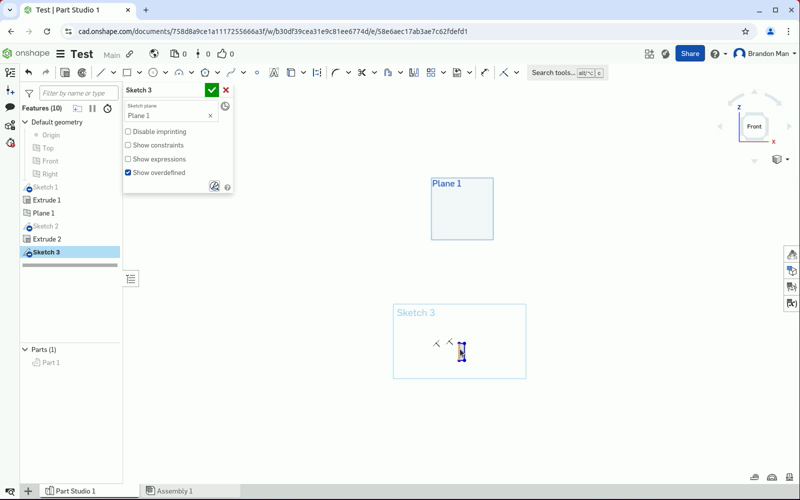
scroll(6)
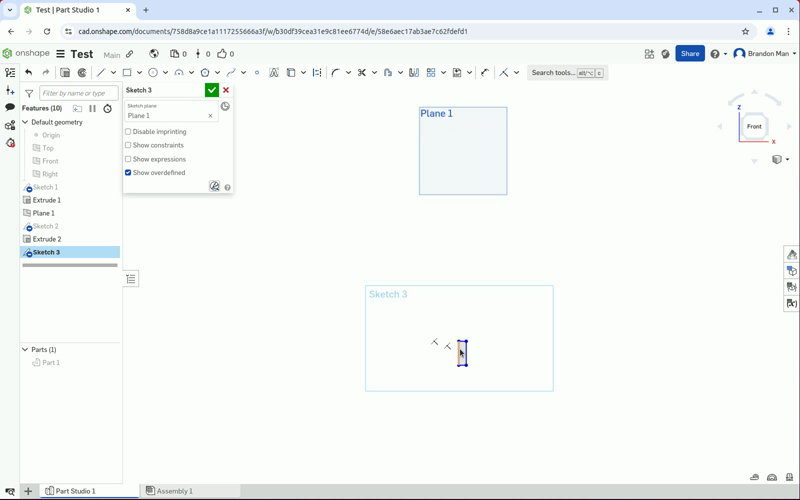
scroll(6)
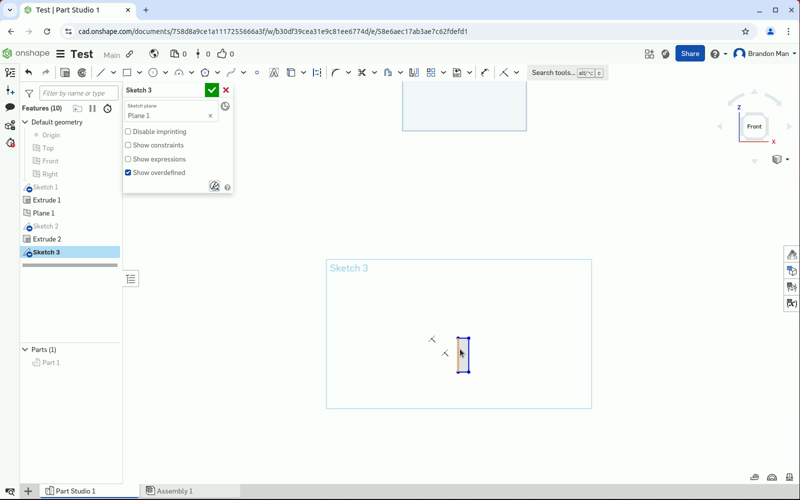
scroll(6)
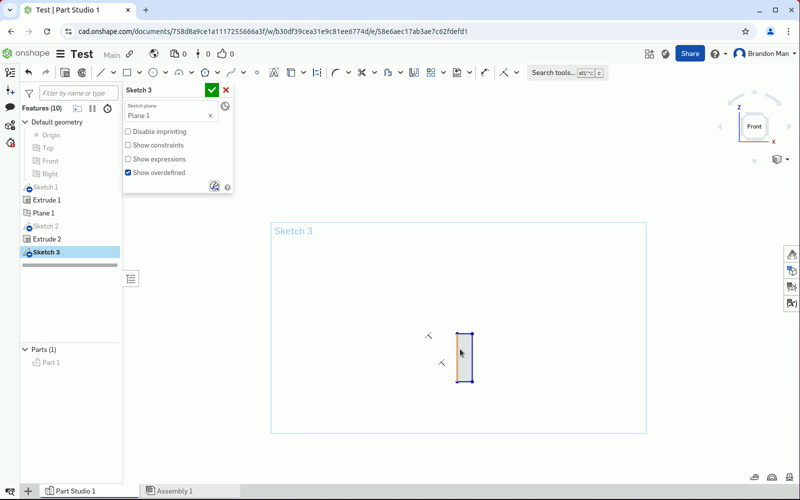
scroll(6)
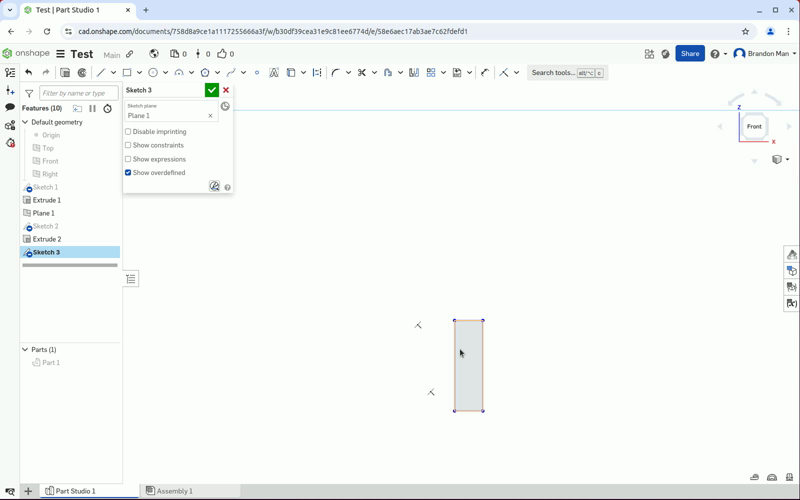
click(460, 348)
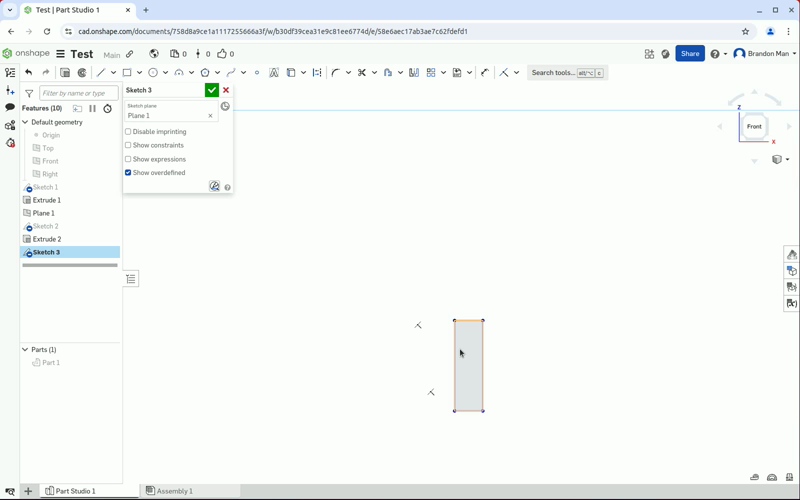
scroll(-6)
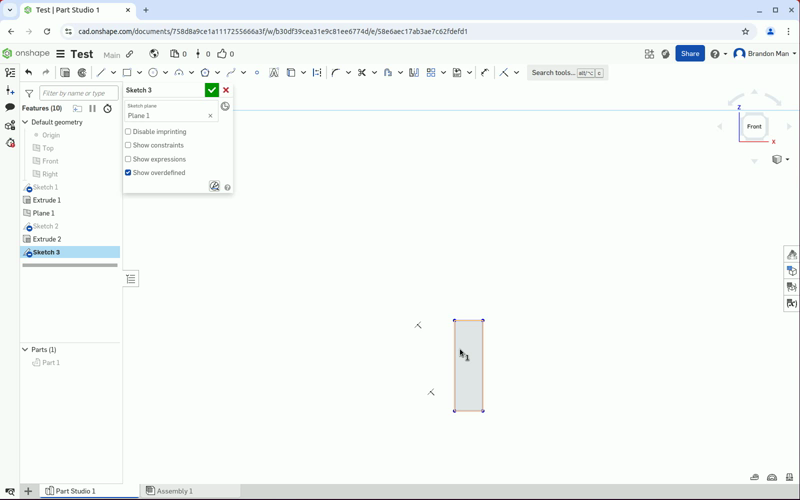
scroll(-6)
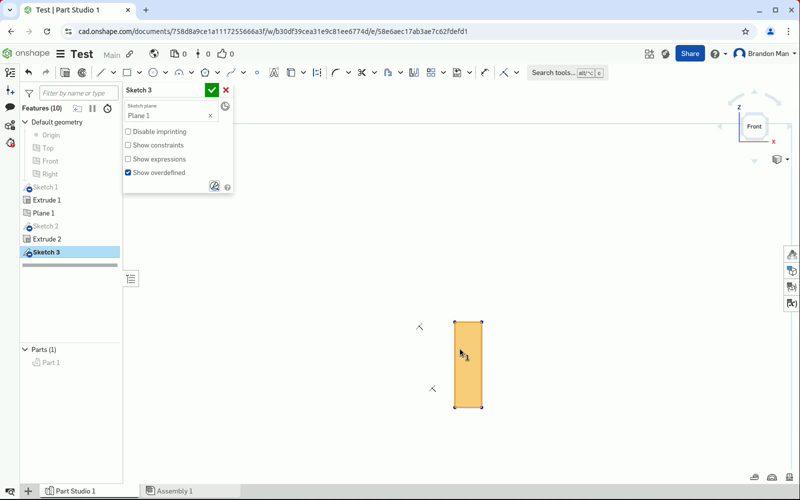
scroll(-6)
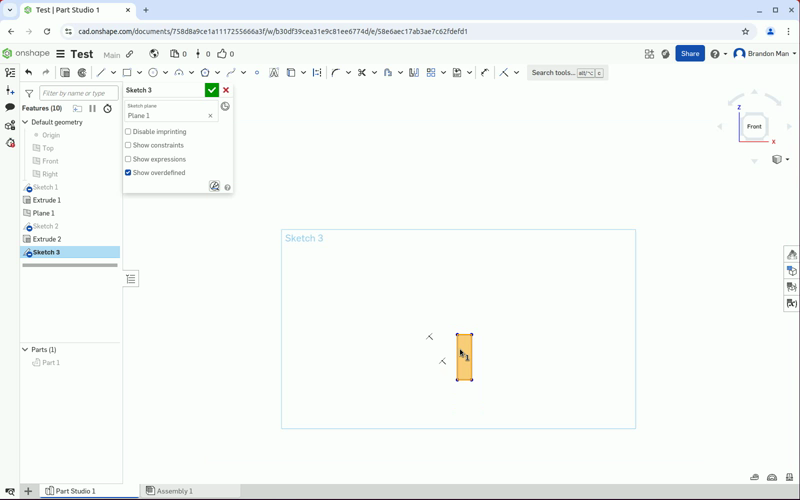
scroll(-6)
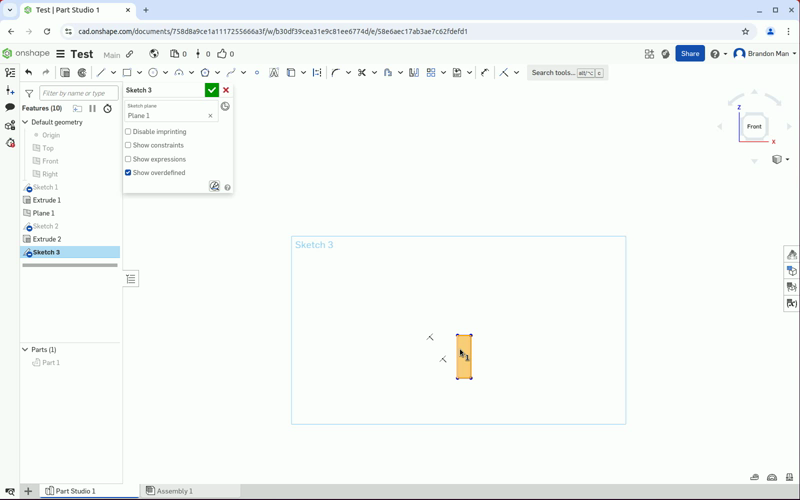
scroll(-6)
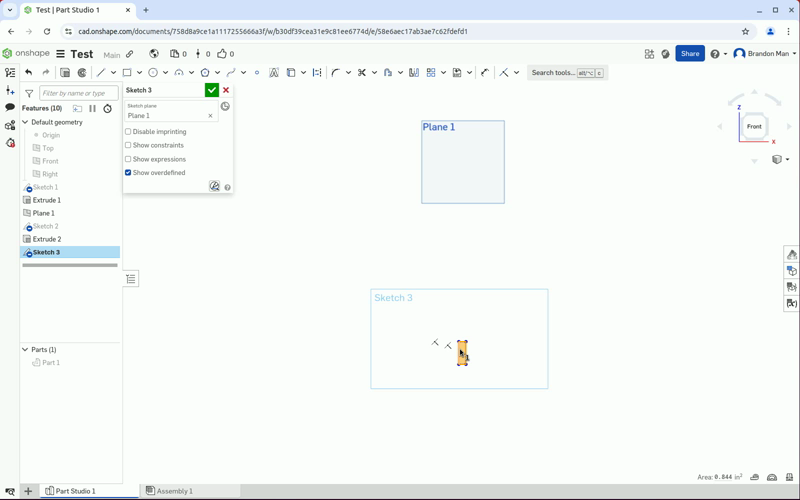
scroll(-6)
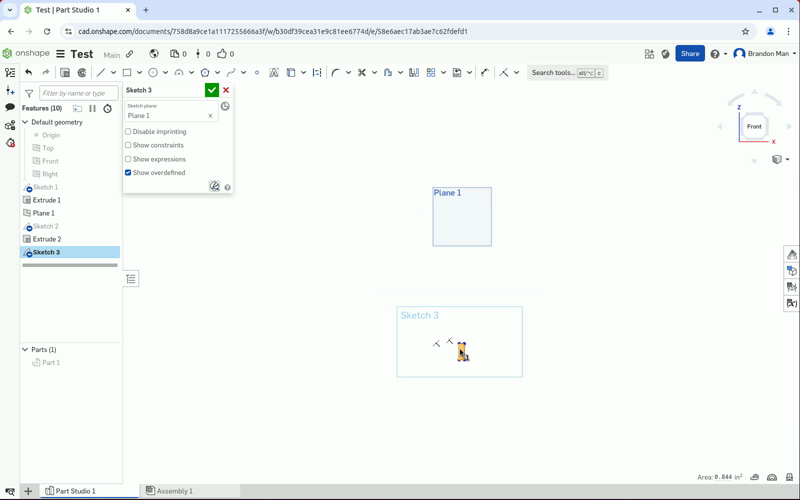
scroll(-6)
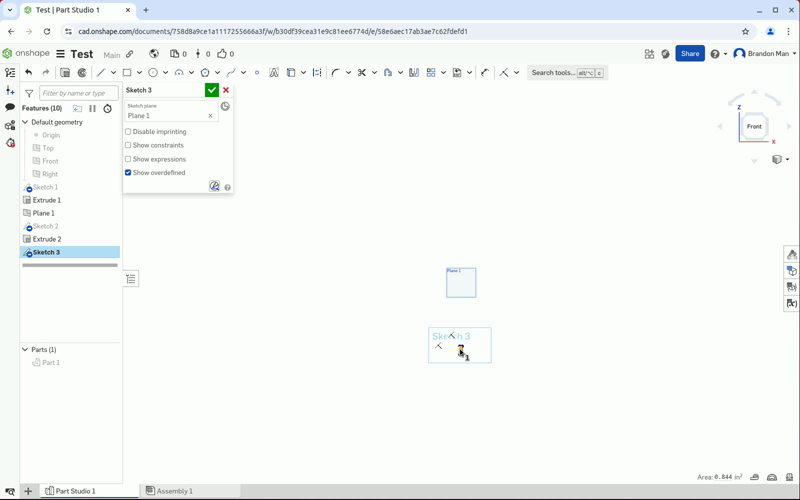
mouse_move(73, 352)
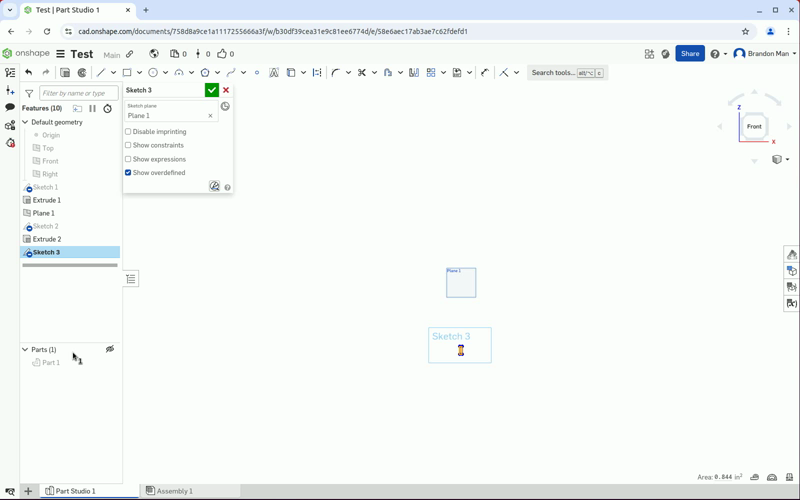
key(shift+y)
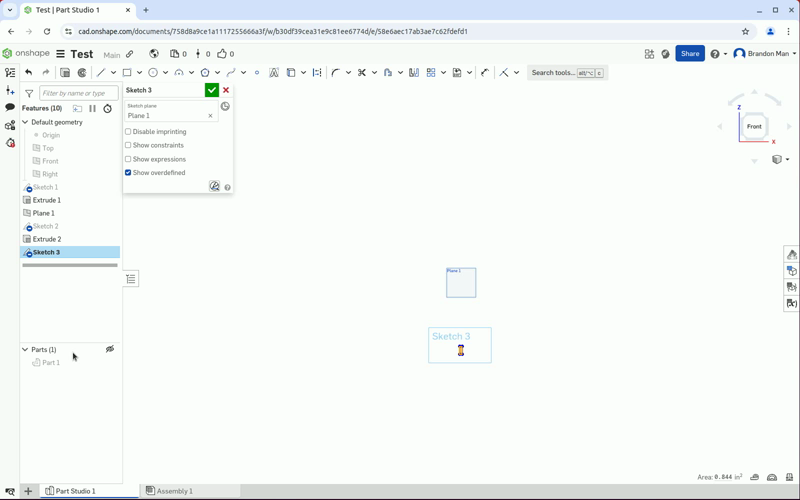
key(shift+e)
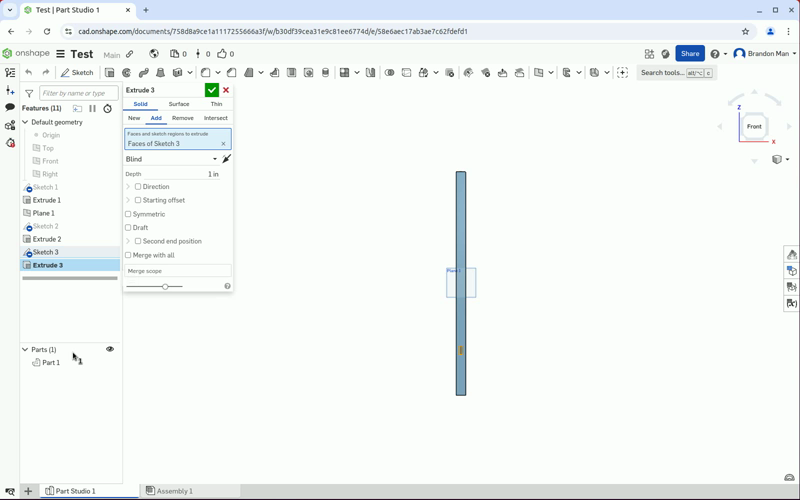
mouse_move(143, 106)
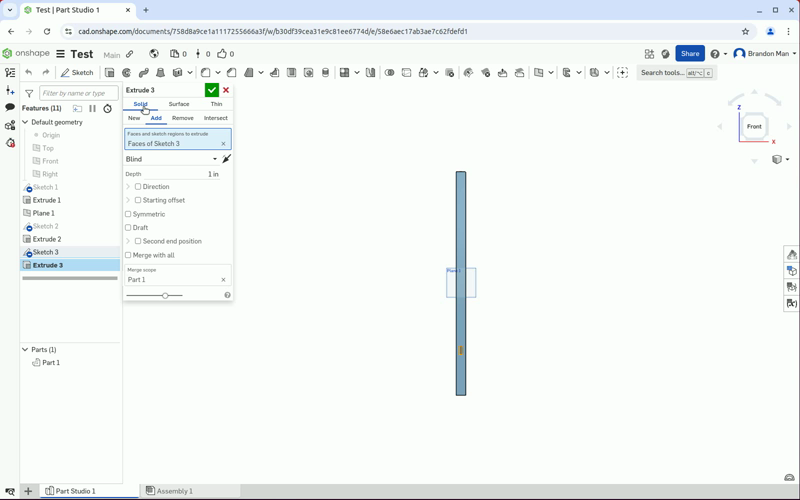
click(143, 106)
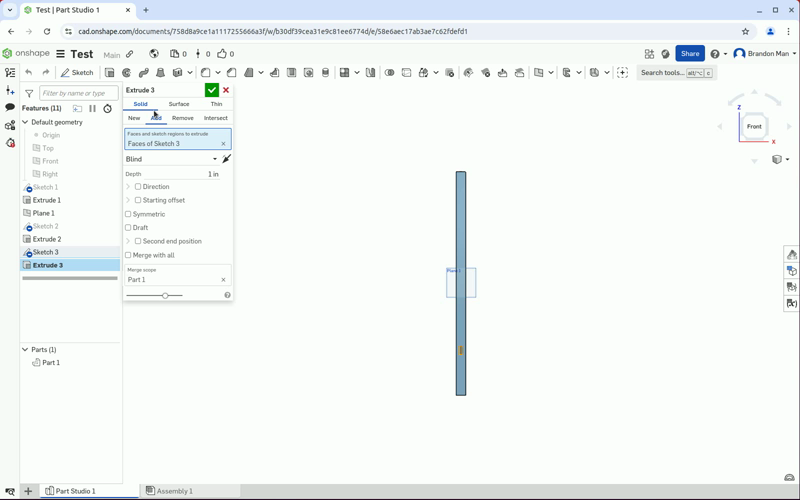
mouse_move(186, 120)
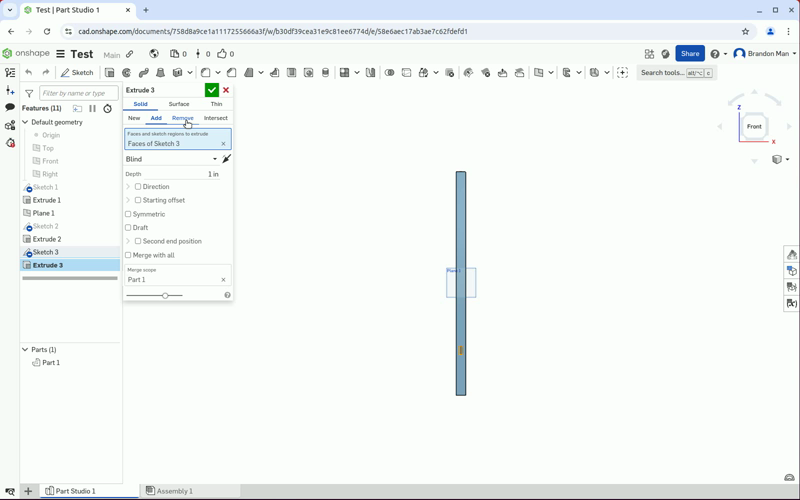
click(186, 120)
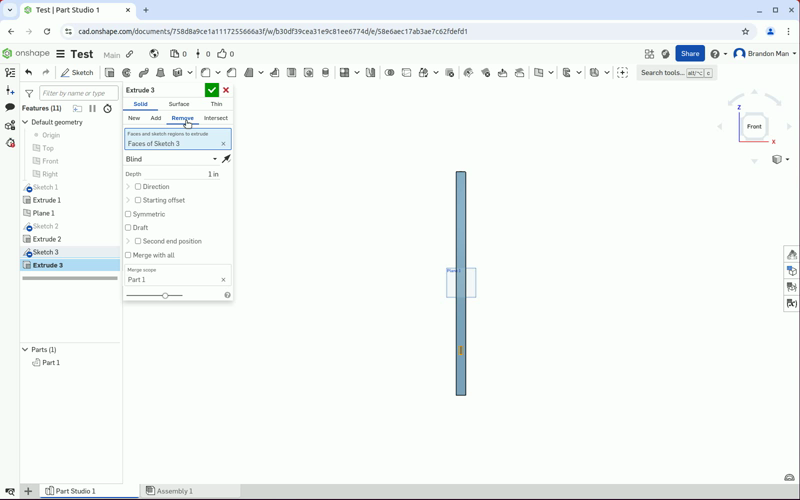
key(tab, 4)
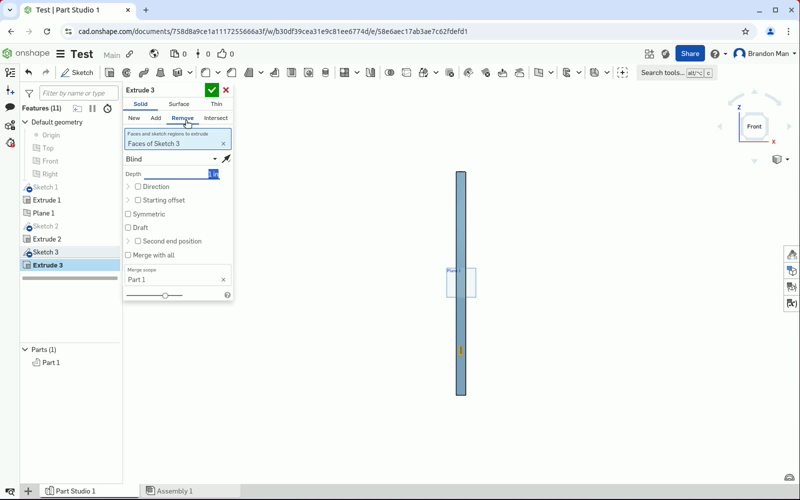
text(0.722)
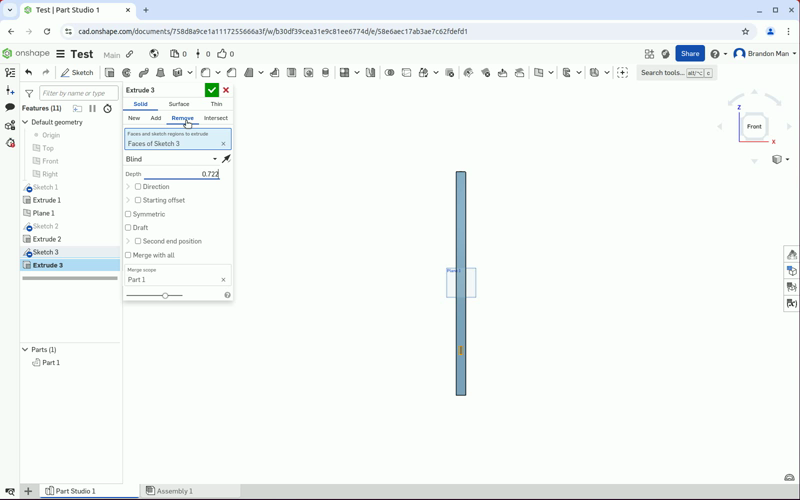
key(tab, 6)
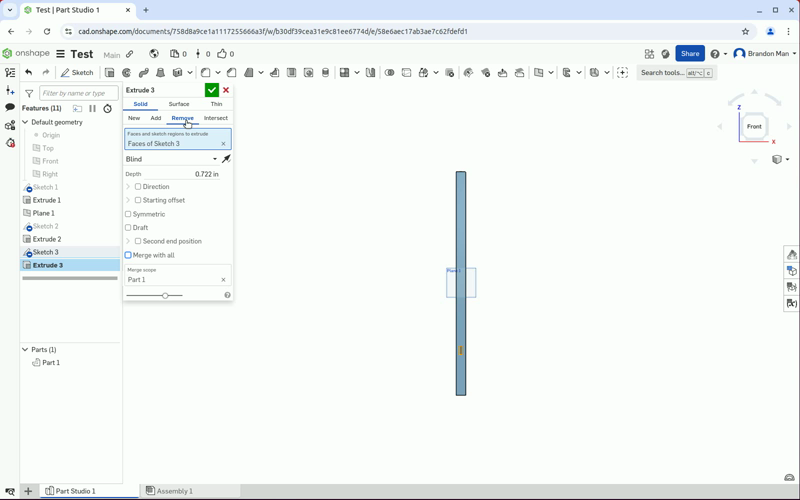
key(space)
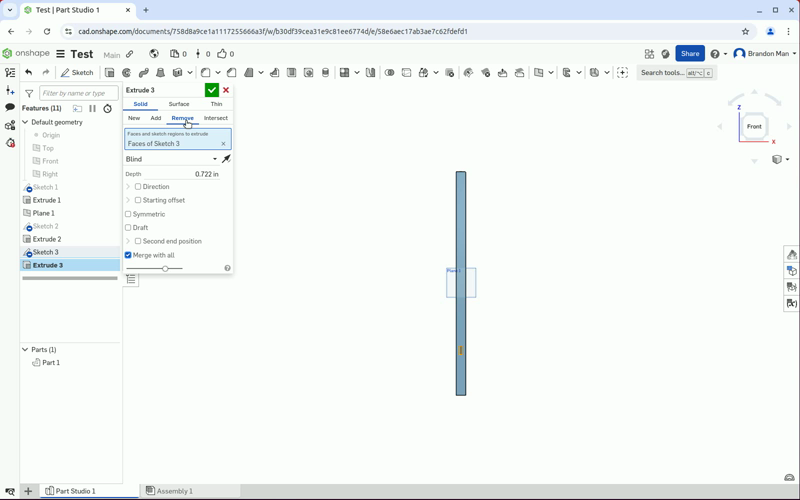
key(enter)
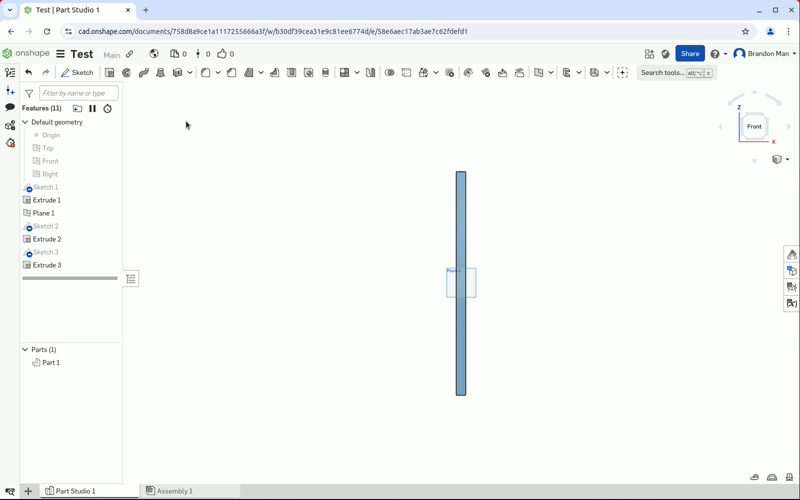
key(shift+h)
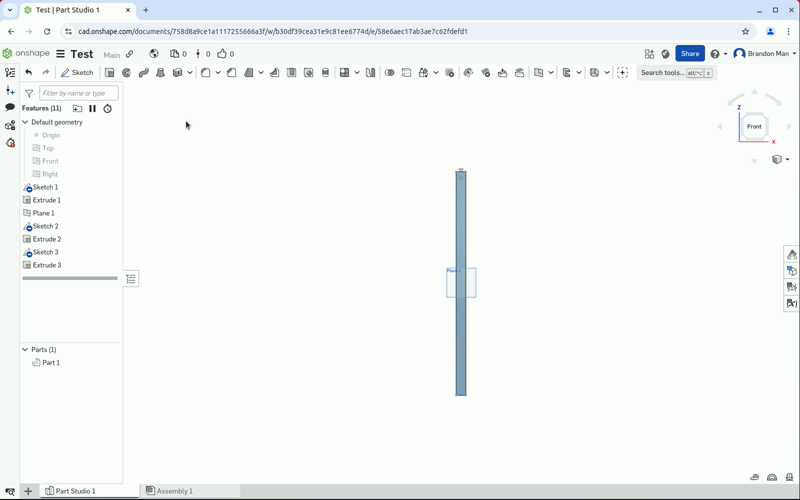
key(shift+h)
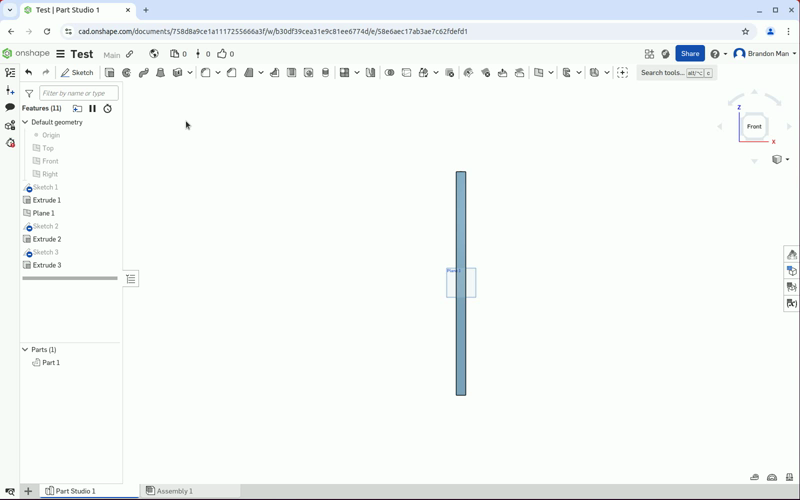
mouse_move(73, 189)
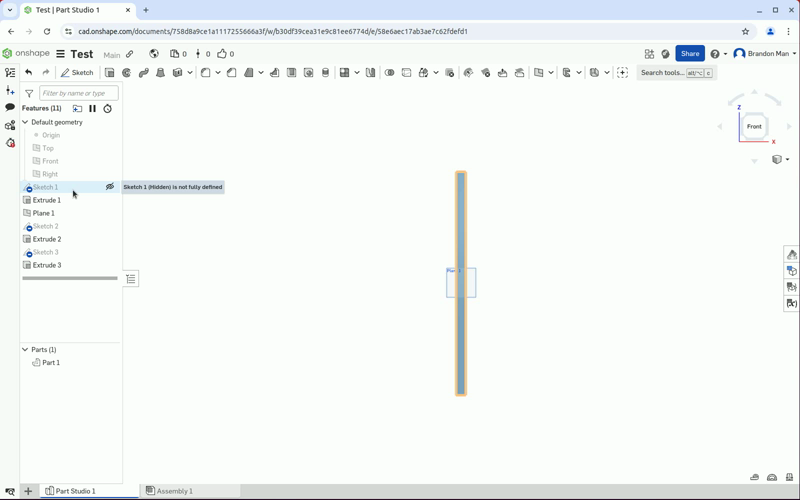
click(73, 189)
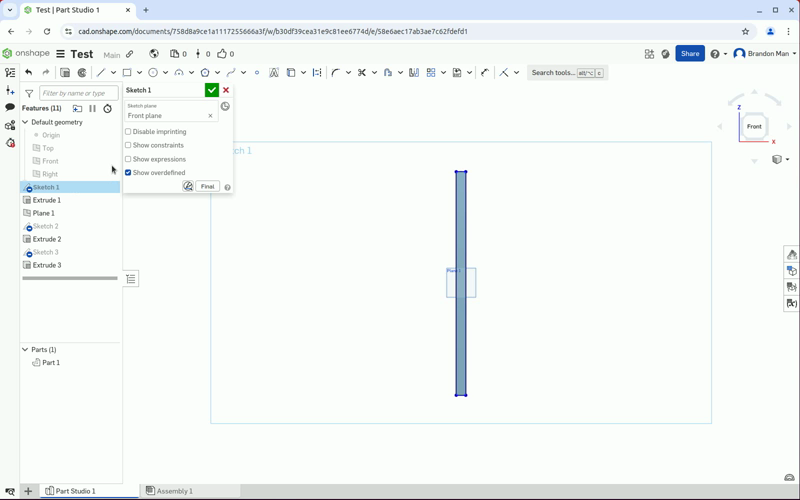
mouse_move(229, 92)
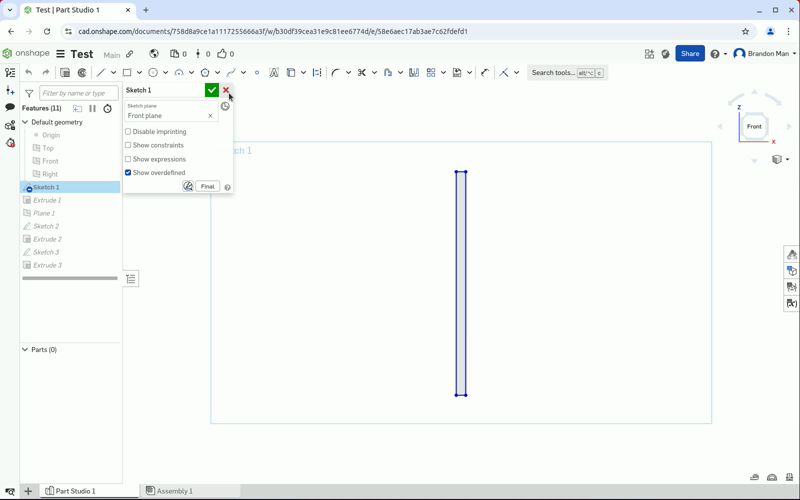
click(229, 92)
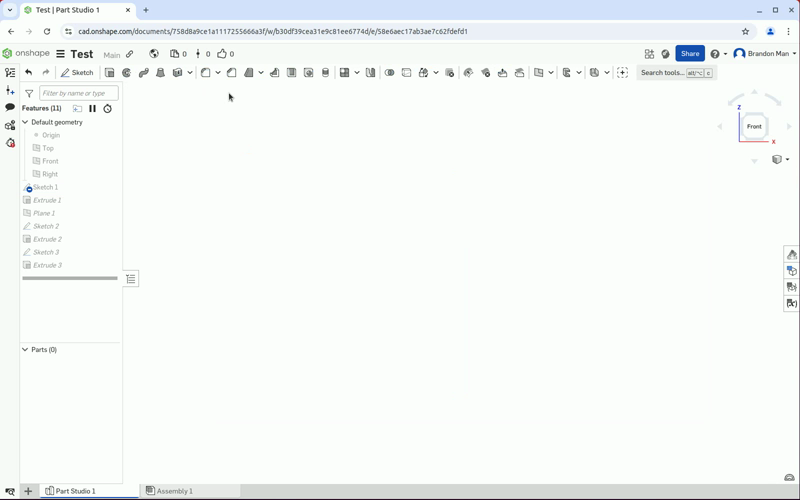
key(shift+s)
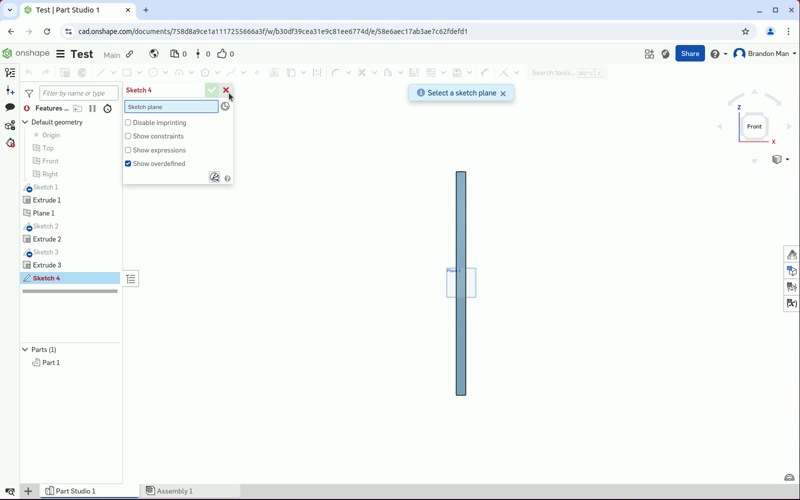
mouse_move(73, 215)
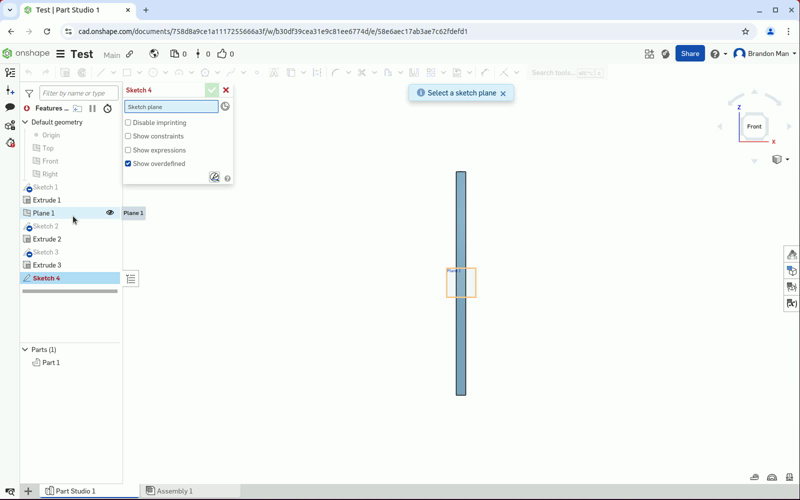
click(73, 215)
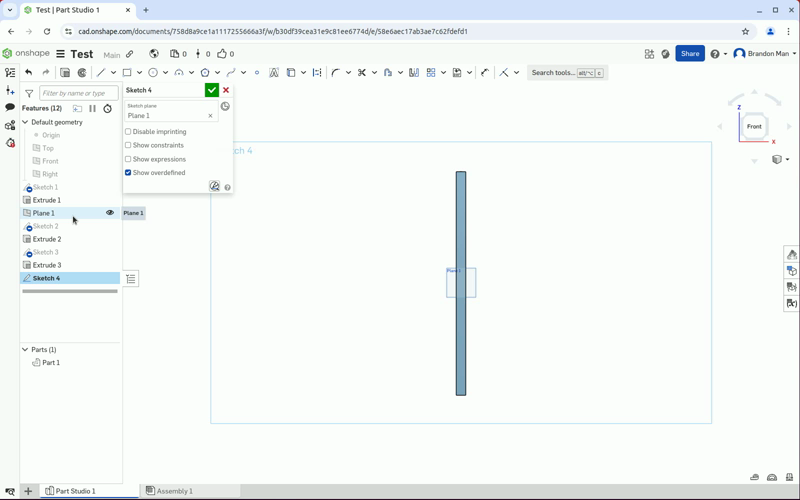
mouse_move(73, 352)
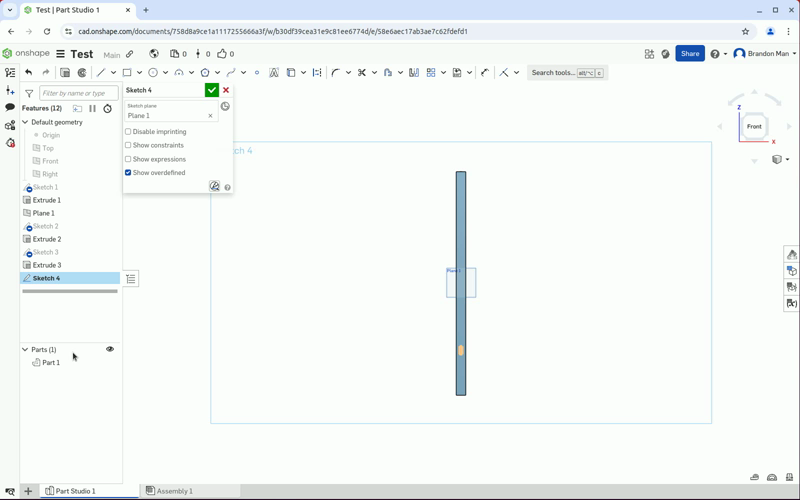
key(y)
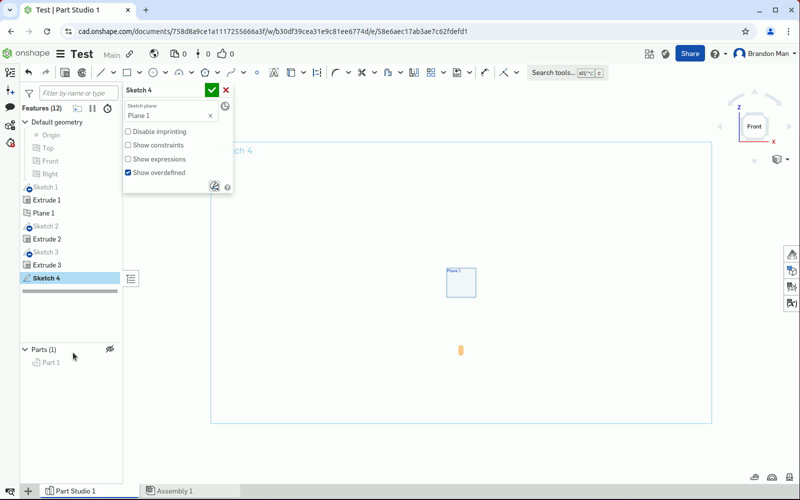
key(l)
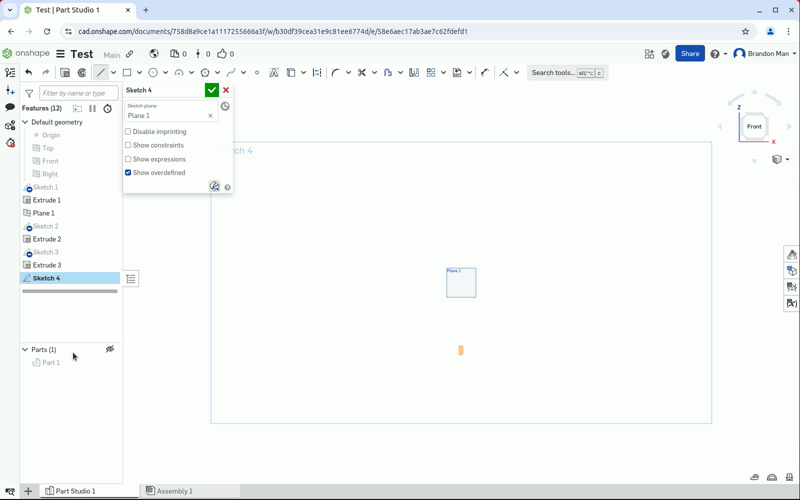
key_down(shift)
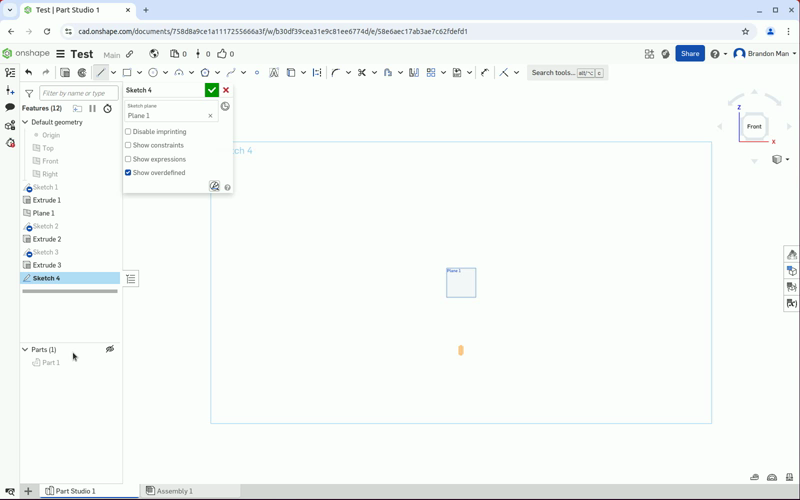
mouse_move(459, 294)
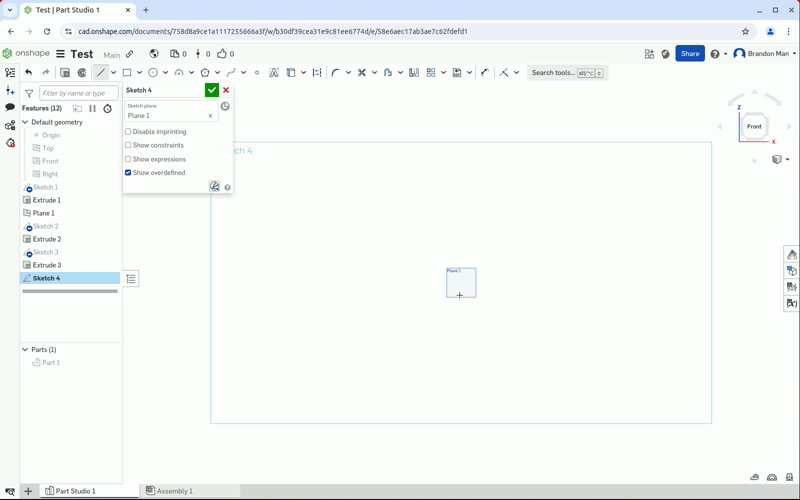
click(459, 294)
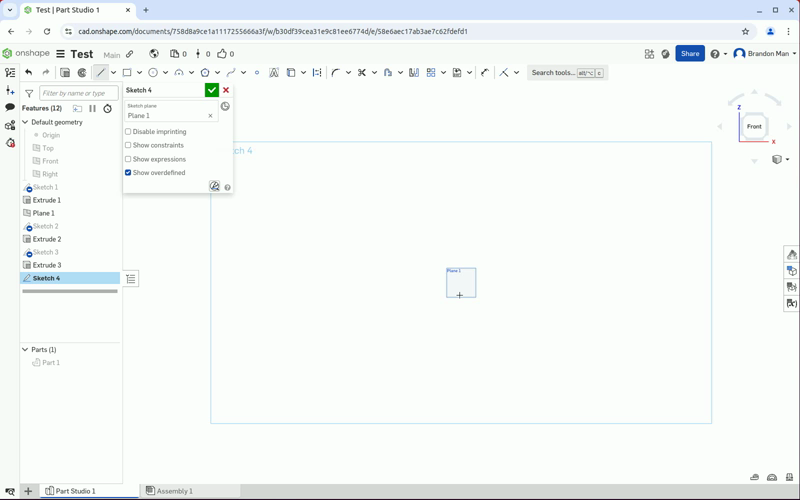
key_up(shift)
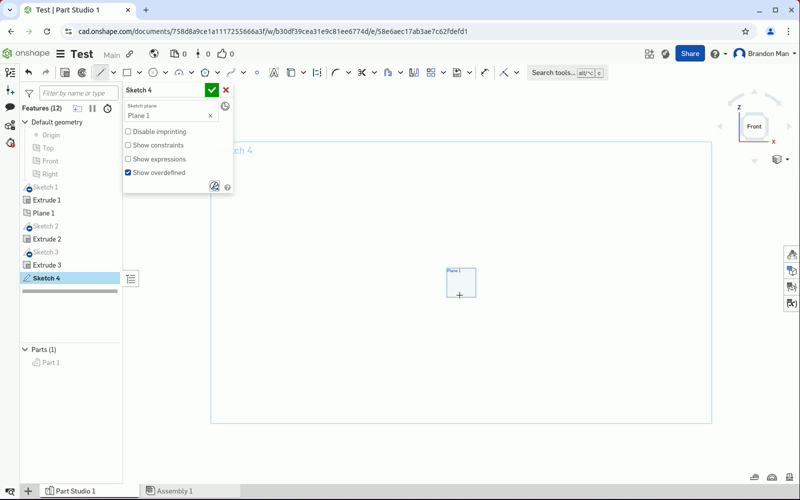
key_down(shift)
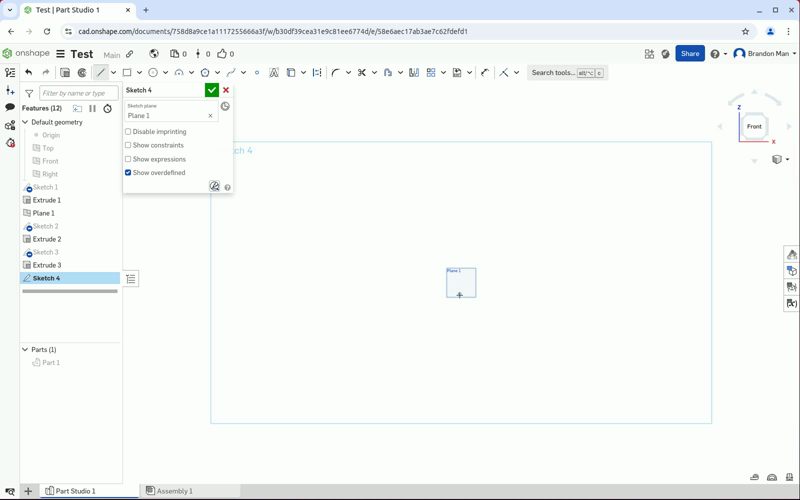
mouse_move(489, 294)
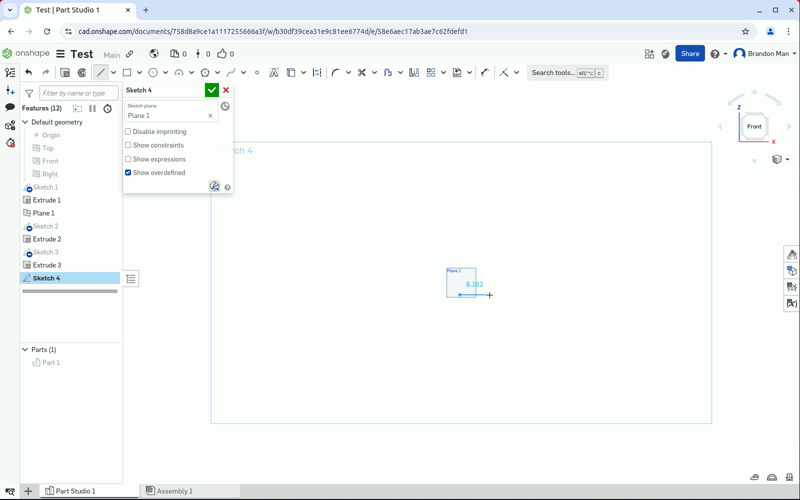
mouse_move(461, 294)
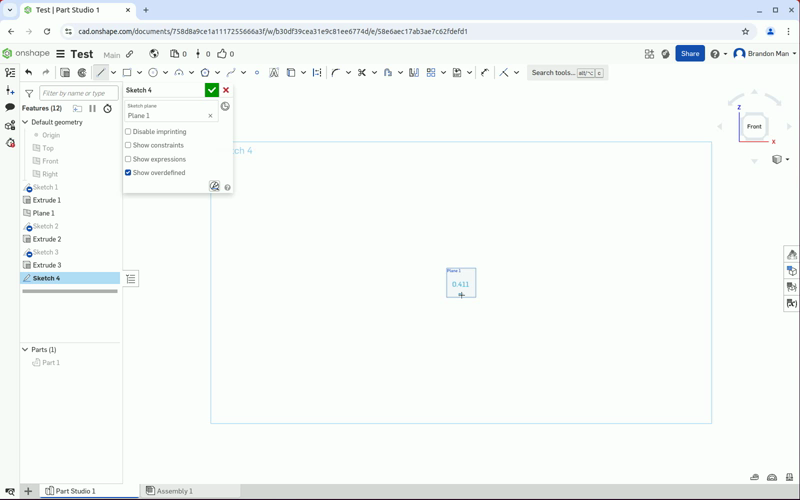
scroll(6)
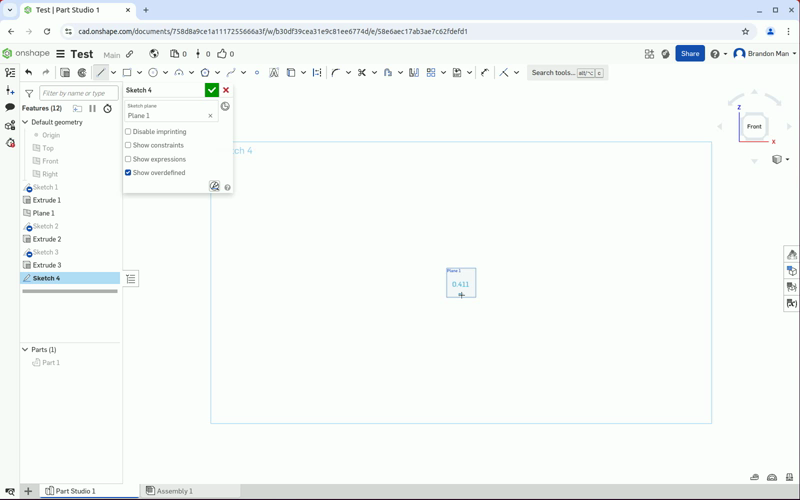
scroll(6)
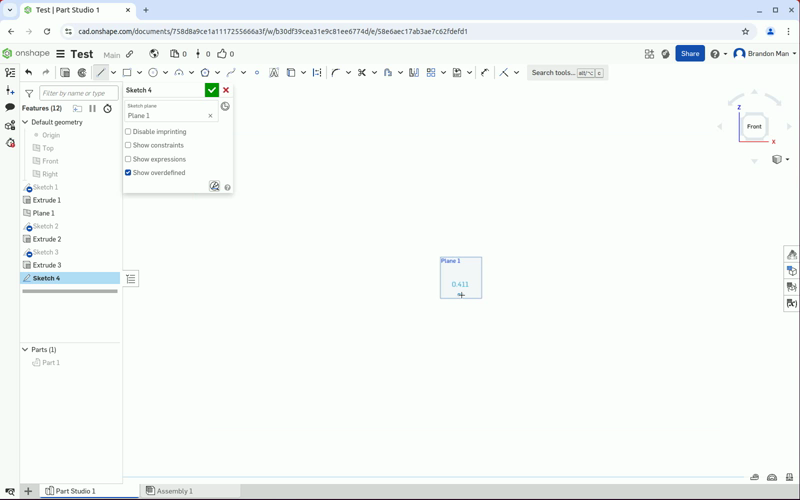
scroll(6)
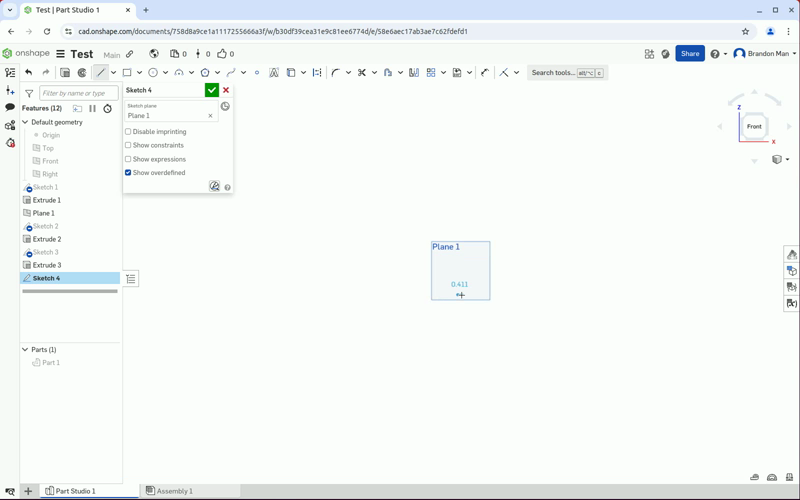
scroll(6)
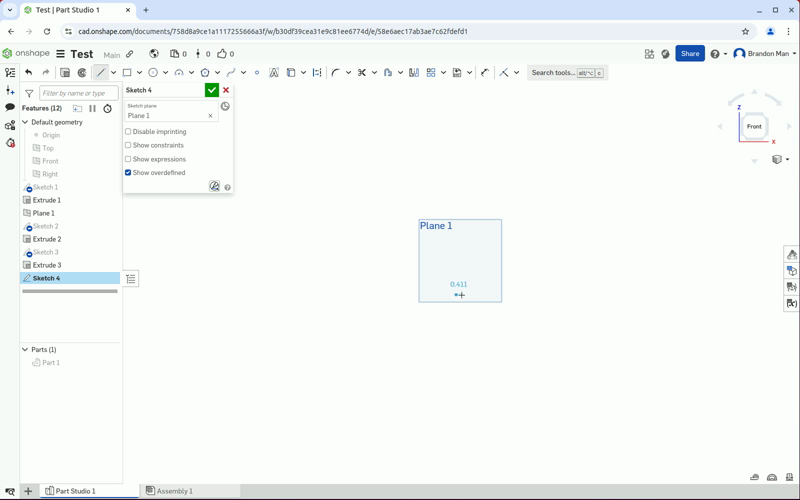
scroll(6)
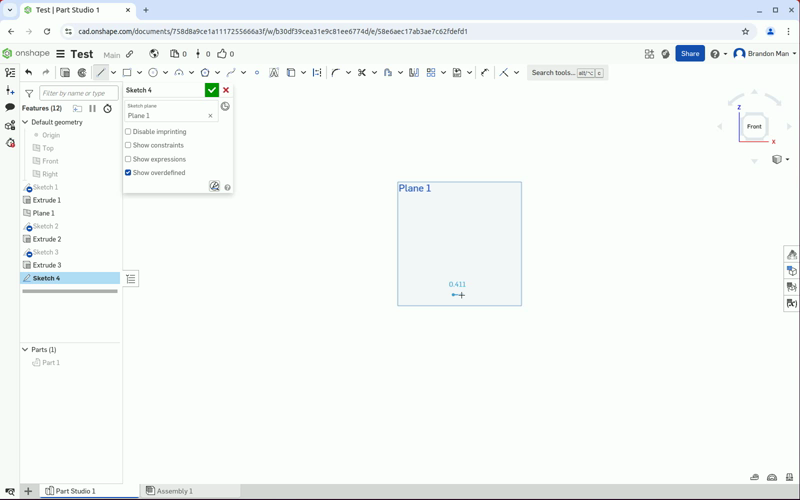
scroll(6)
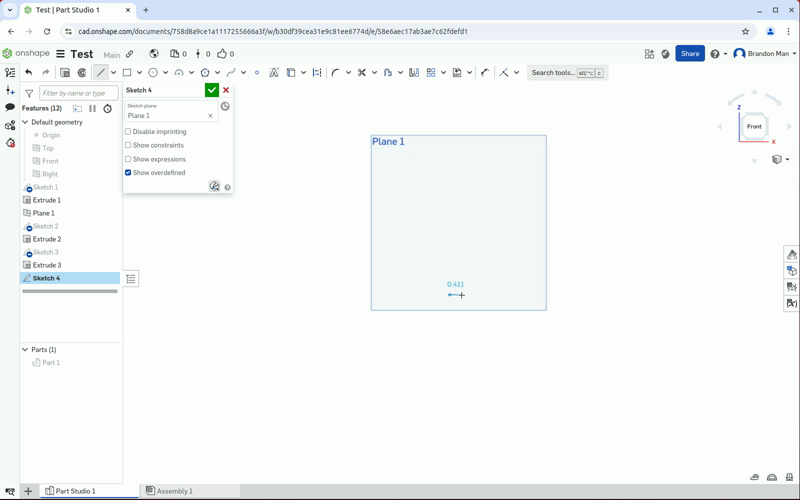
scroll(6)
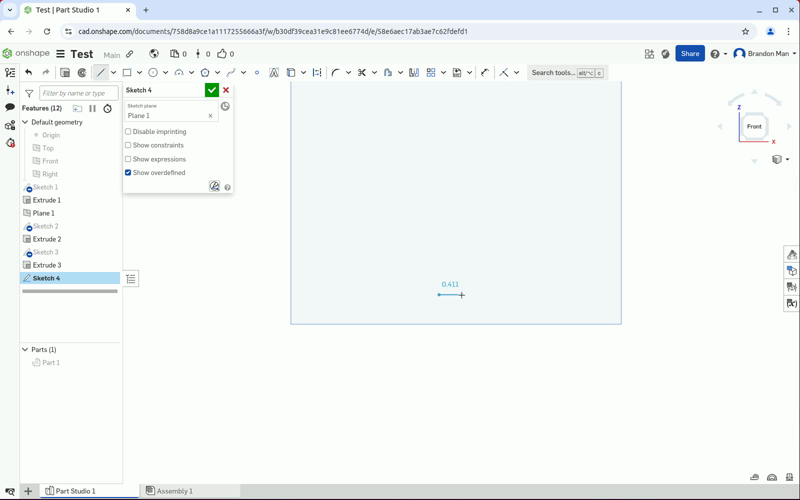
click(461, 294)
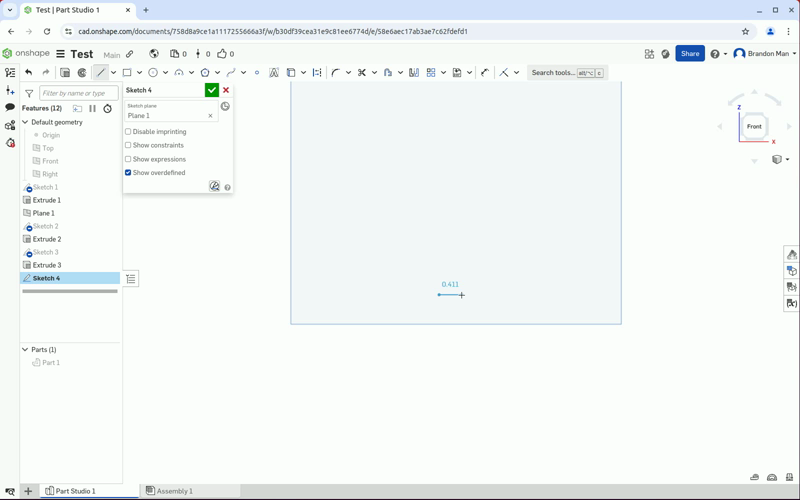
scroll(-6)
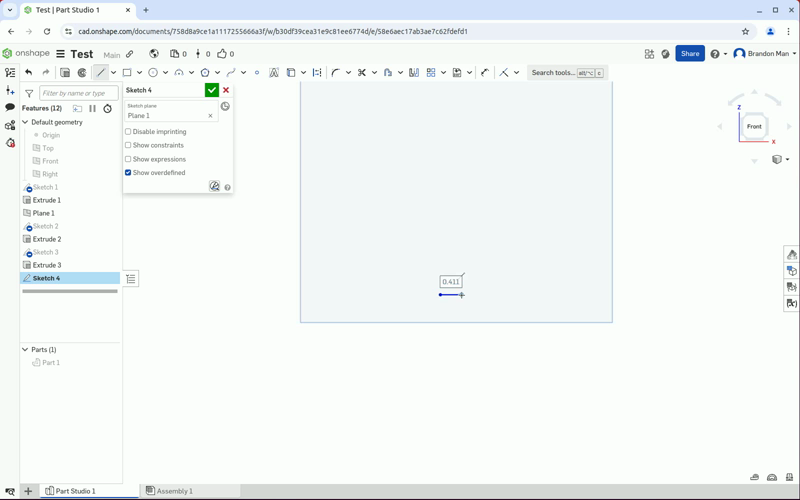
scroll(-6)
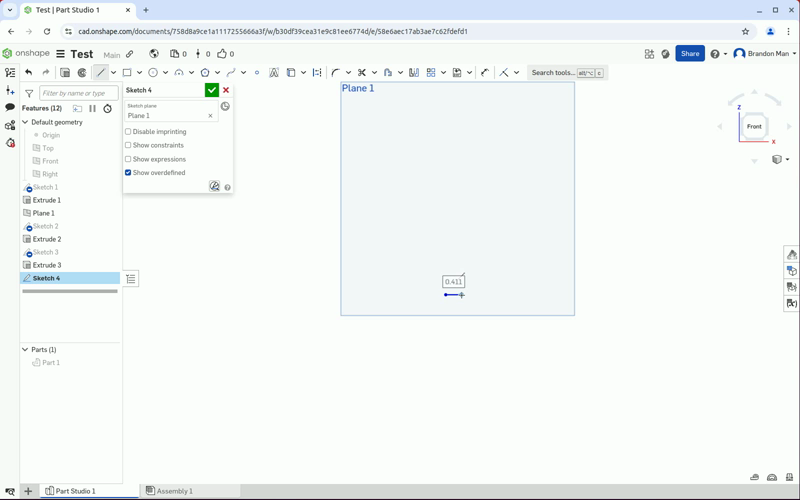
scroll(-6)
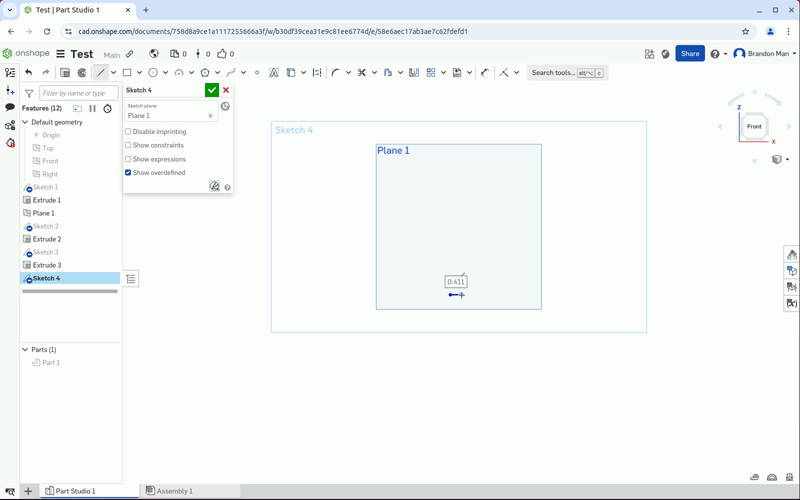
scroll(-6)
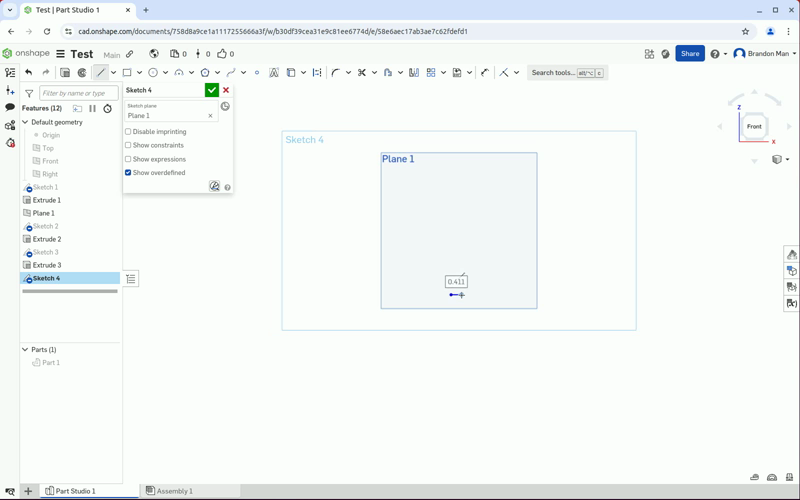
scroll(-6)
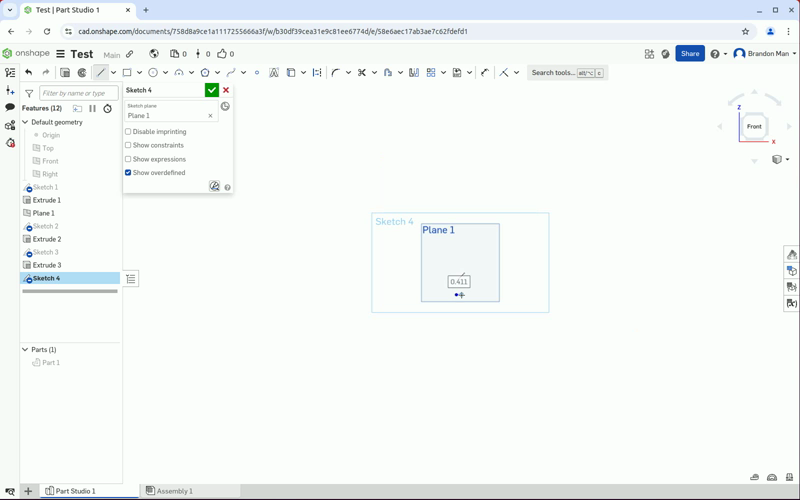
scroll(-6)
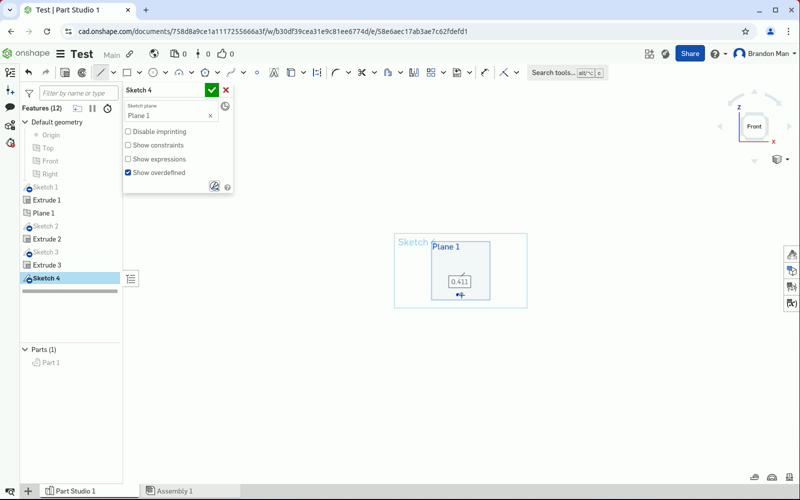
scroll(-6)
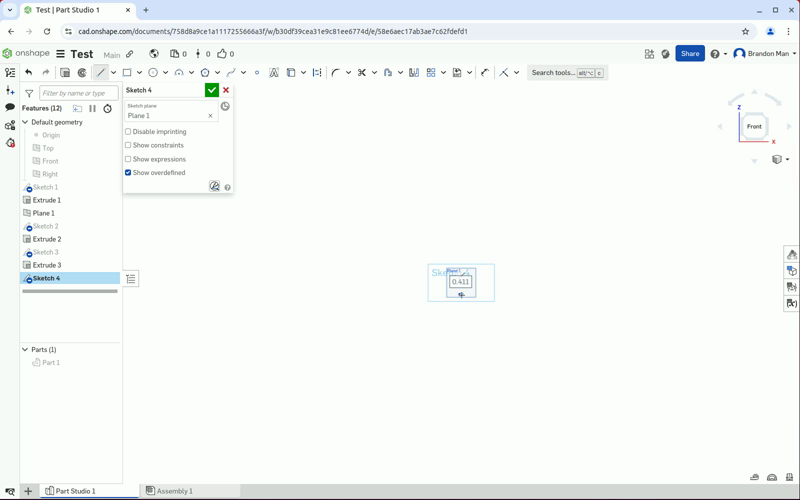
key_up(shift)
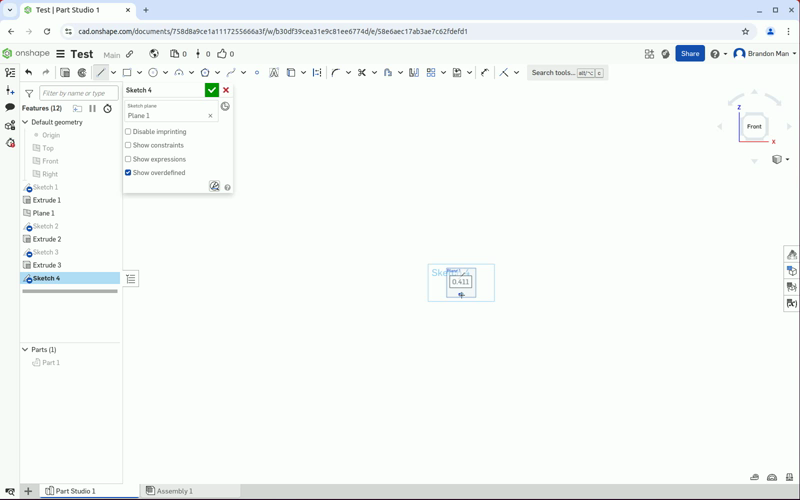
key_down(shift)
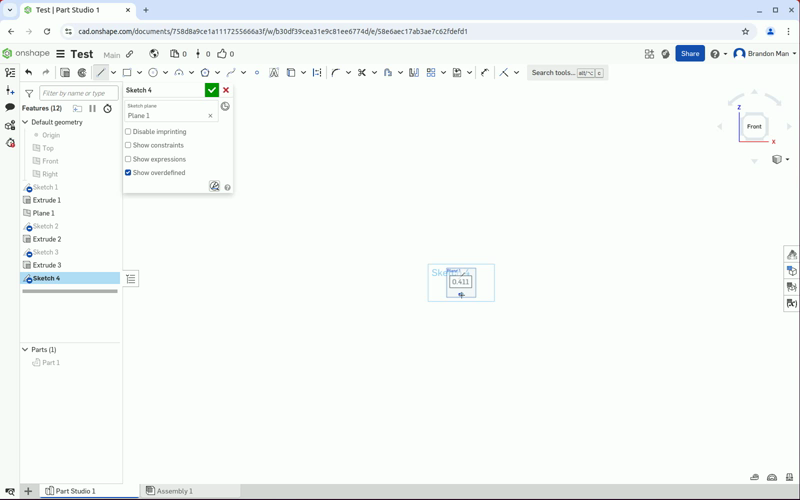
mouse_move(491, 294)
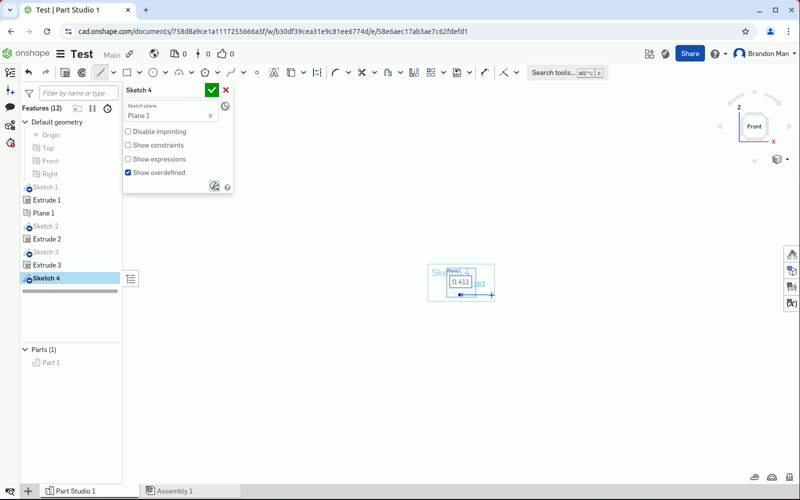
mouse_move(461, 286)
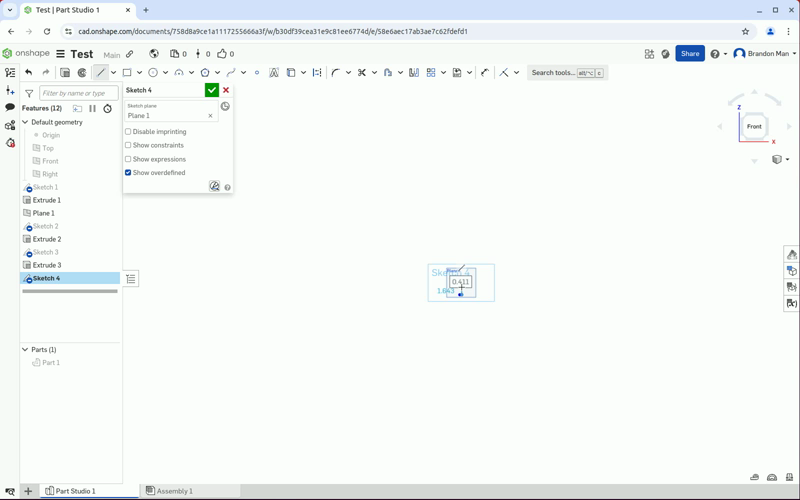
click(461, 286)
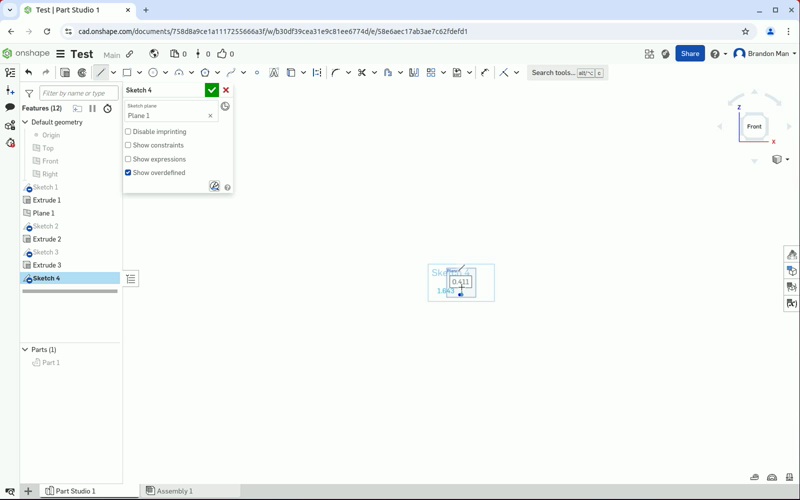
key_up(shift)
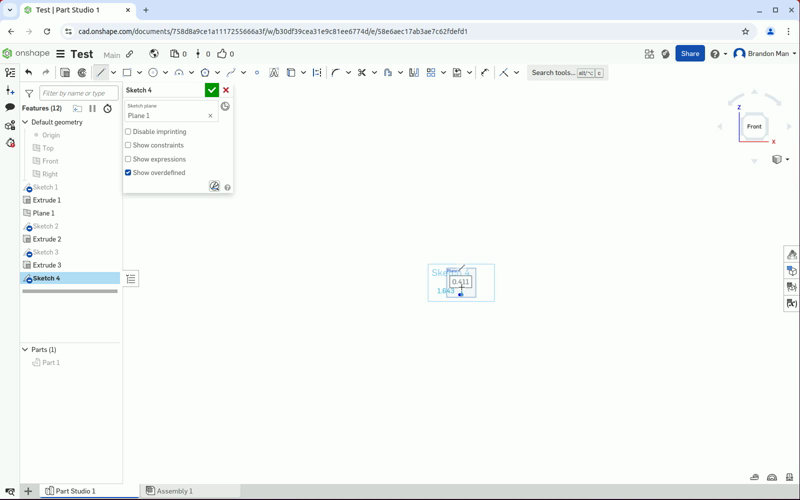
key_down(shift)
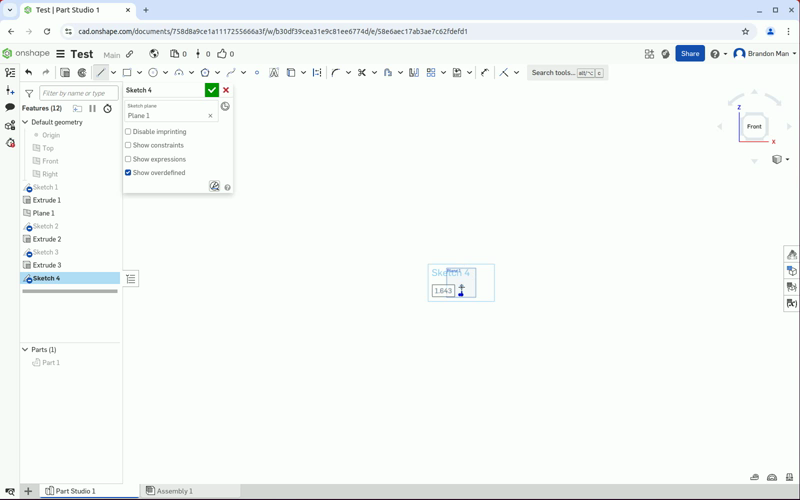
mouse_move(491, 286)
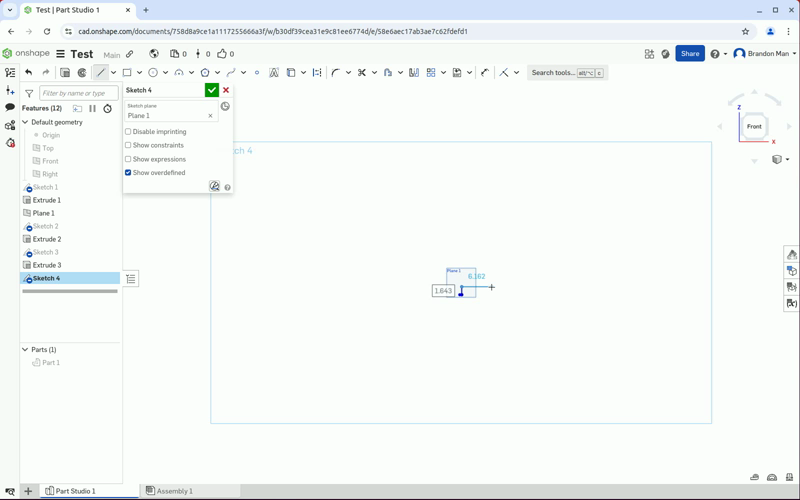
mouse_move(459, 286)
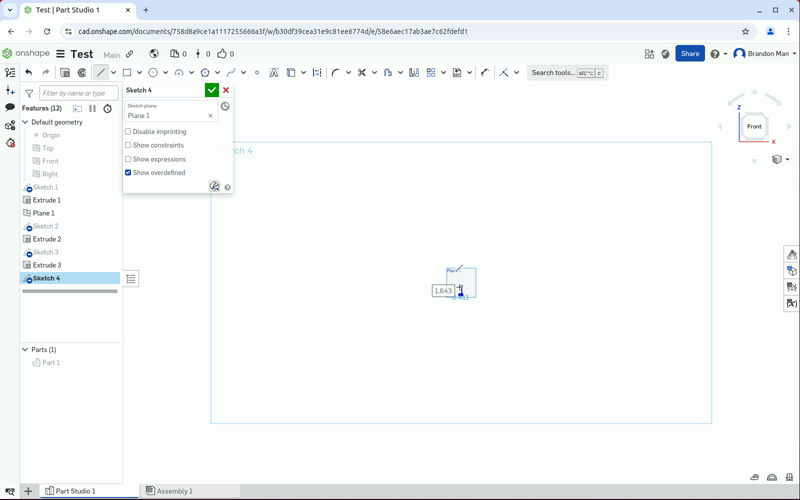
scroll(6)
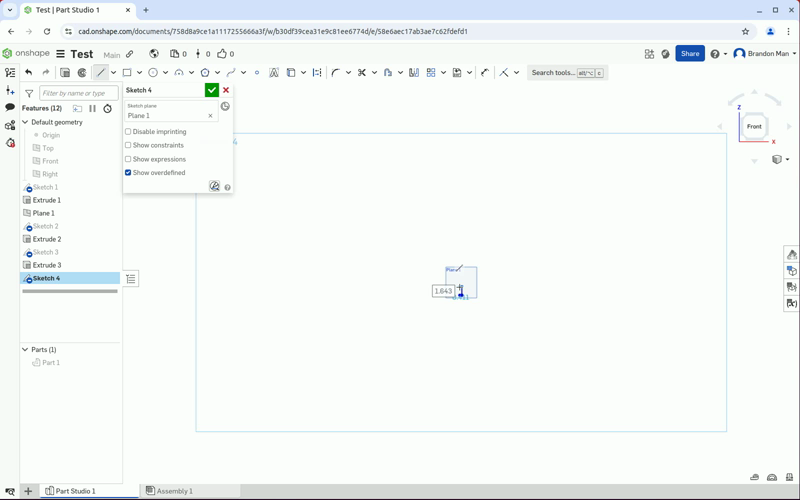
scroll(6)
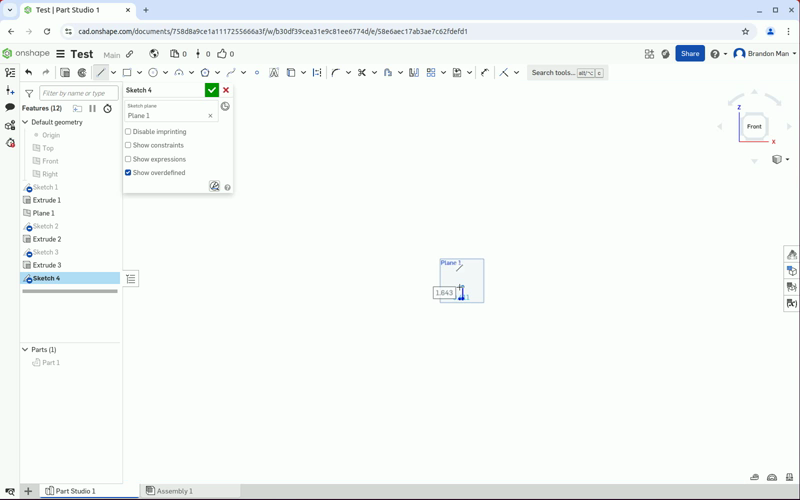
scroll(6)
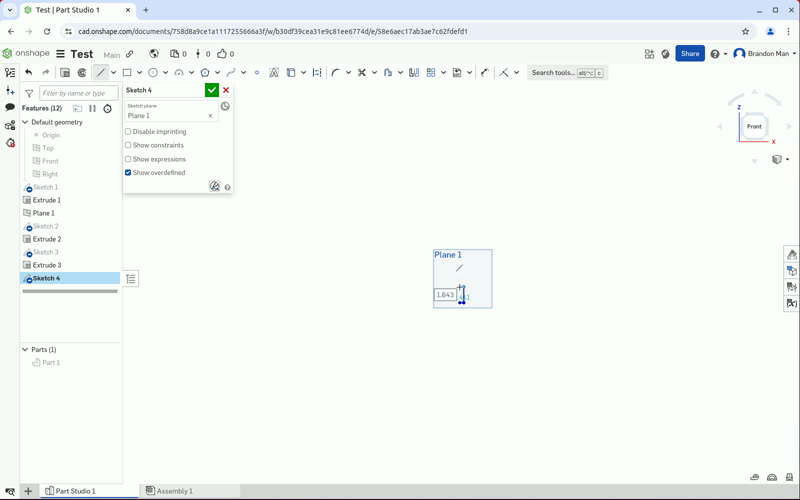
scroll(6)
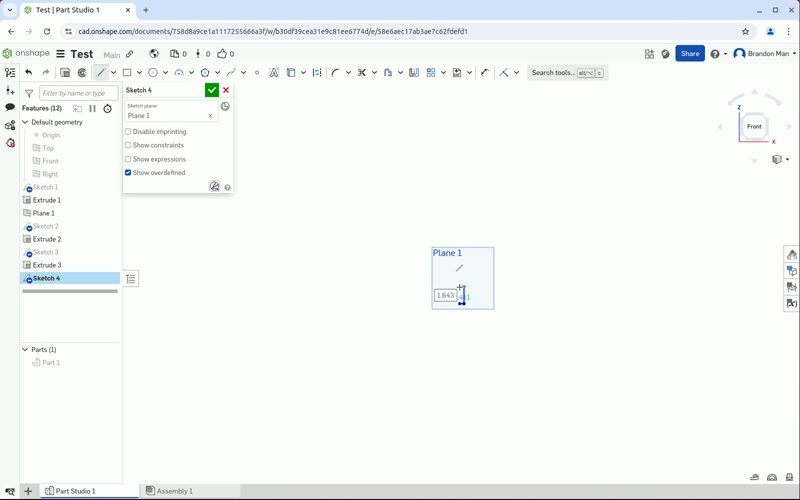
scroll(6)
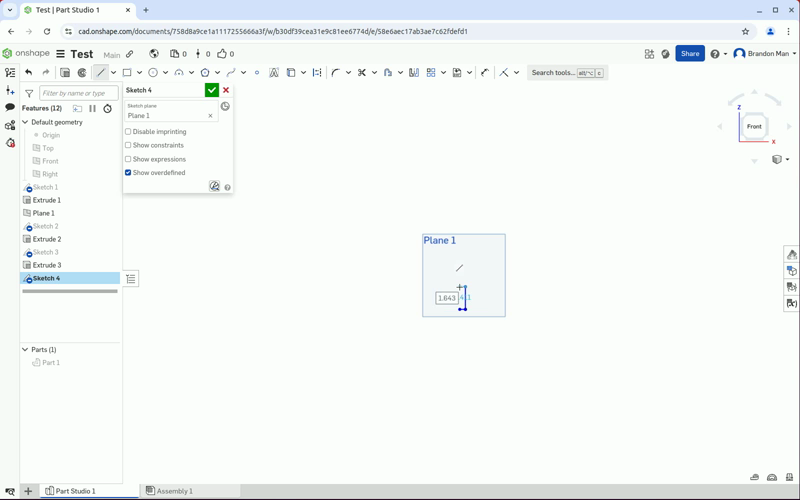
scroll(6)
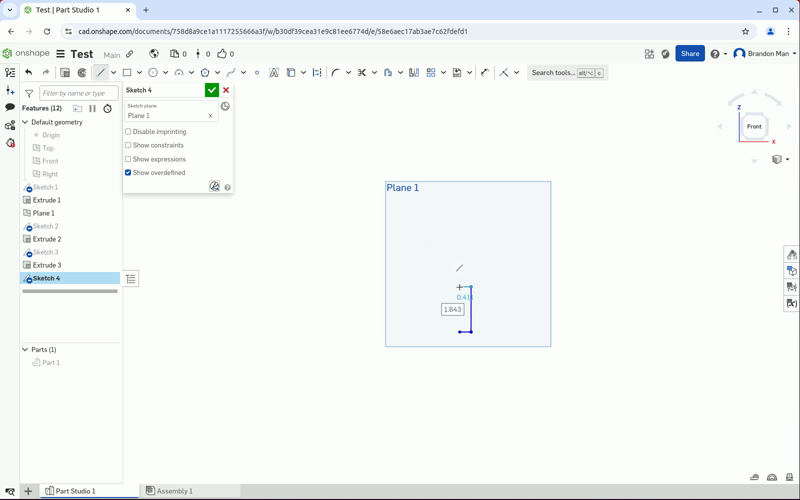
scroll(6)
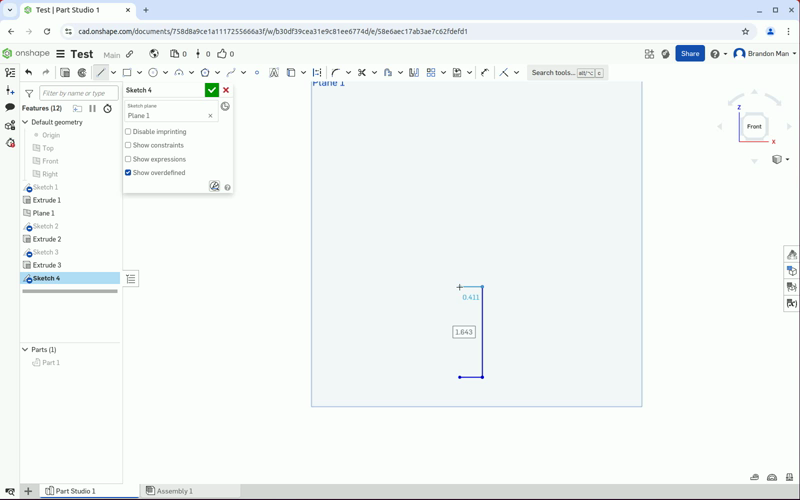
click(459, 286)
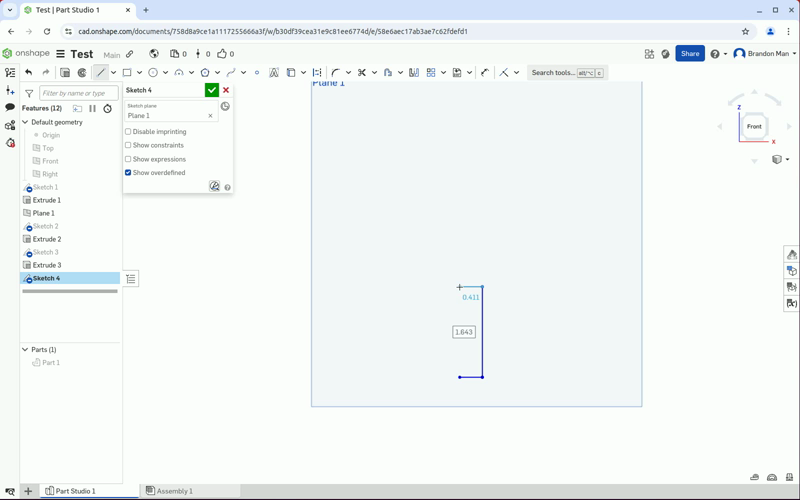
scroll(-6)
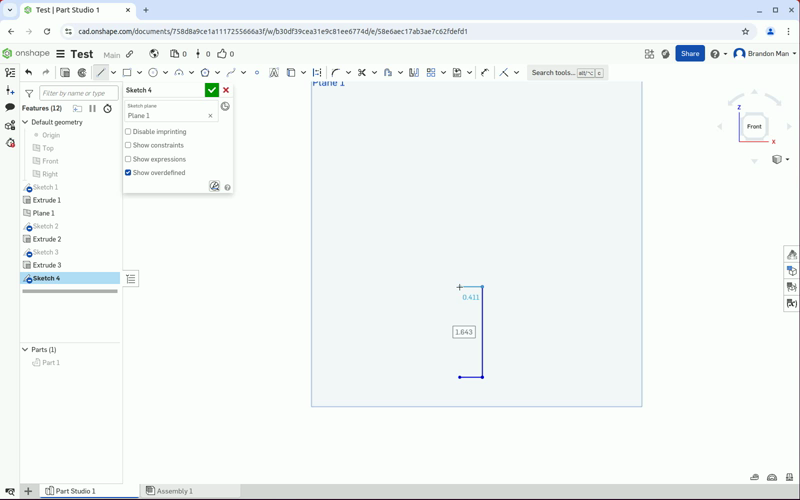
scroll(-6)
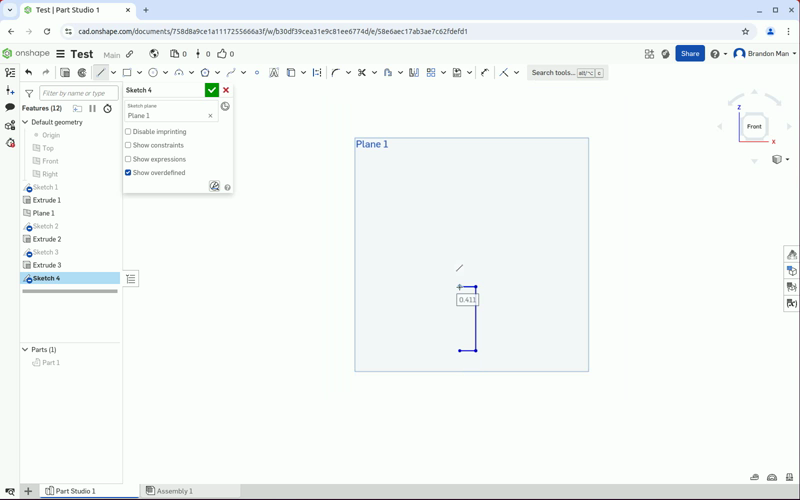
scroll(-6)
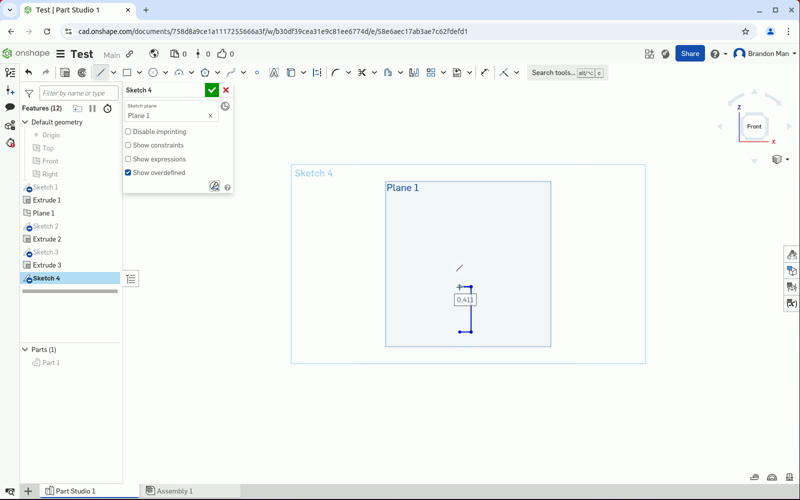
scroll(-6)
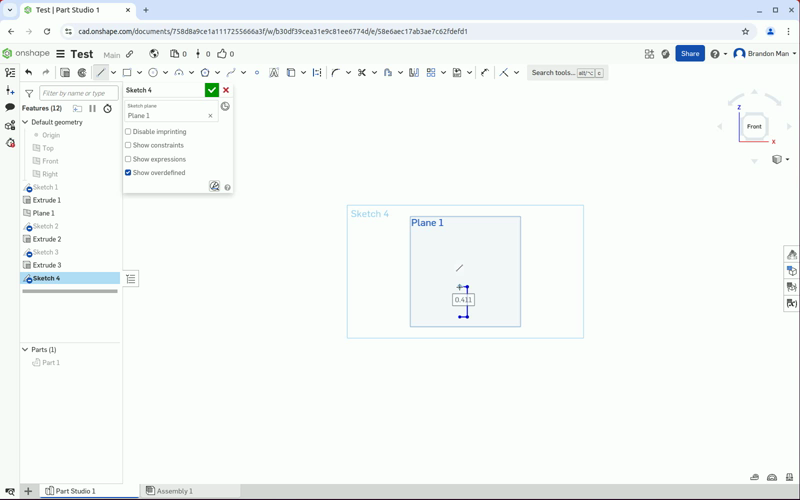
scroll(-6)
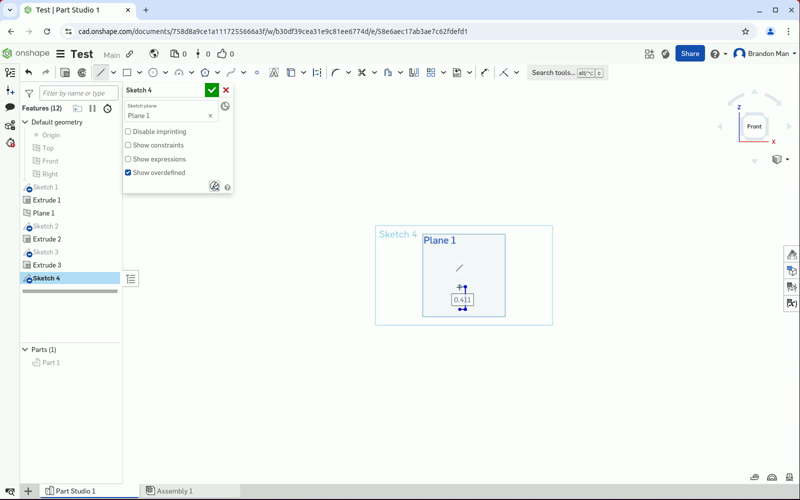
scroll(-6)
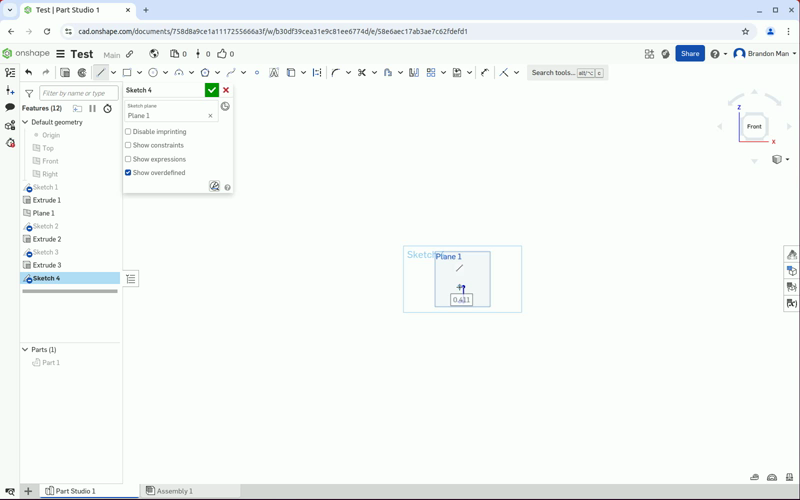
scroll(-6)
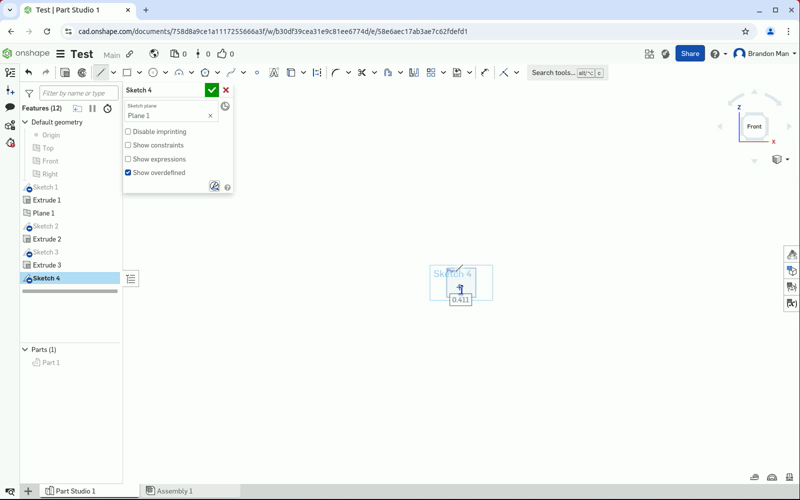
key_up(shift)
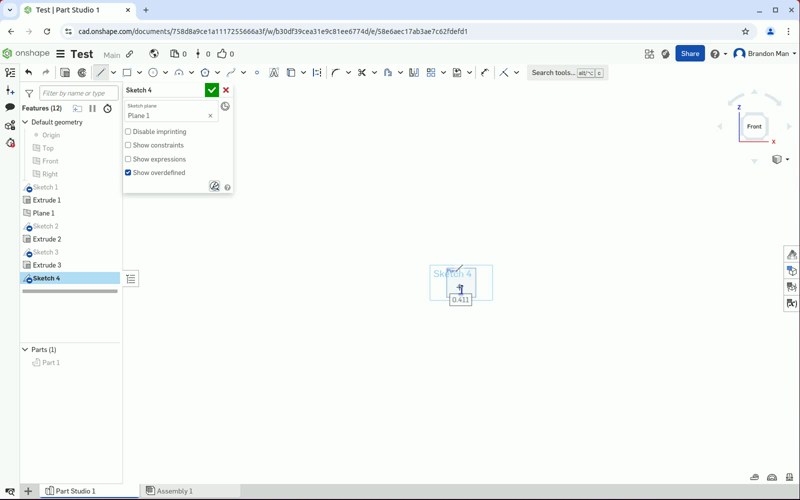
mouse_move(489, 286)
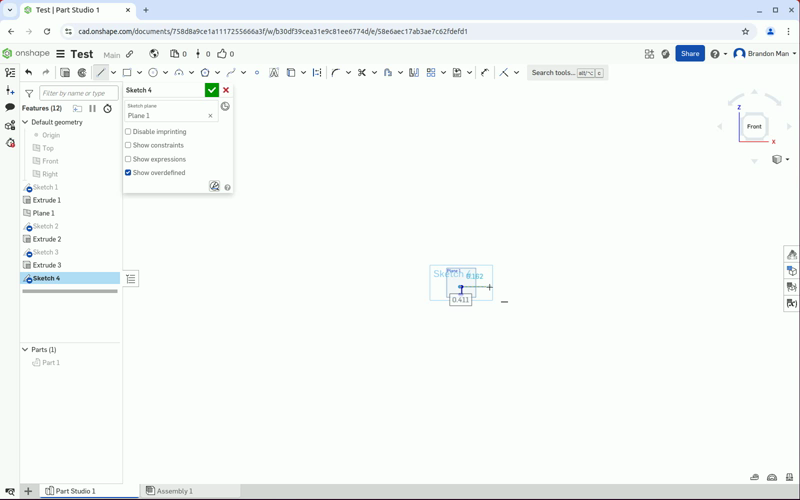
key_down(shift)
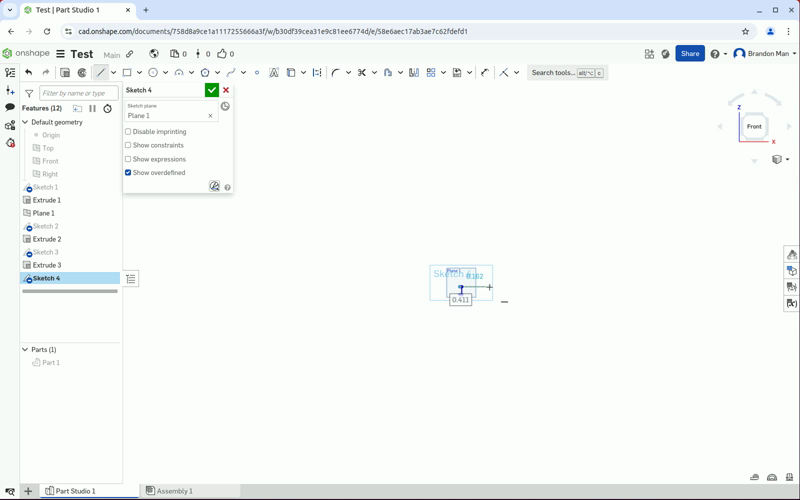
mouse_move(459, 294)
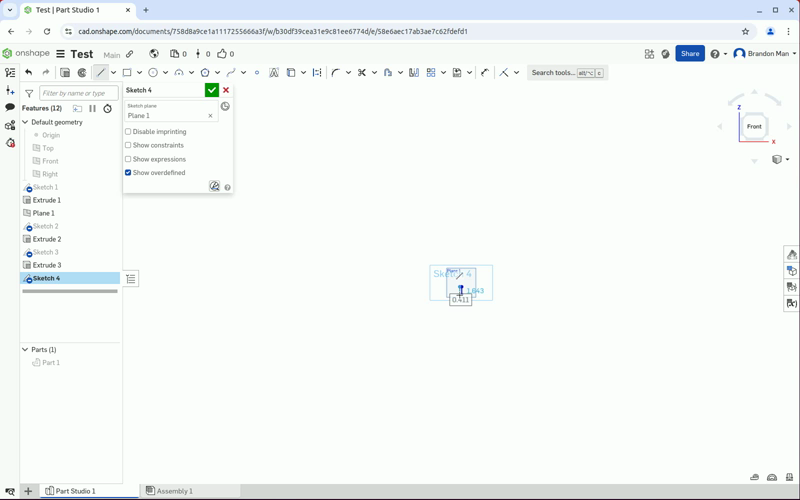
scroll(6)
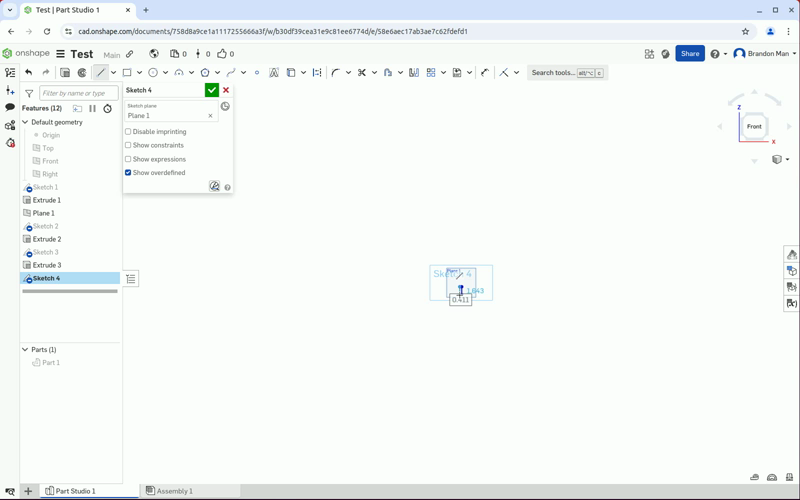
scroll(6)
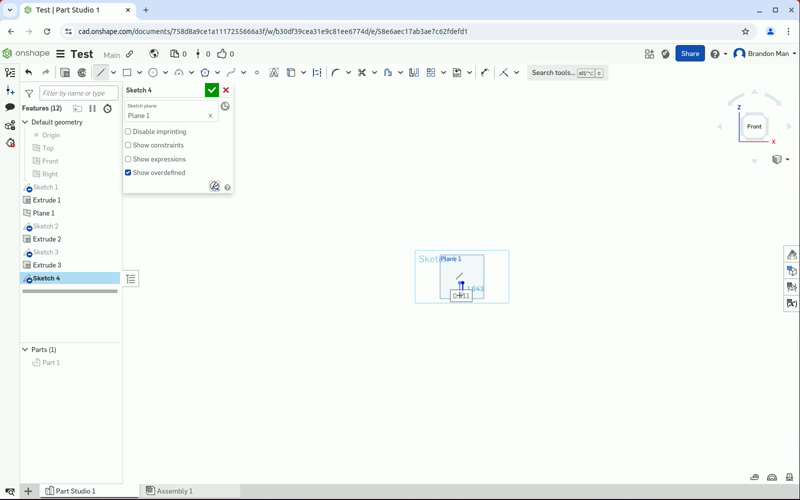
scroll(6)
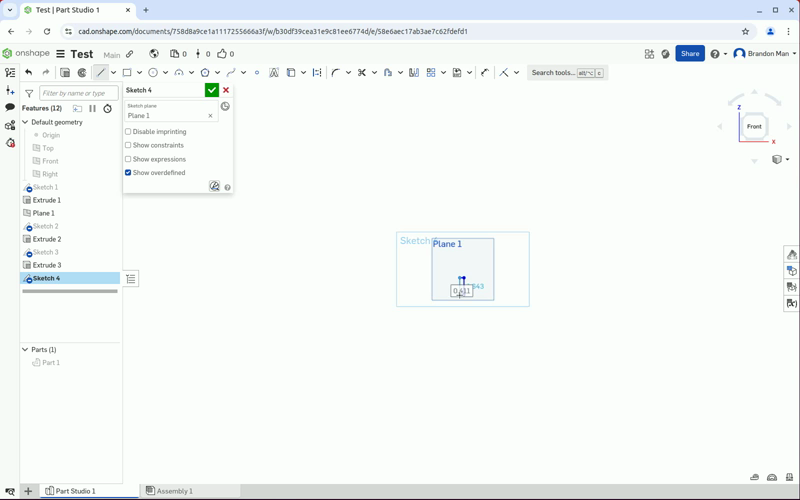
scroll(6)
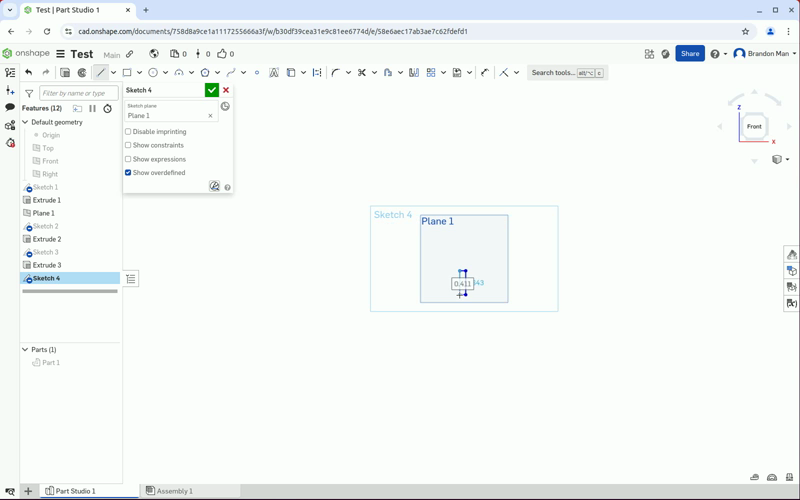
scroll(6)
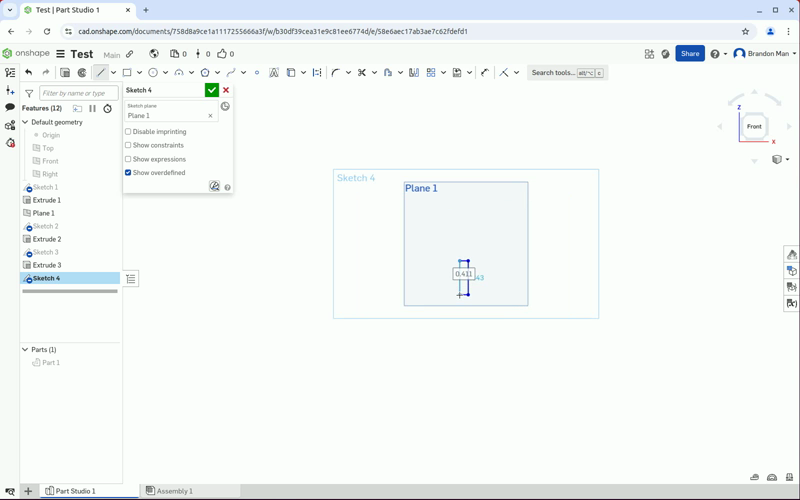
scroll(6)
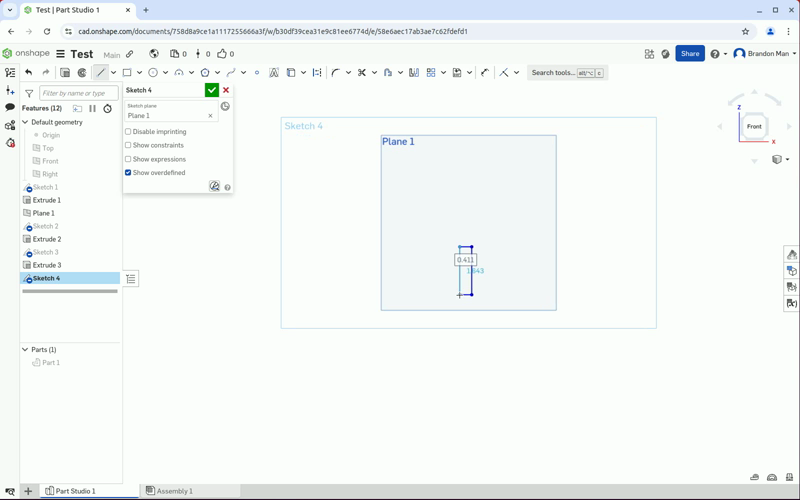
scroll(6)
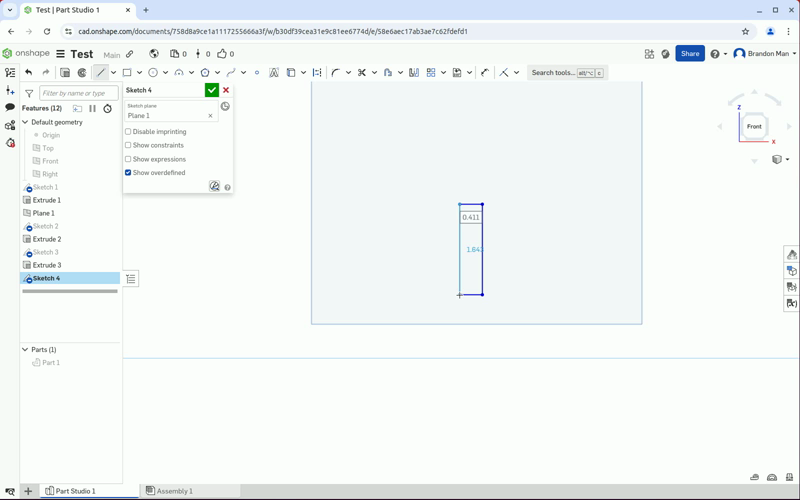
key_up(shift)
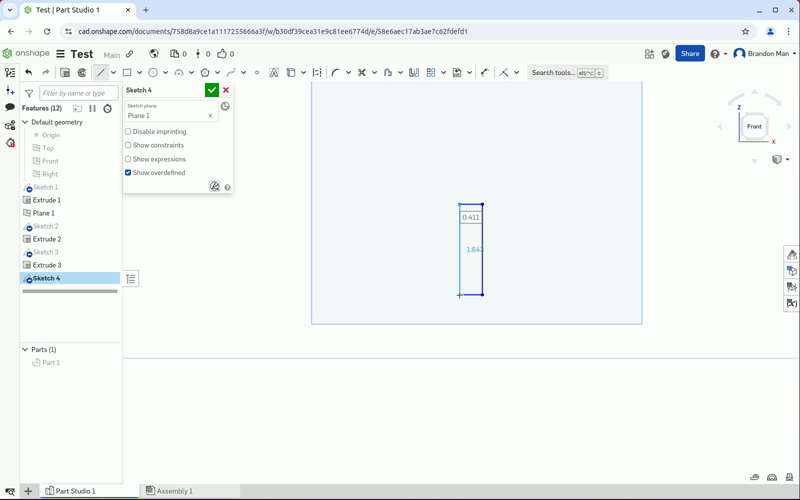
click(459, 294)
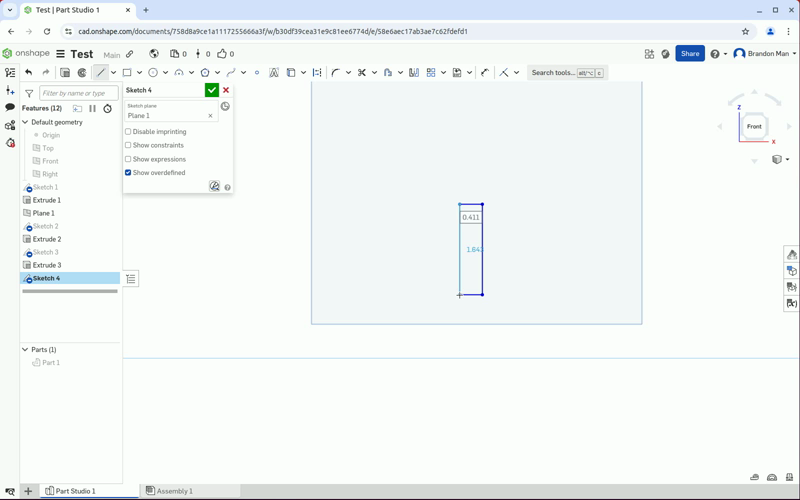
scroll(-6)
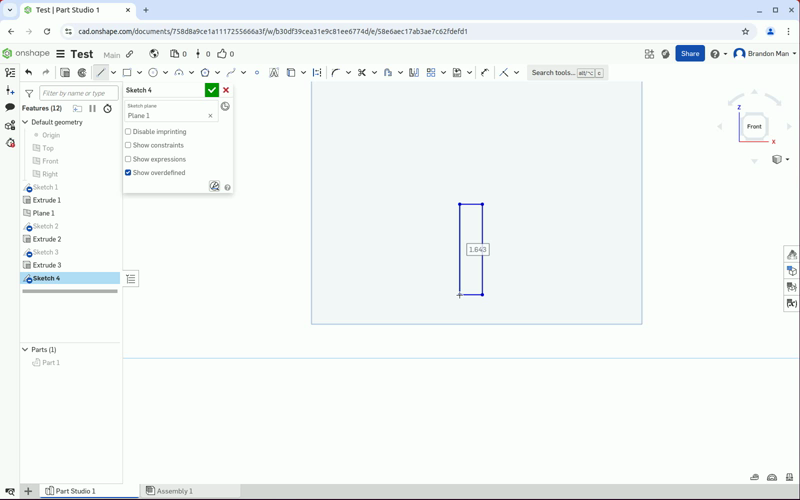
scroll(-6)
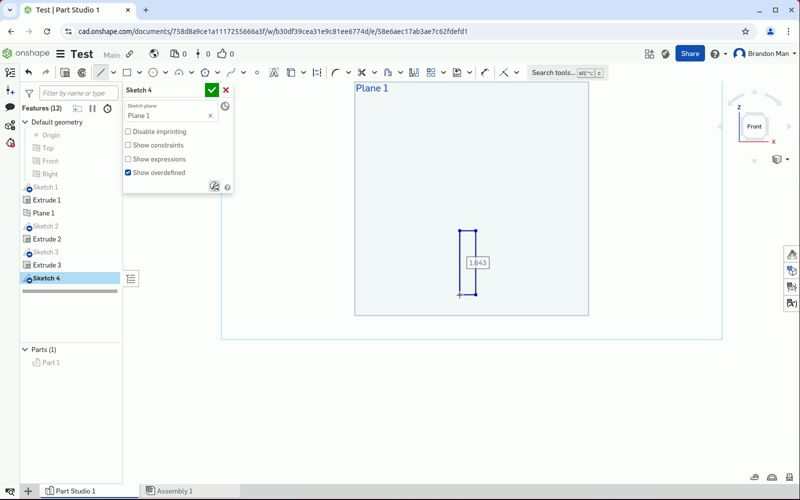
scroll(-6)
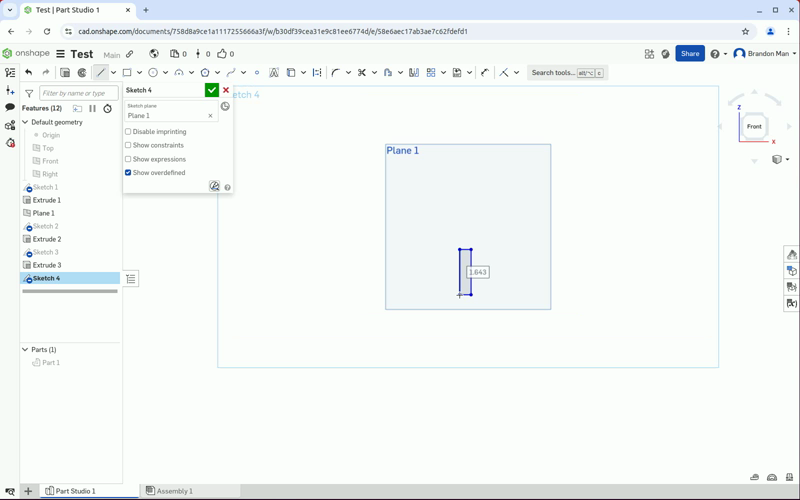
scroll(-6)
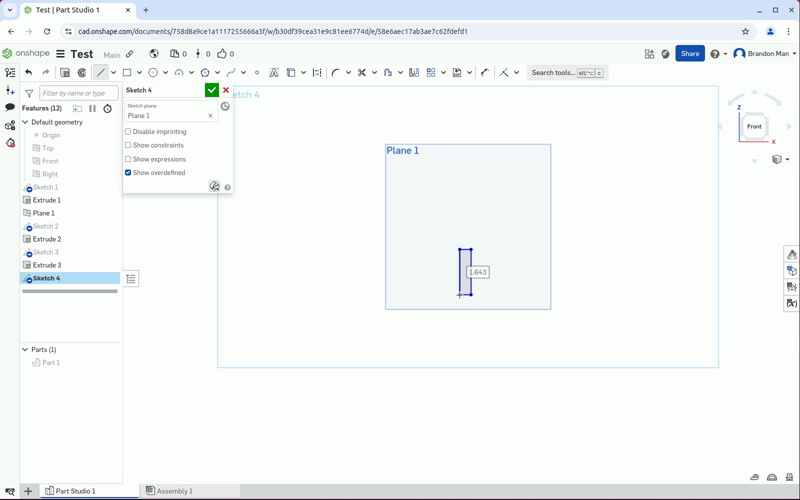
scroll(-6)
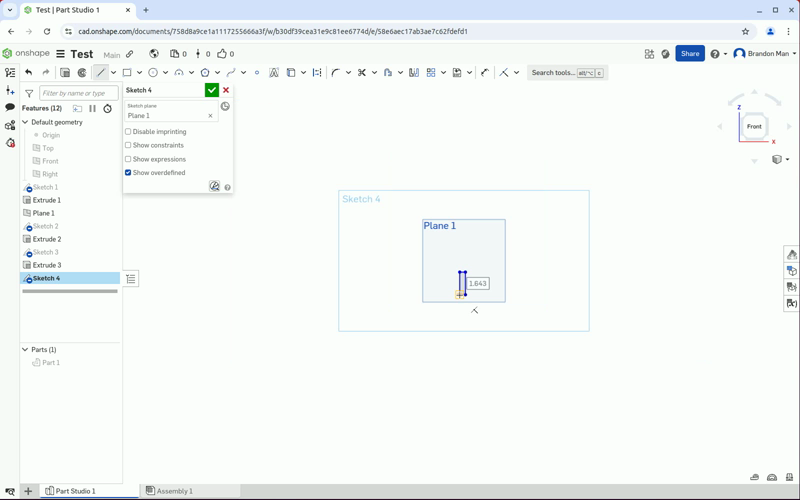
scroll(-6)
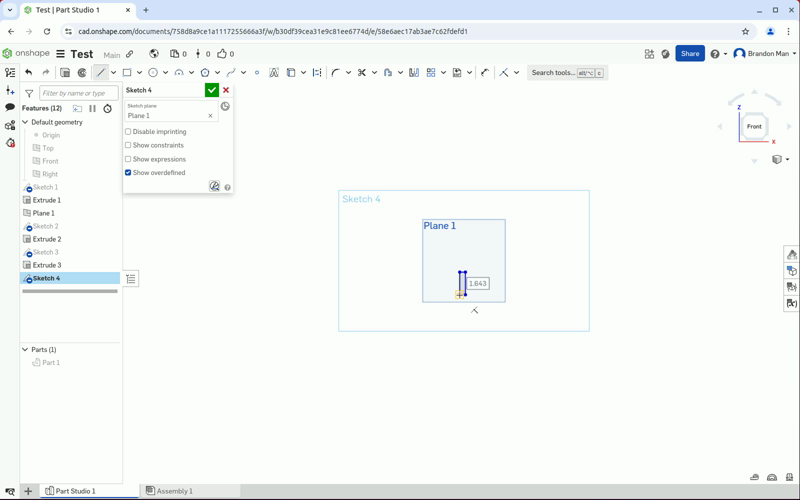
scroll(-6)
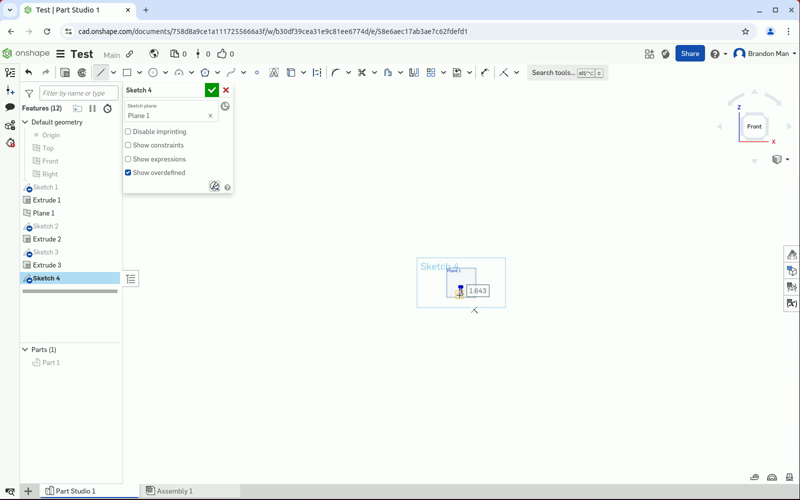
key(esc)
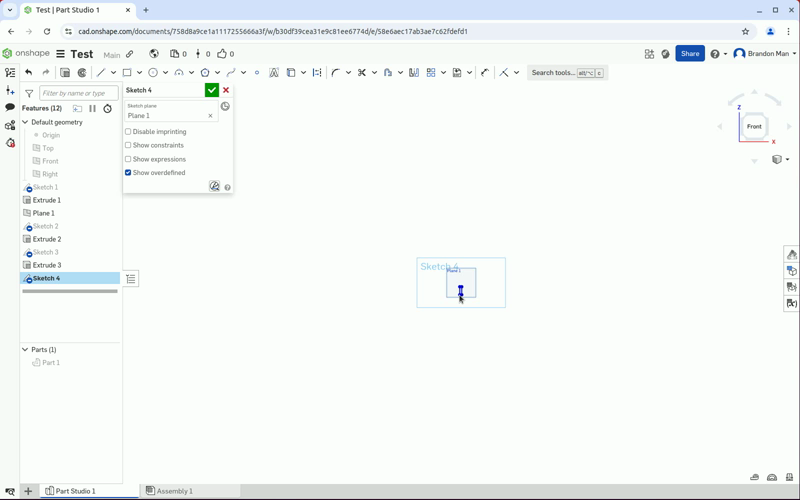
mouse_move(461, 287)
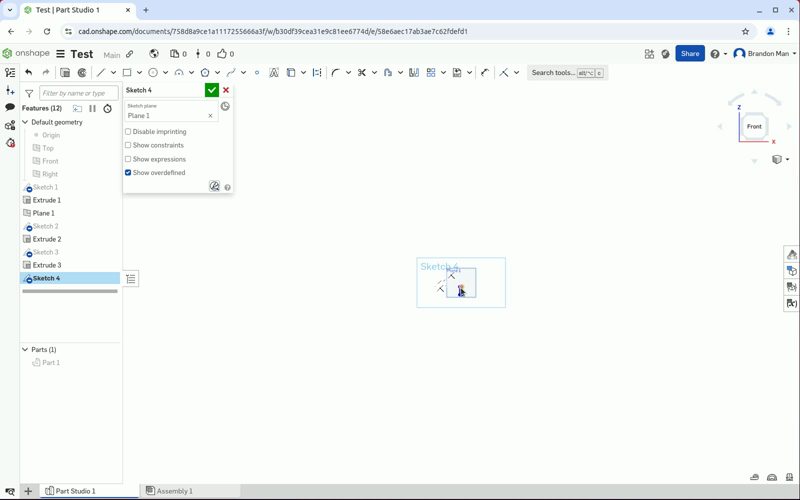
scroll(6)
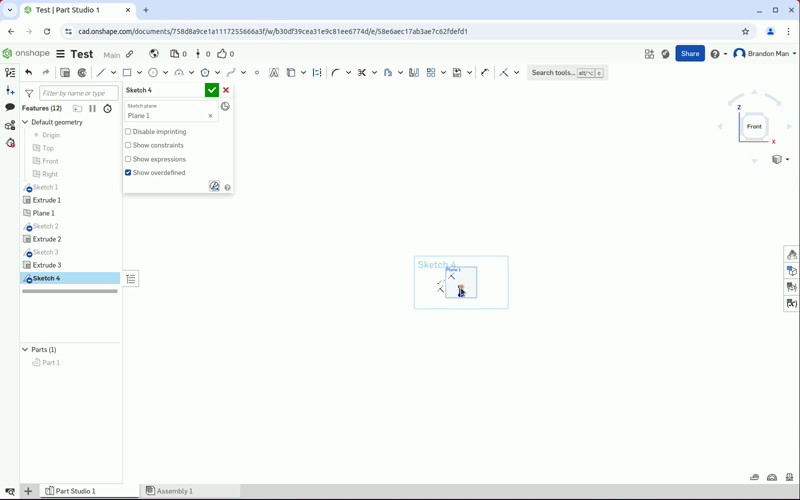
scroll(6)
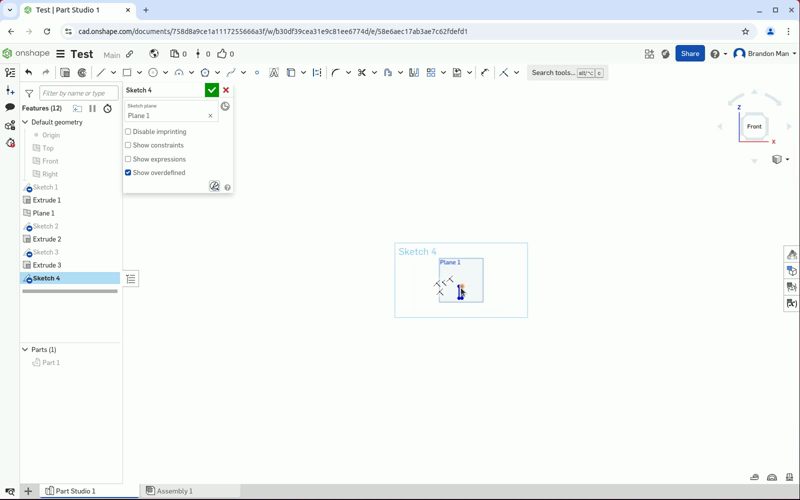
scroll(6)
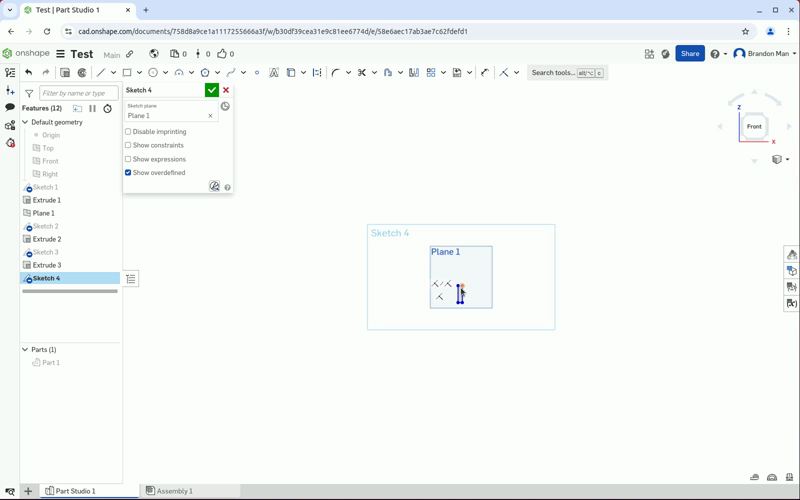
scroll(6)
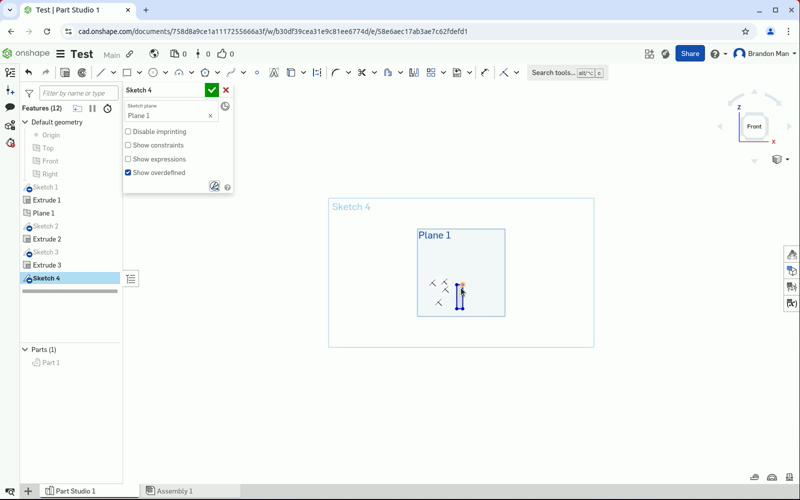
scroll(6)
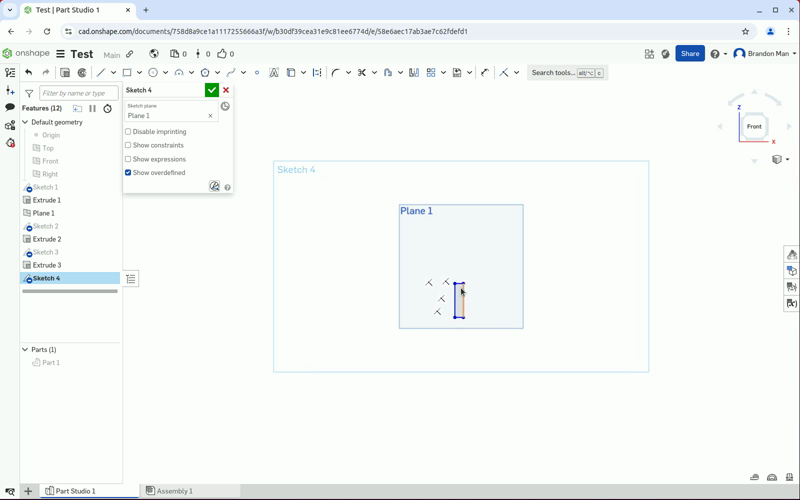
scroll(6)
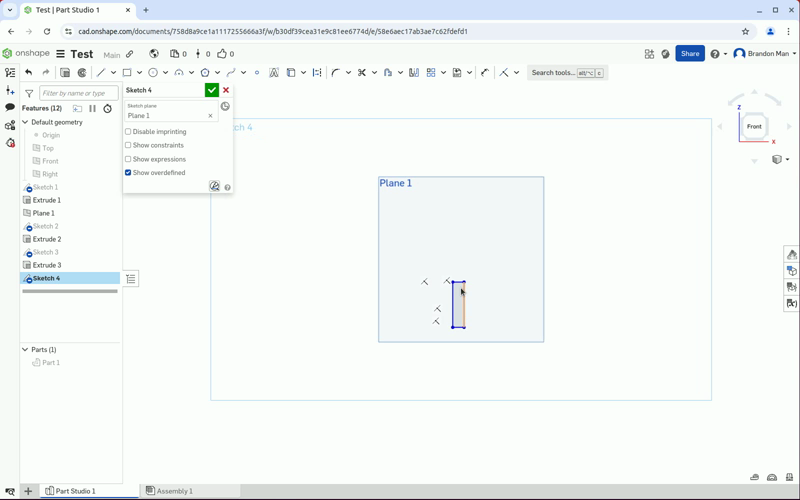
scroll(6)
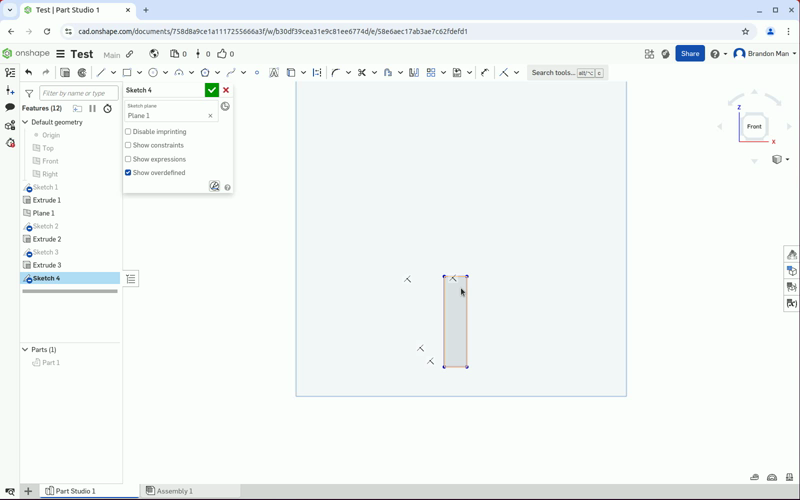
click(461, 287)
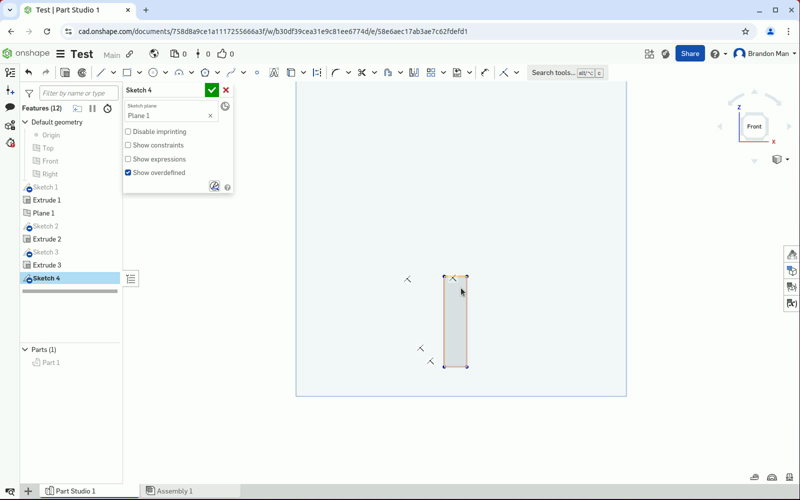
scroll(-6)
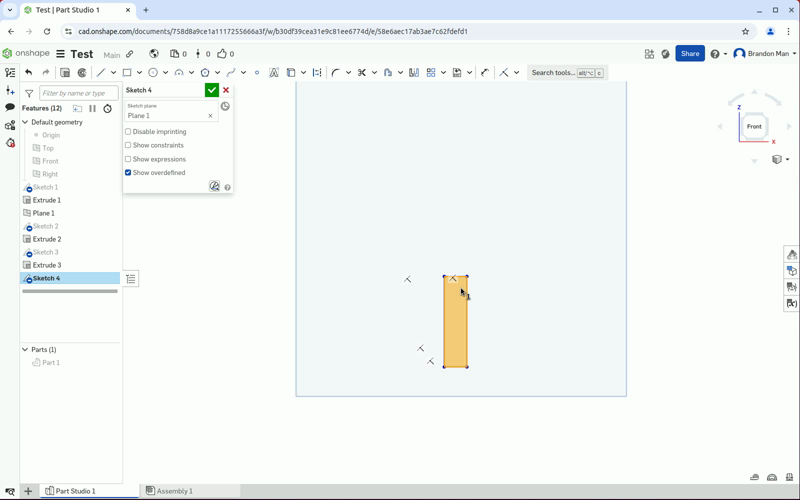
scroll(-6)
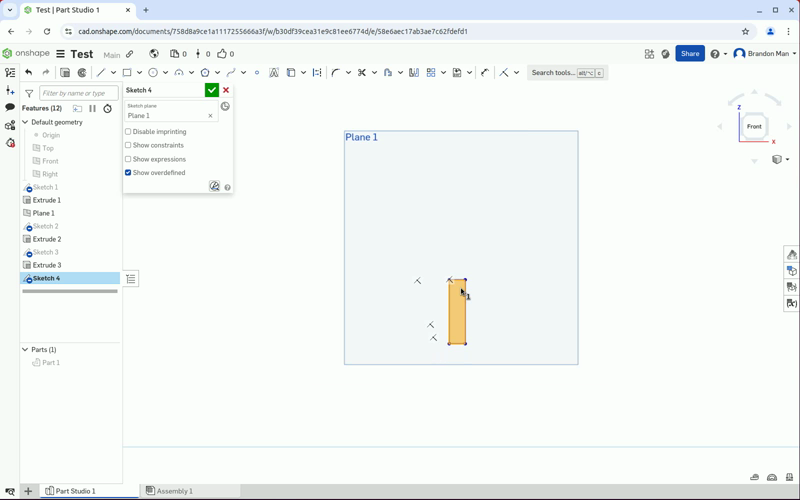
scroll(-6)
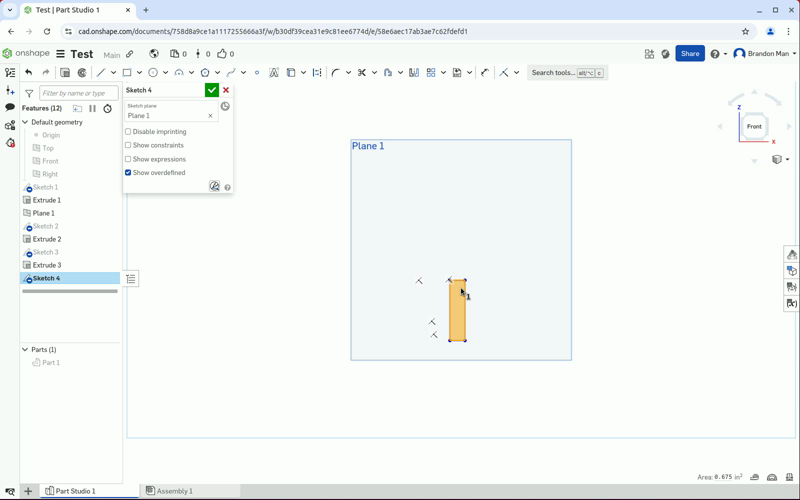
scroll(-6)
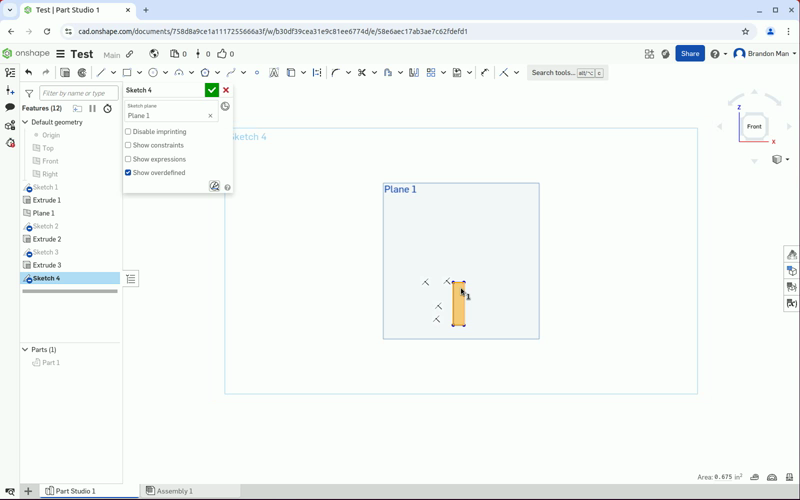
scroll(-6)
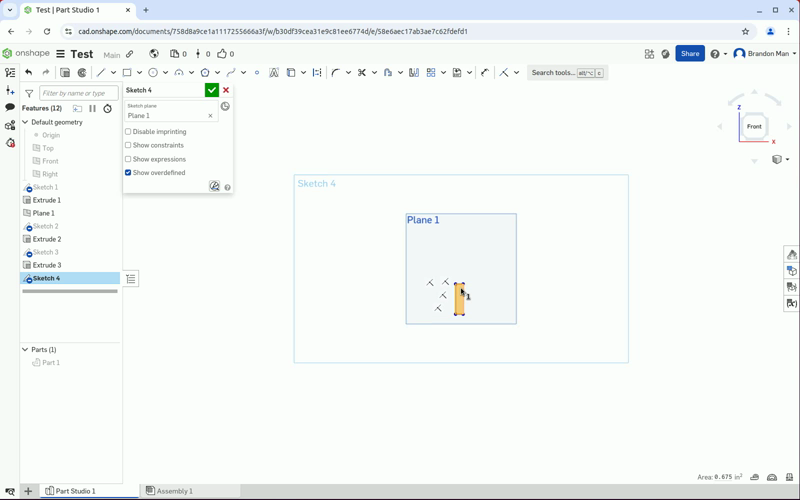
scroll(-6)
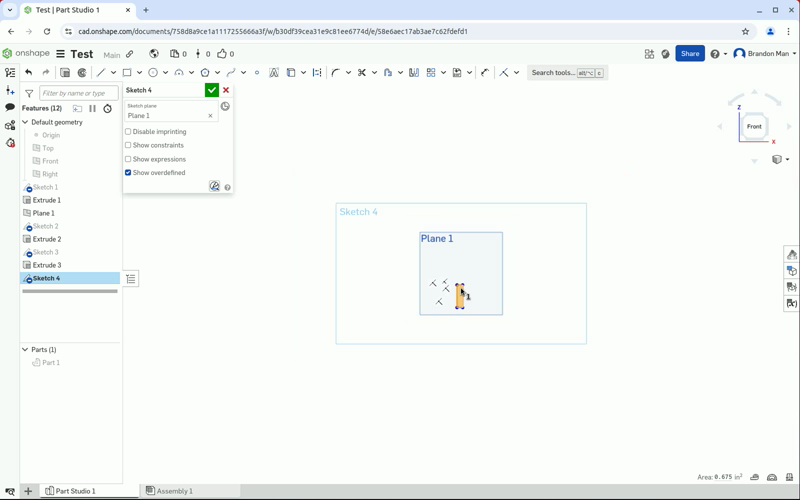
scroll(-6)
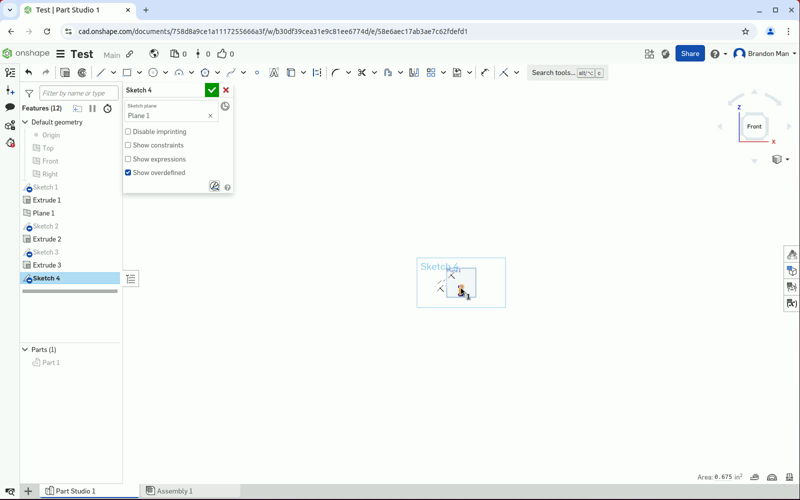
mouse_move(73, 352)
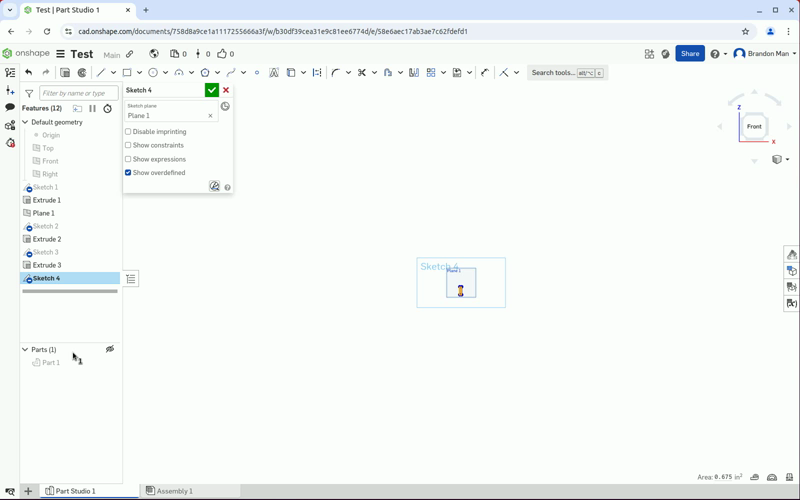
key(shift+y)
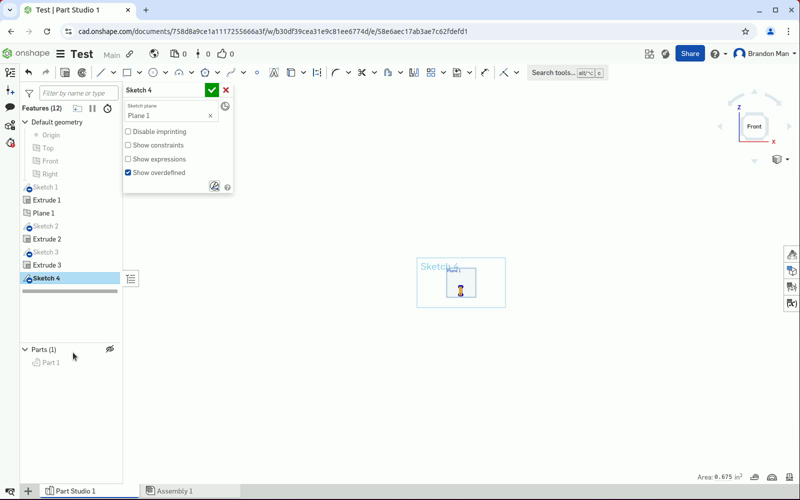
key(shift+e)
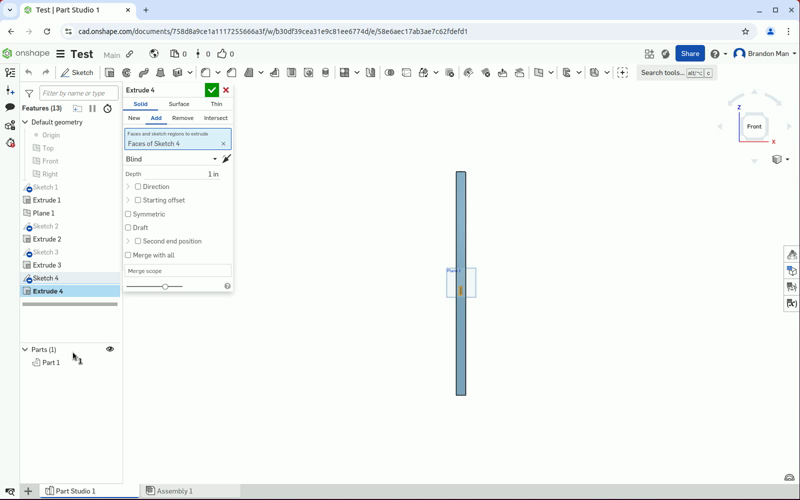
mouse_move(143, 106)
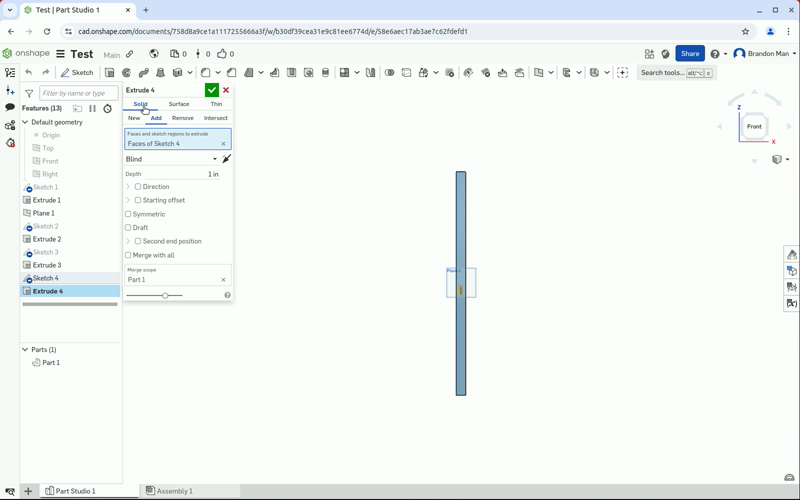
click(143, 106)
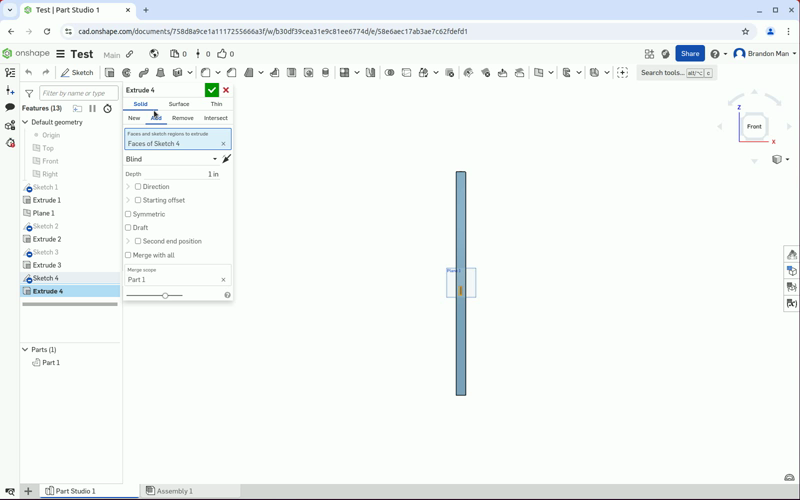
mouse_move(186, 120)
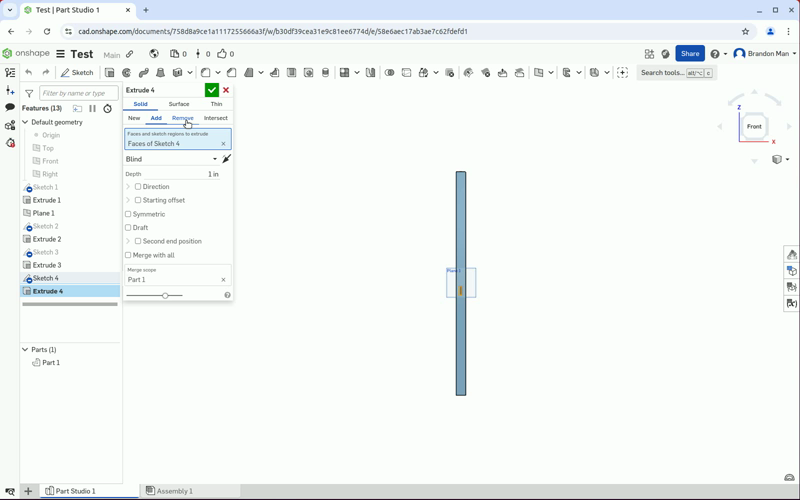
click(186, 120)
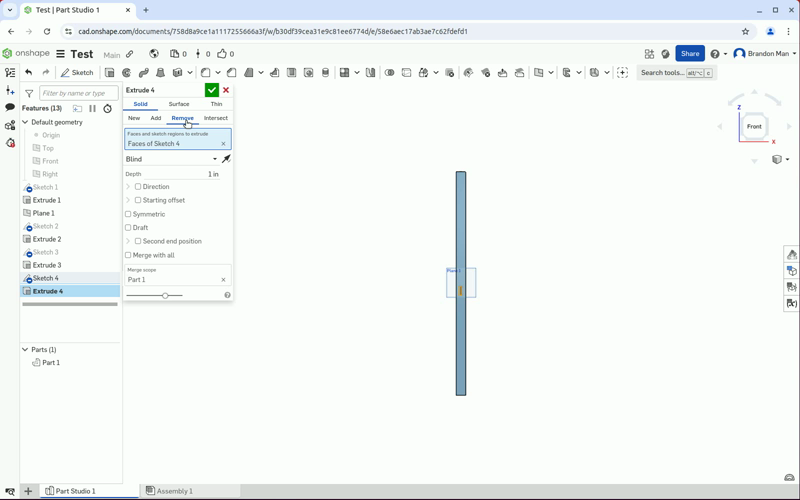
key(tab, 4)
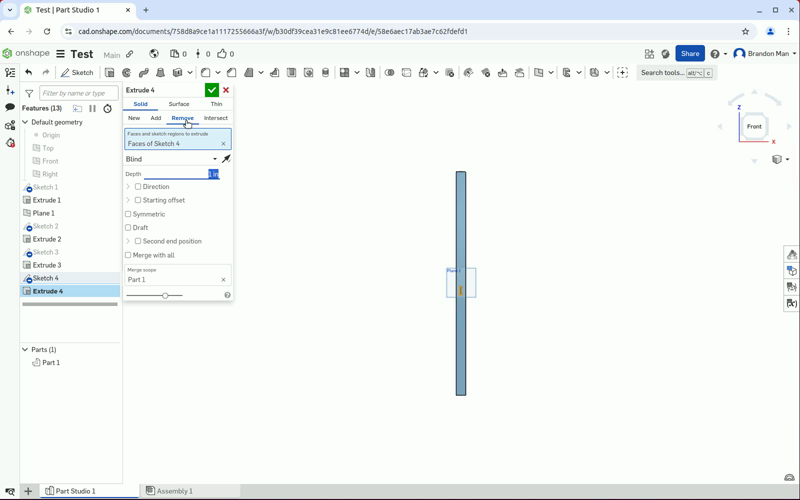
text(0.722)
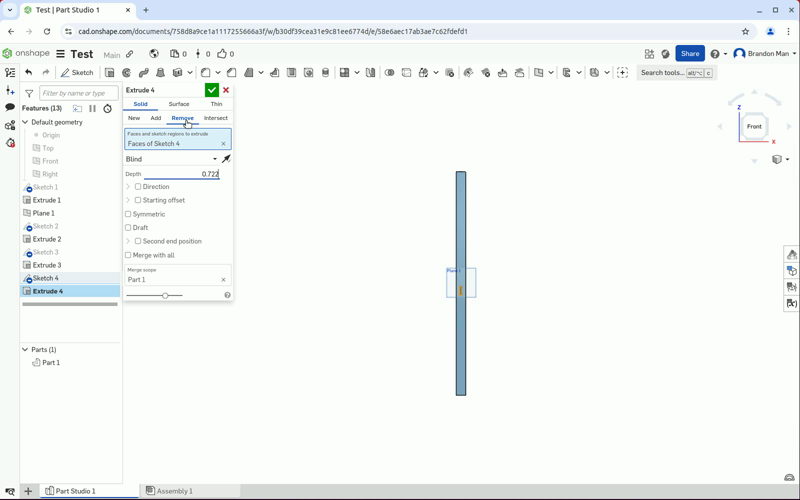
key(tab, 6)
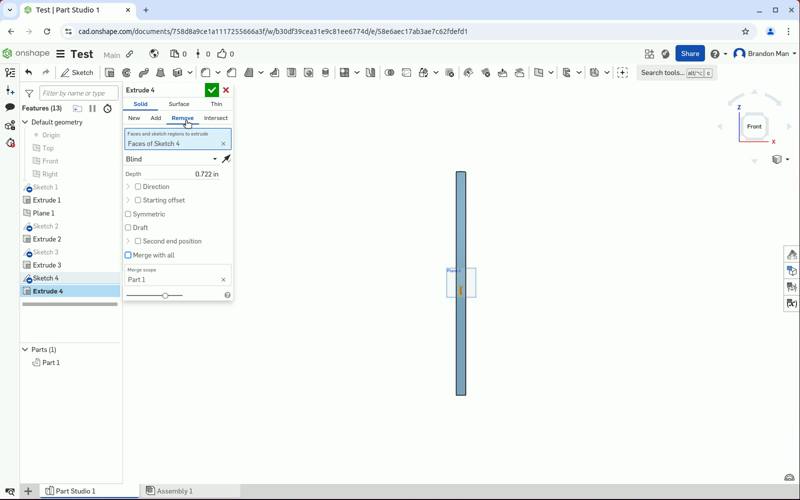
key(space)
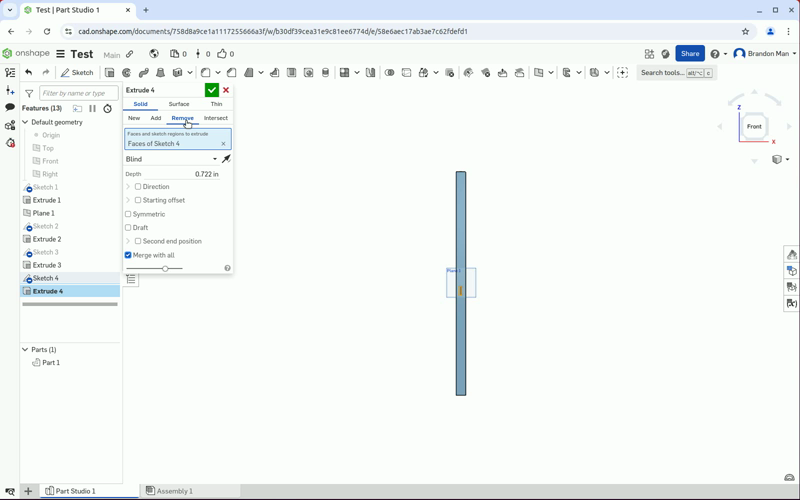
key(enter)
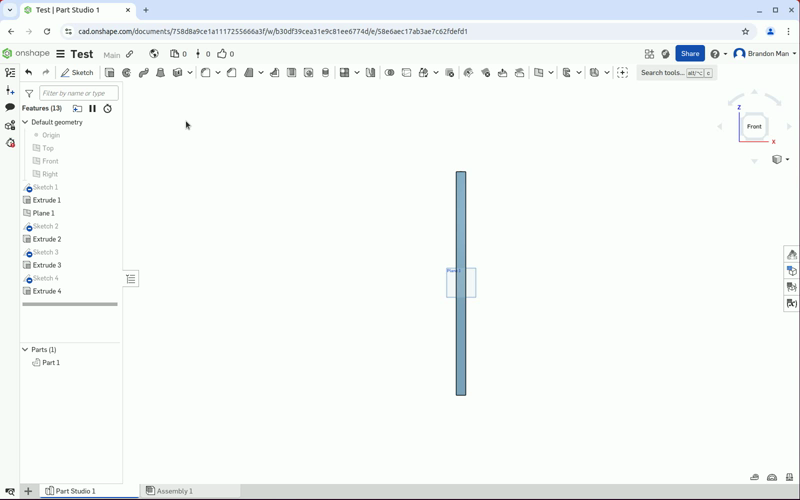
key(shift+h)
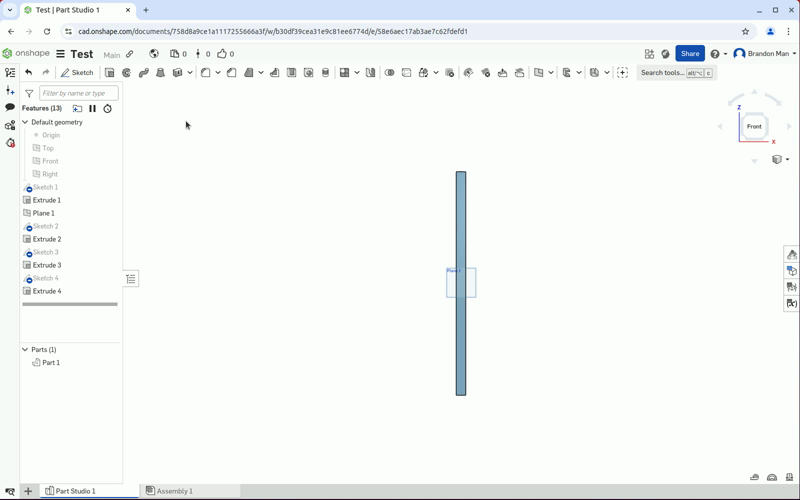
key(shift+h)
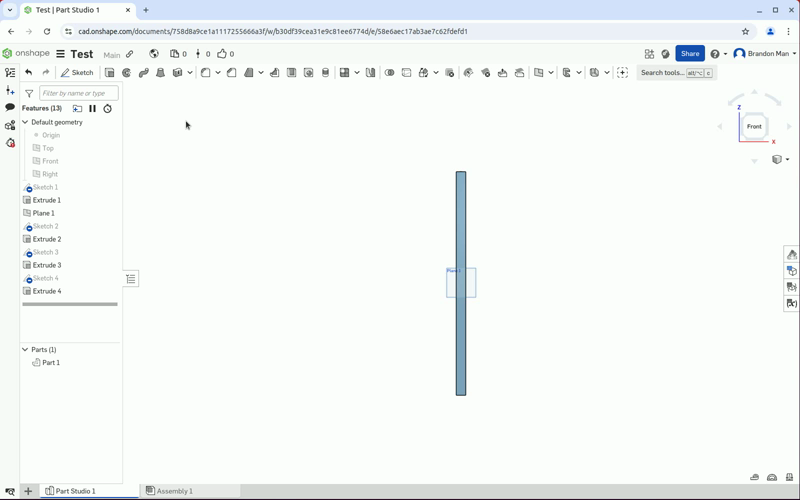
mouse_move(73, 189)
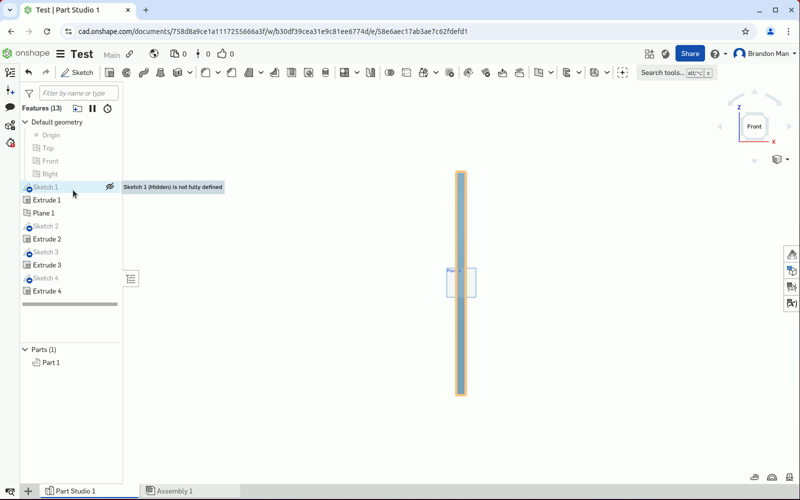
click(73, 189)
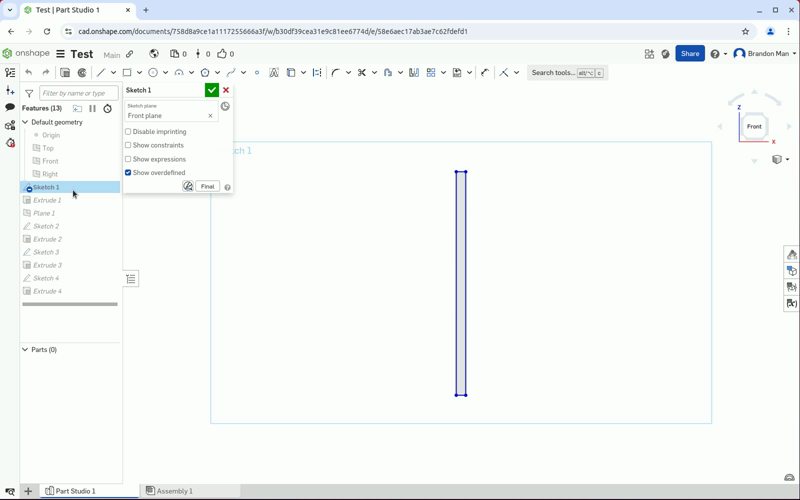
mouse_move(229, 92)
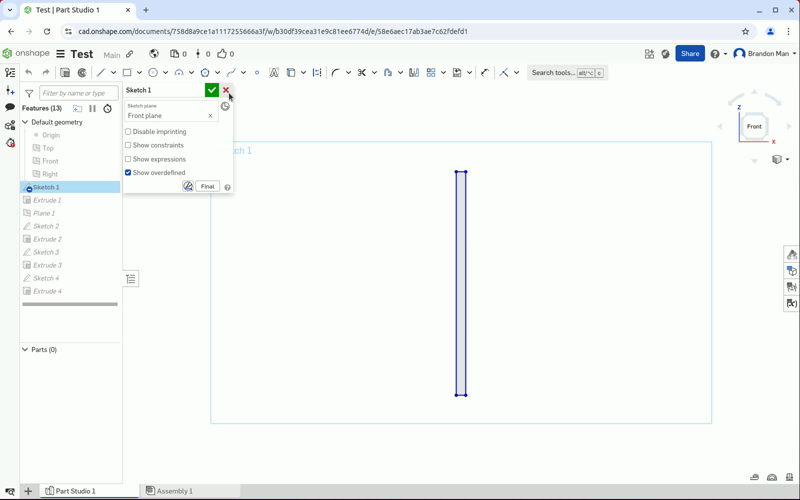
click(229, 92)
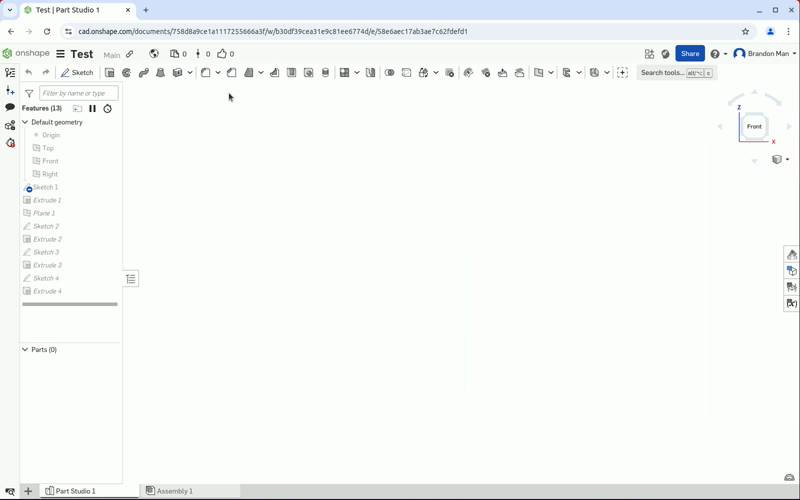
key(shift+s)
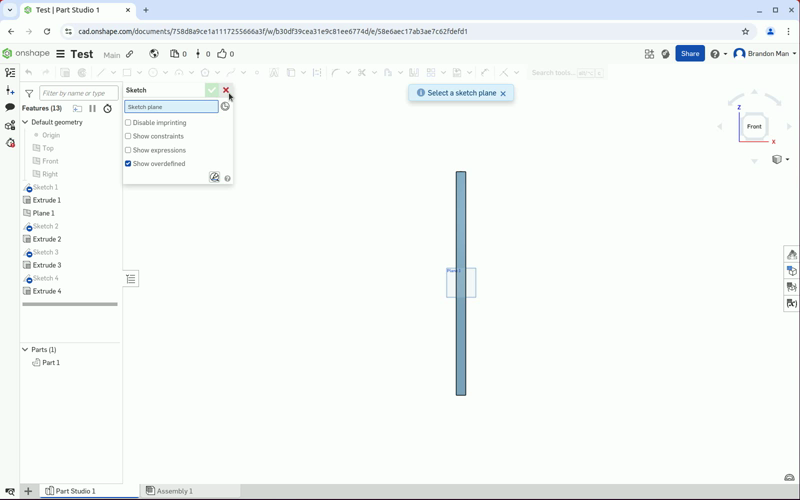
mouse_move(73, 215)
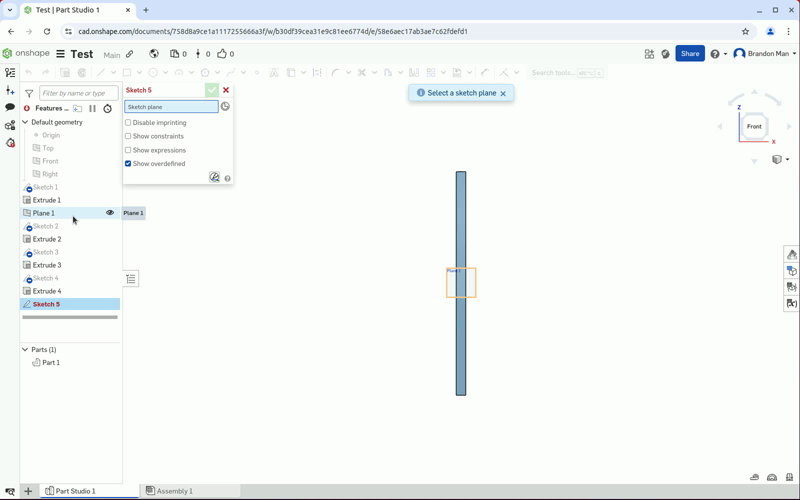
click(73, 215)
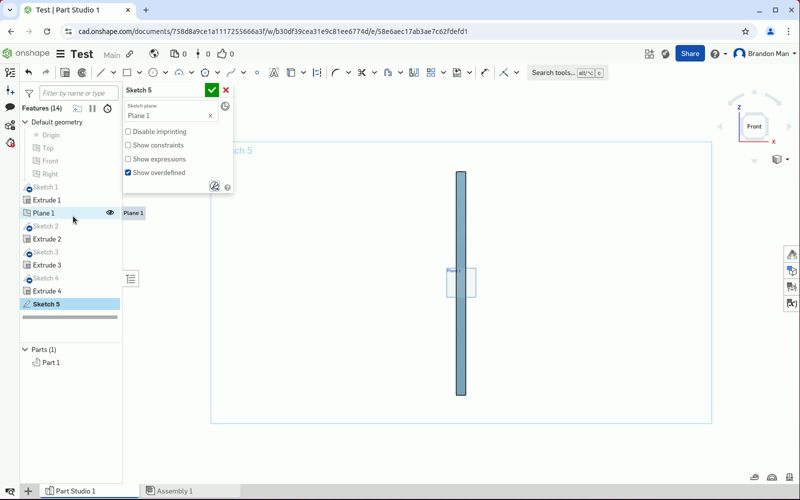
mouse_move(73, 352)
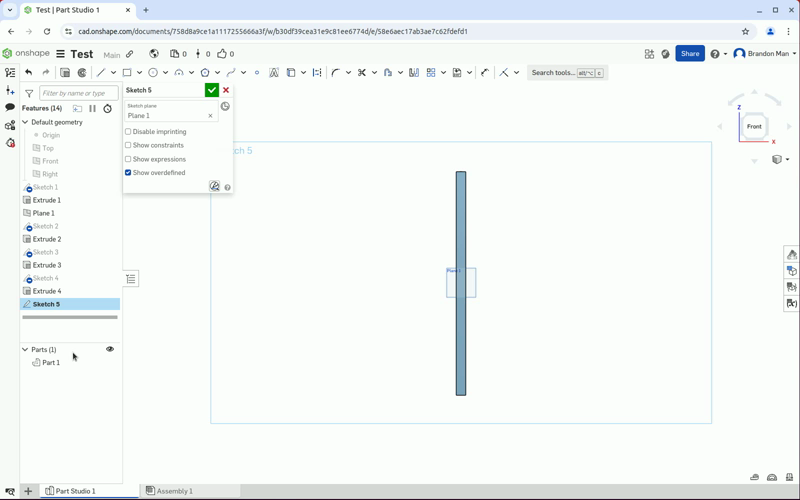
key(y)
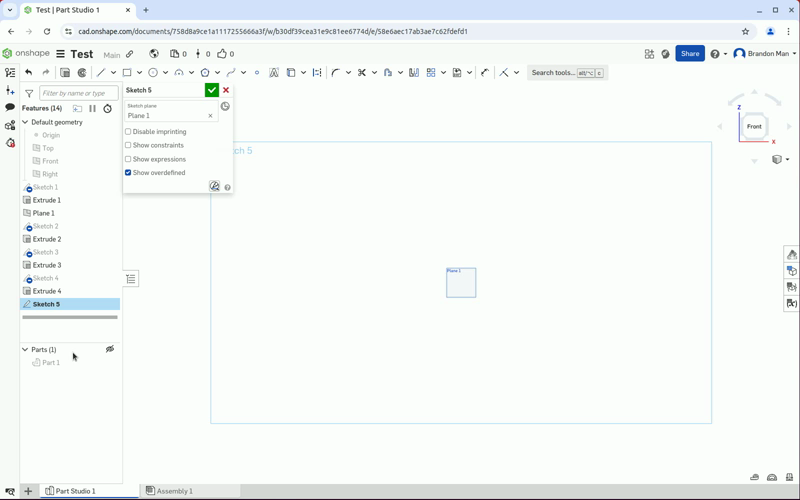
key(l)
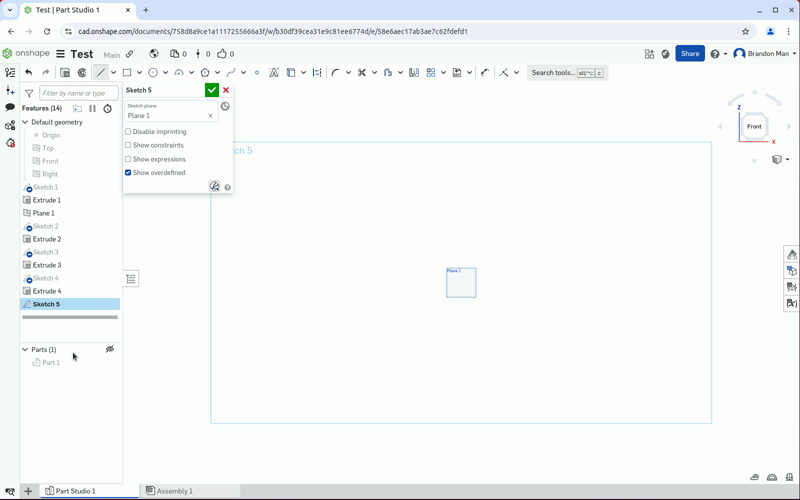
key_down(shift)
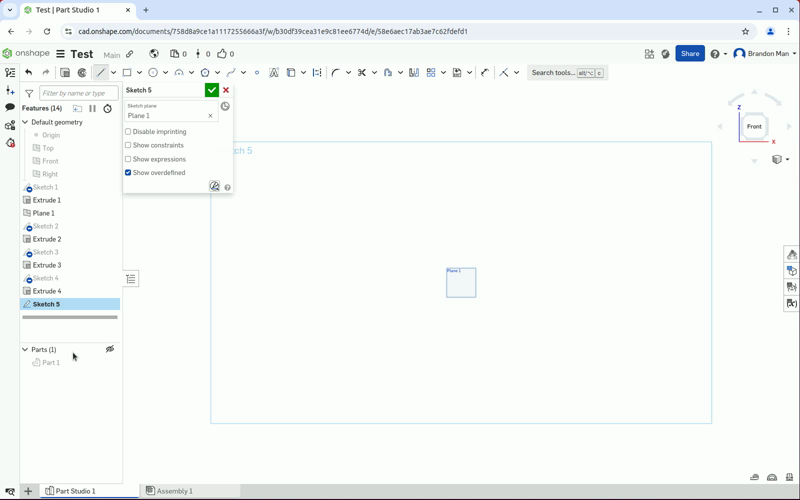
mouse_move(459, 237)
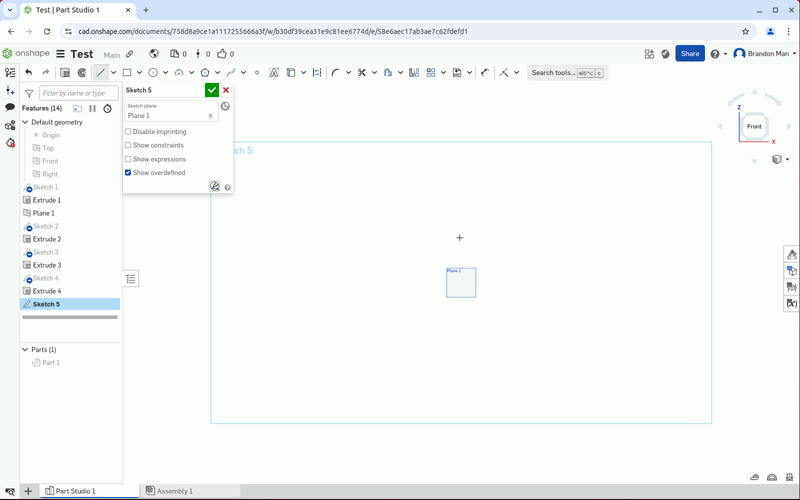
click(459, 237)
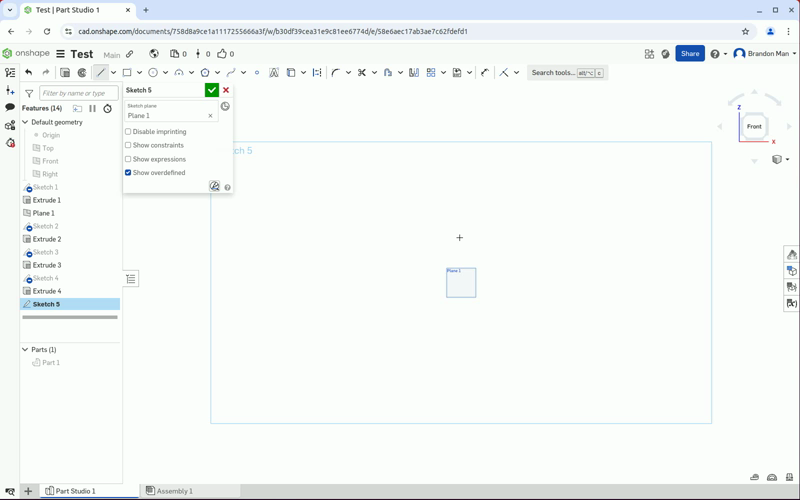
key_up(shift)
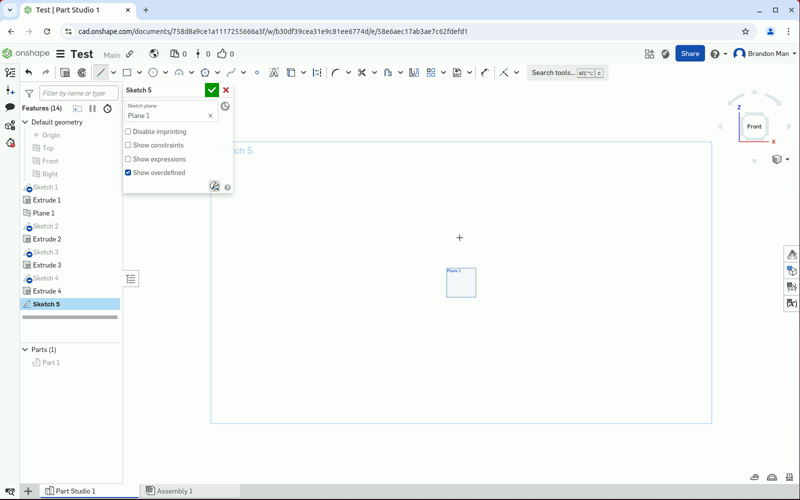
key_down(shift)
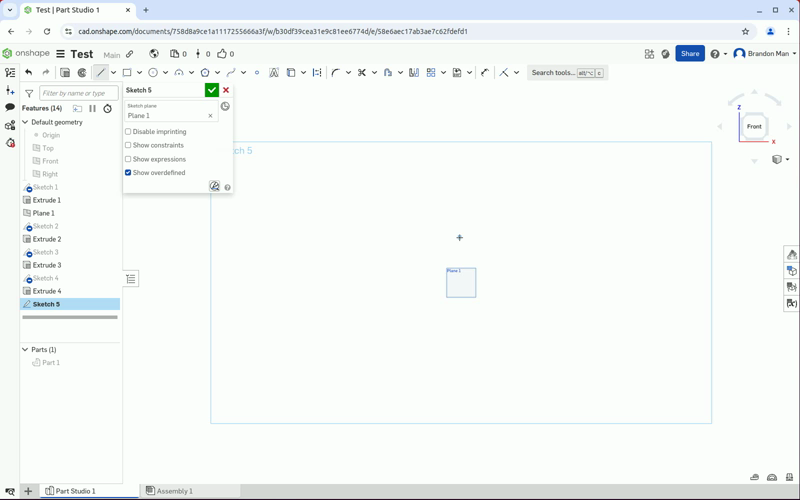
mouse_move(489, 237)
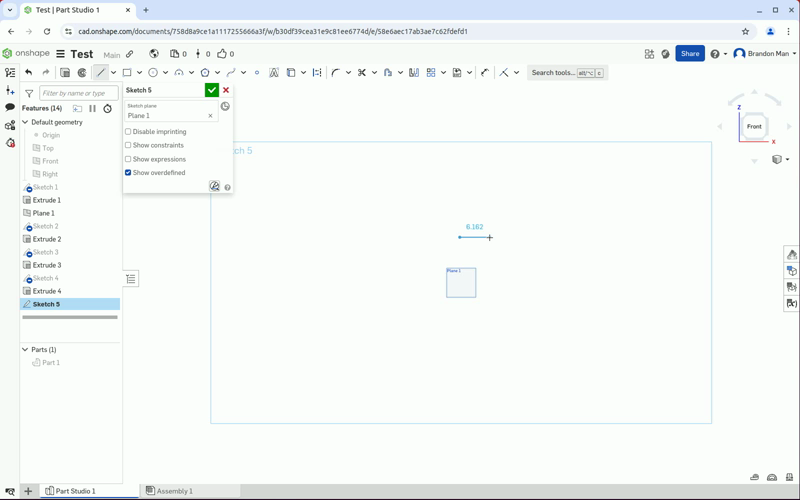
mouse_move(461, 237)
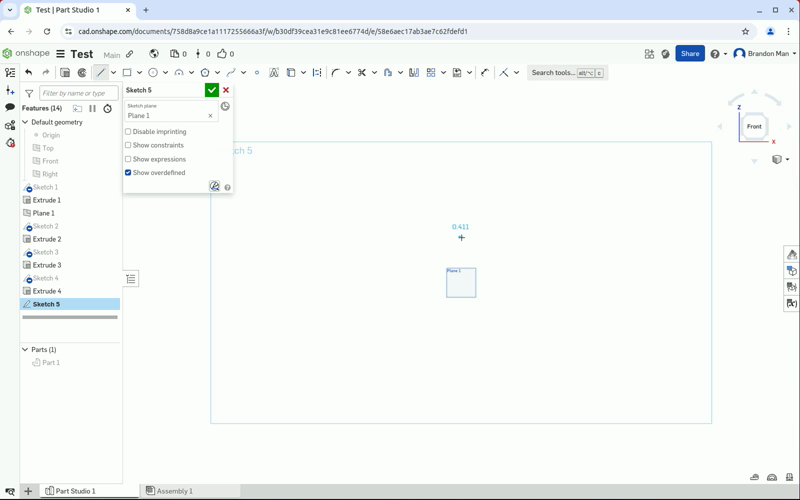
scroll(6)
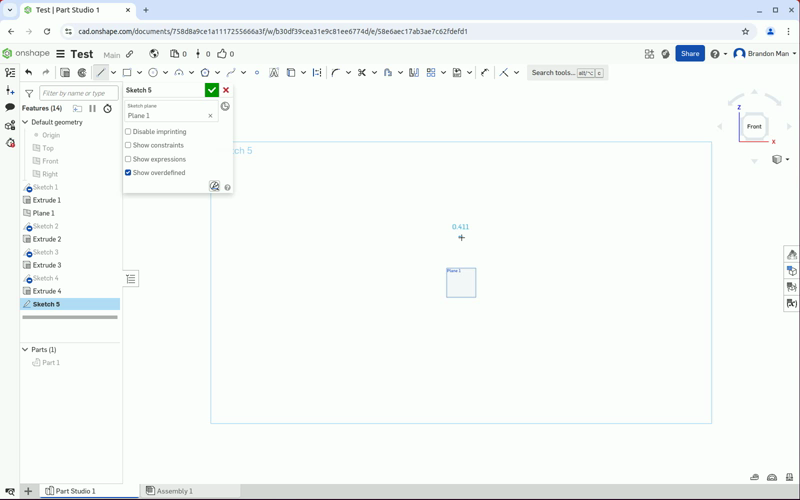
scroll(6)
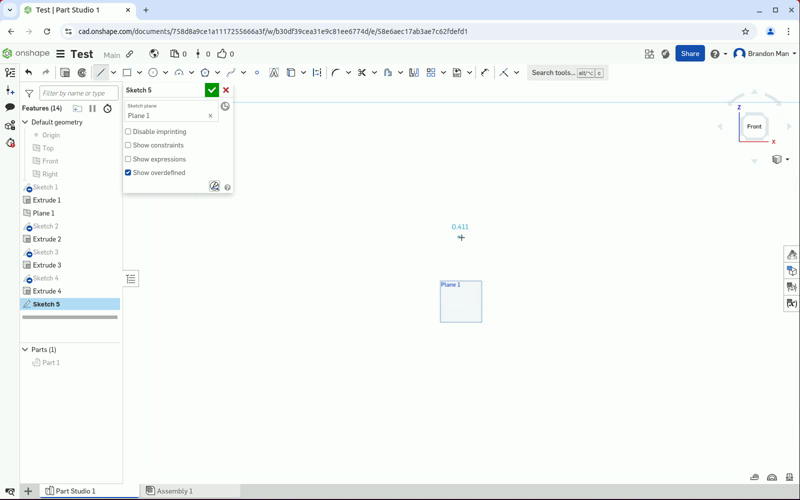
scroll(6)
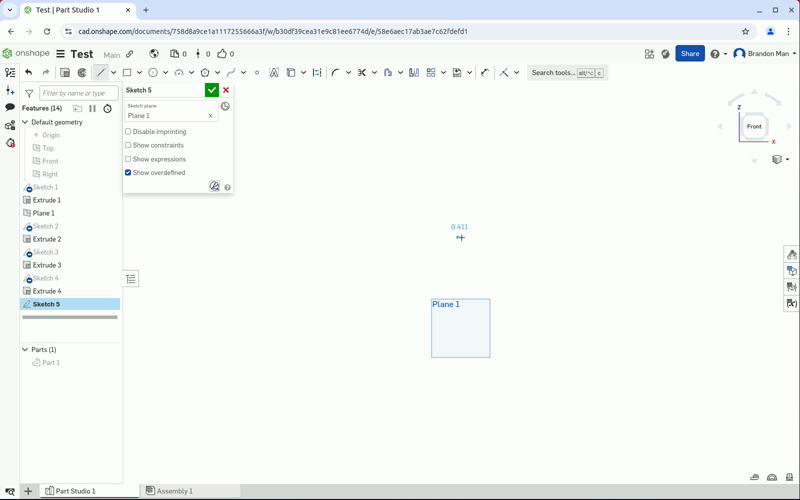
scroll(6)
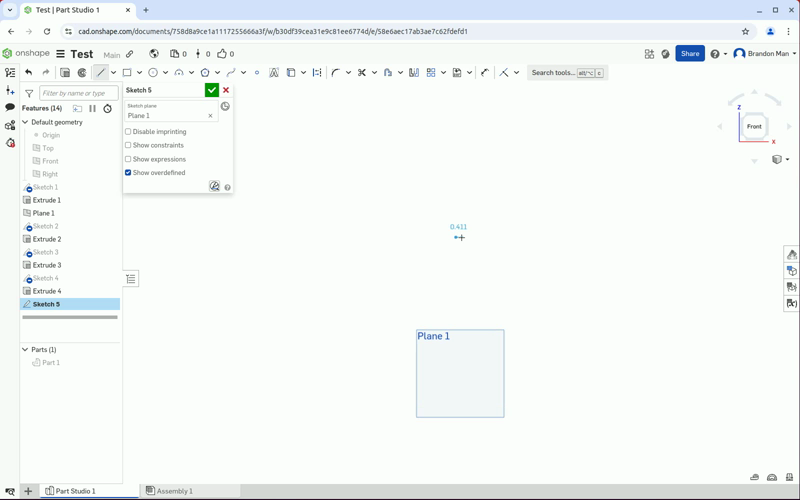
scroll(6)
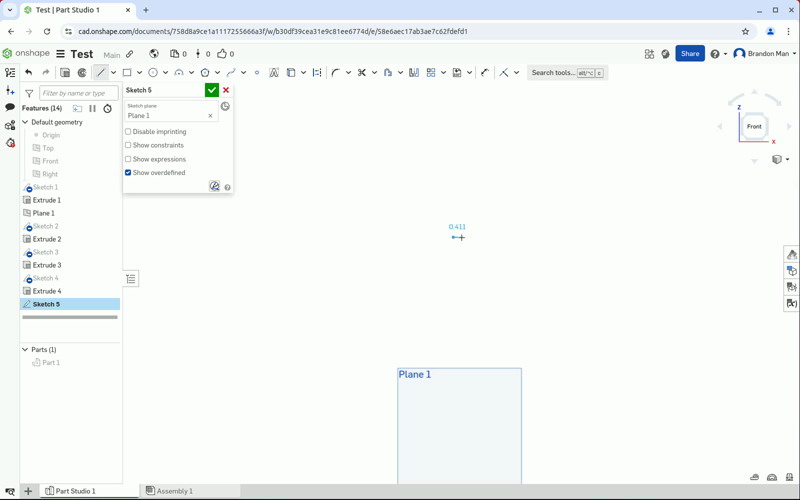
scroll(6)
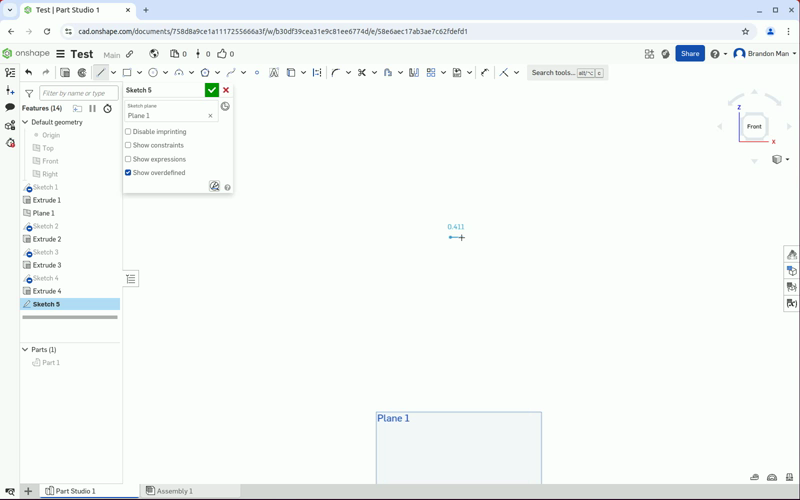
scroll(6)
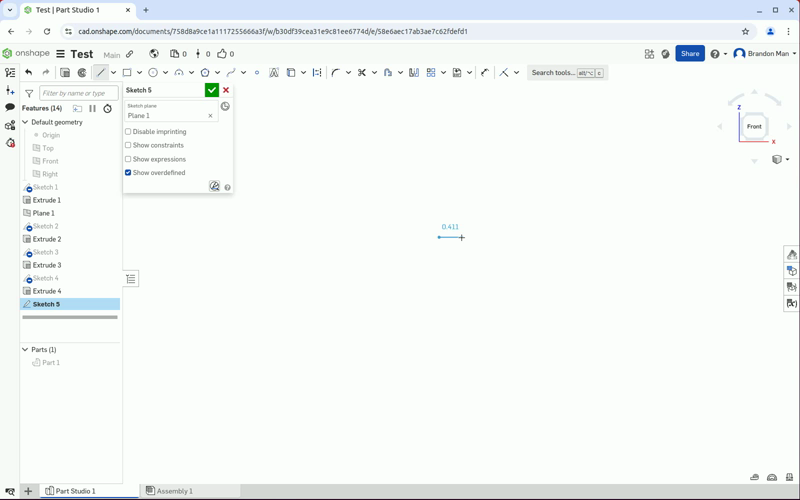
click(461, 237)
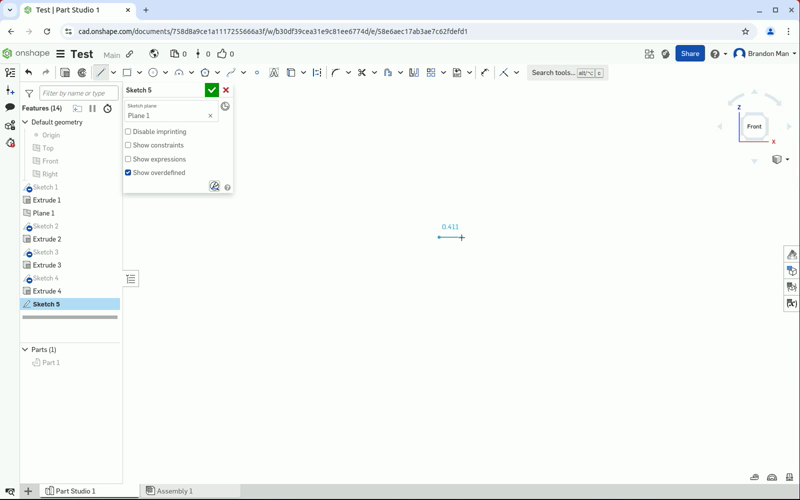
scroll(-6)
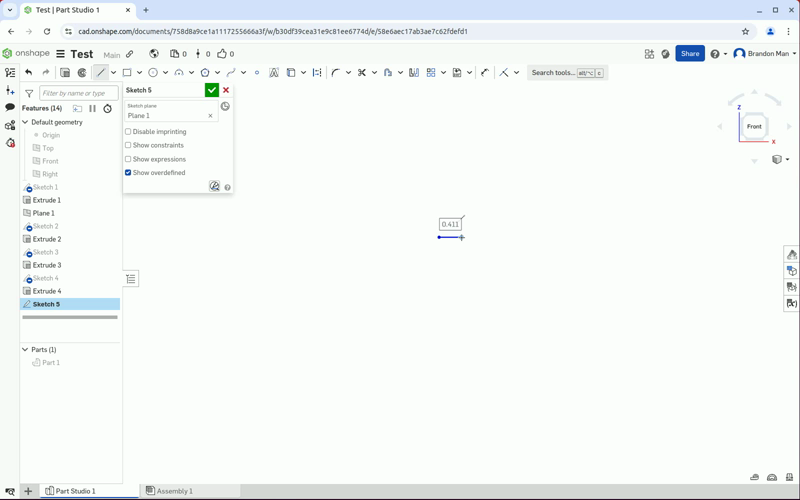
scroll(-6)
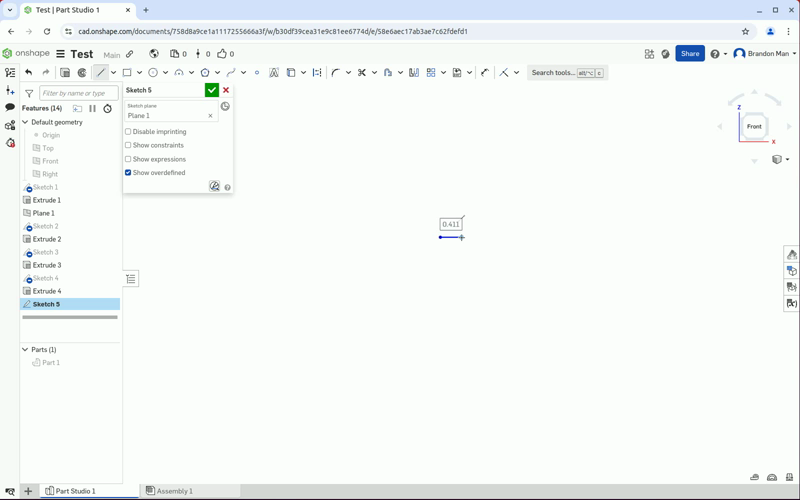
scroll(-6)
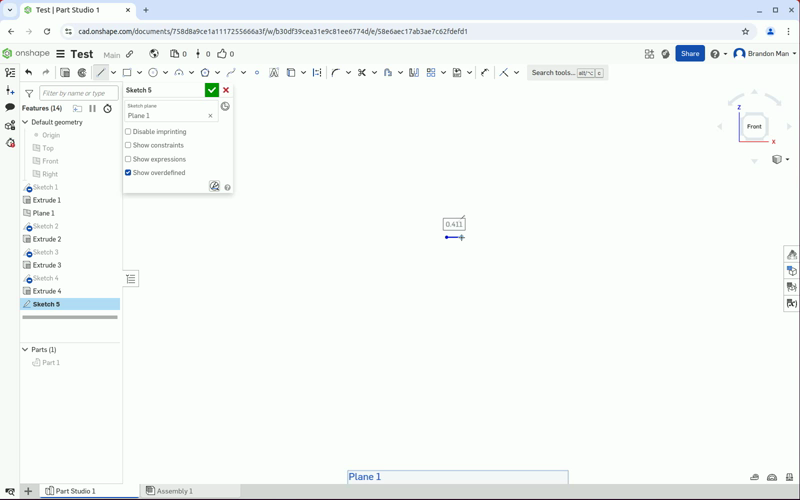
scroll(-6)
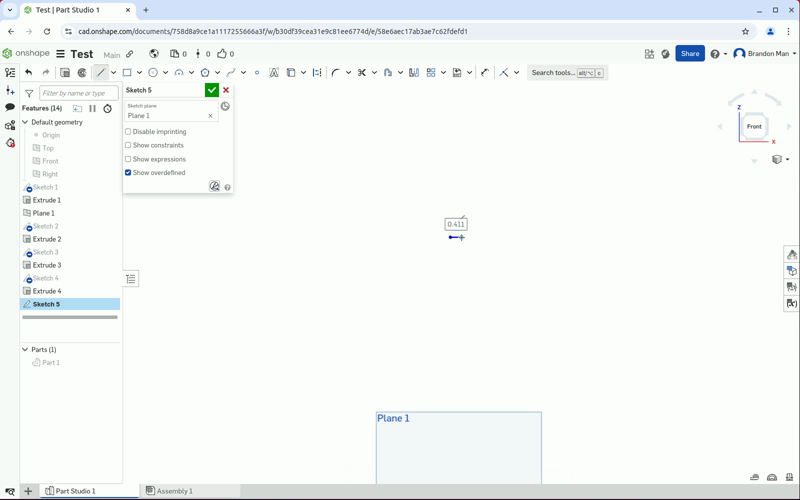
scroll(-6)
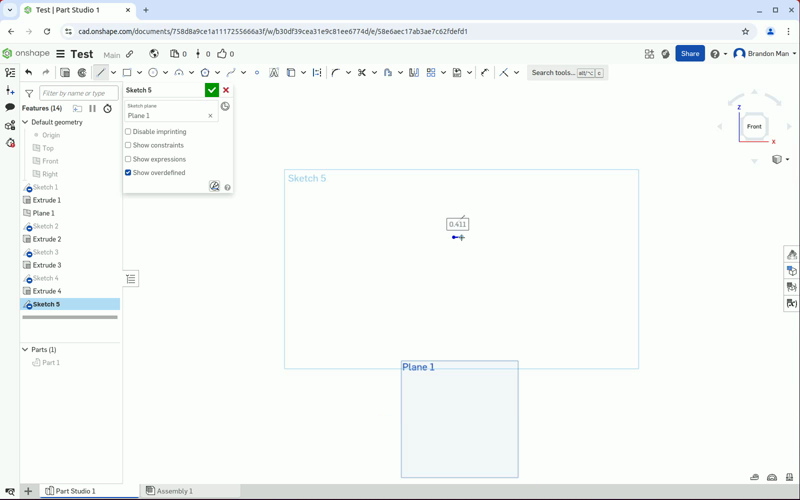
scroll(-6)
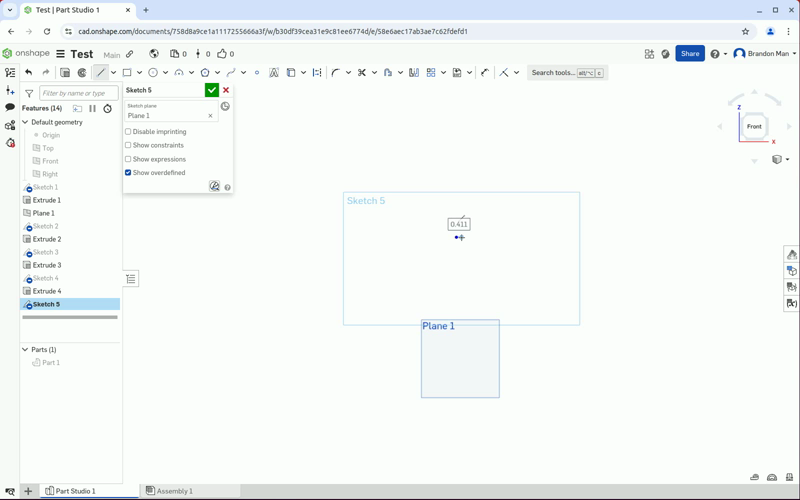
scroll(-6)
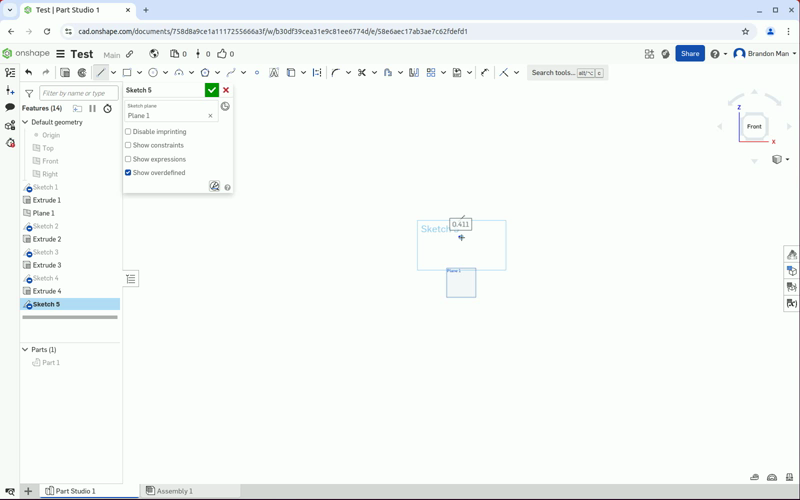
key_up(shift)
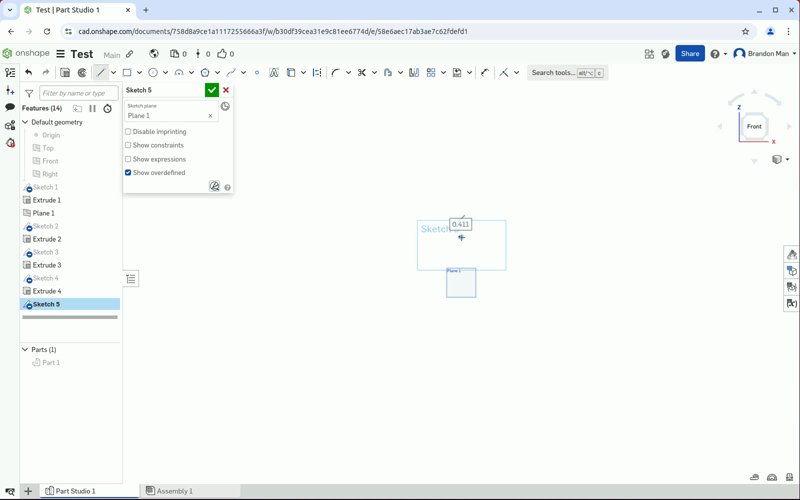
key_down(shift)
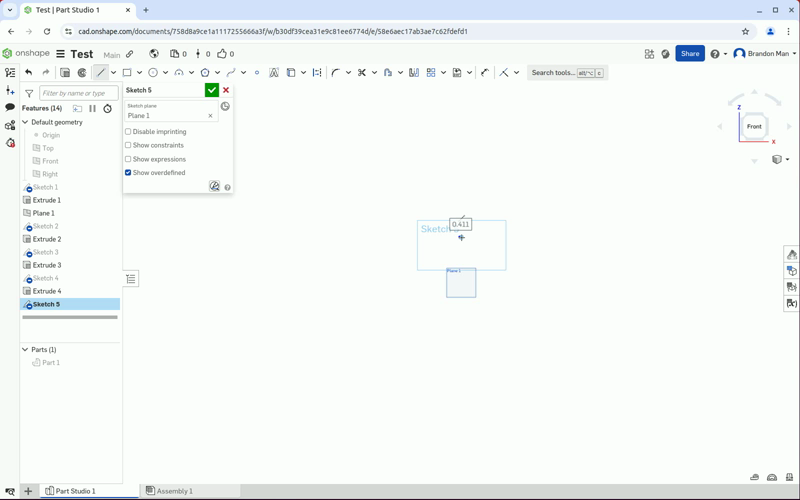
mouse_move(491, 237)
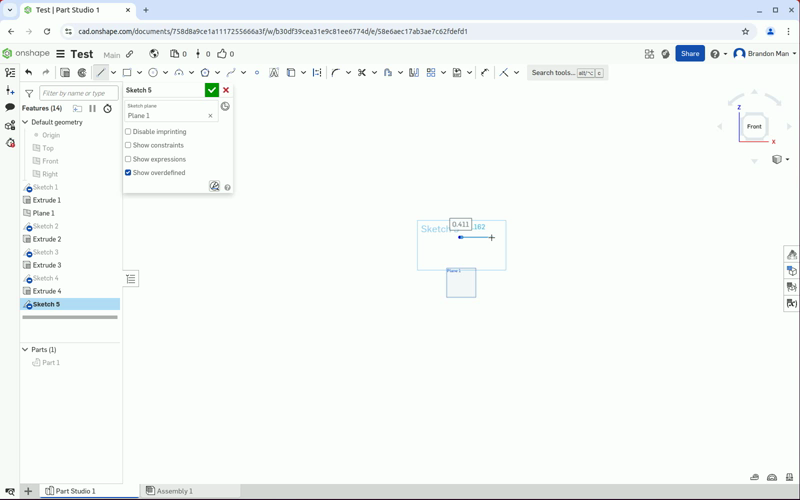
mouse_move(461, 228)
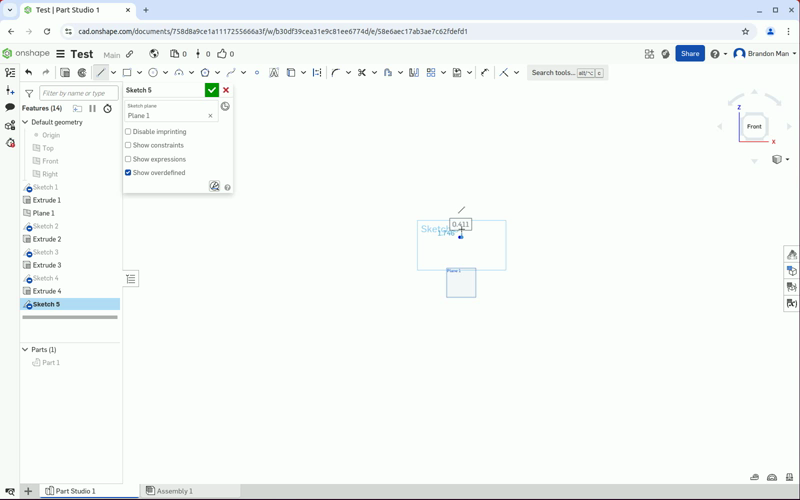
click(461, 228)
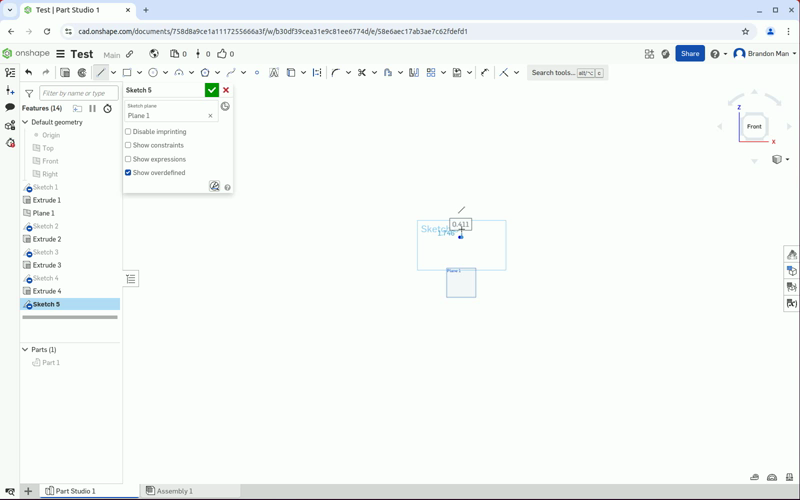
key_up(shift)
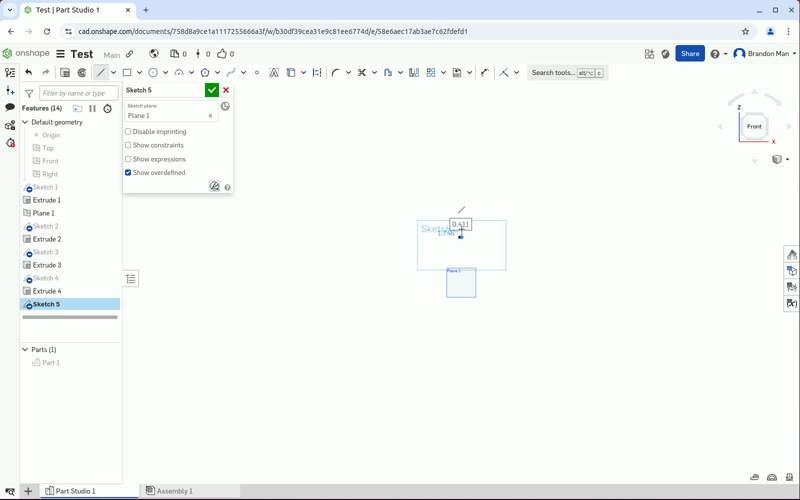
key_down(shift)
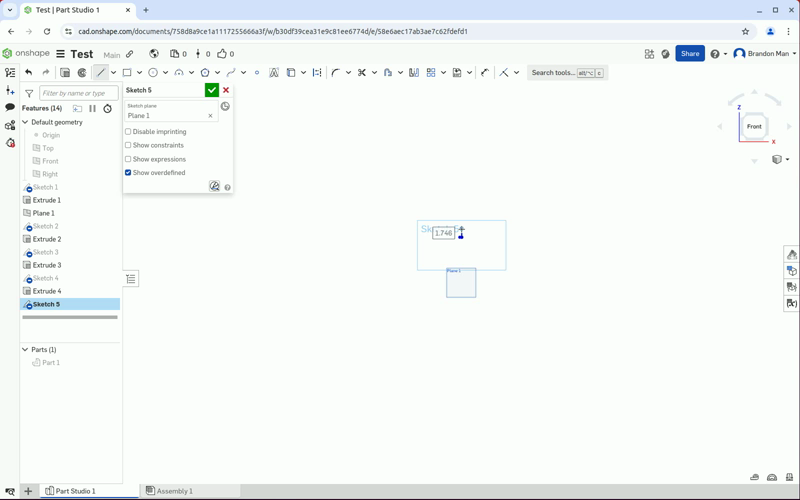
mouse_move(491, 228)
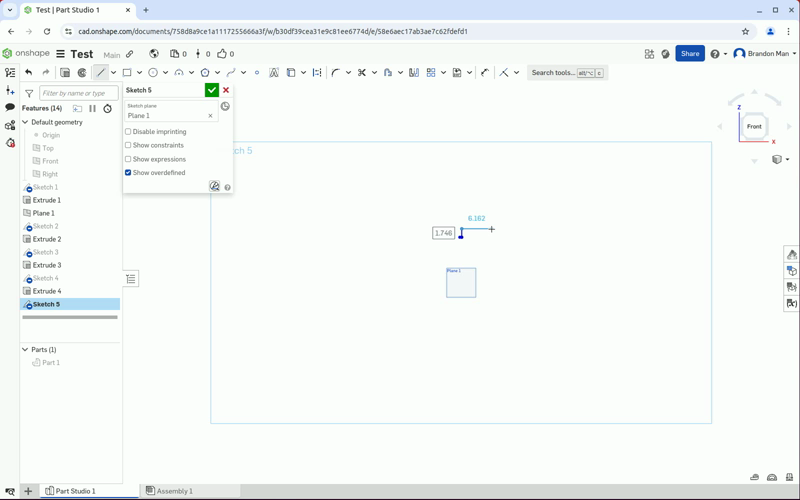
mouse_move(459, 228)
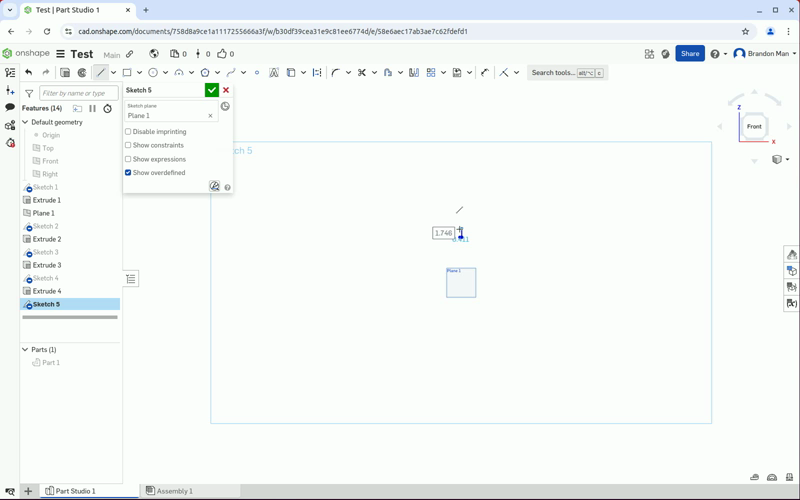
scroll(6)
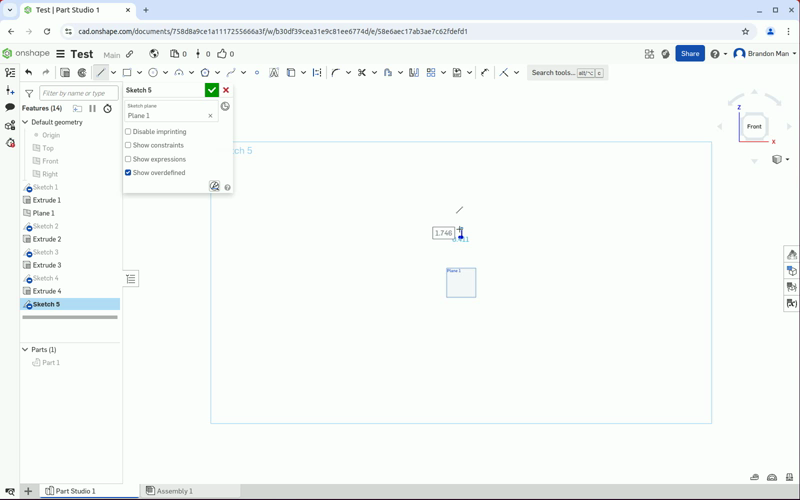
scroll(6)
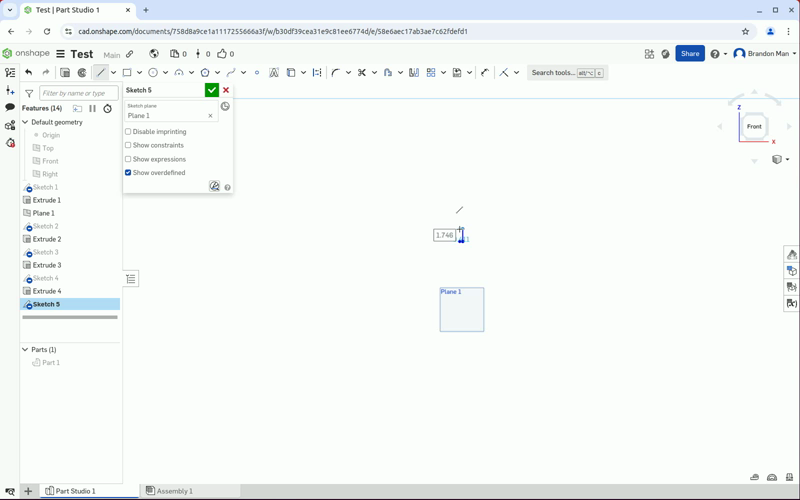
scroll(6)
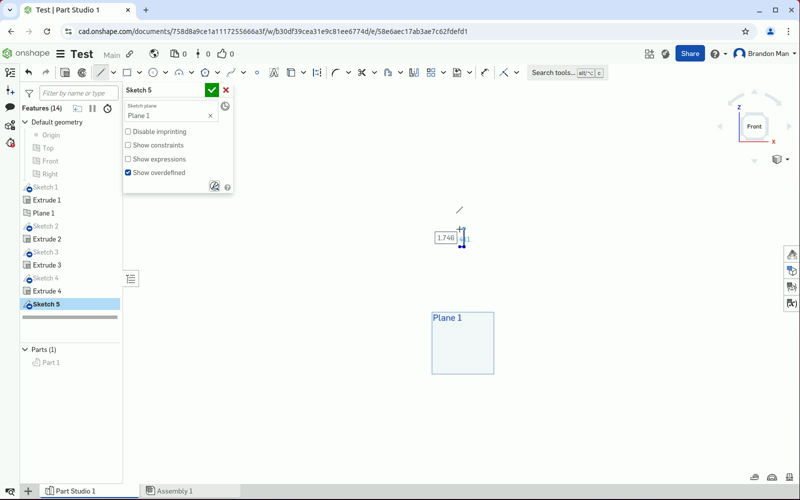
scroll(6)
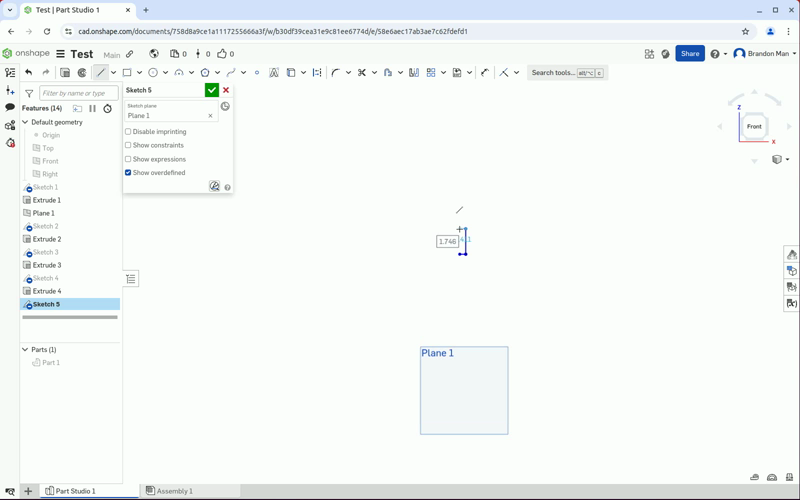
scroll(6)
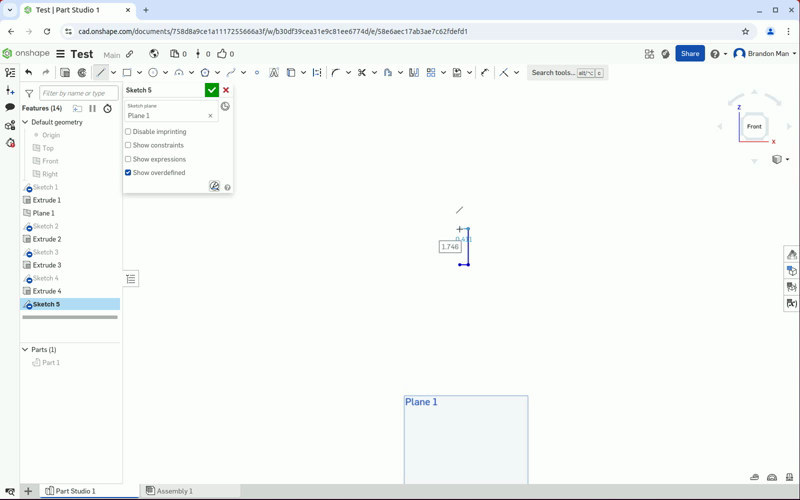
scroll(6)
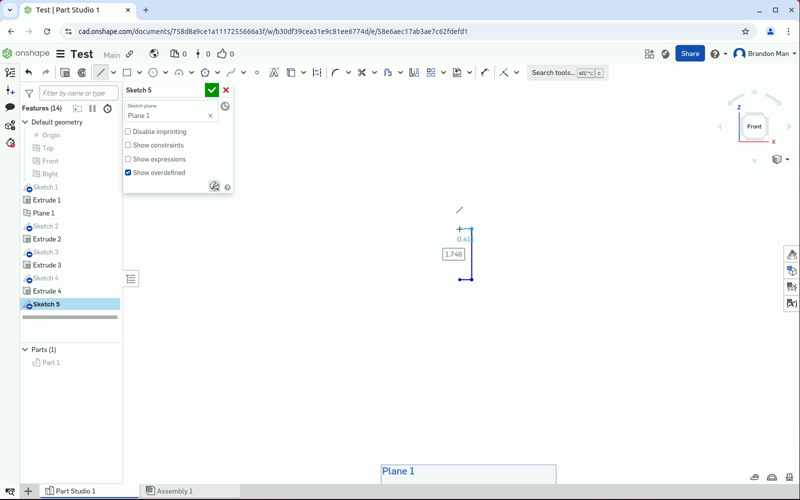
scroll(6)
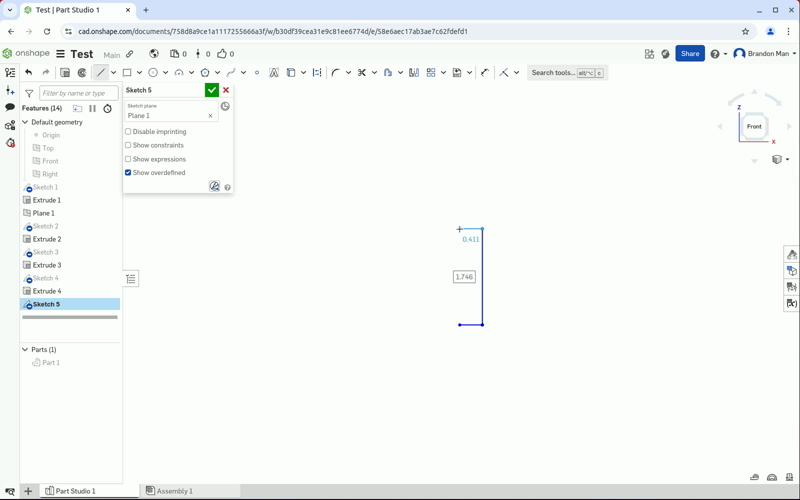
click(459, 228)
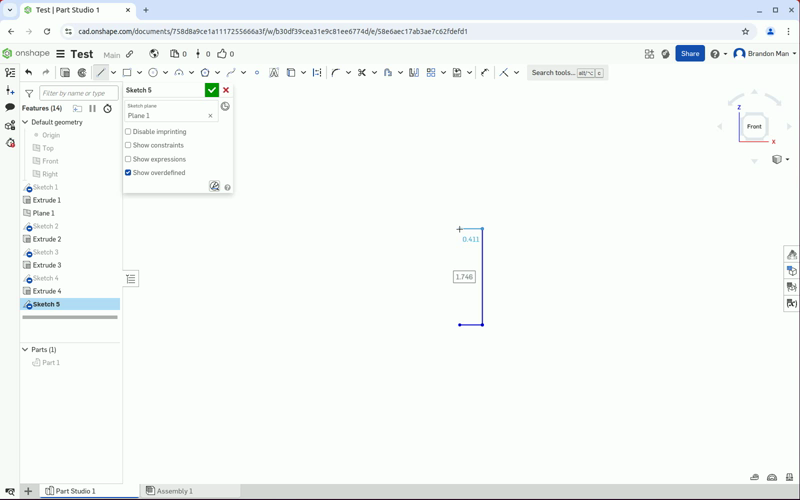
scroll(-6)
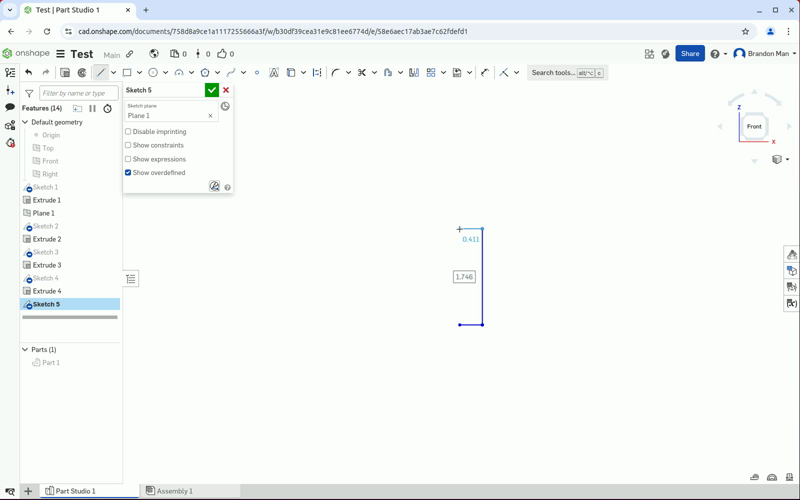
scroll(-6)
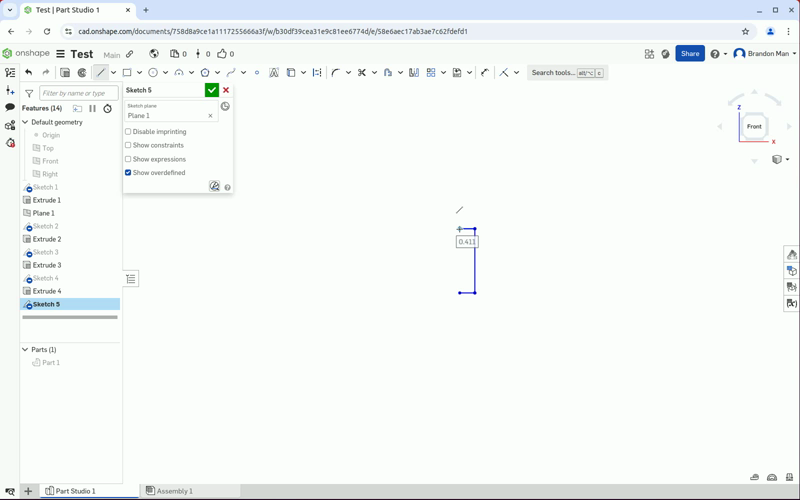
scroll(-6)
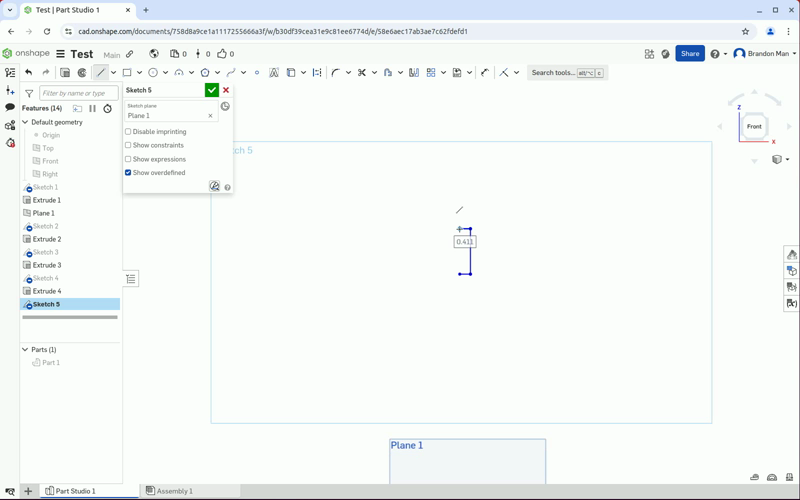
scroll(-6)
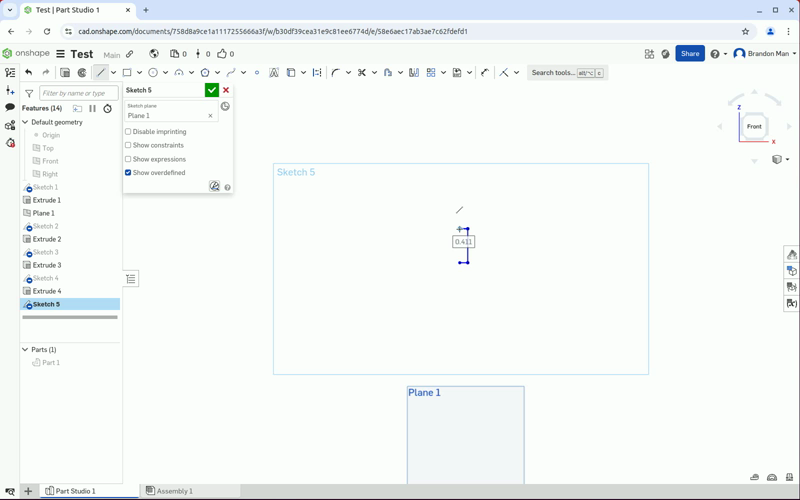
scroll(-6)
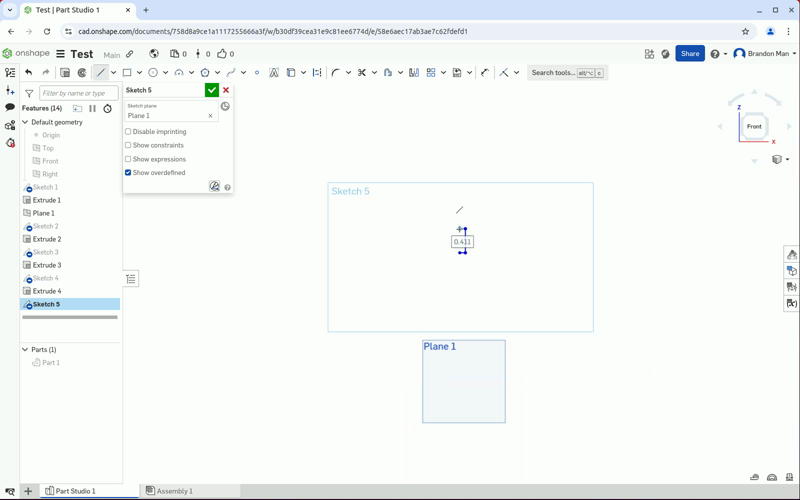
scroll(-6)
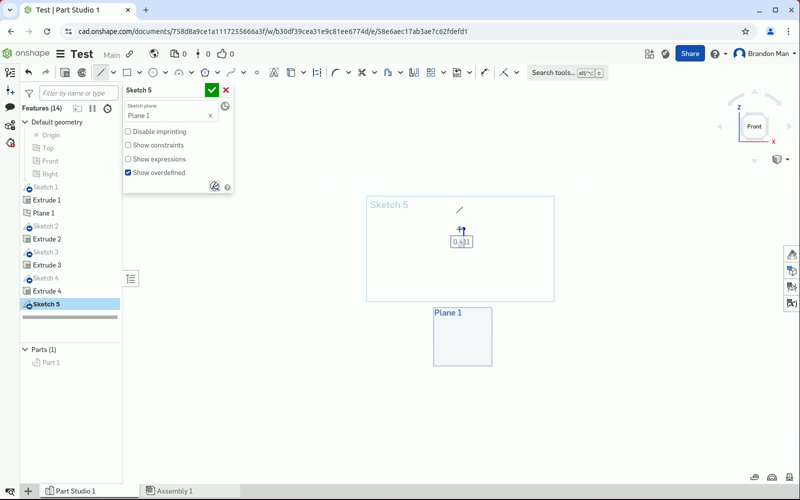
scroll(-6)
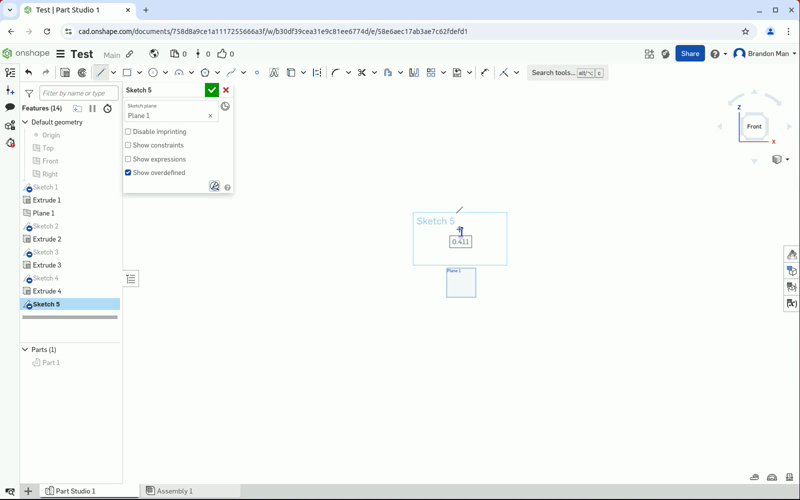
key_up(shift)
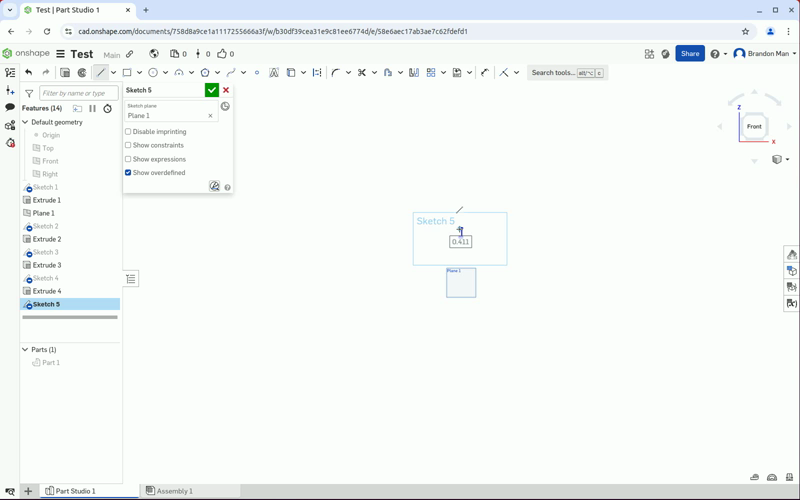
mouse_move(489, 228)
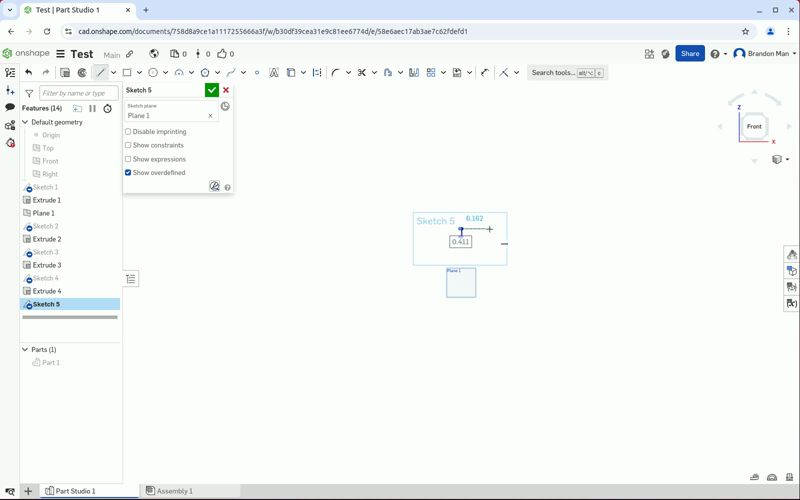
key_down(shift)
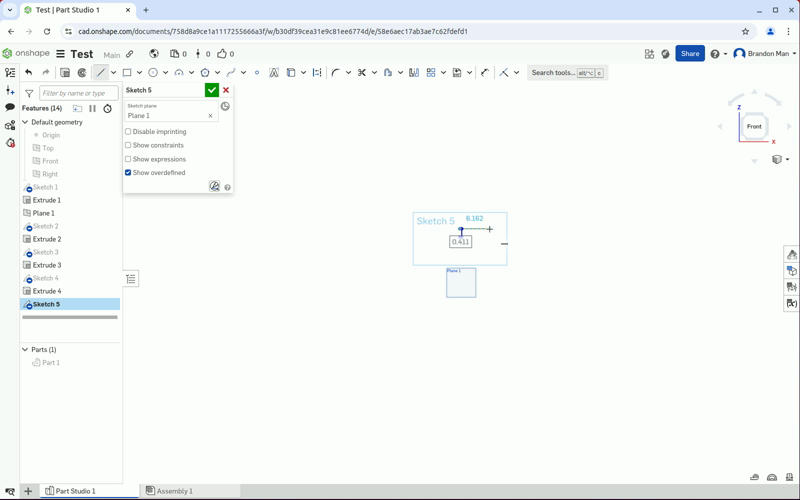
mouse_move(459, 237)
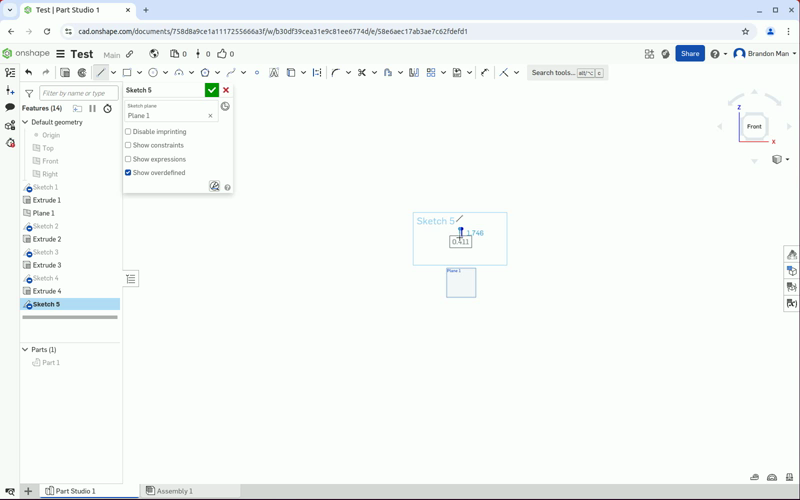
scroll(6)
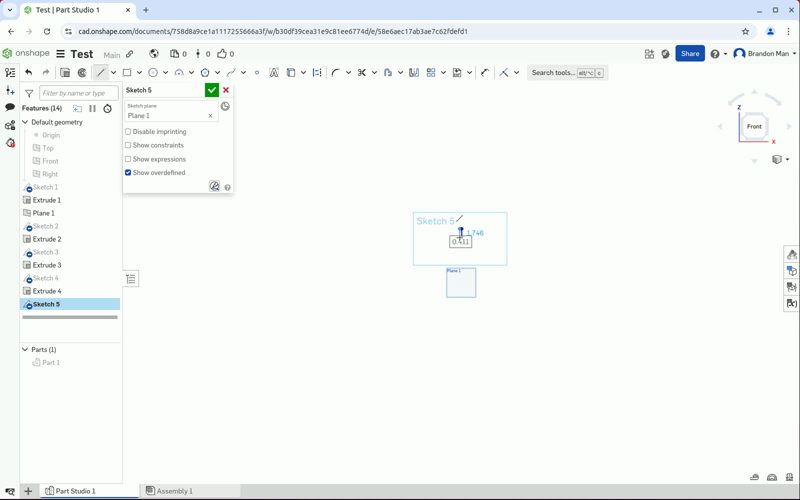
scroll(6)
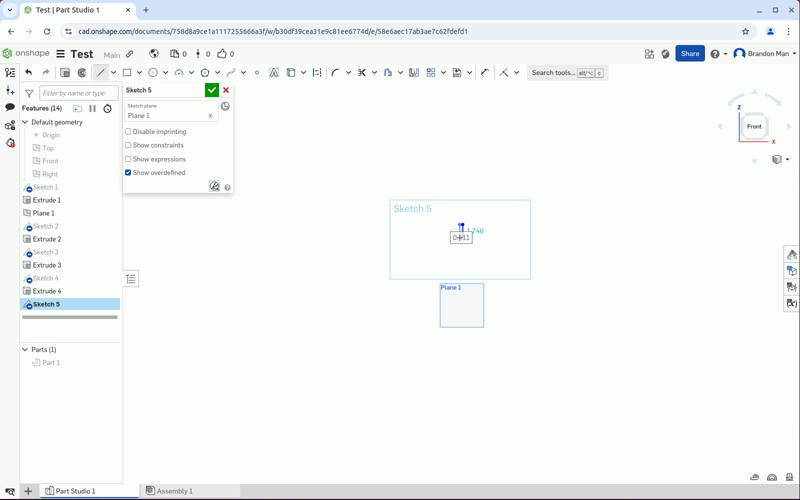
scroll(6)
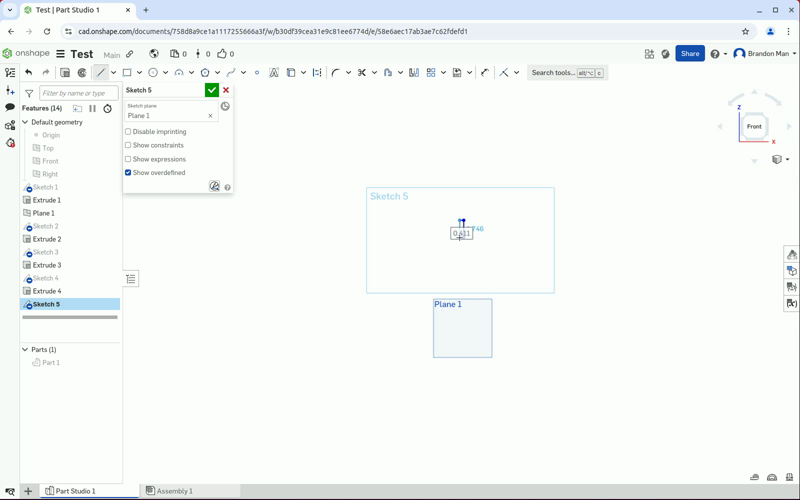
scroll(6)
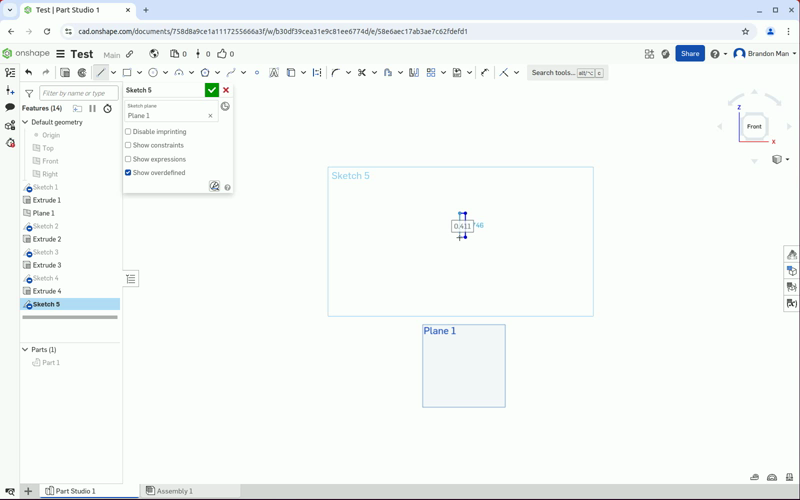
scroll(6)
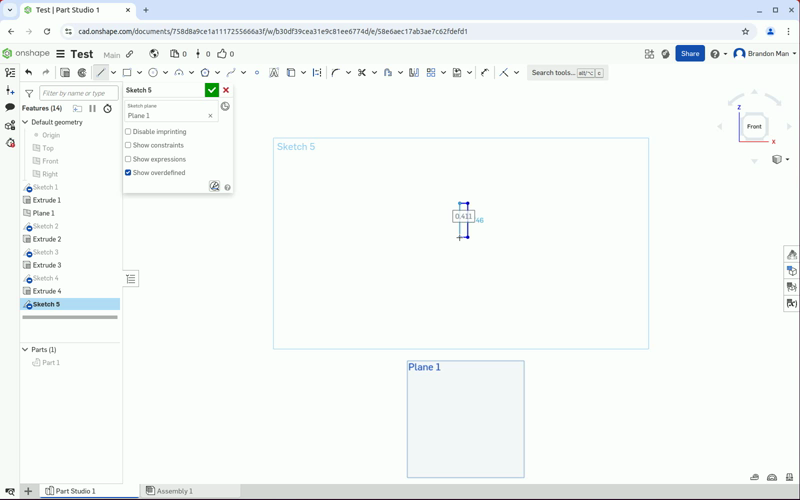
scroll(6)
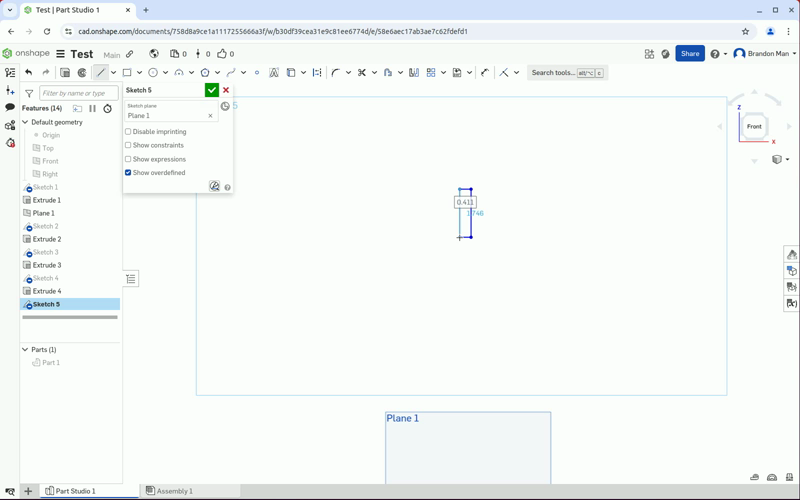
scroll(6)
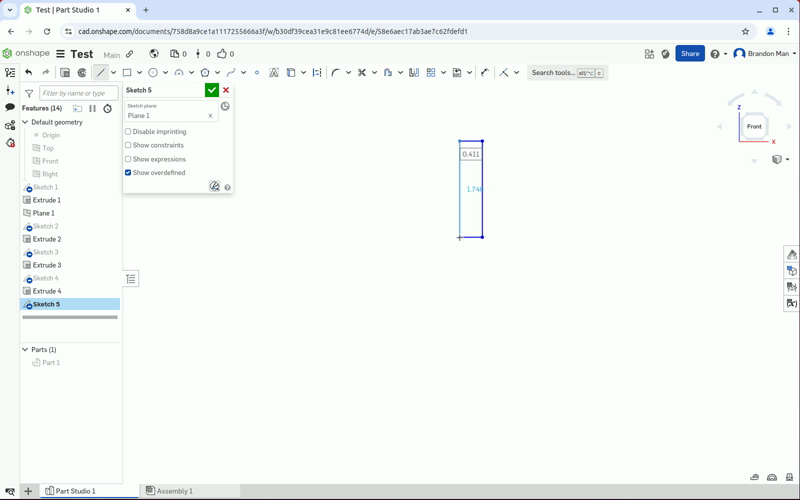
key_up(shift)
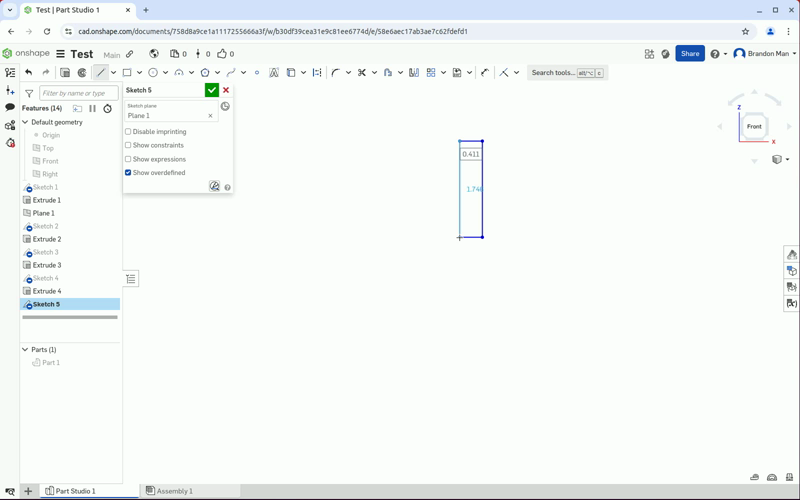
click(459, 237)
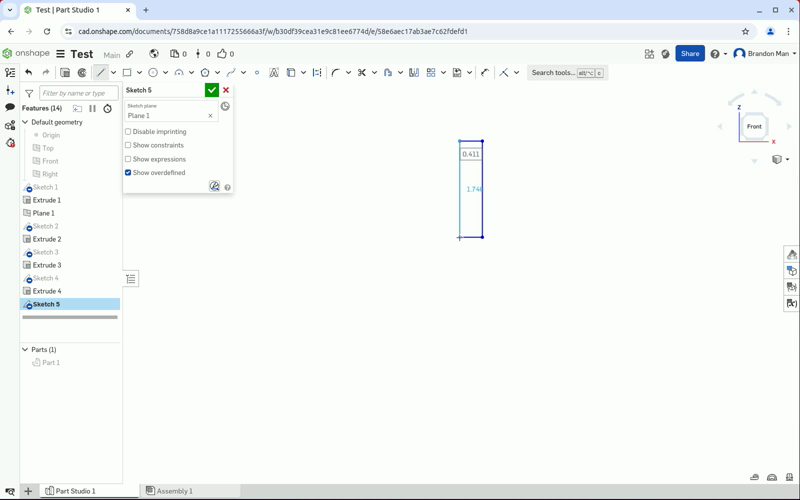
scroll(-6)
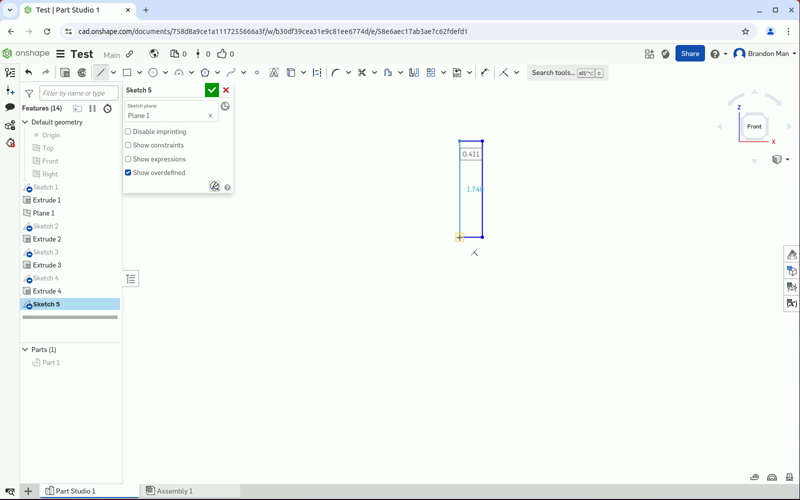
scroll(-6)
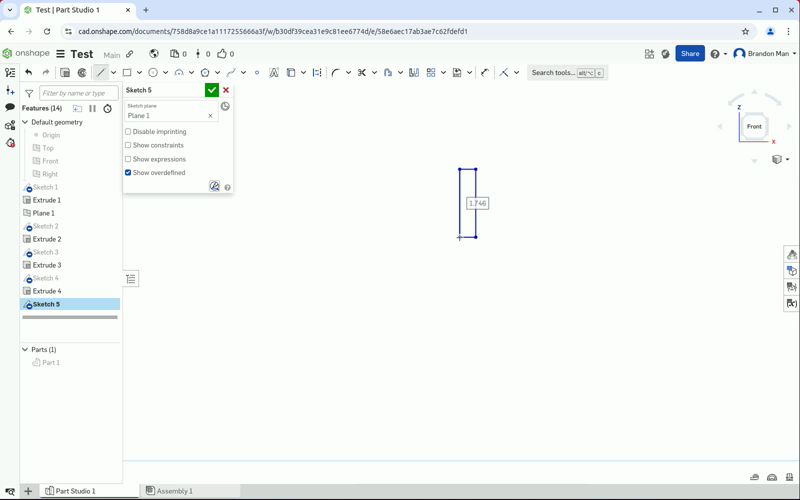
scroll(-6)
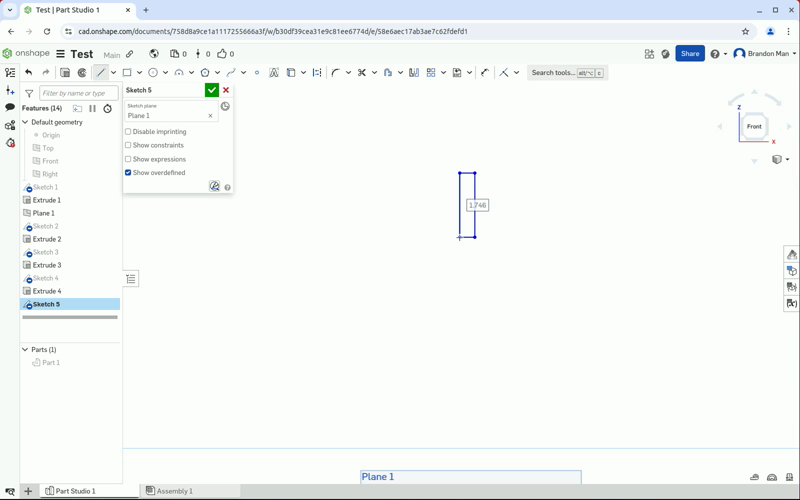
scroll(-6)
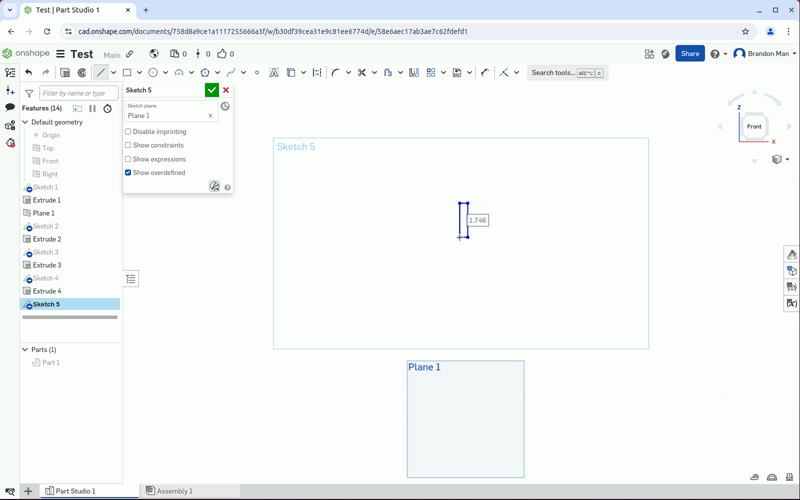
scroll(-6)
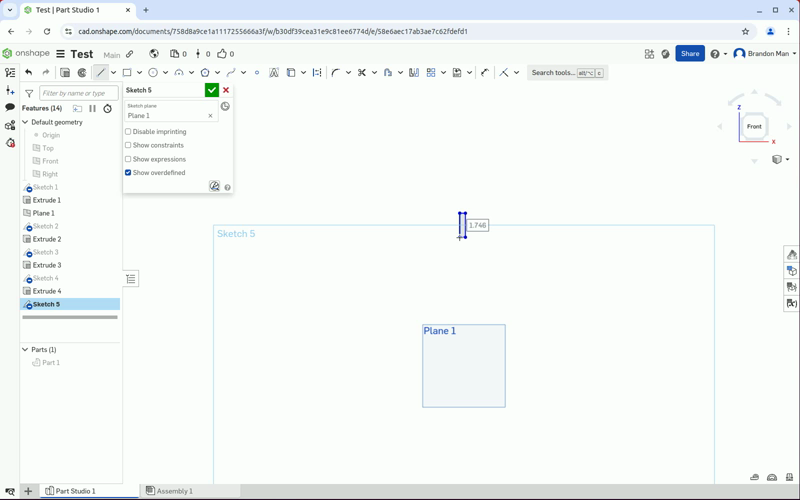
scroll(-6)
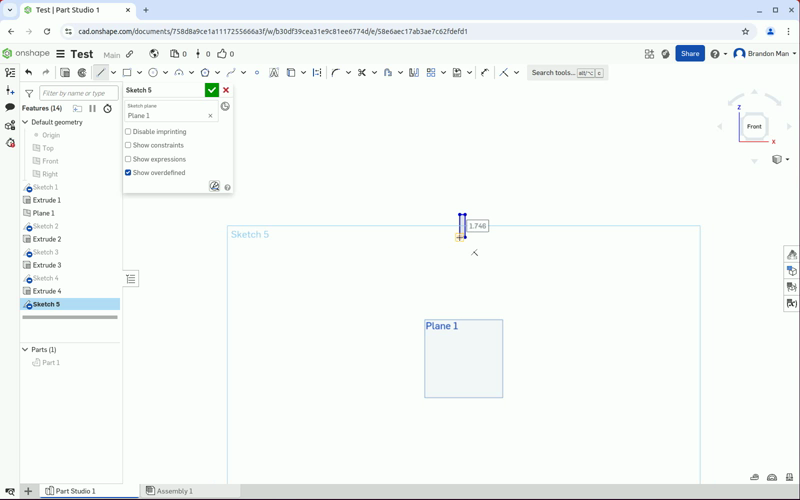
scroll(-6)
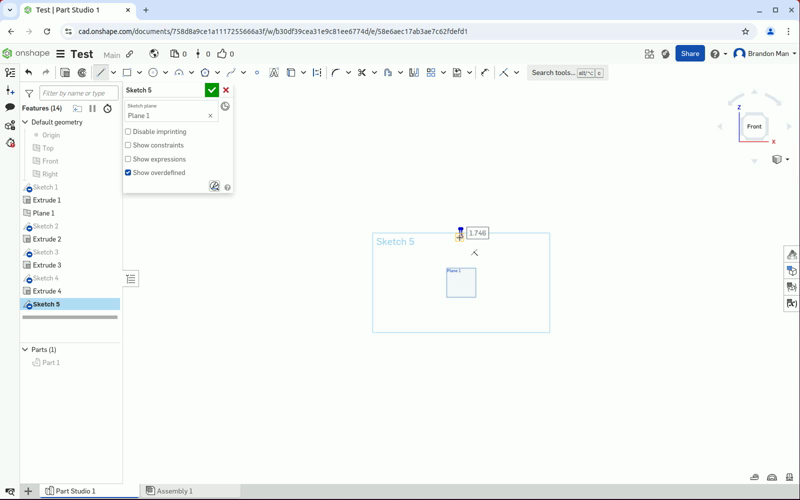
key(esc)
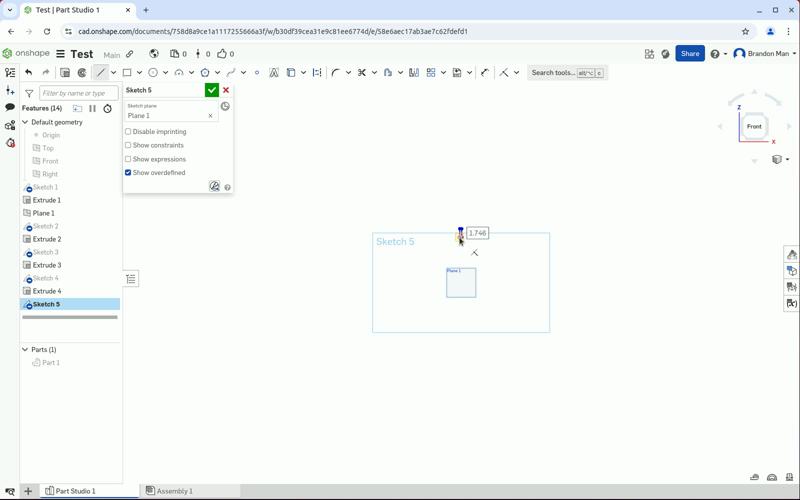
mouse_move(459, 231)
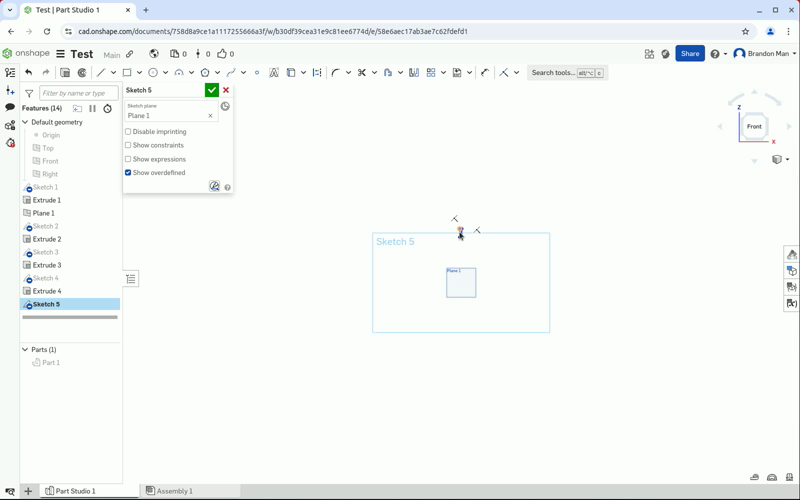
scroll(6)
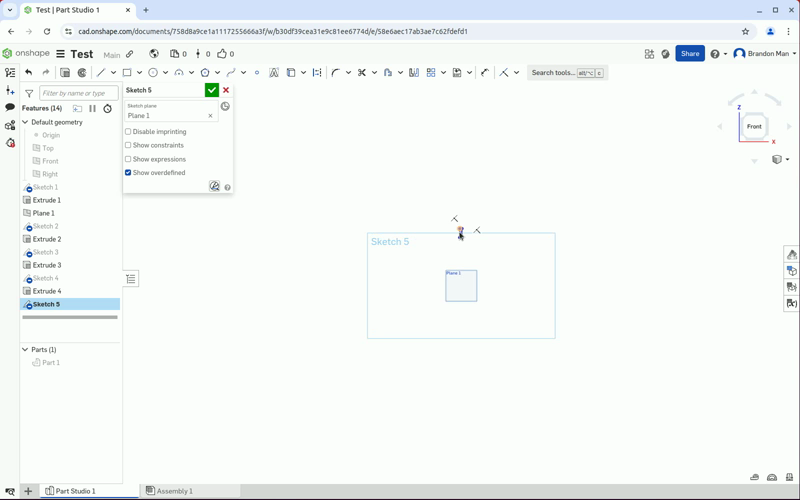
scroll(6)
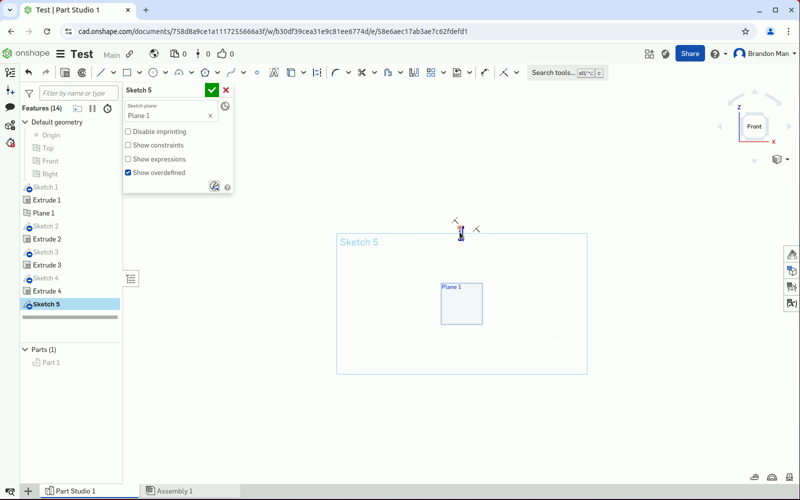
scroll(6)
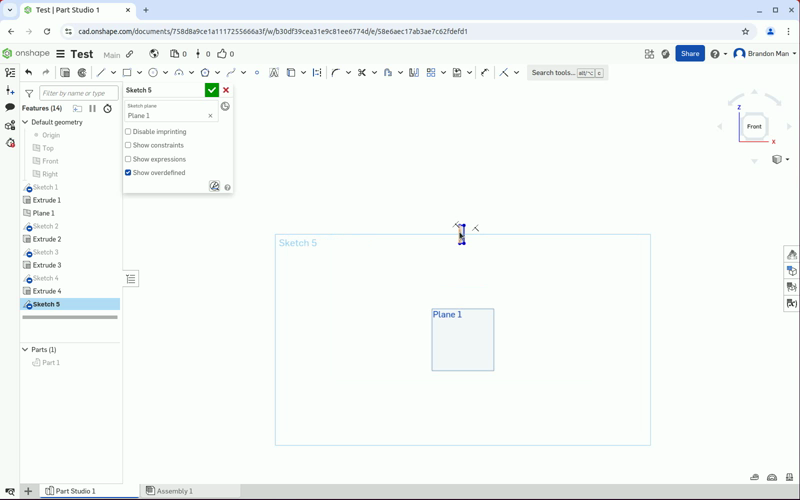
scroll(6)
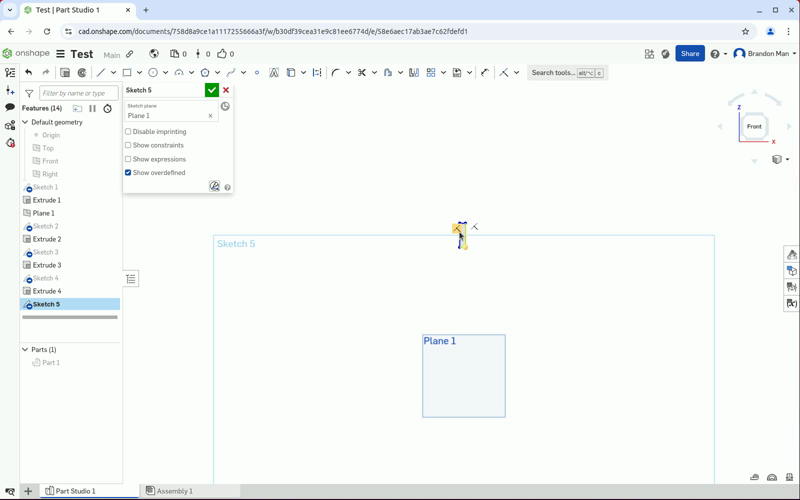
scroll(6)
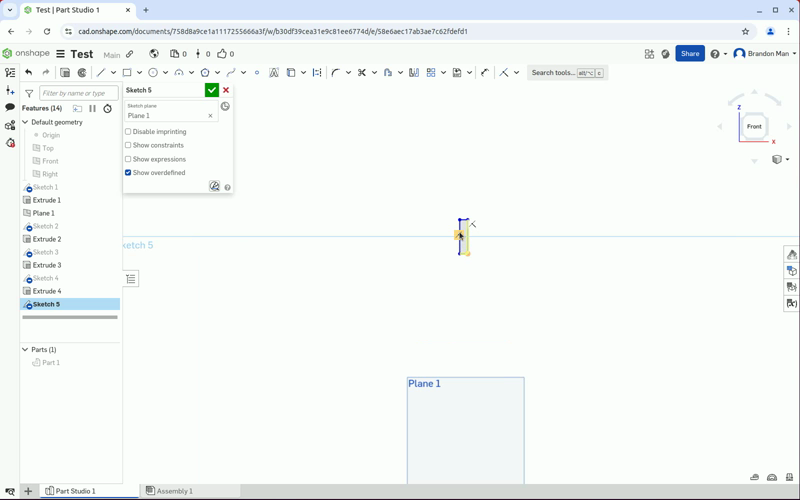
scroll(6)
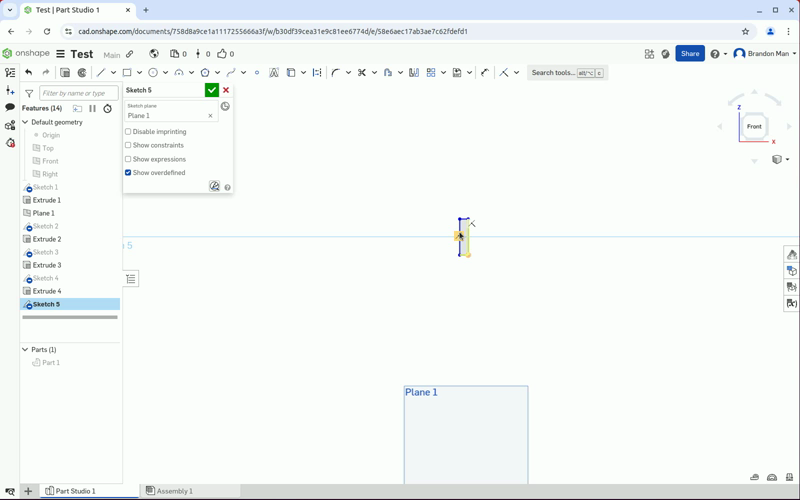
scroll(6)
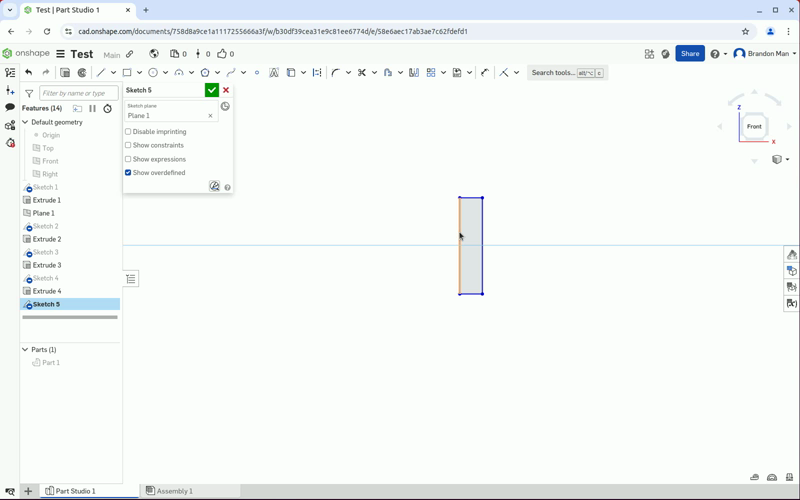
click(459, 231)
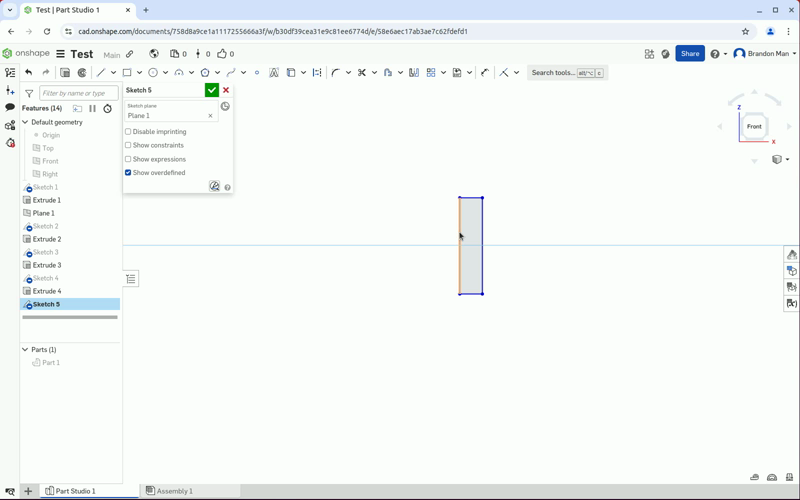
scroll(-6)
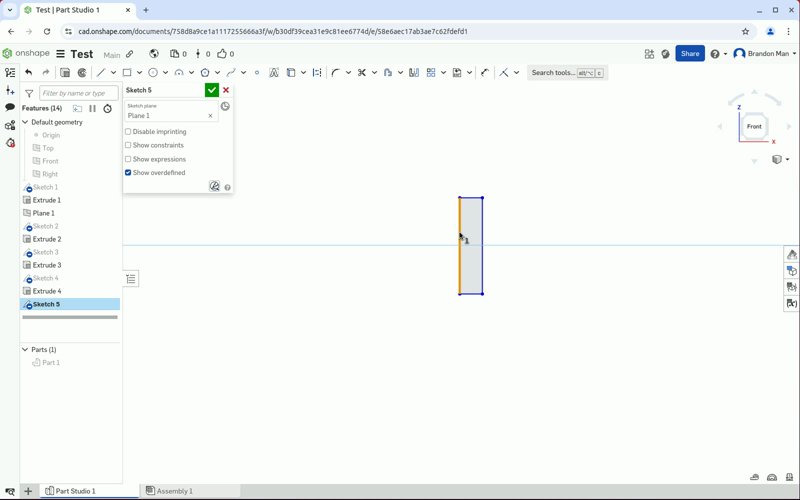
scroll(-6)
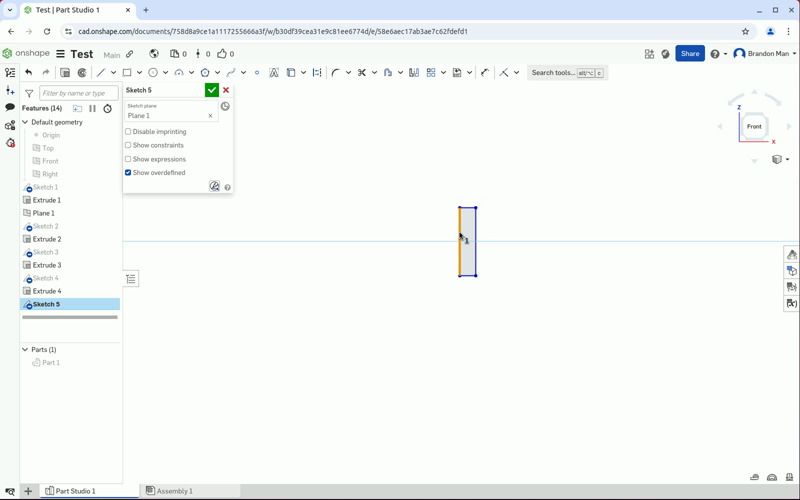
scroll(-6)
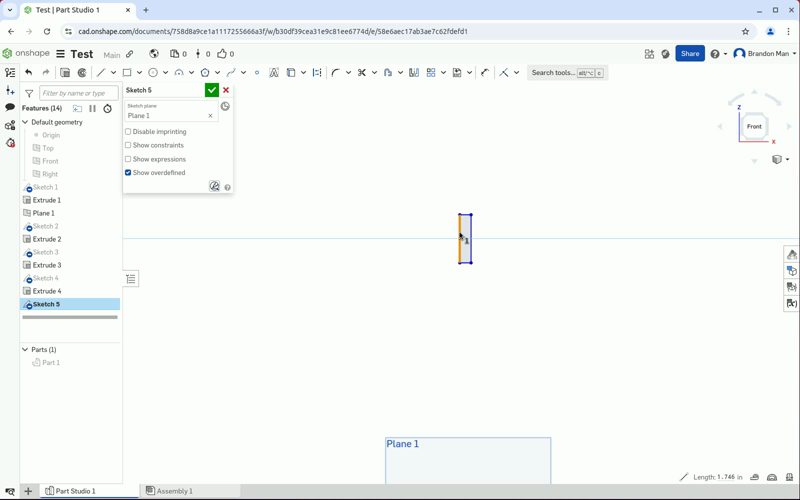
scroll(-6)
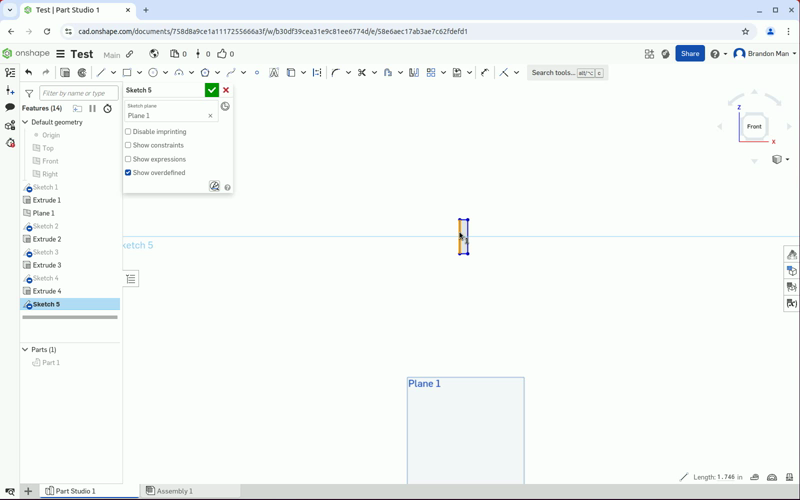
scroll(-6)
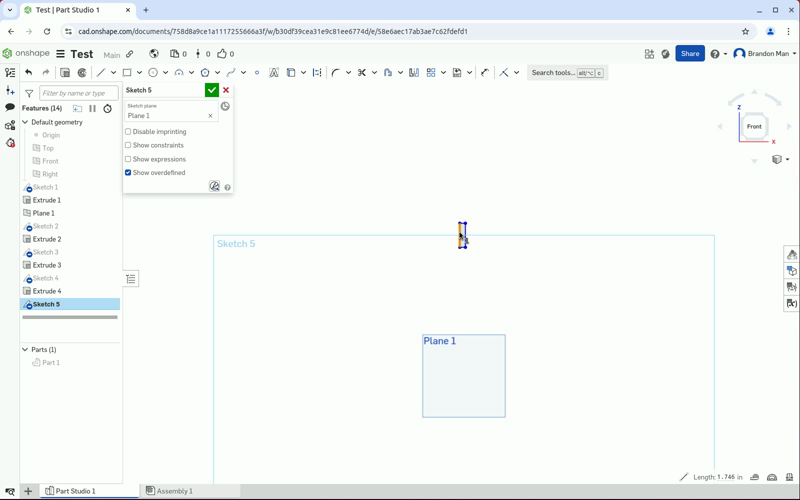
scroll(-6)
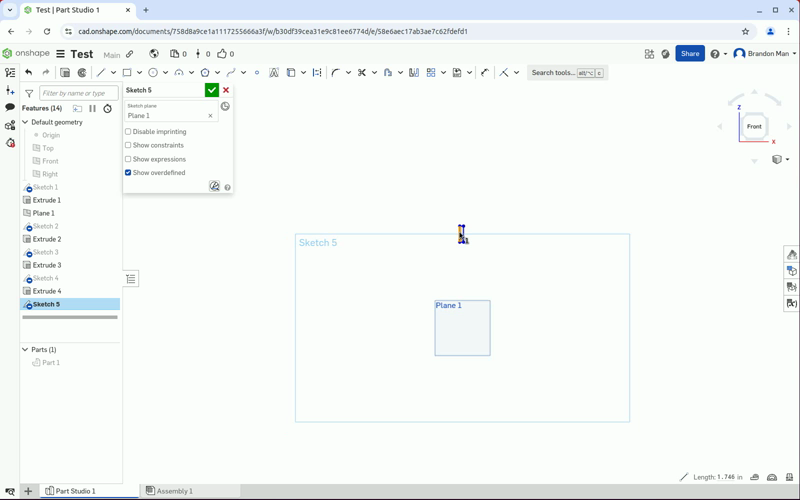
scroll(-6)
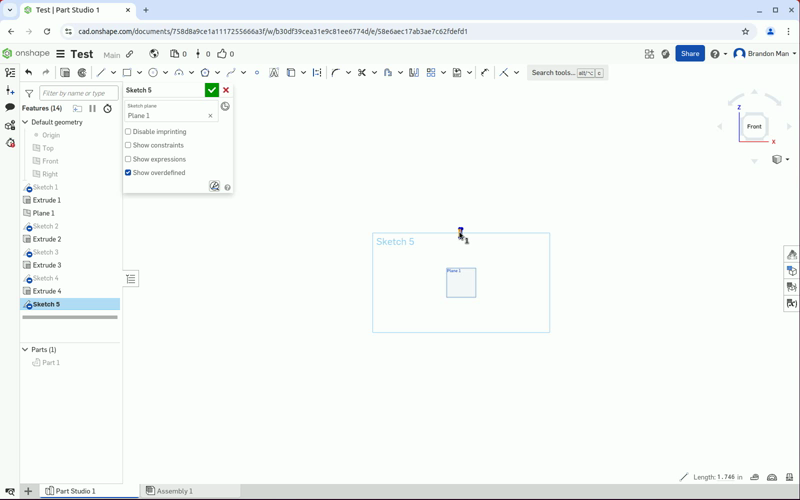
mouse_move(73, 352)
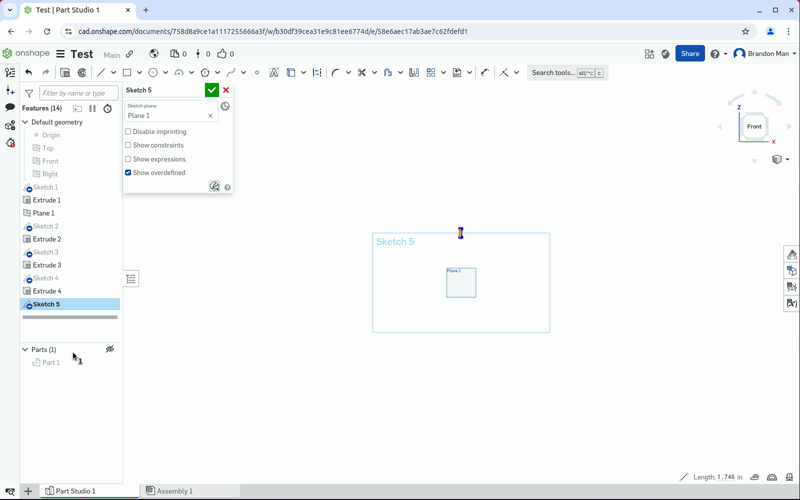
key(shift+y)
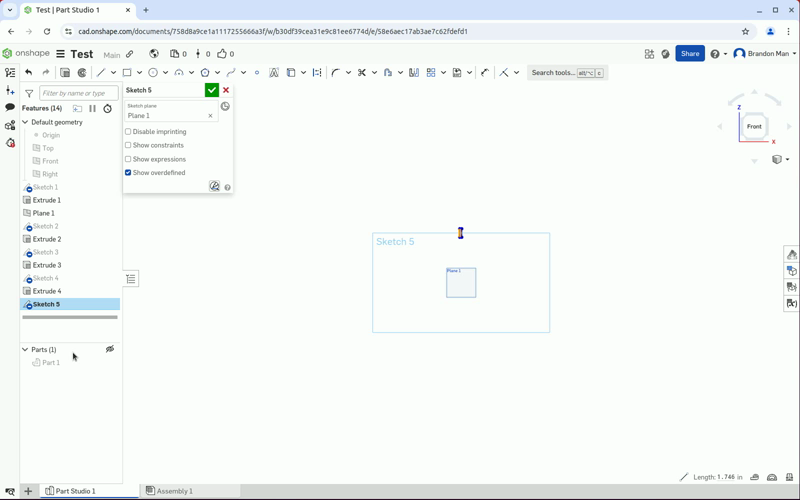
key(shift+e)
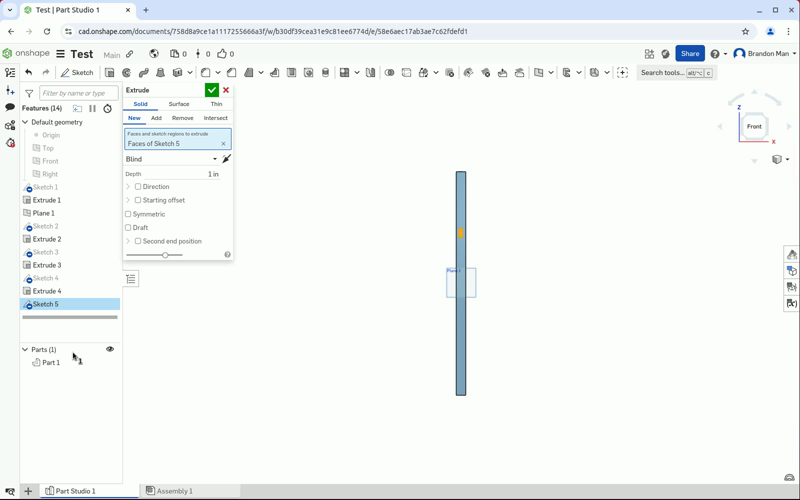
mouse_move(143, 106)
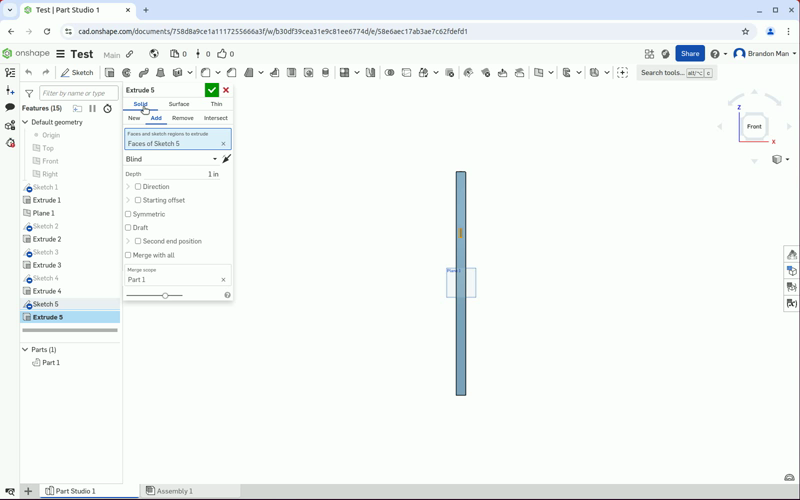
click(143, 106)
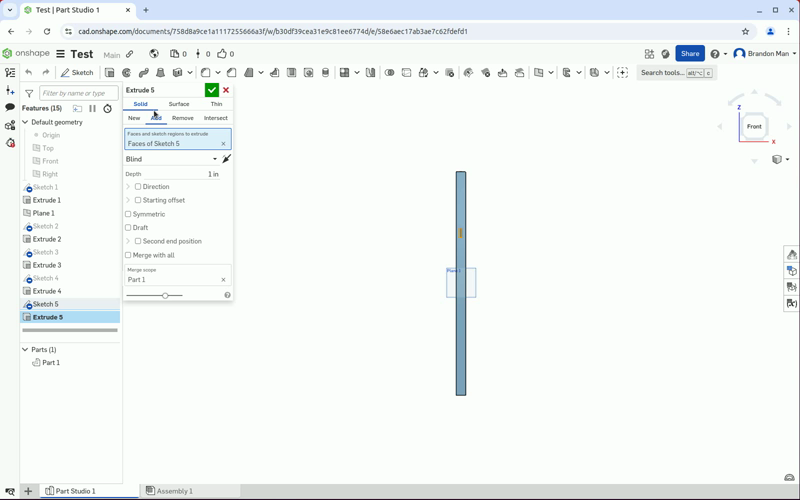
mouse_move(186, 120)
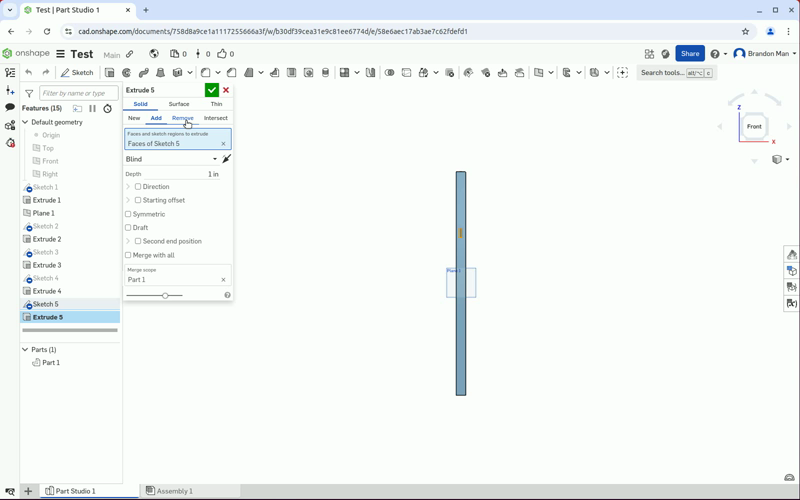
click(186, 120)
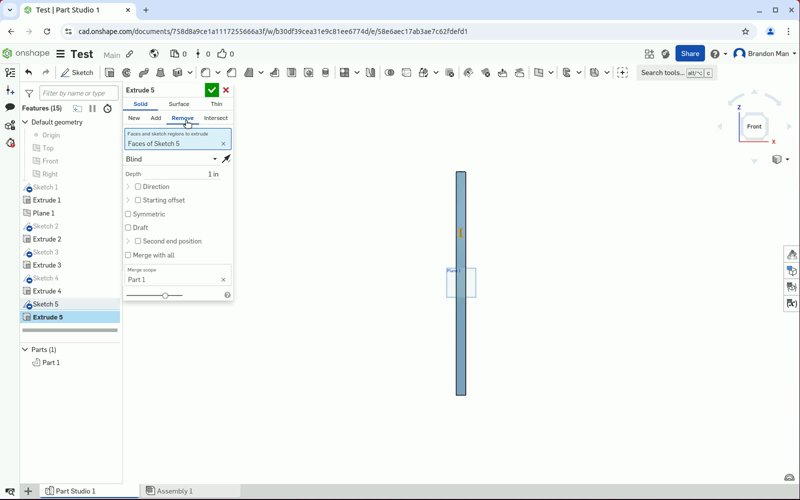
key(tab, 4)
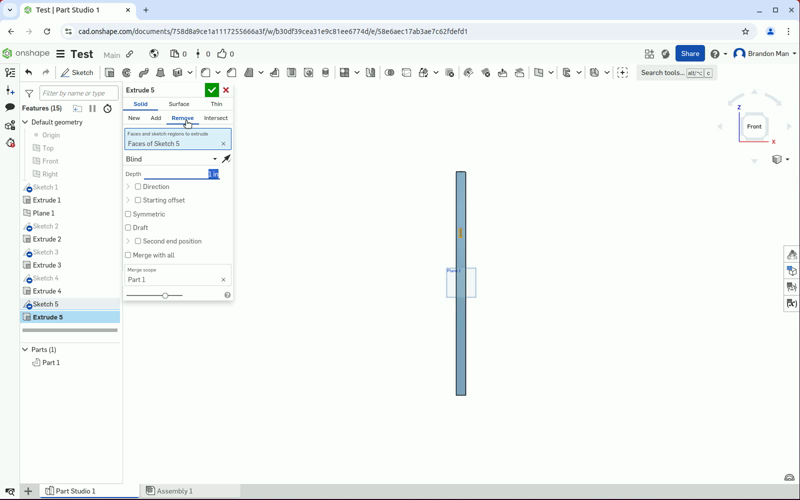
text(0.722)
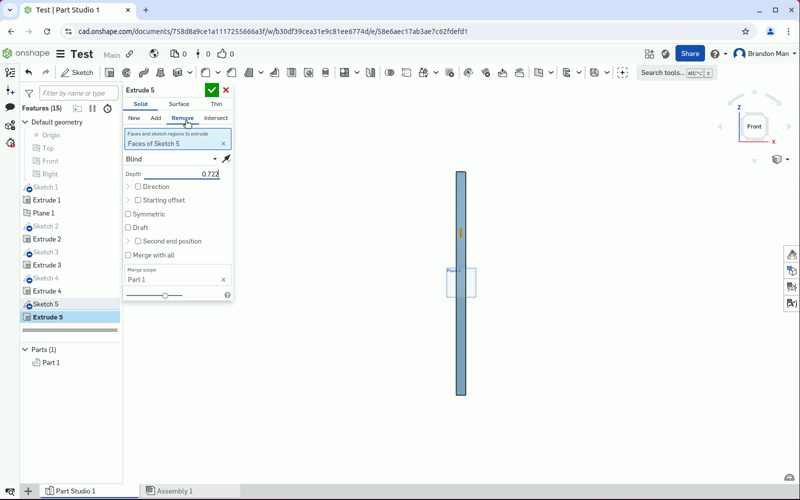
key(tab, 6)
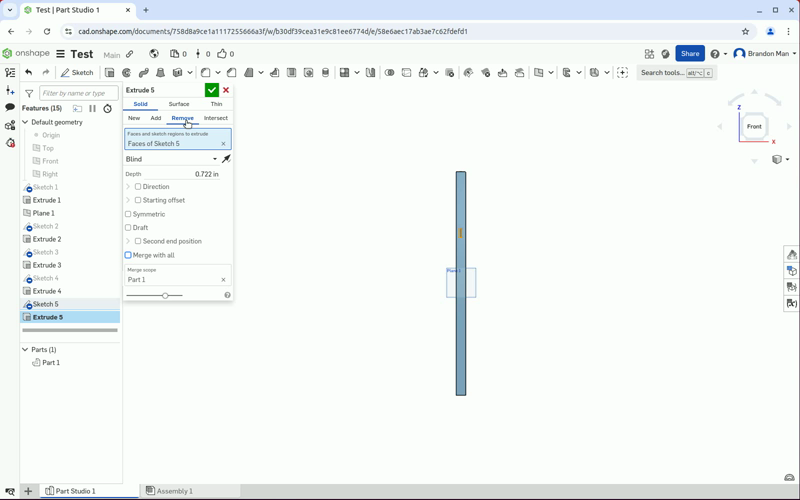
key(space)
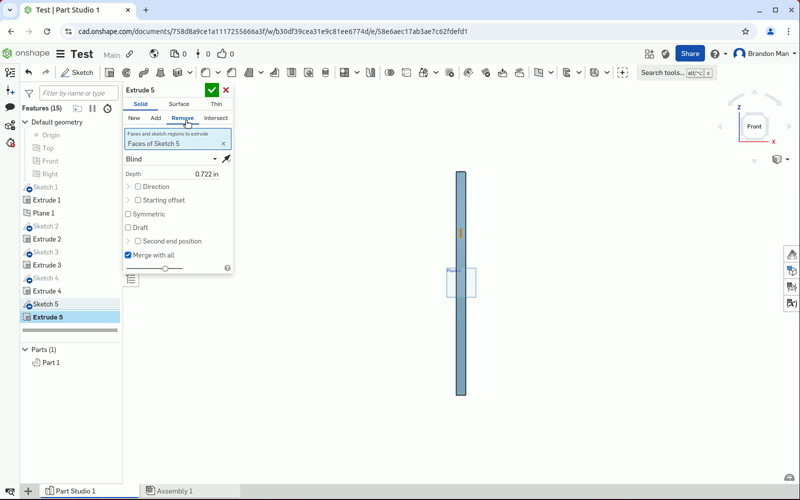
key(enter)
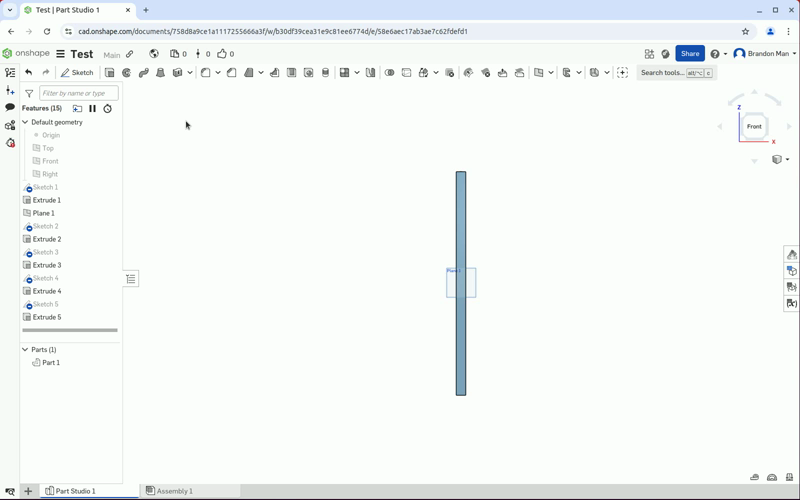
key(shift+h)
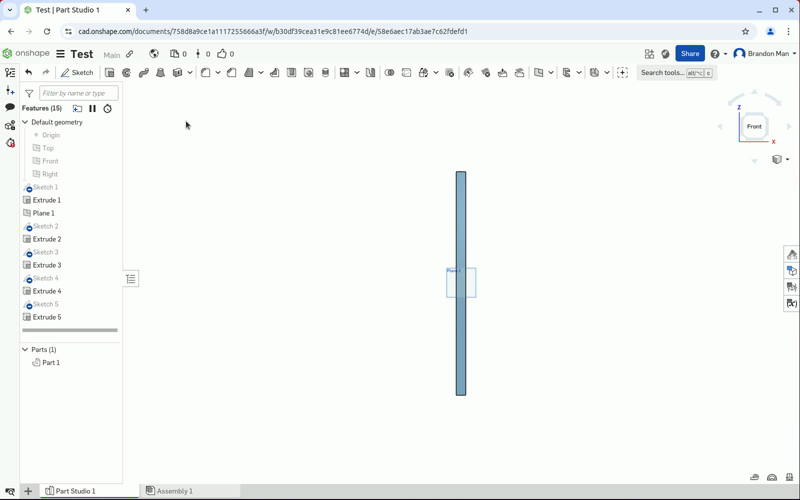
key(shift+h)
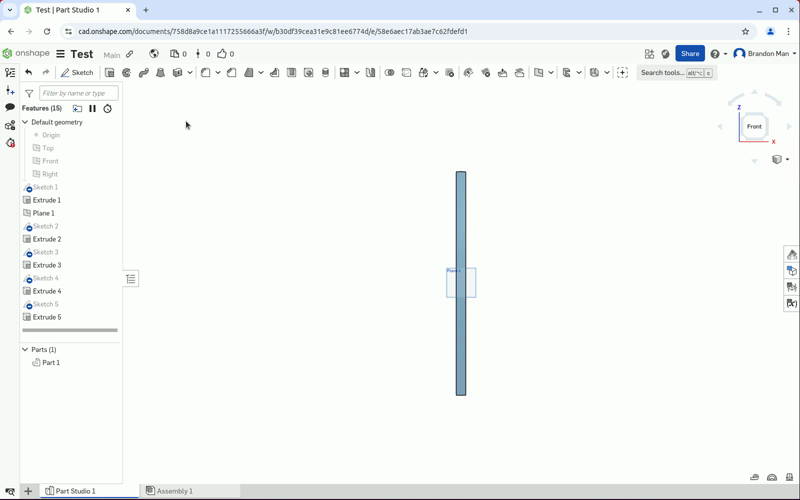
mouse_move(73, 189)
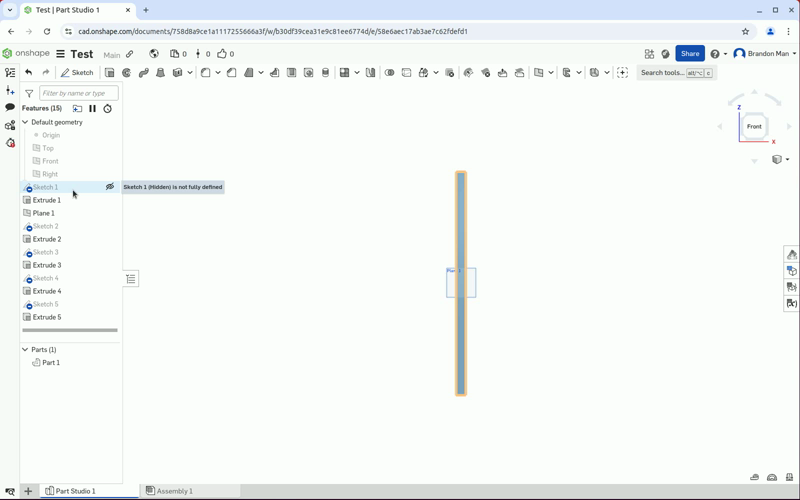
click(73, 189)
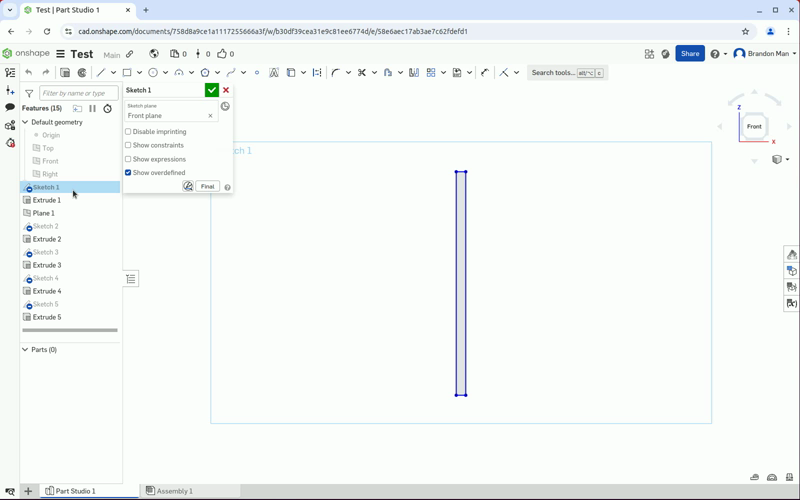
mouse_move(229, 92)
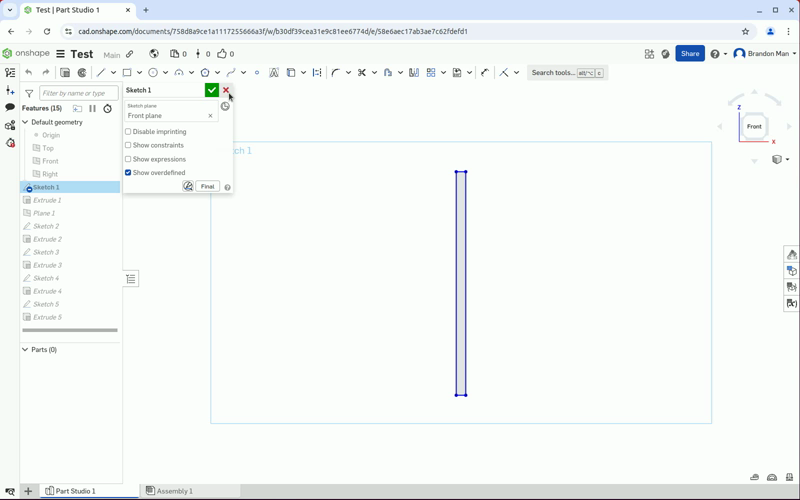
click(229, 92)
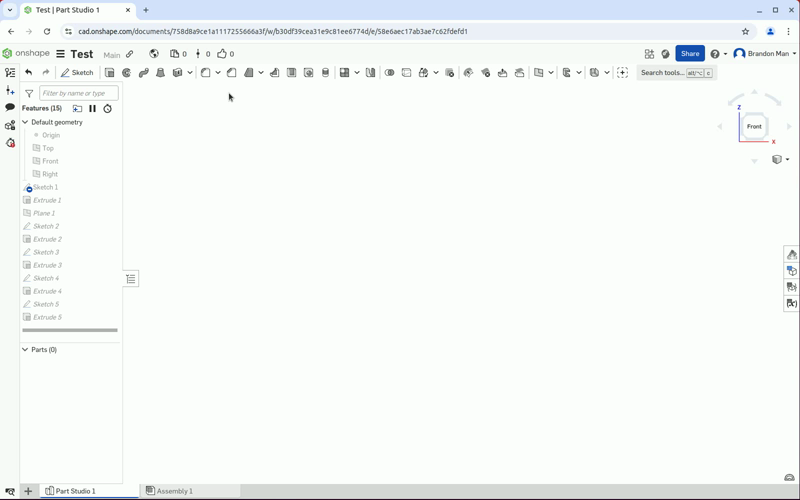
key(shift+s)
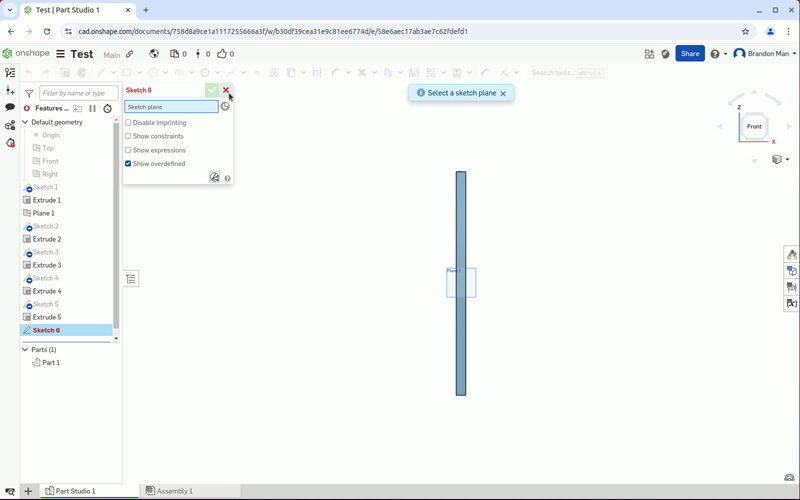
mouse_move(69, 215)
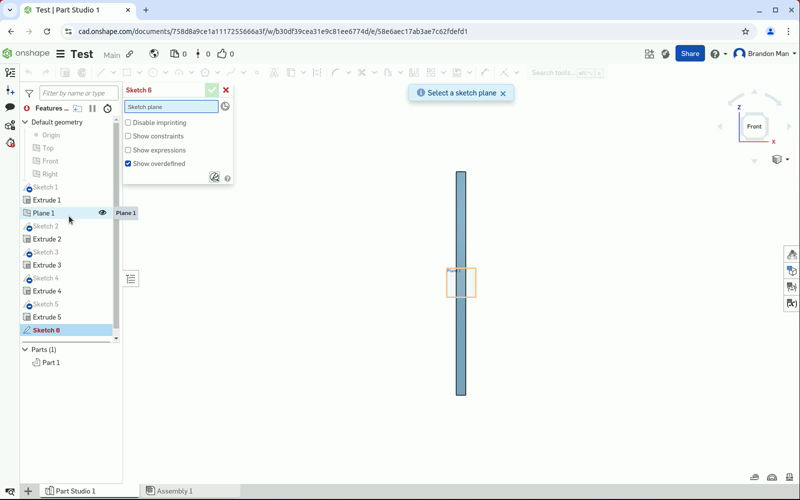
click(69, 215)
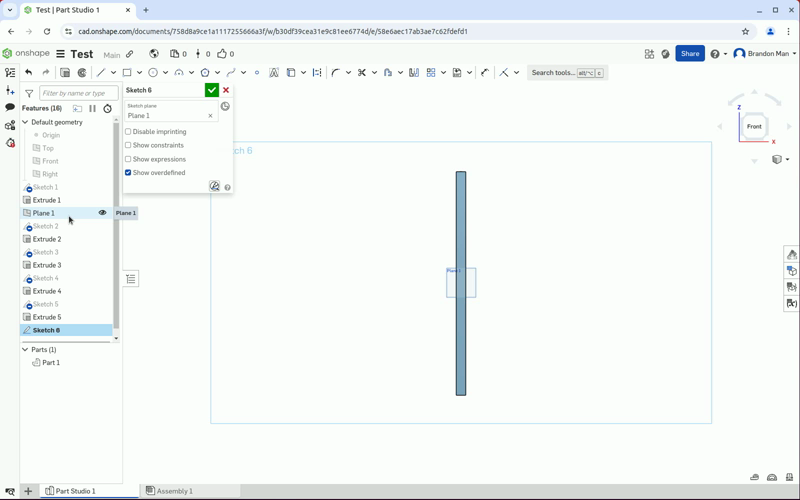
mouse_move(73, 352)
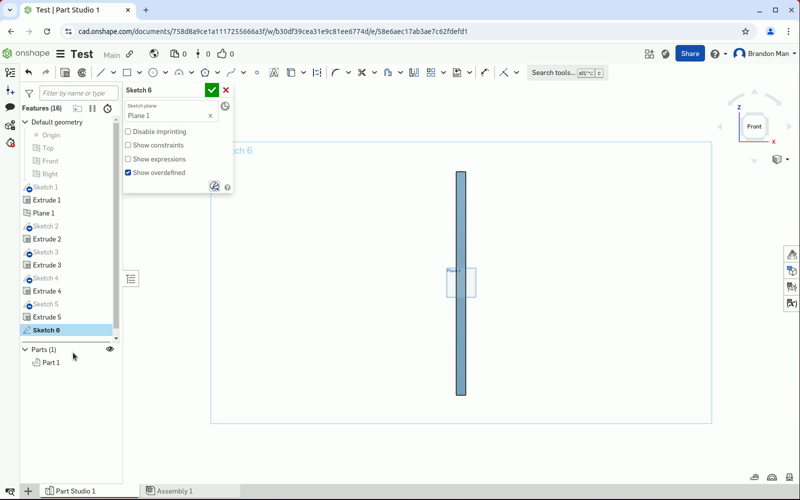
key(y)
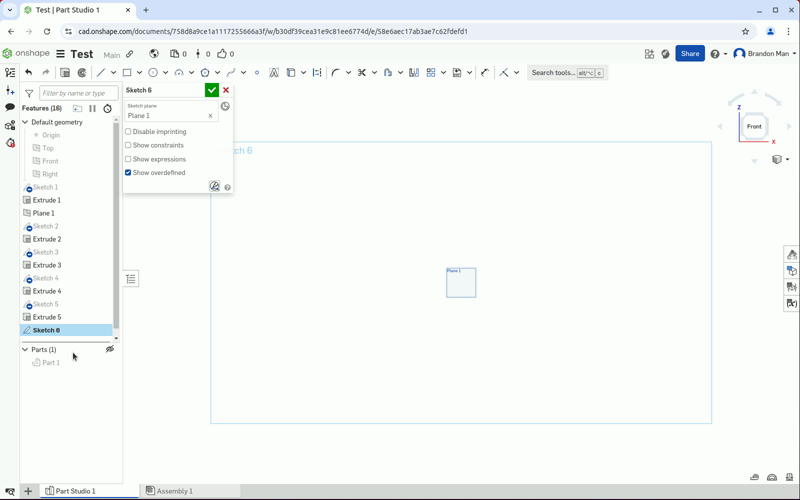
key(l)
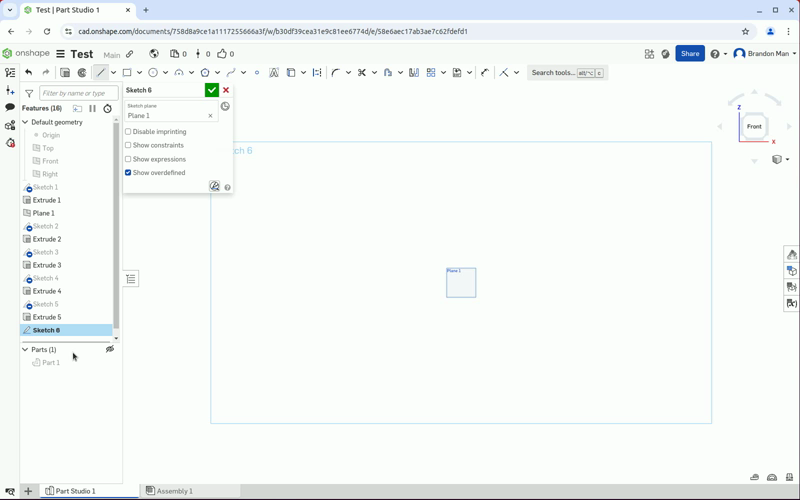
key_down(shift)
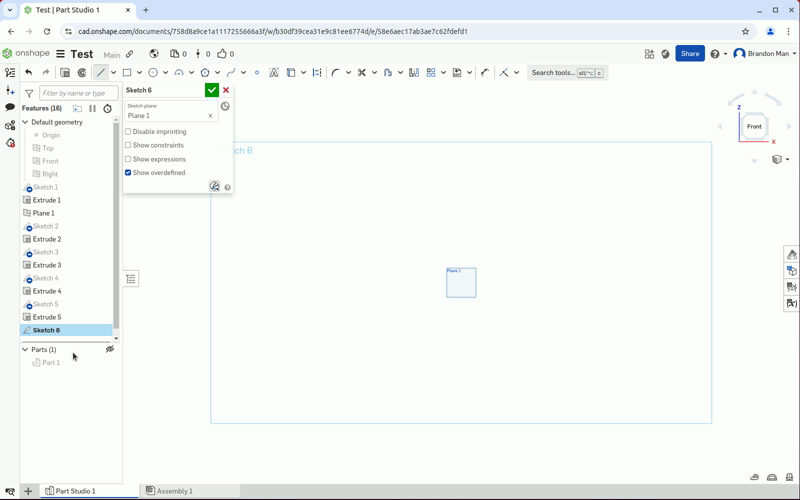
mouse_move(458, 333)
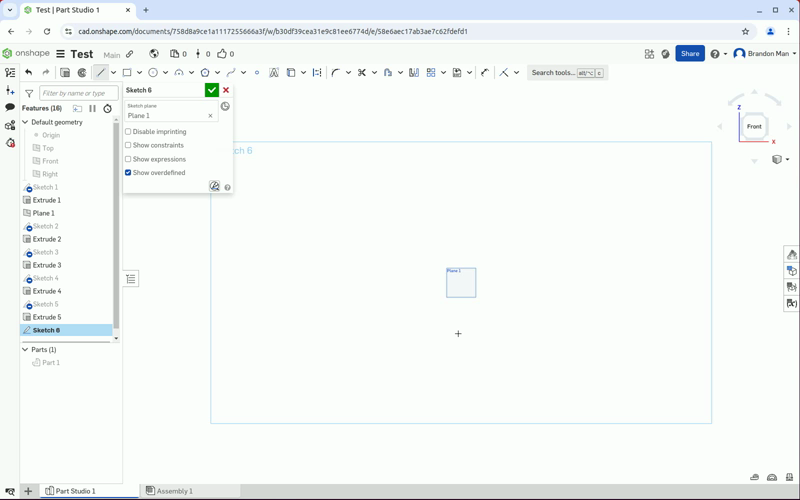
click(458, 333)
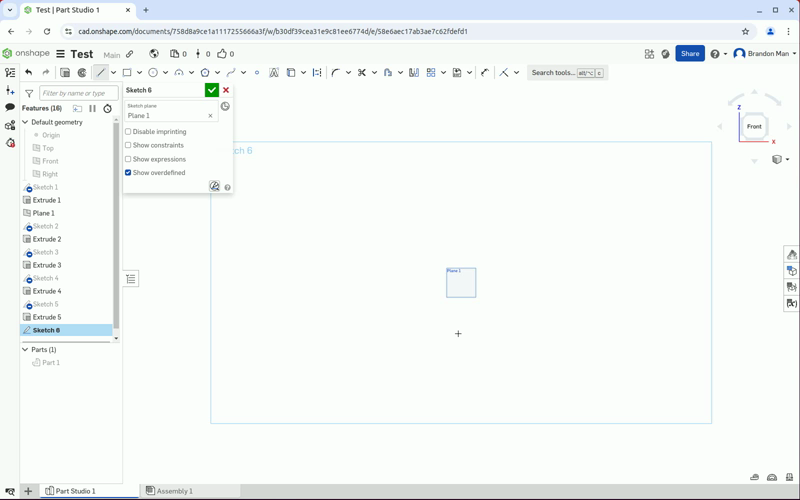
key_up(shift)
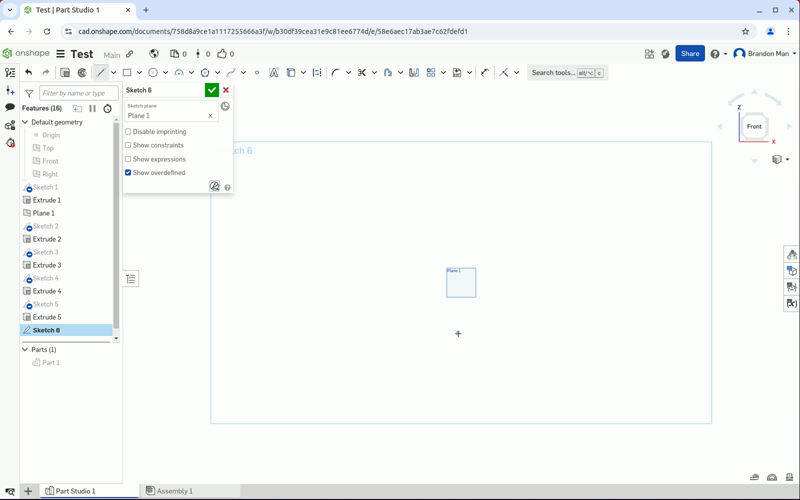
key_down(shift)
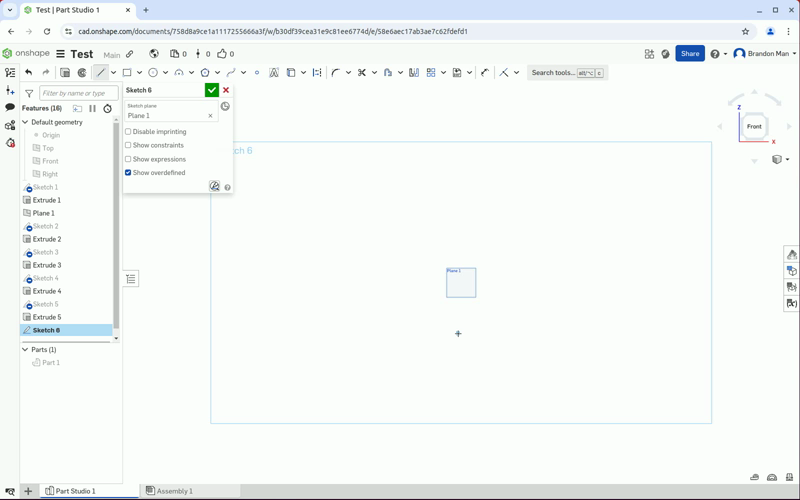
mouse_move(488, 333)
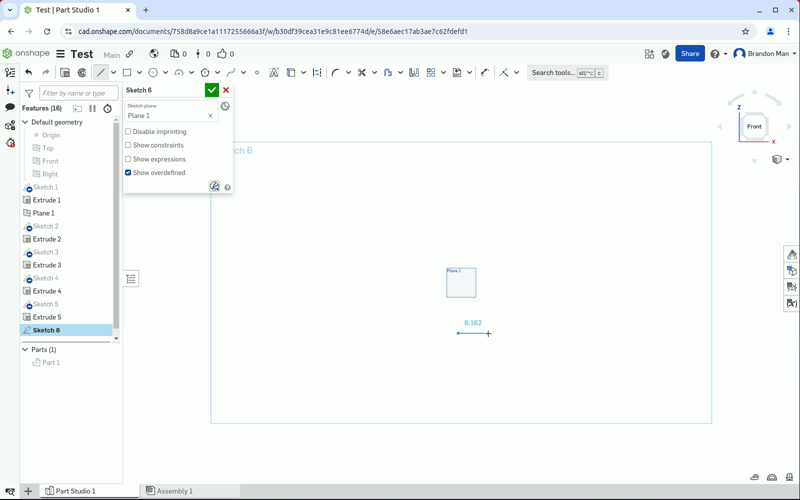
mouse_move(460, 333)
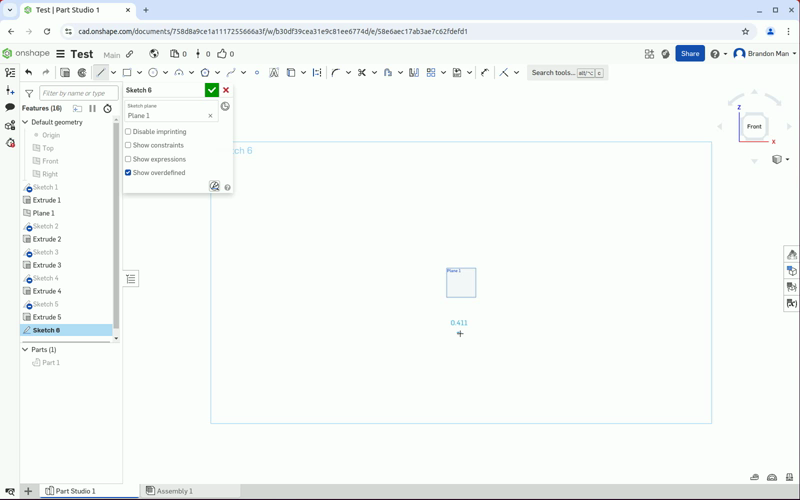
scroll(6)
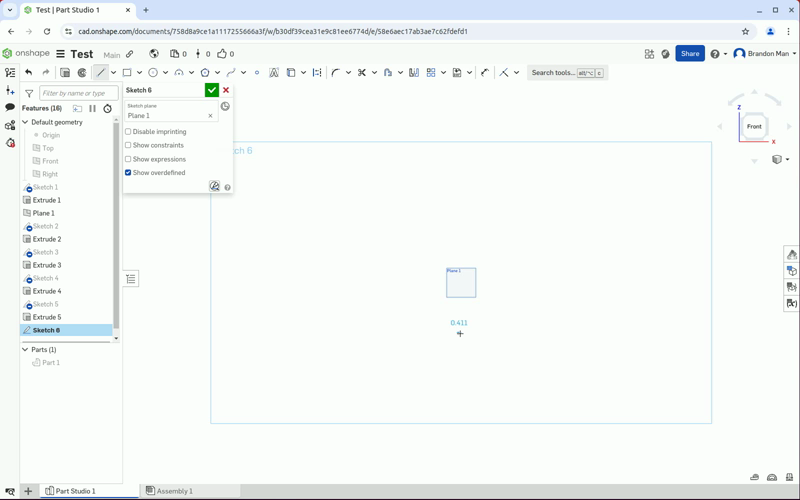
scroll(6)
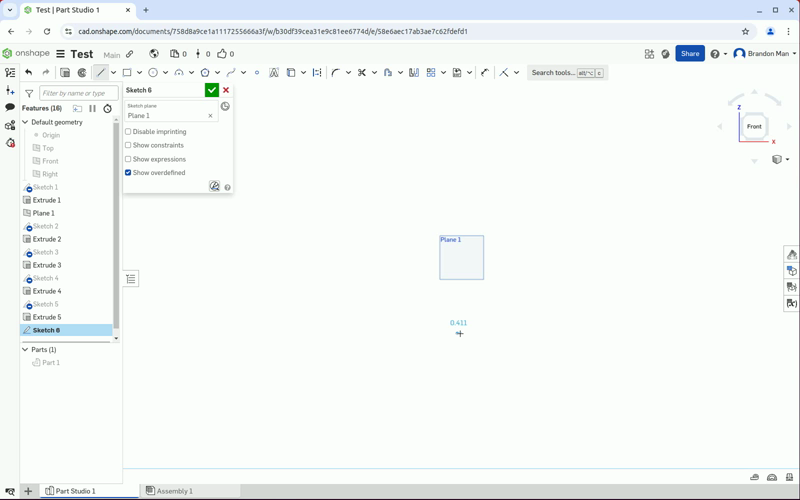
scroll(6)
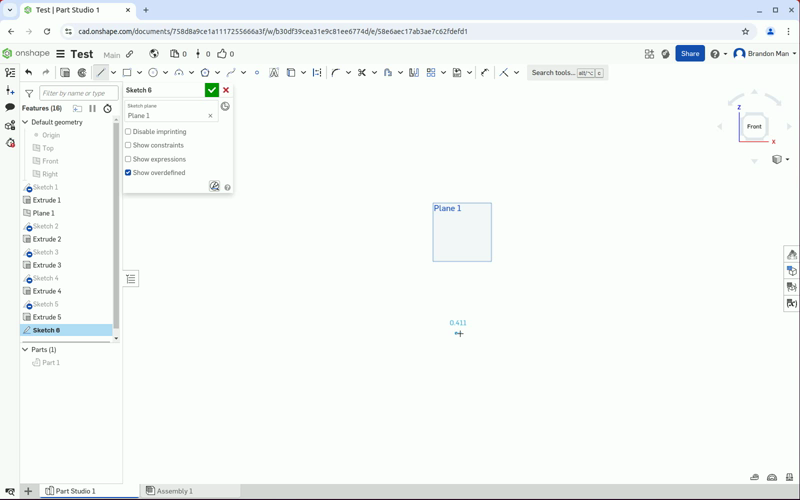
scroll(6)
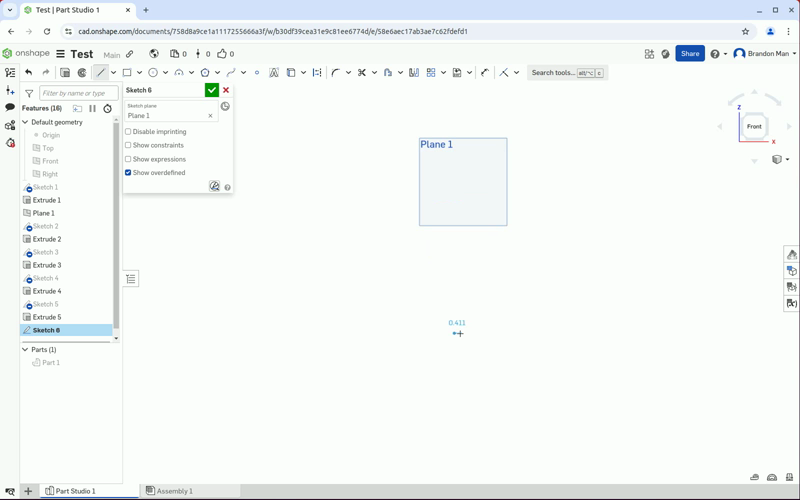
scroll(6)
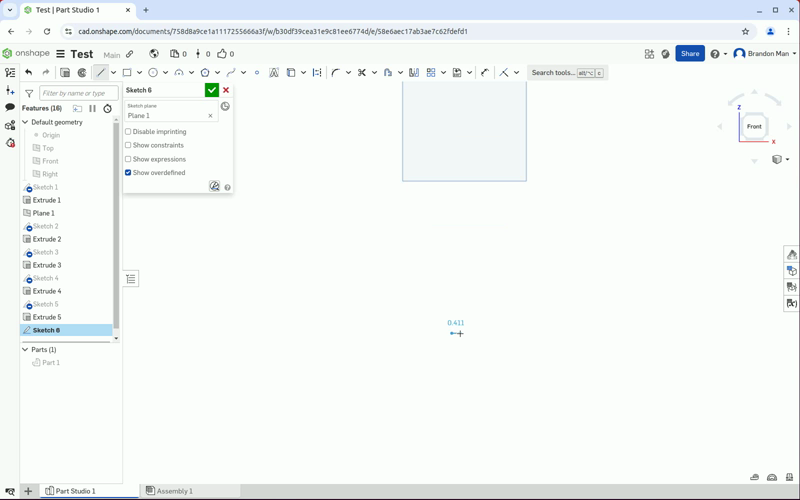
scroll(6)
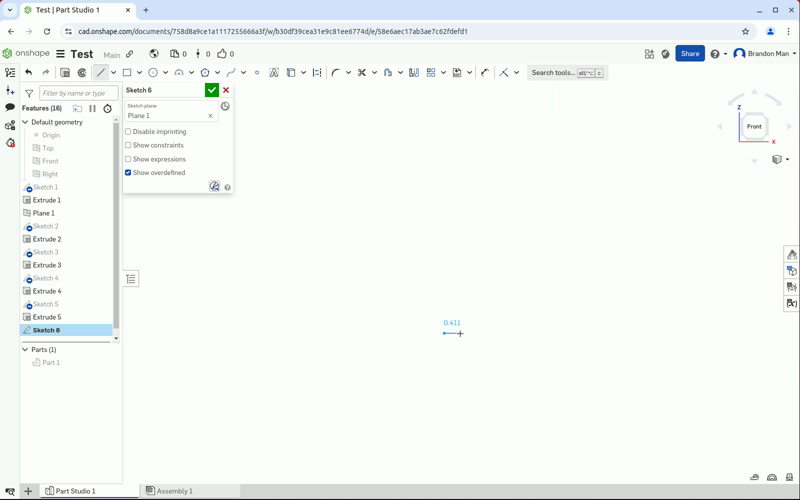
scroll(6)
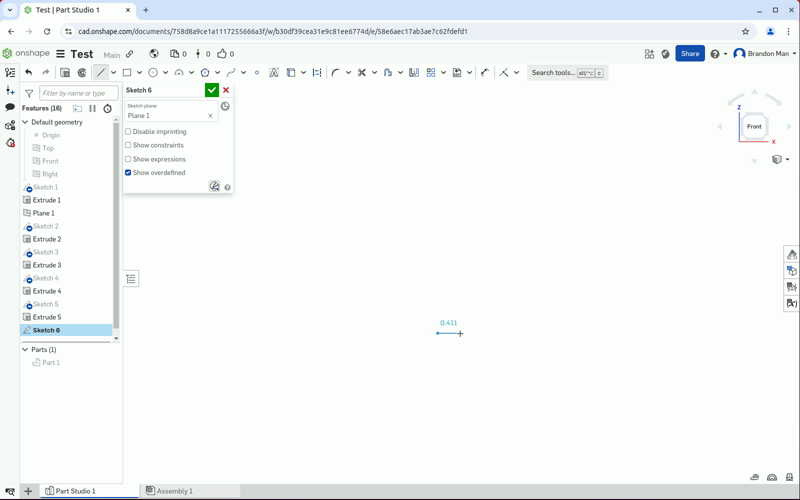
click(460, 333)
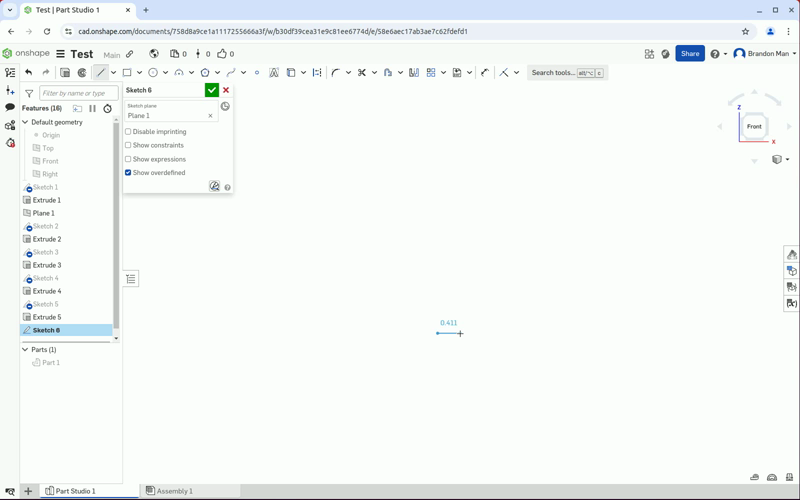
scroll(-6)
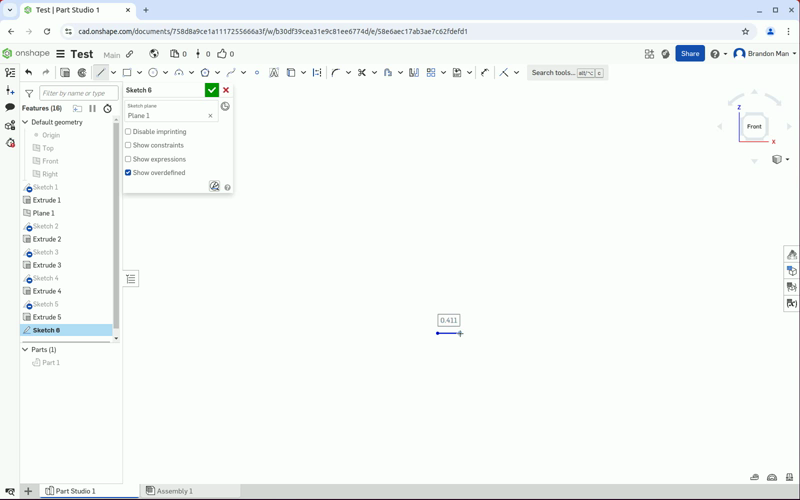
scroll(-6)
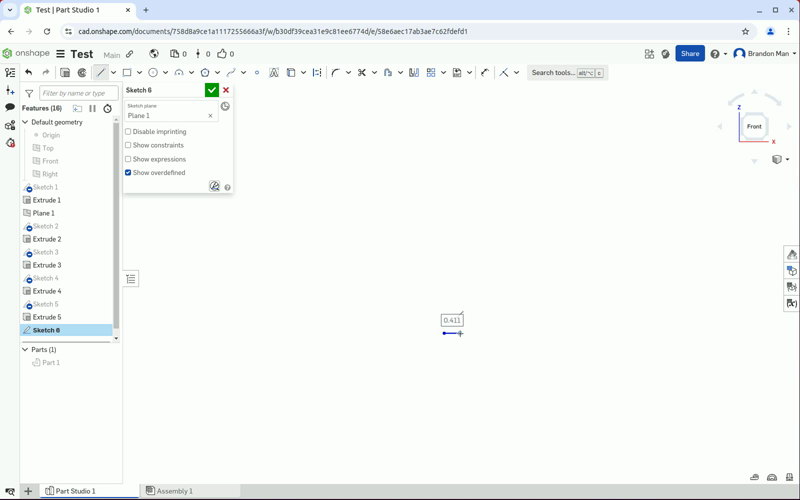
scroll(-6)
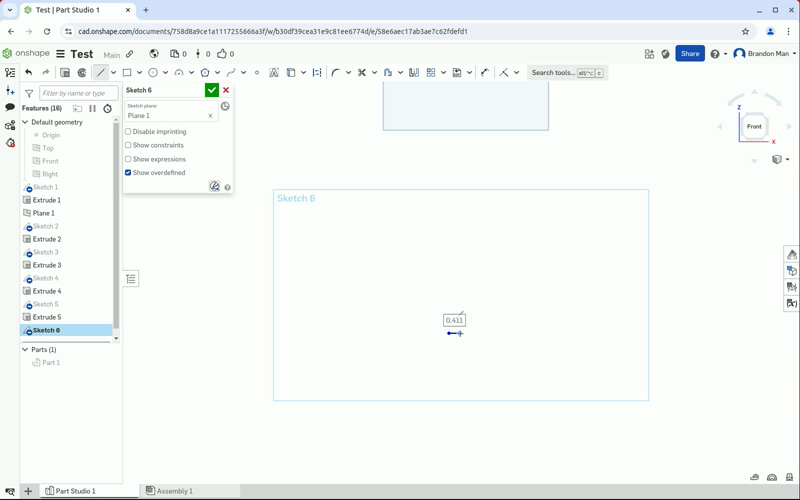
scroll(-6)
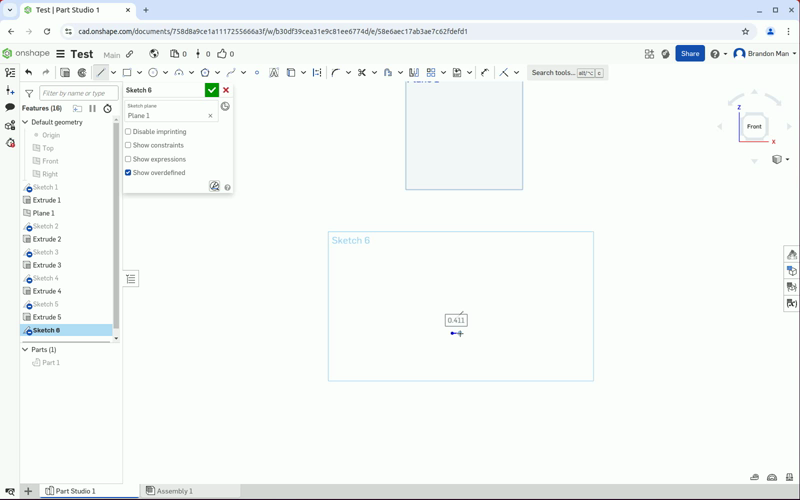
scroll(-6)
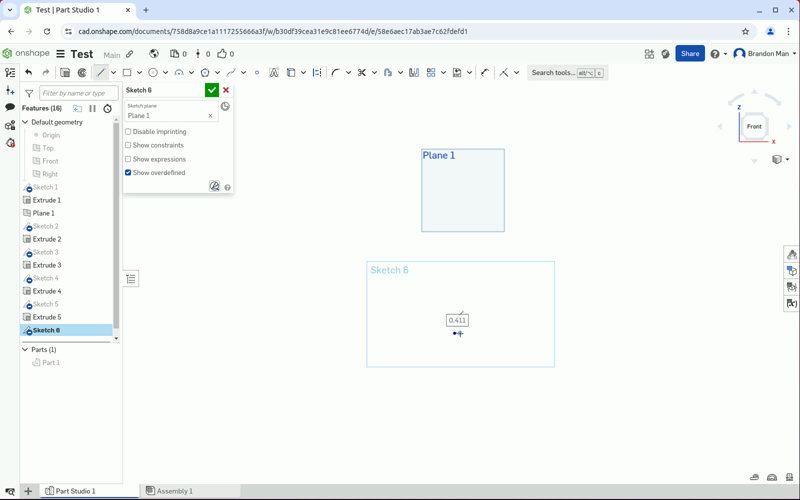
scroll(-6)
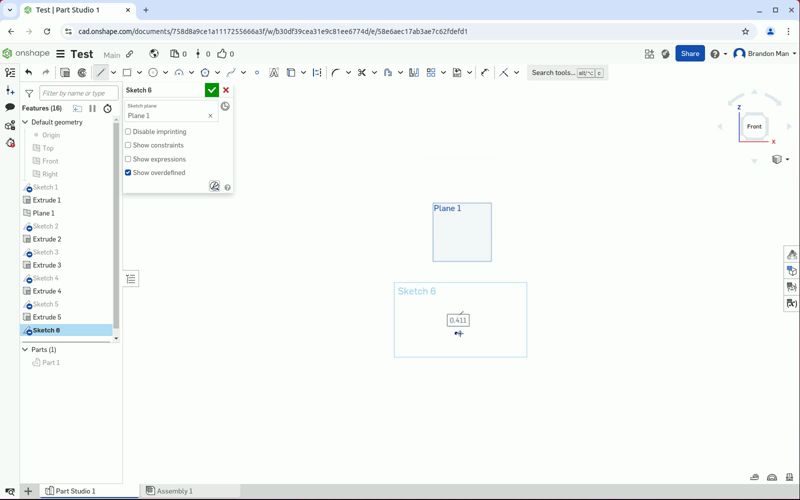
scroll(-6)
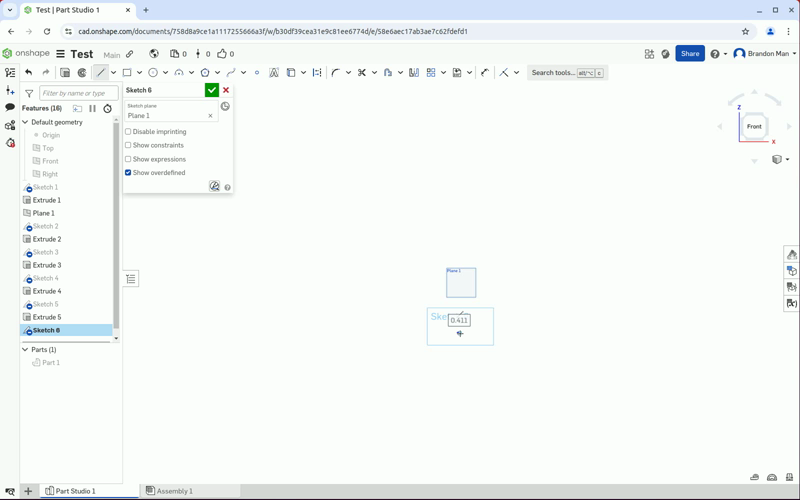
key_up(shift)
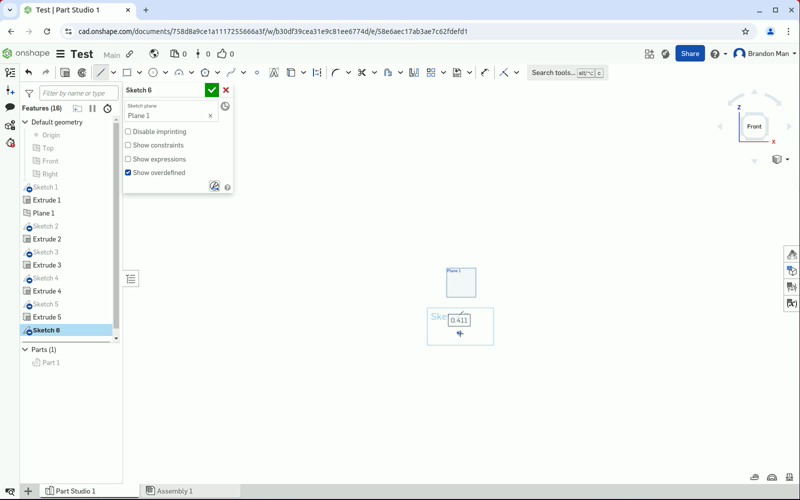
key_down(shift)
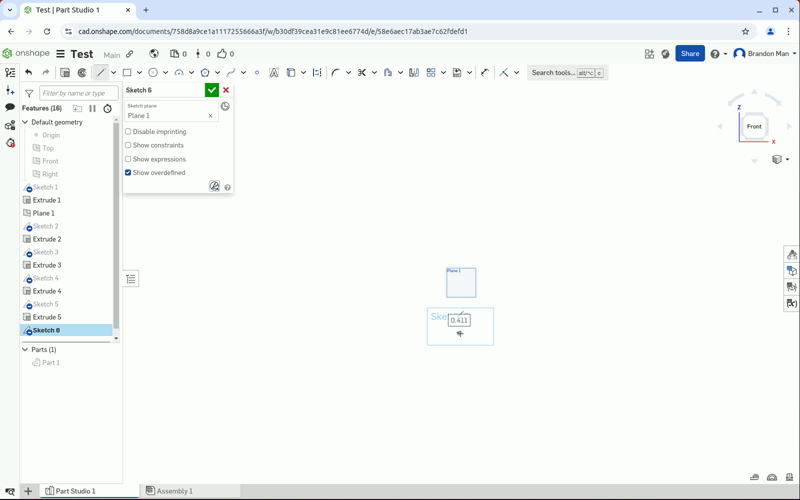
mouse_move(490, 333)
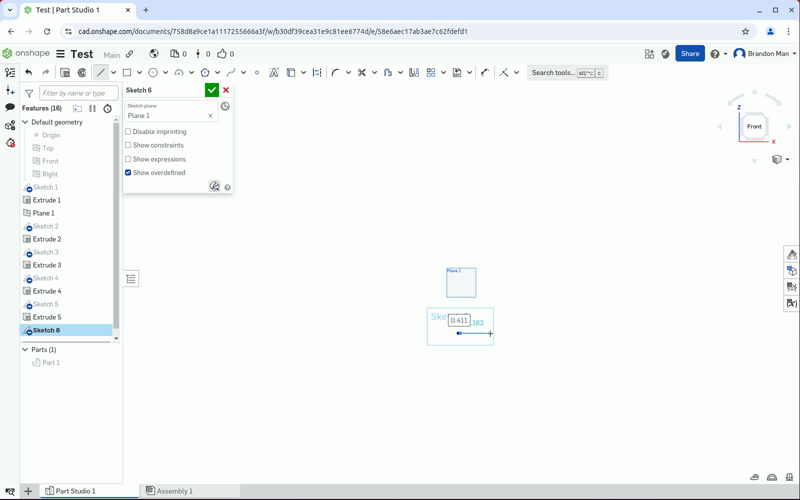
mouse_move(460, 318)
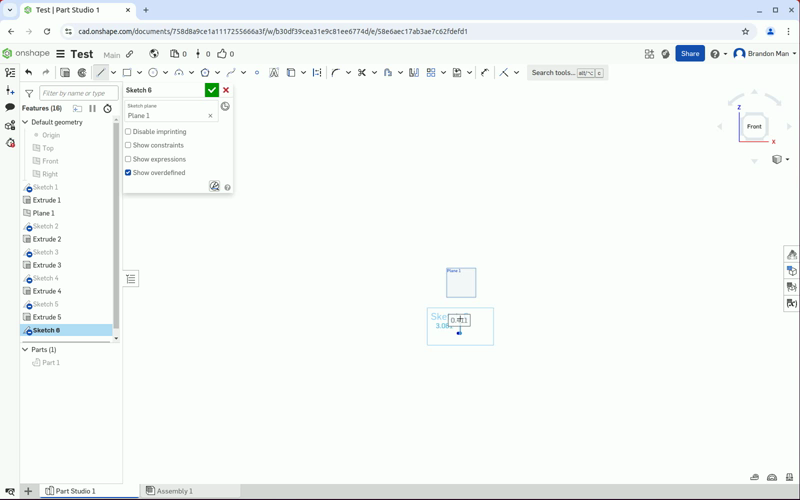
click(460, 318)
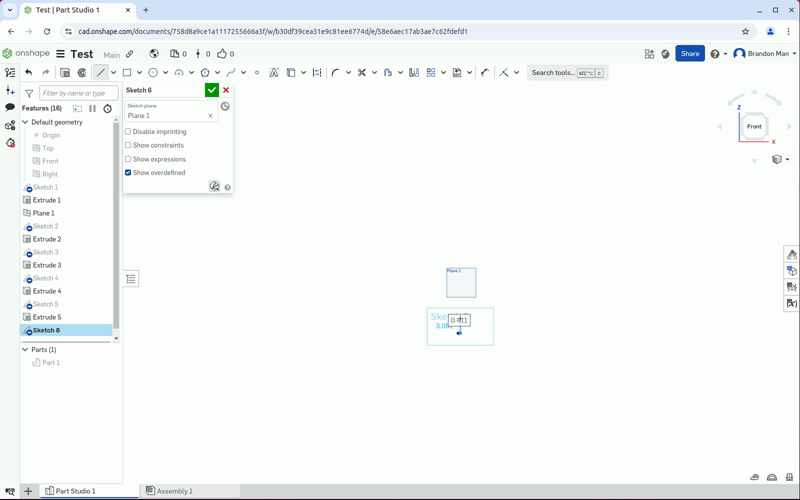
key_up(shift)
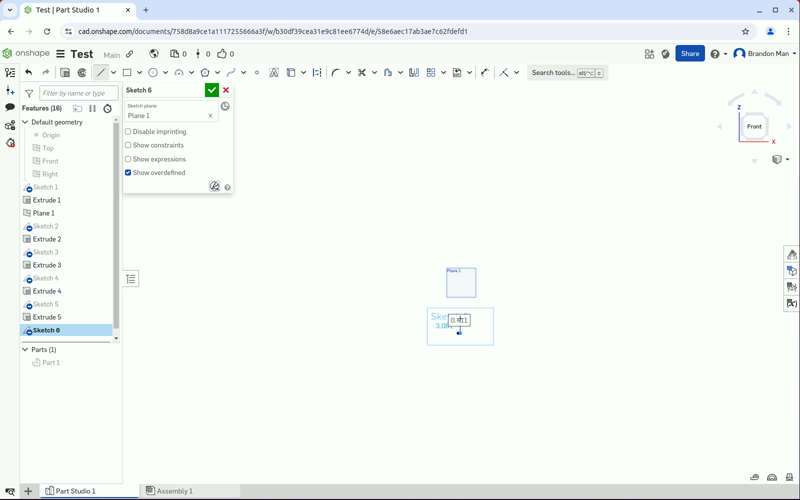
key_down(shift)
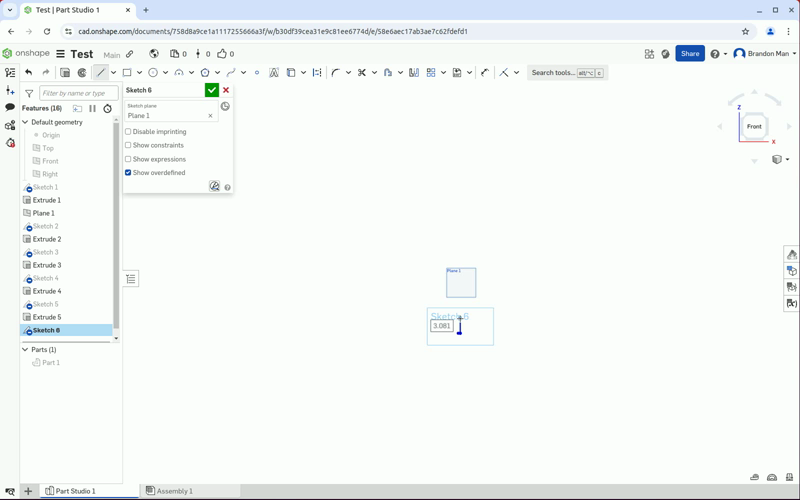
mouse_move(490, 318)
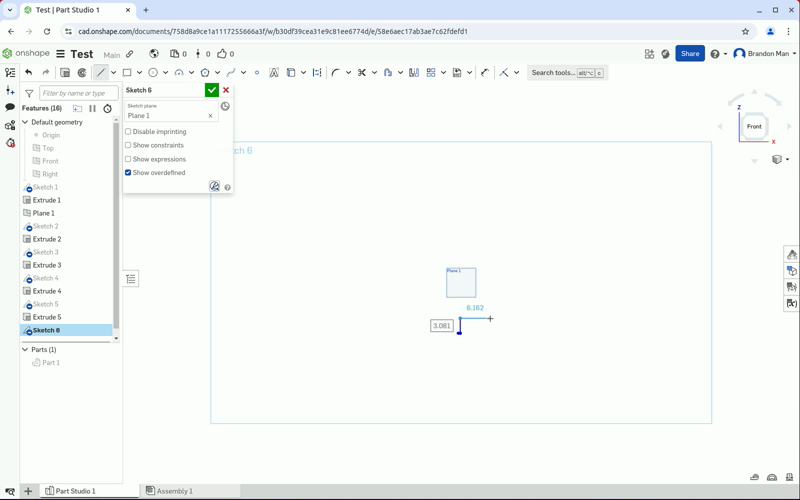
mouse_move(458, 318)
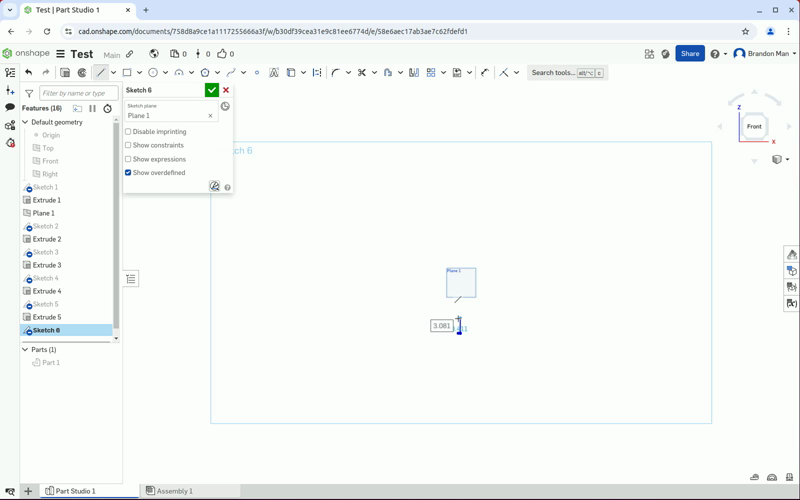
scroll(6)
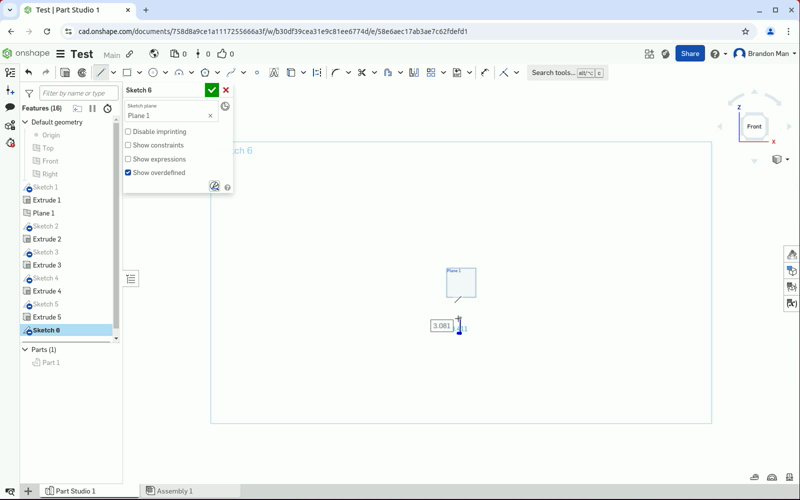
scroll(6)
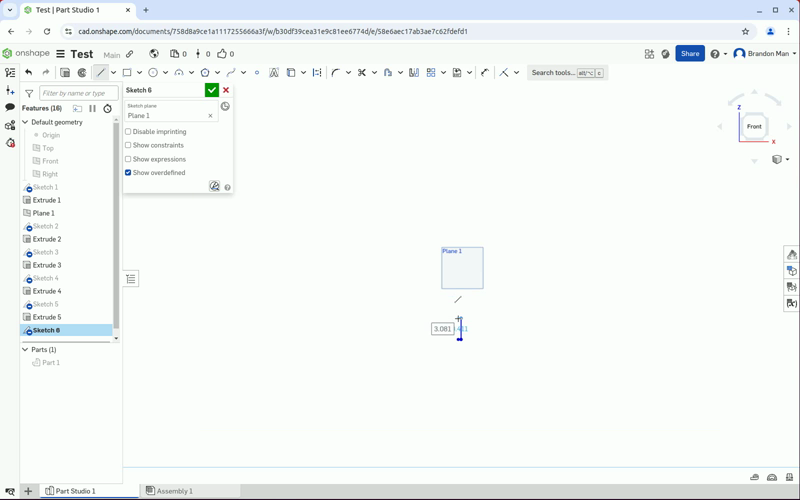
scroll(6)
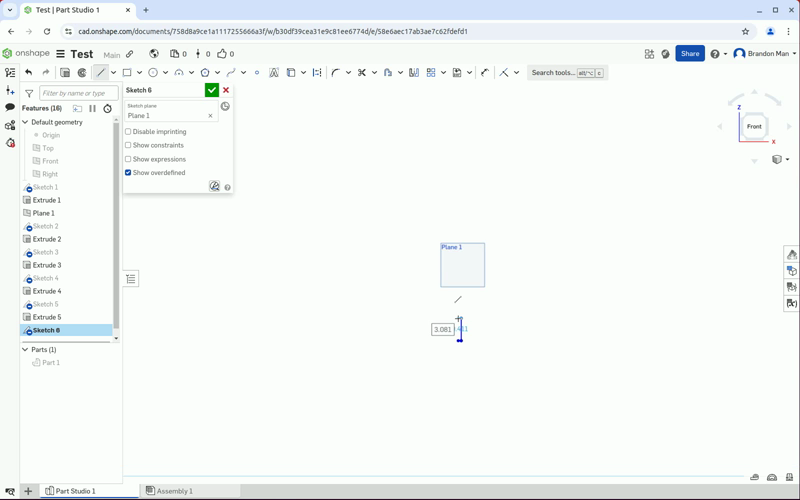
scroll(6)
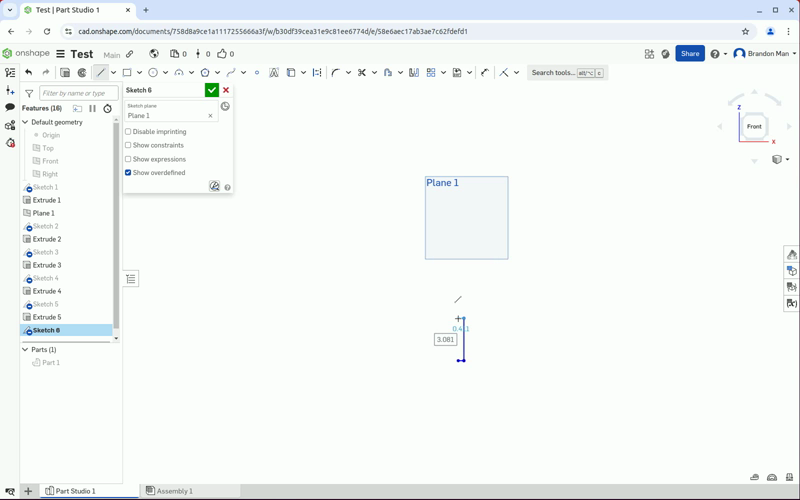
scroll(6)
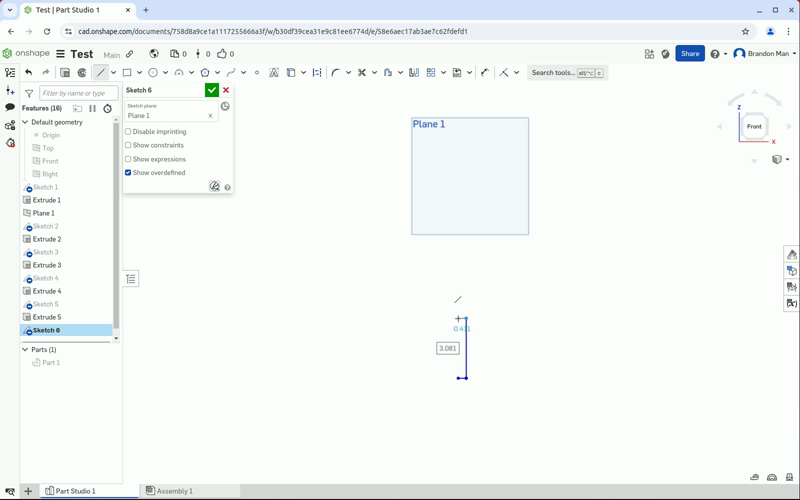
scroll(6)
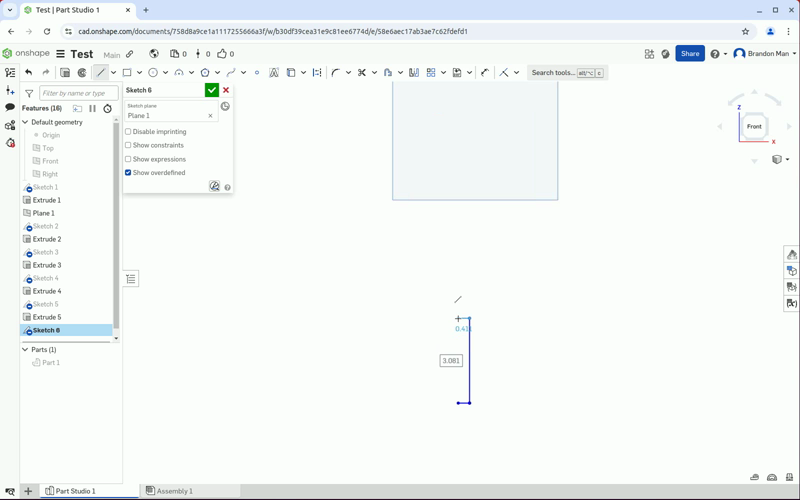
scroll(6)
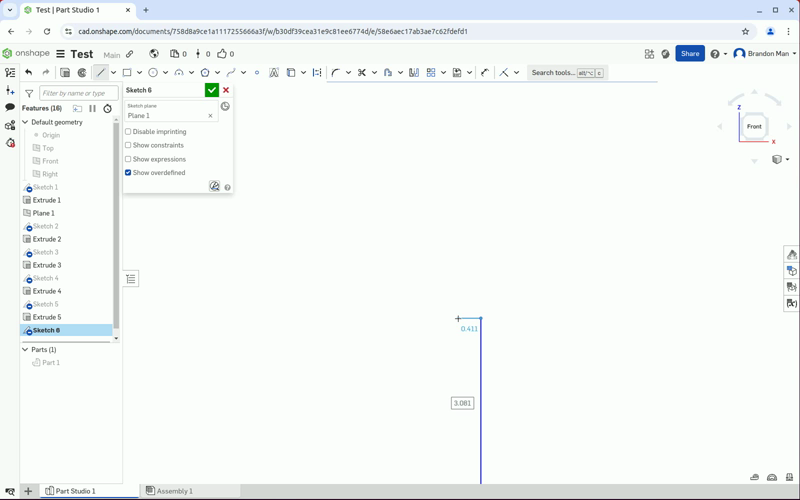
click(458, 318)
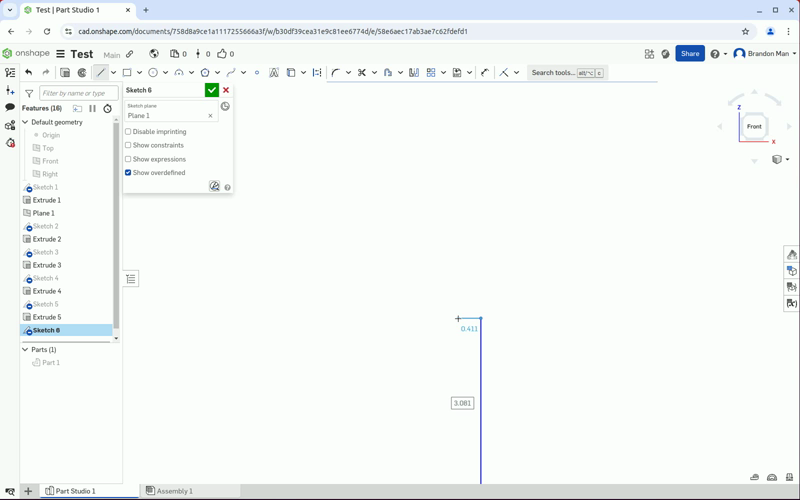
scroll(-6)
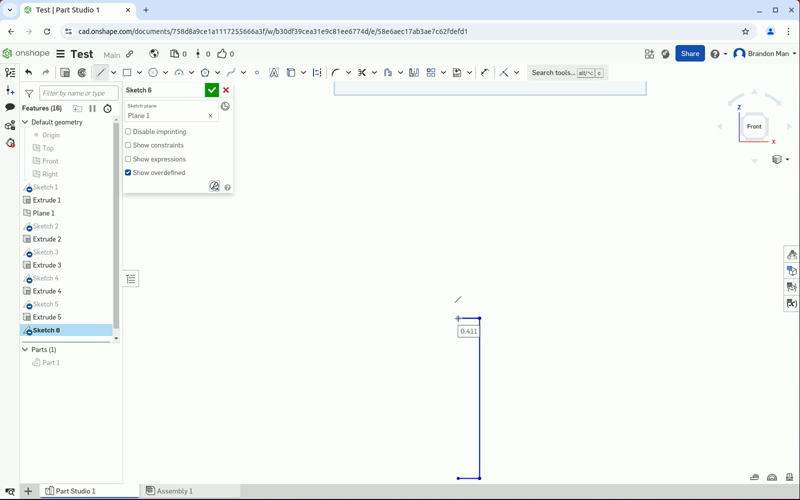
scroll(-6)
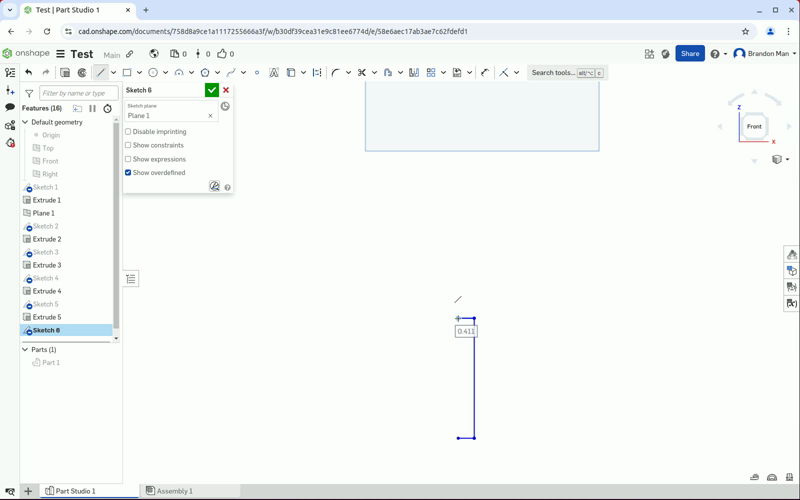
scroll(-6)
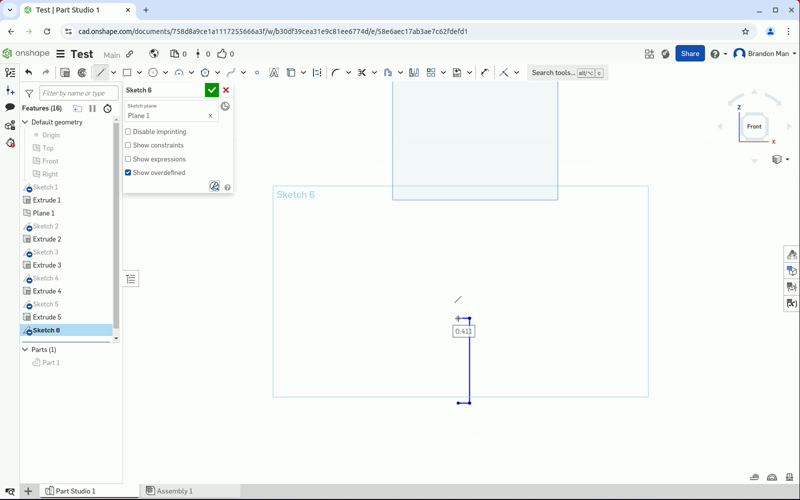
scroll(-6)
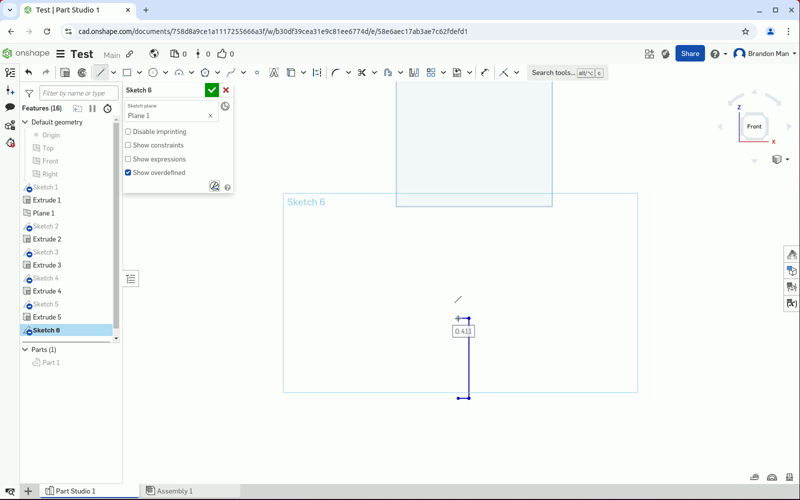
scroll(-6)
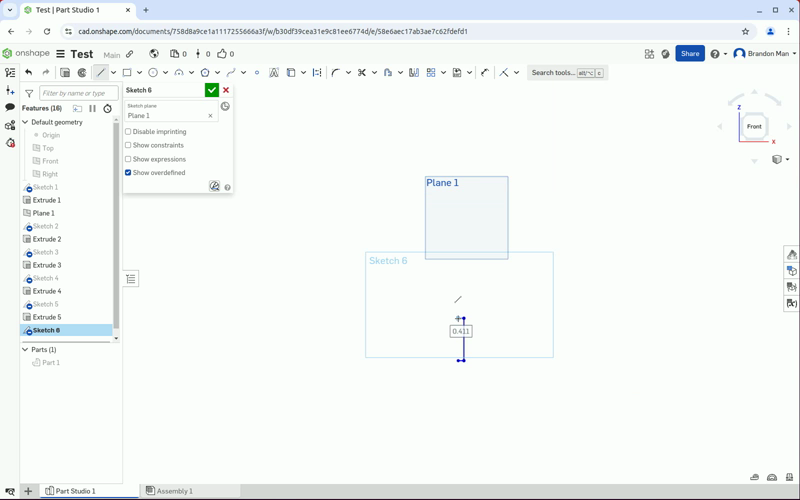
scroll(-6)
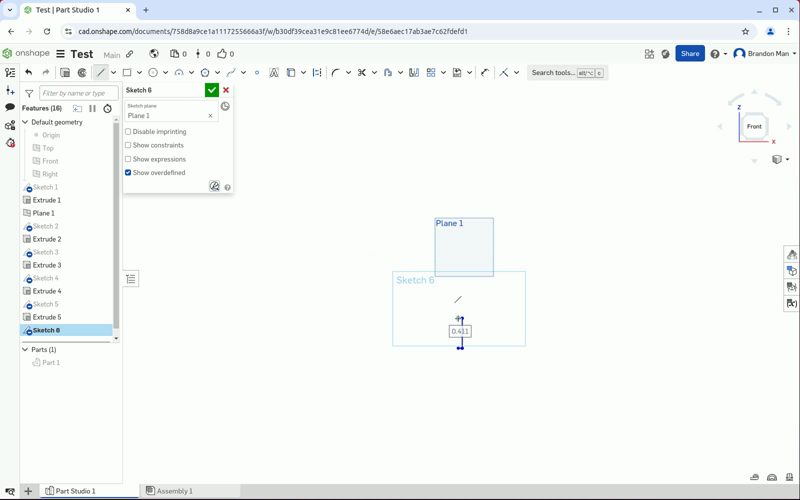
scroll(-6)
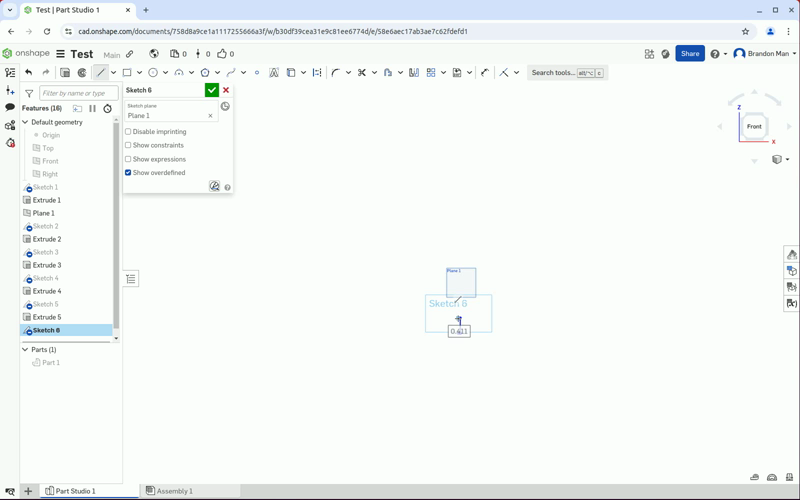
key_up(shift)
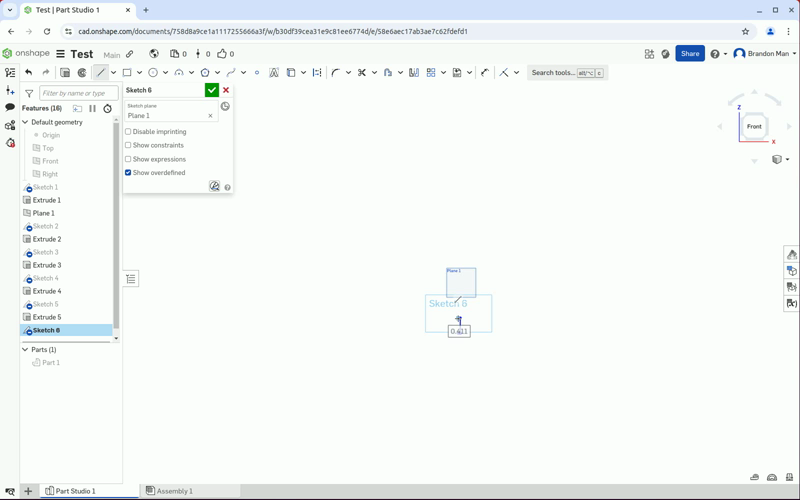
mouse_move(488, 318)
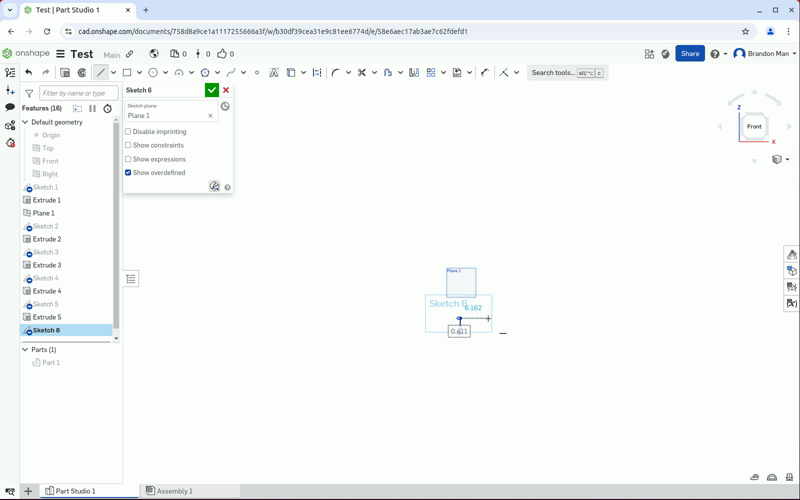
key_down(shift)
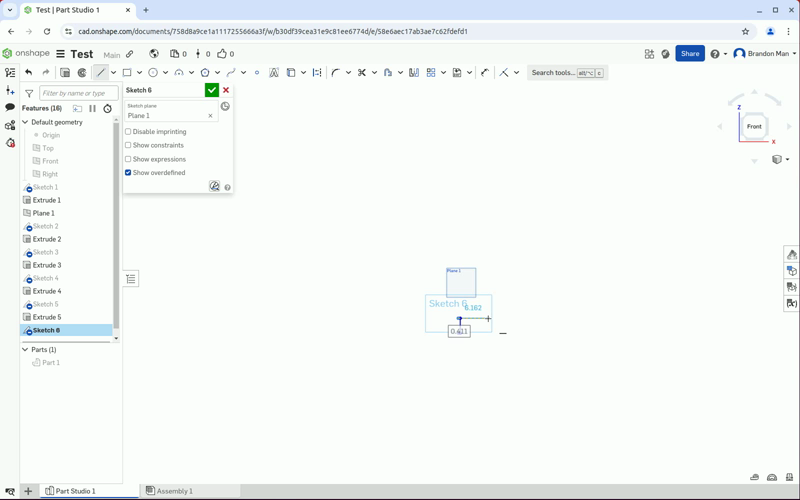
mouse_move(458, 333)
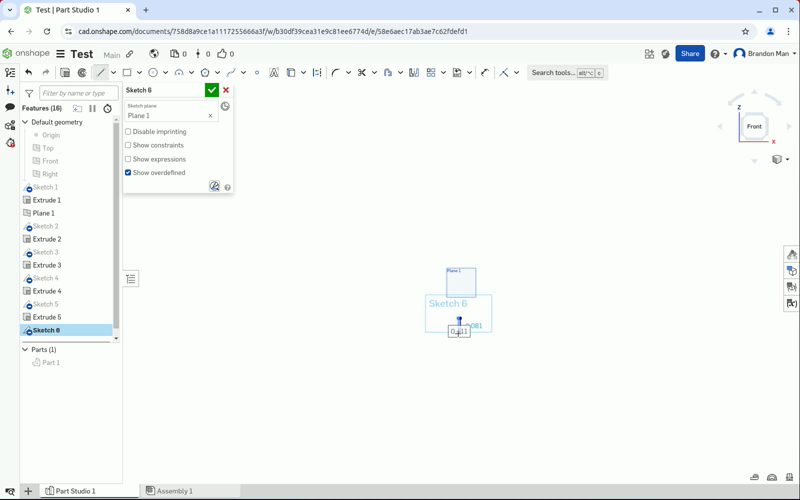
scroll(6)
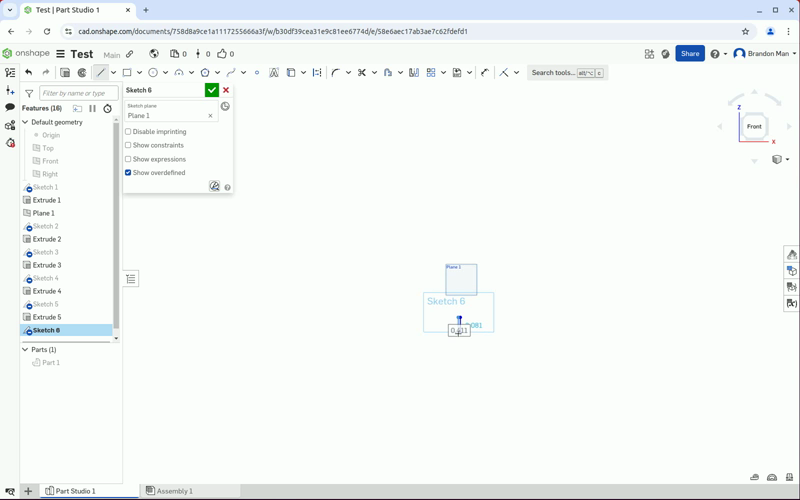
scroll(6)
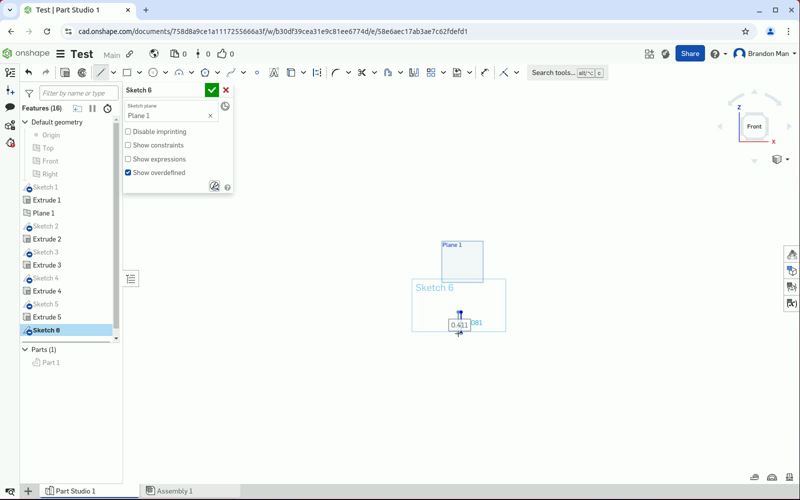
scroll(6)
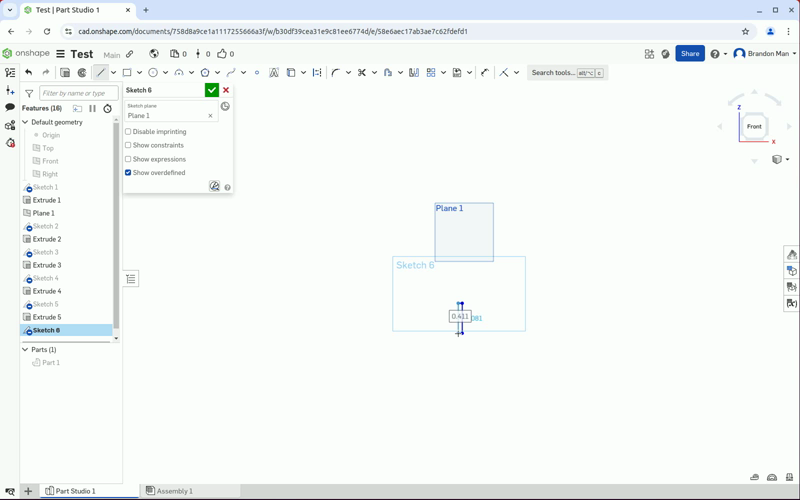
scroll(6)
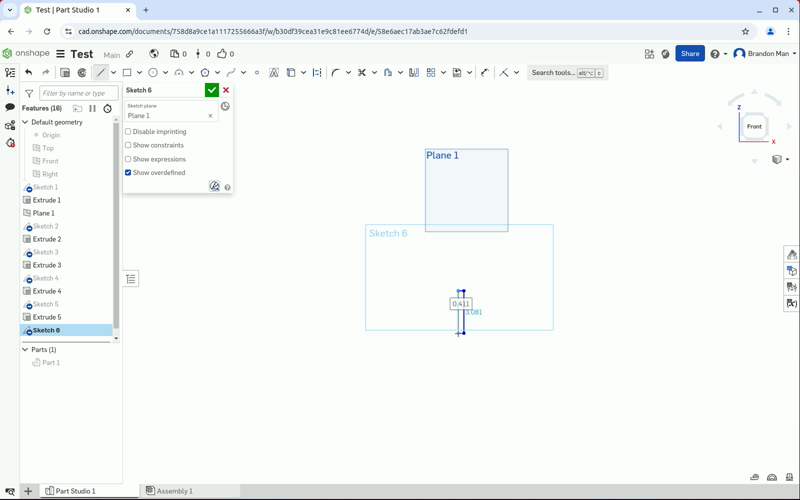
scroll(6)
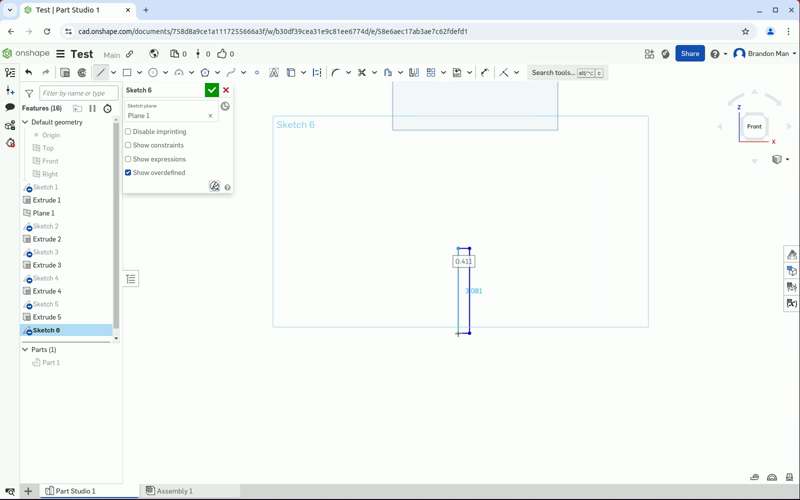
scroll(6)
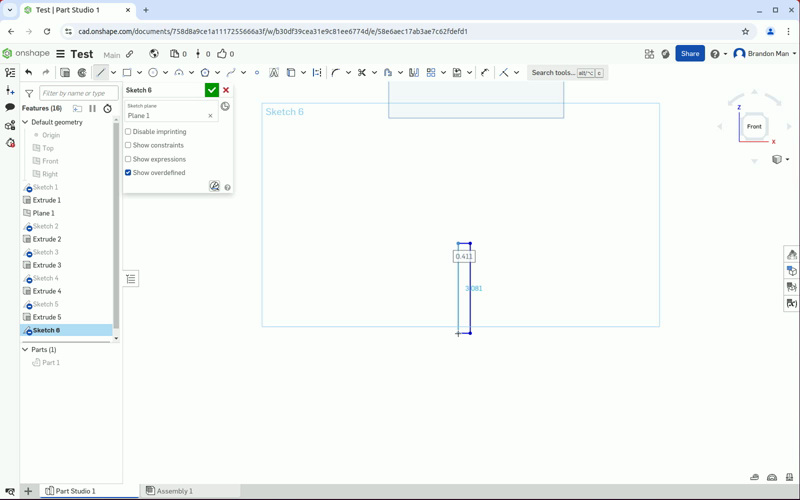
scroll(6)
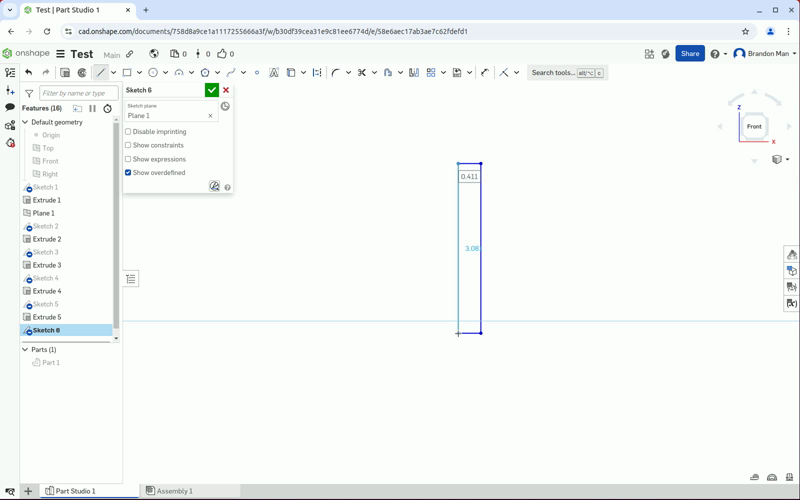
key_up(shift)
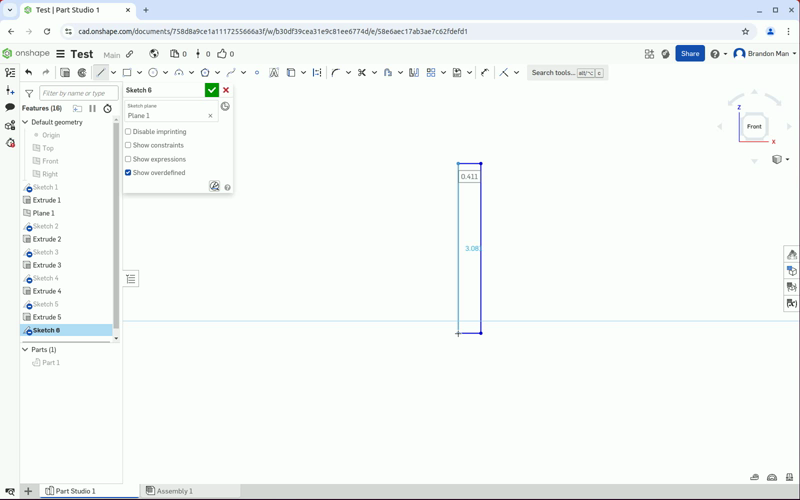
click(458, 333)
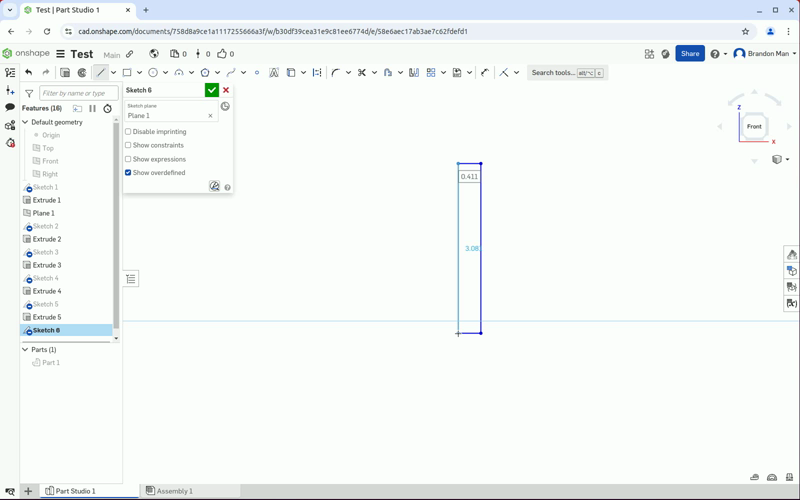
scroll(-6)
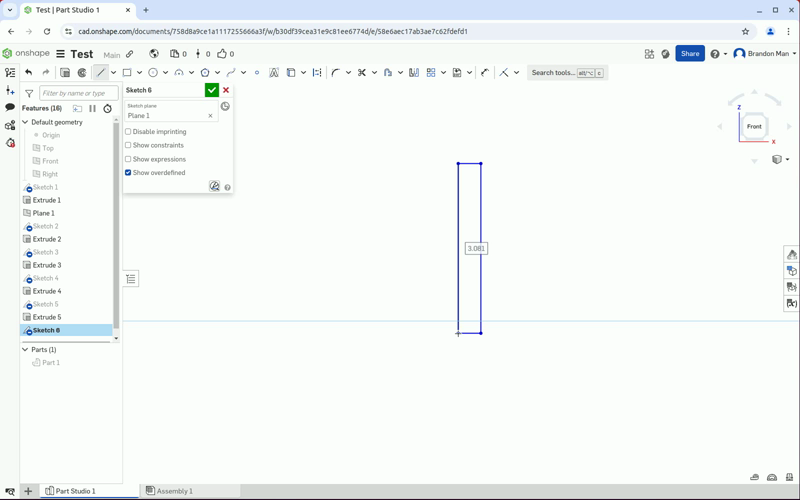
scroll(-6)
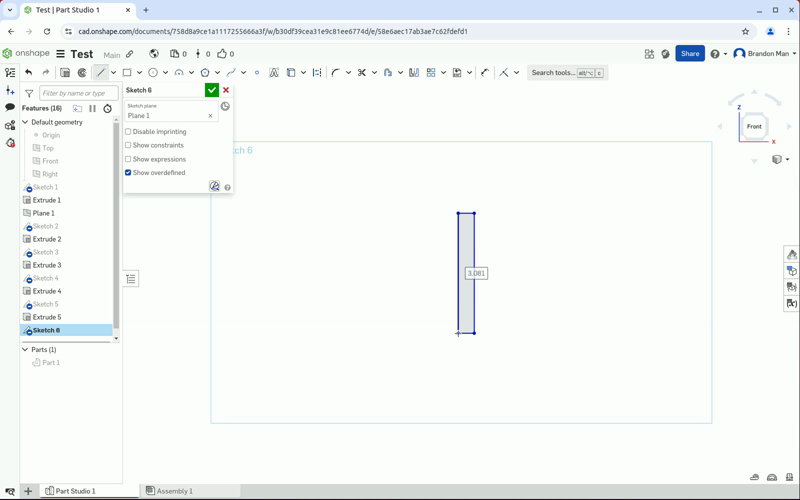
scroll(-6)
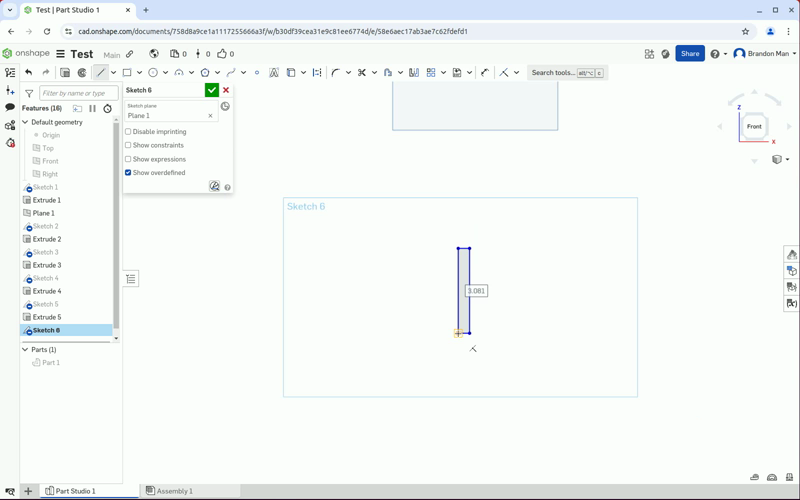
scroll(-6)
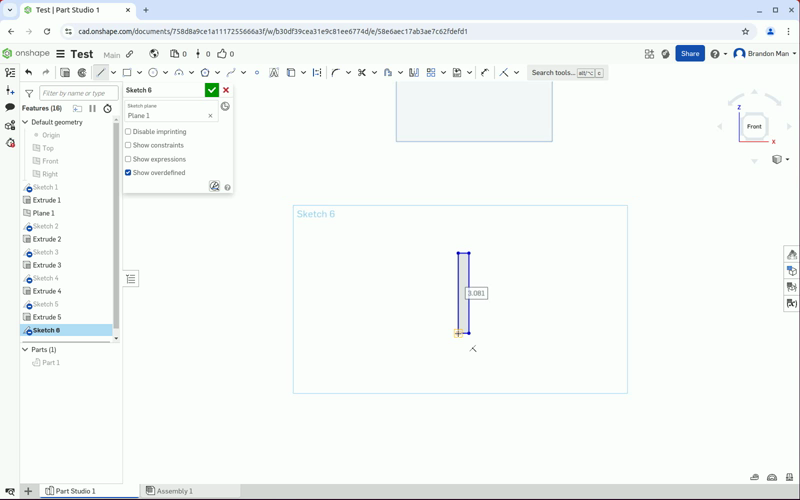
scroll(-6)
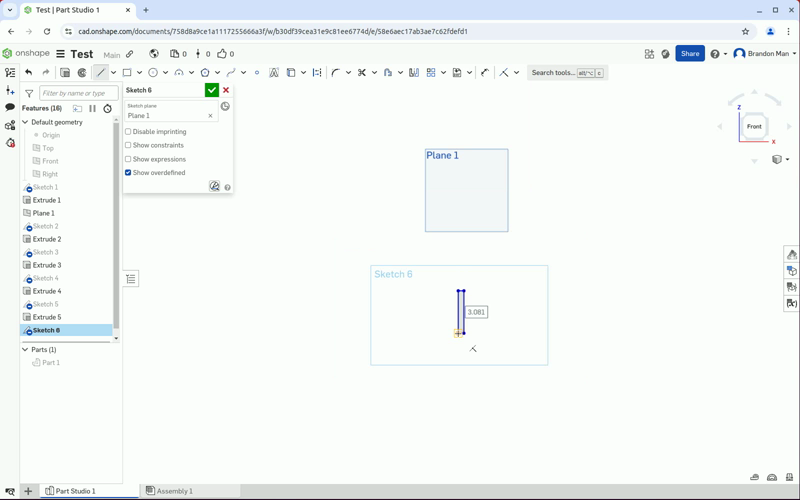
scroll(-6)
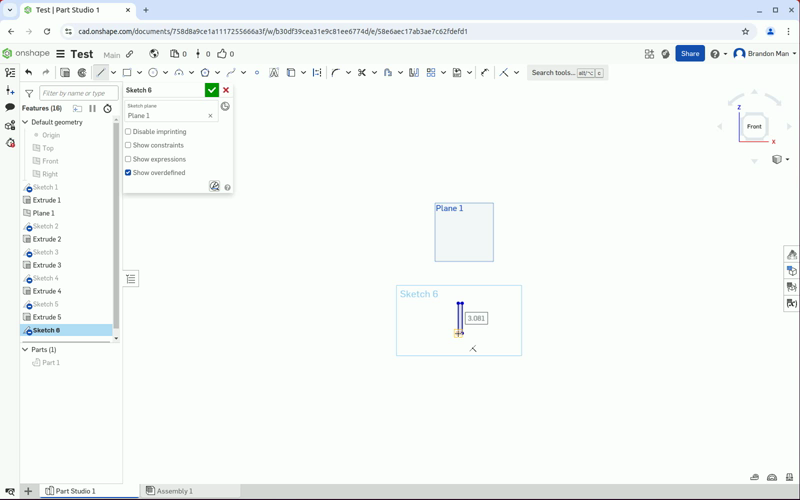
scroll(-6)
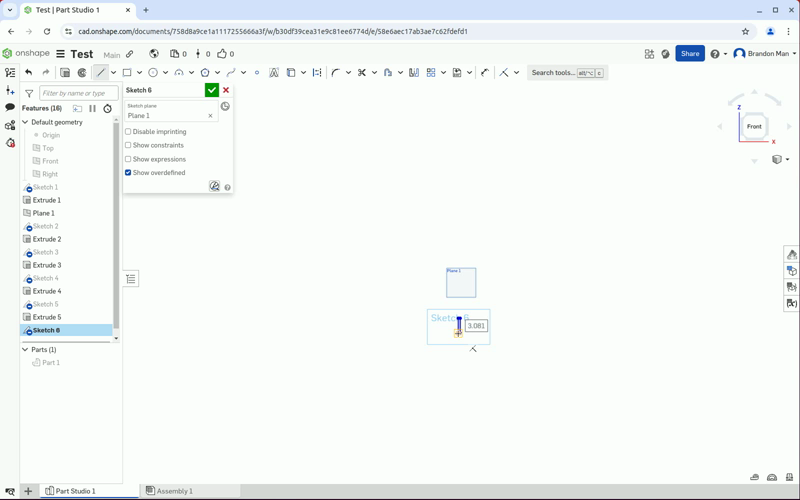
key(esc)
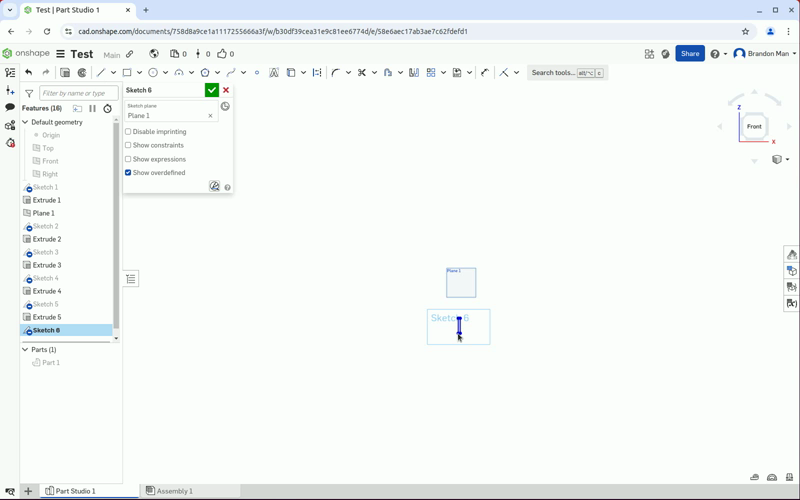
mouse_move(459, 323)
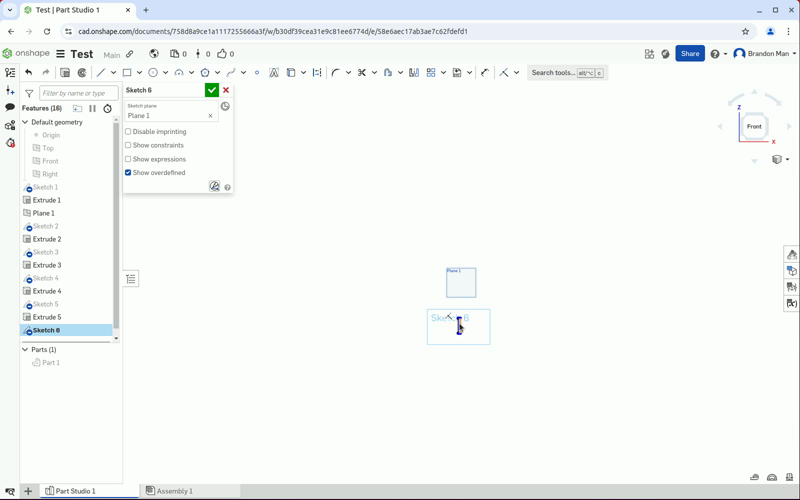
scroll(6)
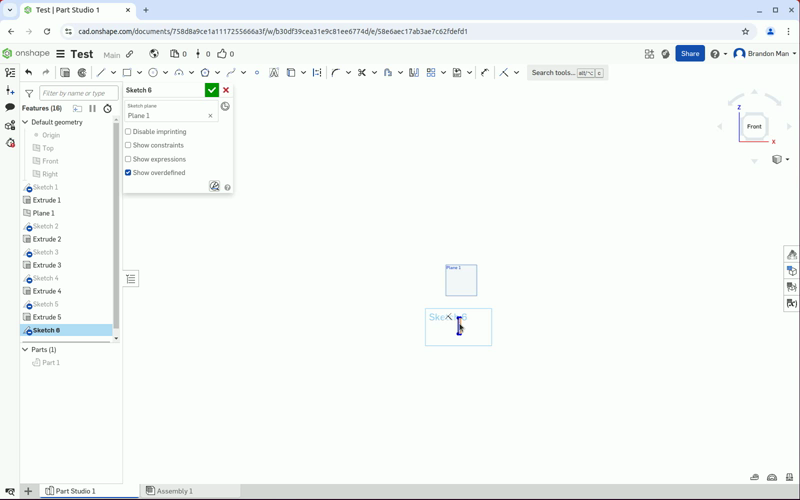
scroll(6)
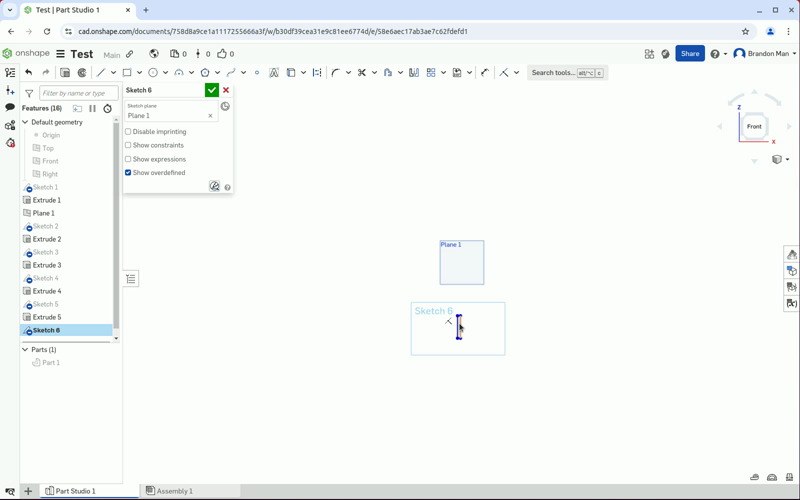
scroll(6)
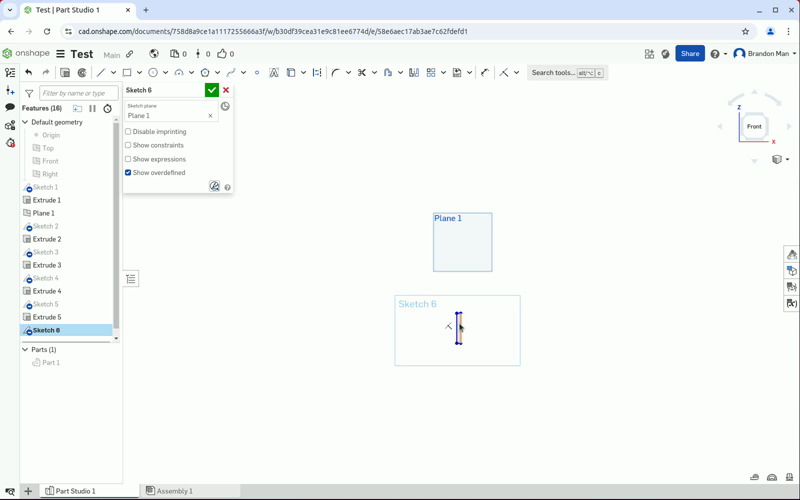
scroll(6)
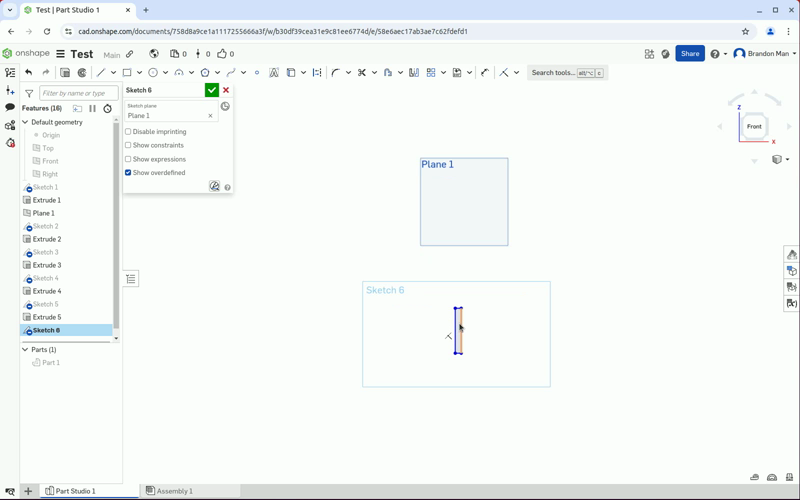
scroll(6)
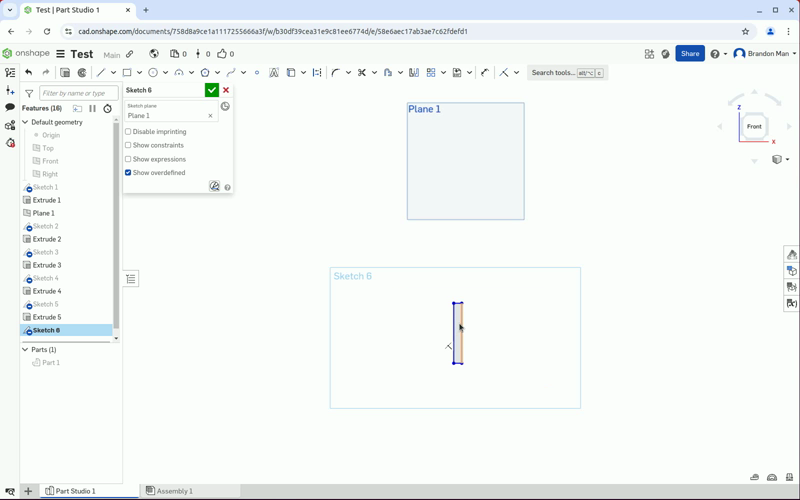
scroll(6)
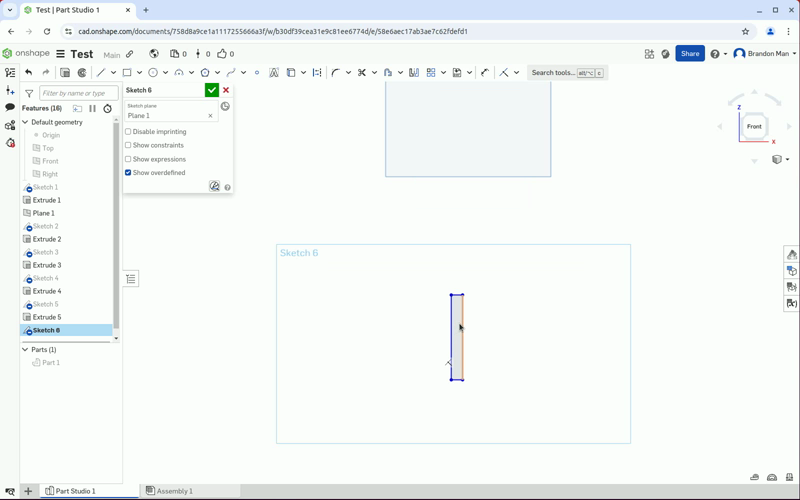
scroll(6)
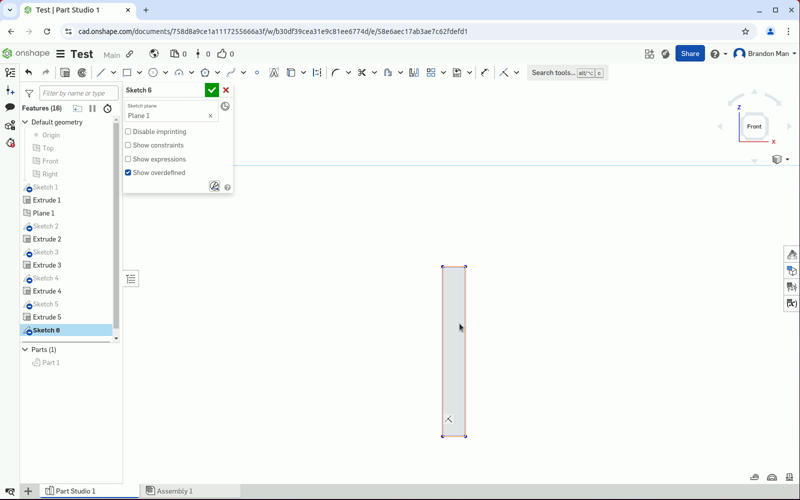
click(459, 323)
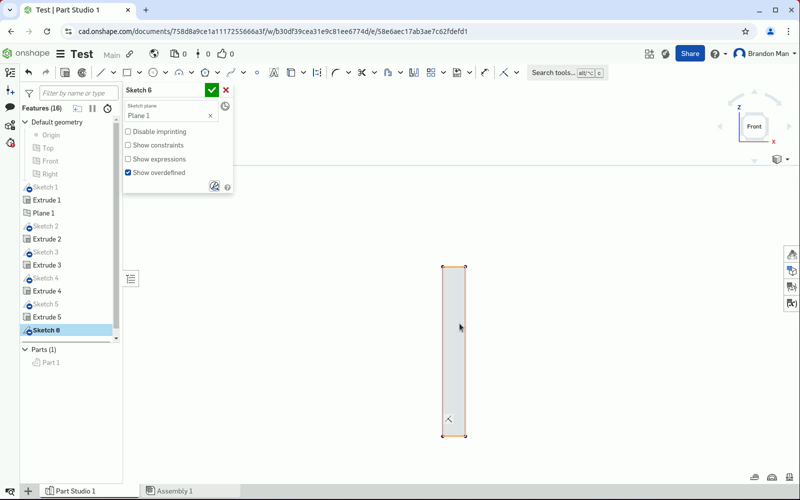
scroll(-6)
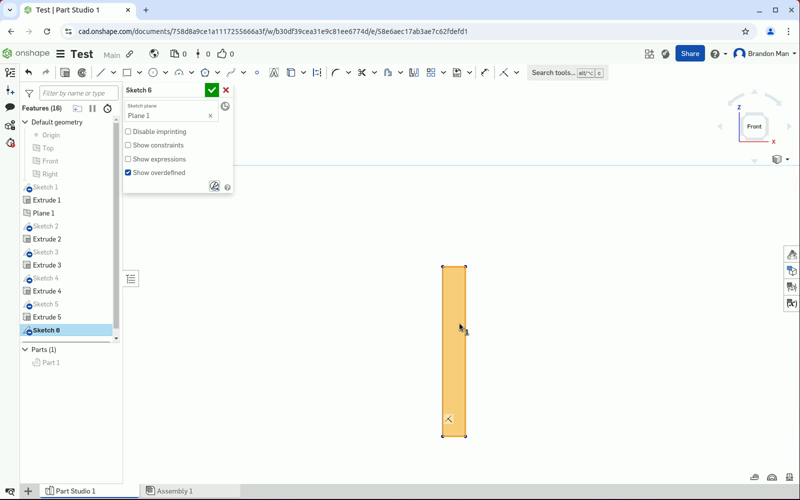
scroll(-6)
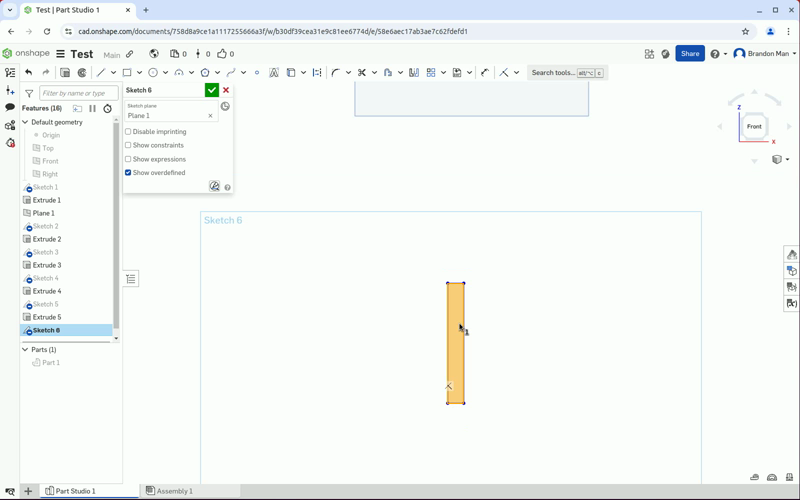
scroll(-6)
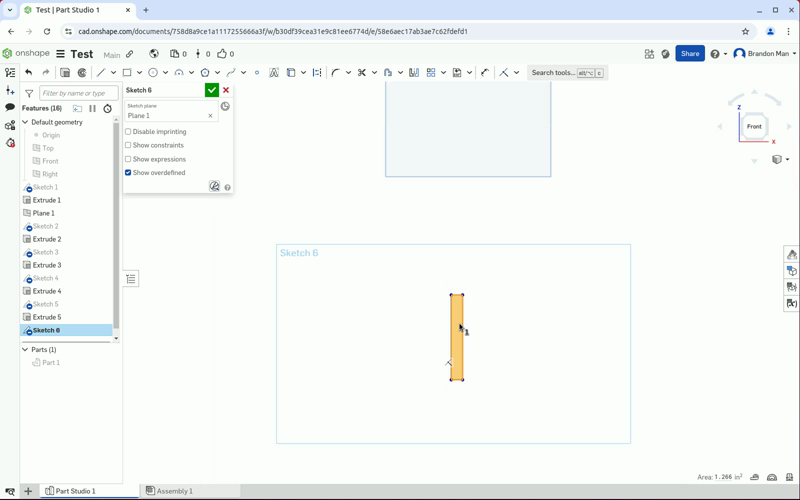
scroll(-6)
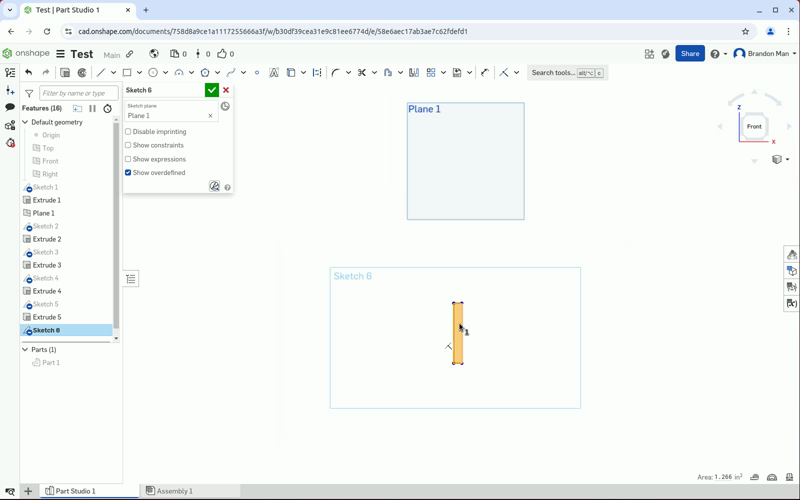
scroll(-6)
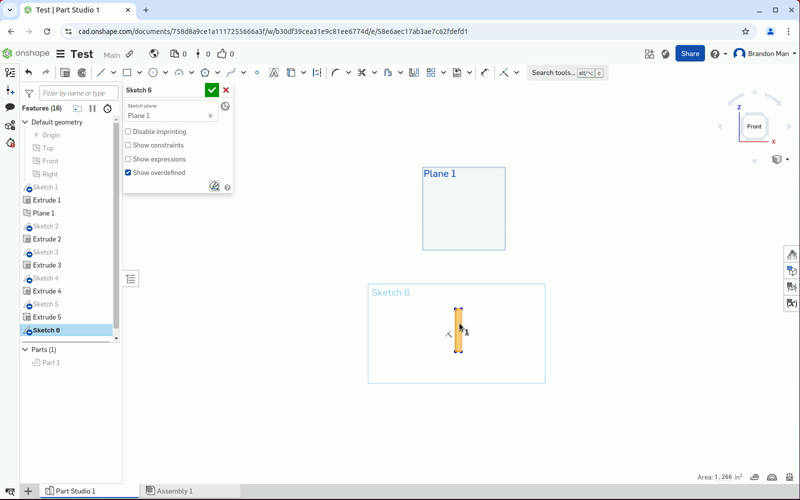
scroll(-6)
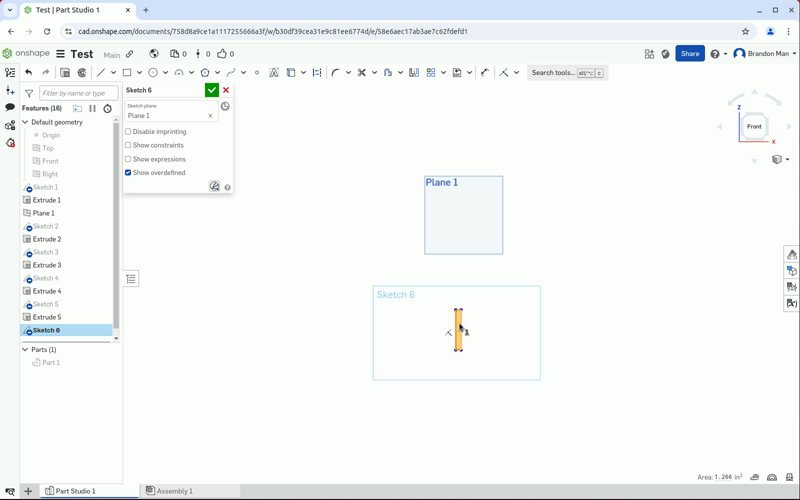
scroll(-6)
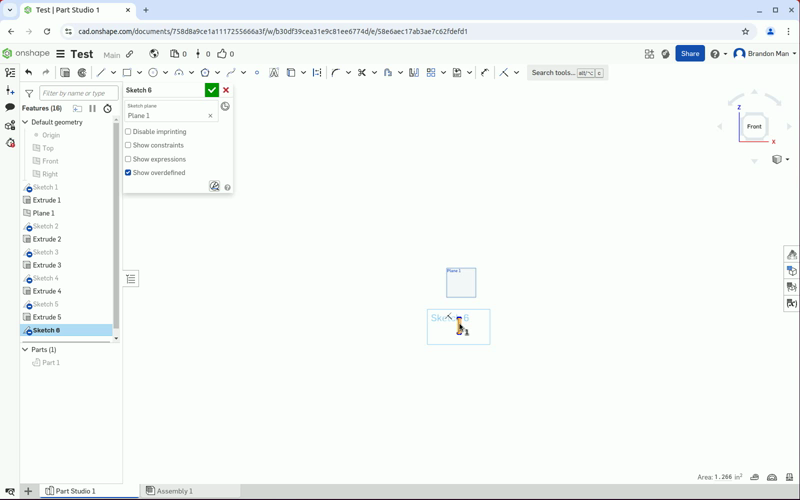
mouse_move(73, 352)
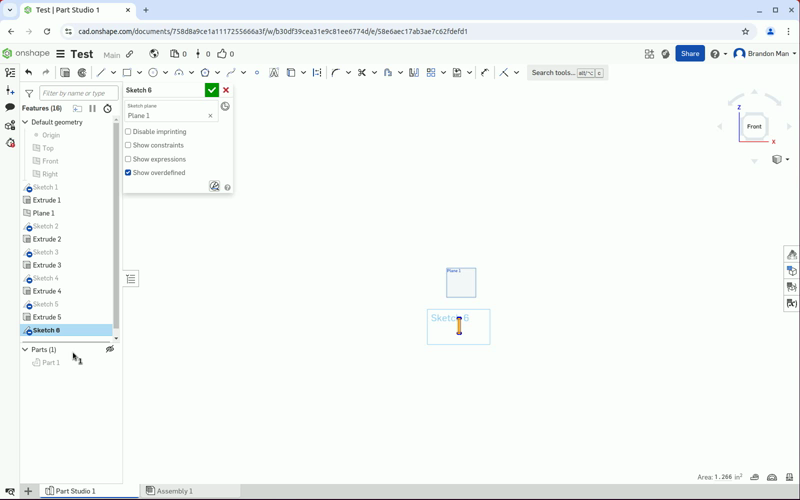
key(shift+y)
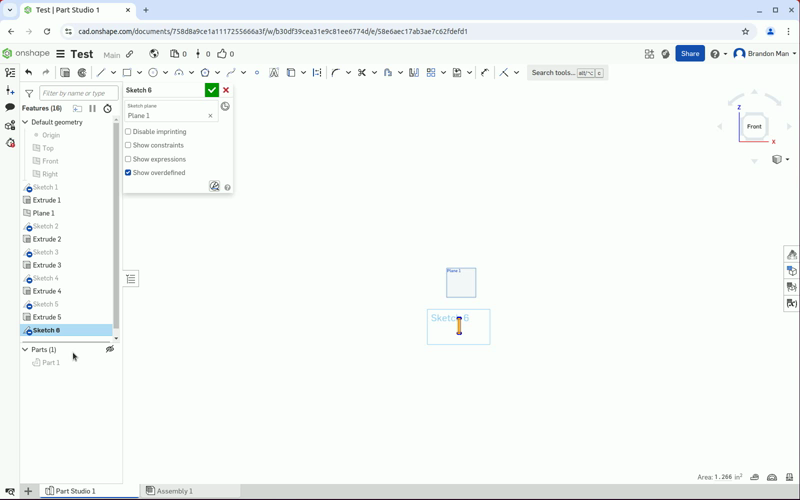
key(shift+e)
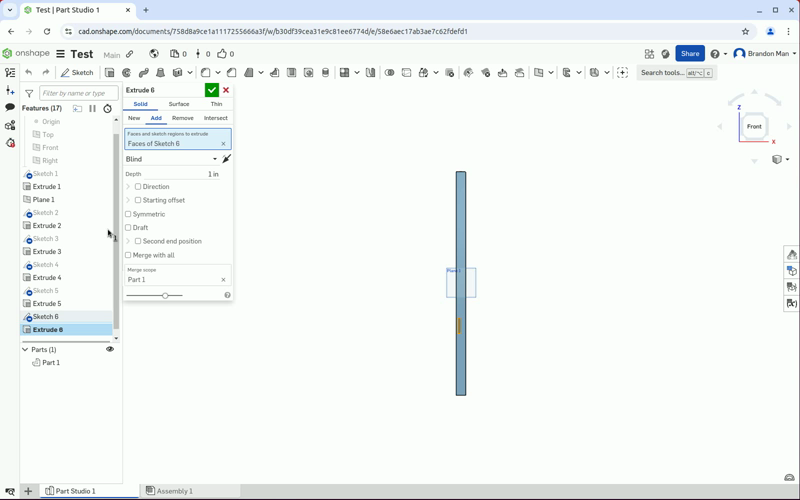
mouse_move(143, 106)
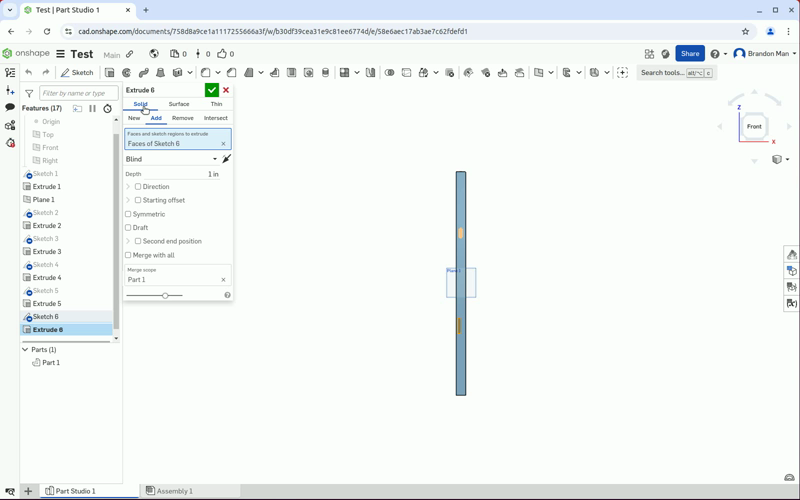
click(143, 106)
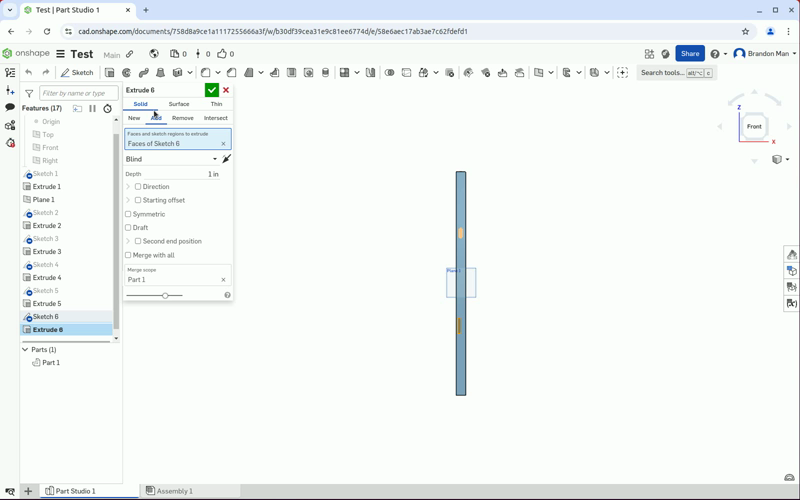
mouse_move(186, 120)
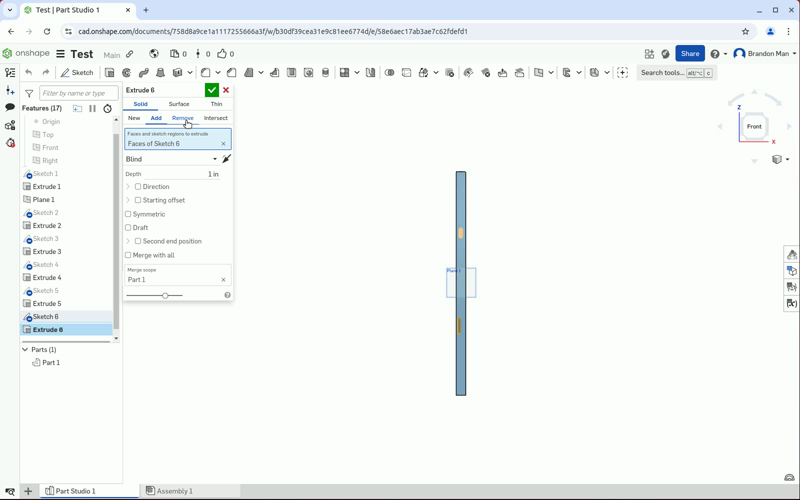
click(186, 120)
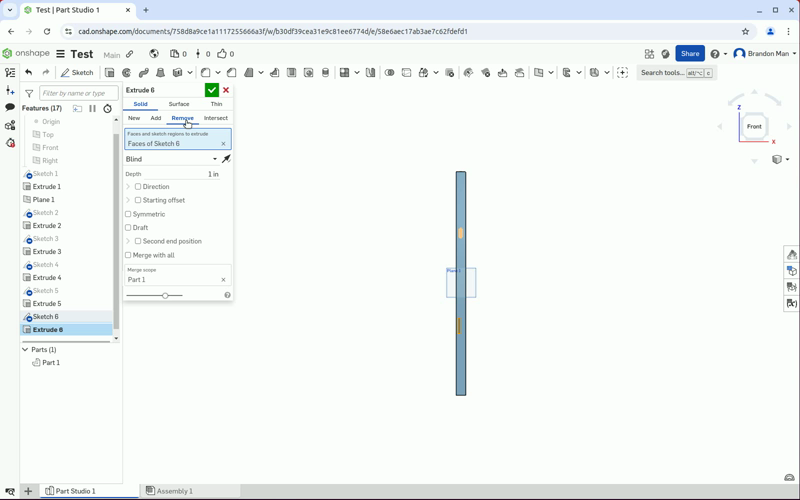
key(tab, 4)
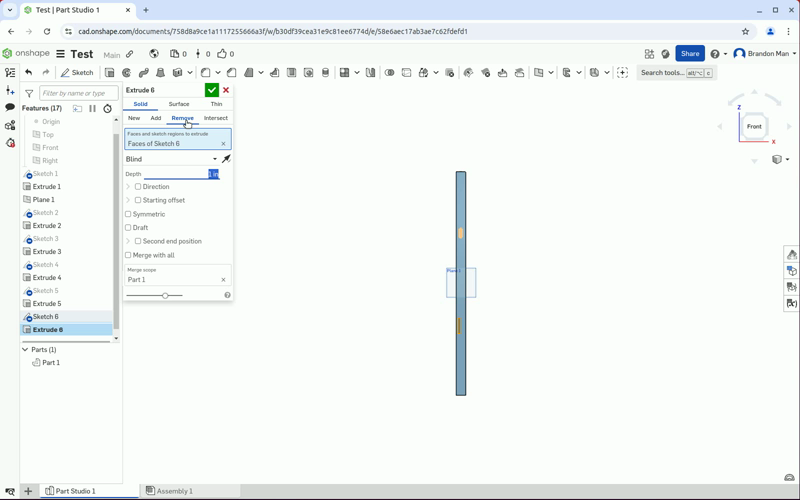
text(0.722)
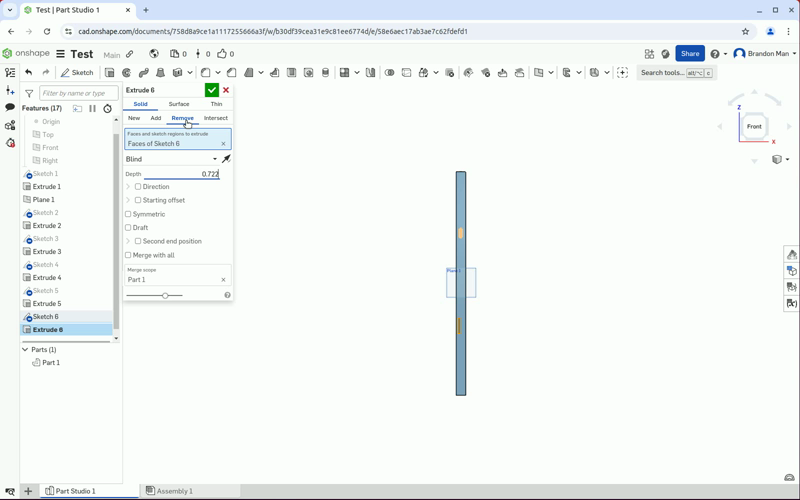
key(tab, 6)
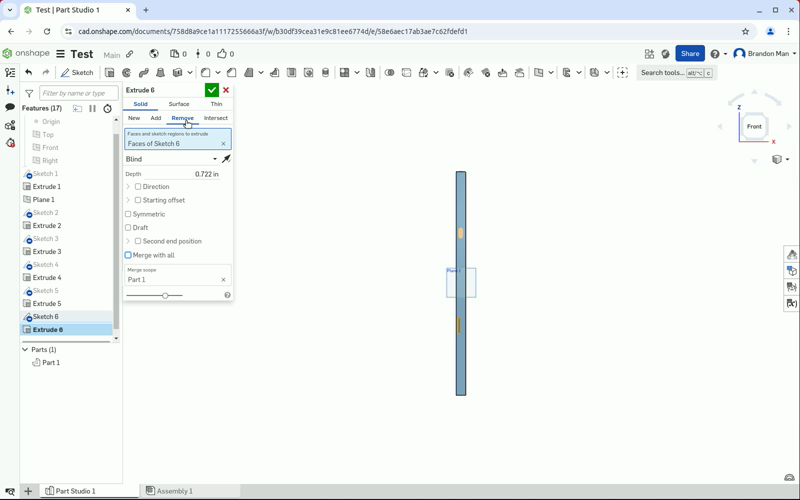
key(space)
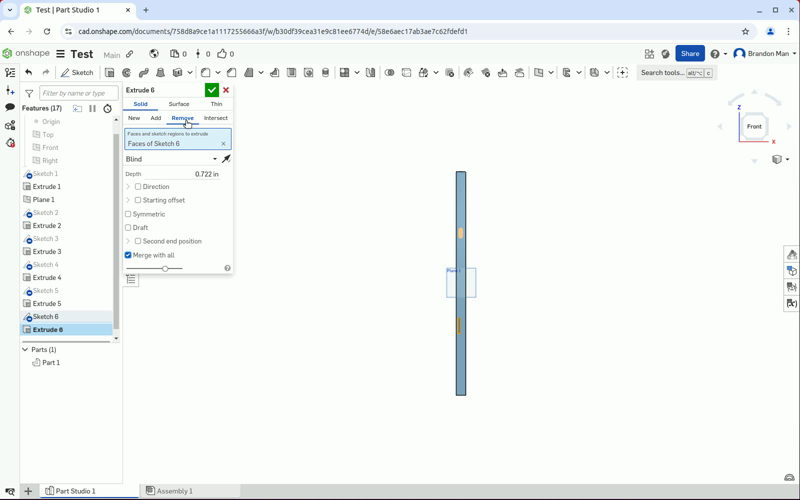
key(enter)
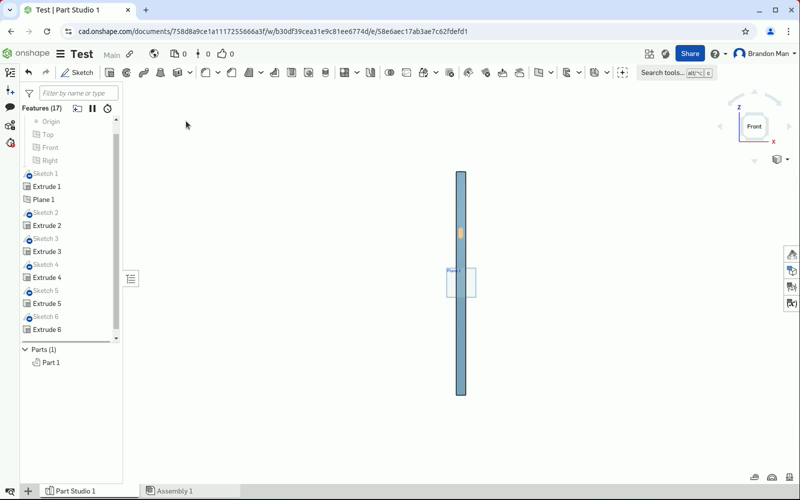
key(shift+h)
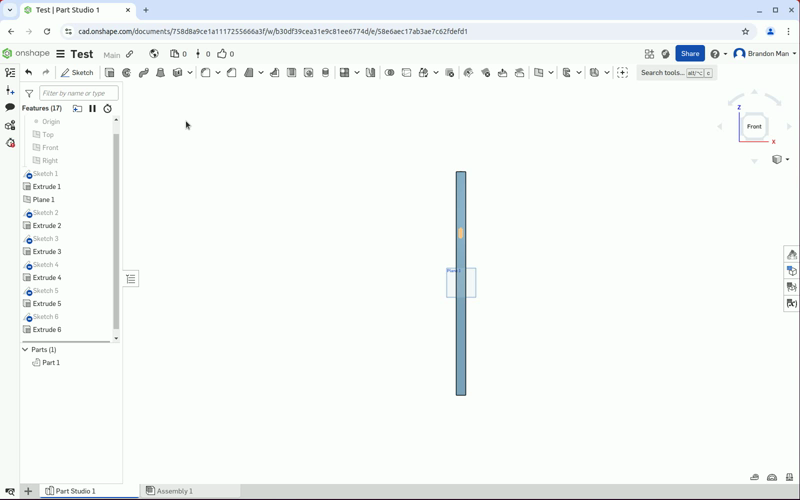
key(shift+h)
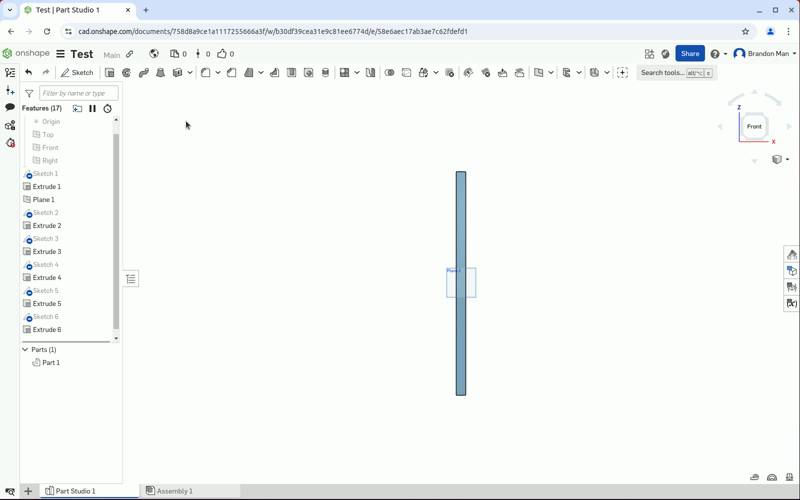
mouse_move(69, 176)
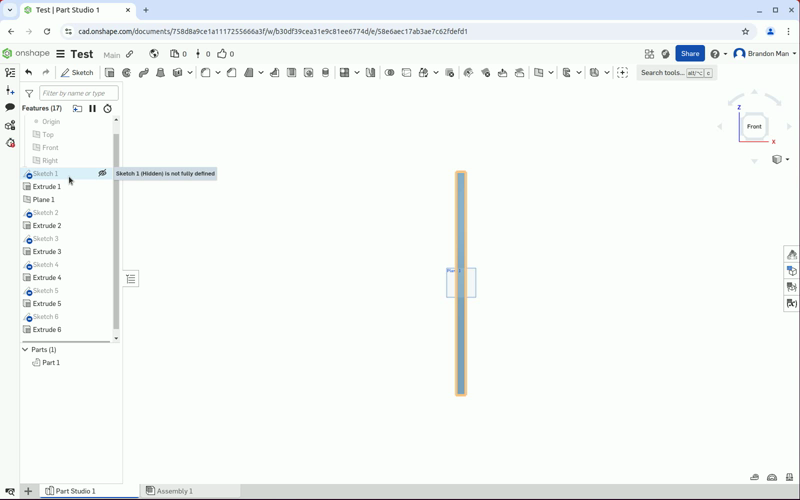
click(69, 176)
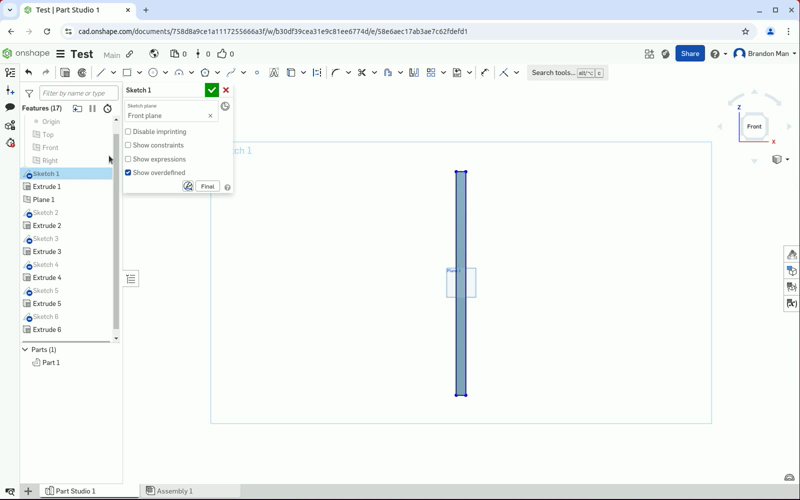
mouse_move(229, 92)
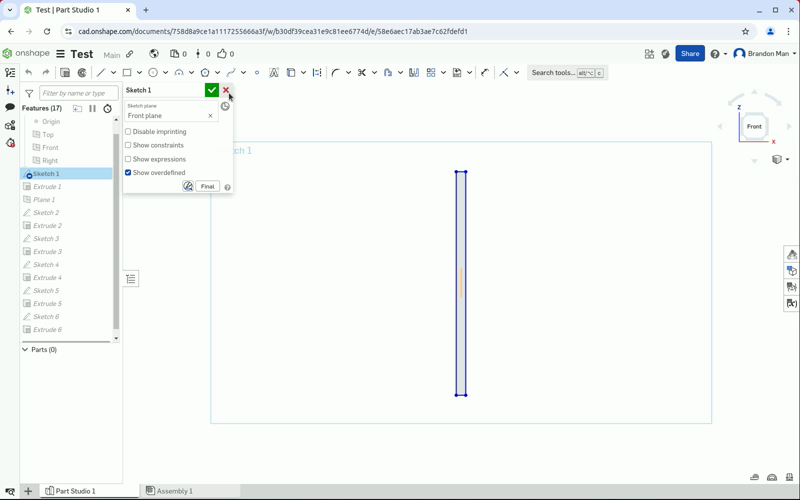
click(229, 92)
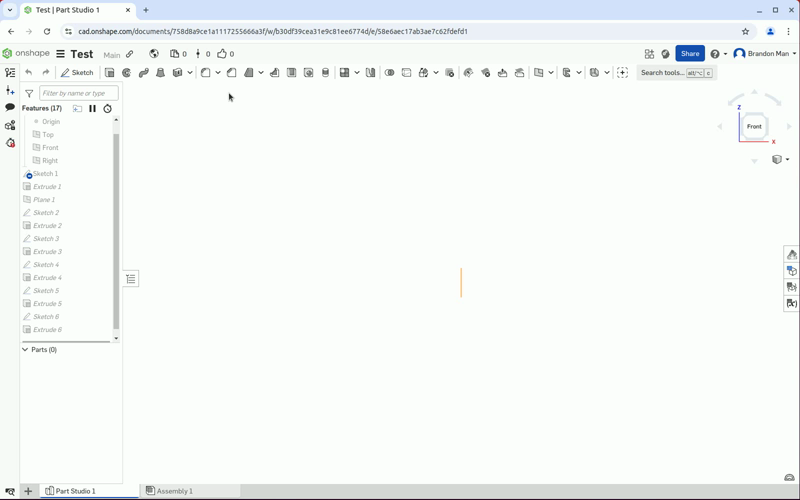
key(shift+s)
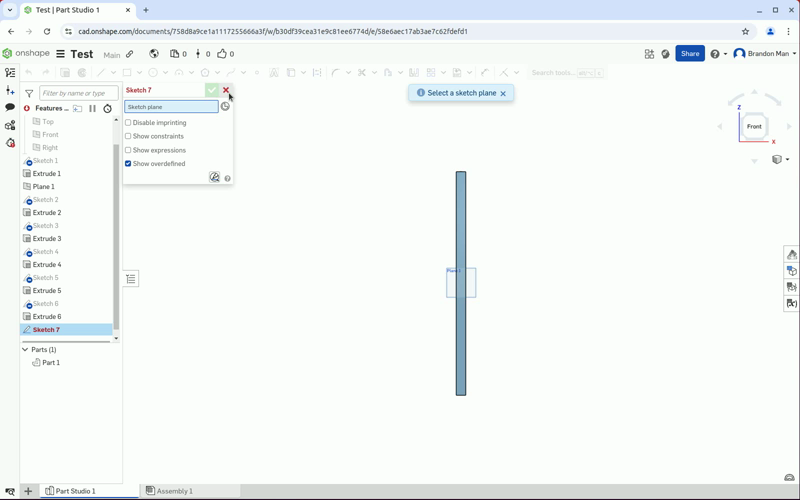
mouse_move(69, 189)
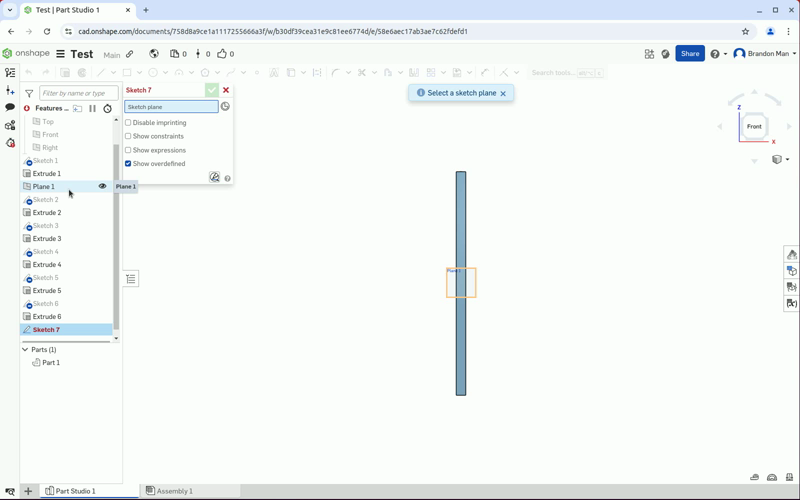
click(69, 189)
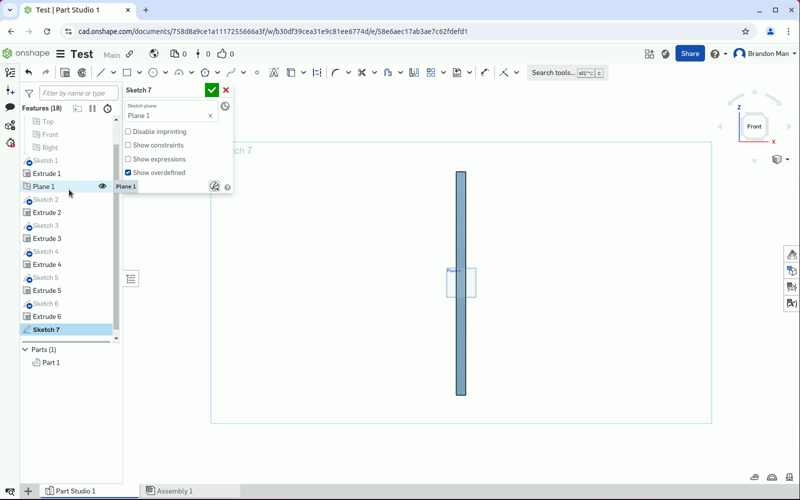
mouse_move(73, 352)
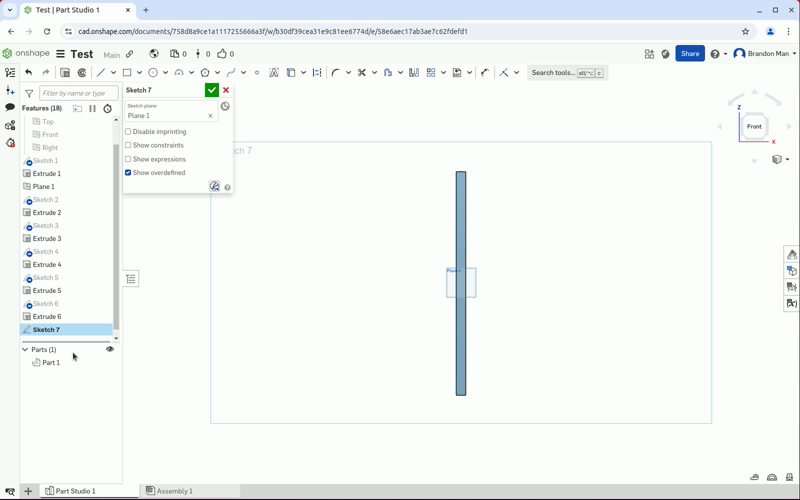
key(y)
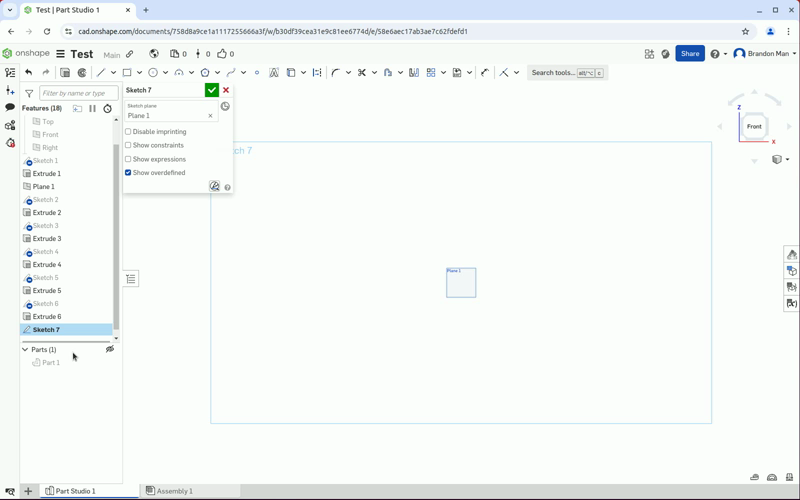
key(l)
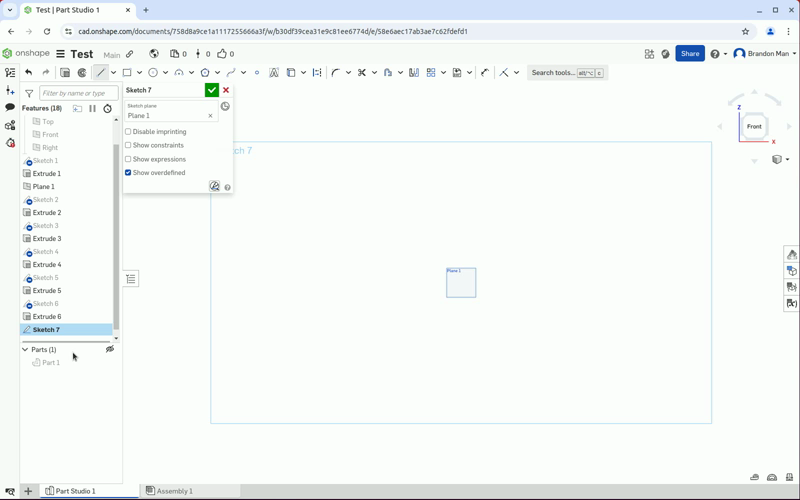
key_down(shift)
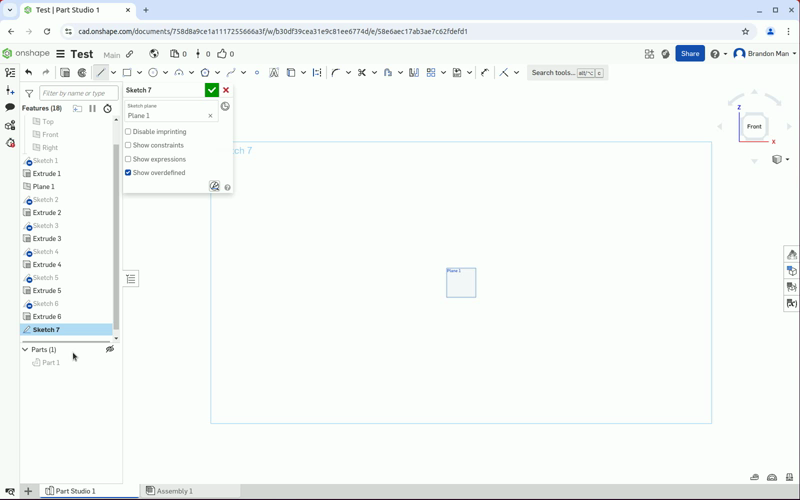
mouse_move(458, 264)
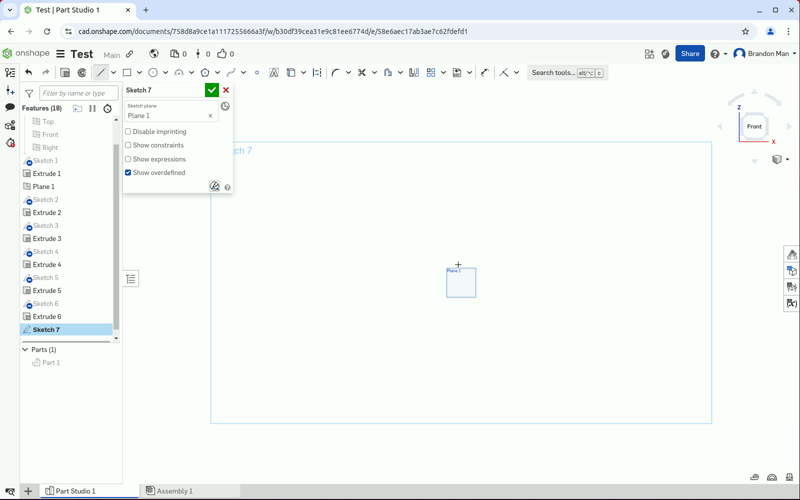
click(458, 264)
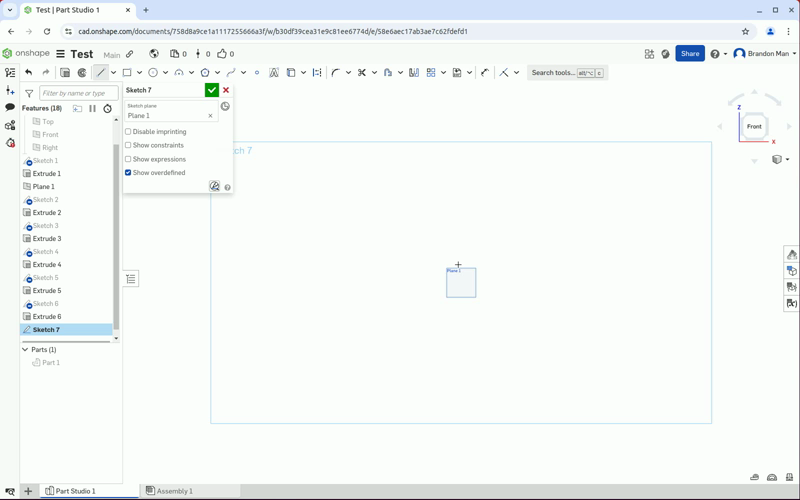
key_up(shift)
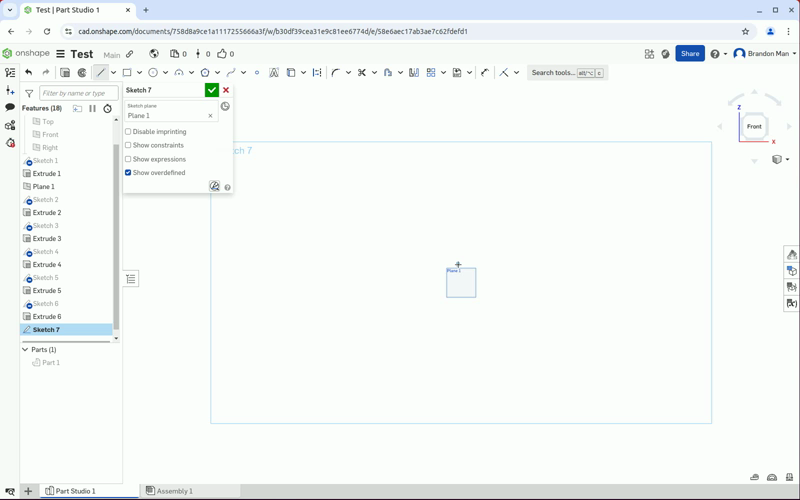
key_down(shift)
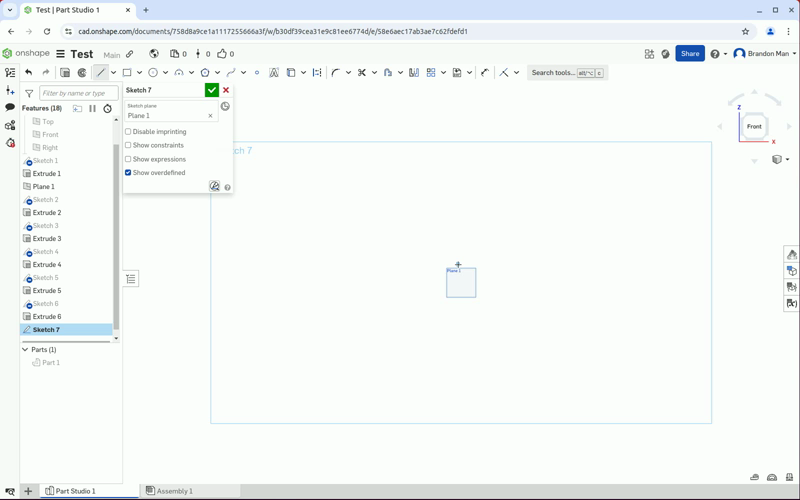
mouse_move(488, 264)
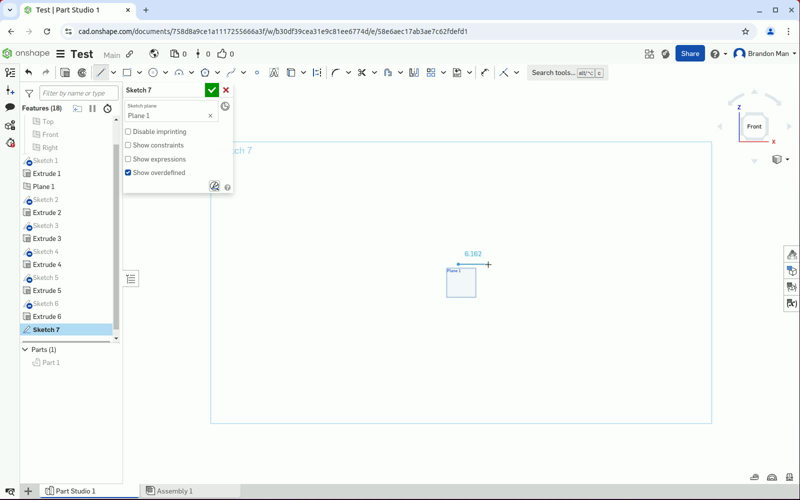
mouse_move(460, 264)
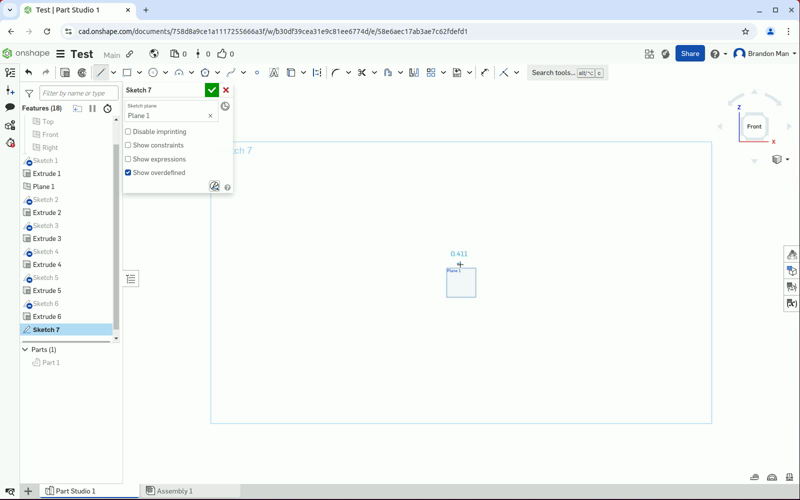
scroll(6)
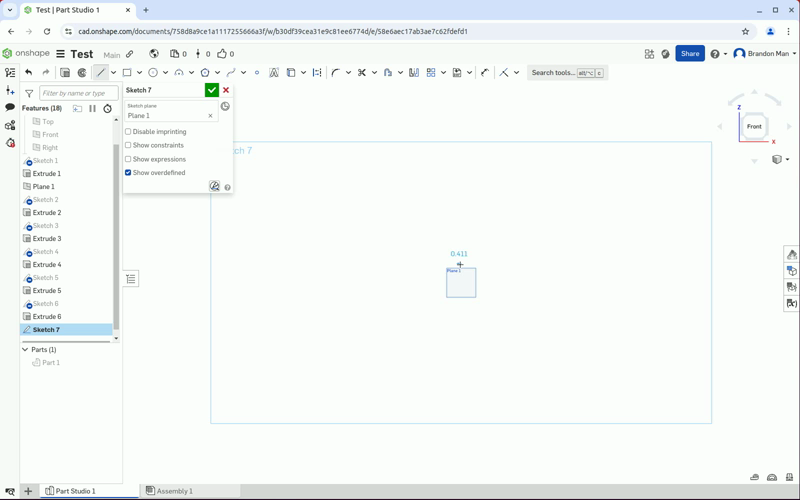
scroll(6)
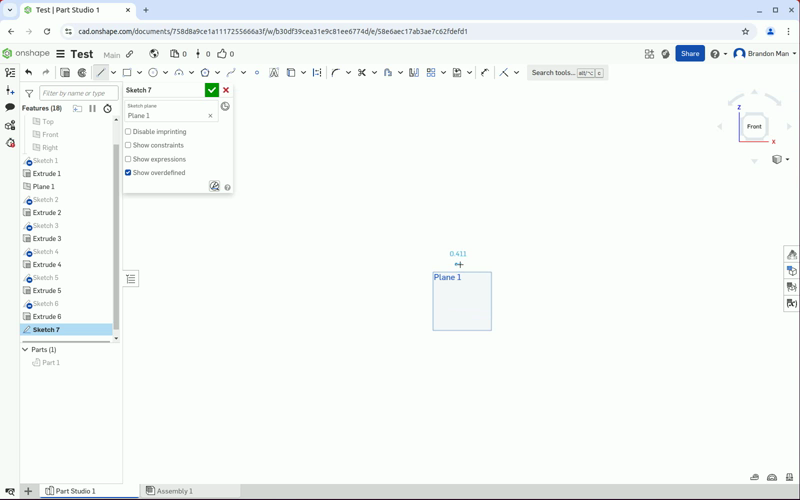
scroll(6)
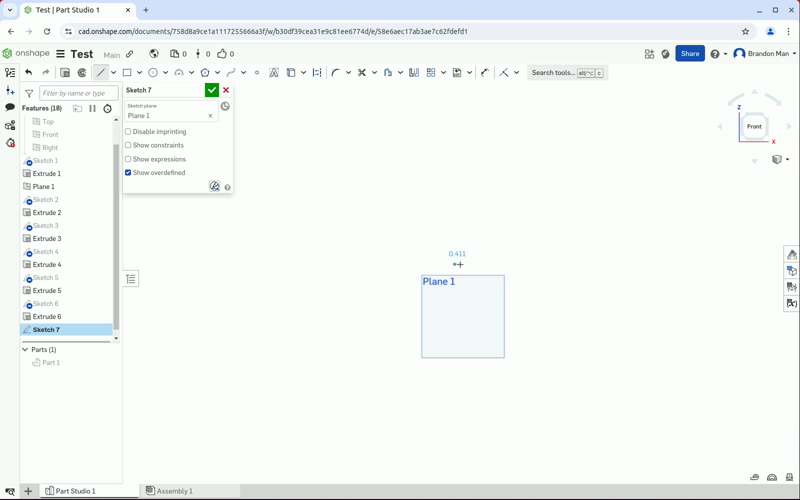
scroll(6)
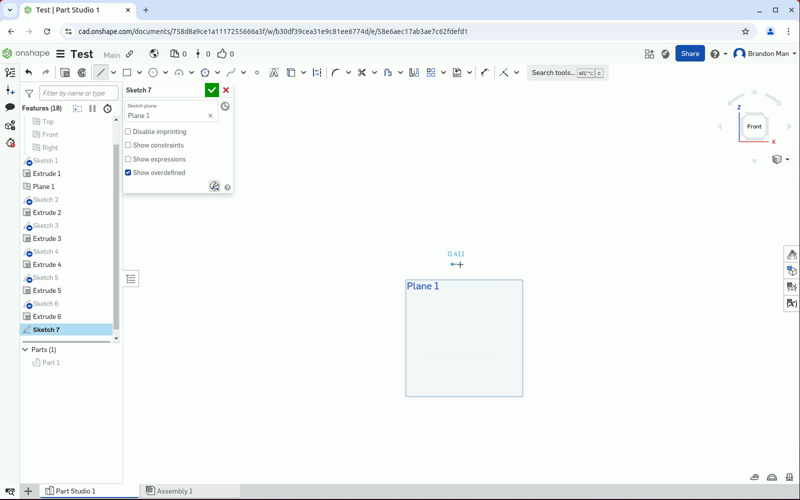
scroll(6)
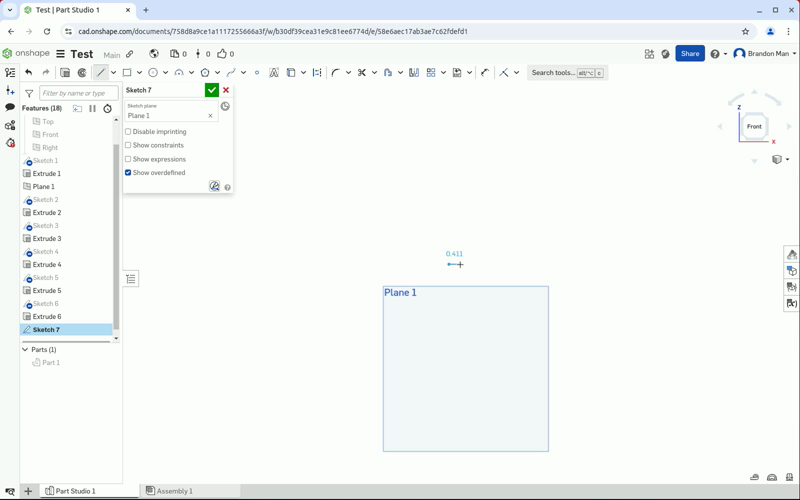
scroll(6)
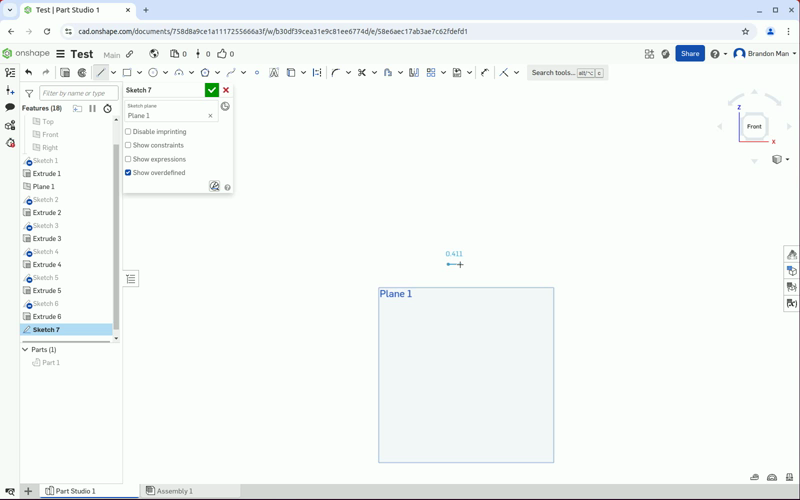
scroll(6)
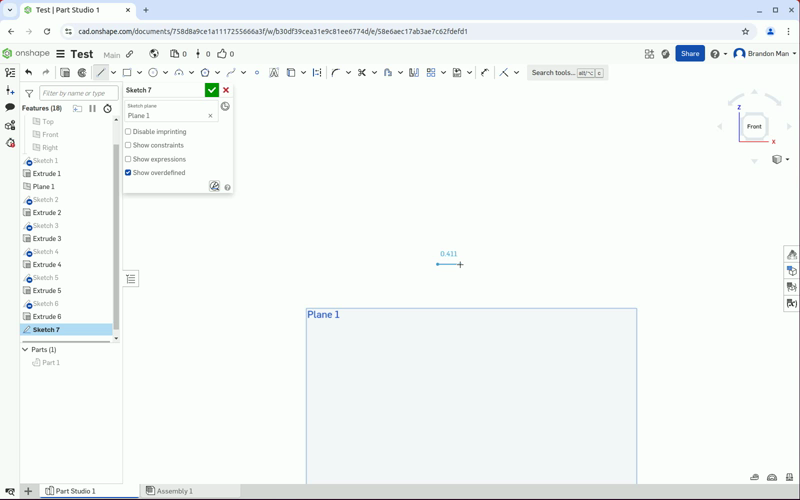
click(460, 264)
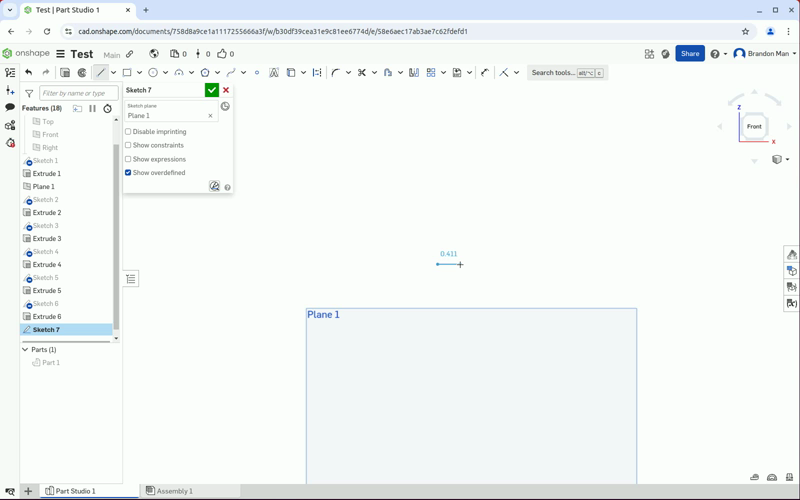
scroll(-6)
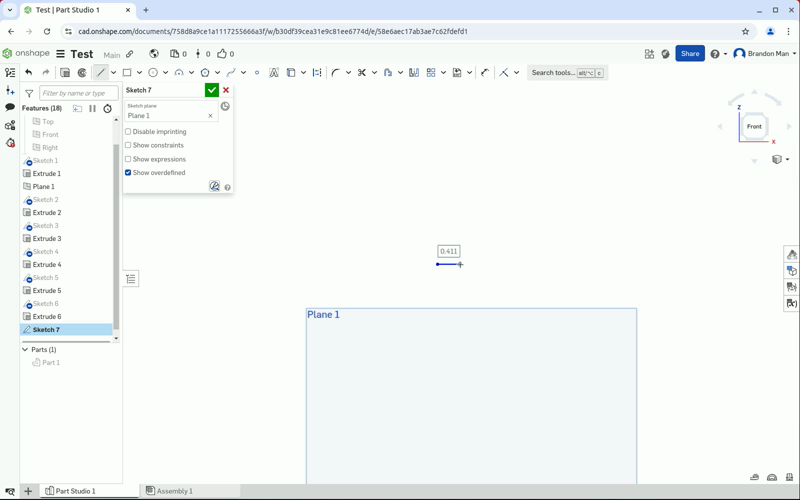
scroll(-6)
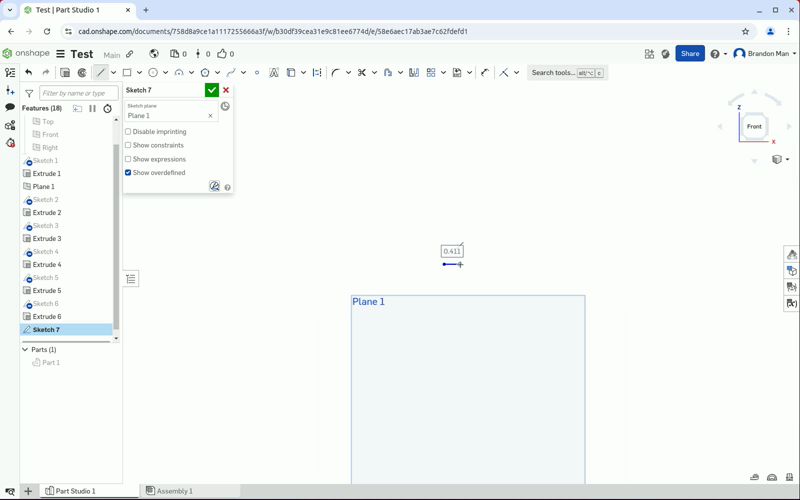
scroll(-6)
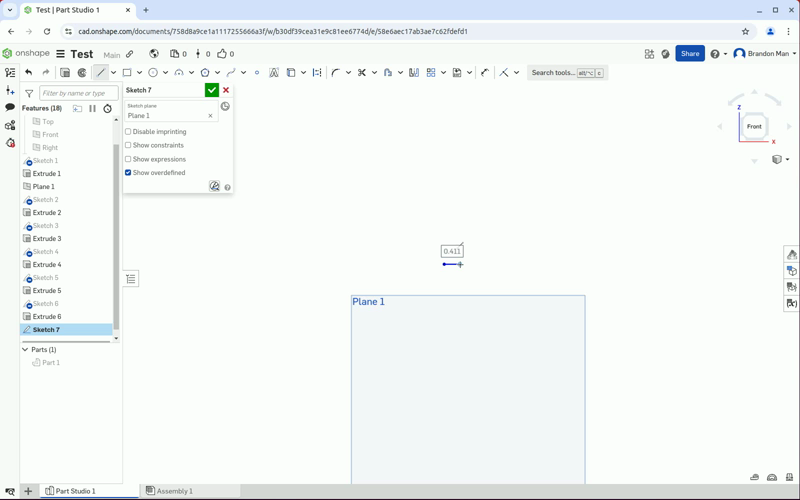
scroll(-6)
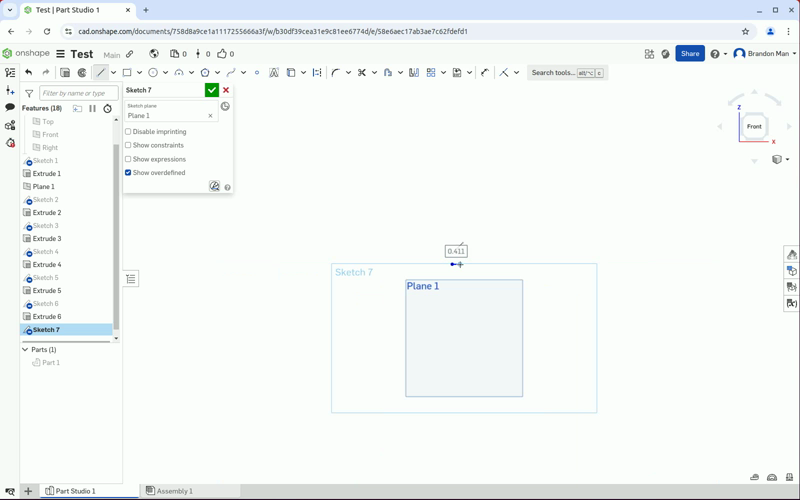
scroll(-6)
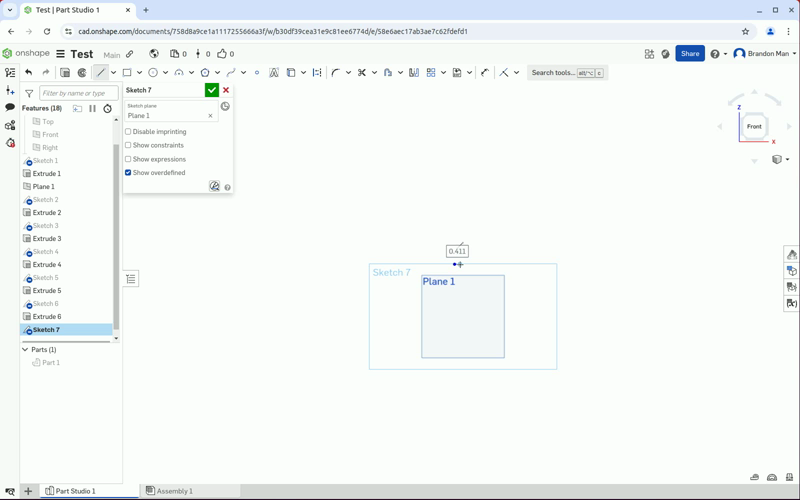
scroll(-6)
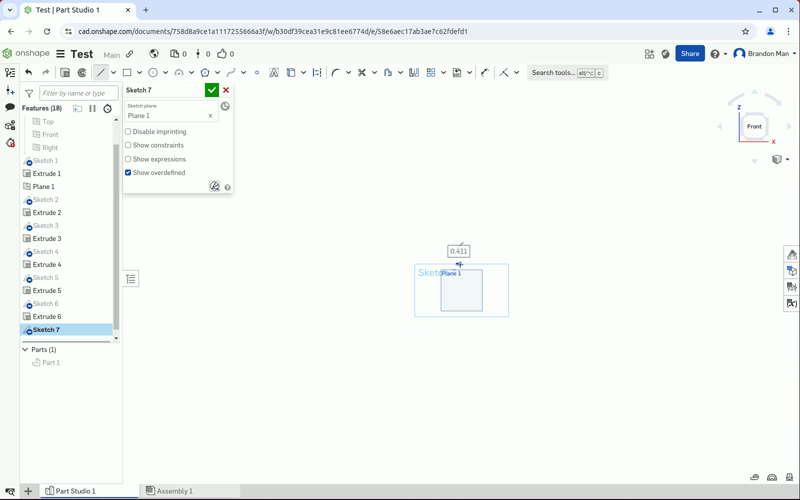
scroll(-6)
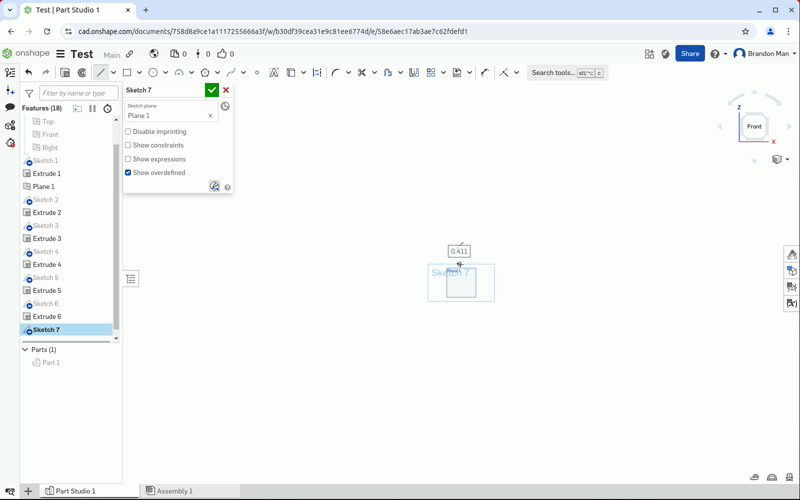
key_up(shift)
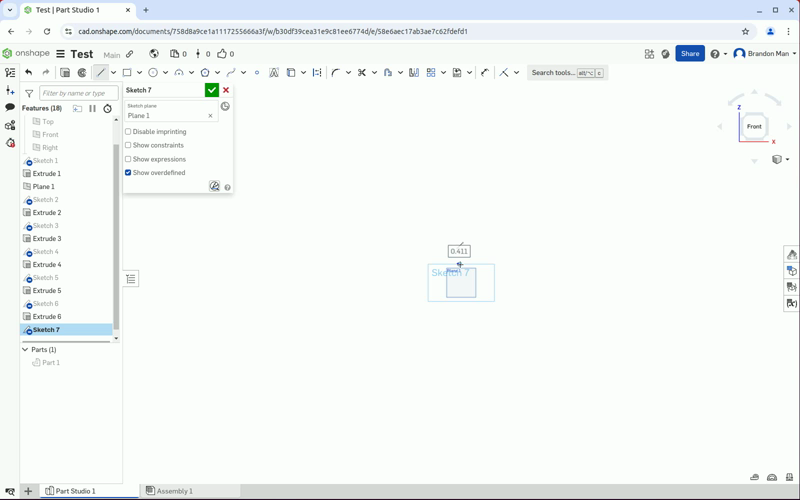
key_down(shift)
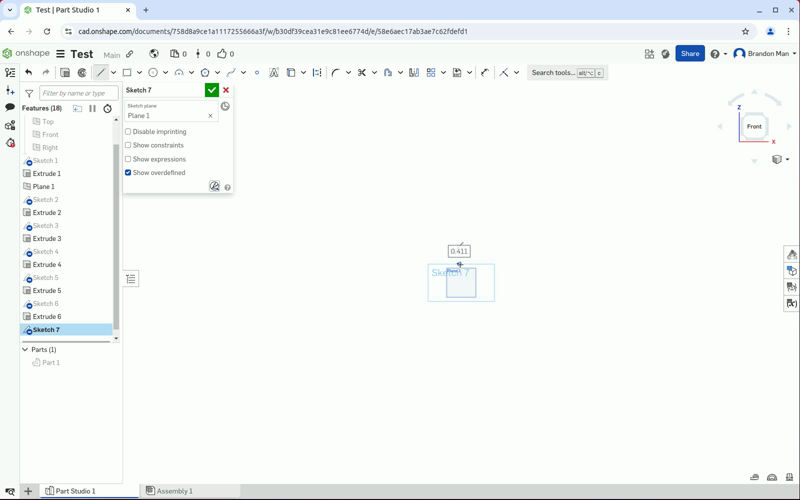
mouse_move(490, 264)
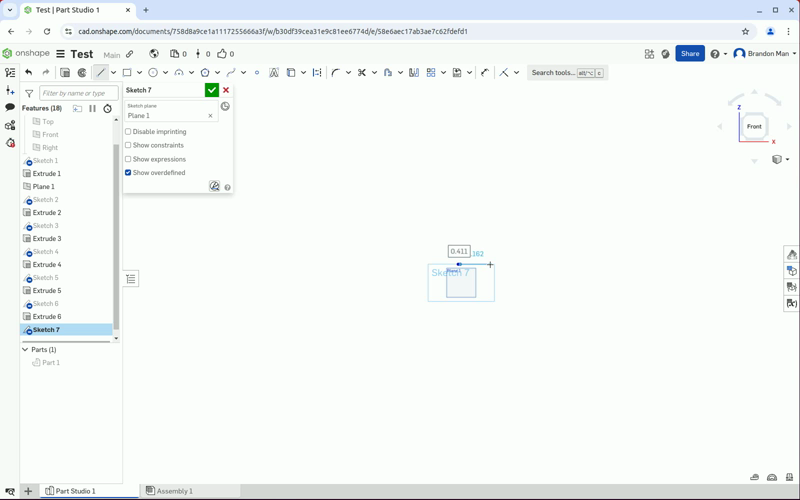
mouse_move(460, 249)
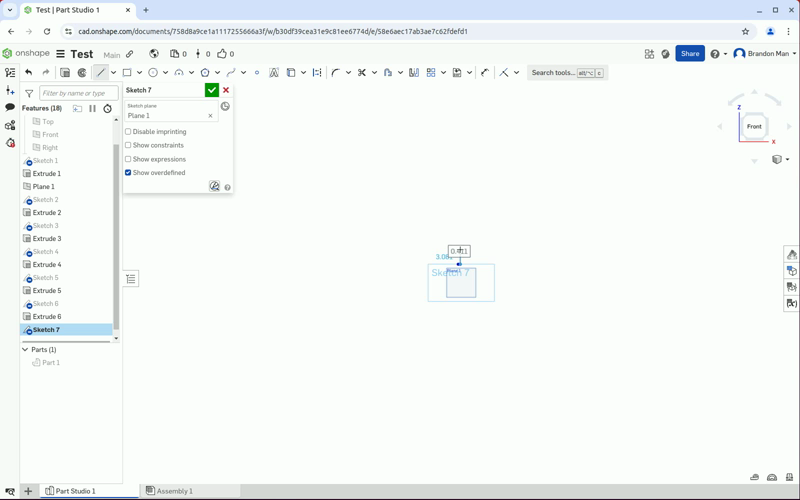
click(460, 249)
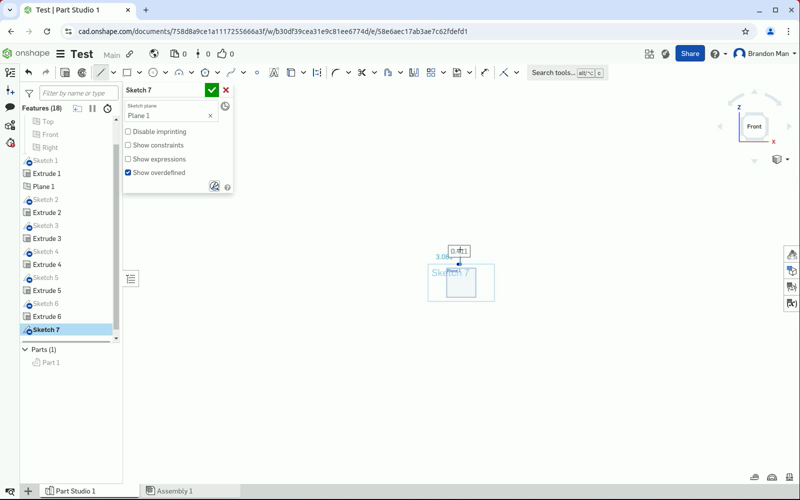
key_up(shift)
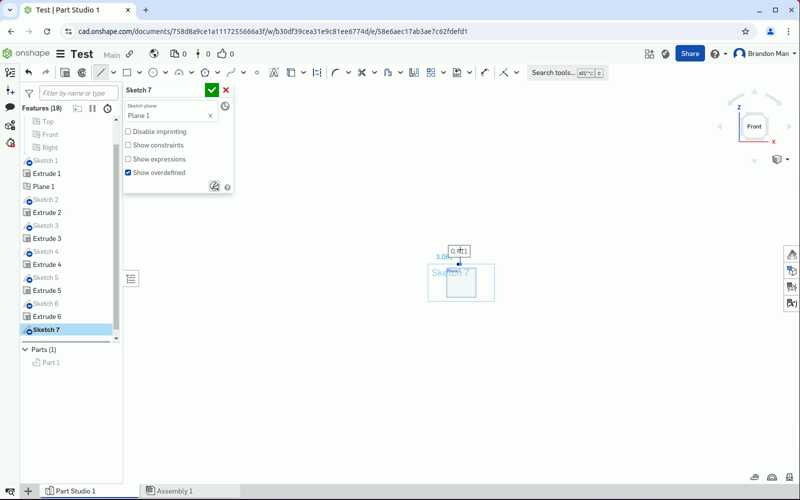
key_down(shift)
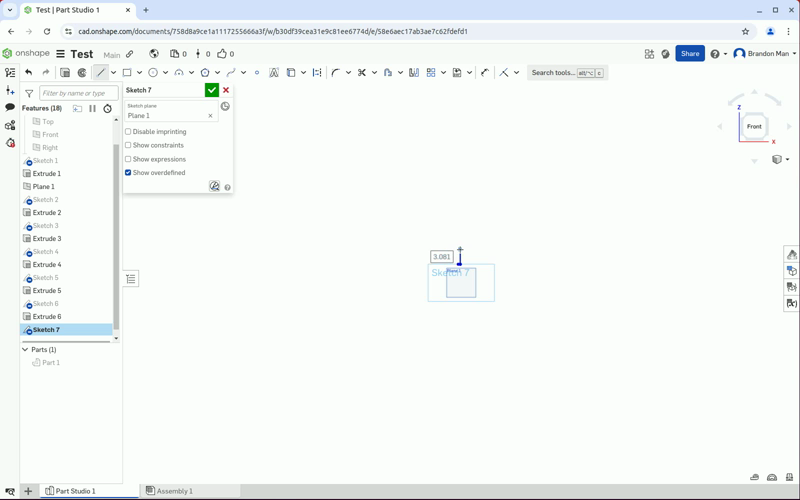
mouse_move(490, 249)
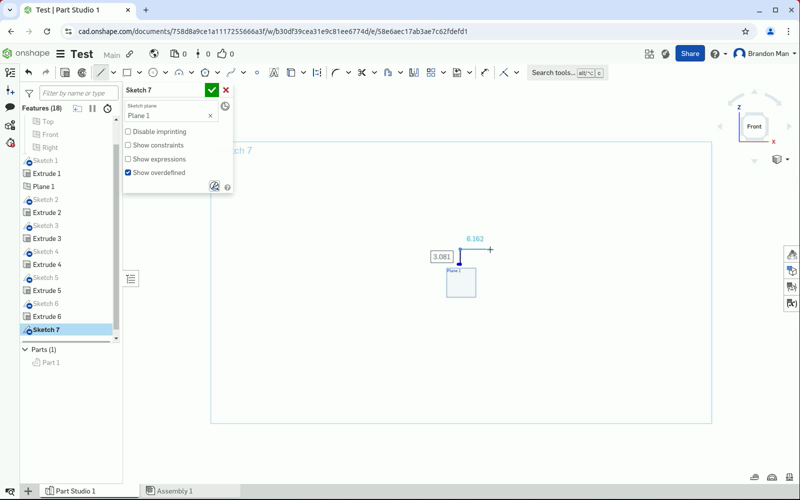
mouse_move(458, 249)
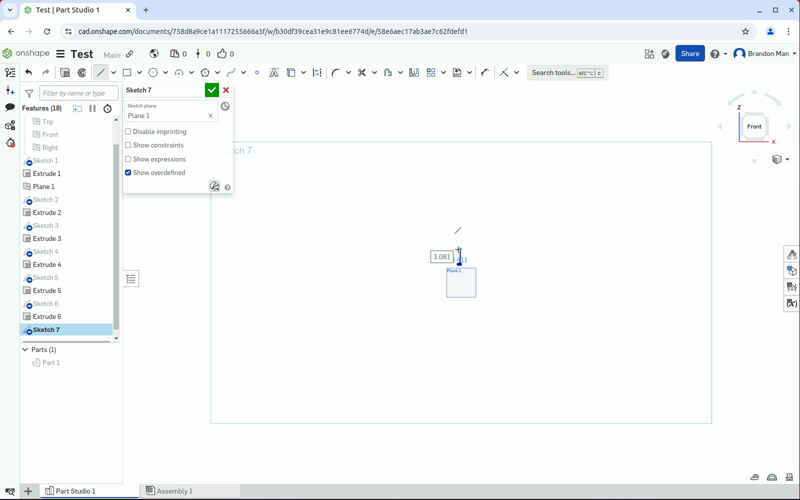
scroll(6)
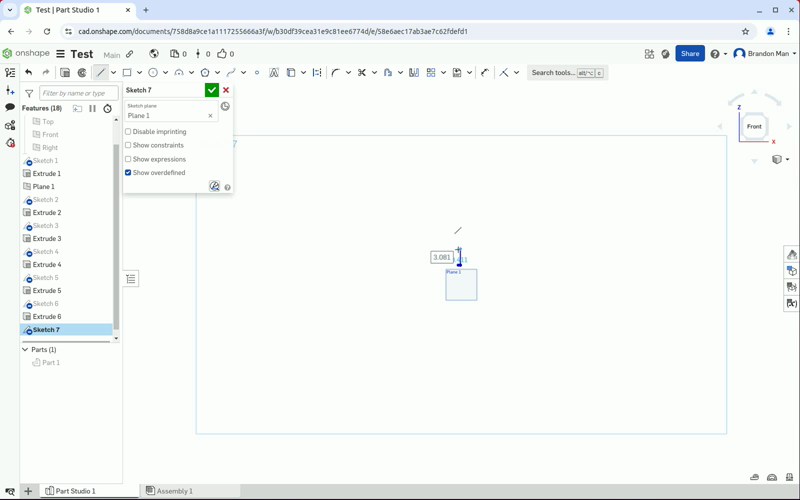
scroll(6)
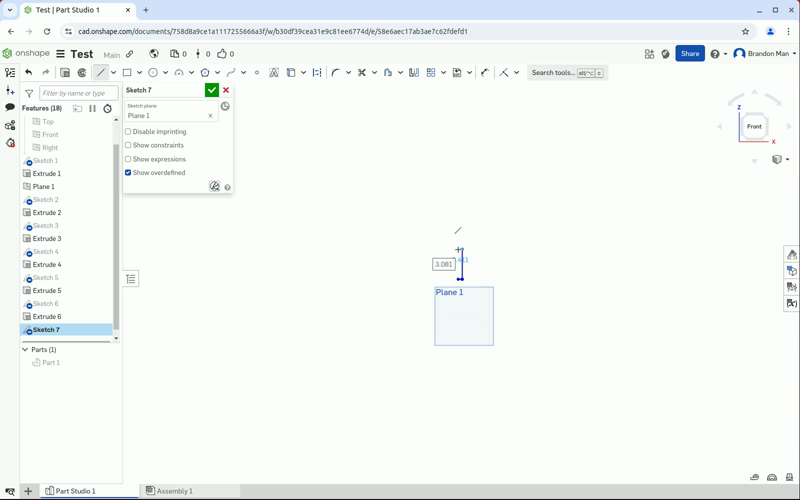
scroll(6)
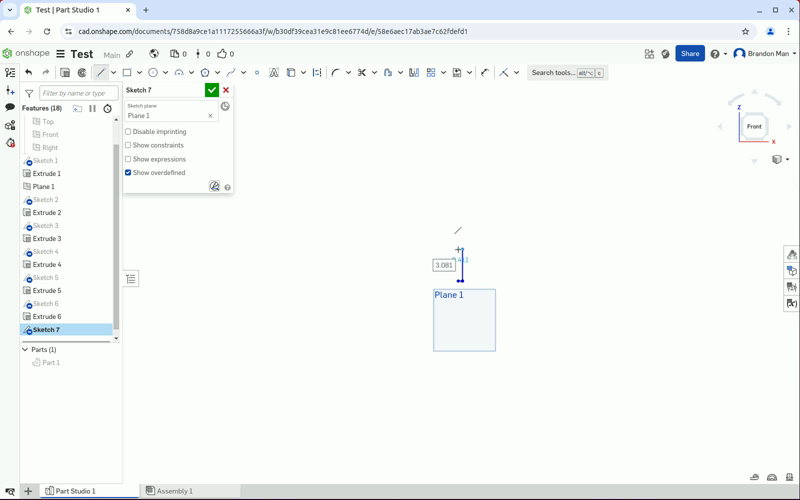
scroll(6)
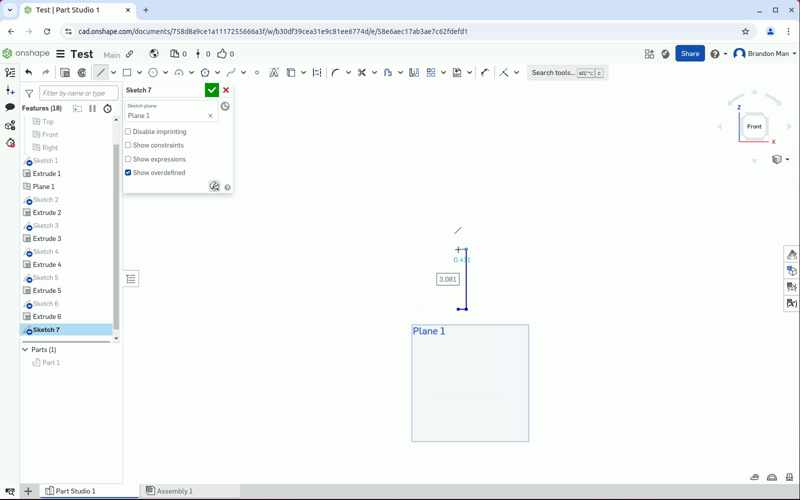
scroll(6)
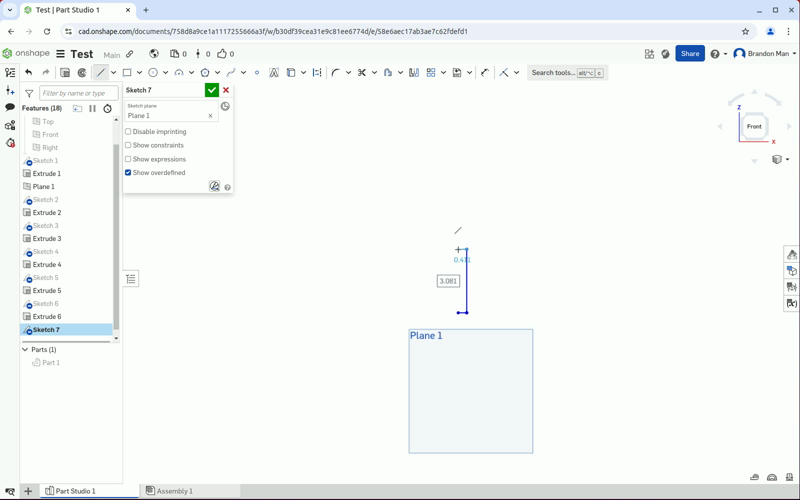
scroll(6)
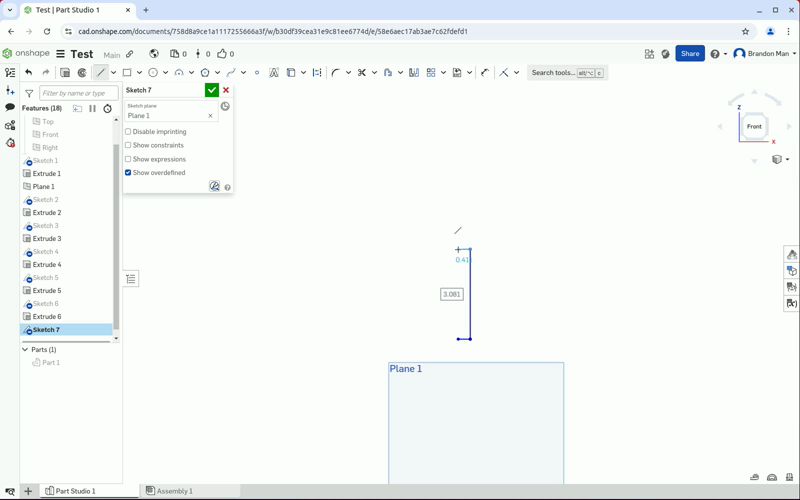
scroll(6)
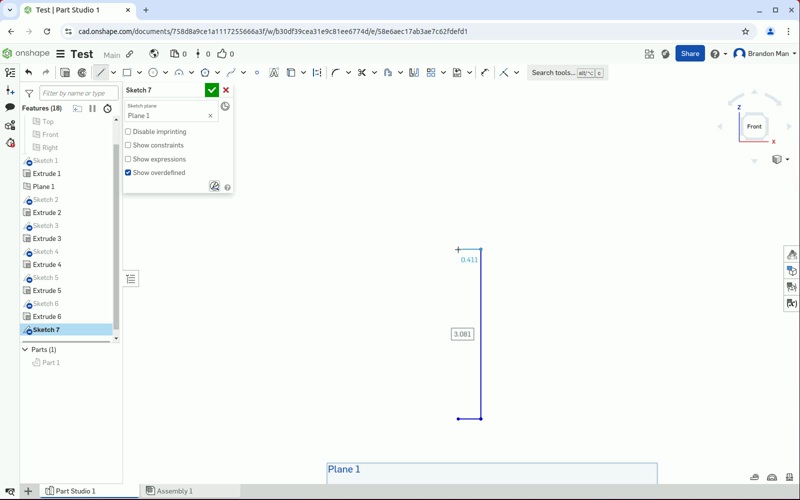
click(458, 249)
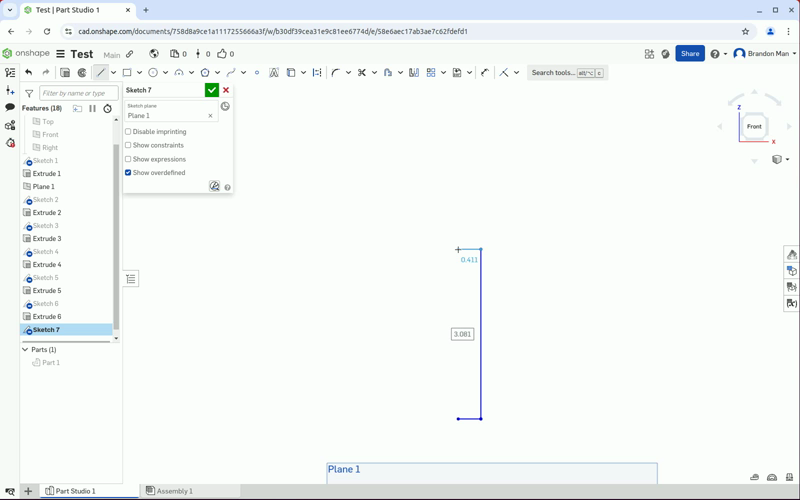
scroll(-6)
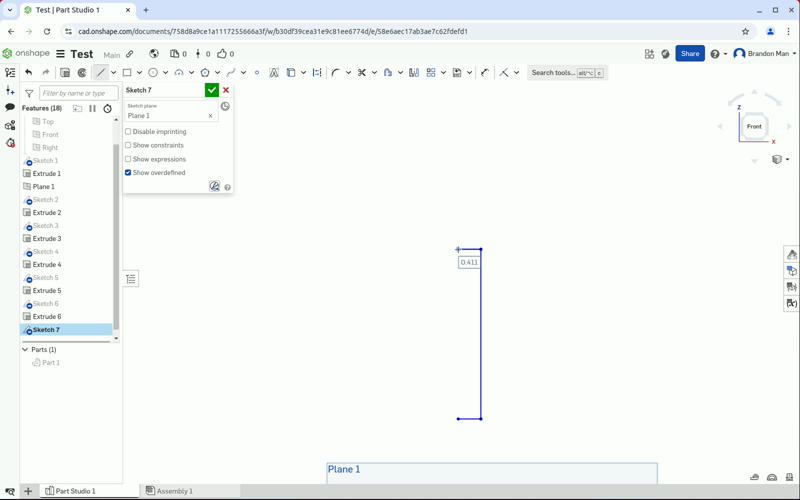
scroll(-6)
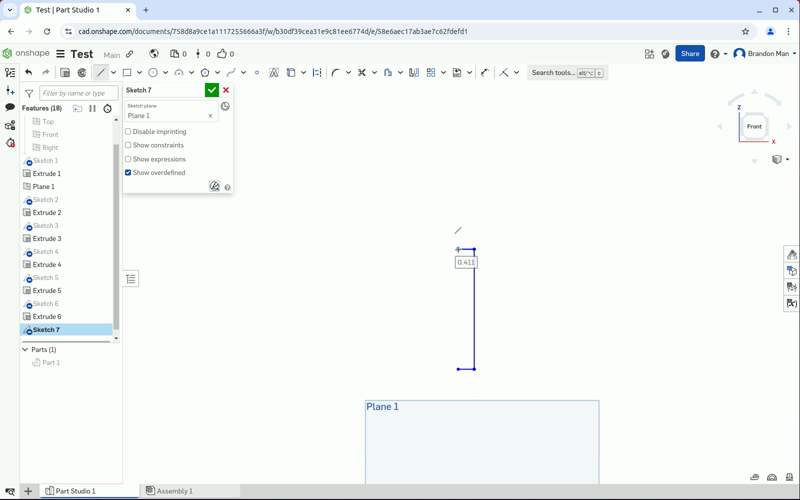
scroll(-6)
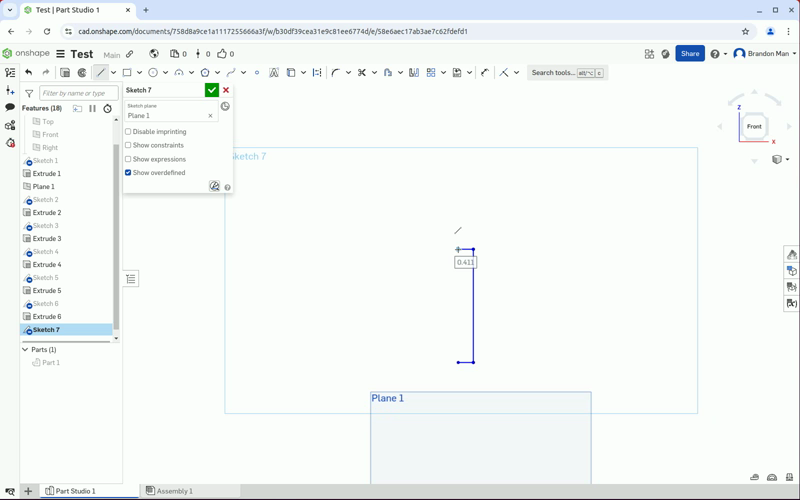
scroll(-6)
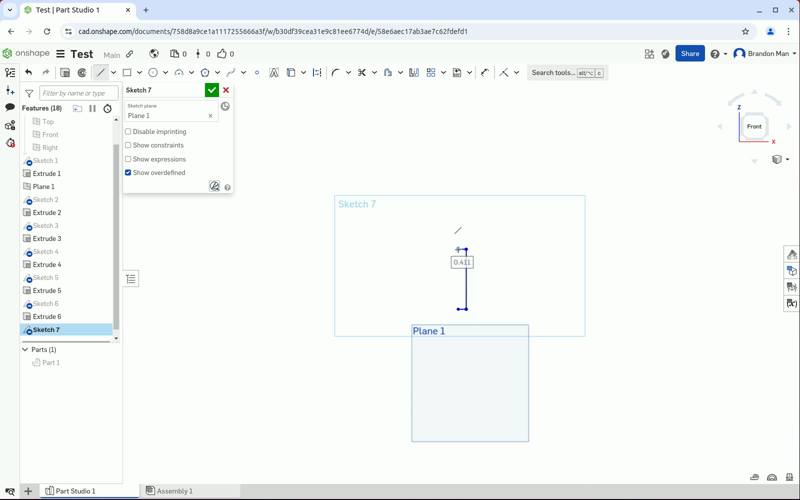
scroll(-6)
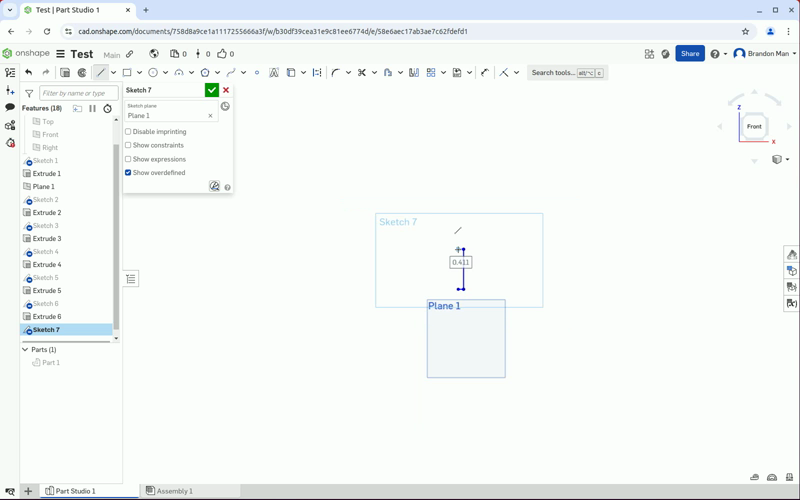
scroll(-6)
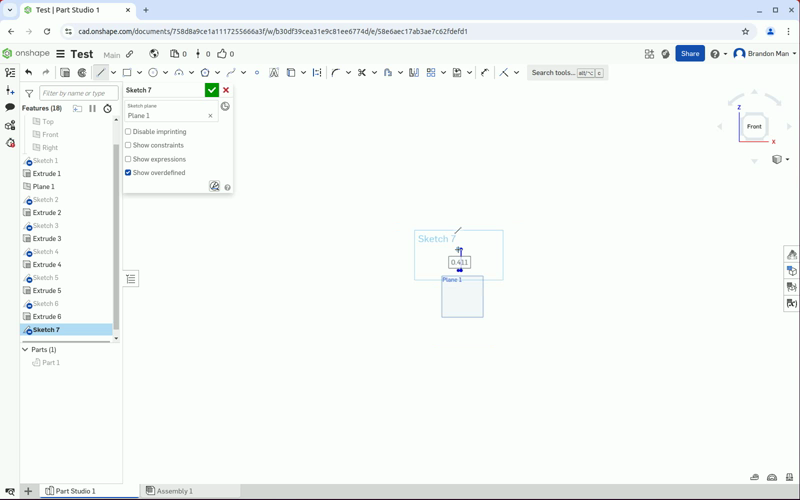
scroll(-6)
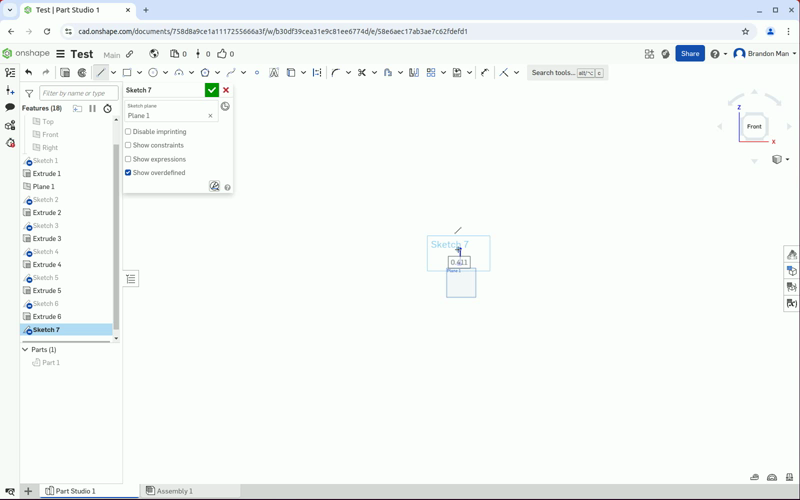
key_up(shift)
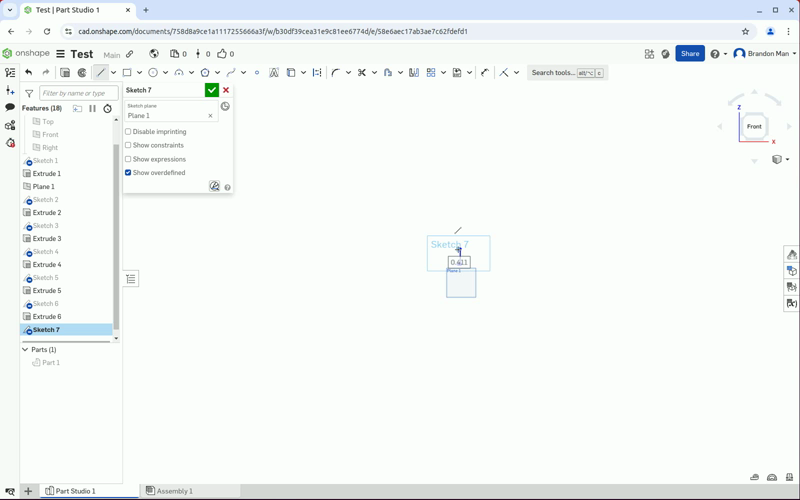
mouse_move(488, 249)
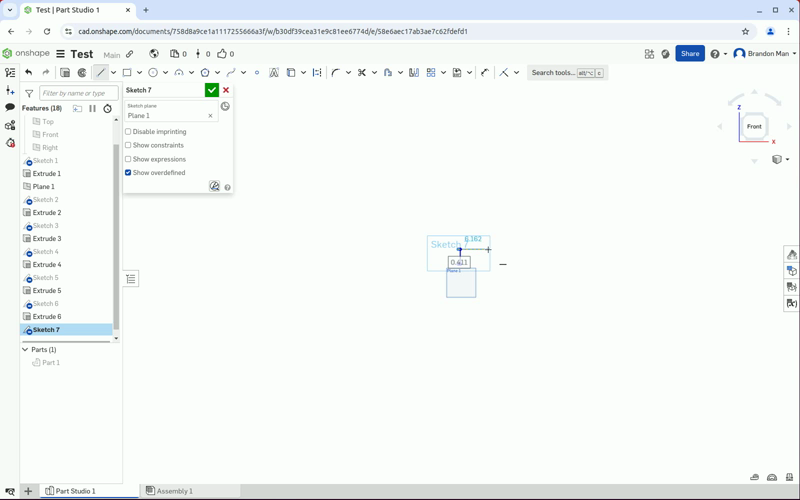
key_down(shift)
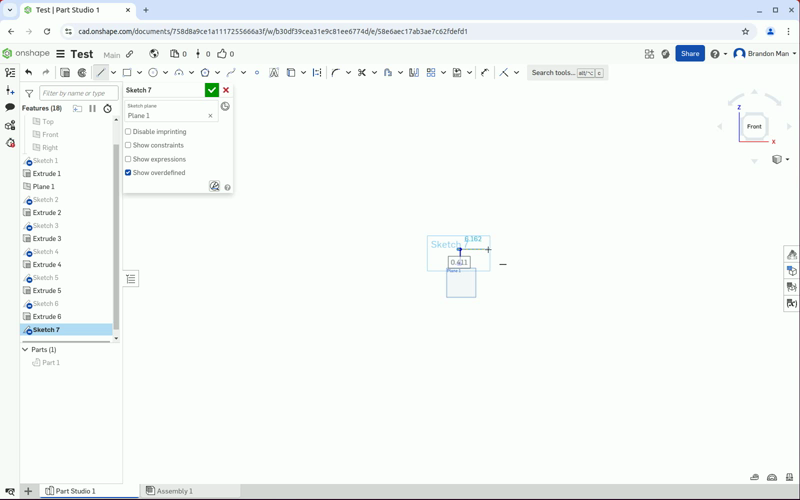
mouse_move(458, 264)
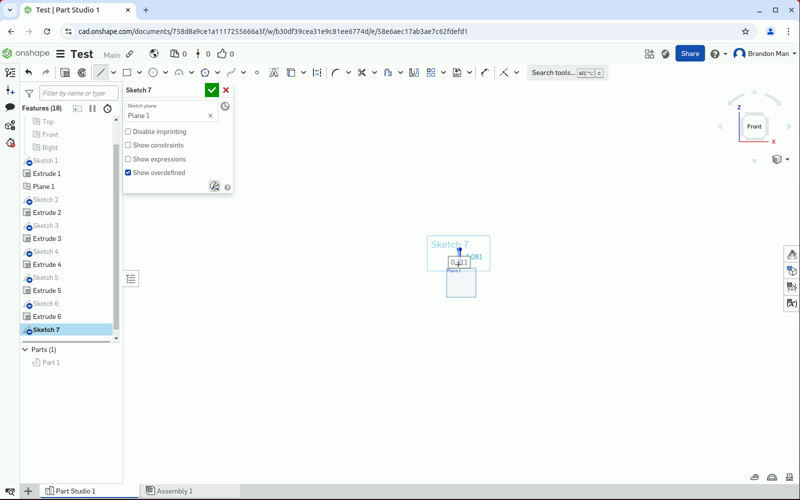
scroll(6)
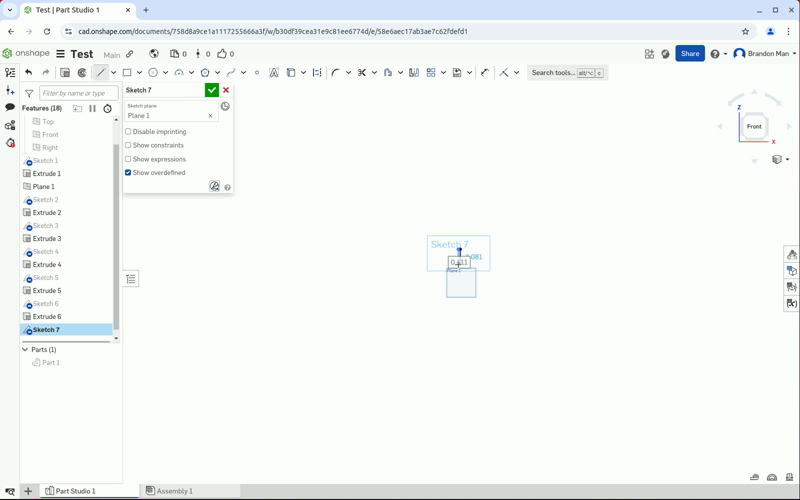
scroll(6)
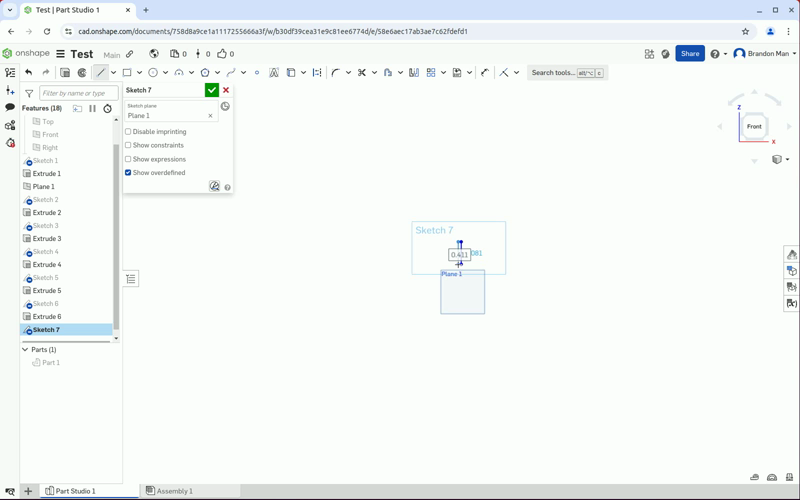
scroll(6)
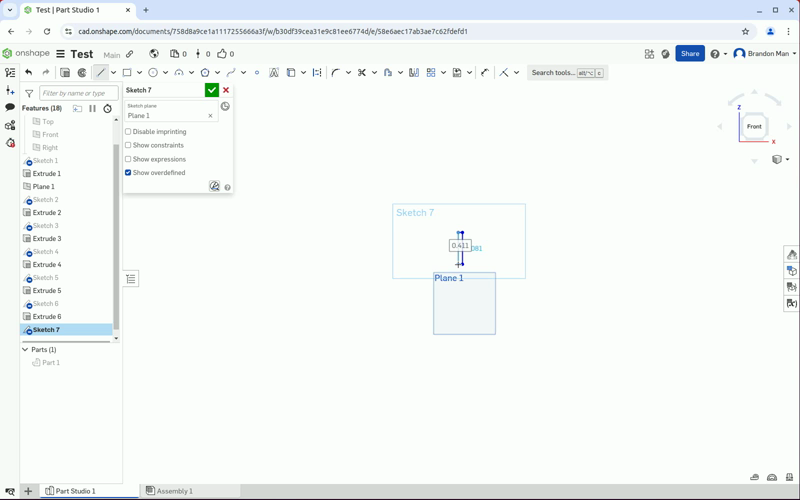
scroll(6)
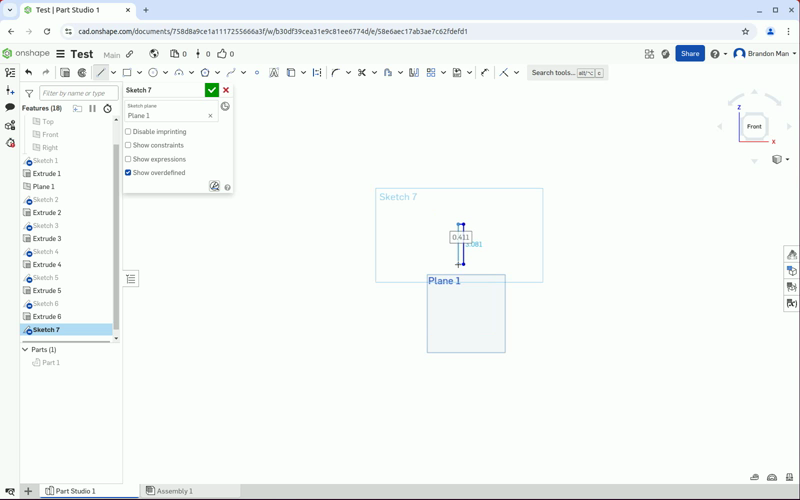
scroll(6)
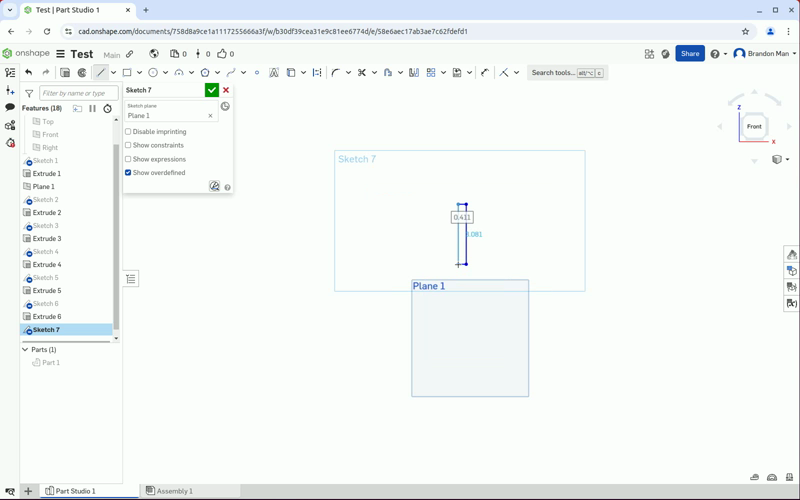
scroll(6)
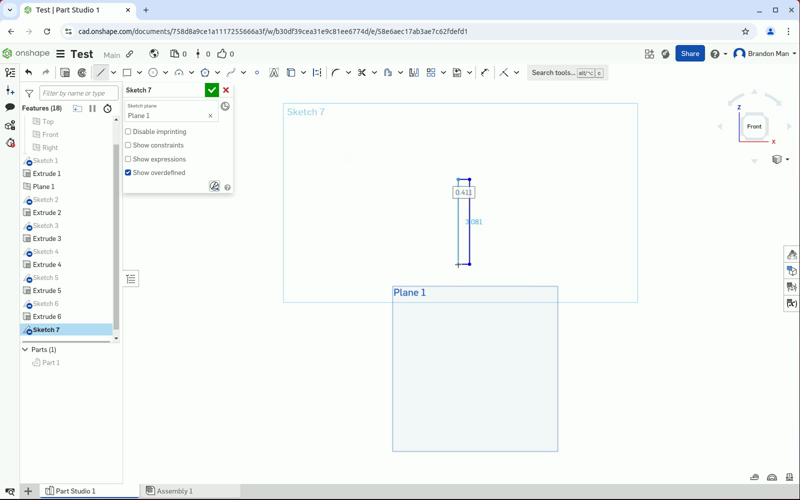
scroll(6)
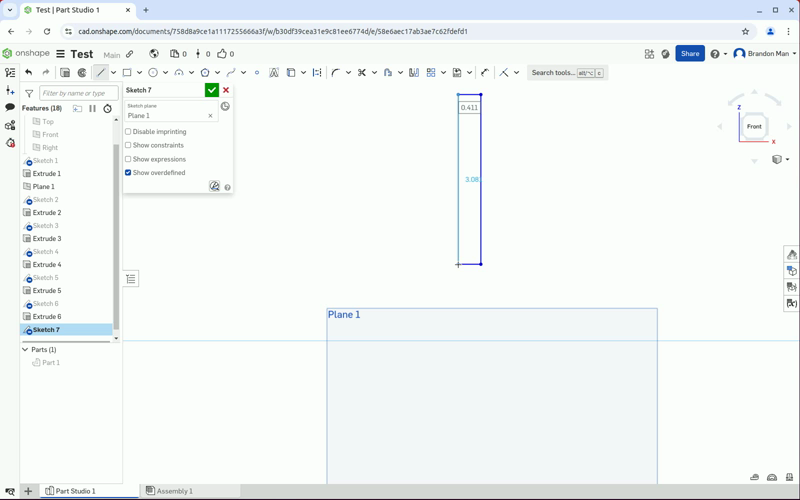
key_up(shift)
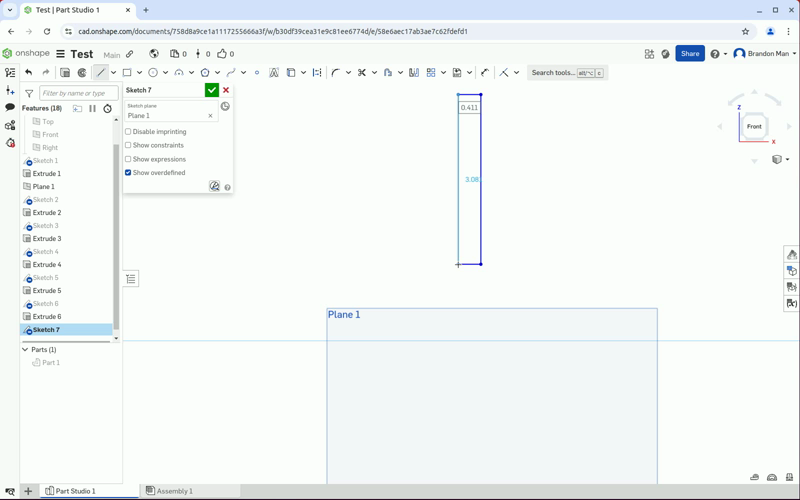
click(458, 264)
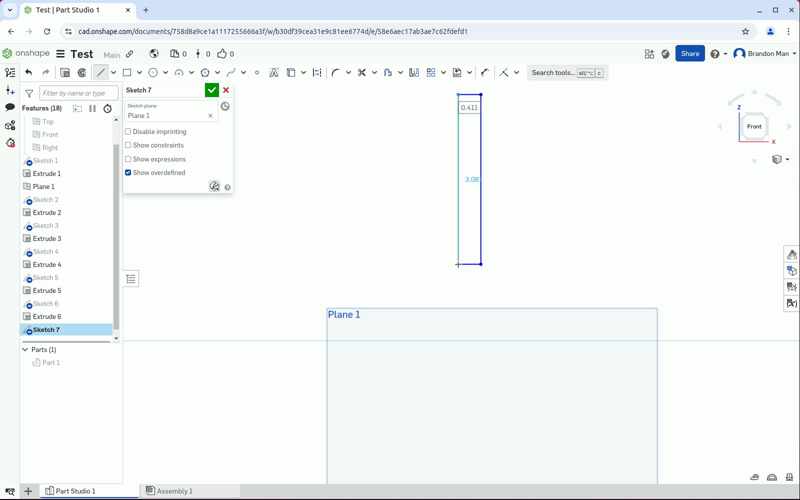
scroll(-6)
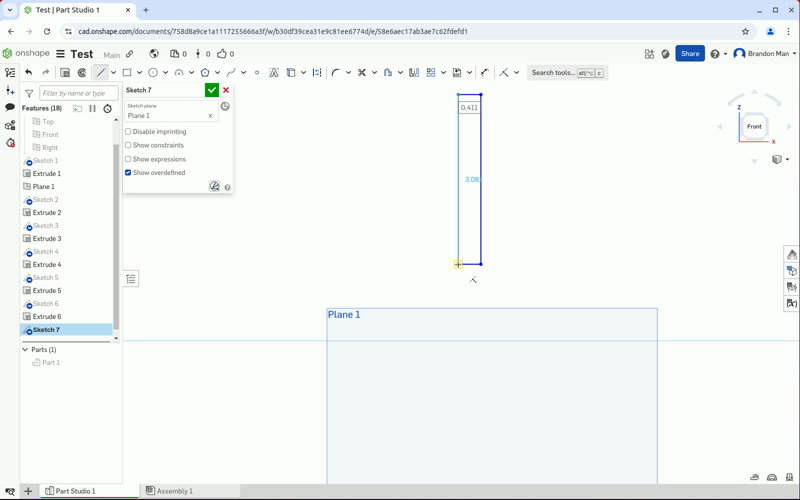
scroll(-6)
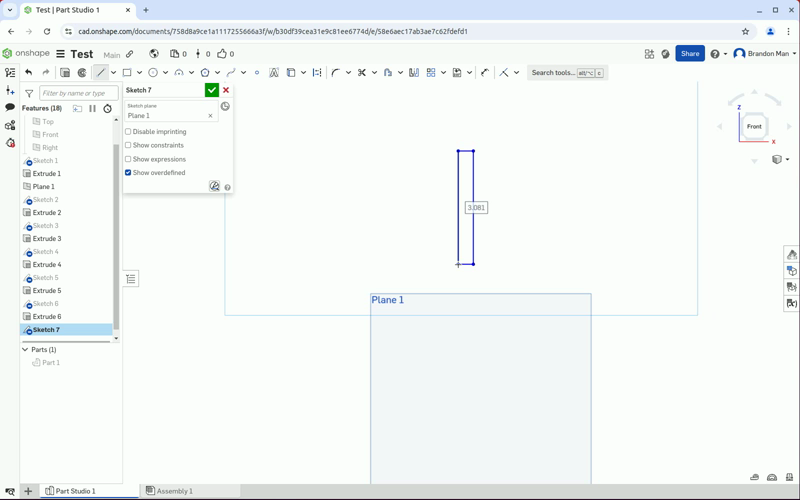
scroll(-6)
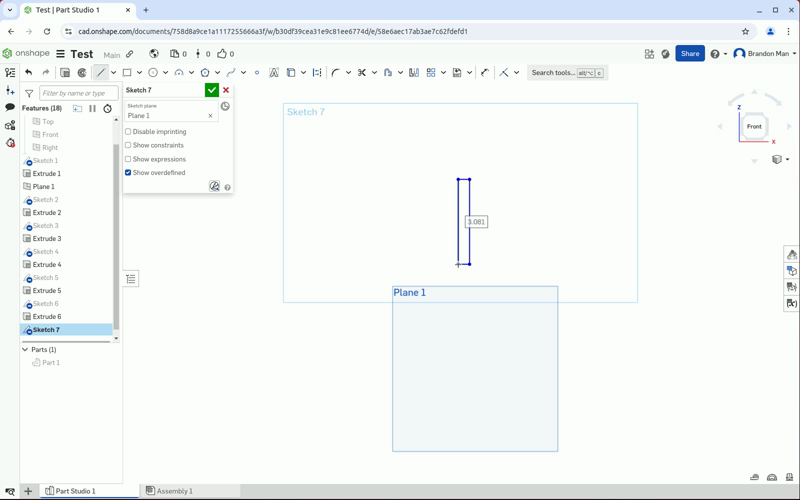
scroll(-6)
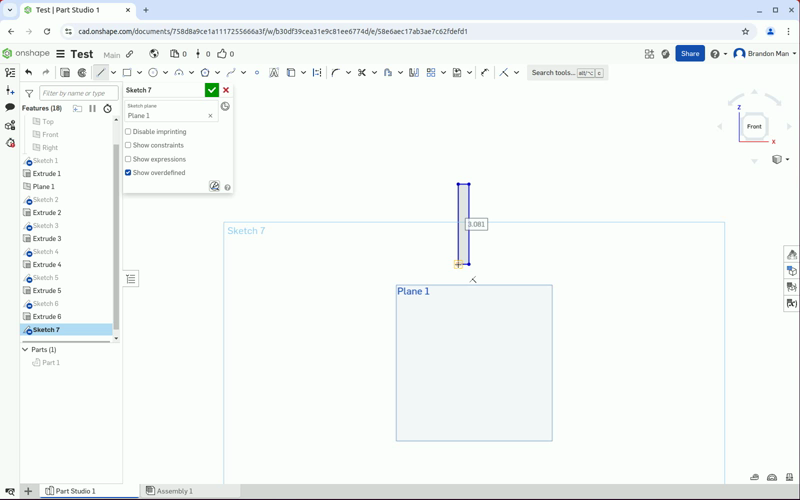
scroll(-6)
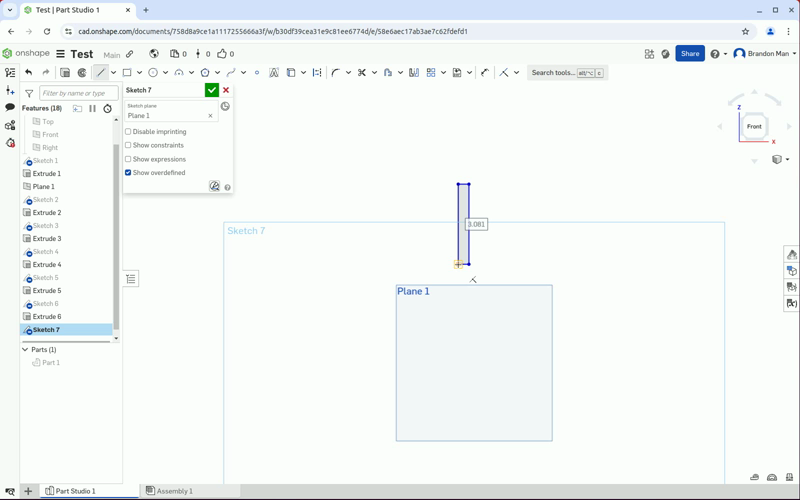
scroll(-6)
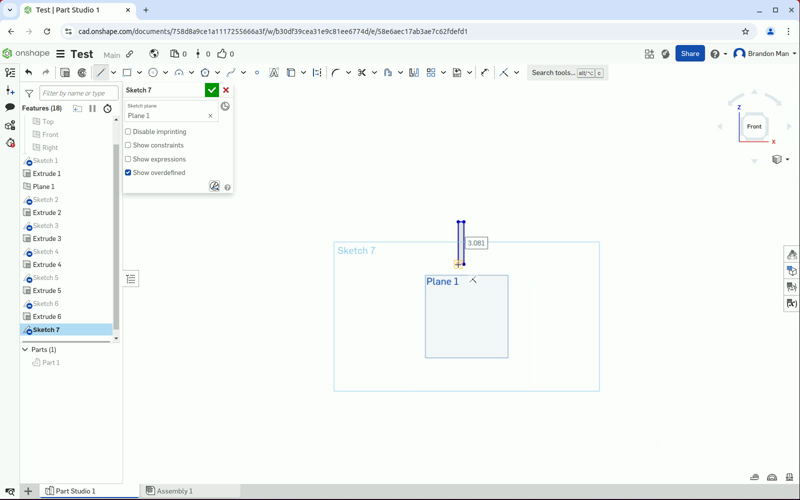
scroll(-6)
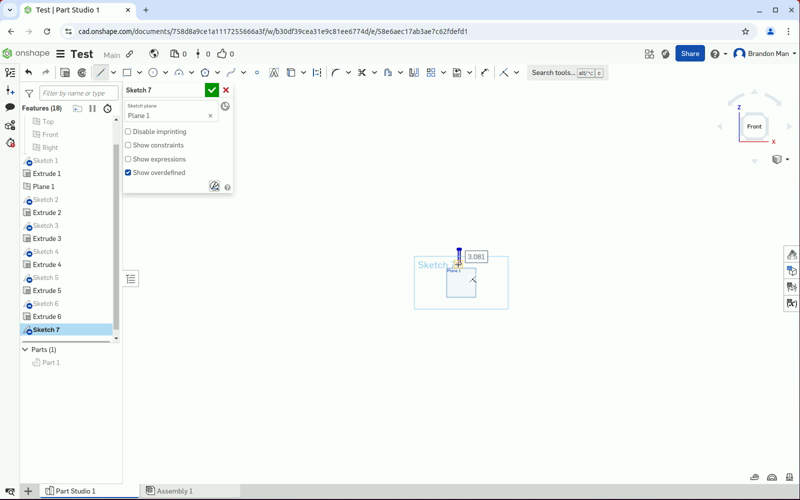
key(esc)
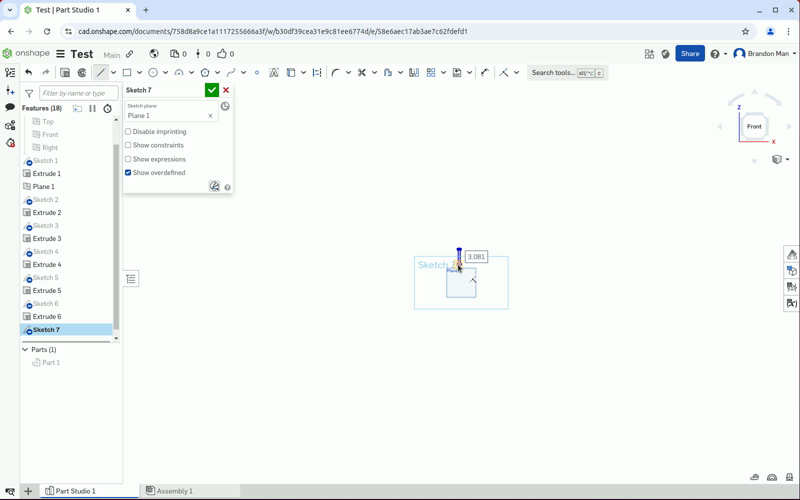
mouse_move(460, 253)
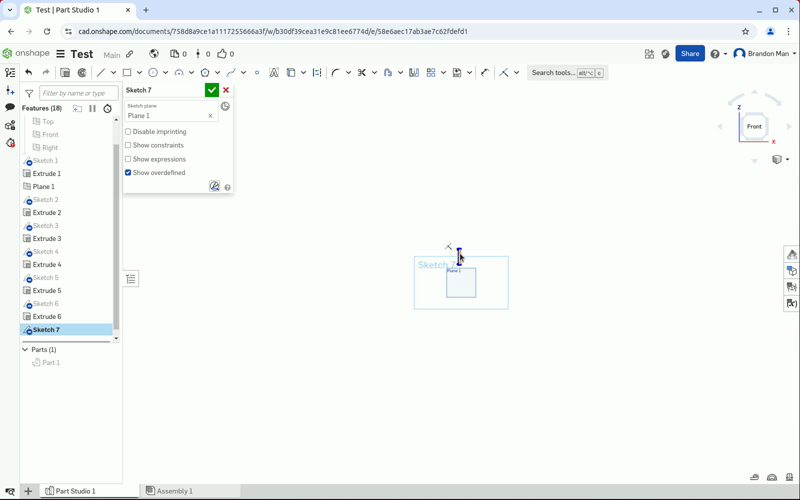
scroll(6)
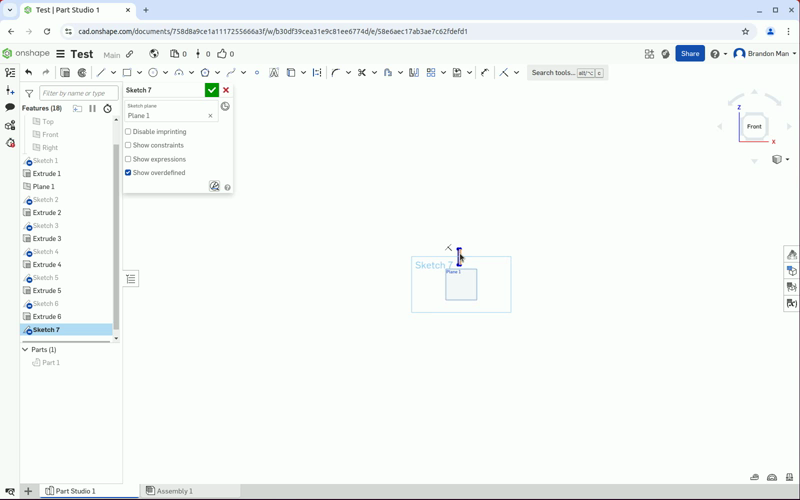
scroll(6)
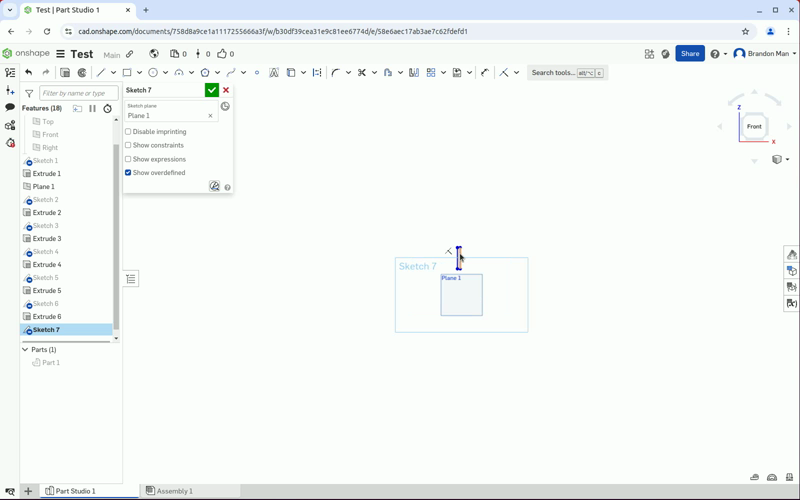
scroll(6)
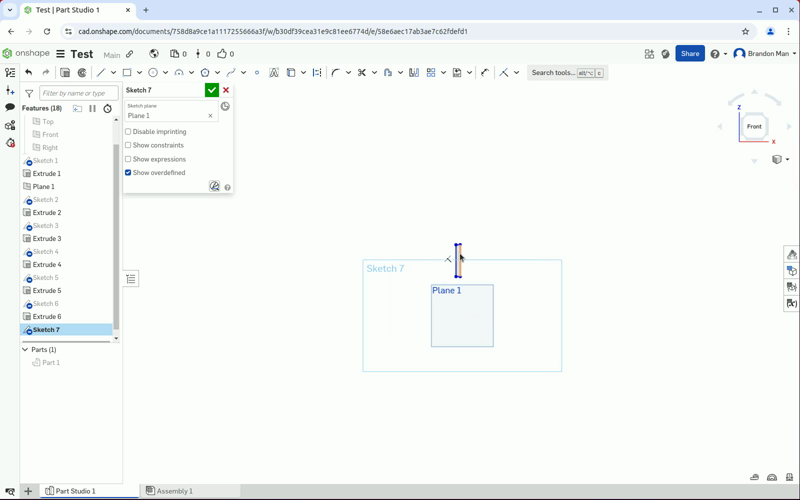
scroll(6)
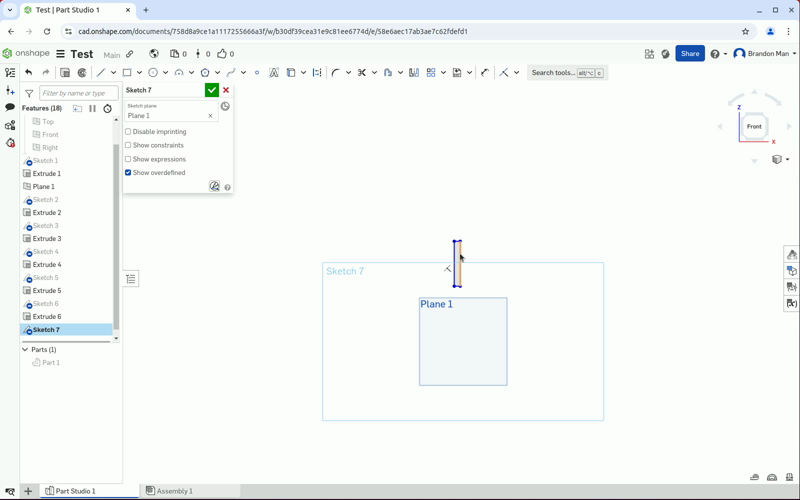
scroll(6)
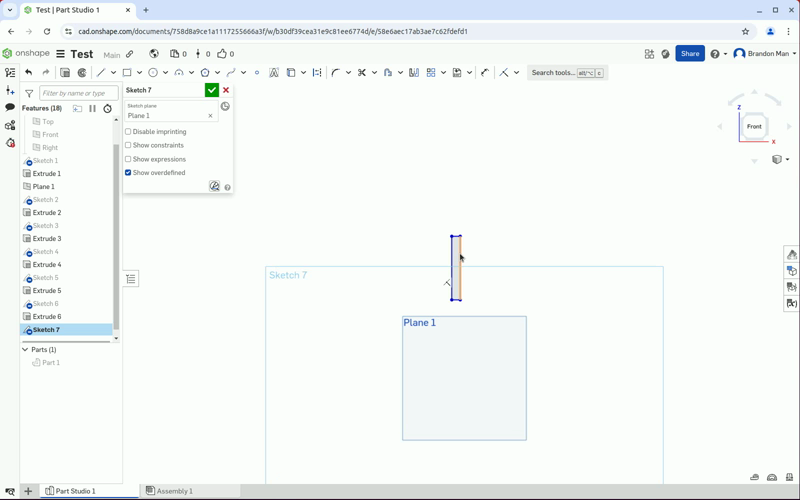
scroll(6)
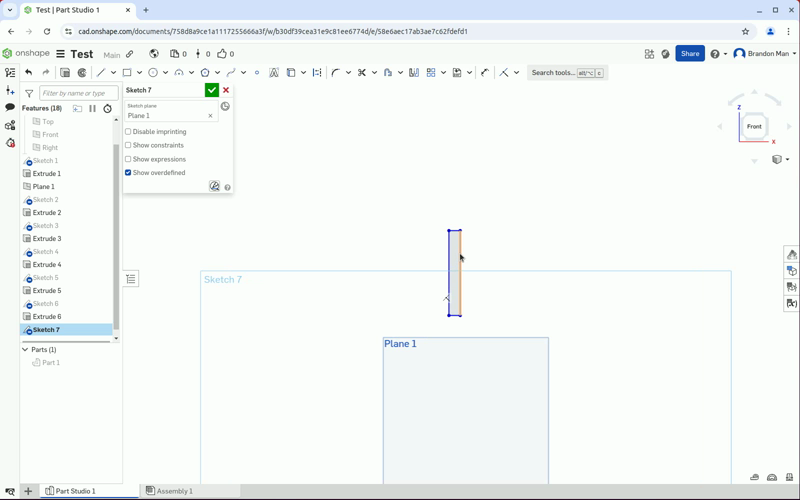
scroll(6)
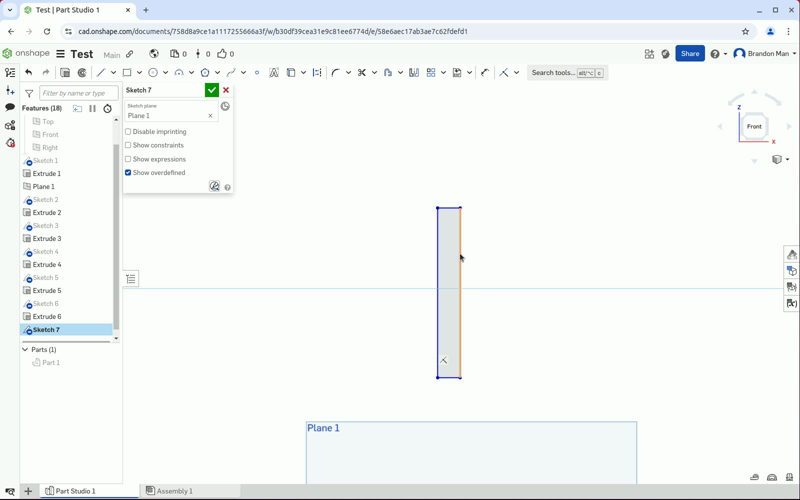
click(460, 253)
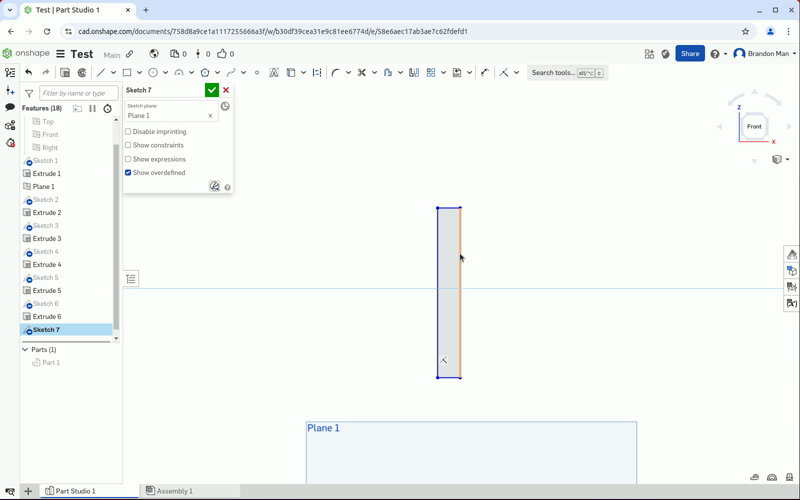
scroll(-6)
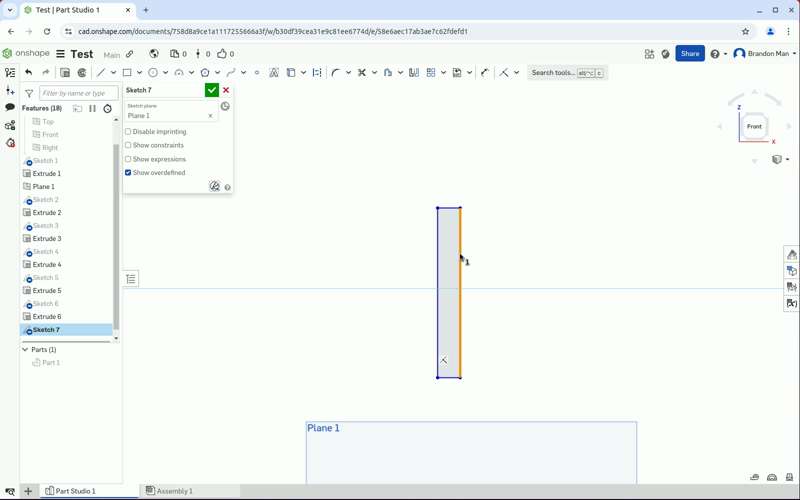
scroll(-6)
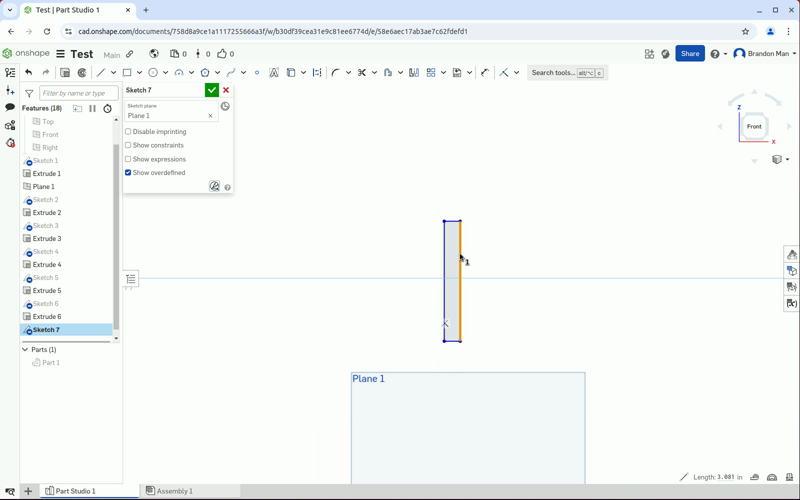
scroll(-6)
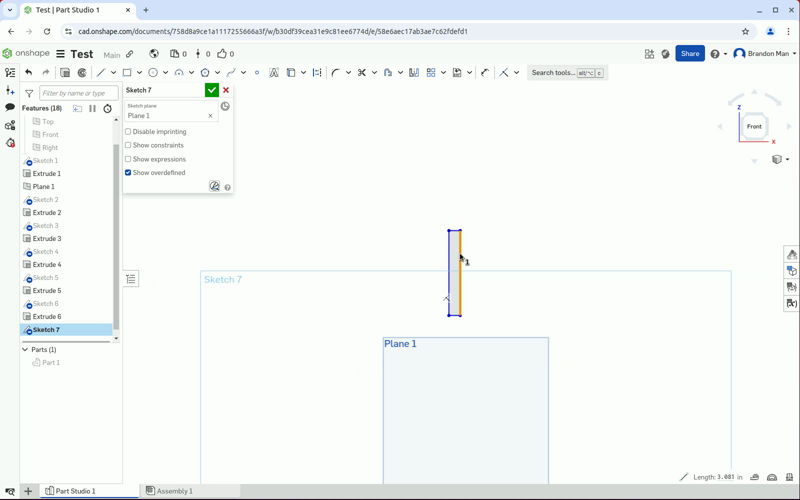
scroll(-6)
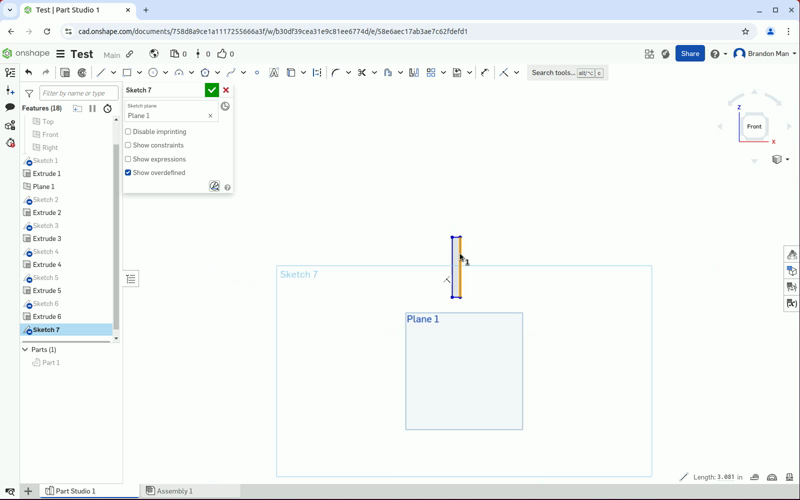
scroll(-6)
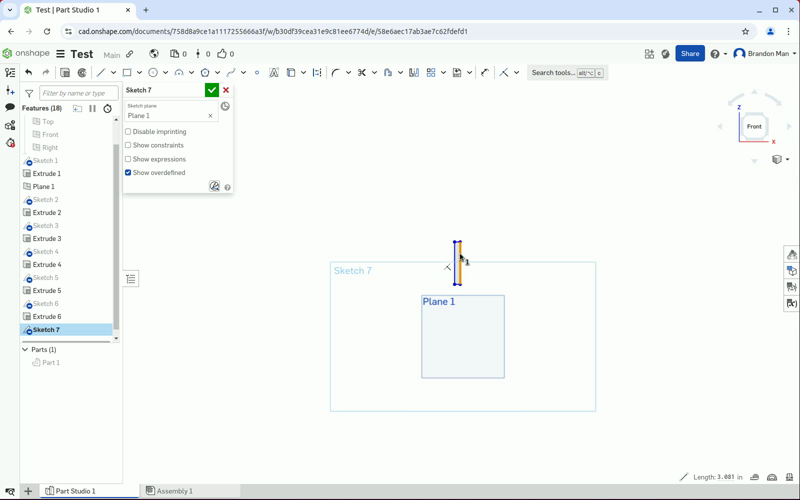
scroll(-6)
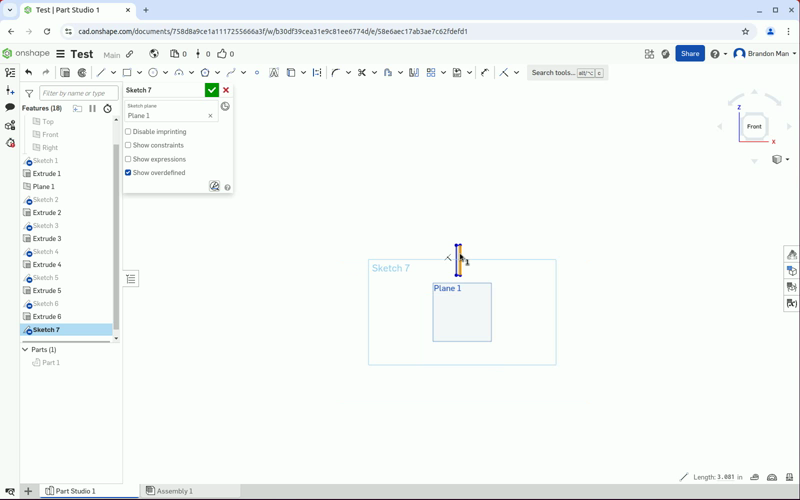
scroll(-6)
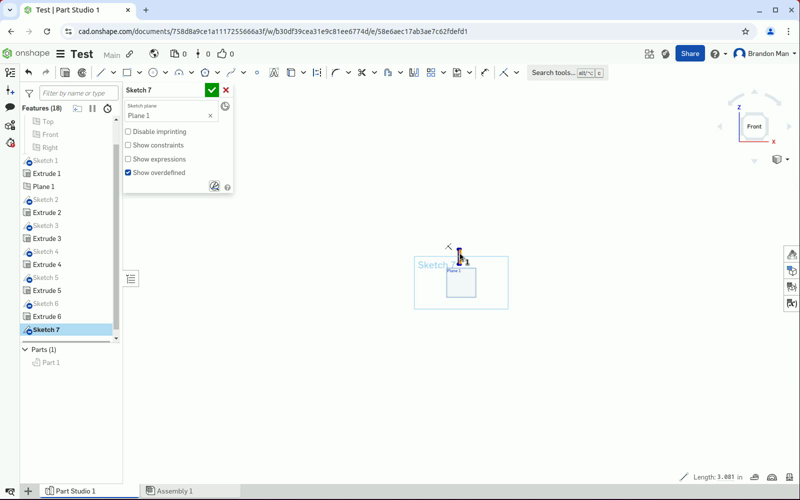
mouse_move(73, 352)
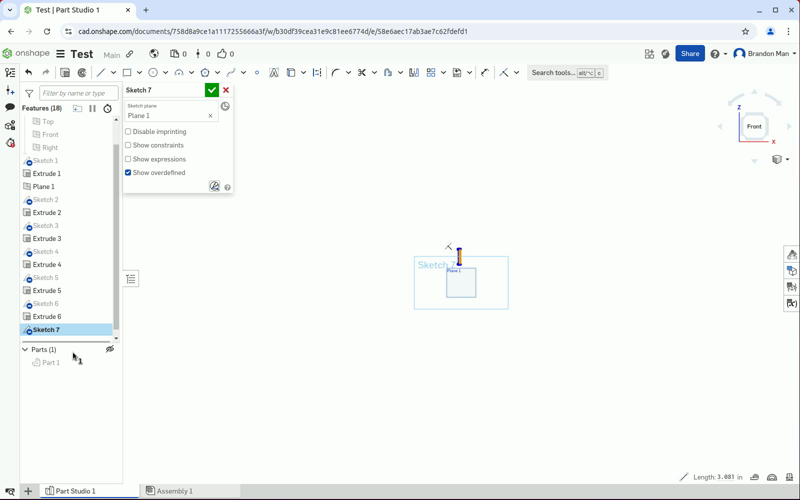
key(shift+y)
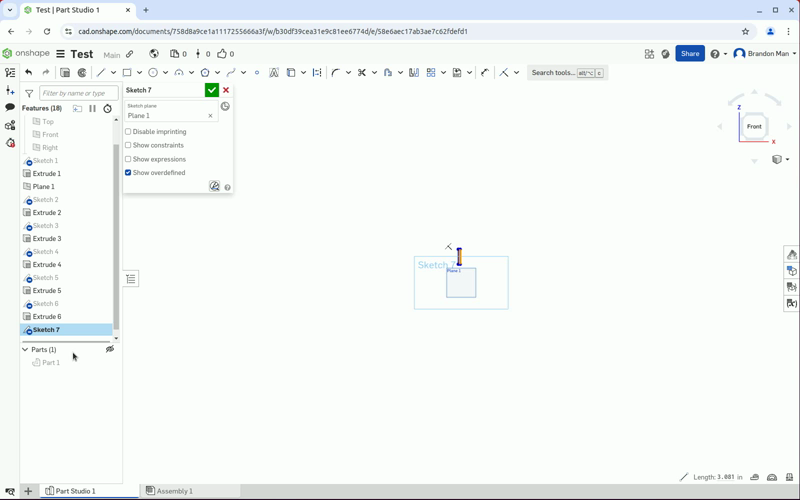
key(shift+e)
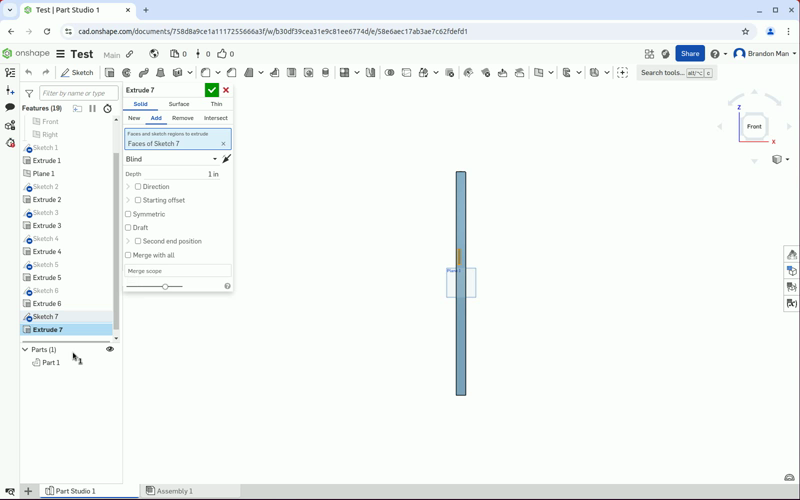
mouse_move(143, 106)
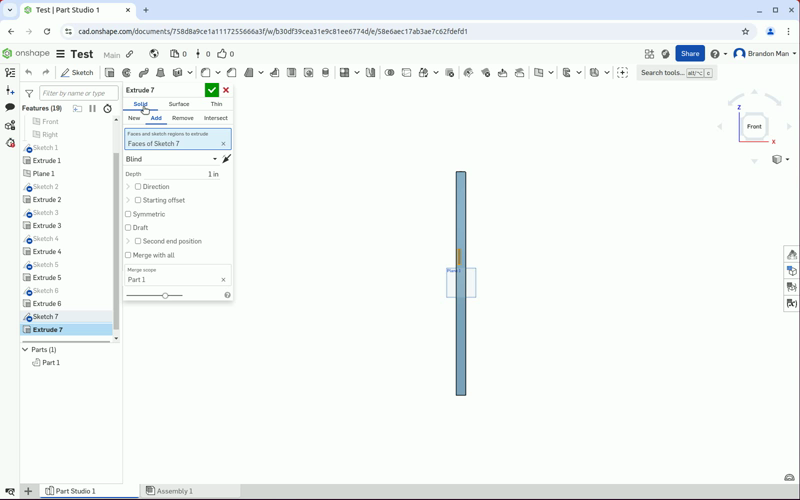
click(143, 106)
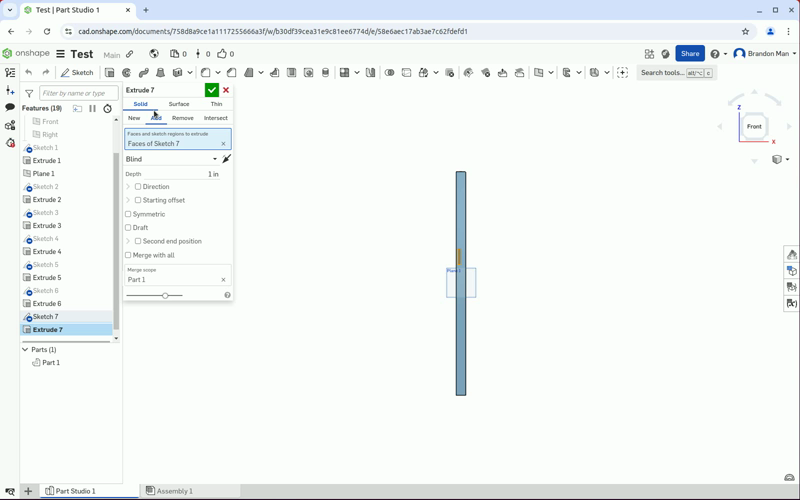
mouse_move(186, 120)
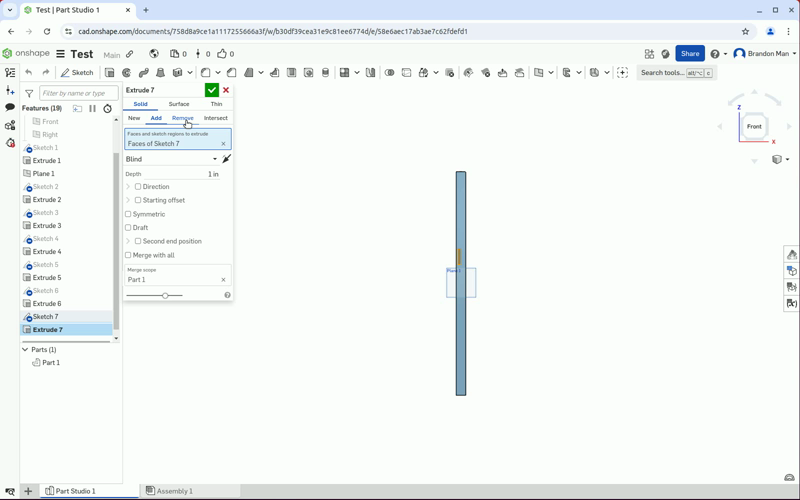
click(186, 120)
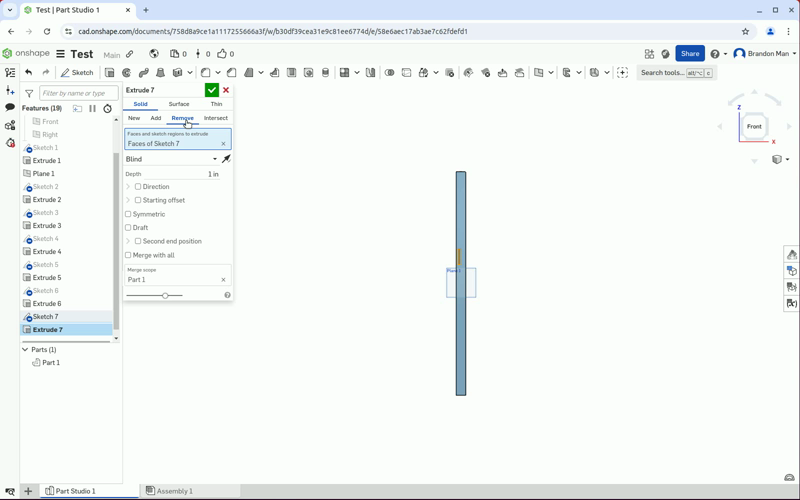
key(tab, 4)
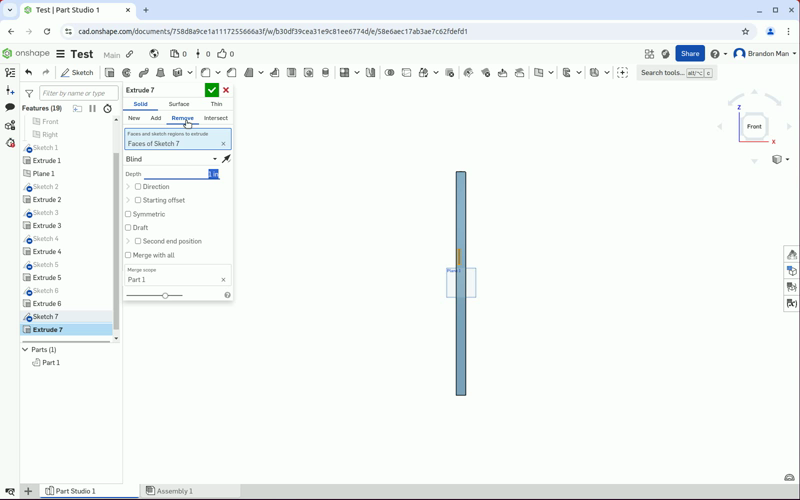
text(0.722)
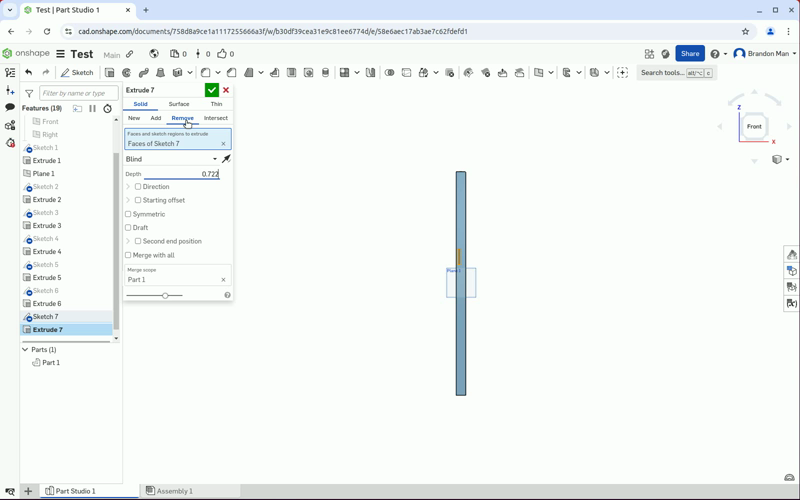
key(tab, 6)
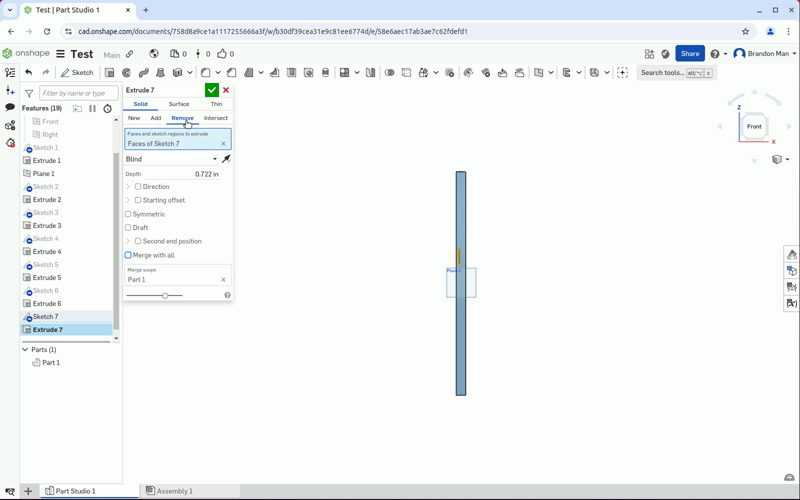
key(space)
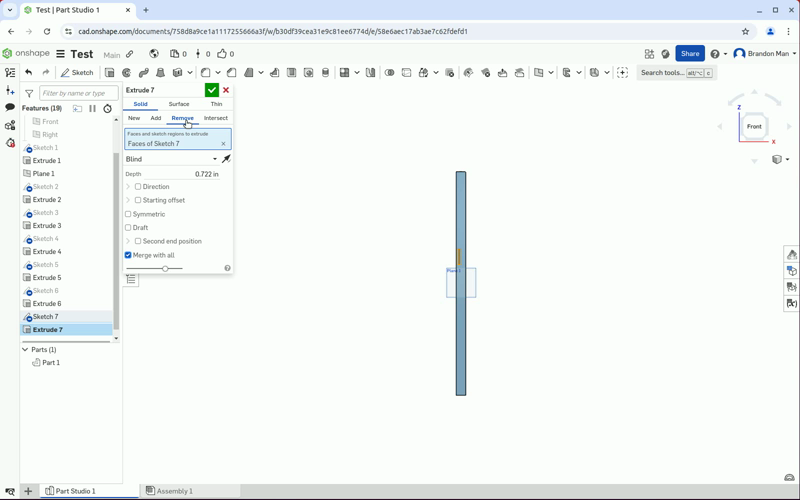
key(enter)
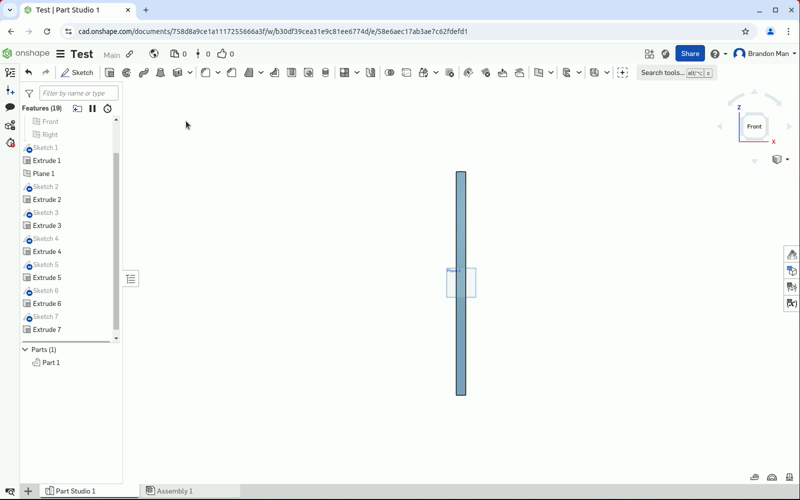
key(shift+h)
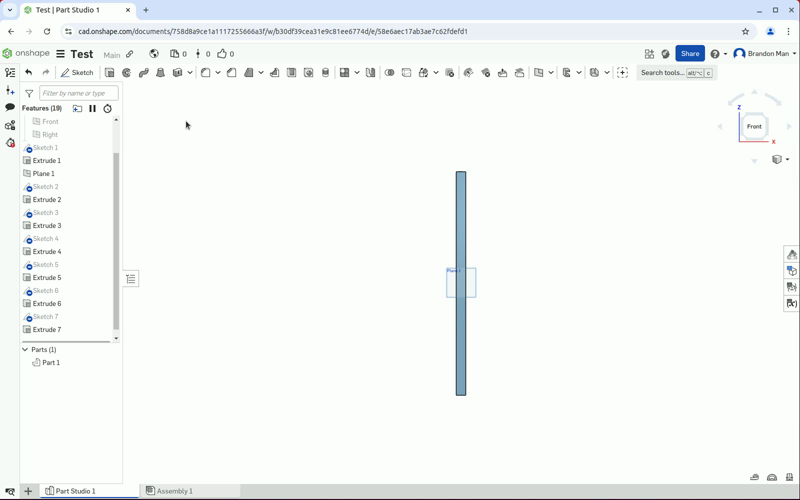
key(shift+h)
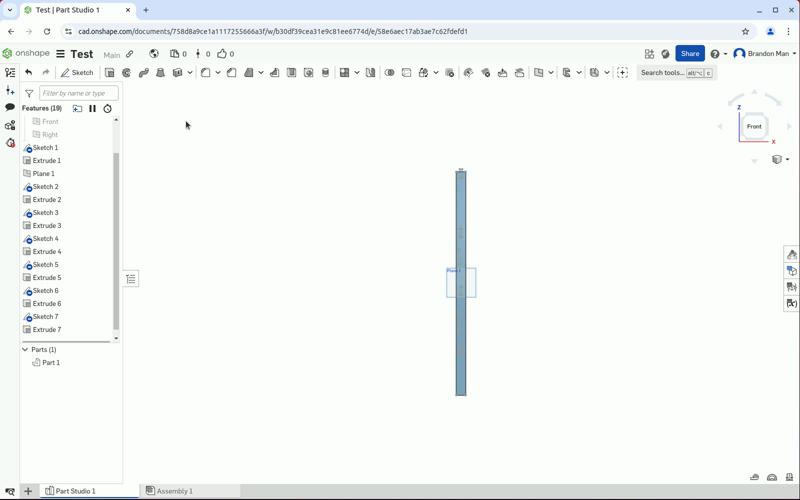
key(shift+7)
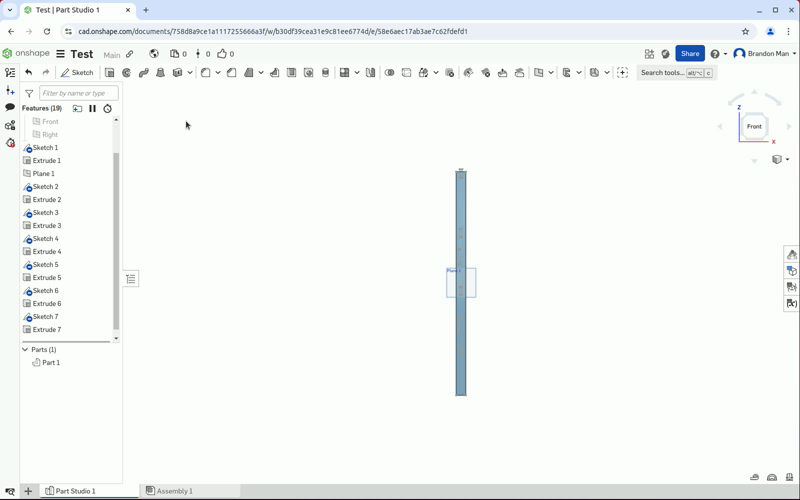
key(left, 2)
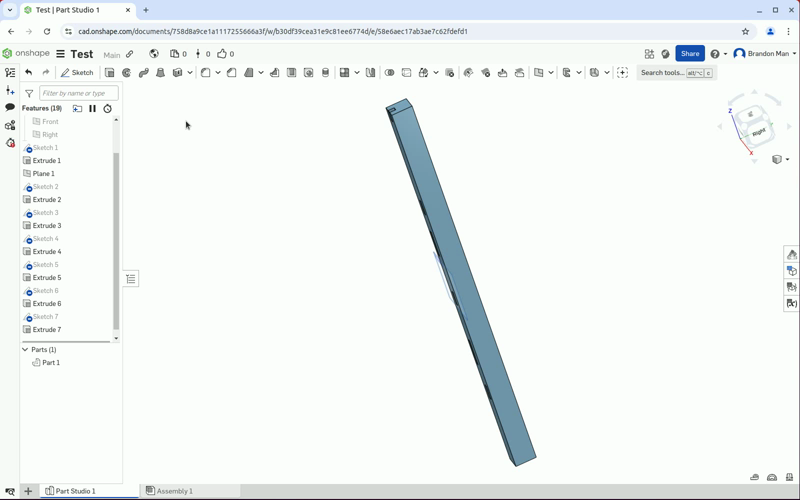
key(down, 2)
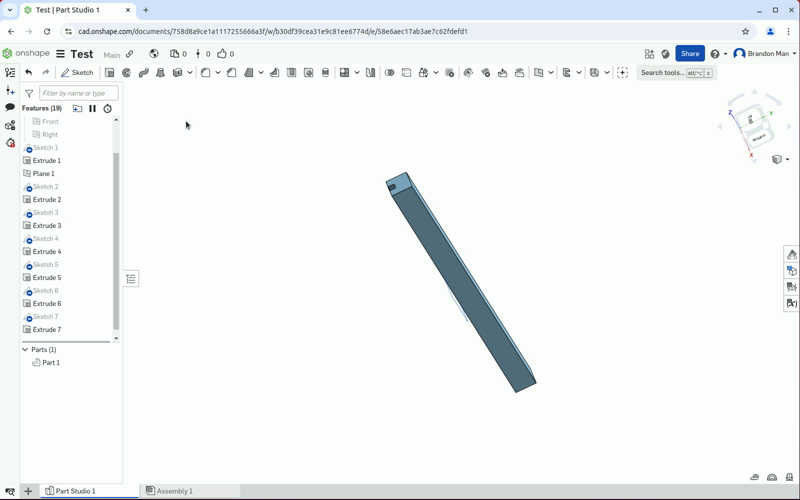
key(up, 2)
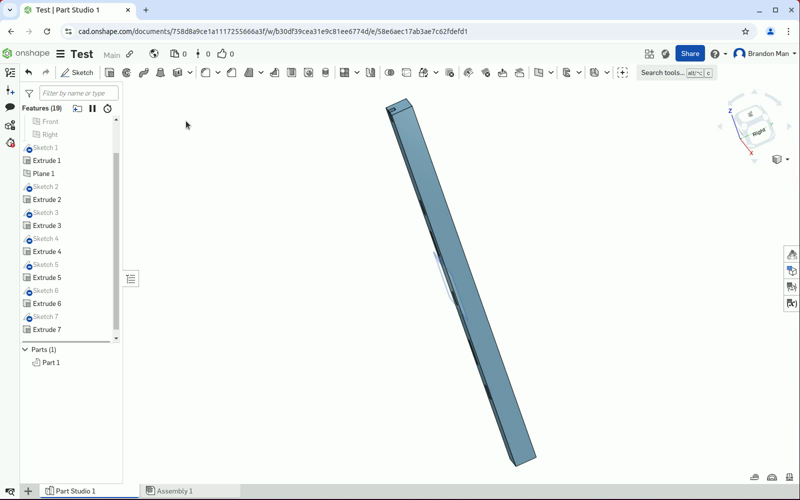
key(right, 2)
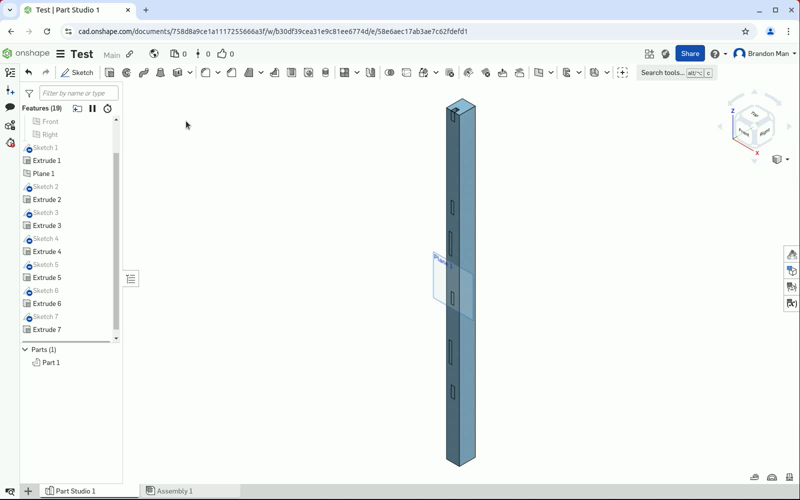
mouse_move(69, 150)
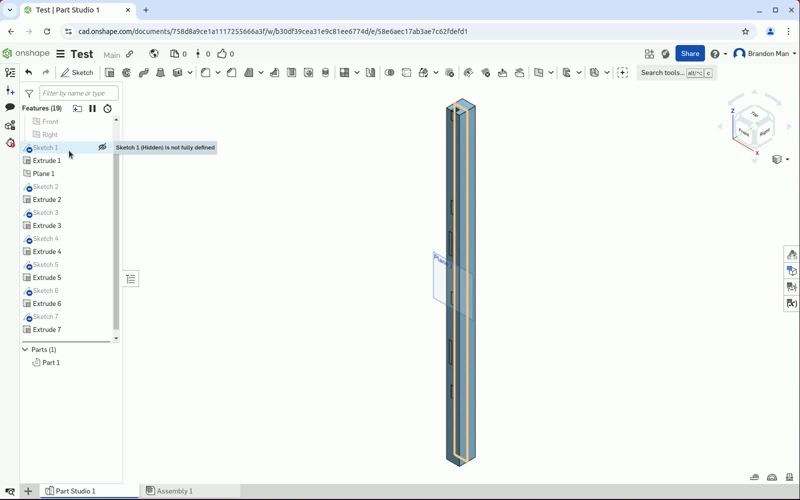
click(69, 150)